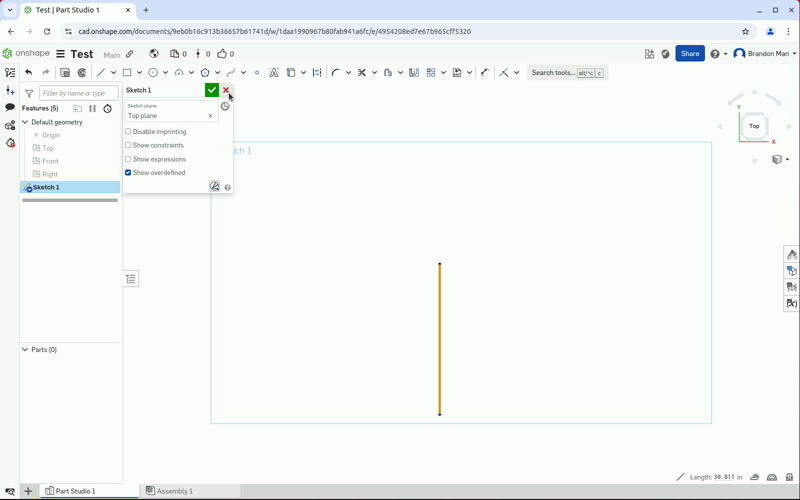
key(shift+h)
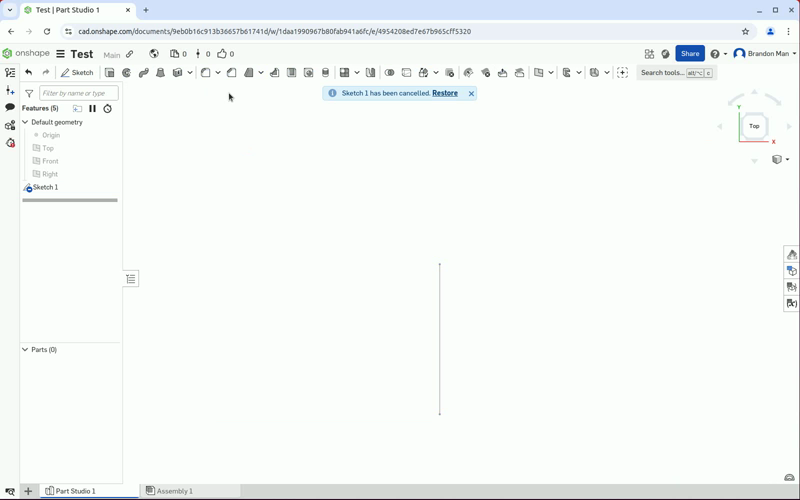
key(shift+s)
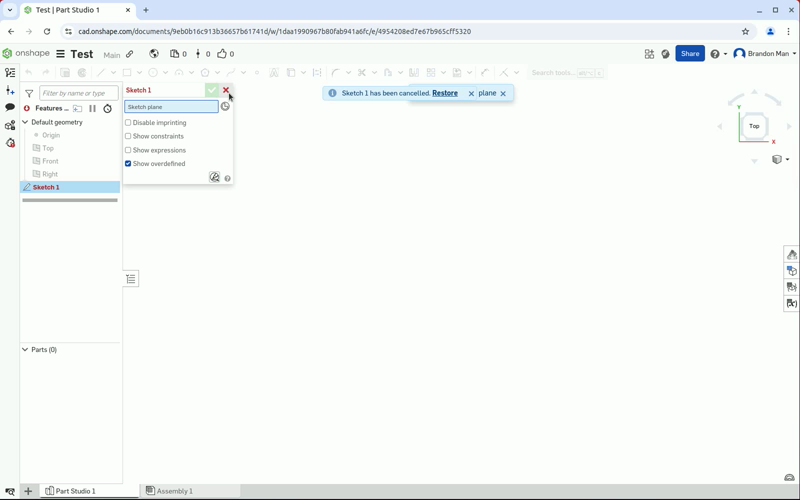
mouse_move(73, 150)
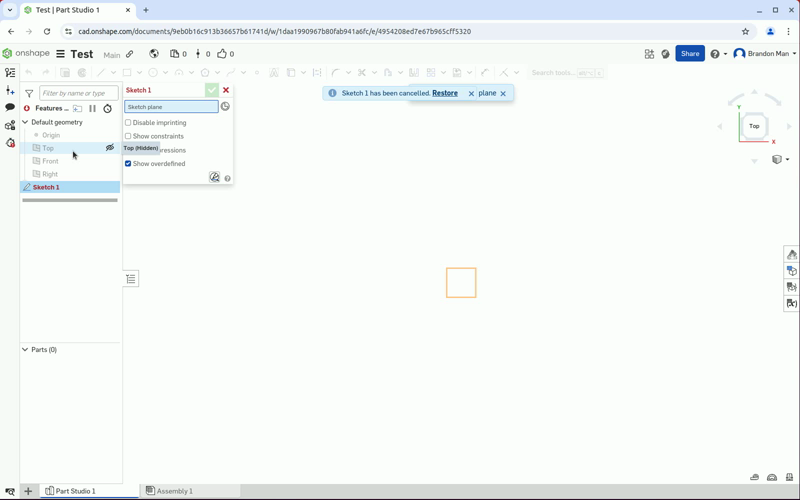
click(73, 150)
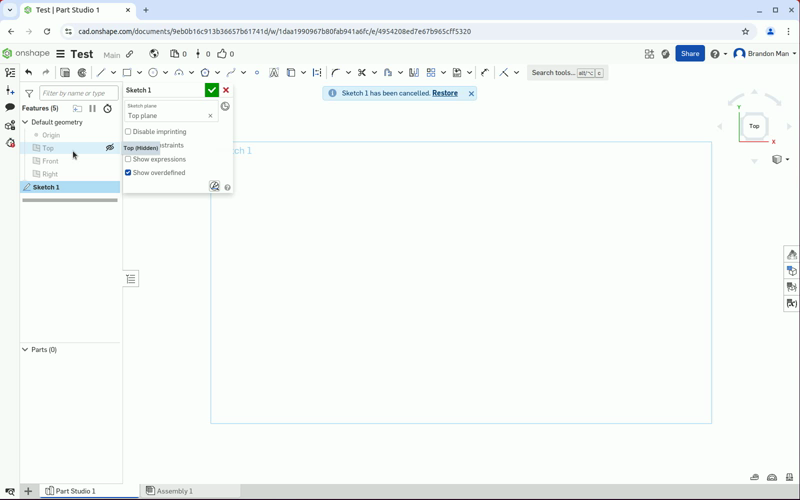
mouse_move(73, 352)
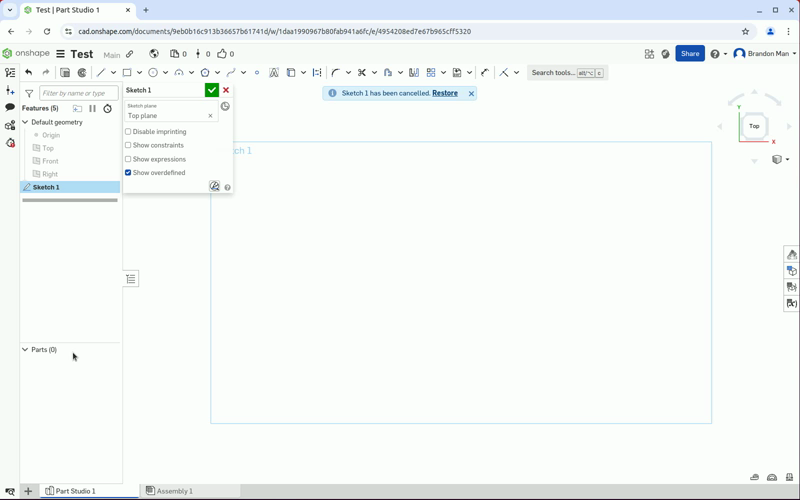
key(y)
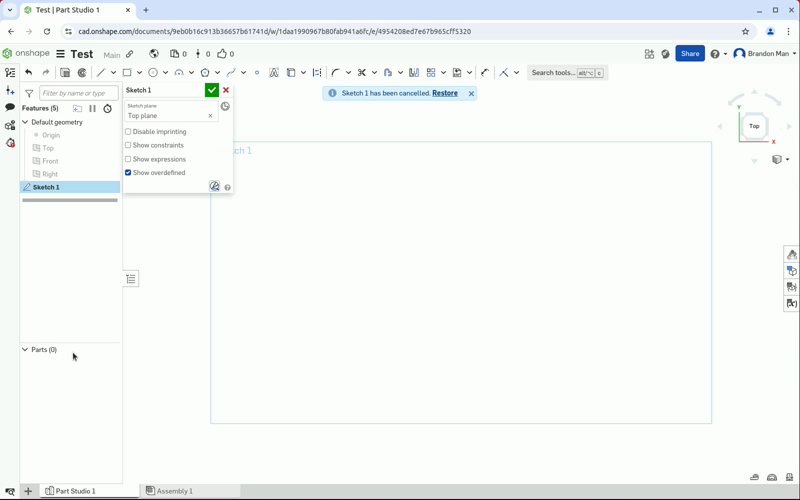
key(l)
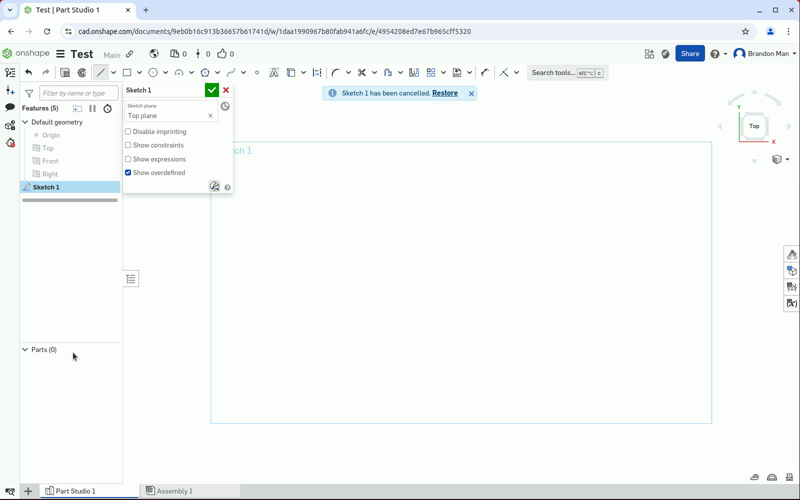
key_down(shift)
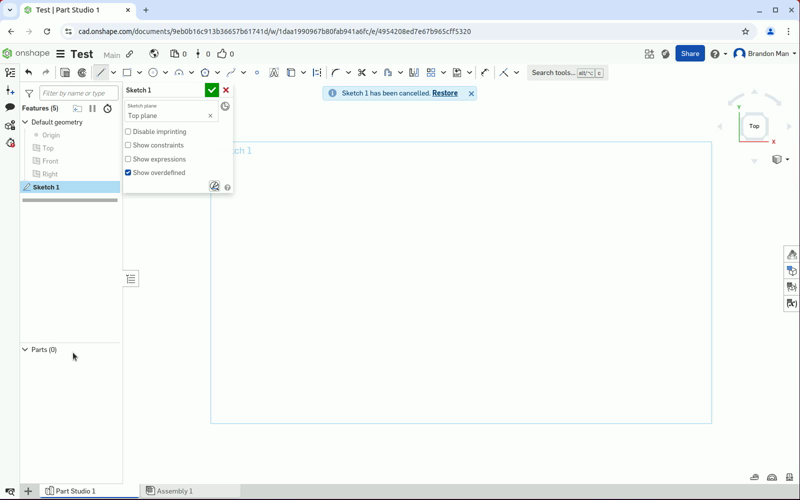
mouse_move(348, 203)
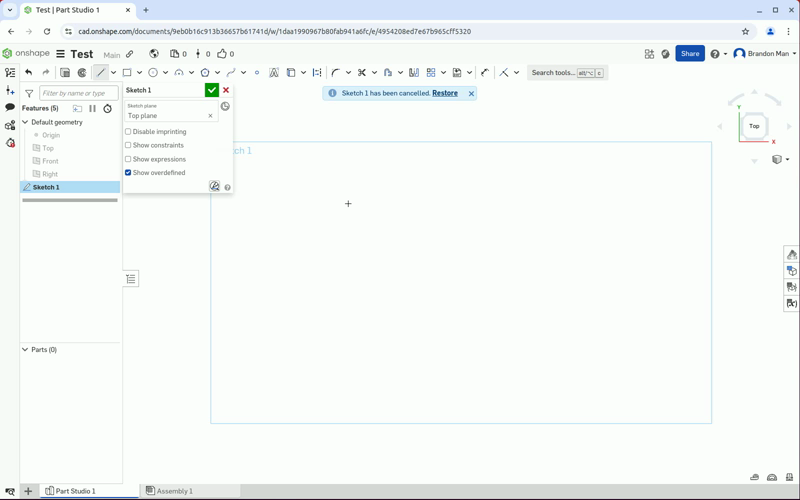
click(348, 203)
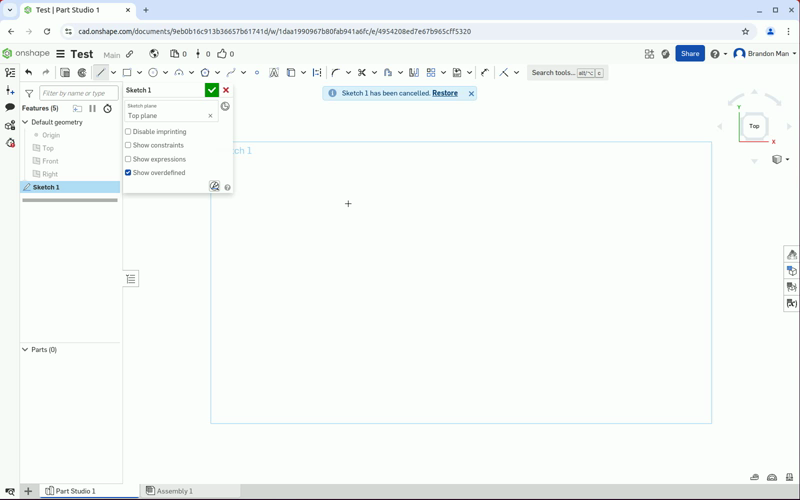
key_up(shift)
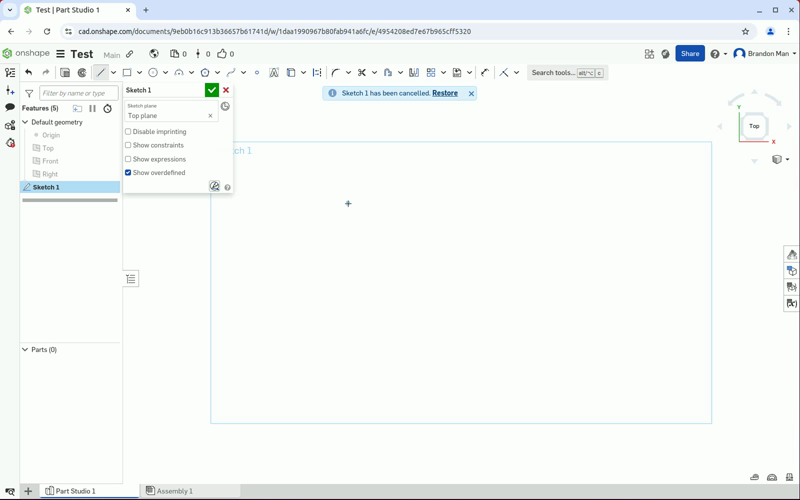
key_down(shift)
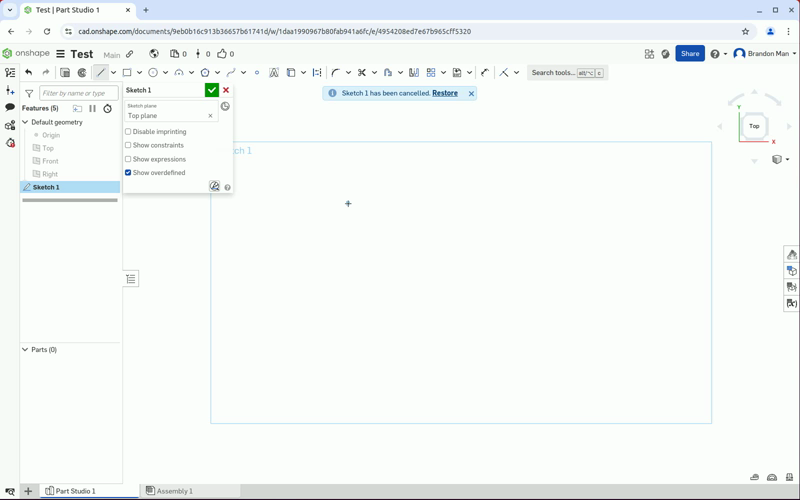
mouse_move(378, 203)
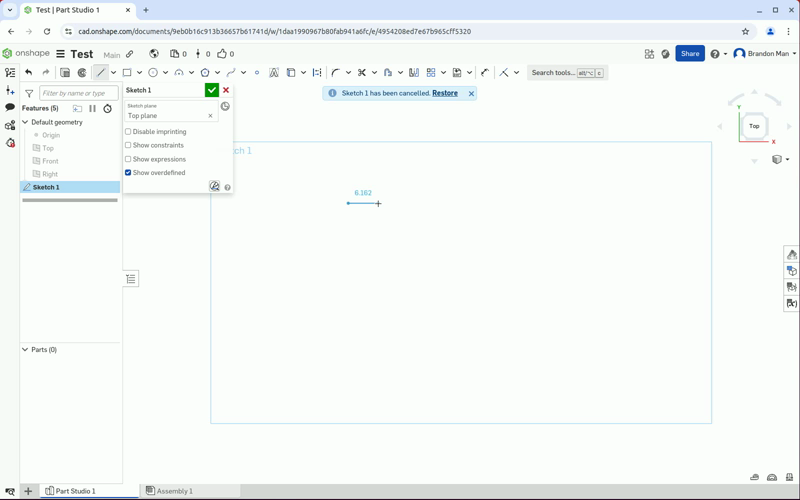
mouse_move(351, 203)
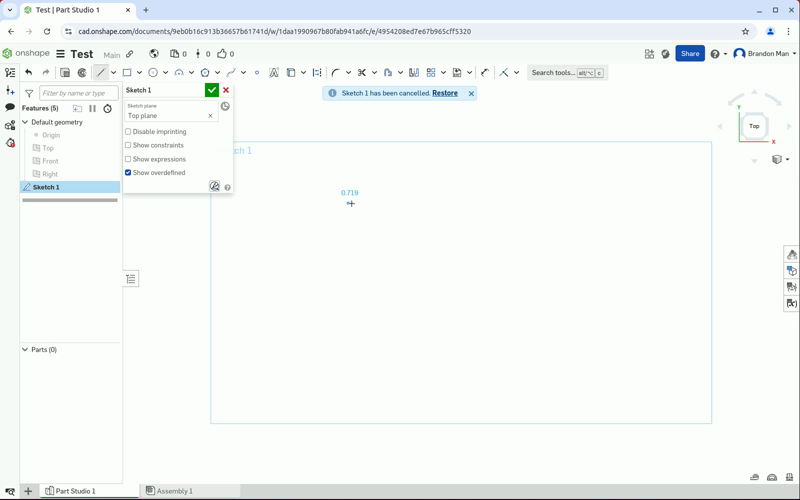
scroll(6)
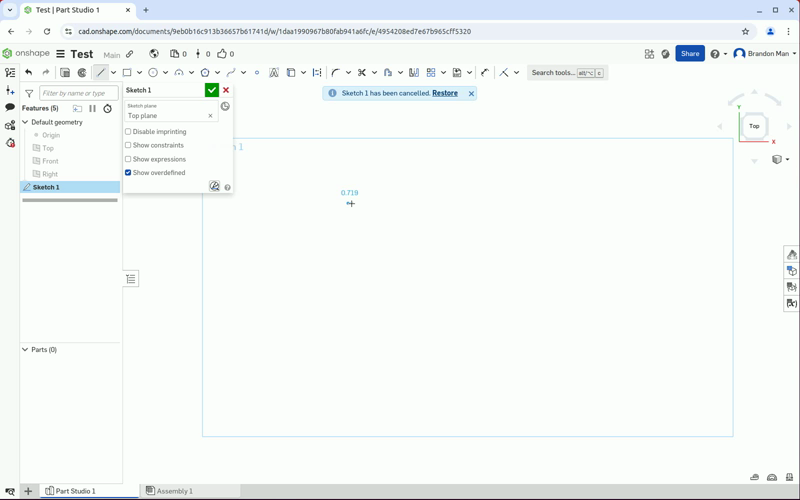
scroll(6)
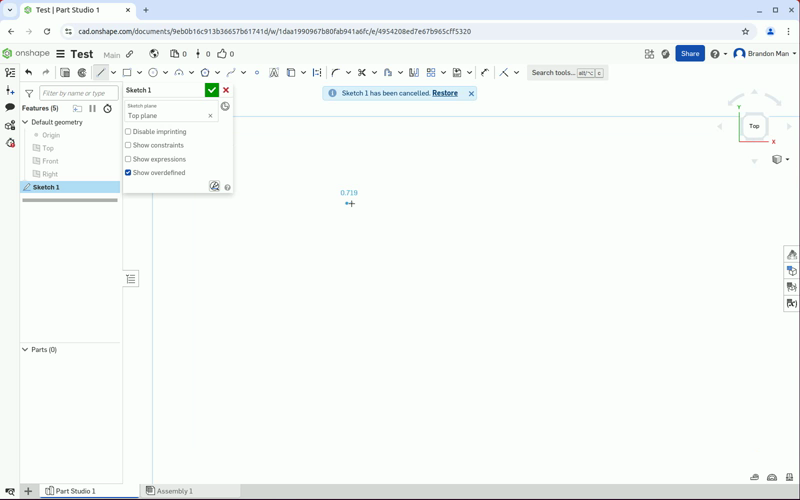
scroll(6)
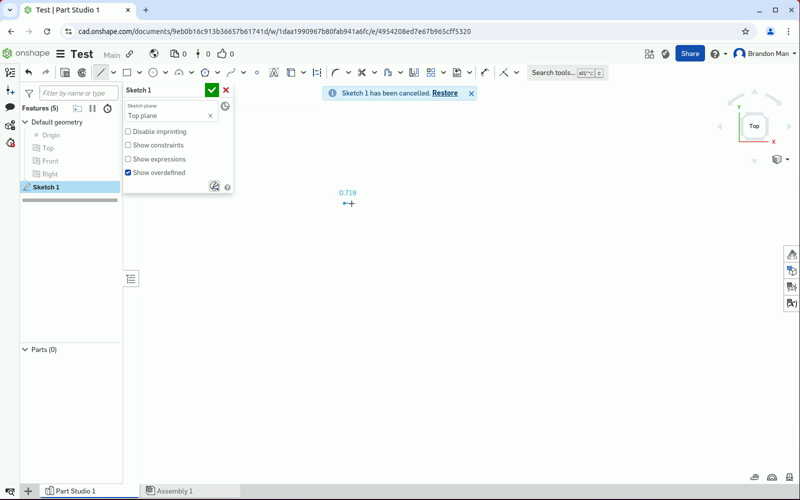
scroll(6)
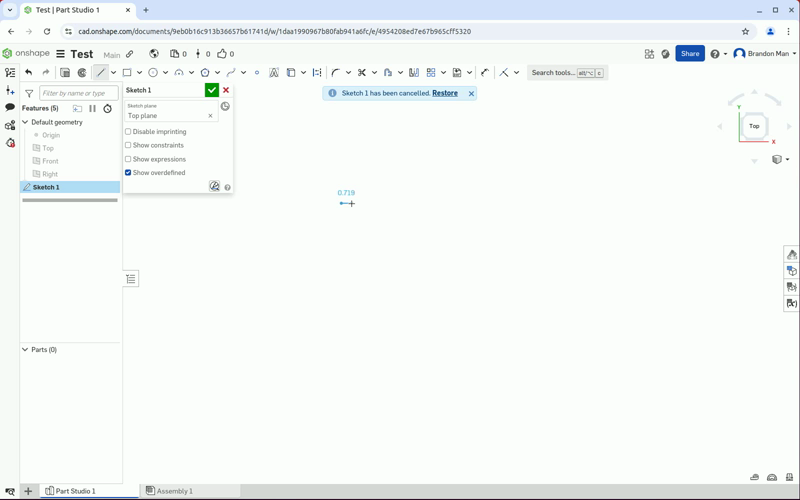
scroll(6)
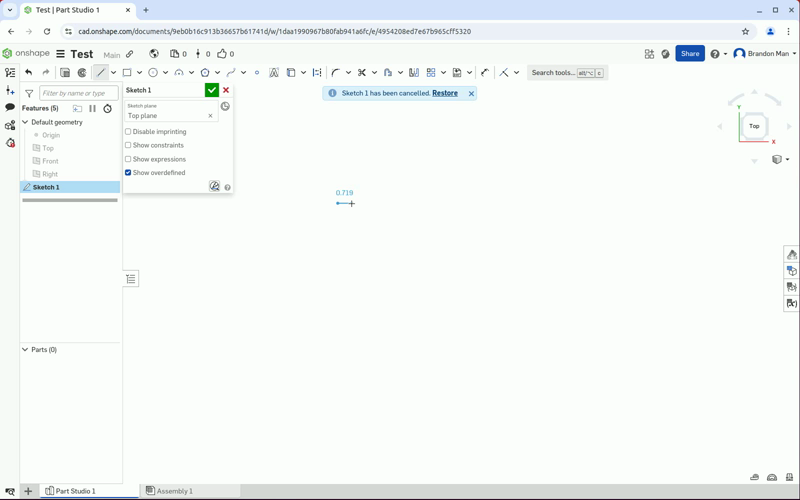
scroll(6)
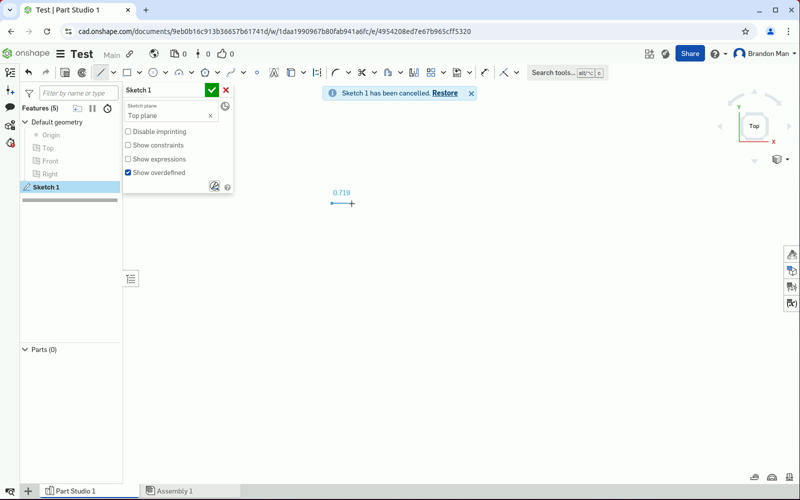
scroll(6)
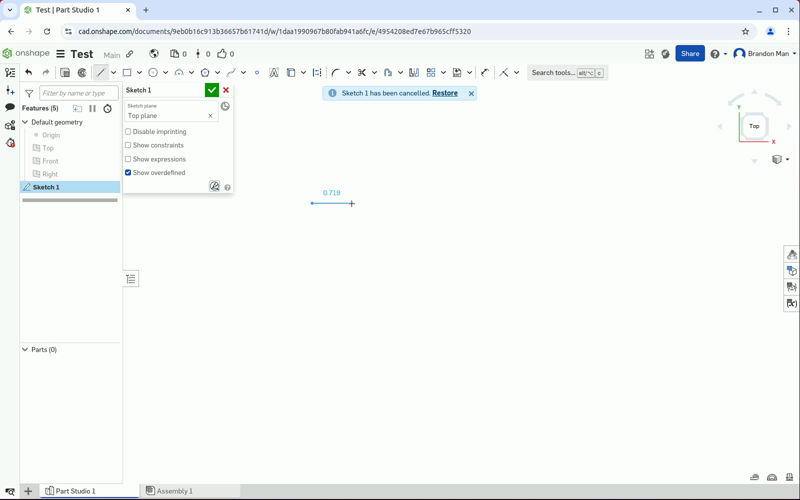
click(351, 203)
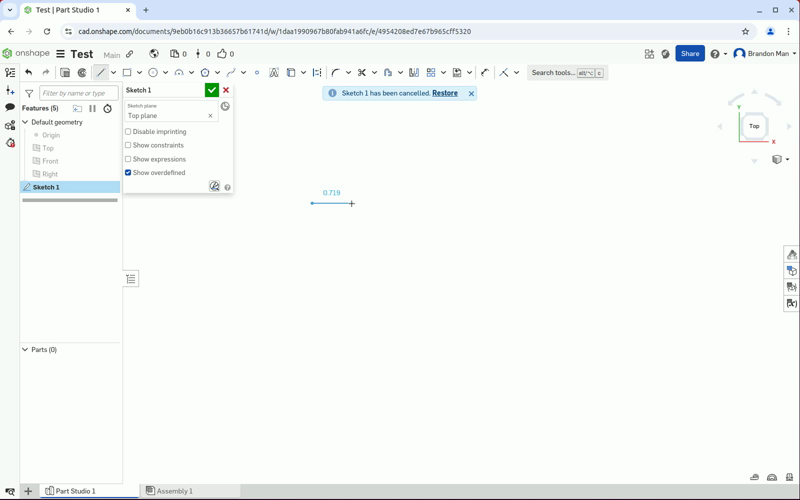
scroll(-6)
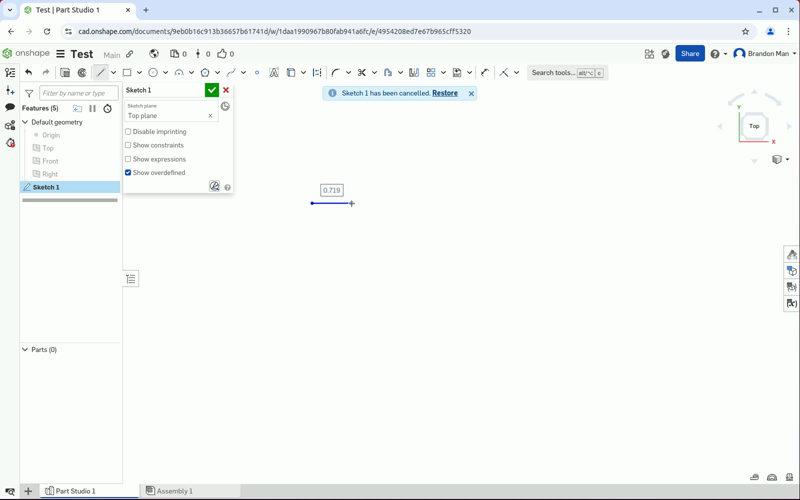
scroll(-6)
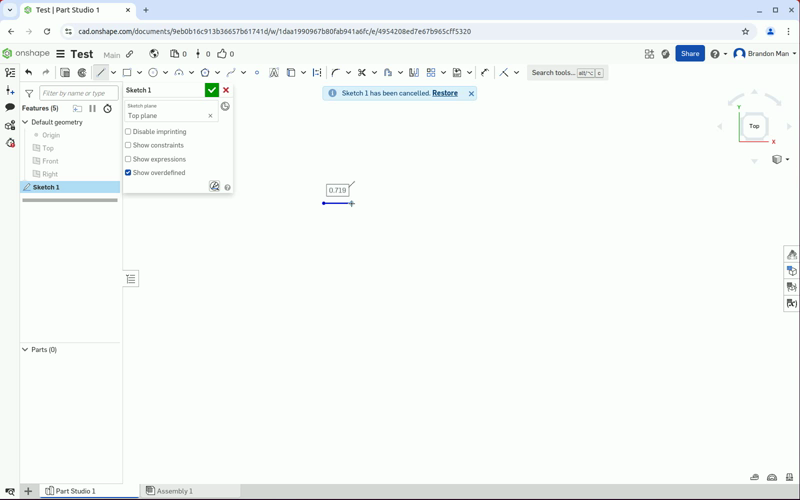
scroll(-6)
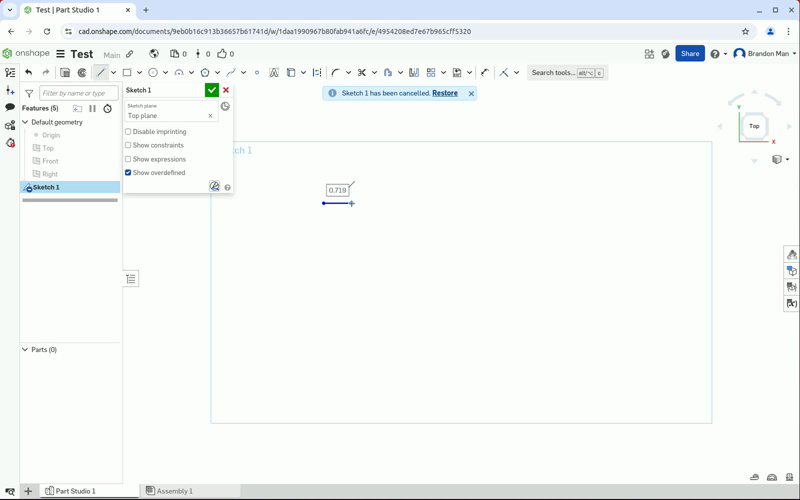
scroll(-6)
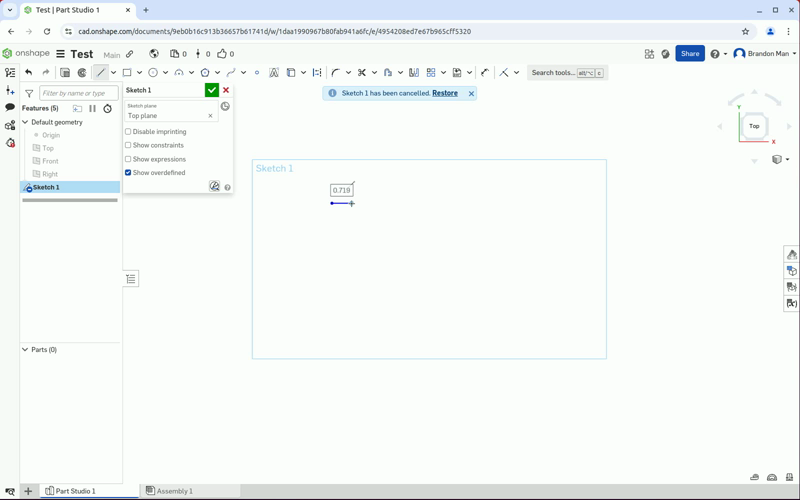
scroll(-6)
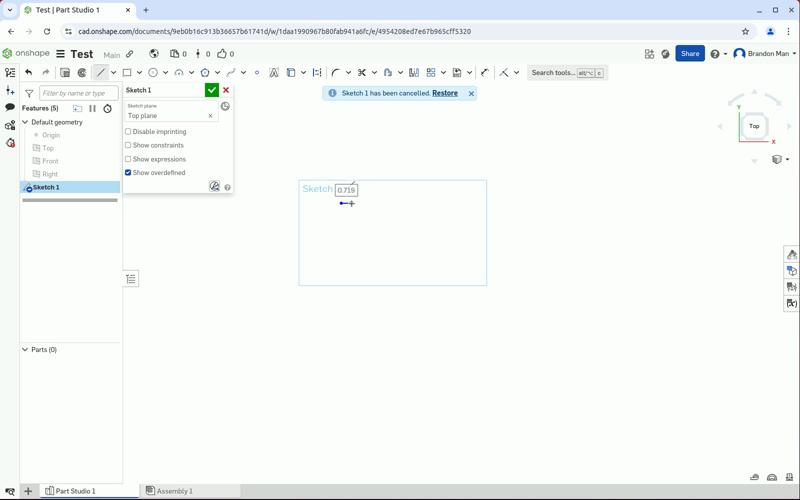
scroll(-6)
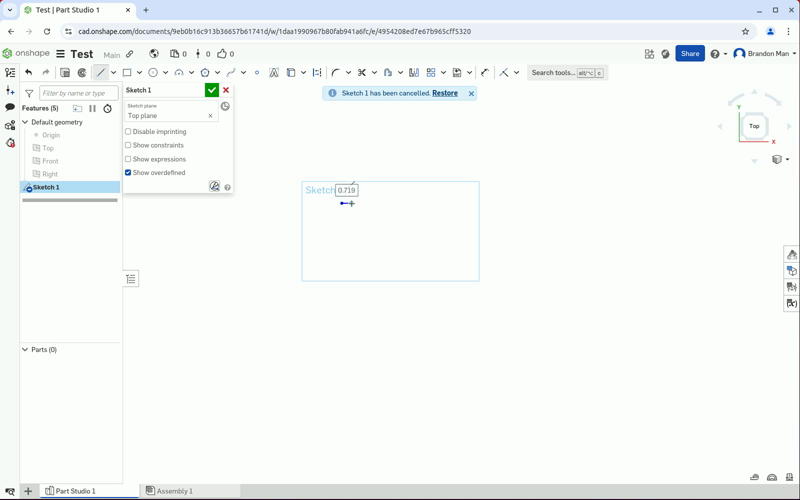
scroll(-6)
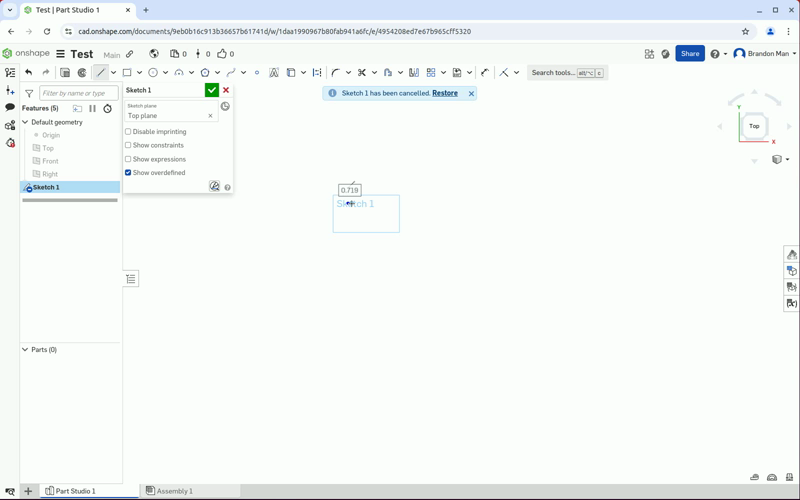
key_up(shift)
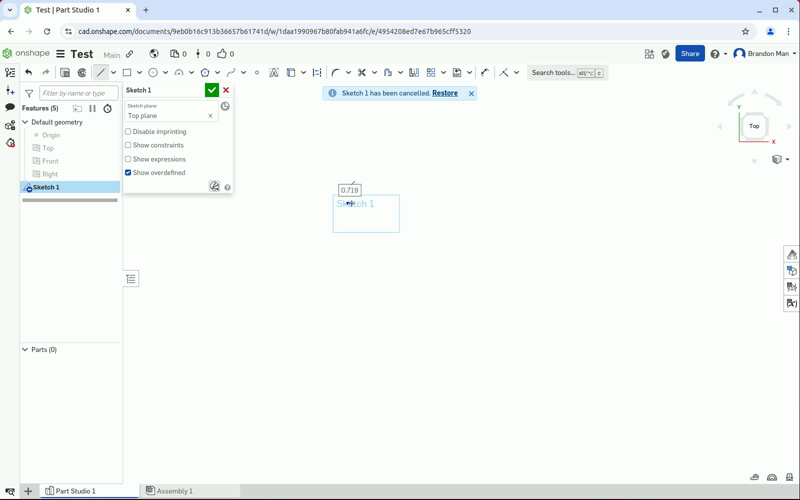
key(esc)
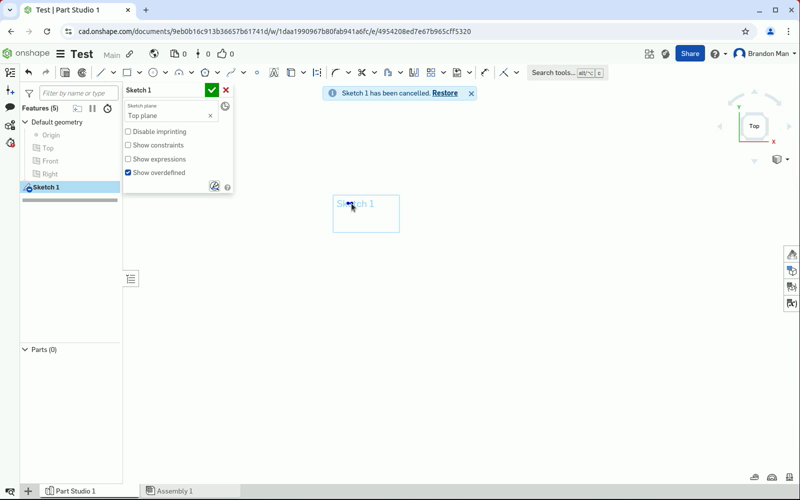
key(a)
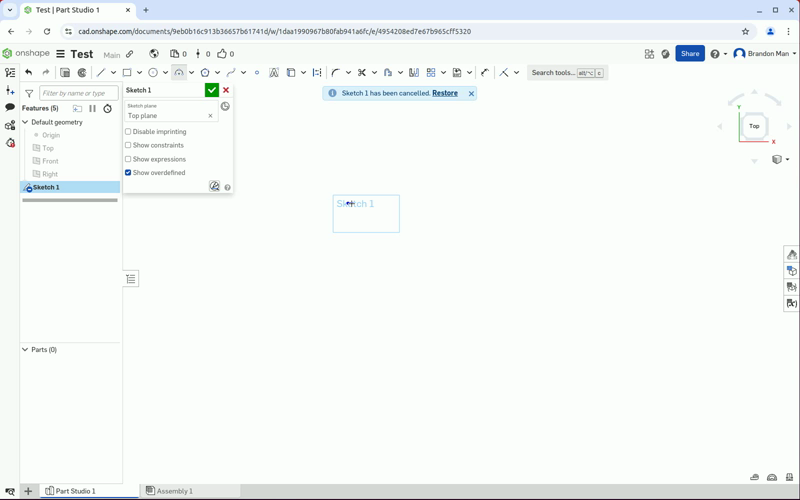
mouse_move(351, 203)
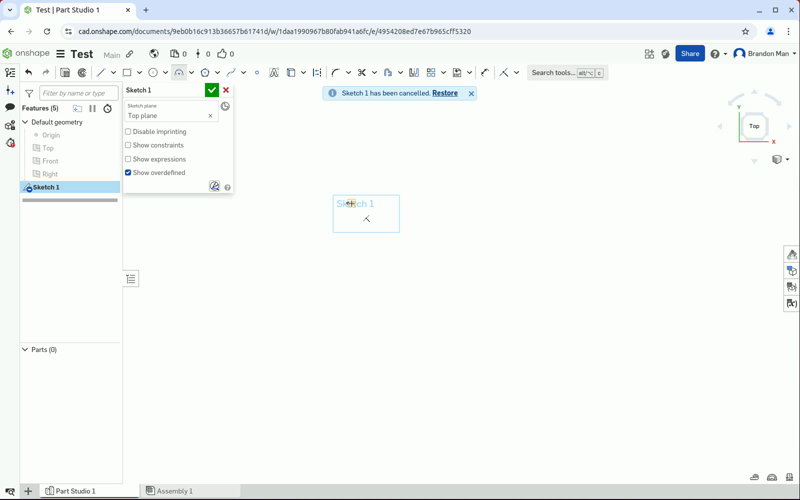
scroll(6)
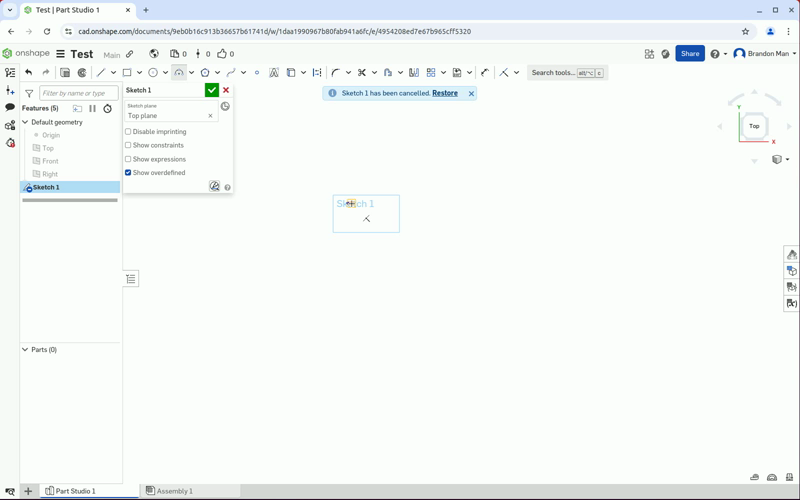
scroll(6)
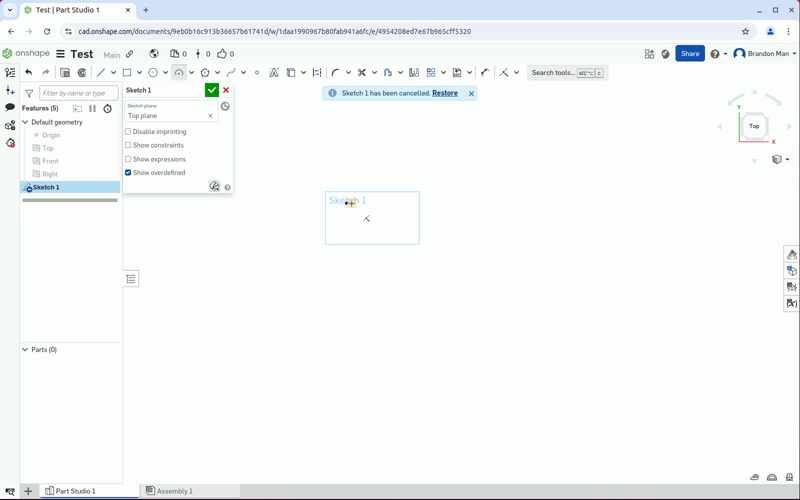
scroll(6)
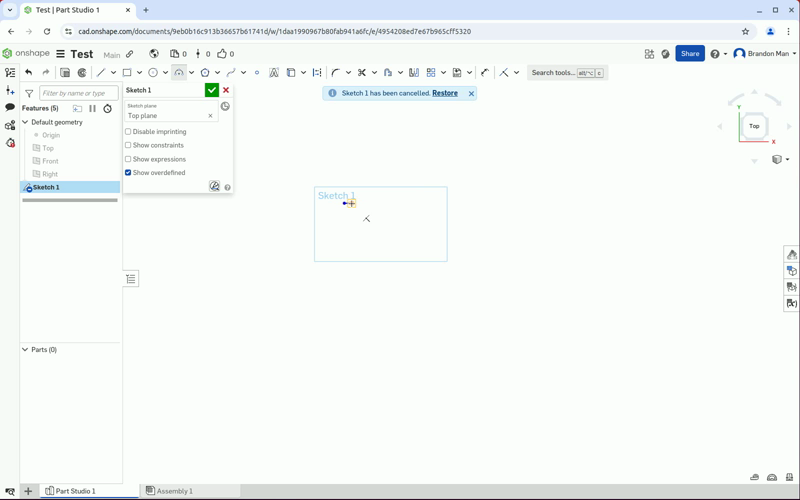
scroll(6)
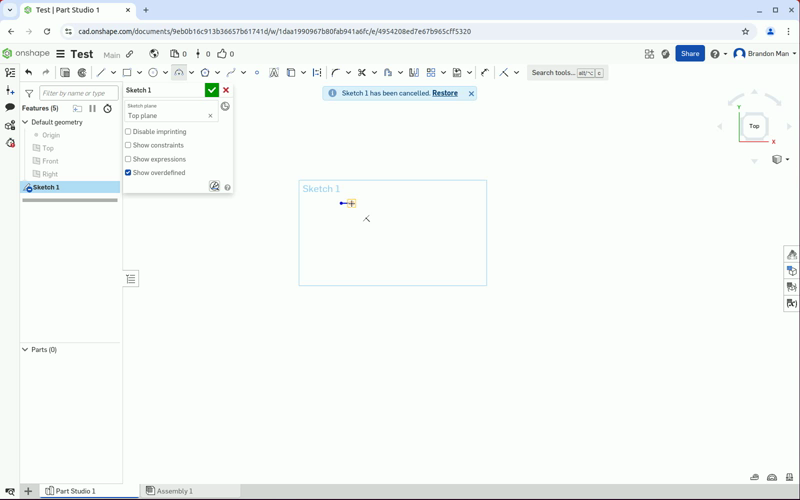
scroll(6)
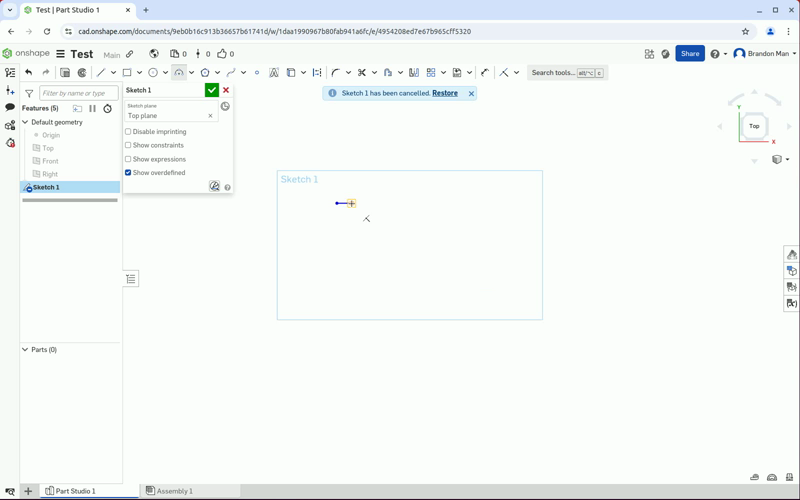
scroll(6)
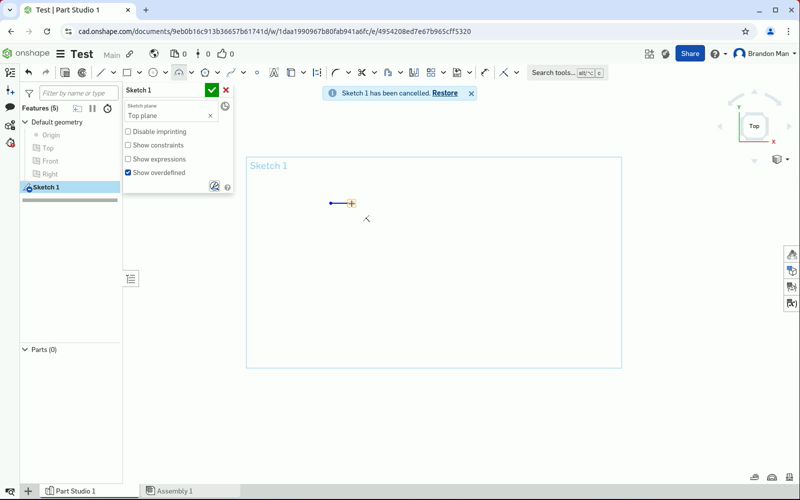
scroll(6)
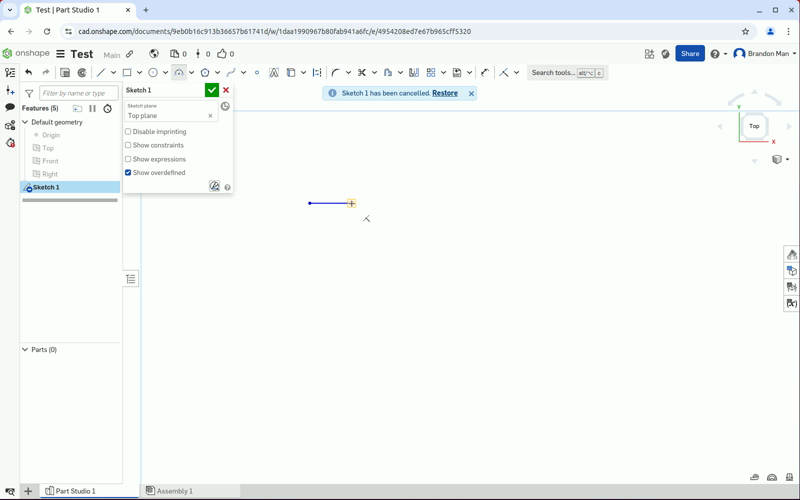
click(351, 203)
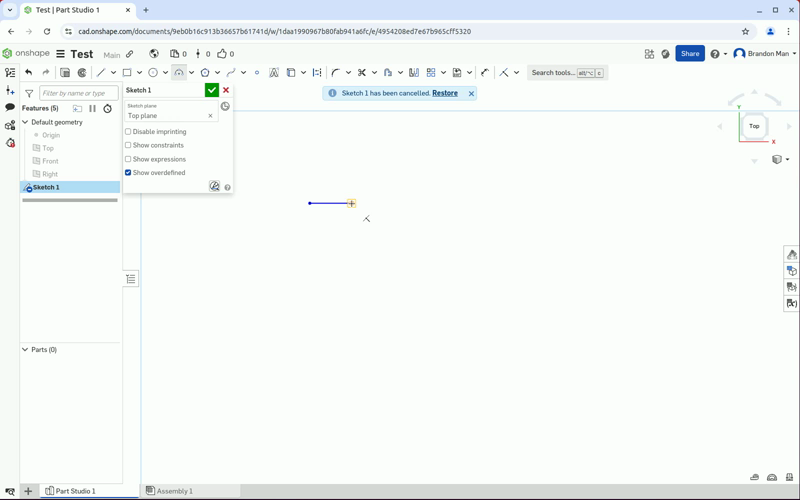
scroll(-6)
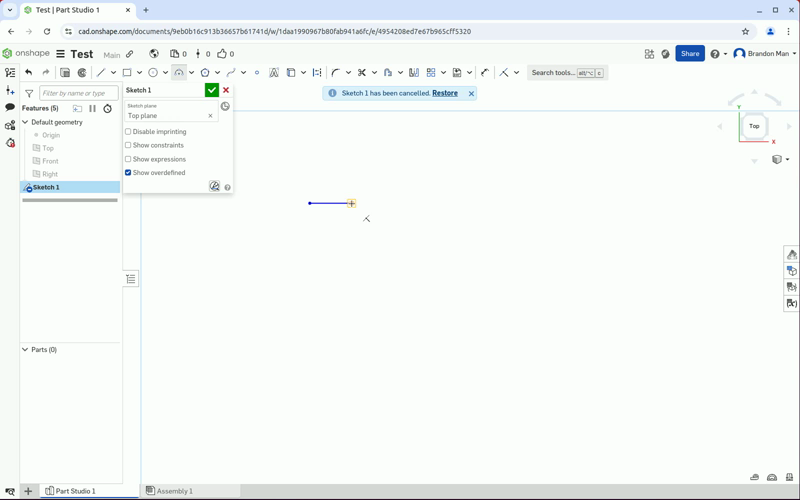
scroll(-6)
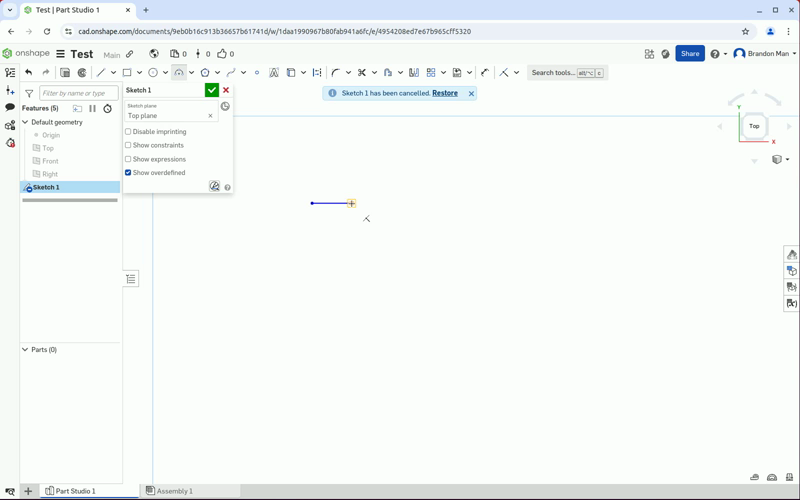
scroll(-6)
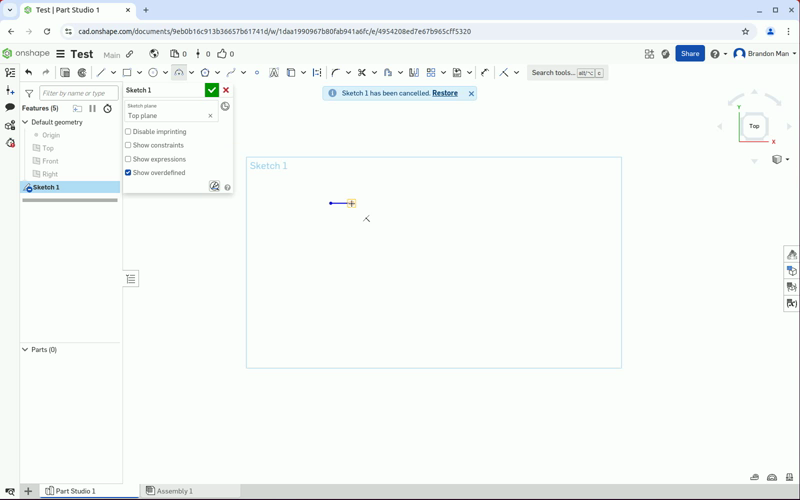
scroll(-6)
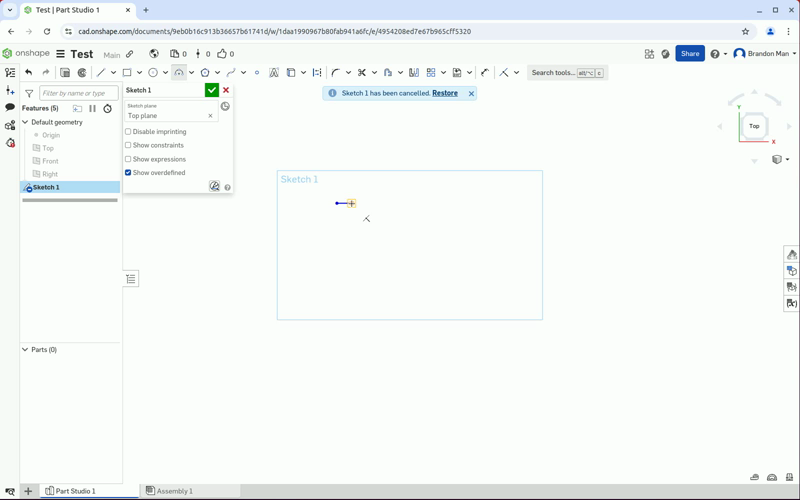
scroll(-6)
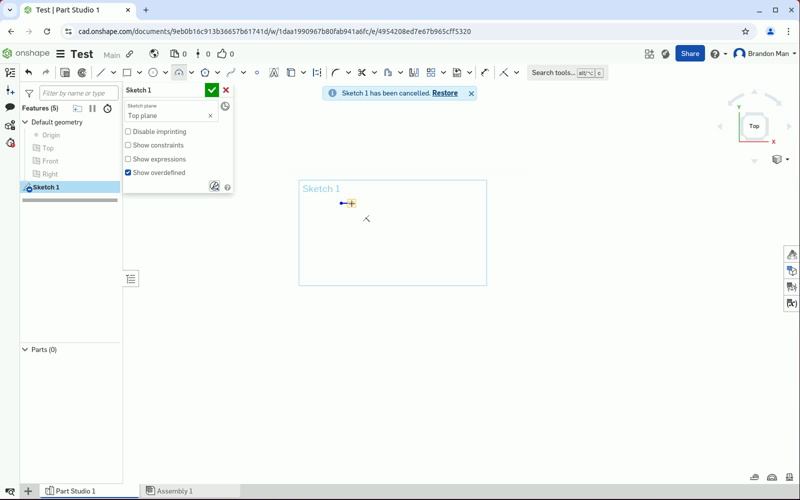
scroll(-6)
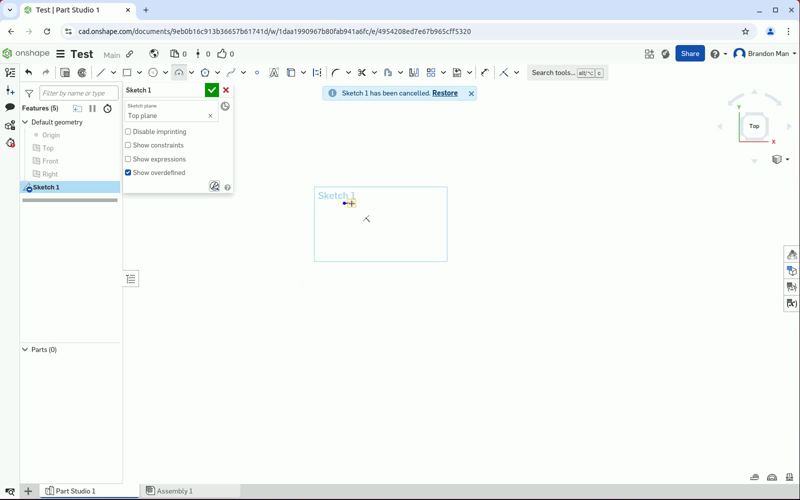
scroll(-6)
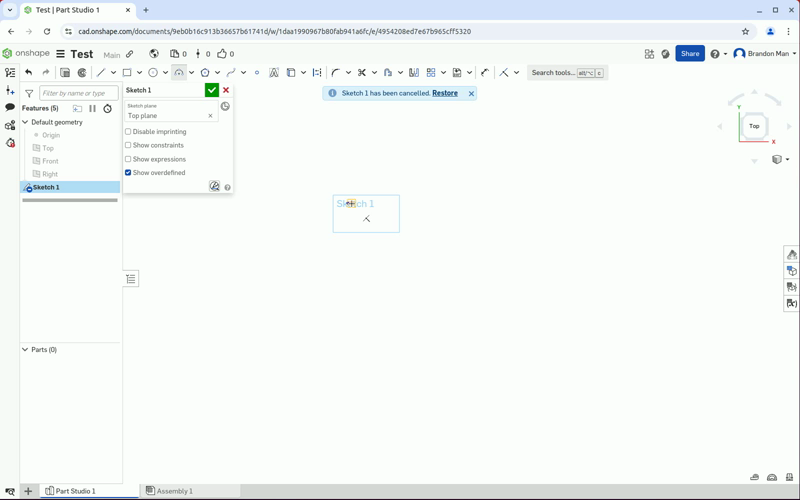
key_down(shift)
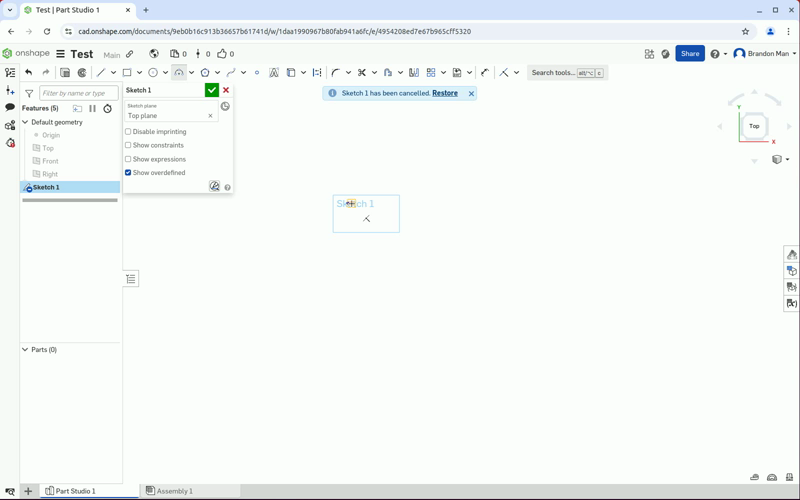
mouse_move(364, 216)
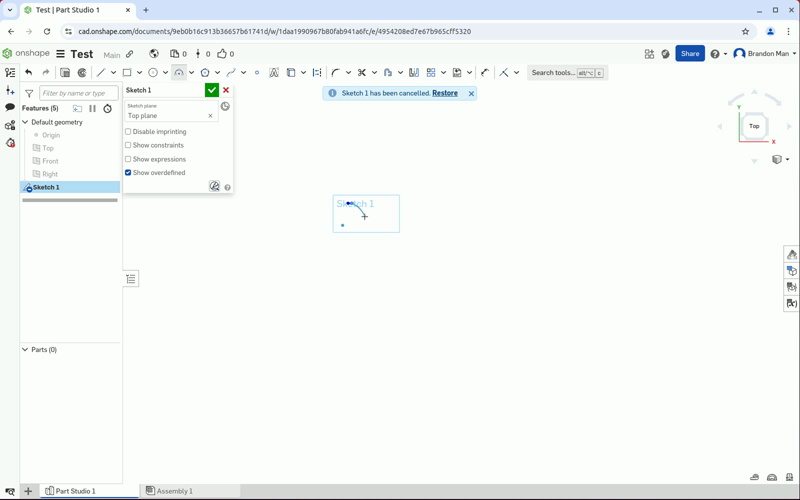
click(364, 216)
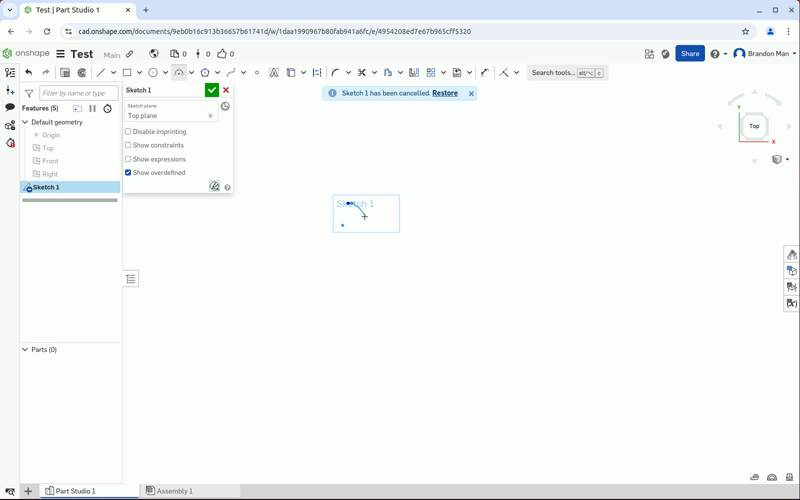
mouse_move(361, 207)
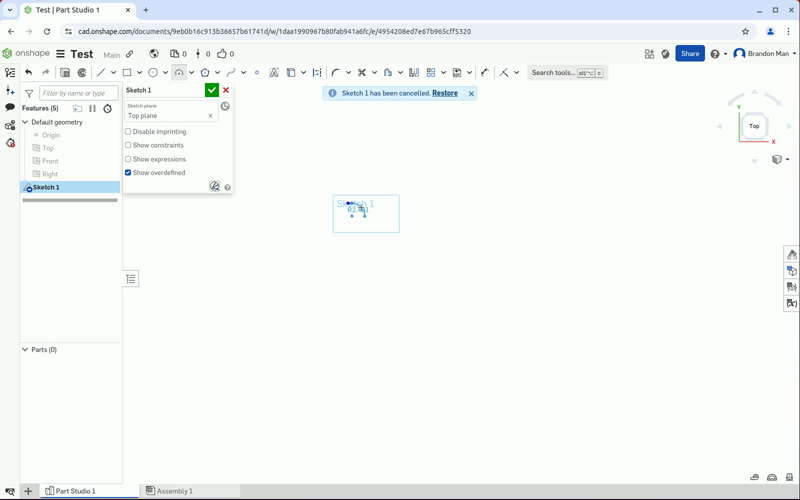
click(361, 207)
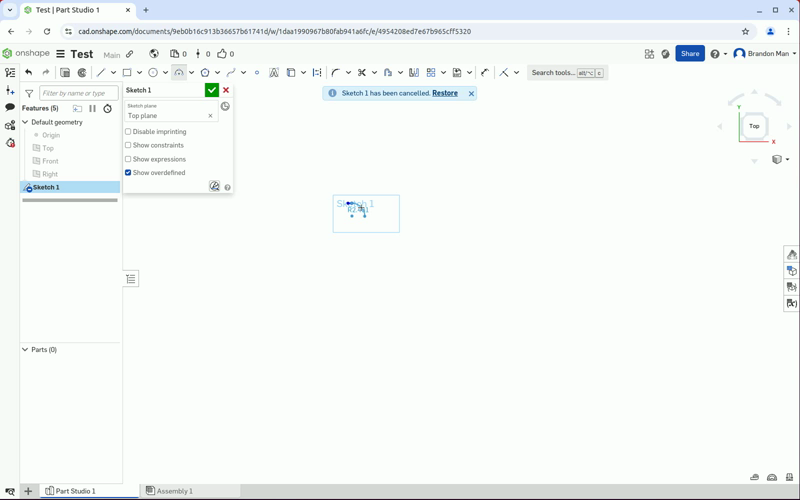
key_up(shift)
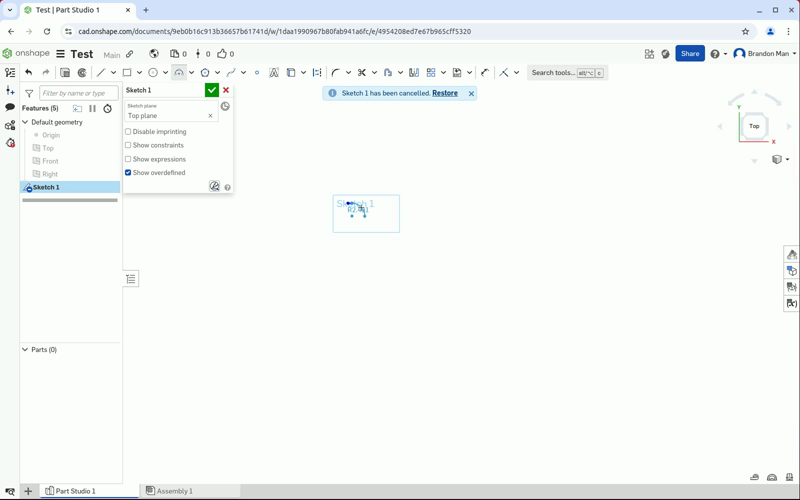
key(esc)
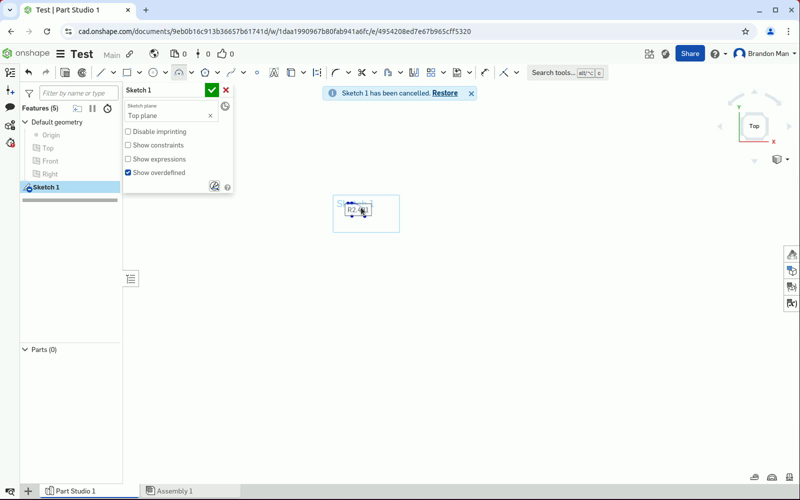
key(l)
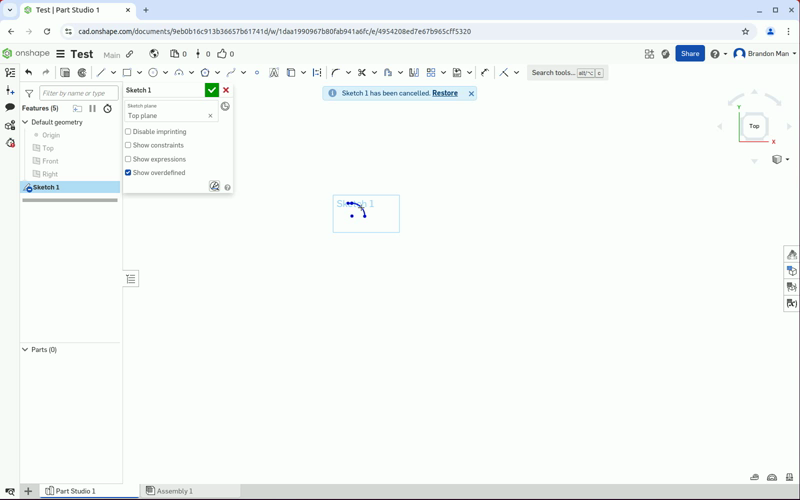
mouse_move(364, 216)
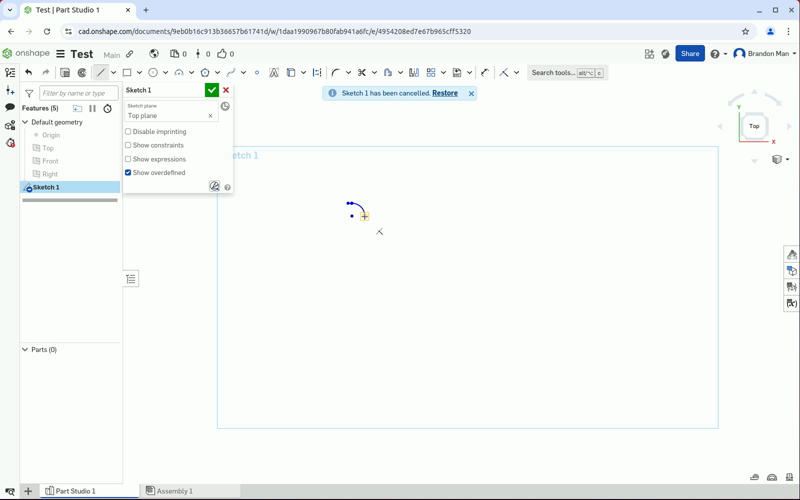
click(364, 216)
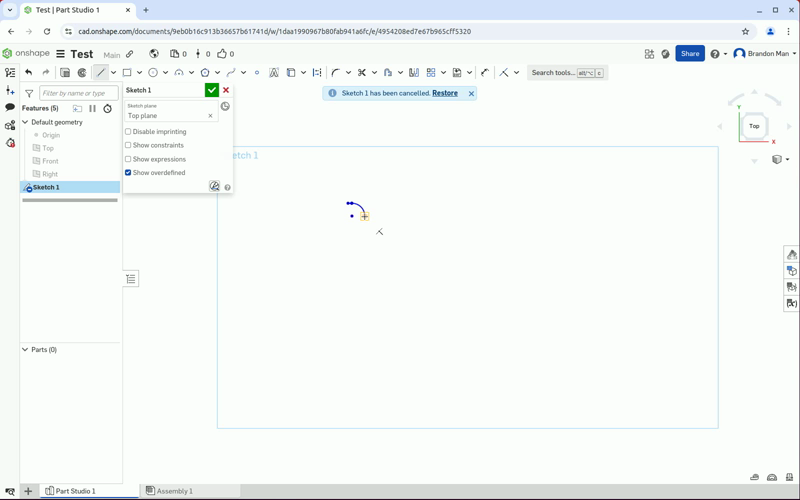
key_down(shift)
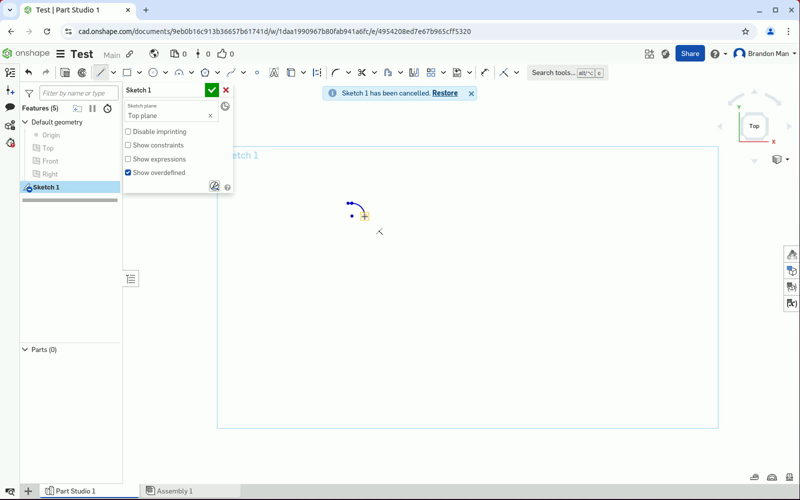
mouse_move(394, 216)
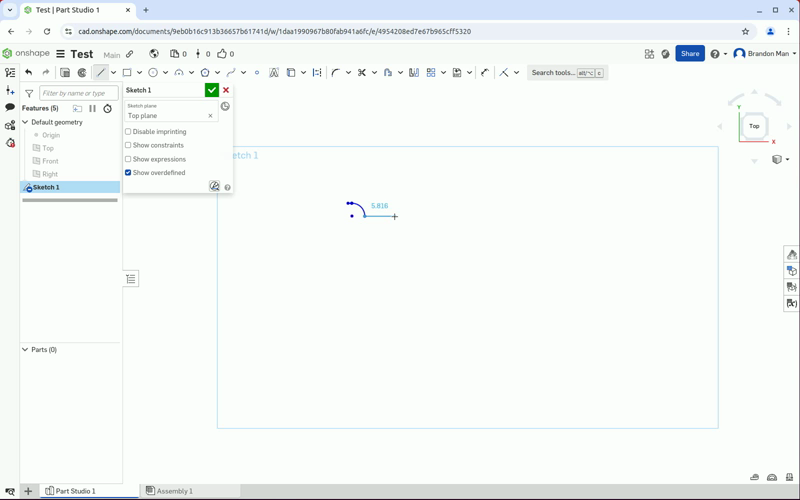
mouse_move(364, 269)
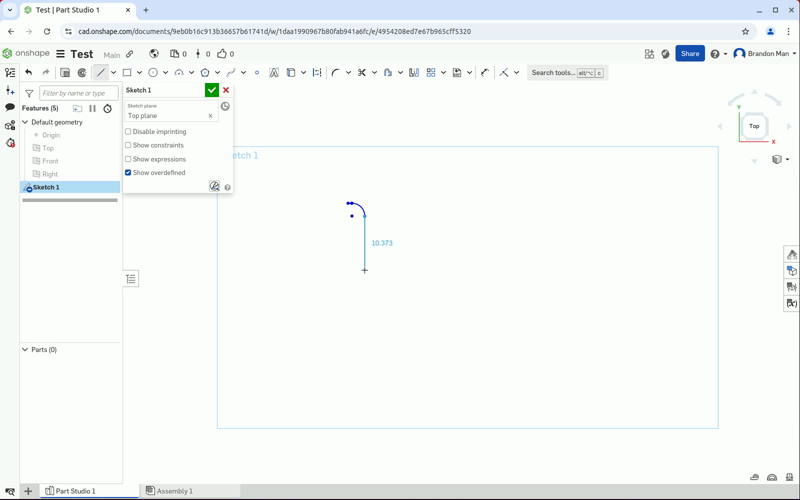
click(364, 269)
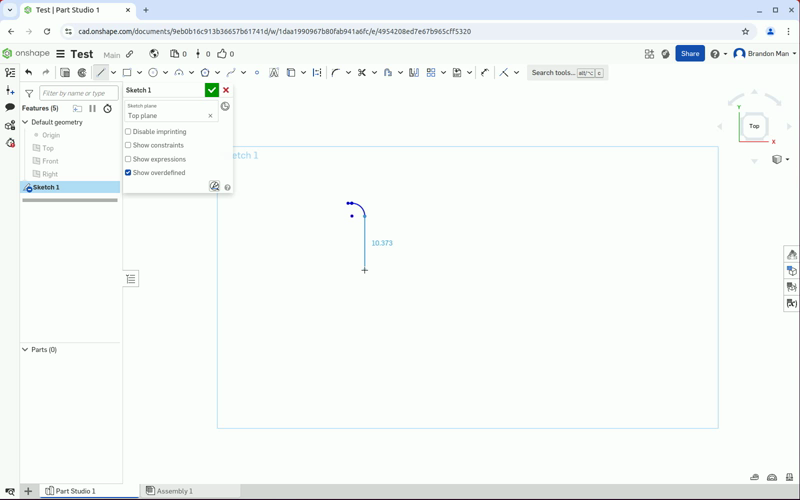
key_up(shift)
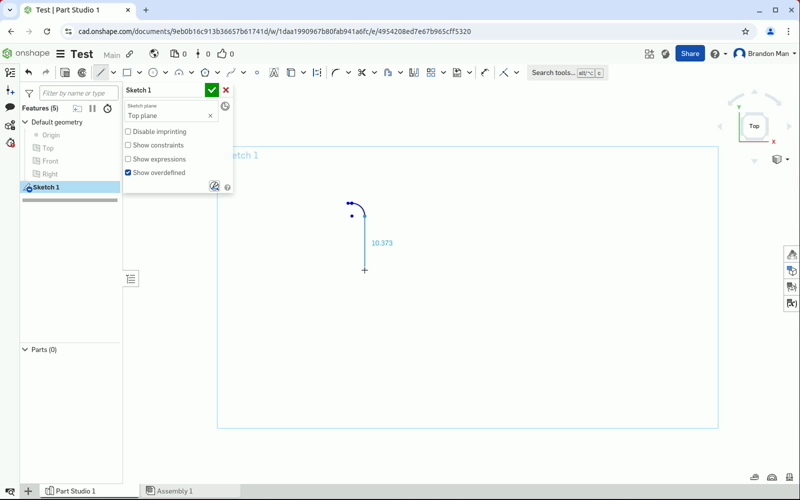
key(esc)
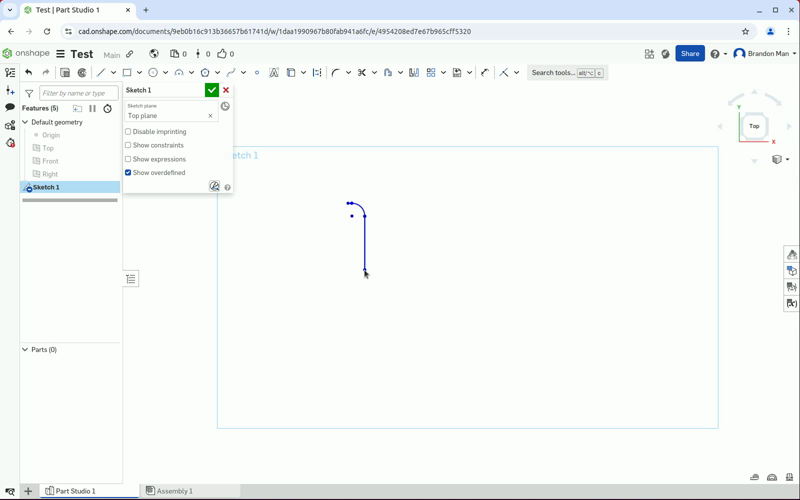
key(a)
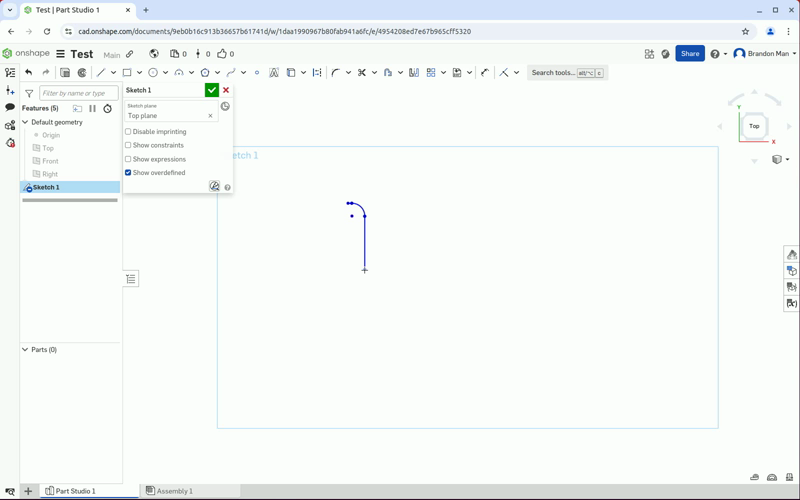
mouse_move(364, 269)
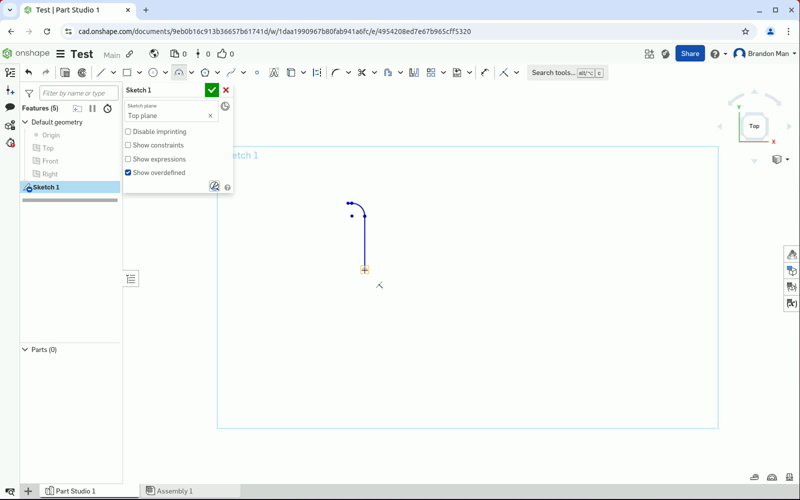
click(364, 269)
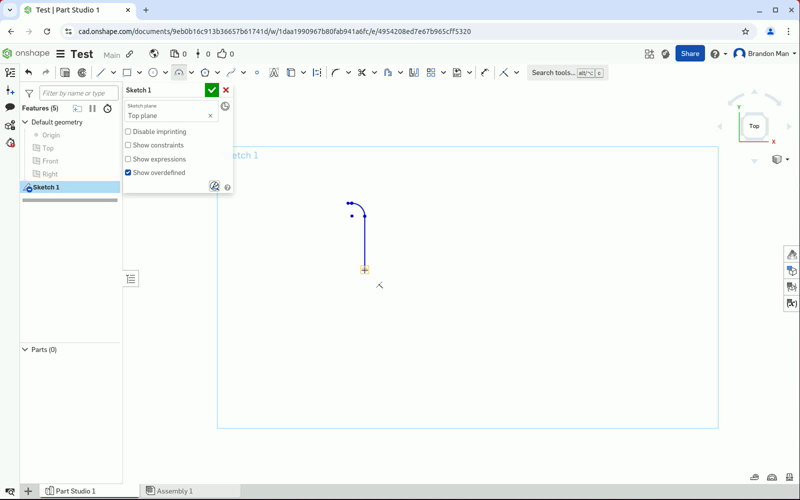
key_down(shift)
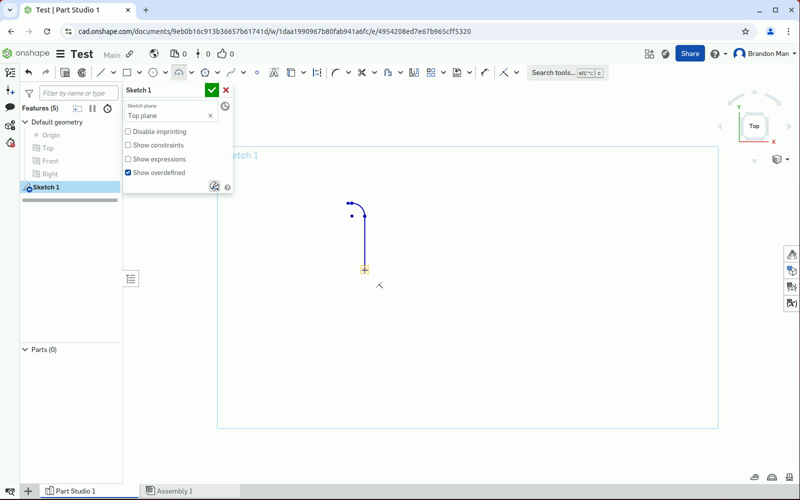
mouse_move(377, 282)
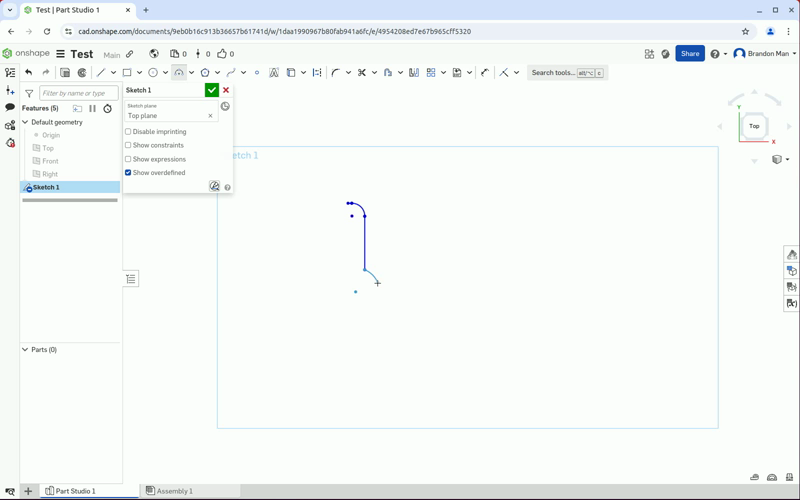
click(377, 282)
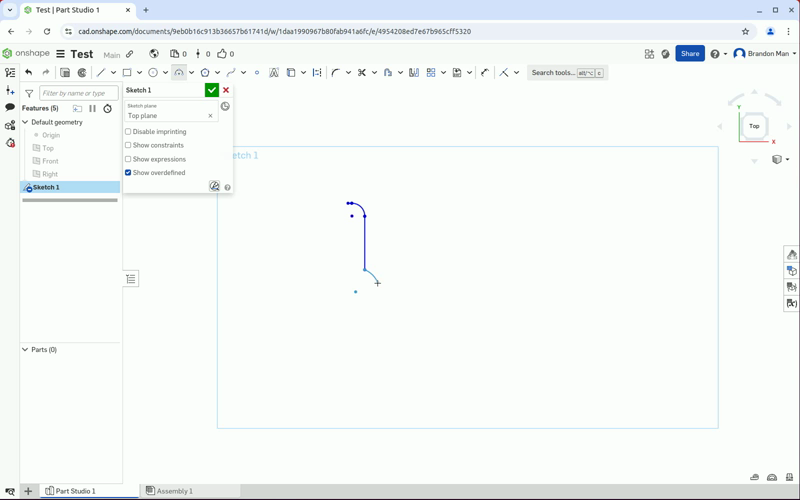
mouse_move(368, 278)
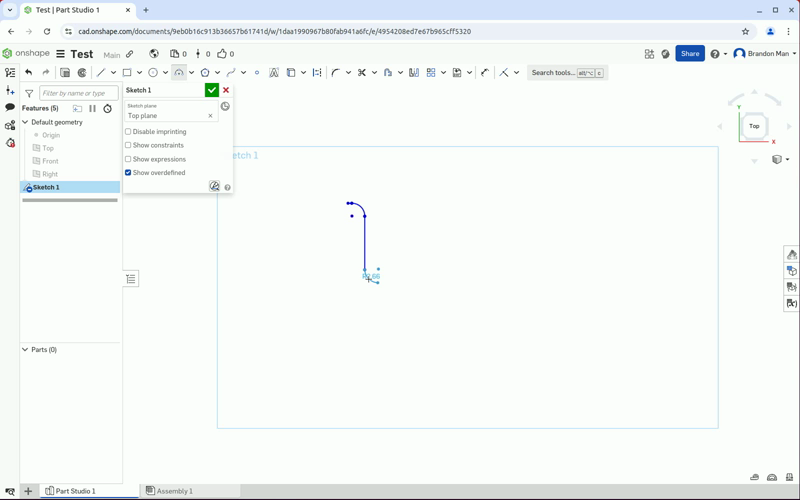
click(368, 278)
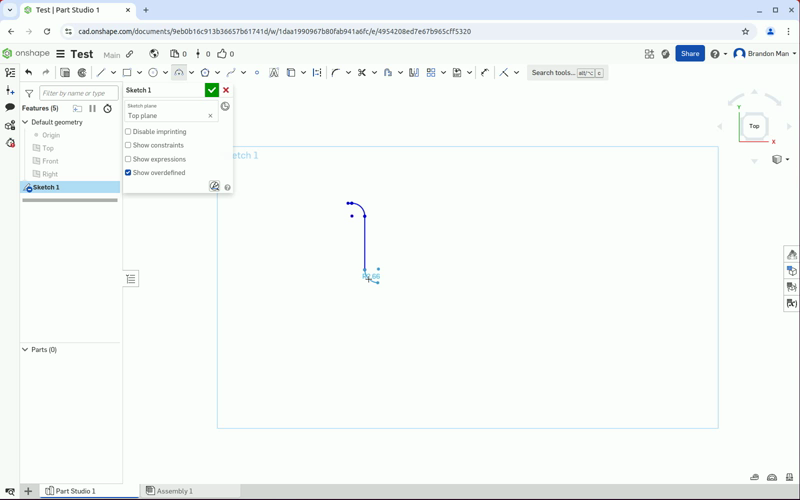
key_up(shift)
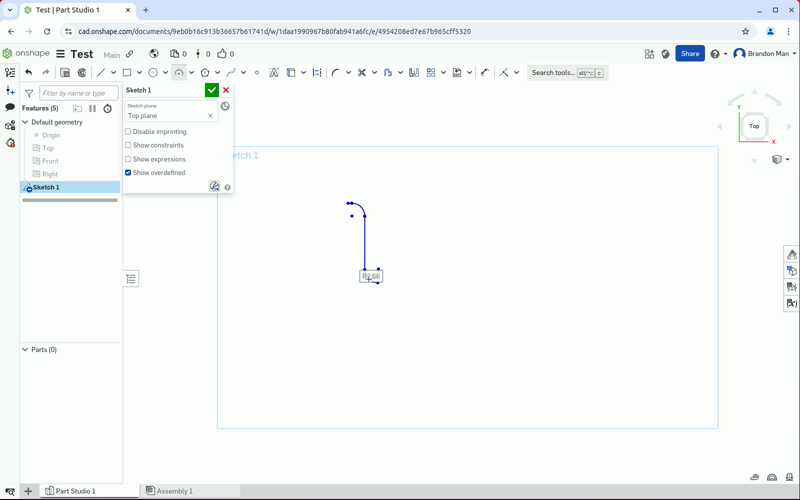
key(esc)
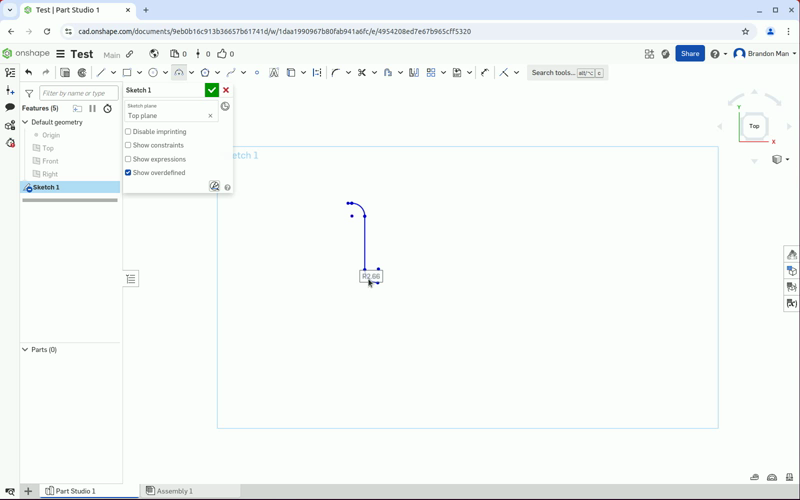
key(l)
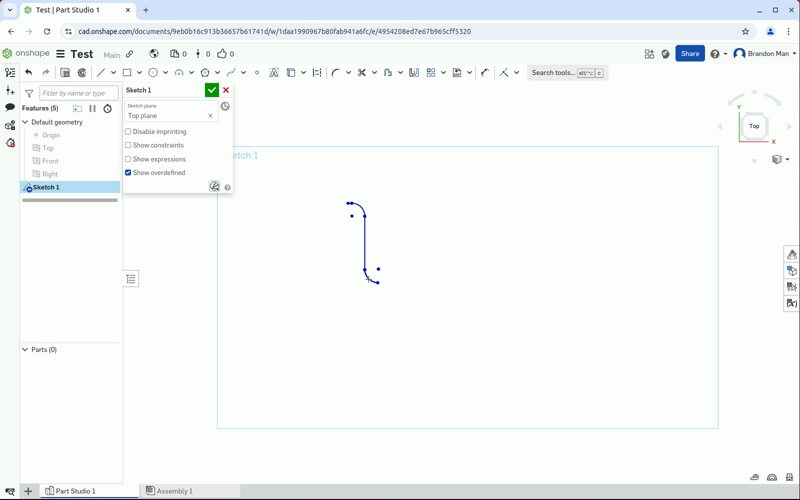
mouse_move(377, 282)
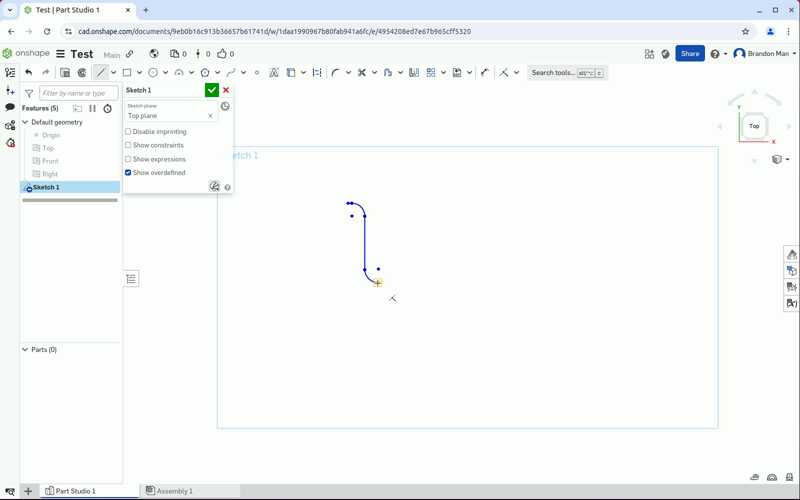
click(377, 282)
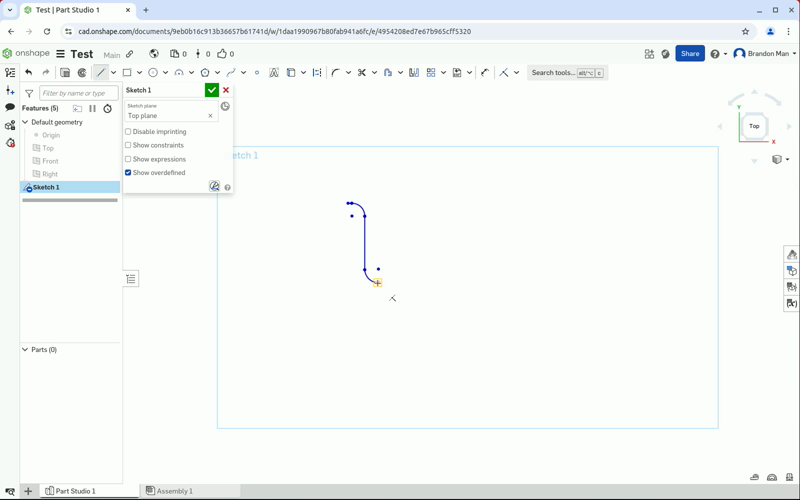
key_down(shift)
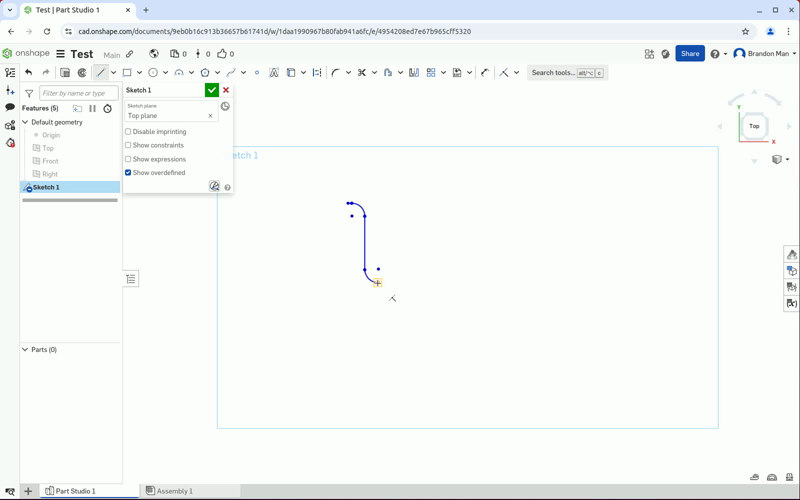
mouse_move(460, 282)
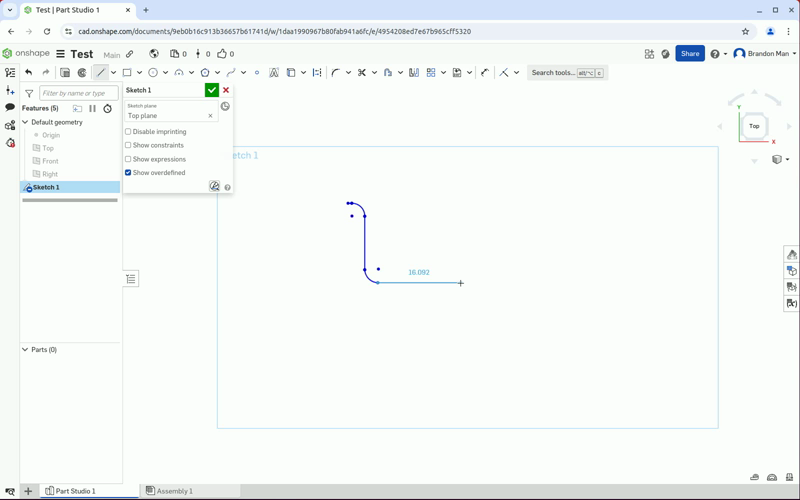
click(460, 282)
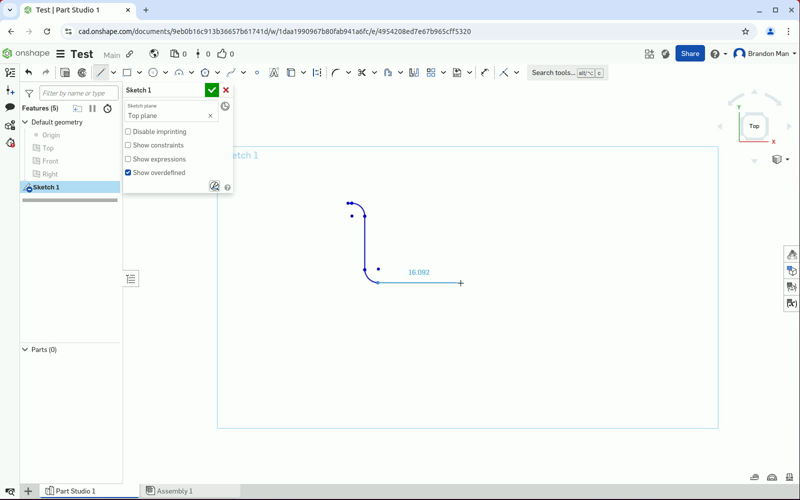
key_up(shift)
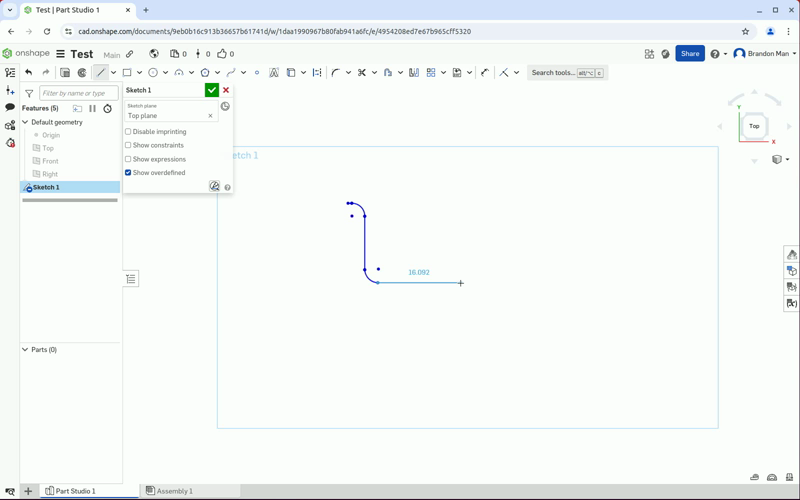
key_down(shift)
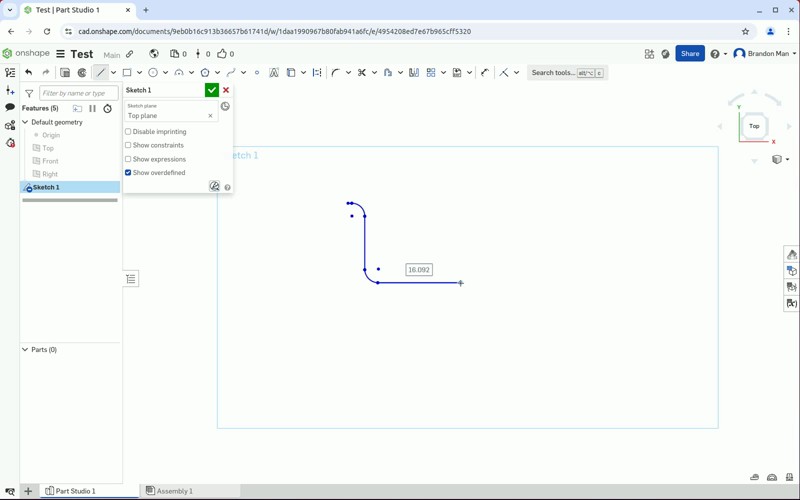
mouse_move(490, 282)
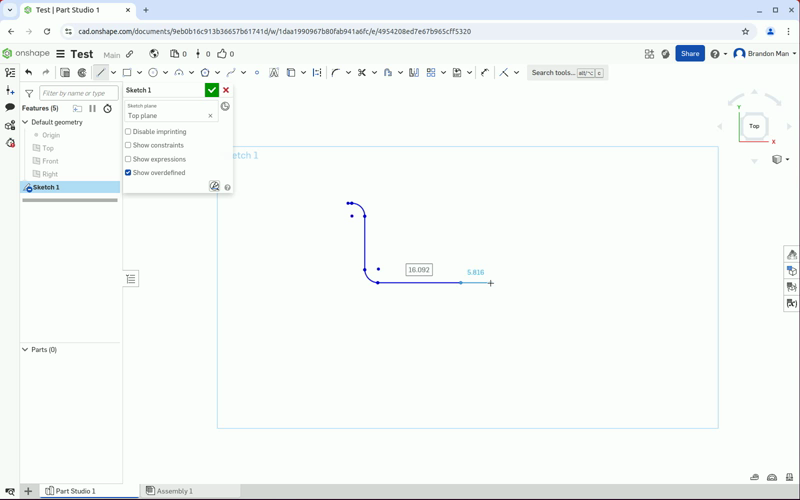
mouse_move(460, 279)
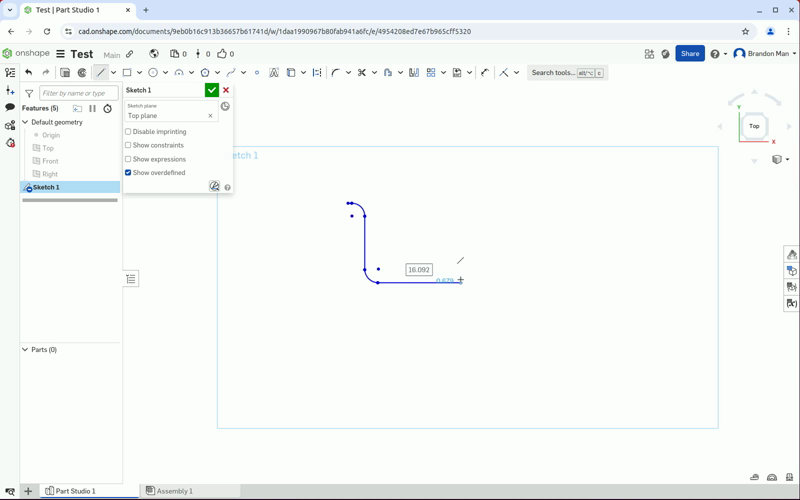
scroll(6)
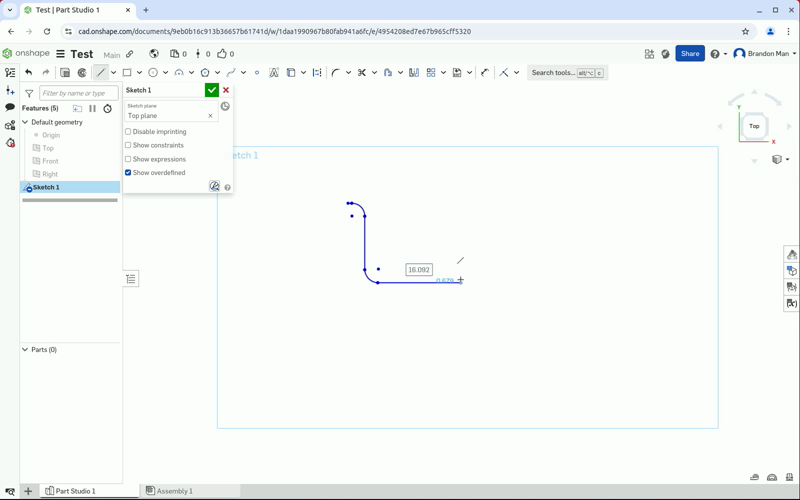
scroll(6)
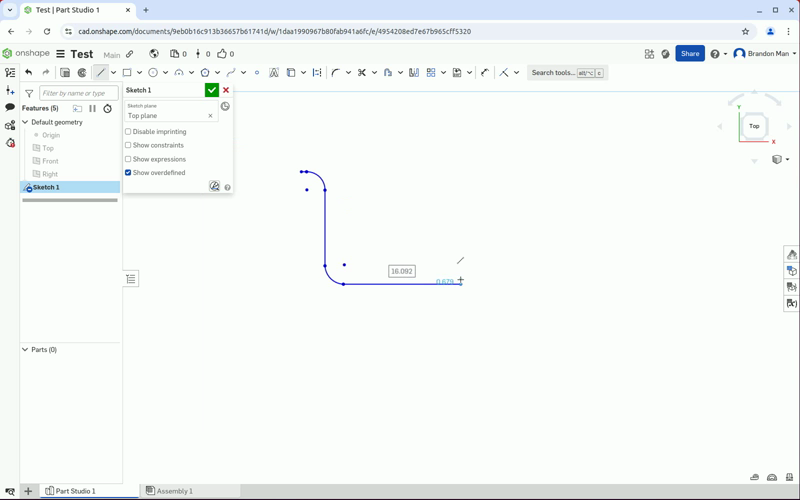
scroll(6)
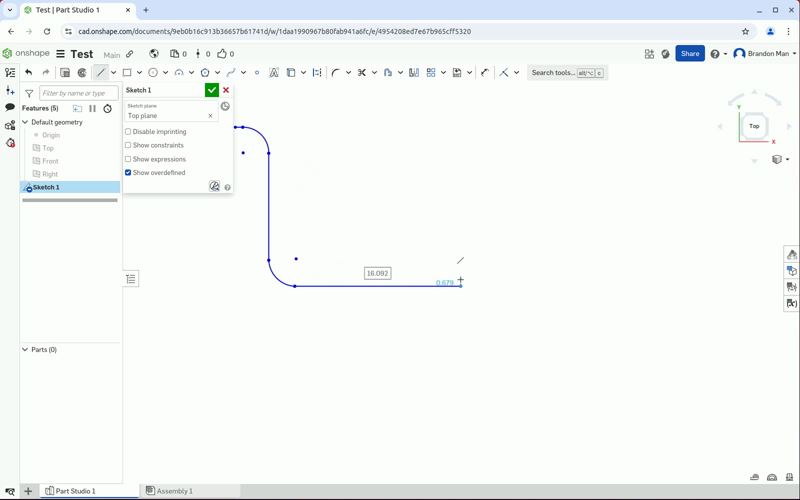
scroll(6)
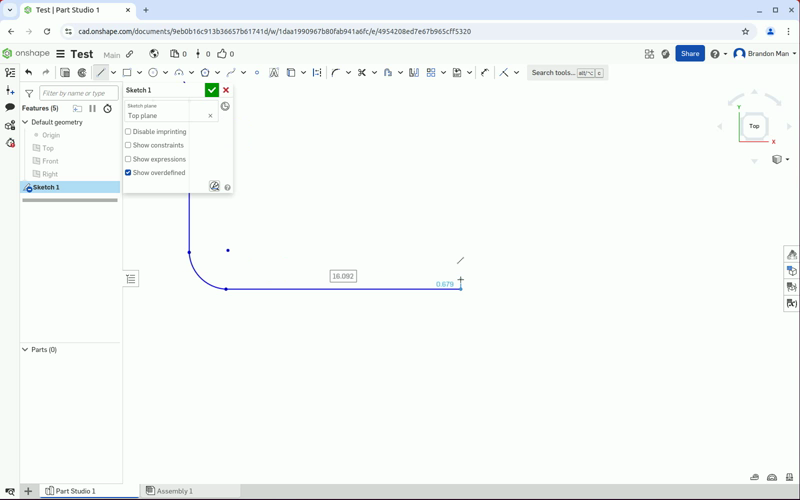
scroll(6)
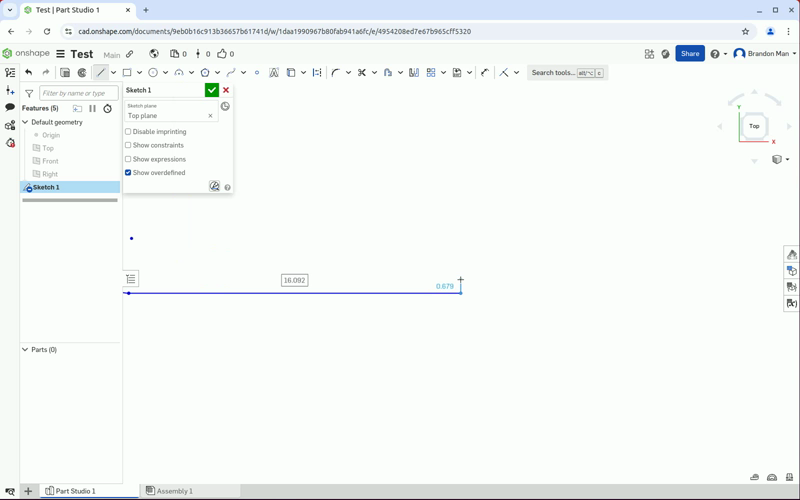
scroll(6)
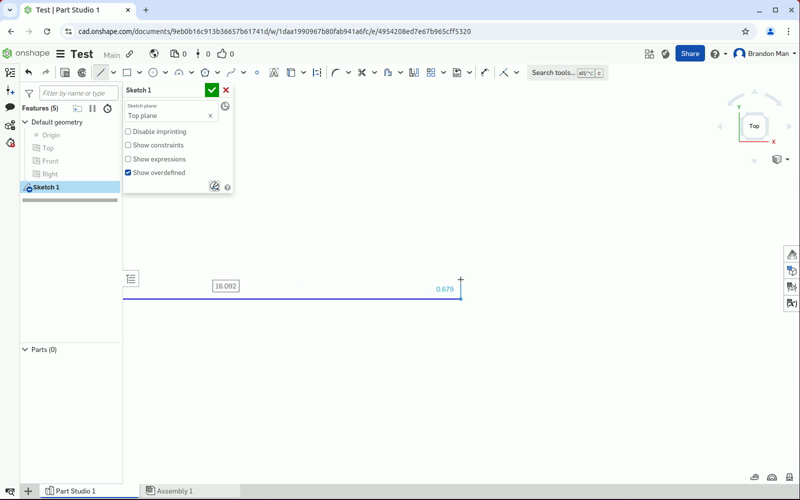
scroll(6)
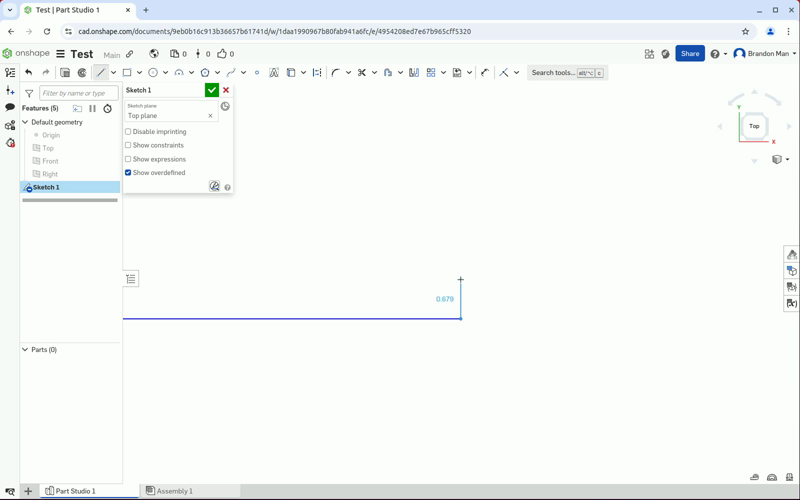
click(460, 279)
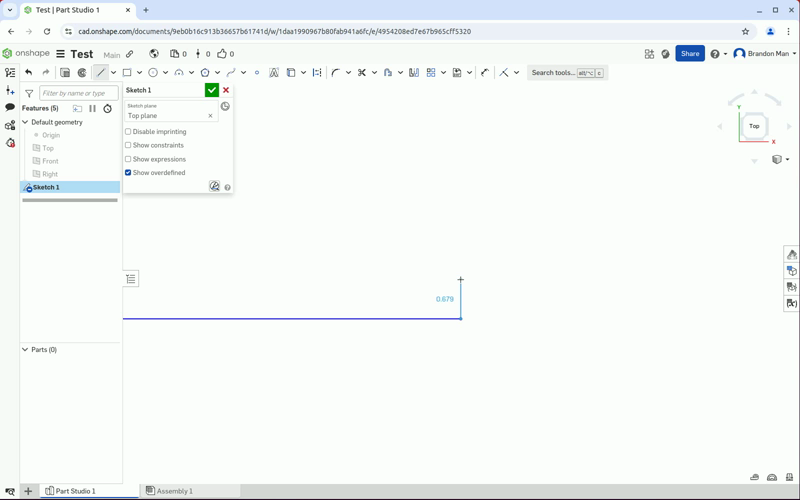
scroll(-6)
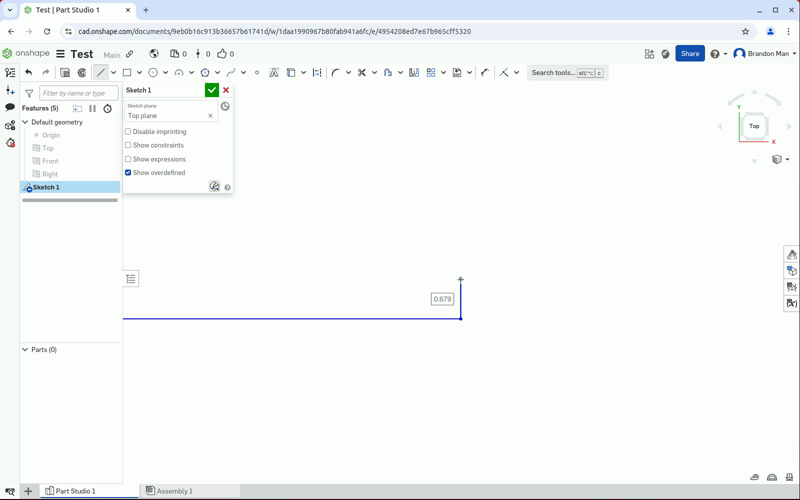
scroll(-6)
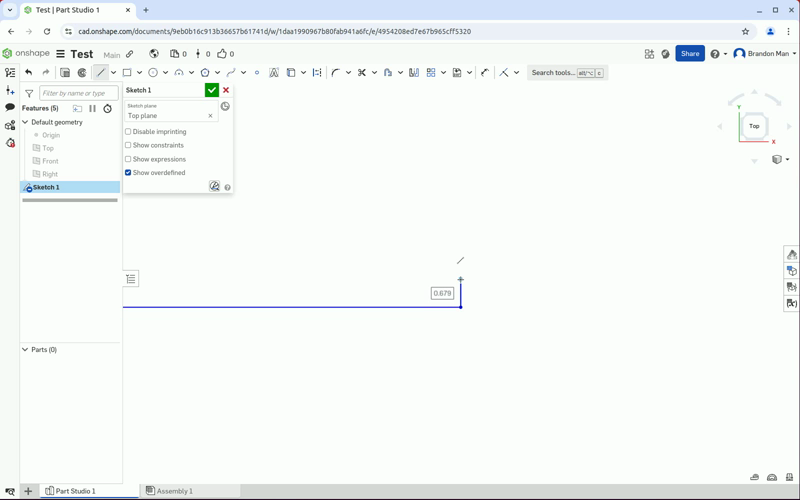
scroll(-6)
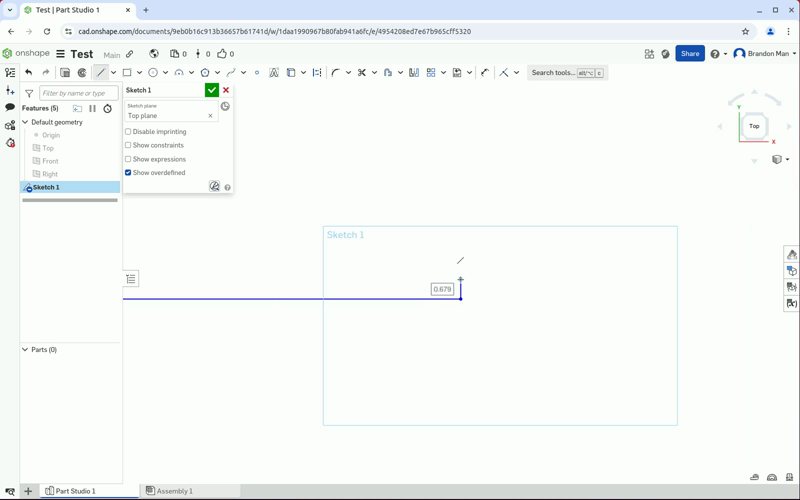
scroll(-6)
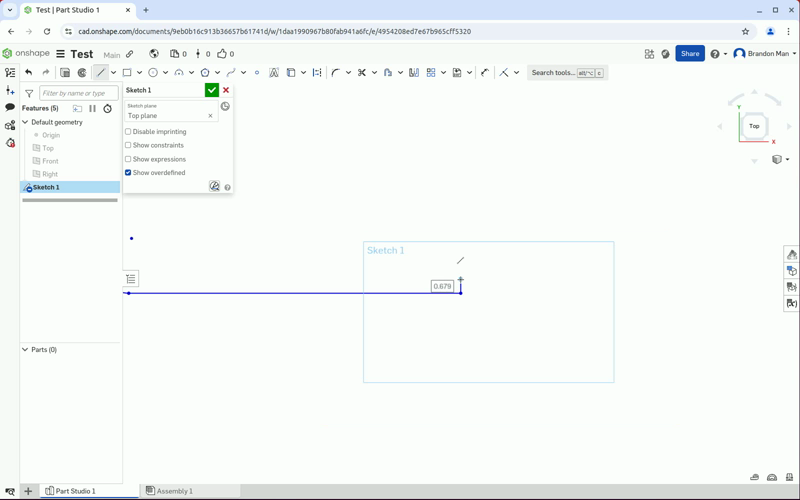
scroll(-6)
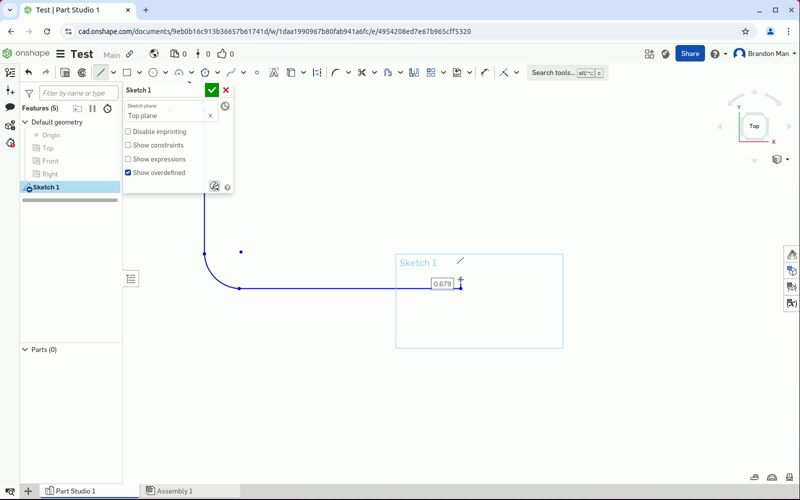
scroll(-6)
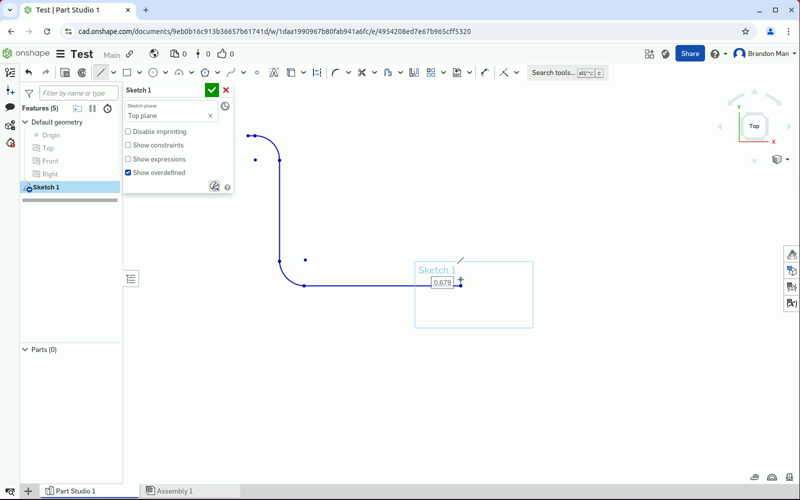
scroll(-6)
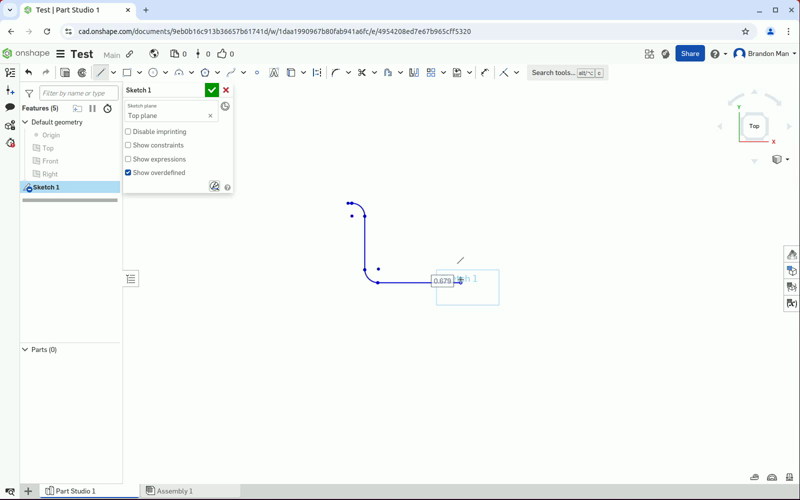
key_up(shift)
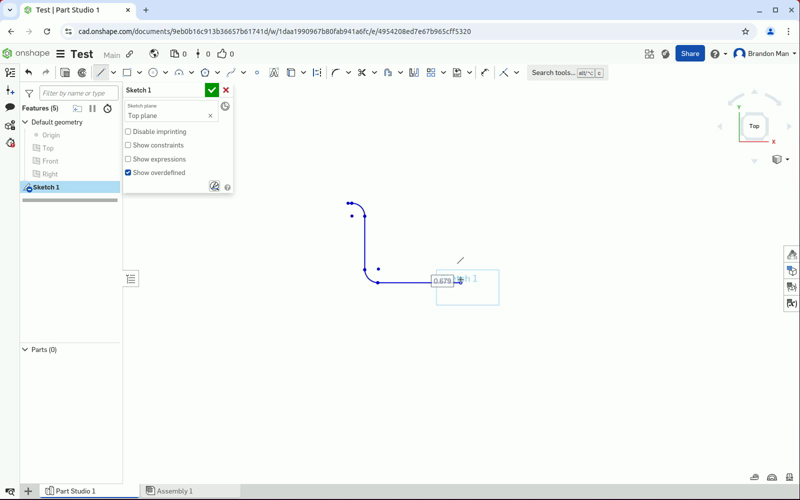
key_down(shift)
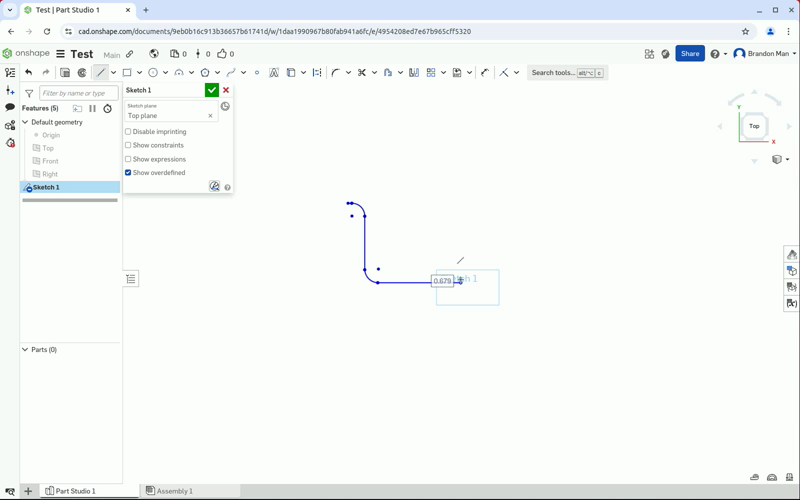
mouse_move(381, 279)
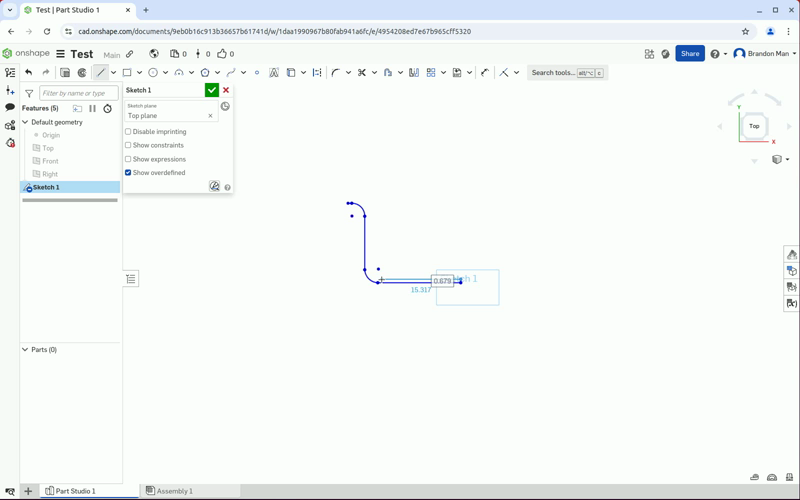
click(381, 279)
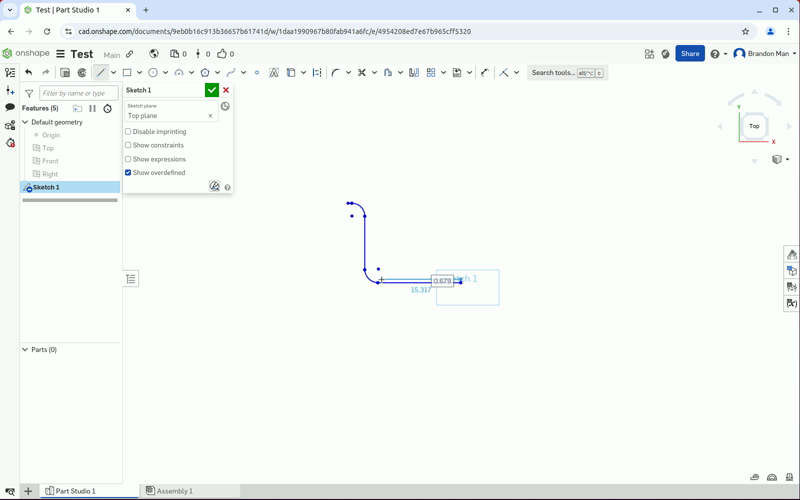
key_up(shift)
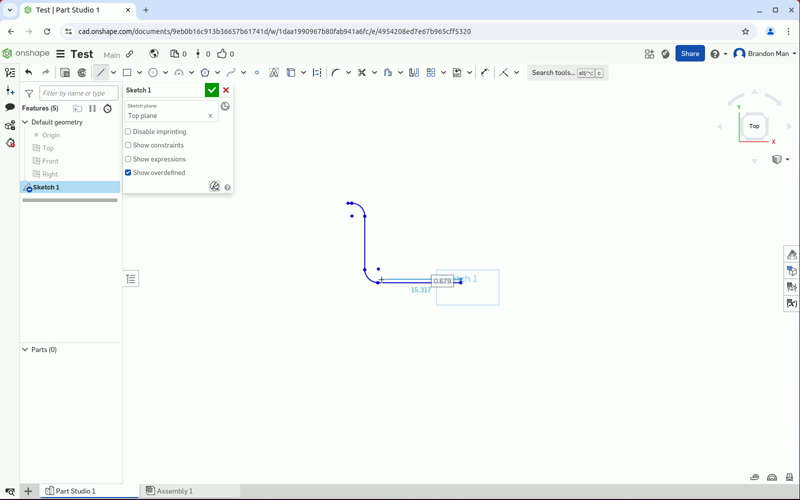
key(esc)
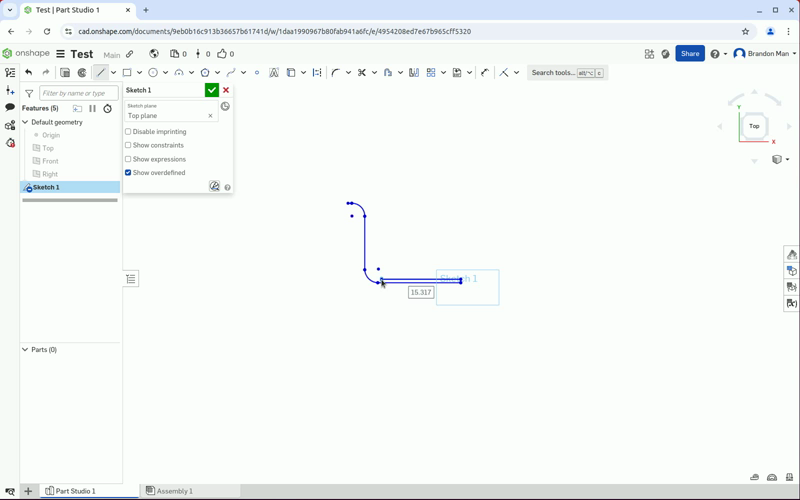
key(a)
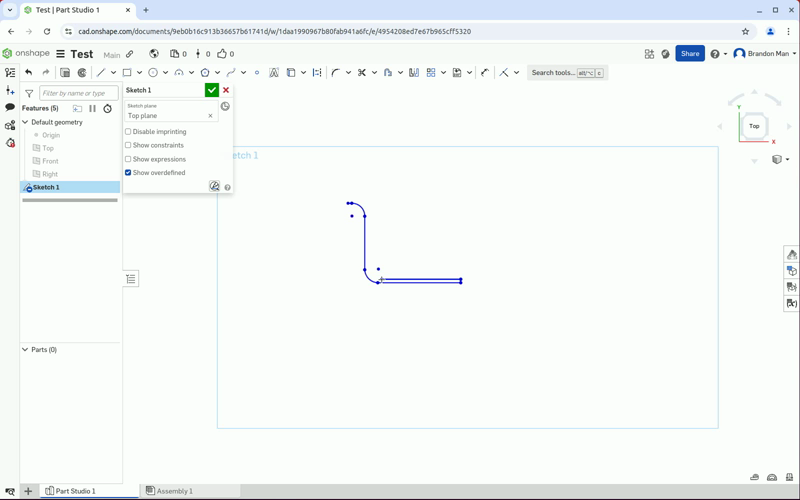
mouse_move(381, 279)
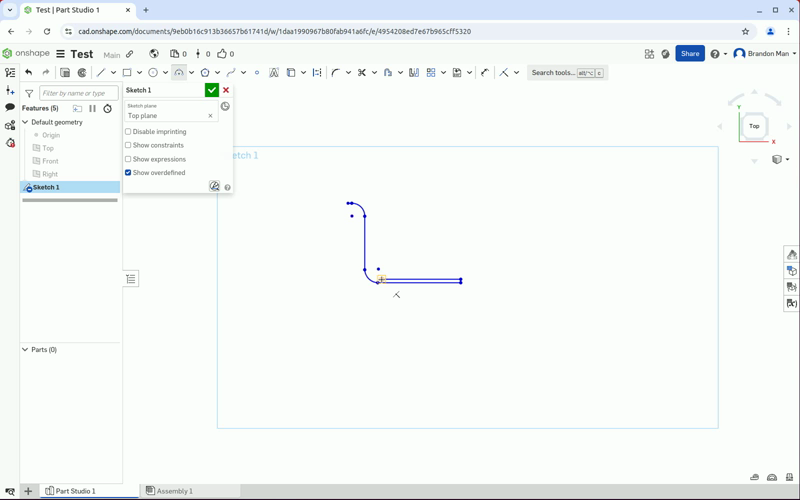
click(381, 279)
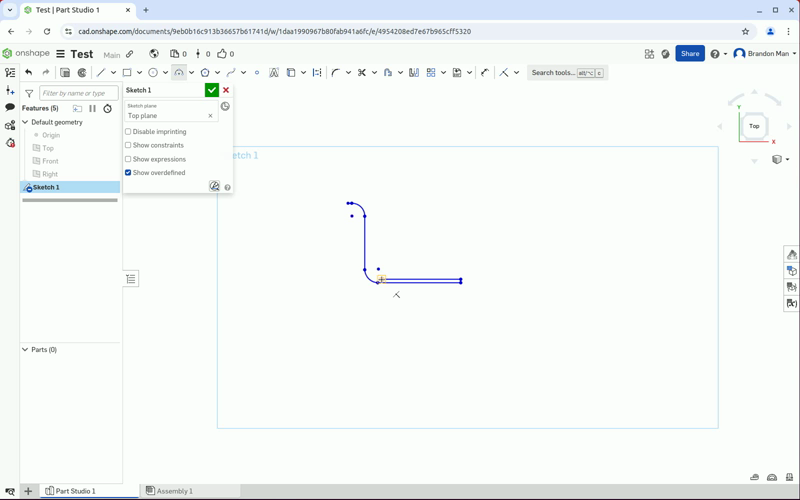
key_down(shift)
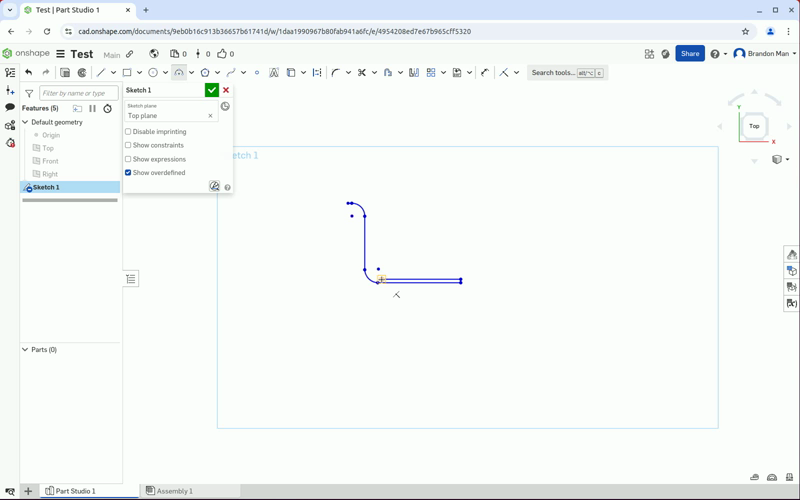
mouse_move(368, 266)
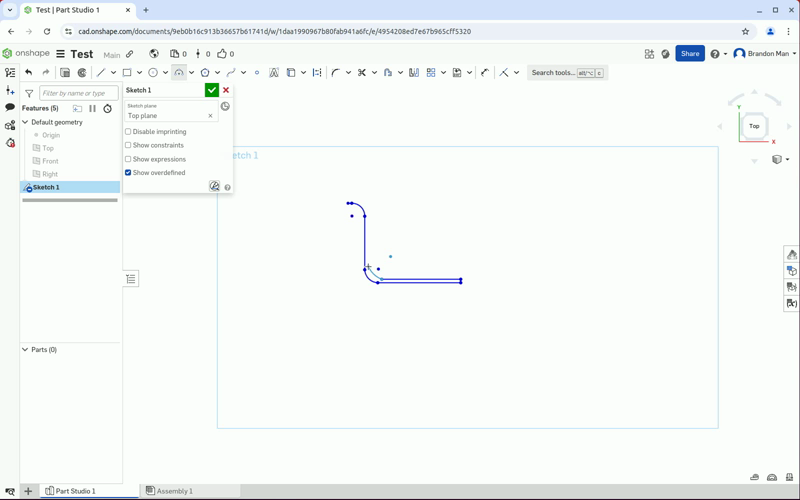
click(368, 266)
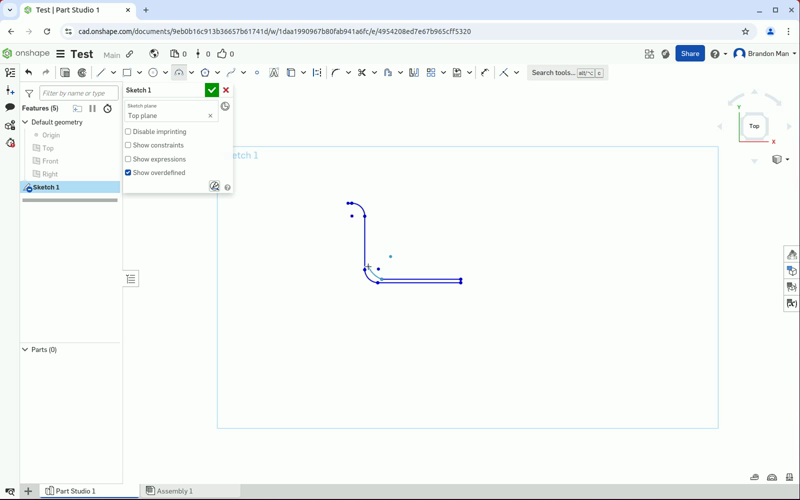
mouse_move(372, 275)
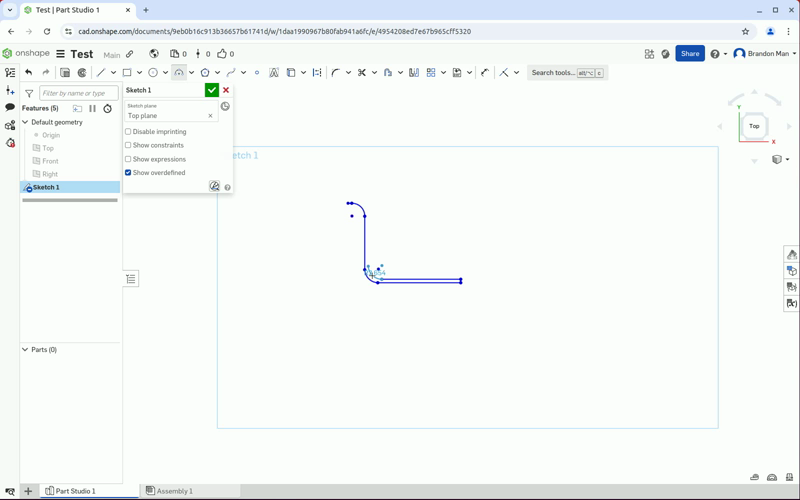
click(372, 275)
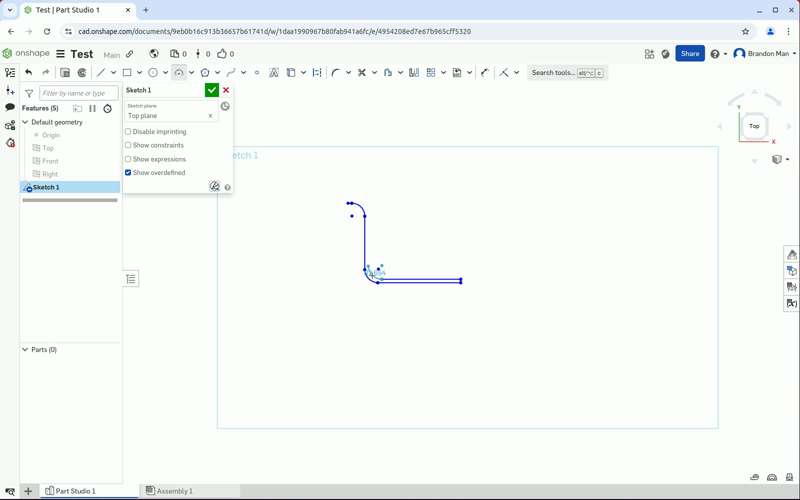
key_up(shift)
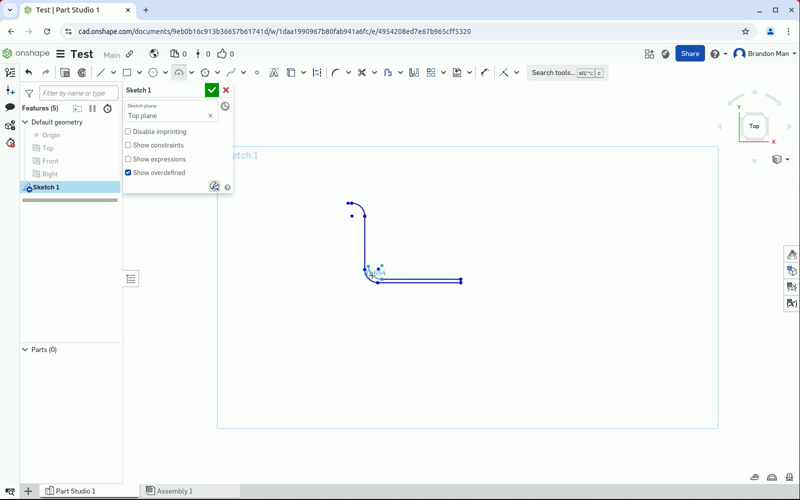
key(esc)
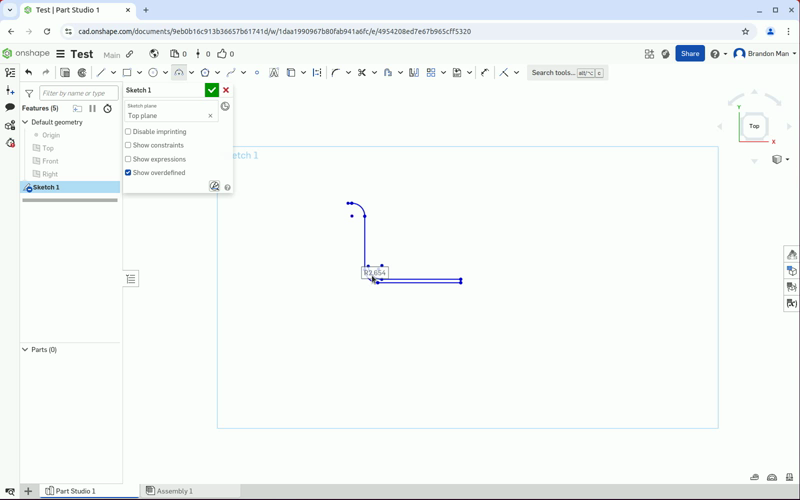
key(l)
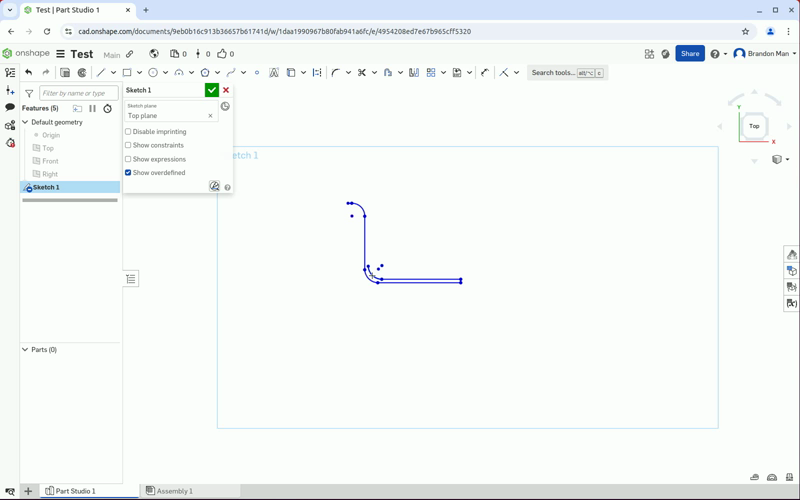
mouse_move(368, 266)
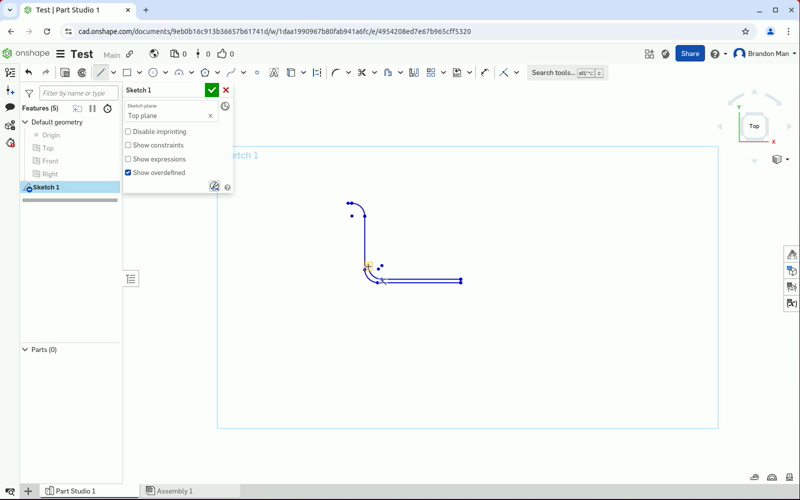
click(368, 266)
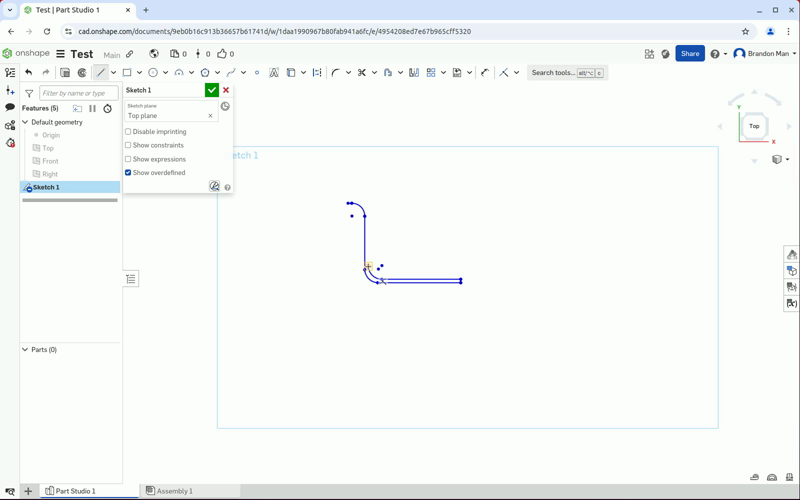
key_down(shift)
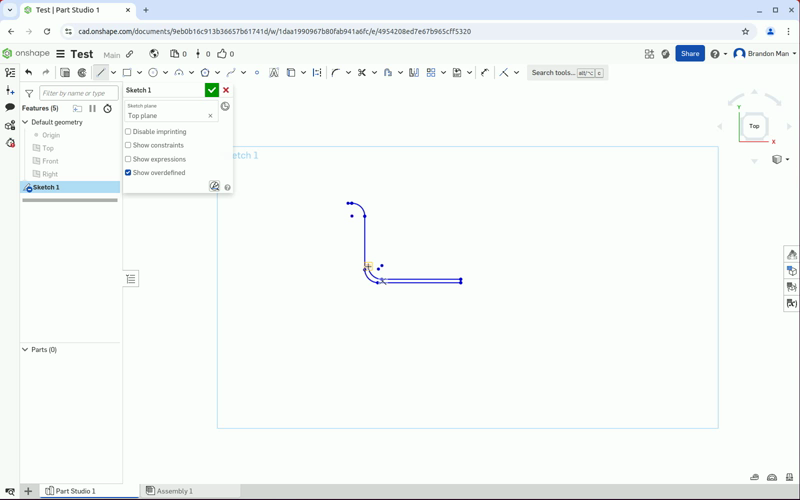
mouse_move(398, 266)
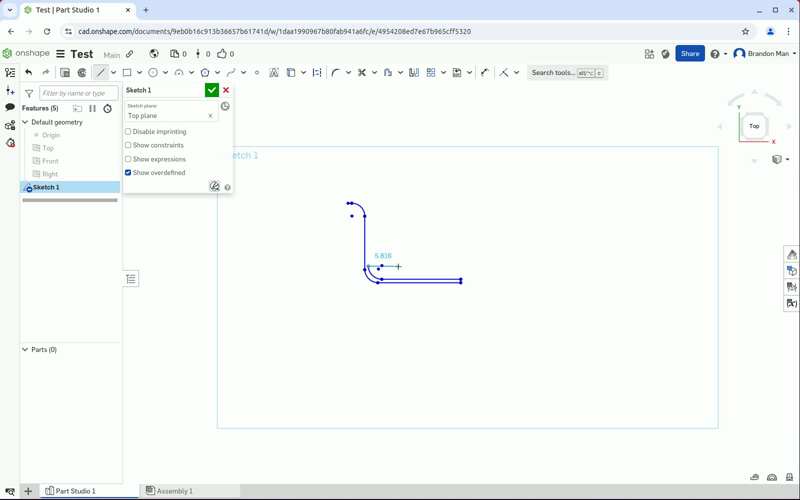
mouse_move(368, 212)
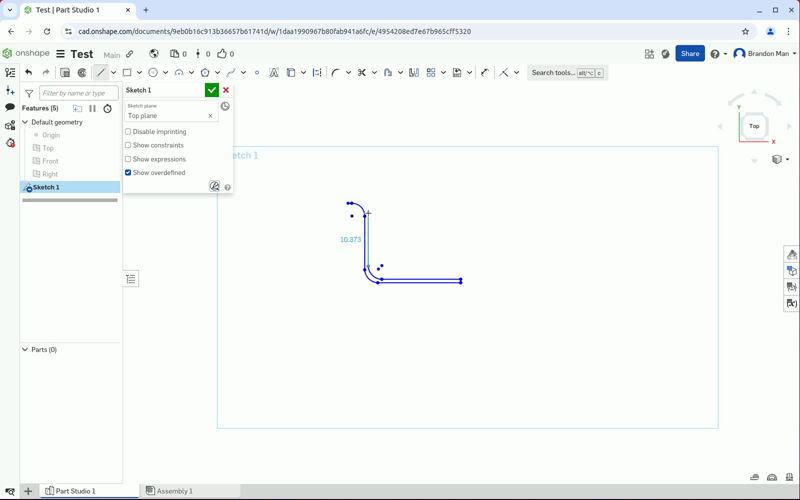
click(368, 212)
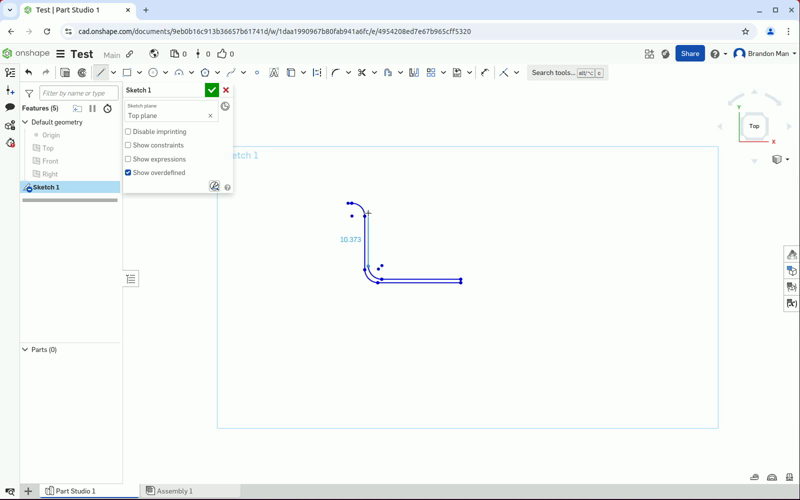
key_up(shift)
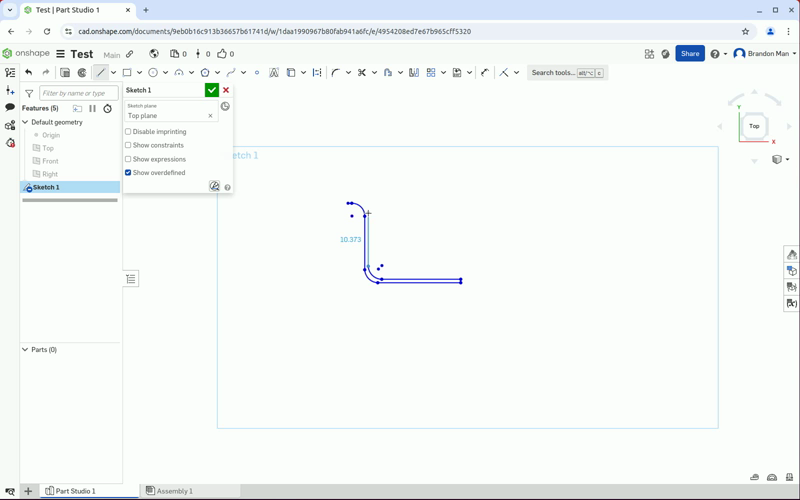
key(esc)
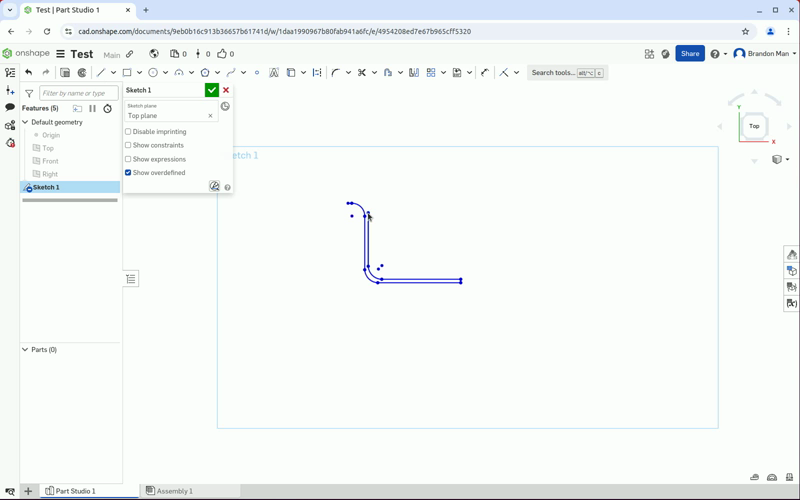
key(a)
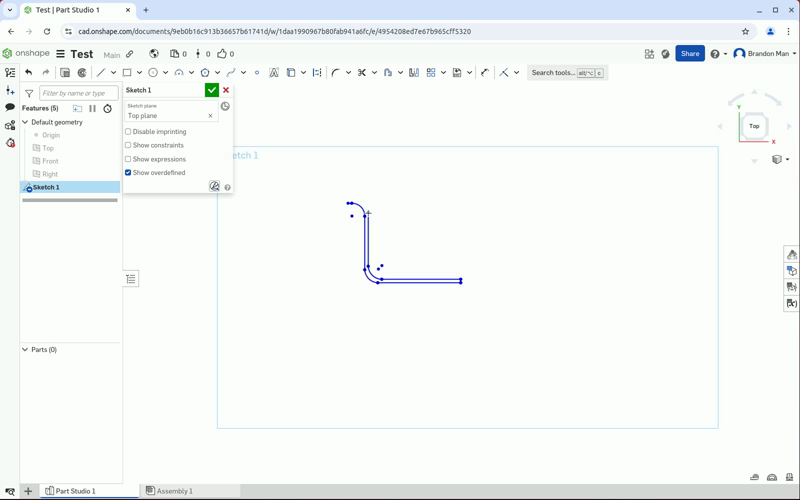
mouse_move(368, 212)
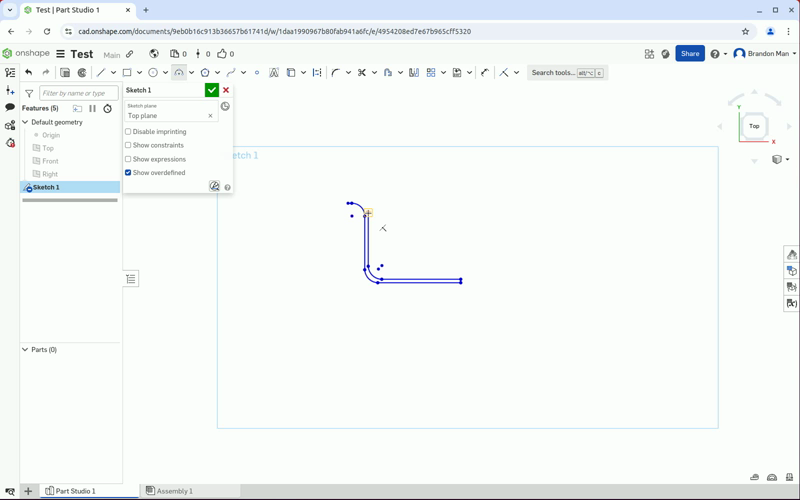
click(368, 212)
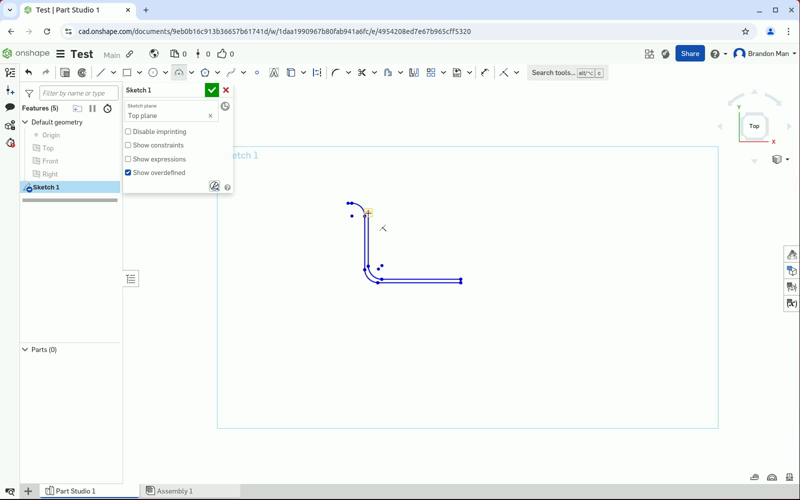
key_down(shift)
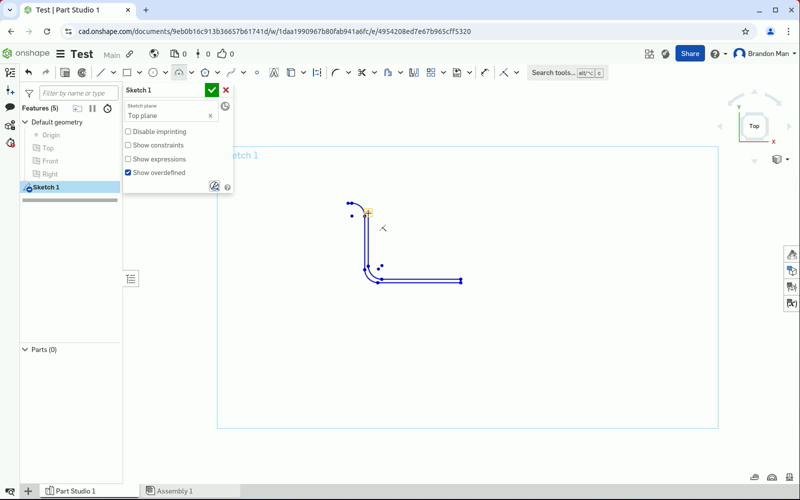
mouse_move(355, 199)
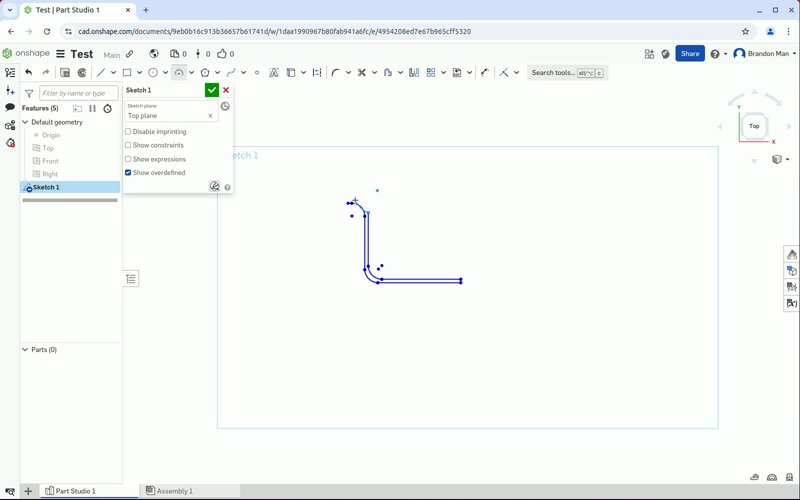
click(355, 199)
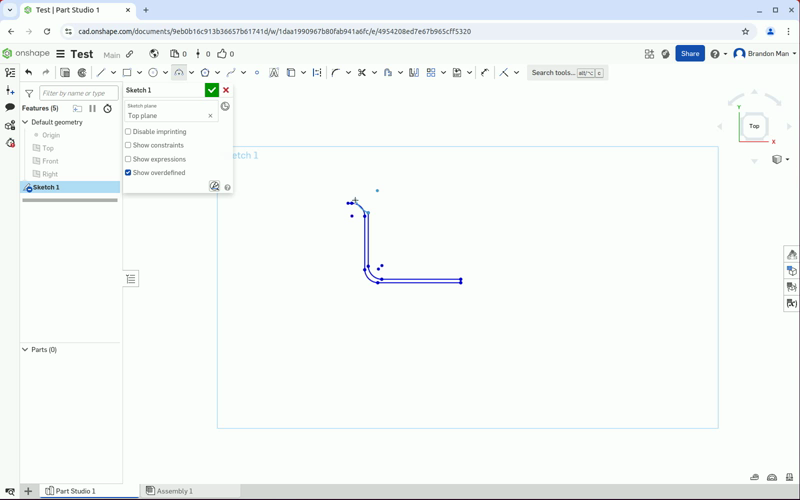
mouse_move(364, 203)
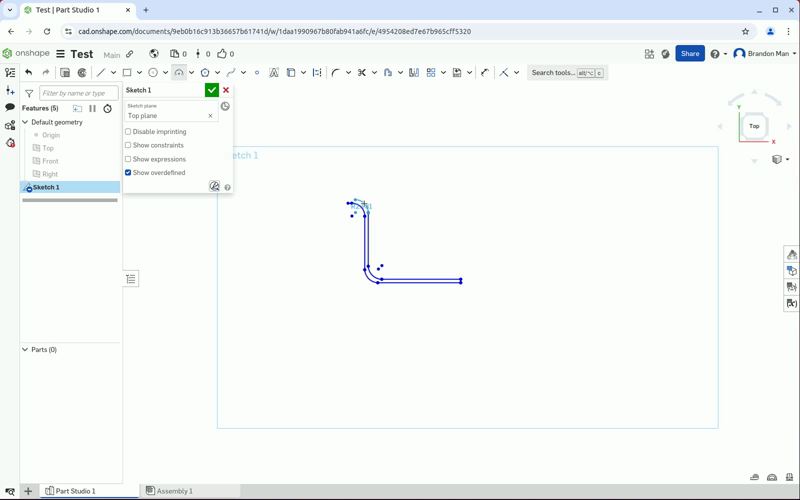
click(364, 203)
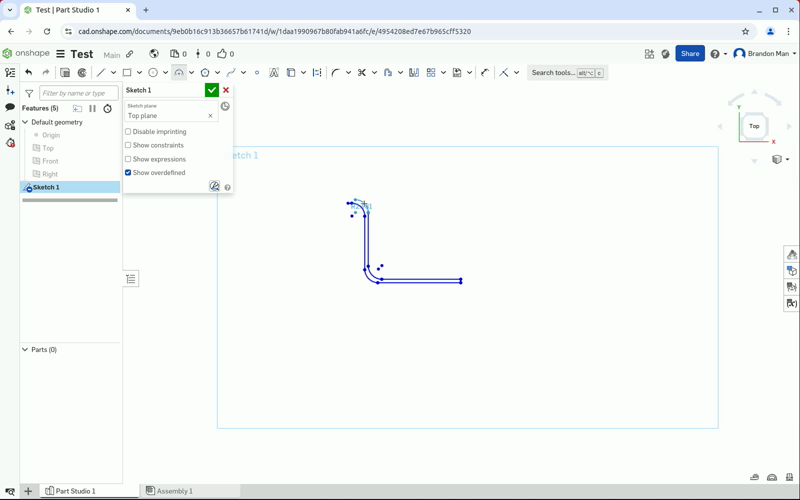
key_up(shift)
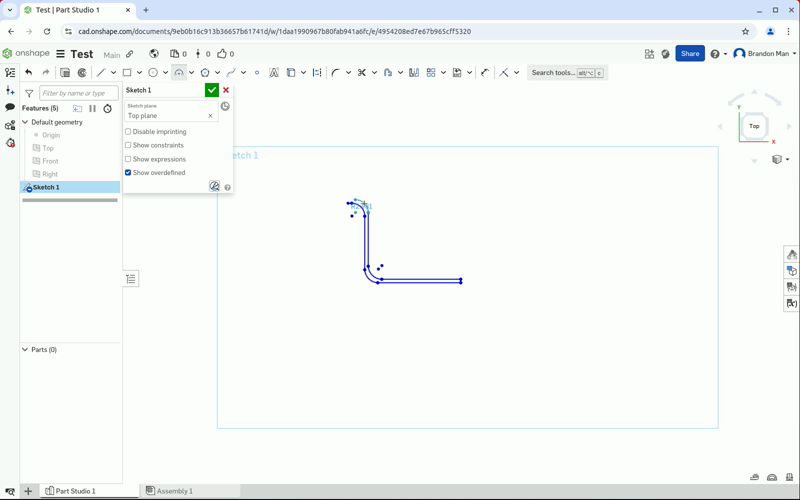
key(esc)
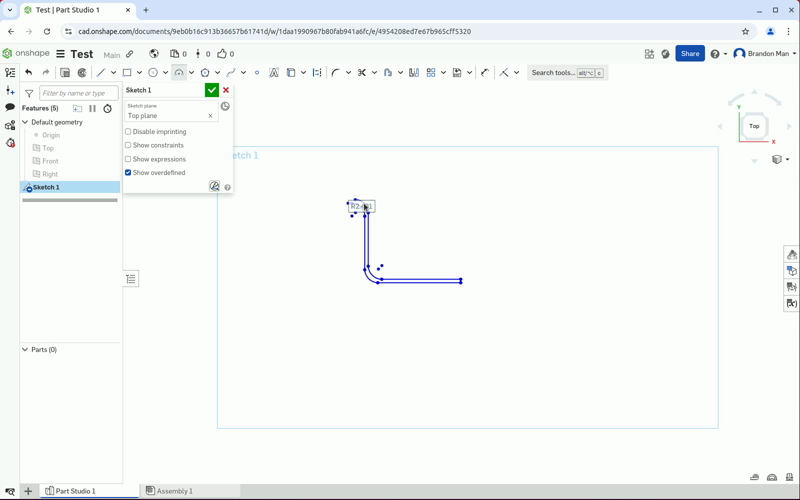
key(l)
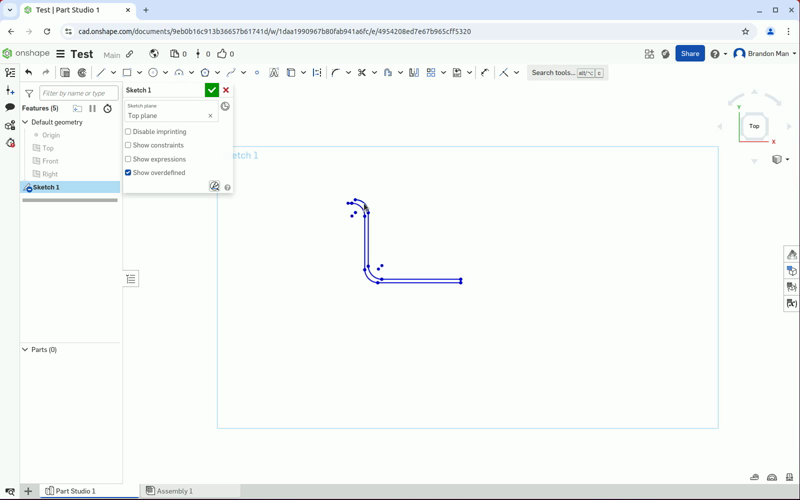
mouse_move(355, 199)
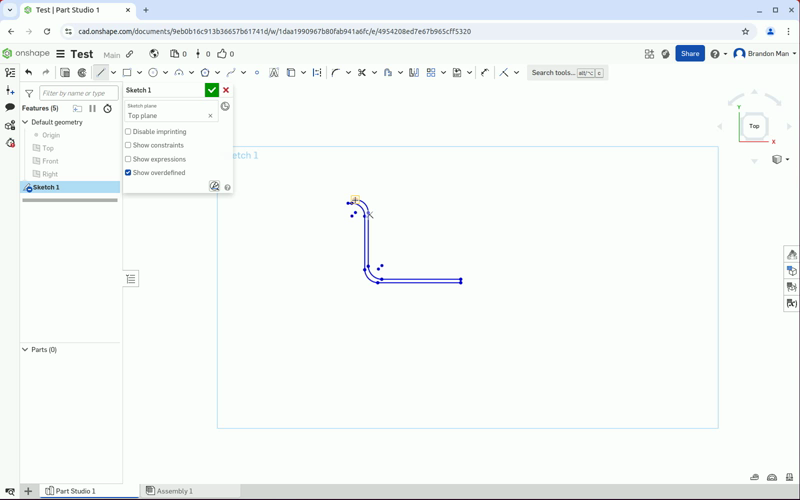
click(355, 199)
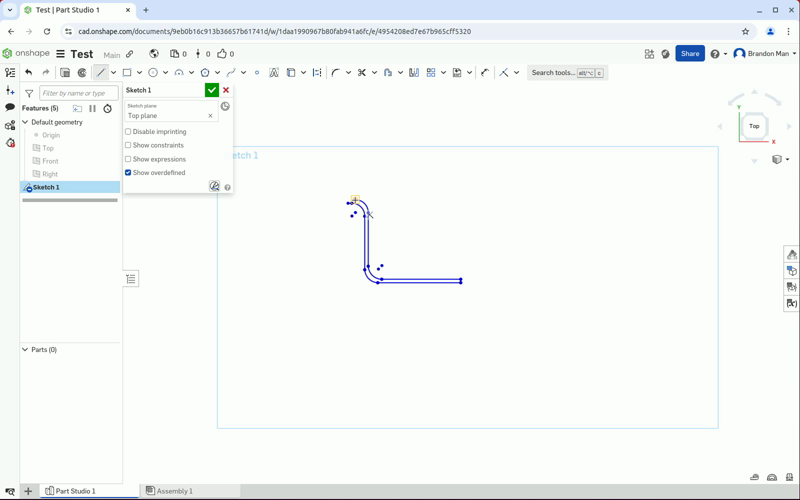
key_down(shift)
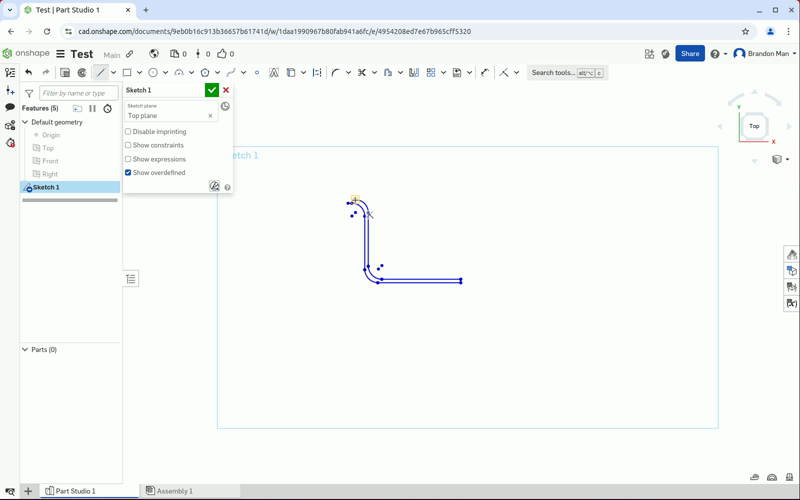
mouse_move(385, 199)
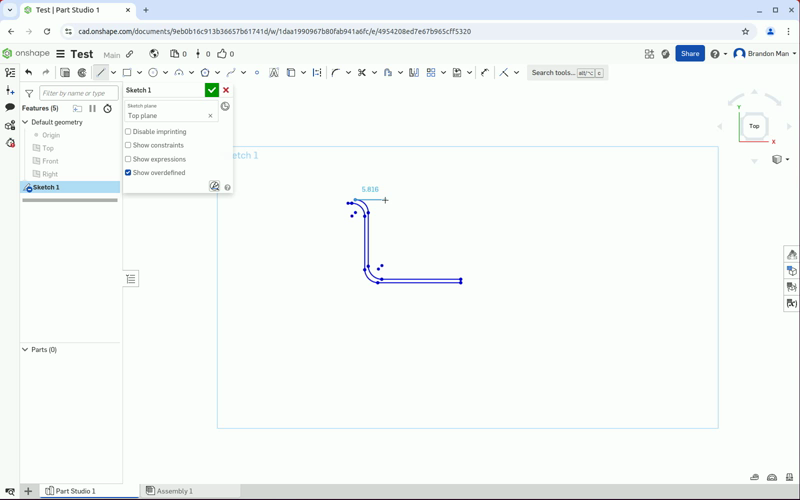
mouse_move(348, 199)
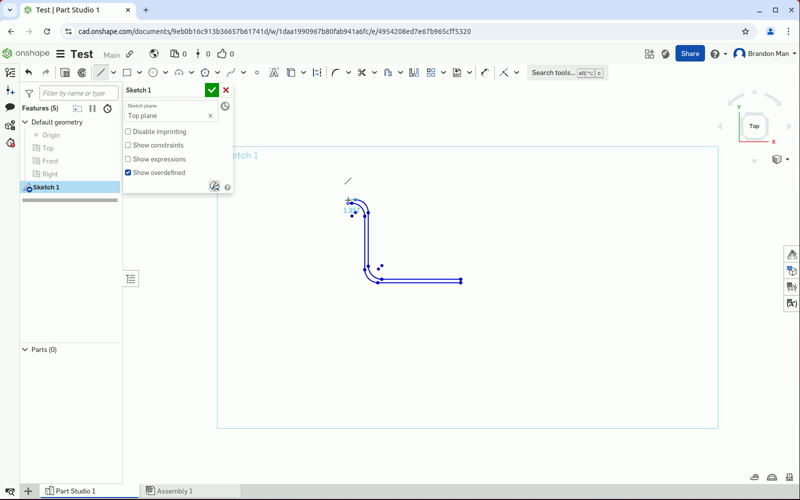
scroll(6)
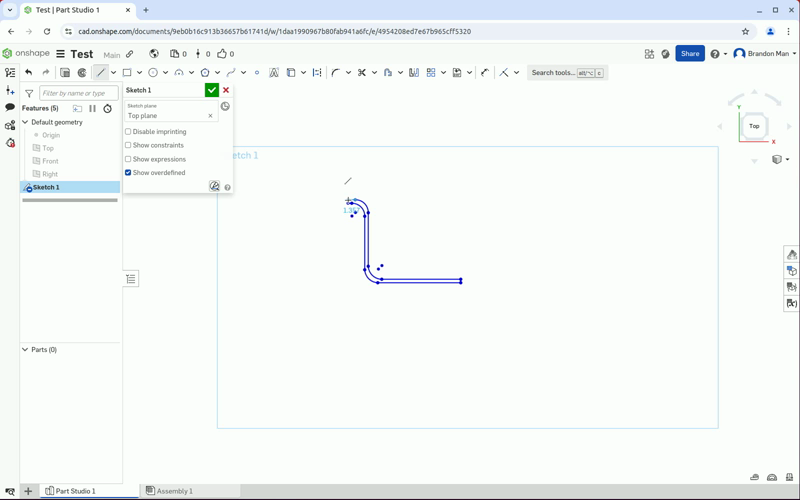
scroll(6)
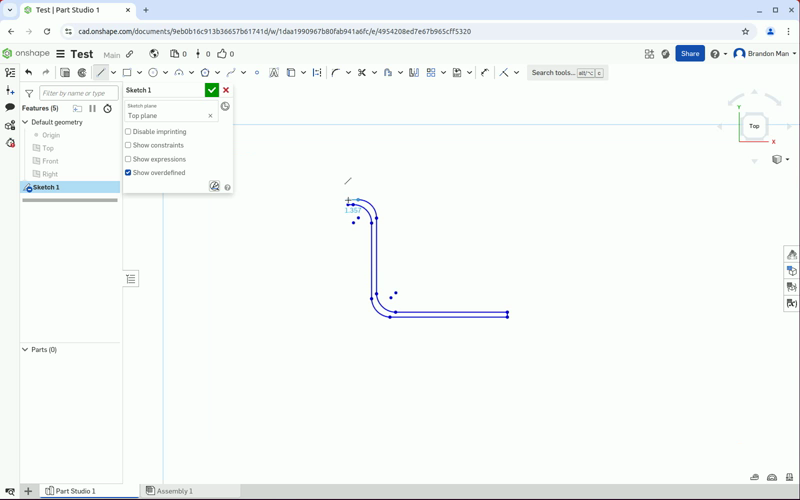
scroll(6)
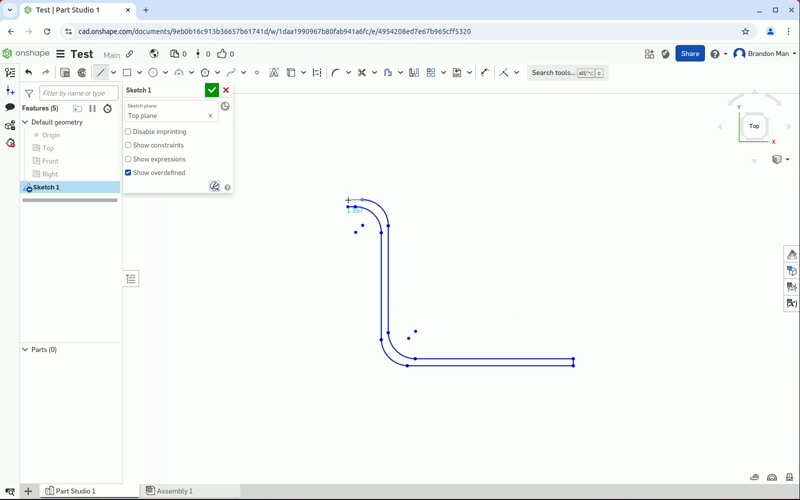
scroll(6)
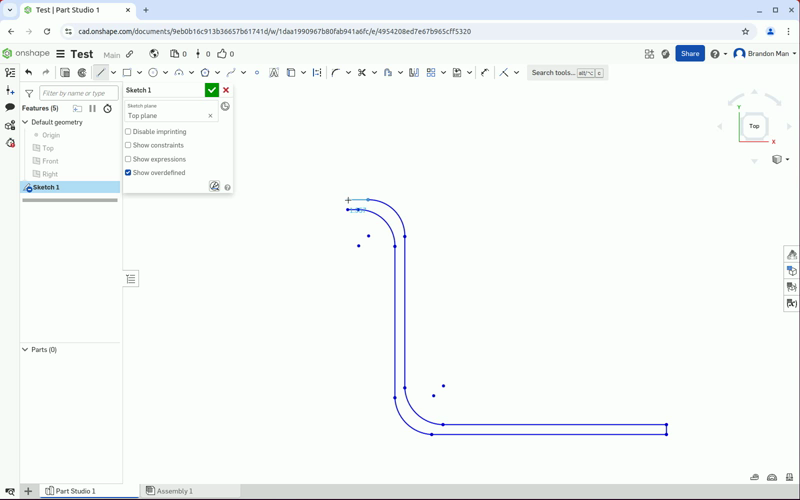
scroll(6)
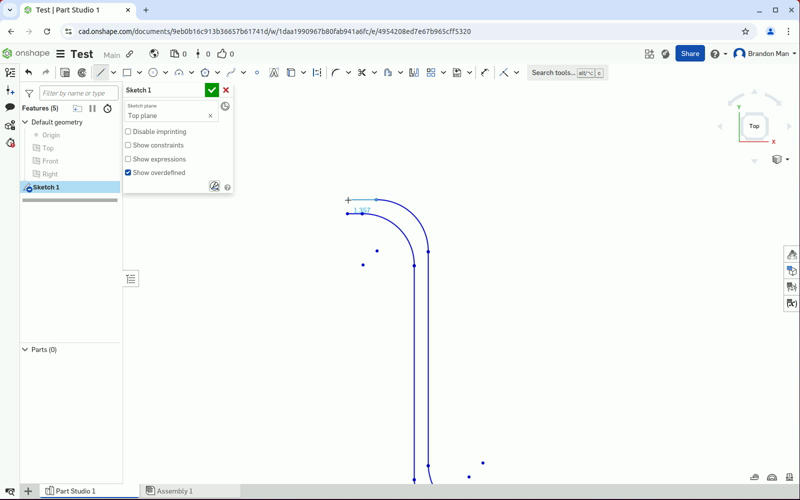
scroll(6)
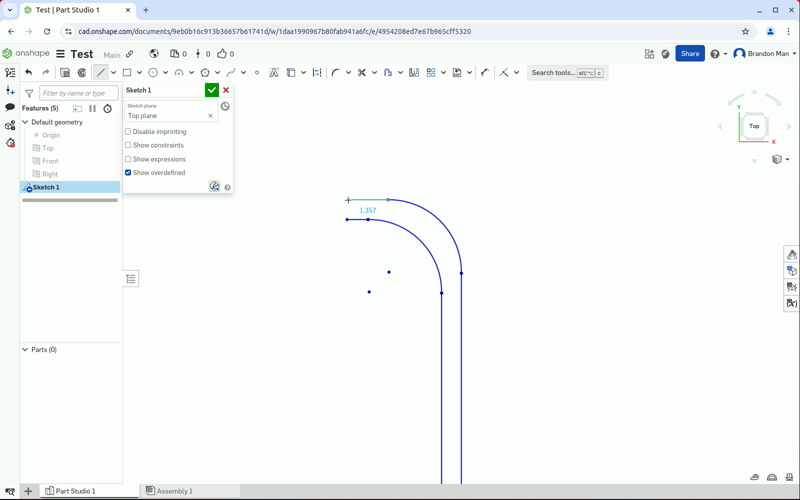
scroll(6)
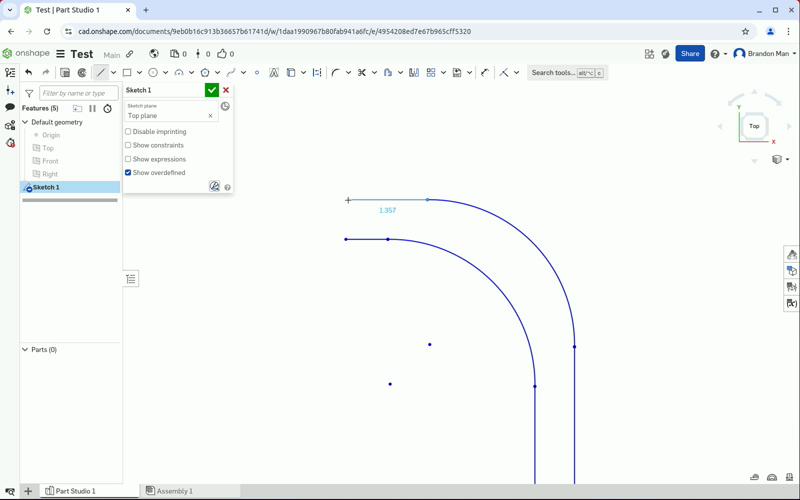
click(348, 199)
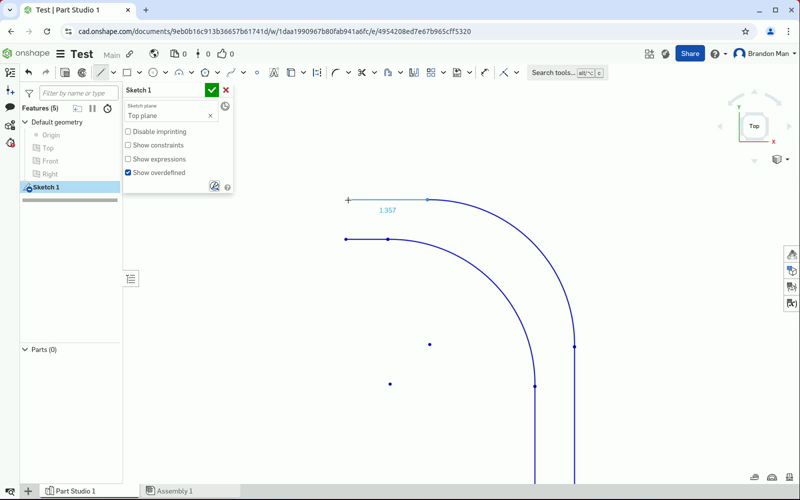
scroll(-6)
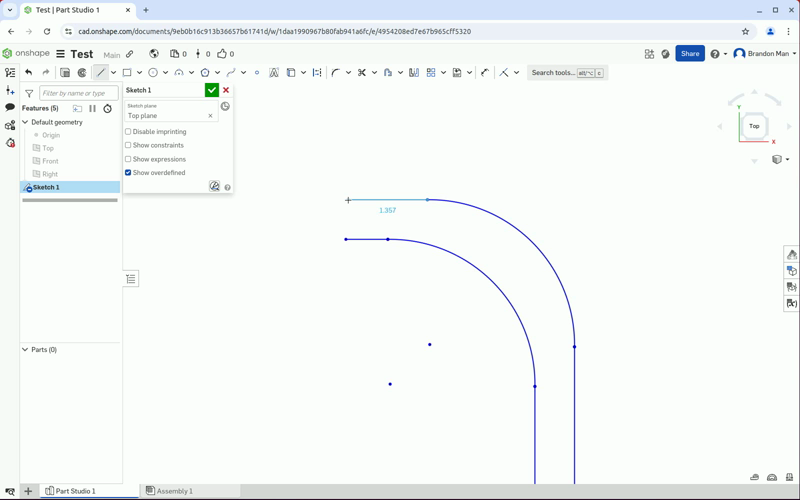
scroll(-6)
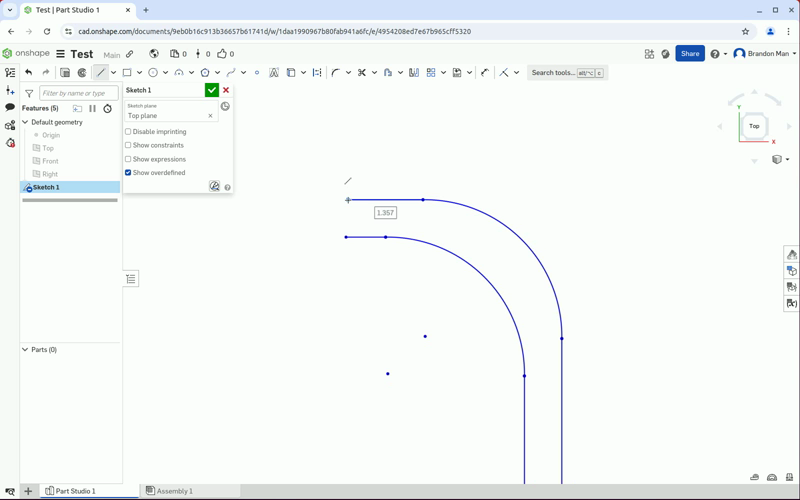
scroll(-6)
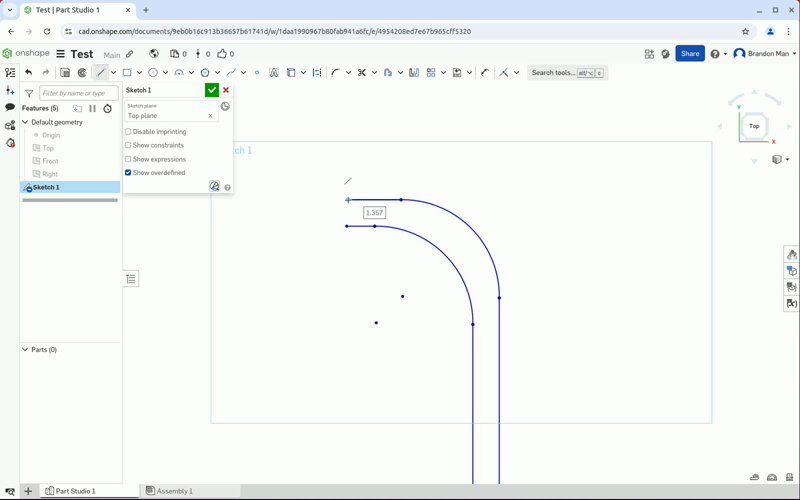
scroll(-6)
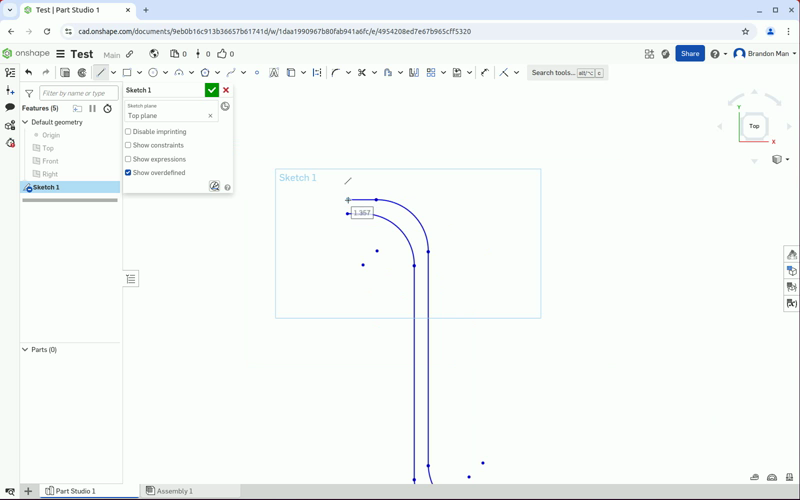
scroll(-6)
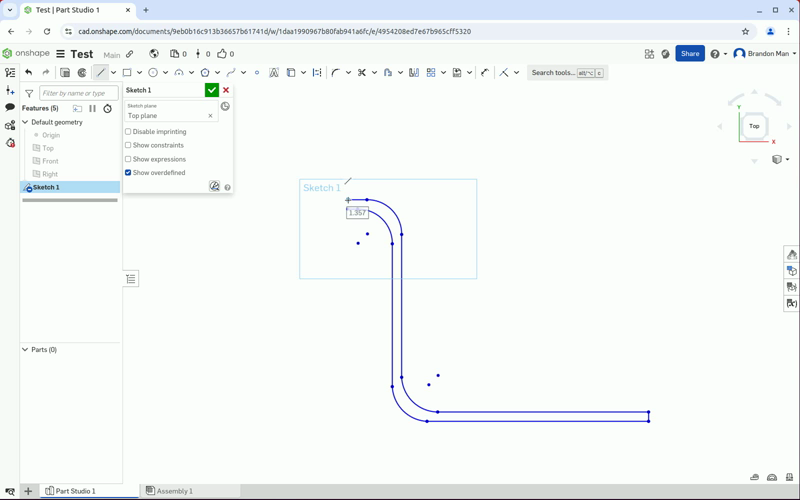
scroll(-6)
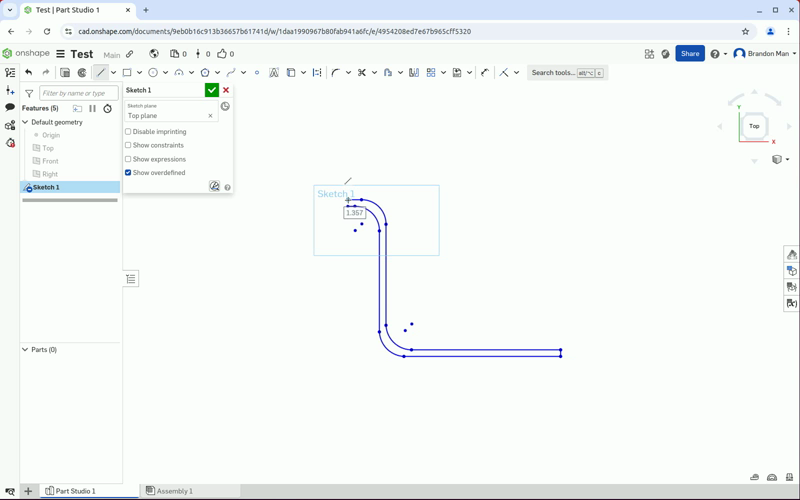
scroll(-6)
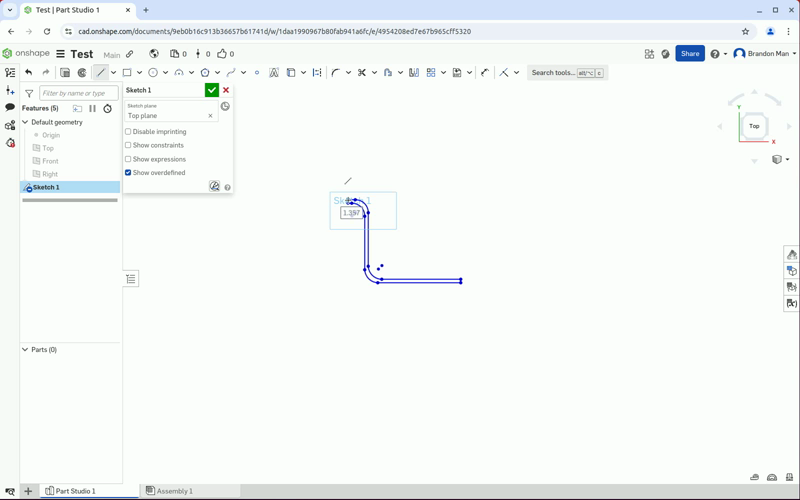
key_up(shift)
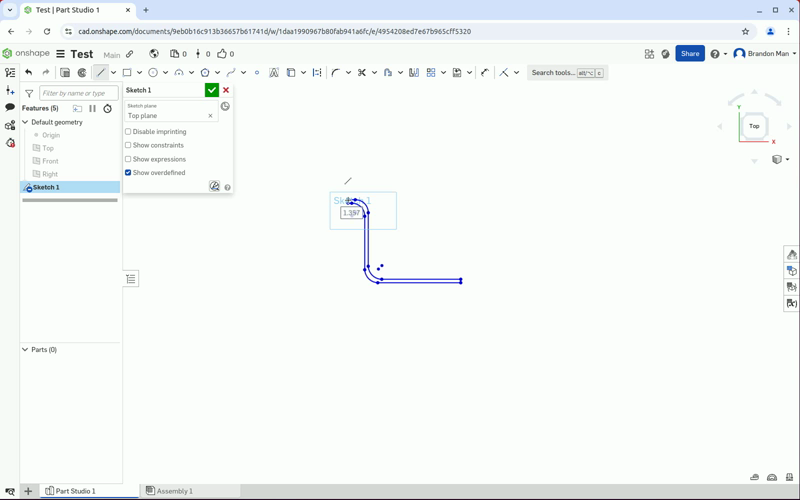
mouse_move(378, 199)
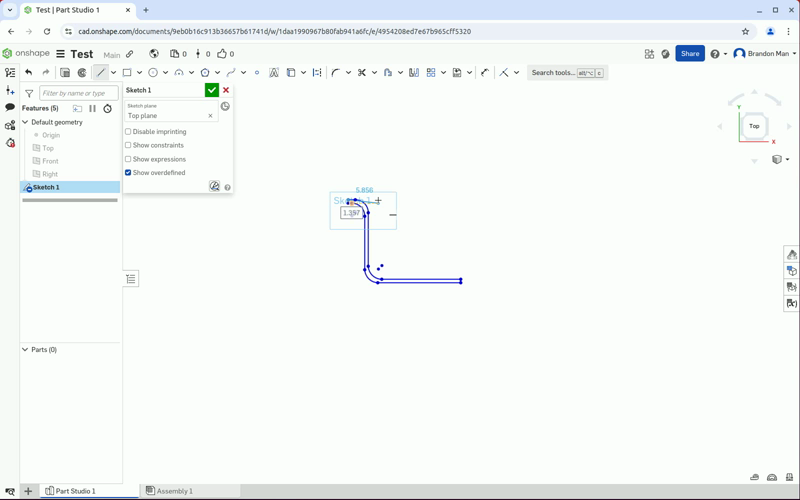
key_down(shift)
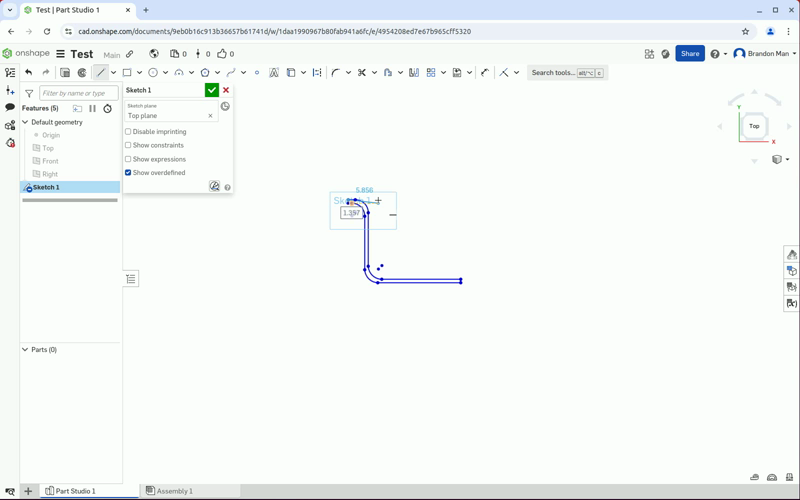
mouse_move(348, 203)
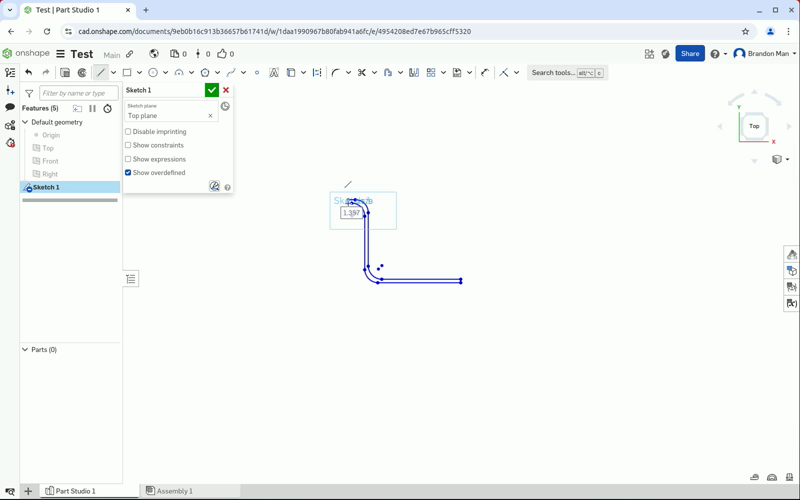
scroll(6)
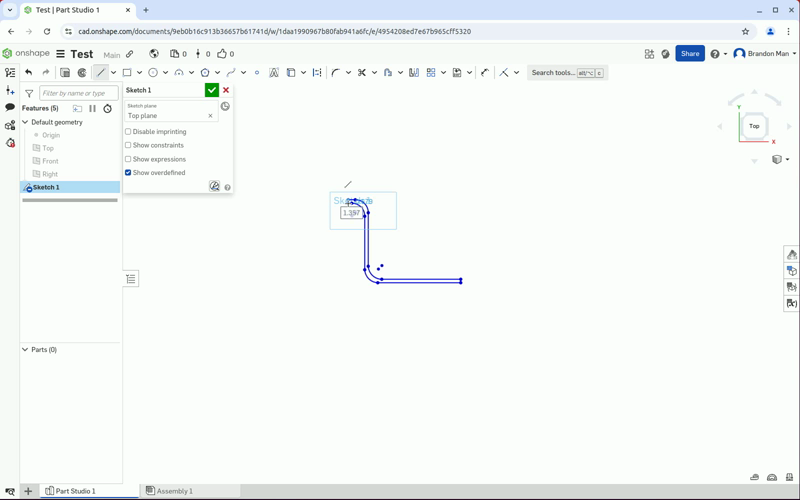
scroll(6)
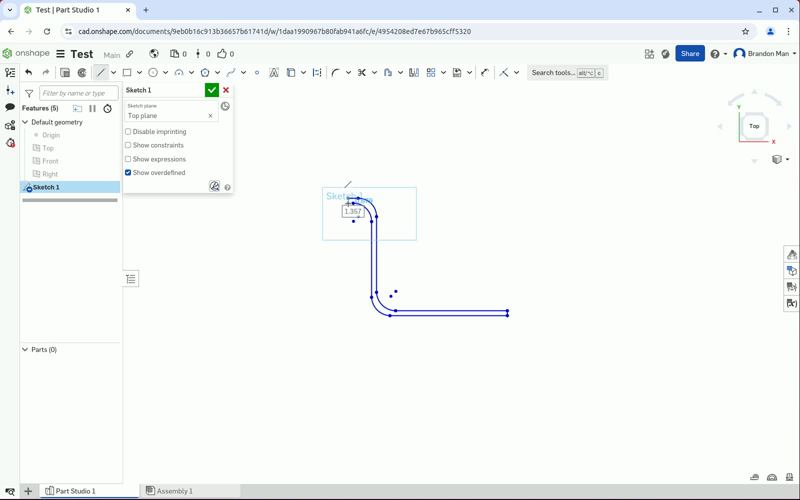
scroll(6)
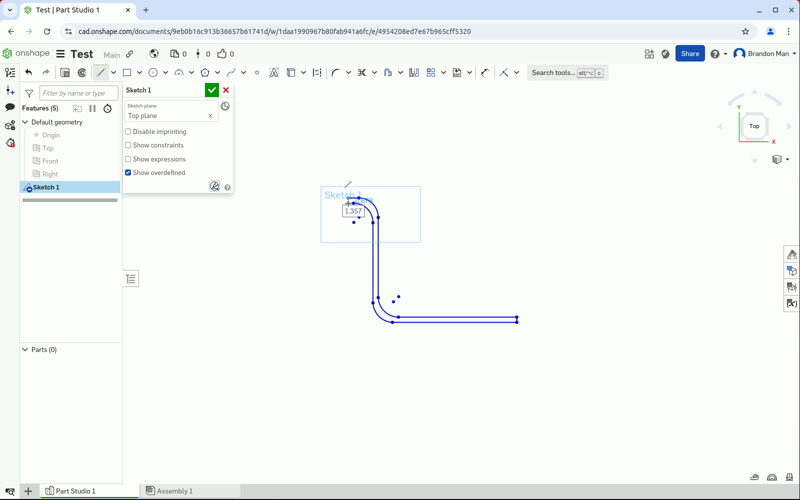
scroll(6)
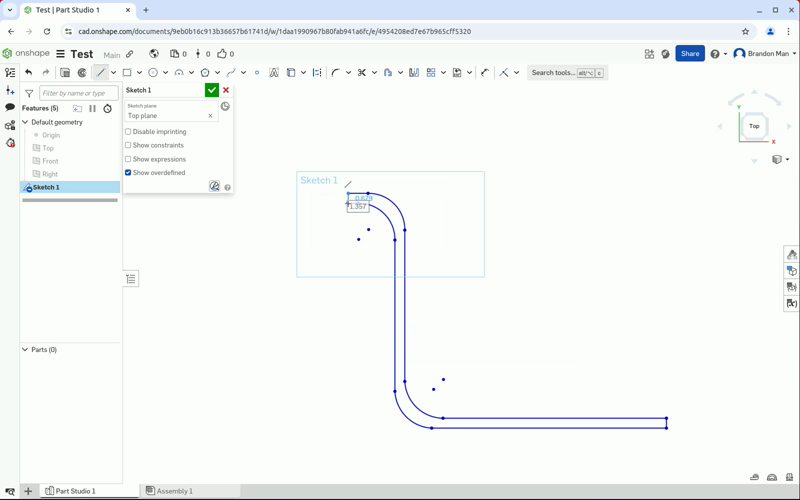
scroll(6)
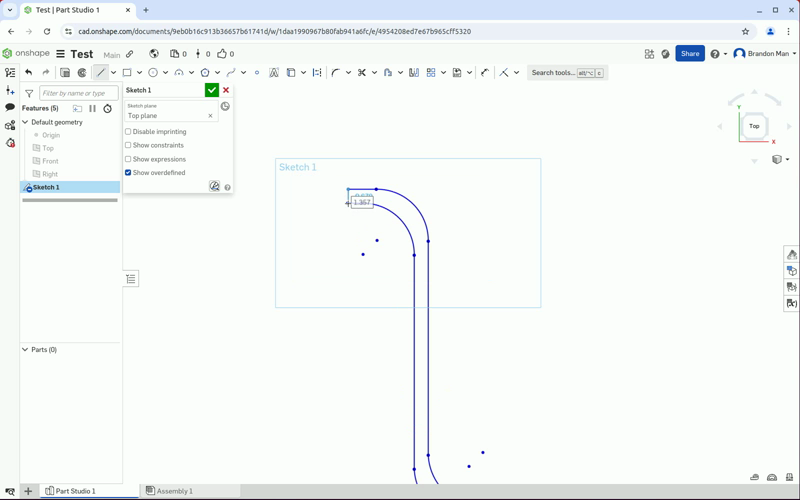
scroll(6)
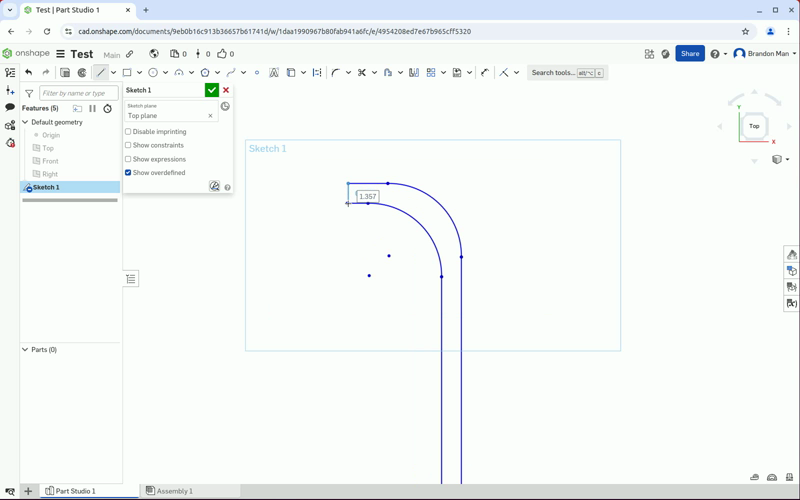
scroll(6)
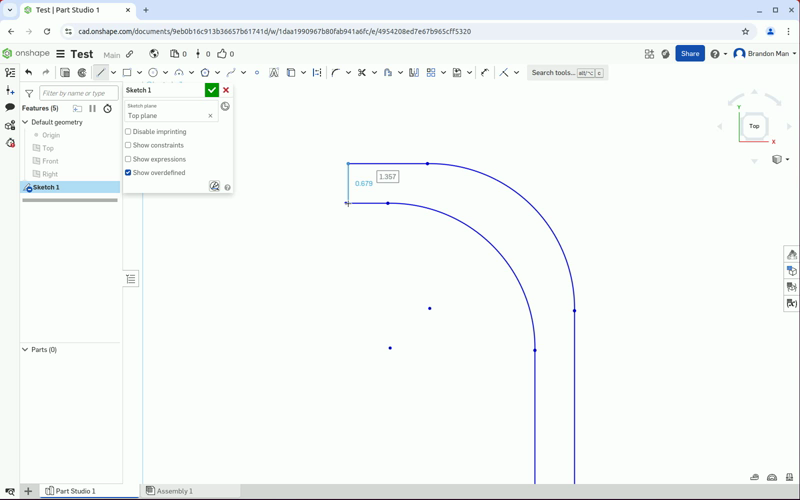
key_up(shift)
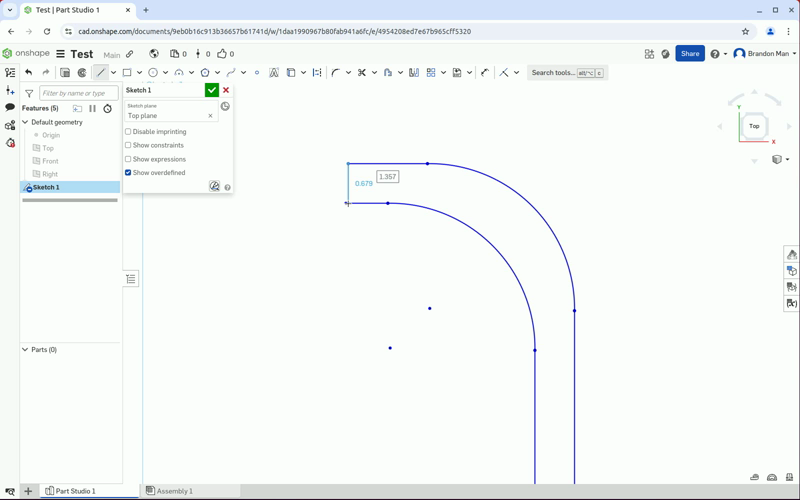
click(348, 203)
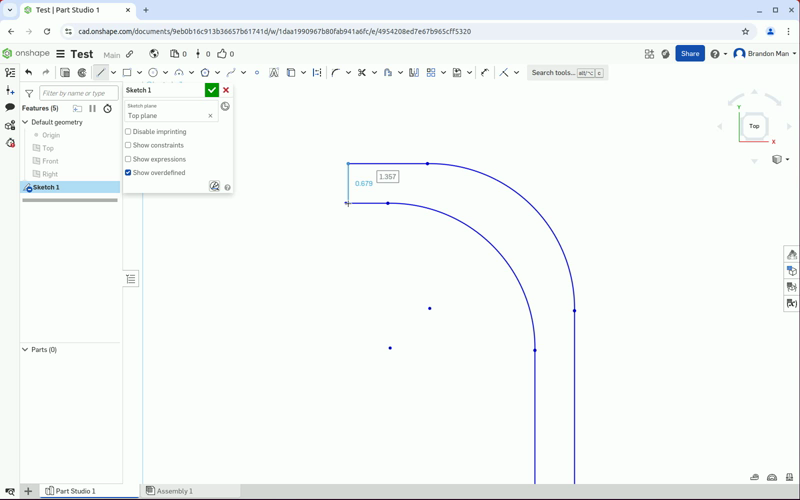
scroll(-6)
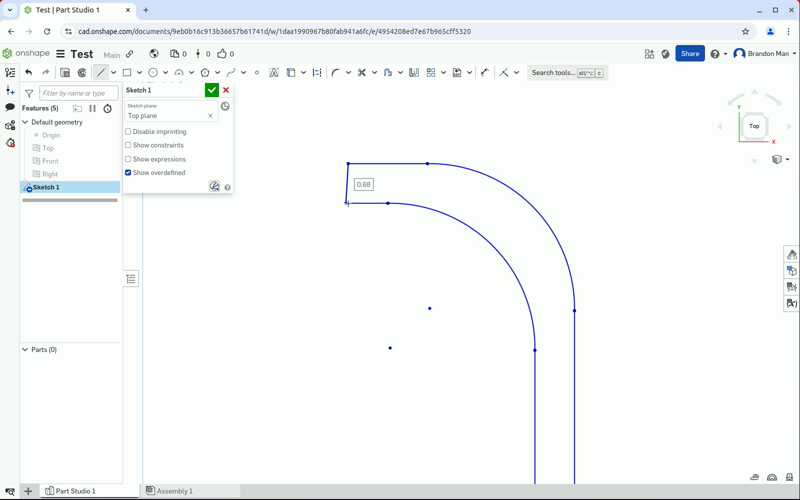
scroll(-6)
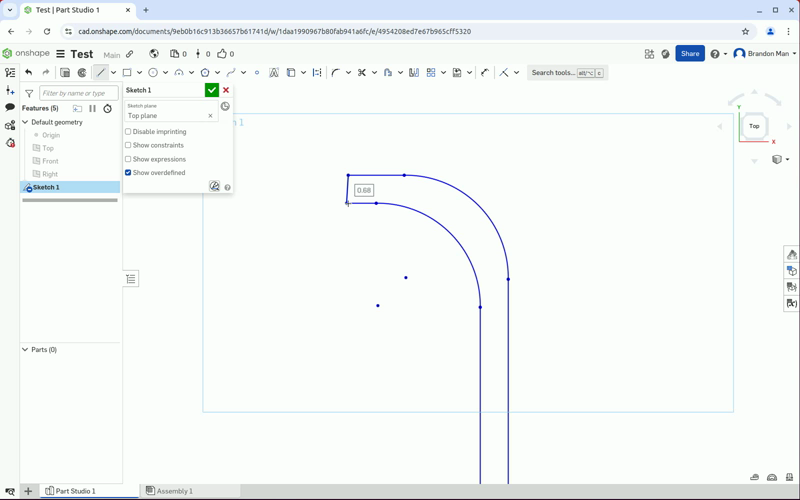
scroll(-6)
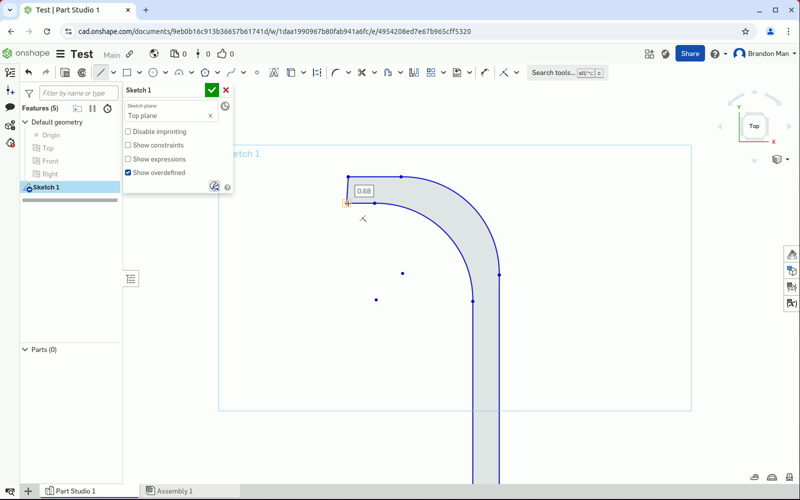
scroll(-6)
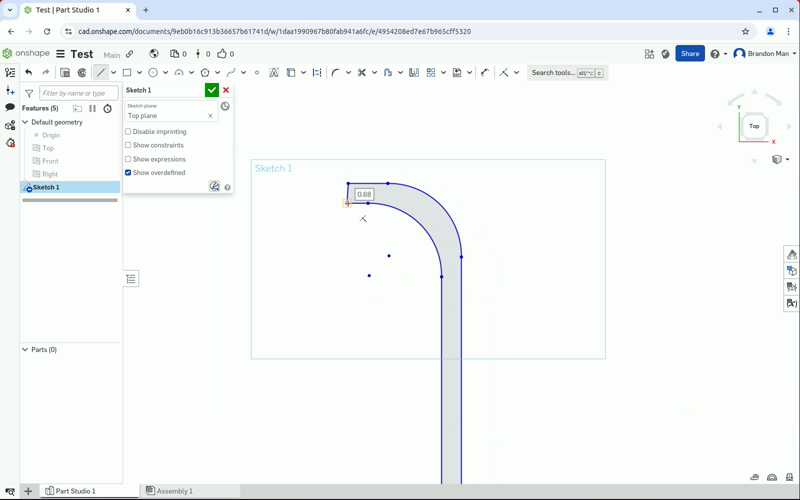
scroll(-6)
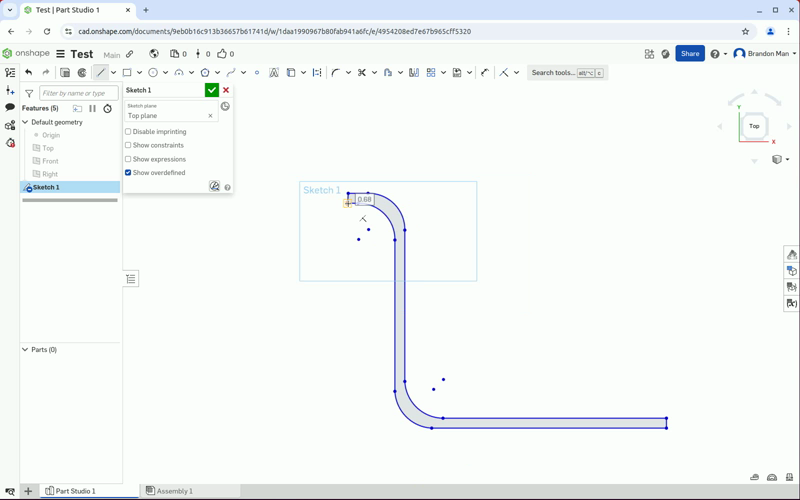
scroll(-6)
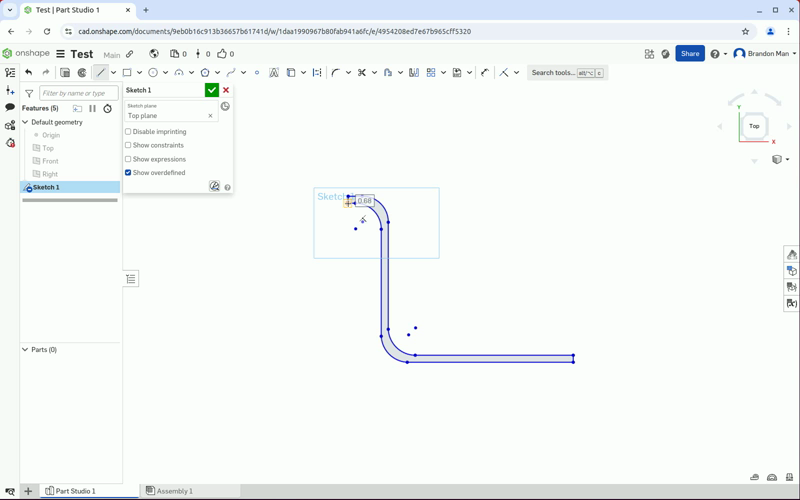
scroll(-6)
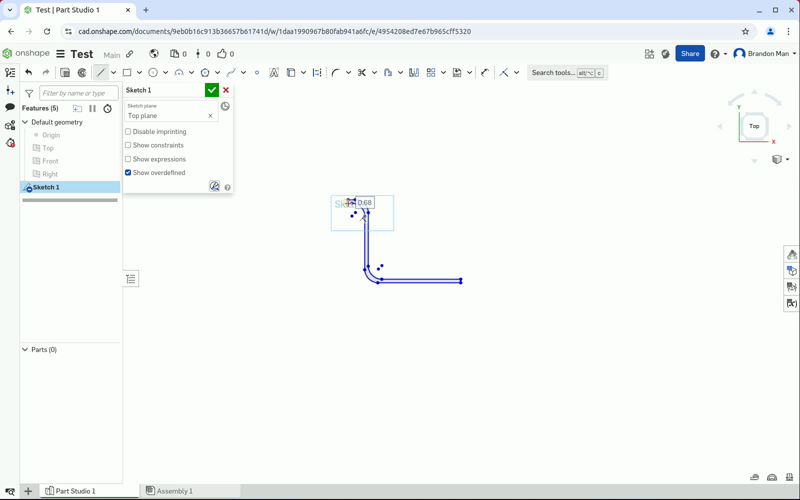
key(esc)
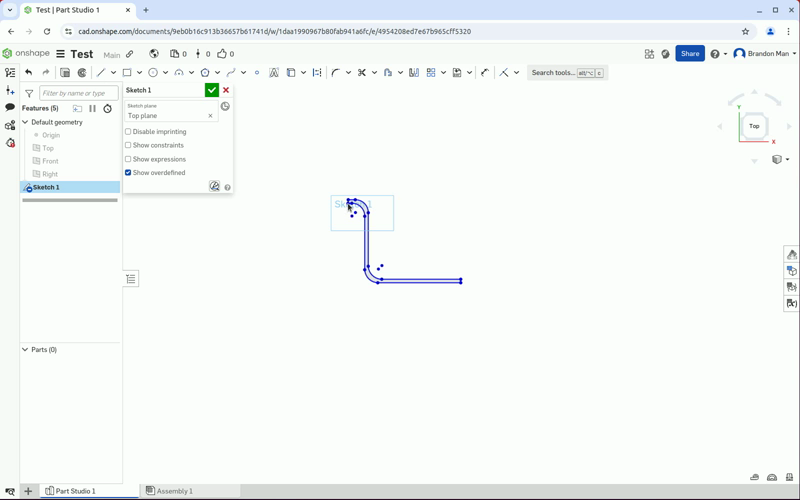
mouse_move(366, 231)
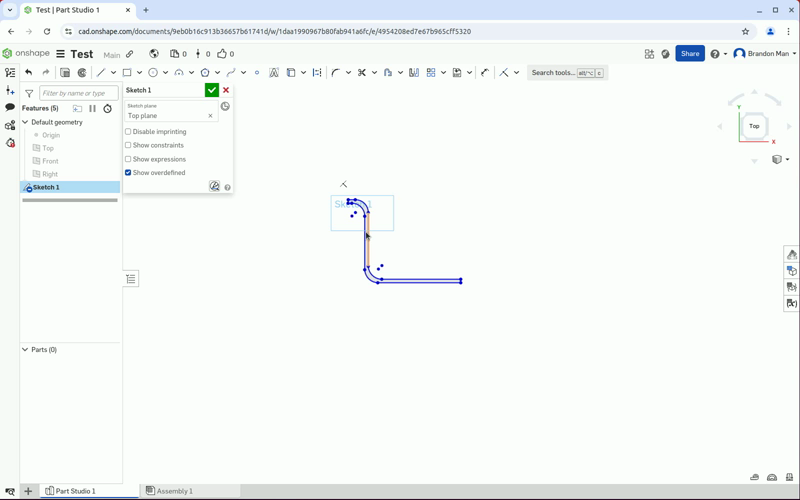
scroll(6)
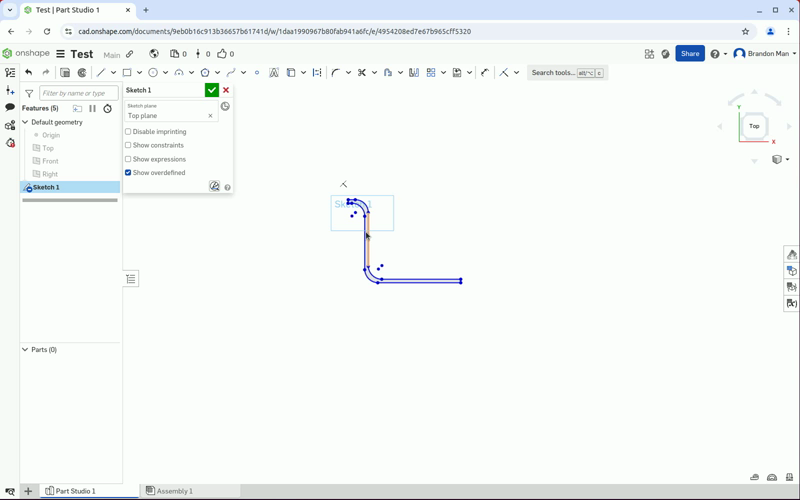
scroll(6)
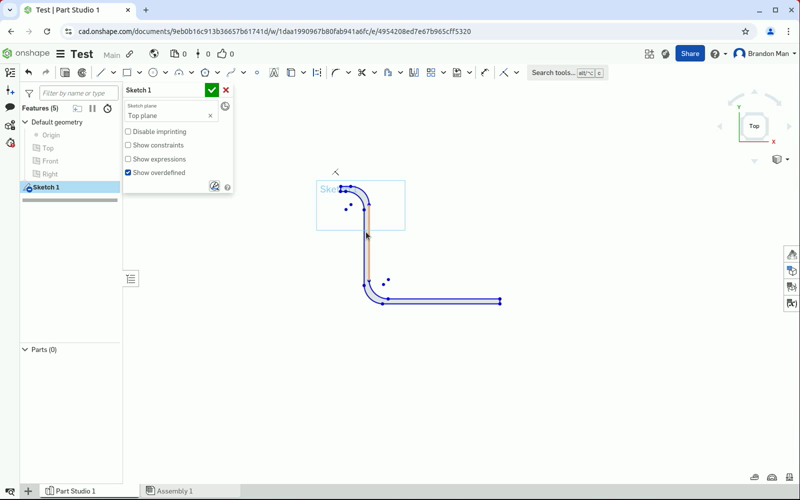
scroll(6)
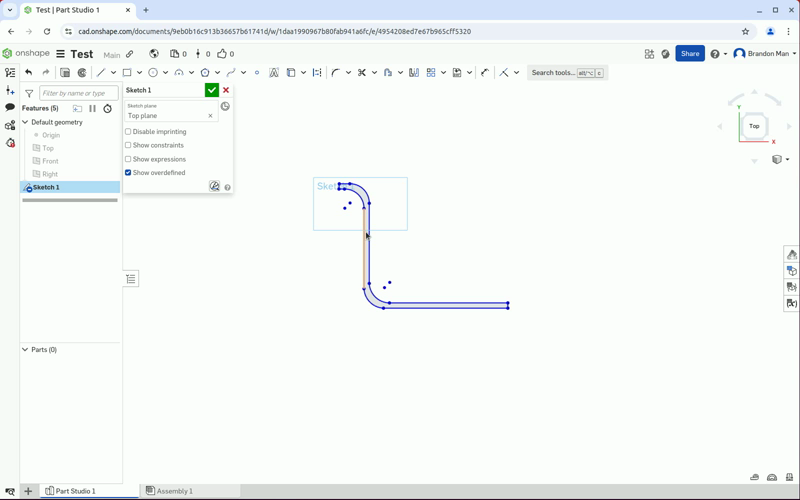
scroll(6)
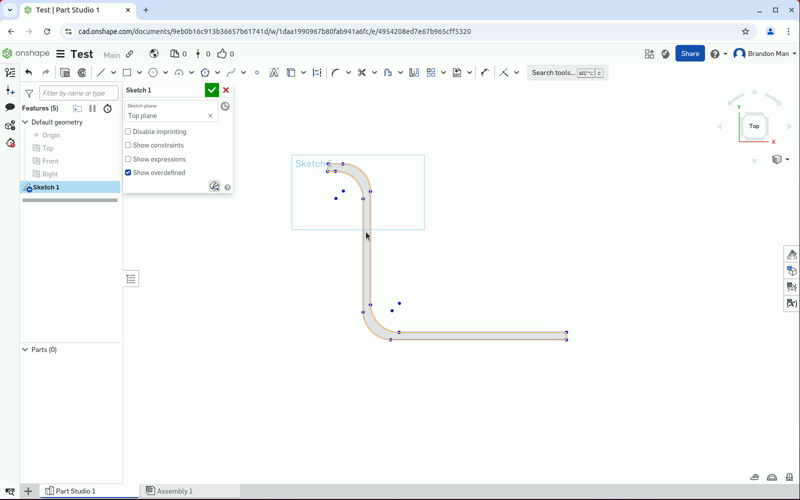
scroll(6)
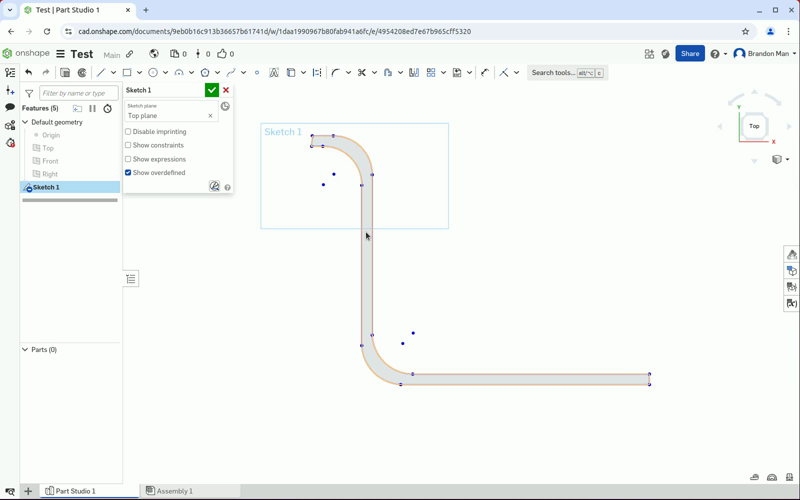
scroll(6)
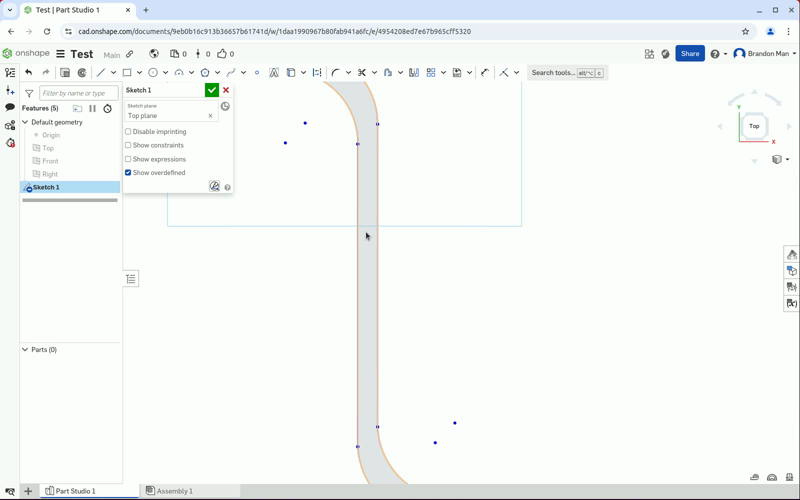
scroll(6)
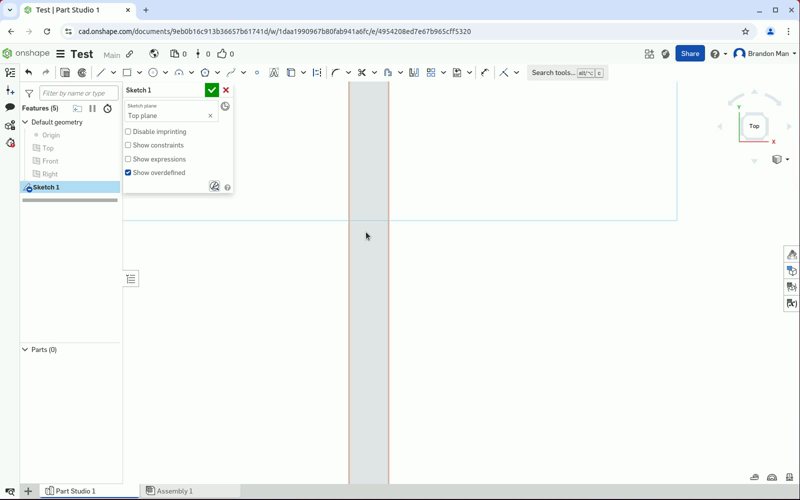
click(366, 231)
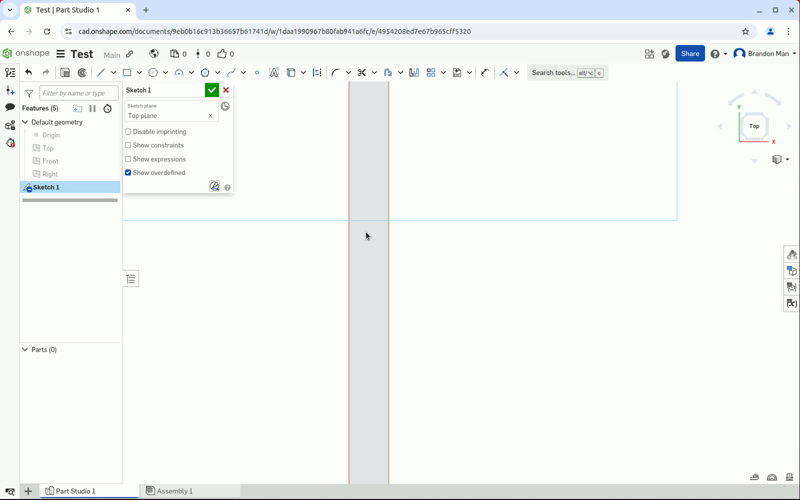
scroll(-6)
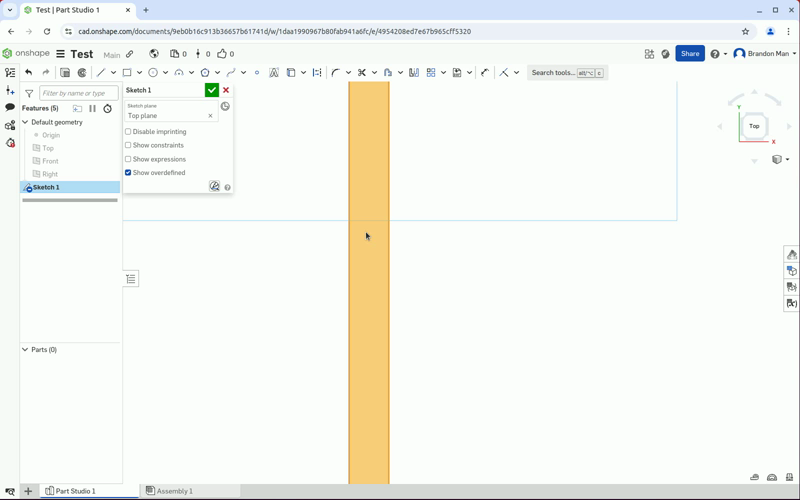
scroll(-6)
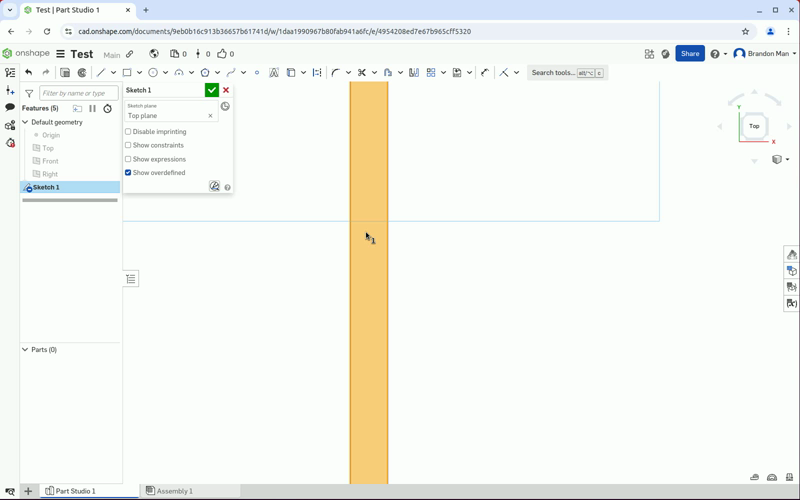
scroll(-6)
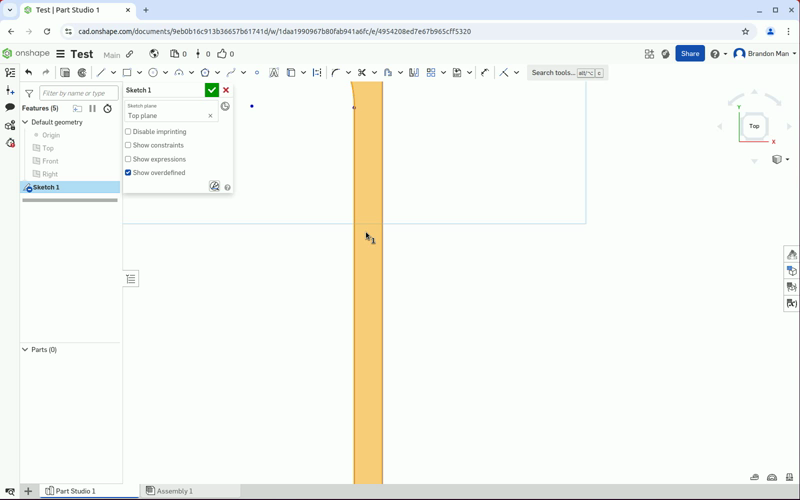
scroll(-6)
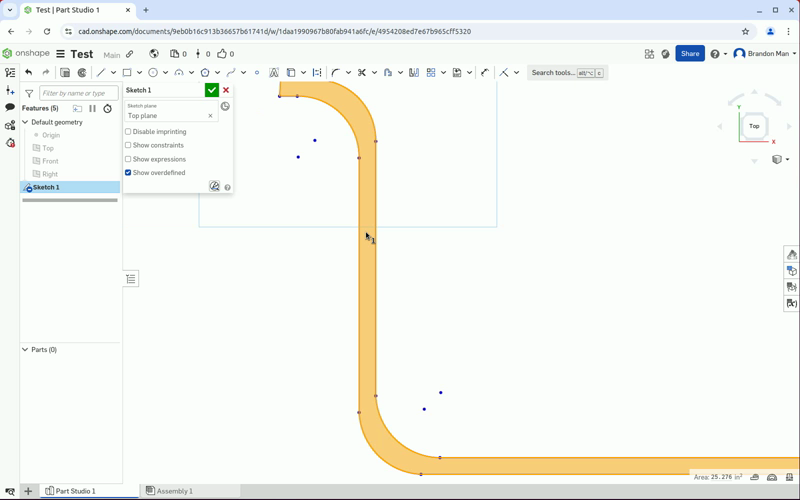
scroll(-6)
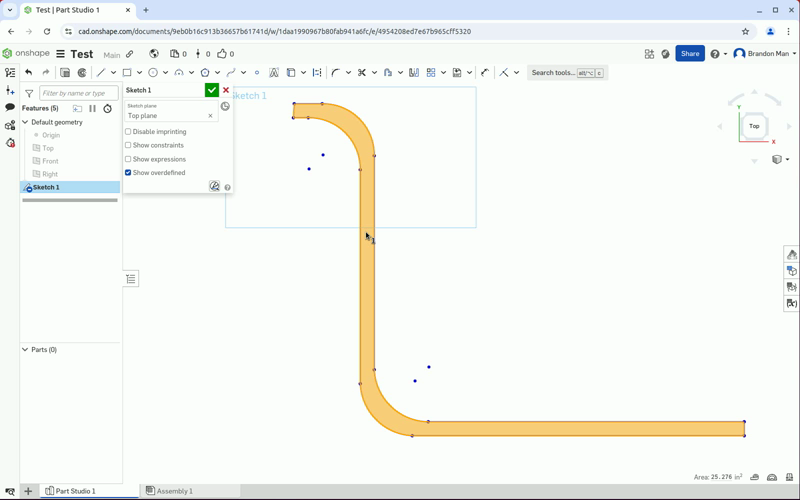
scroll(-6)
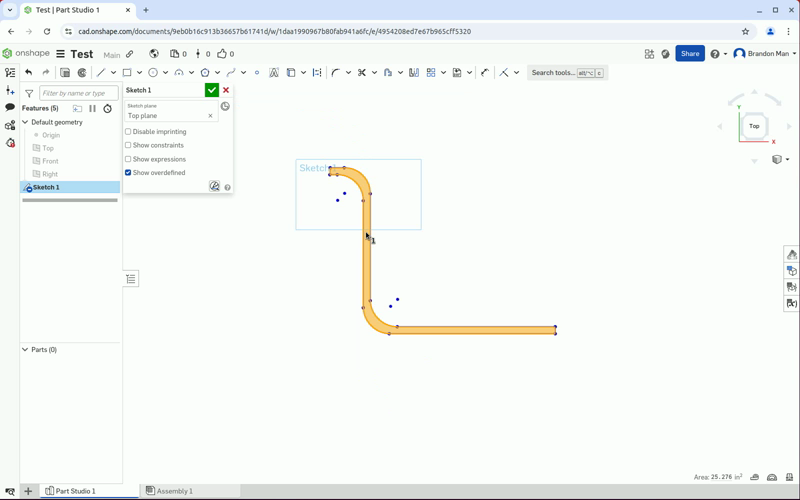
scroll(-6)
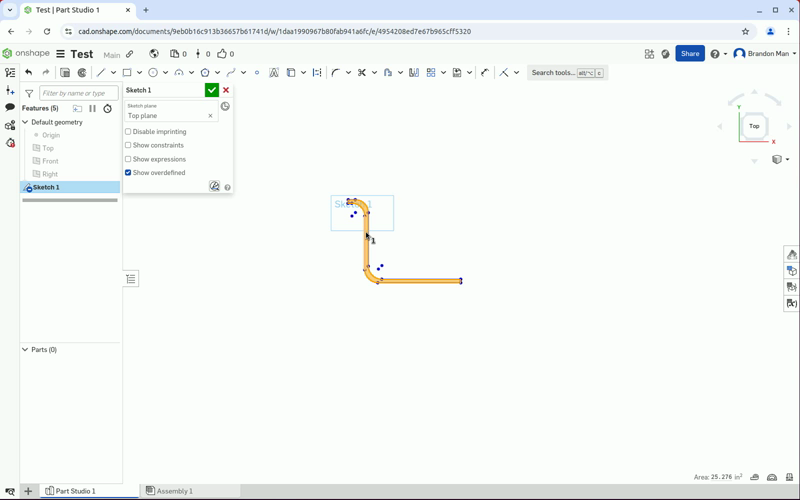
mouse_move(73, 352)
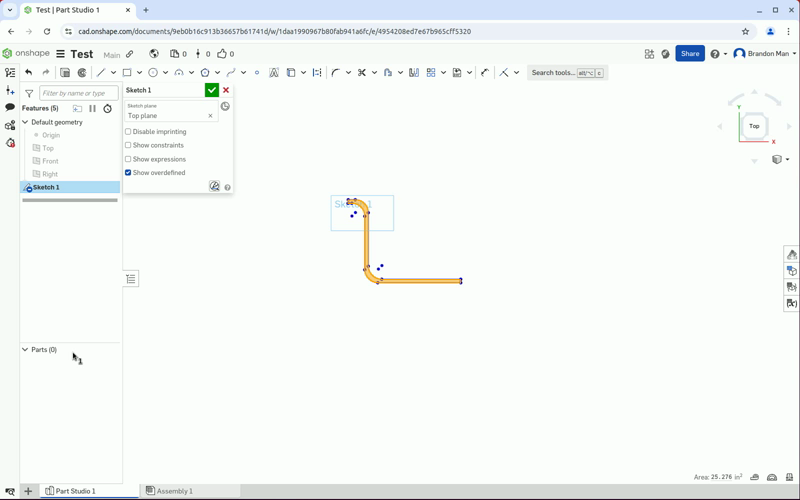
key(shift+y)
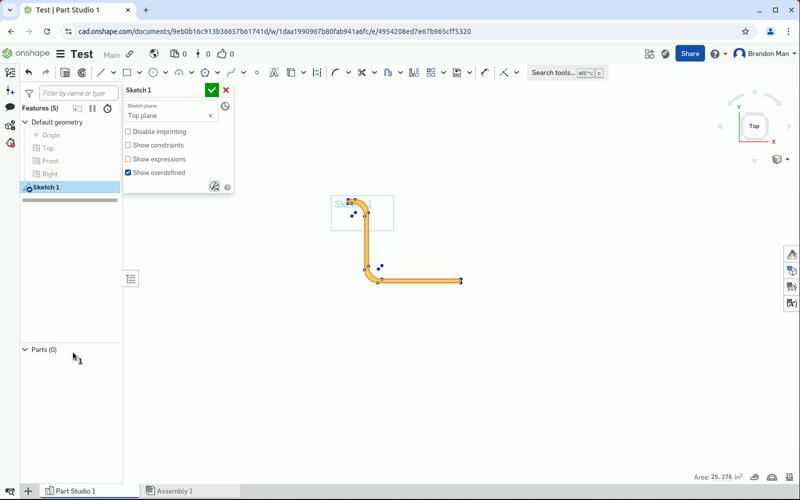
key(shift+e)
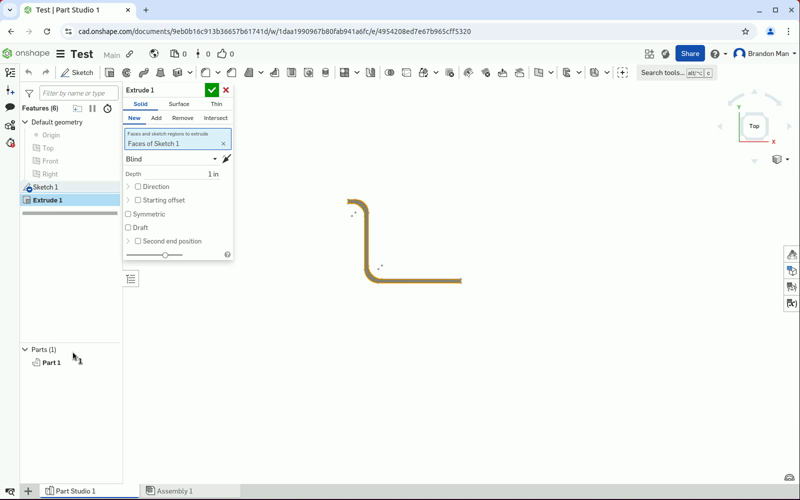
mouse_move(143, 106)
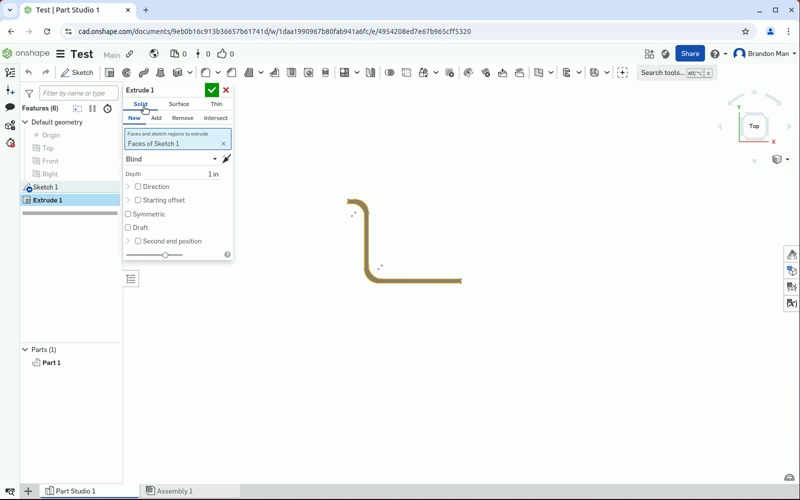
click(143, 106)
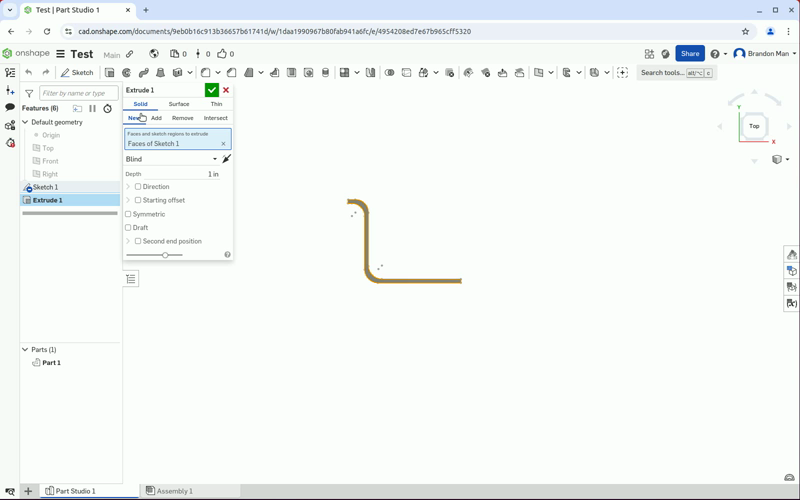
mouse_move(137, 120)
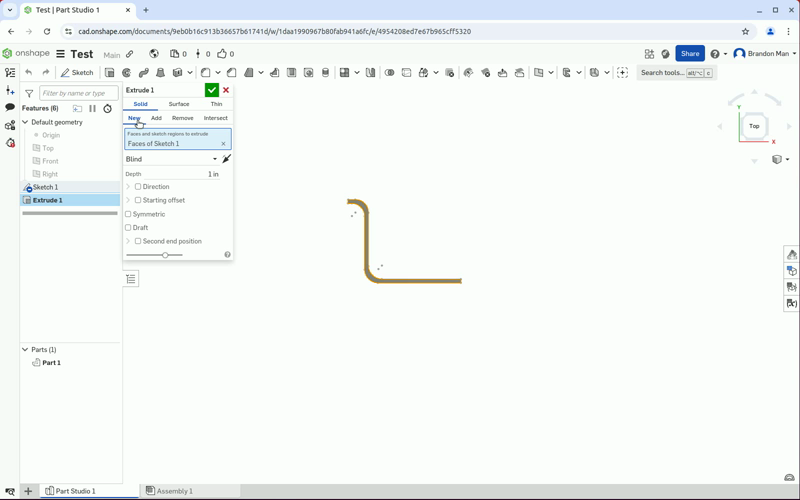
click(137, 120)
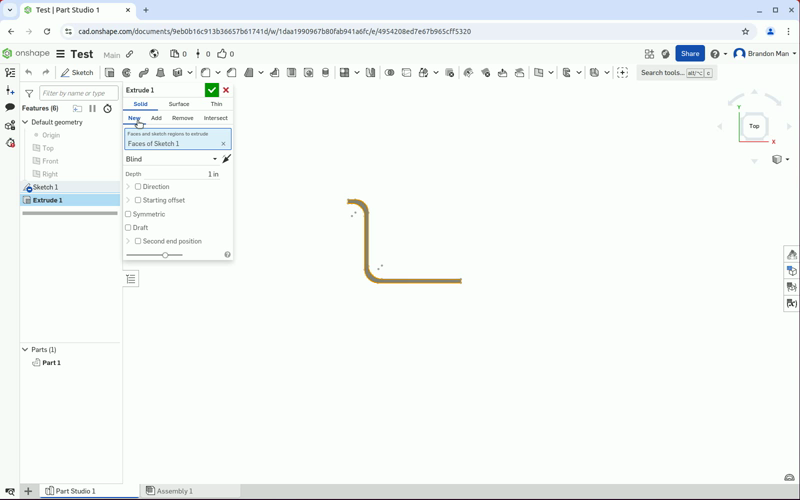
key(tab, 4)
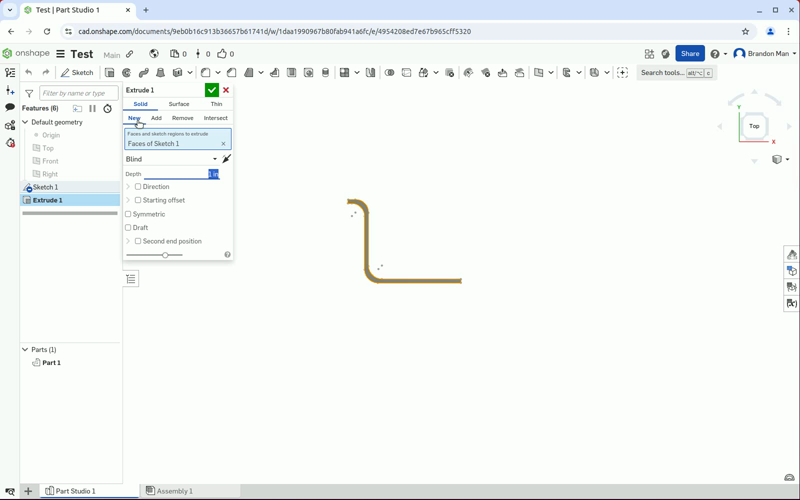
text(0.722)
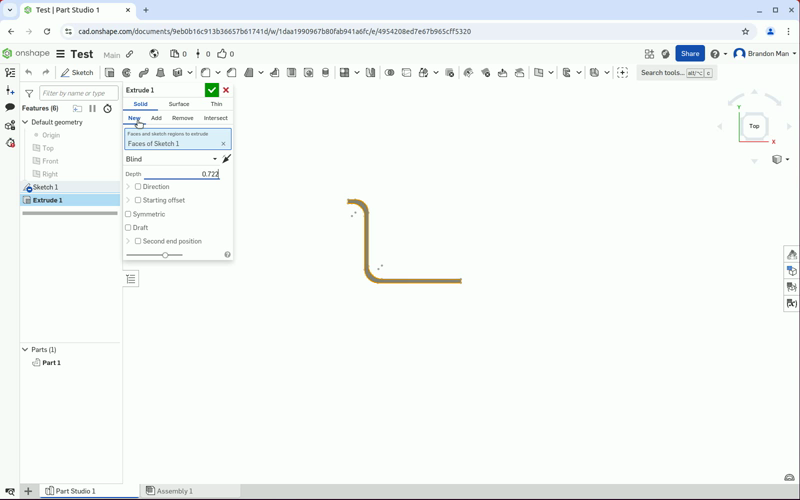
key(enter)
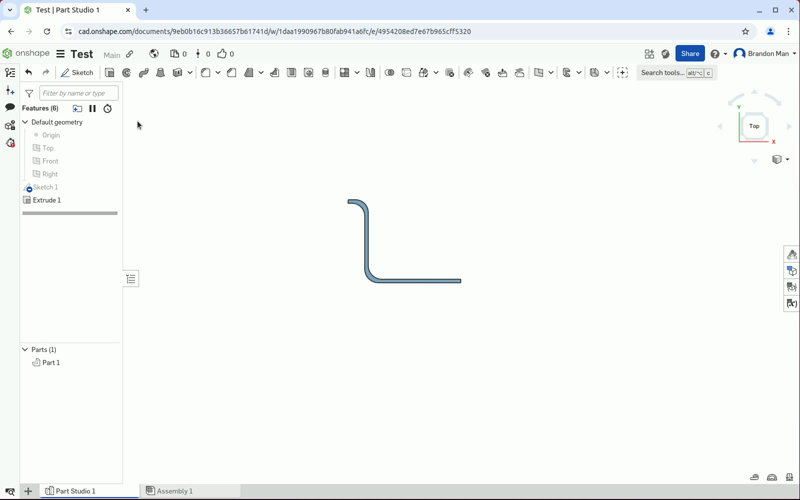
key(shift+h)
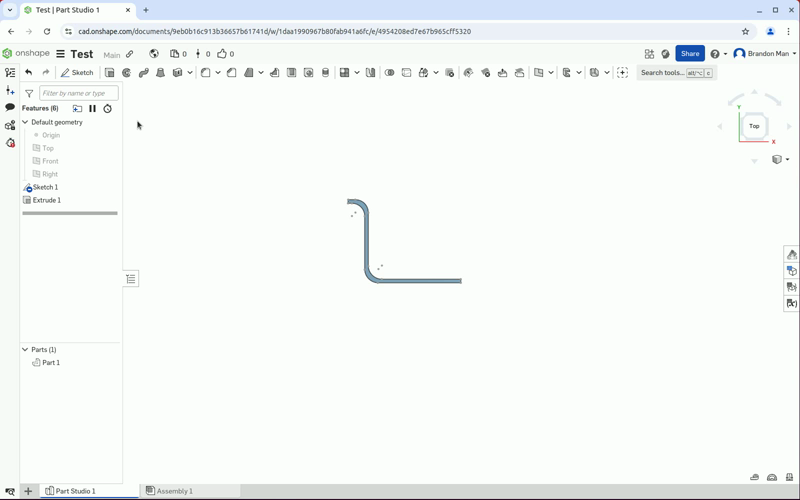
key(shift+h)
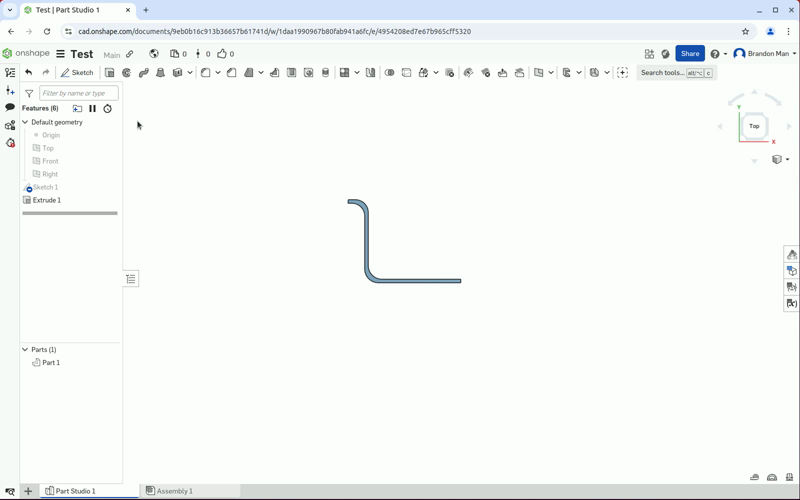
mouse_move(73, 189)
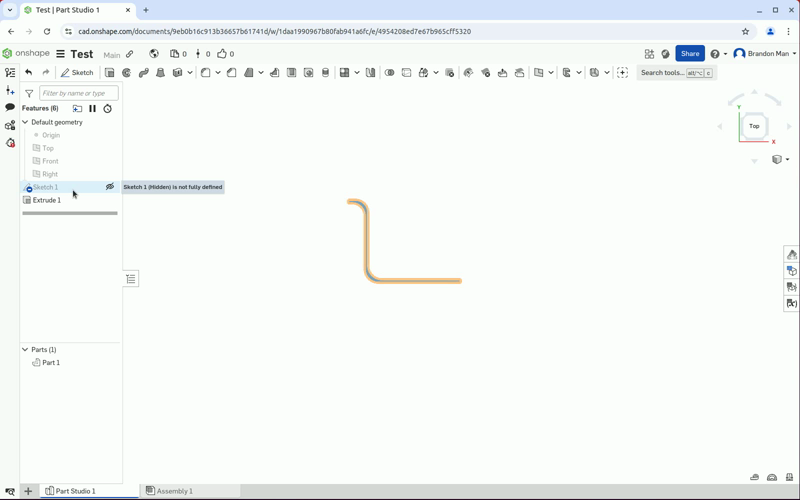
click(73, 189)
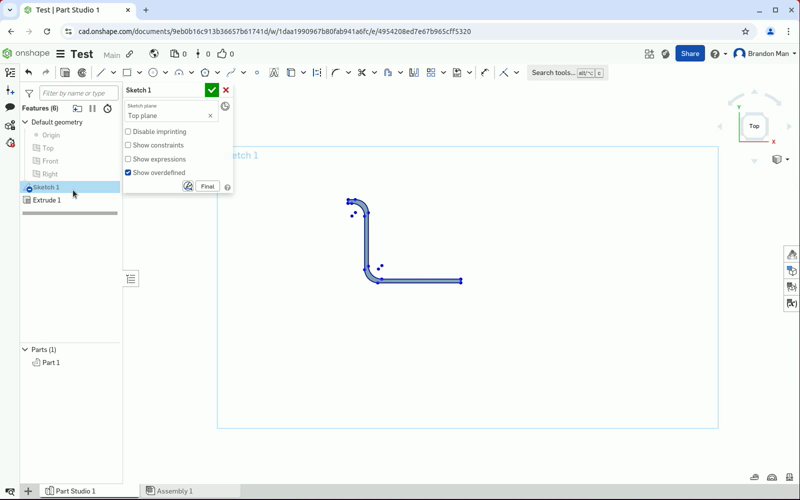
mouse_move(229, 92)
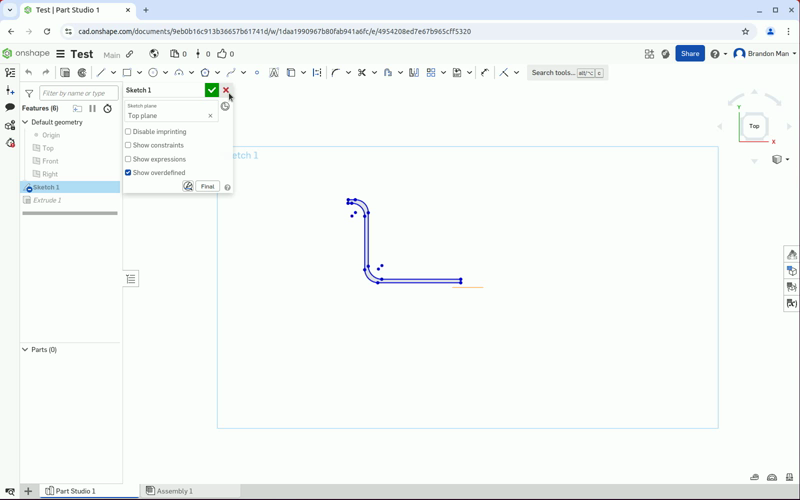
click(229, 92)
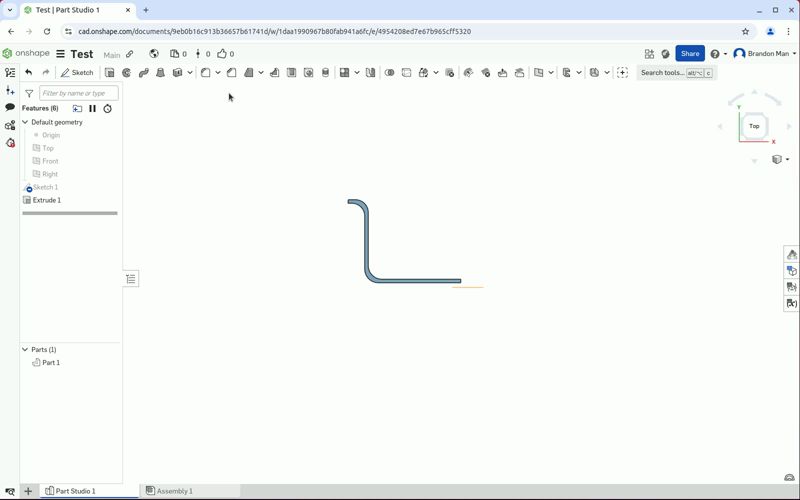
mouse_move(541, 75)
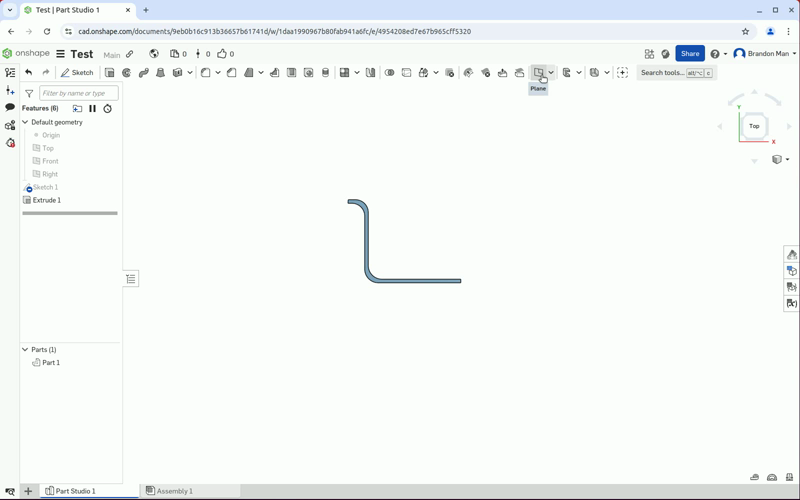
click(541, 75)
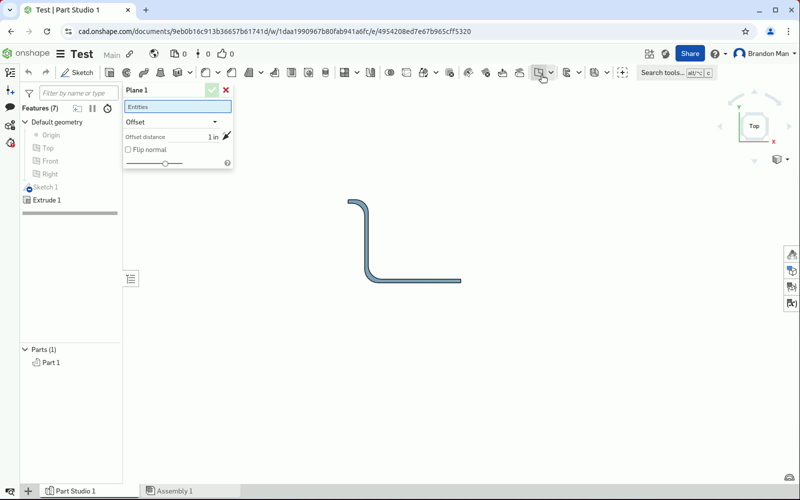
mouse_move(73, 150)
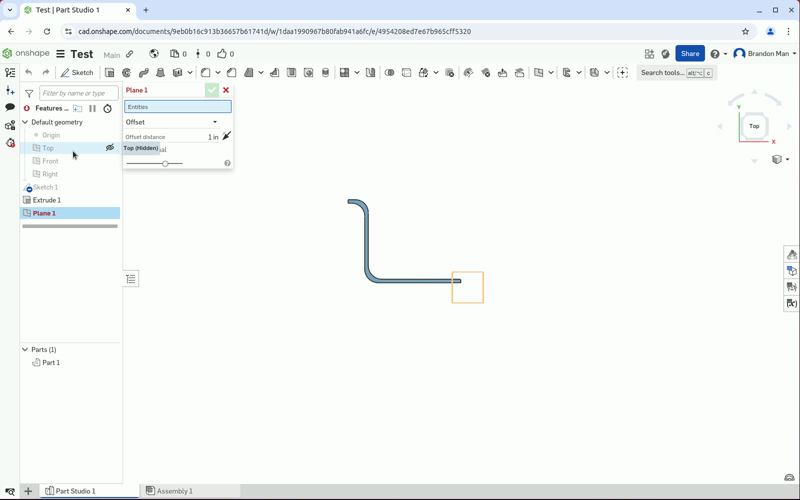
click(73, 150)
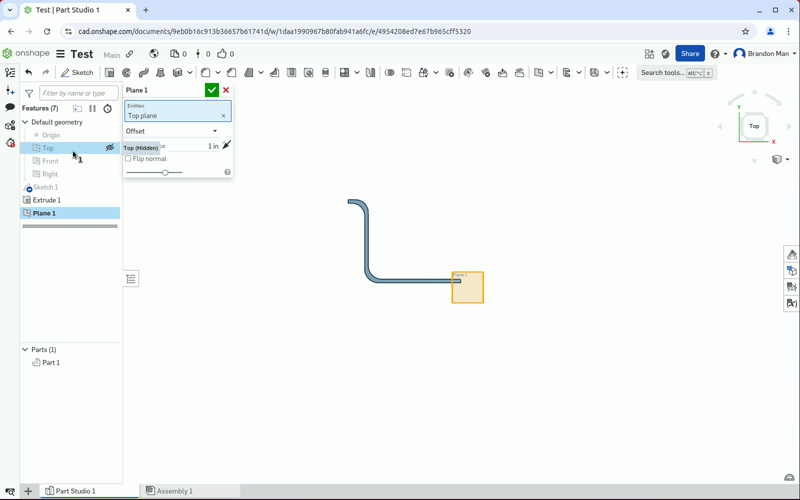
key(tab, 2)
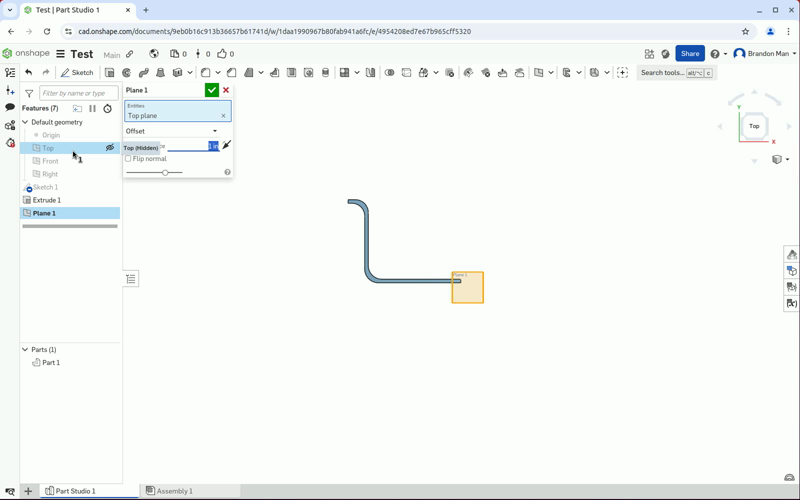
text(0.709)
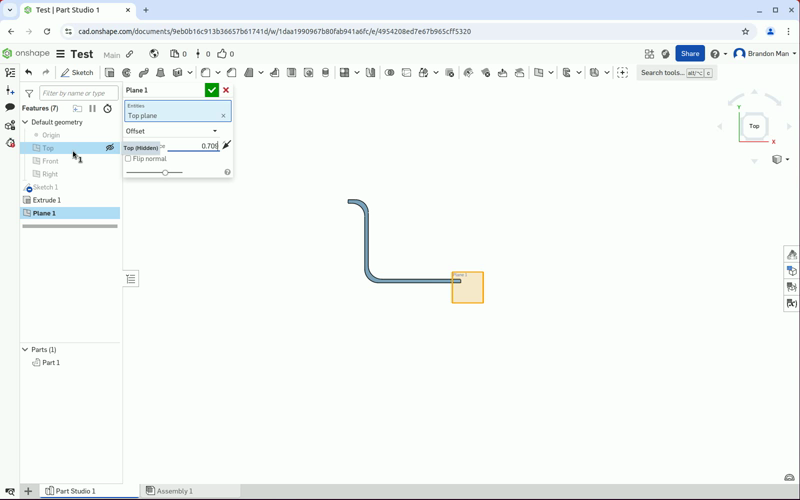
key(enter, 2)
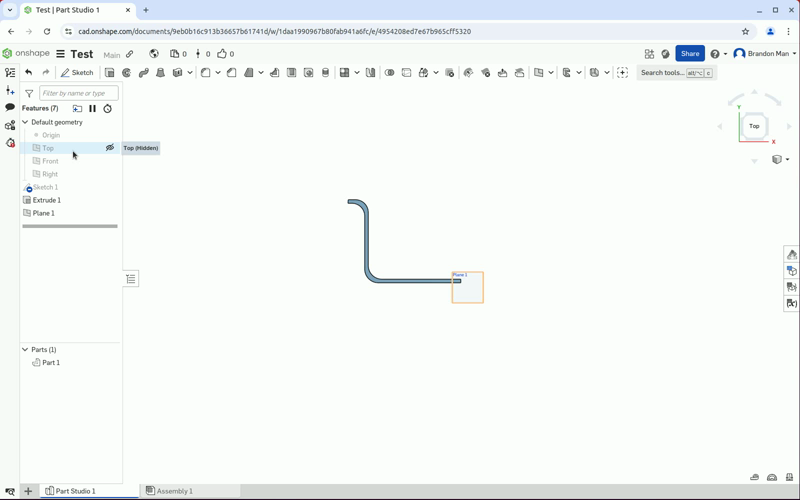
key(shift+s)
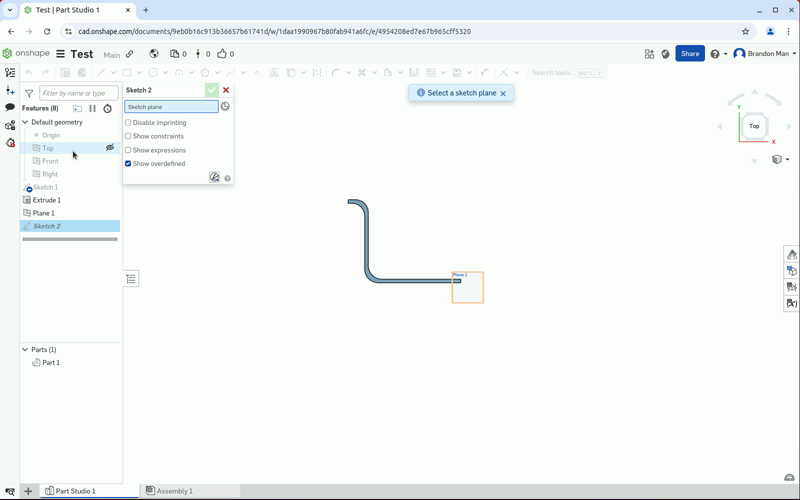
mouse_move(73, 215)
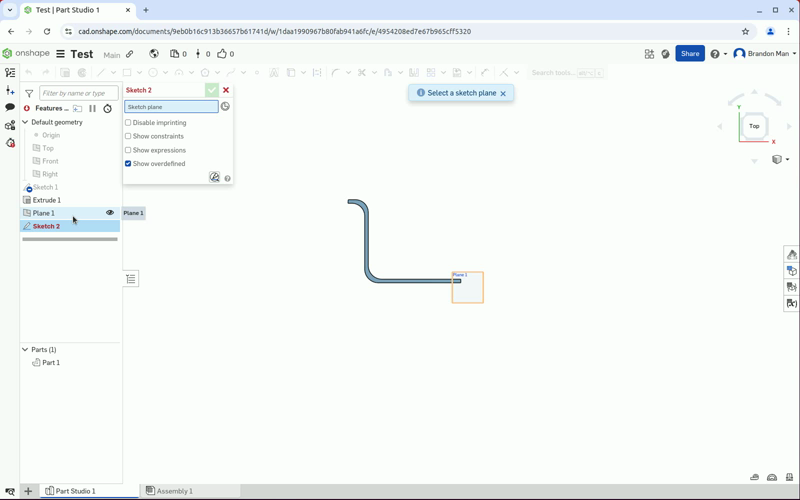
click(73, 215)
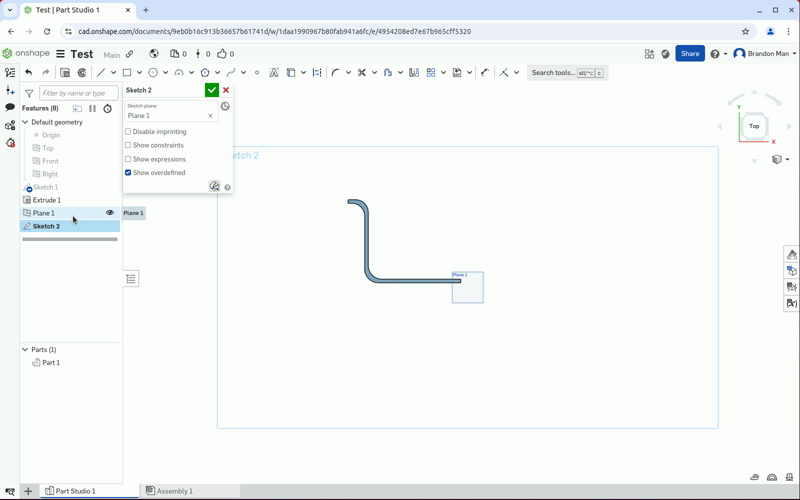
mouse_move(73, 352)
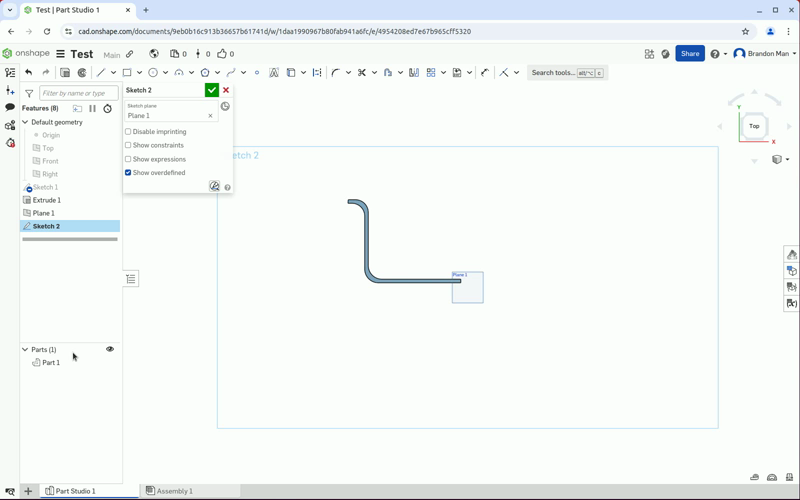
key(y)
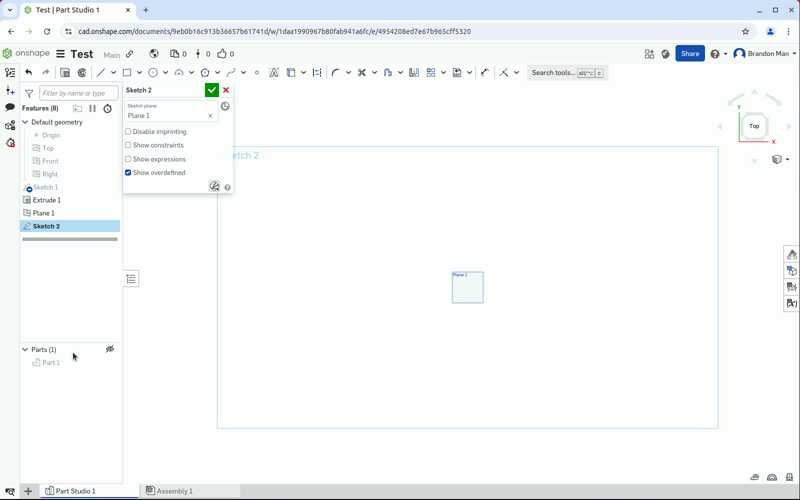
key(a)
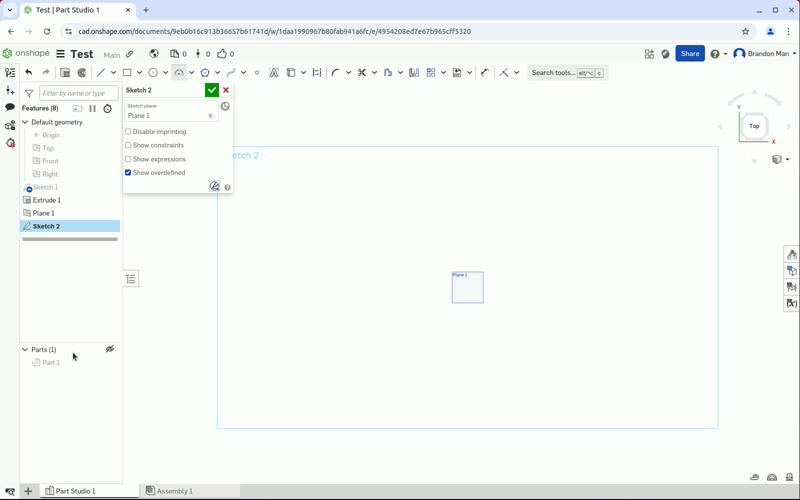
key_down(shift)
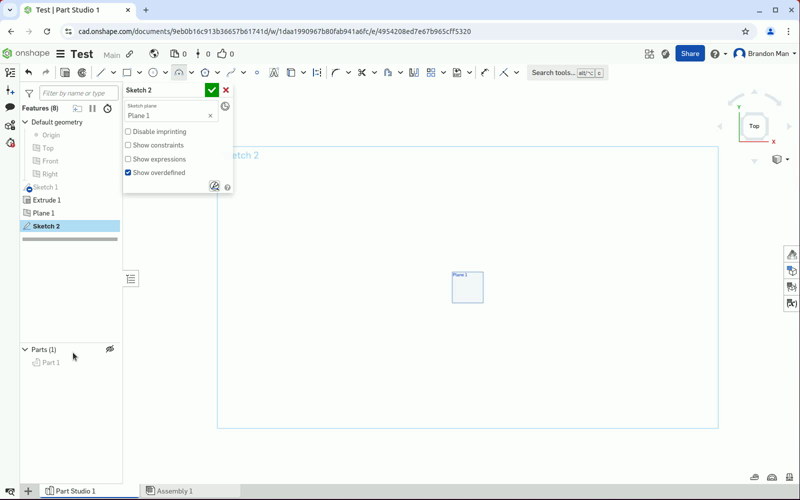
mouse_move(364, 270)
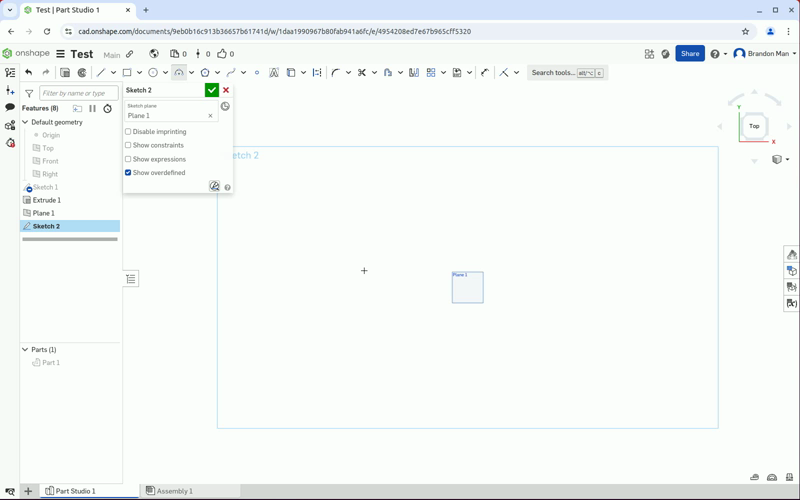
click(364, 270)
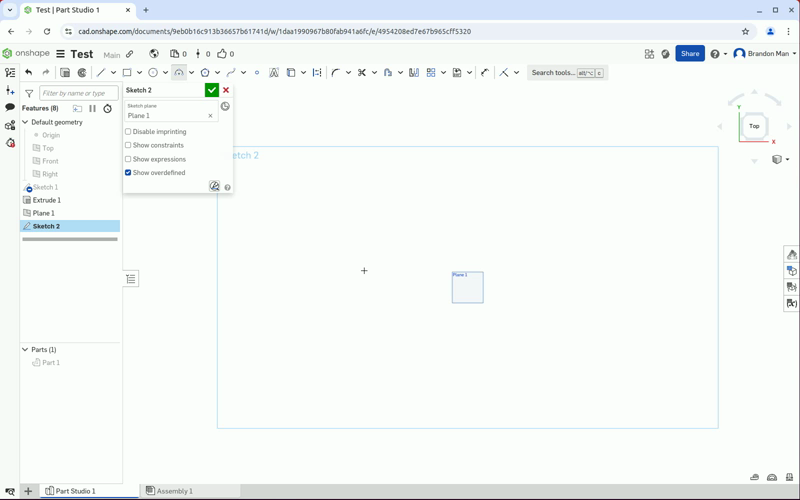
key_up(shift)
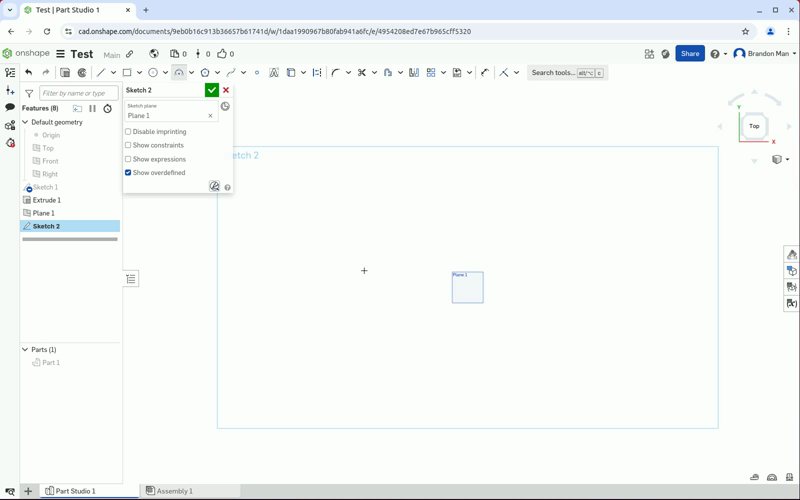
key_down(shift)
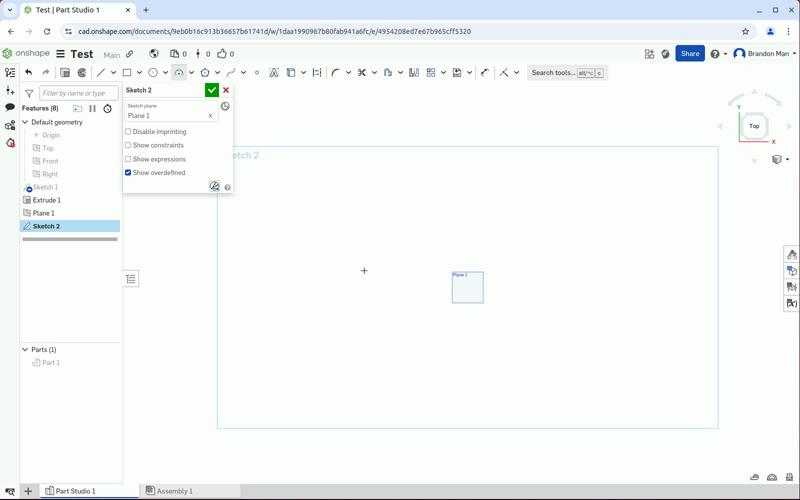
mouse_move(378, 283)
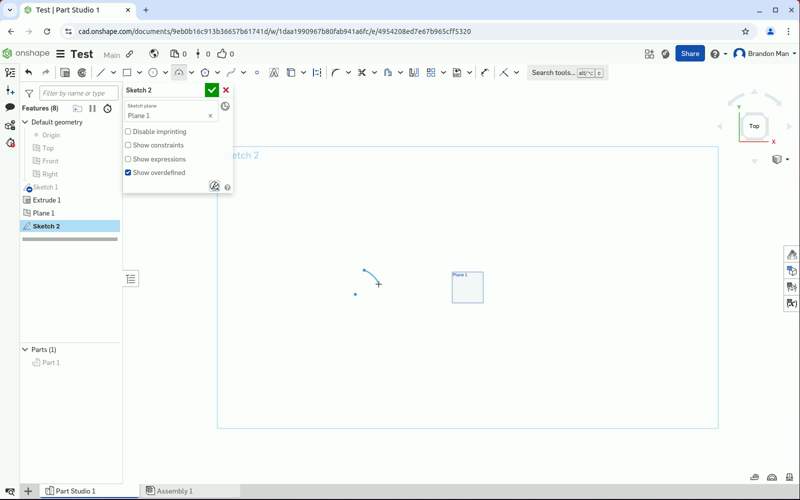
click(378, 283)
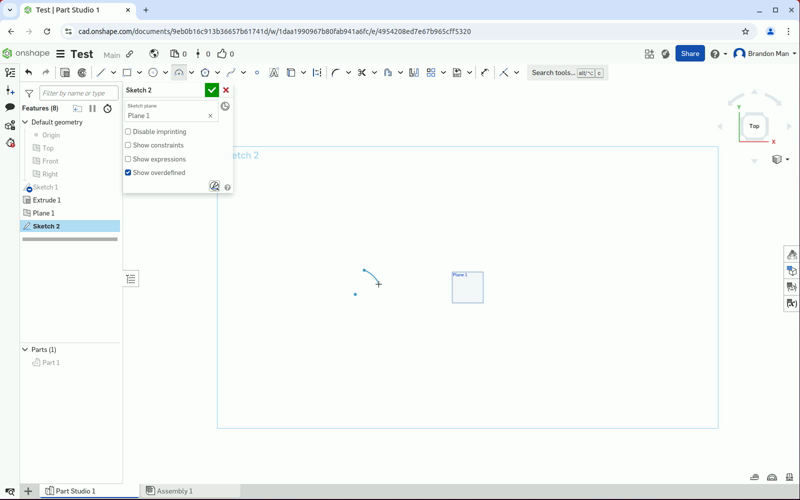
mouse_move(368, 279)
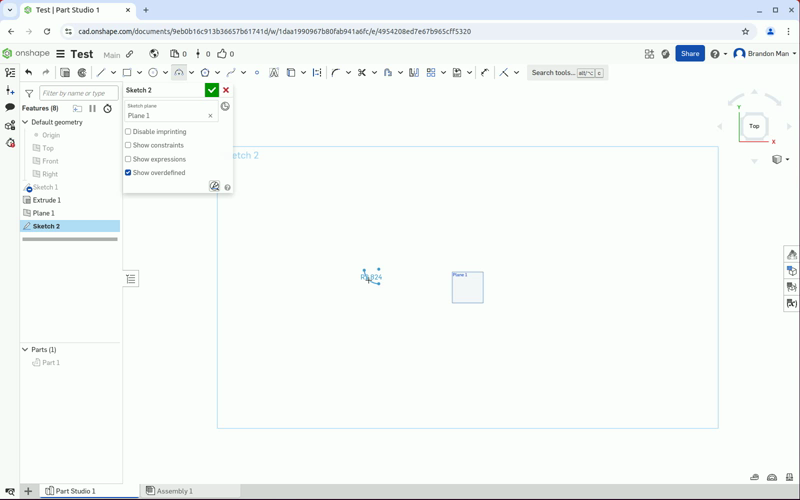
click(368, 279)
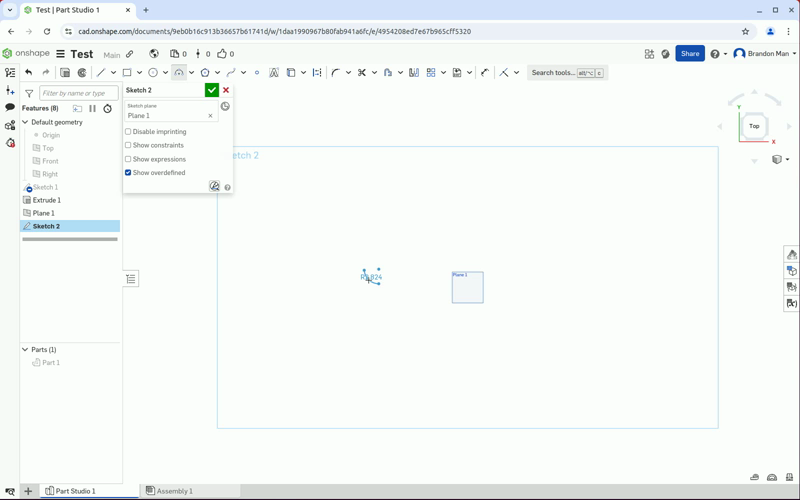
key_up(shift)
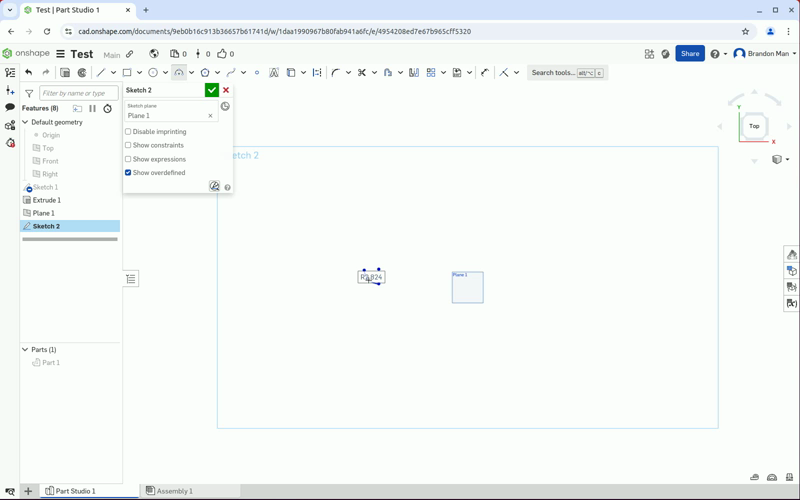
key(esc)
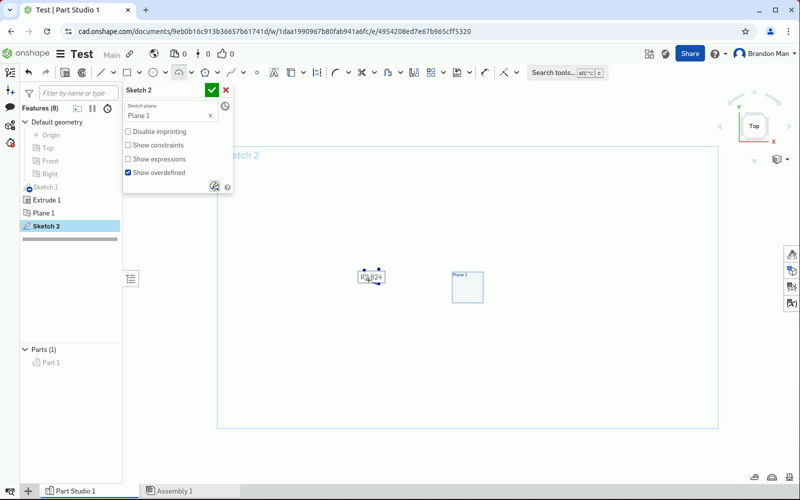
key(l)
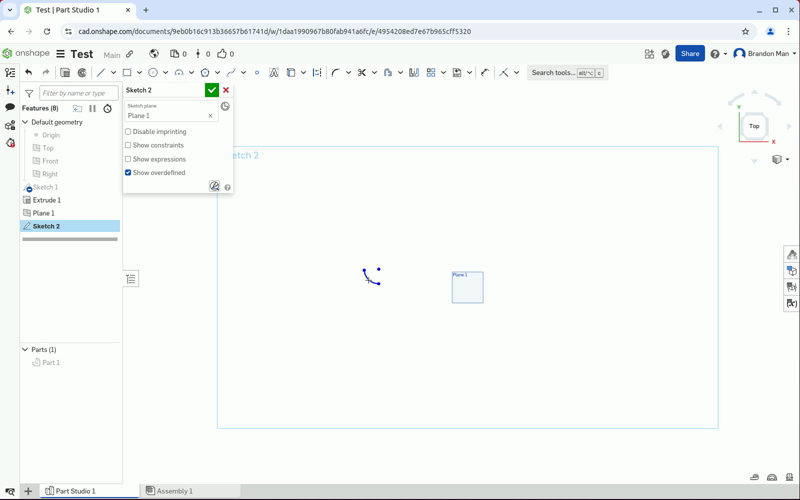
mouse_move(378, 283)
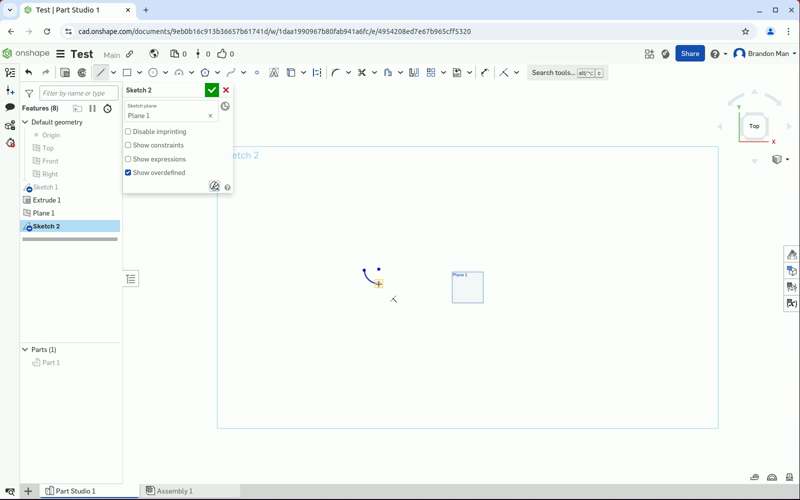
click(378, 283)
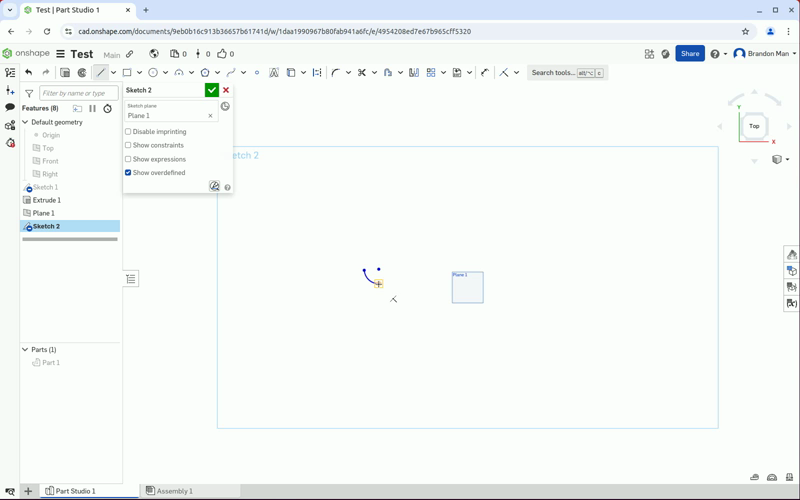
key_down(shift)
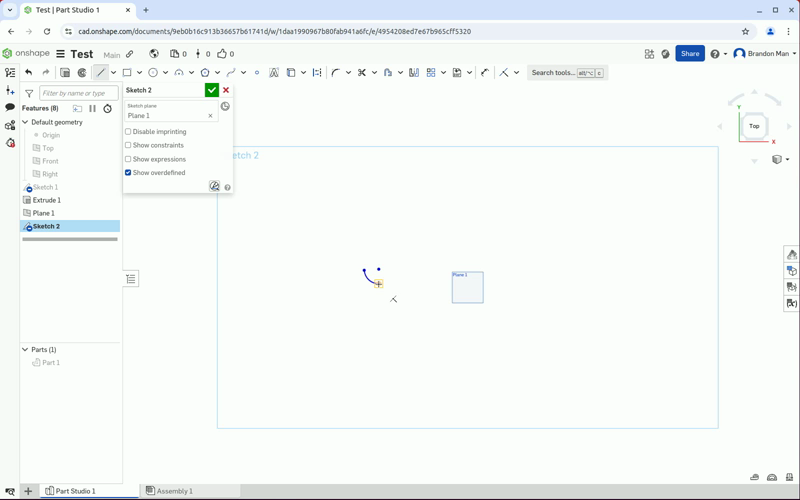
mouse_move(408, 283)
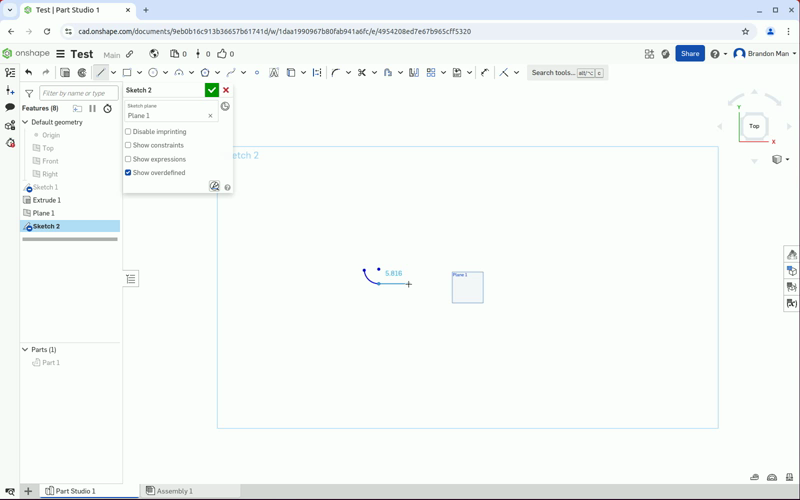
mouse_move(381, 283)
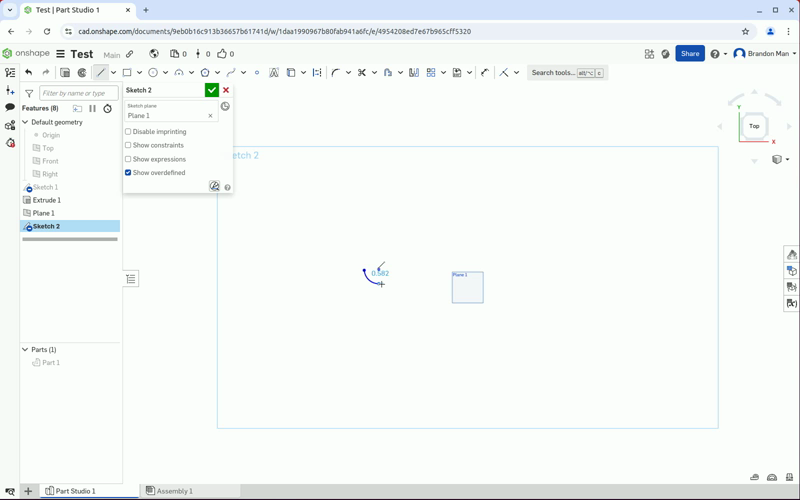
scroll(6)
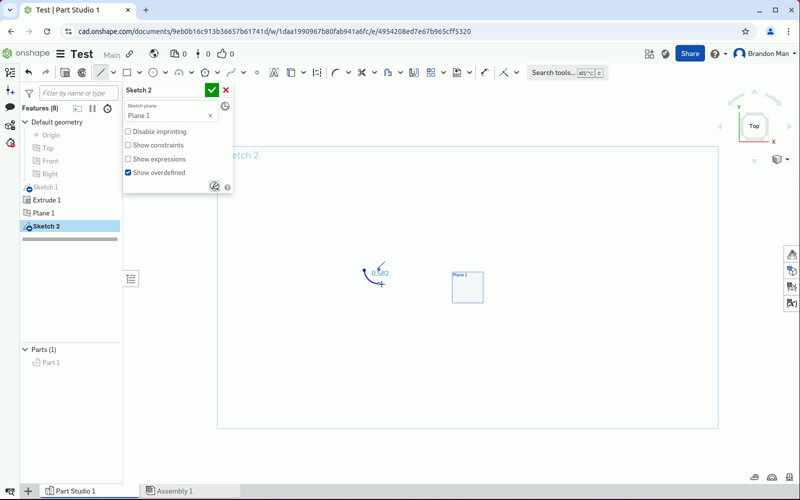
scroll(6)
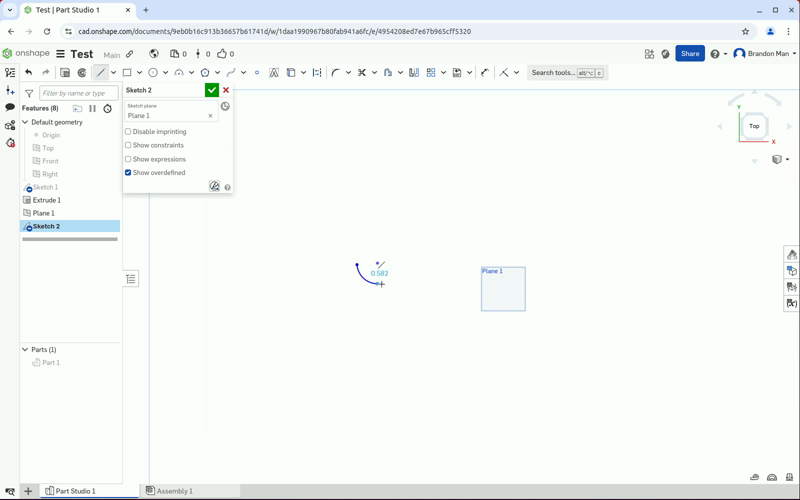
scroll(6)
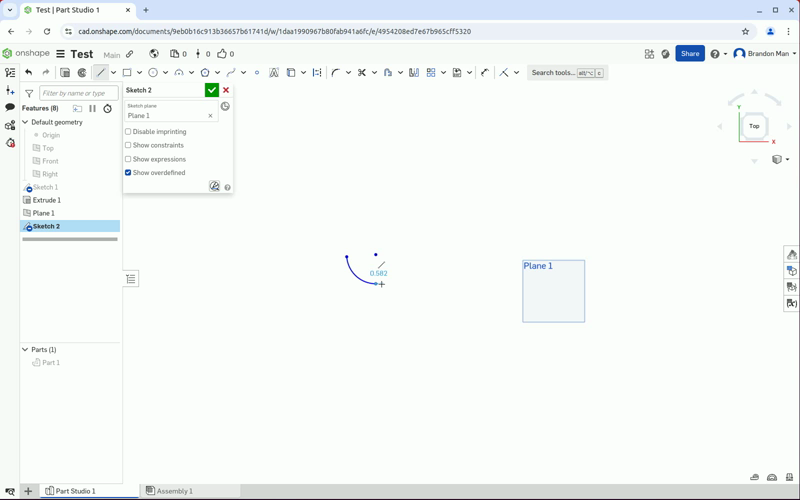
scroll(6)
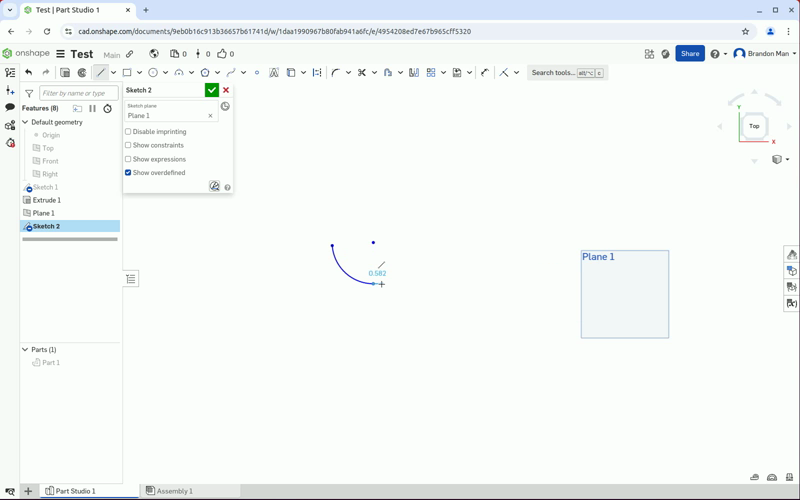
scroll(6)
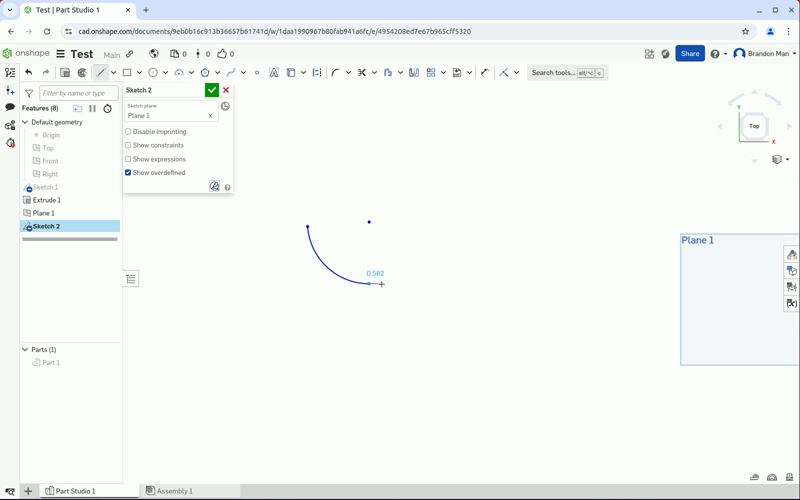
scroll(6)
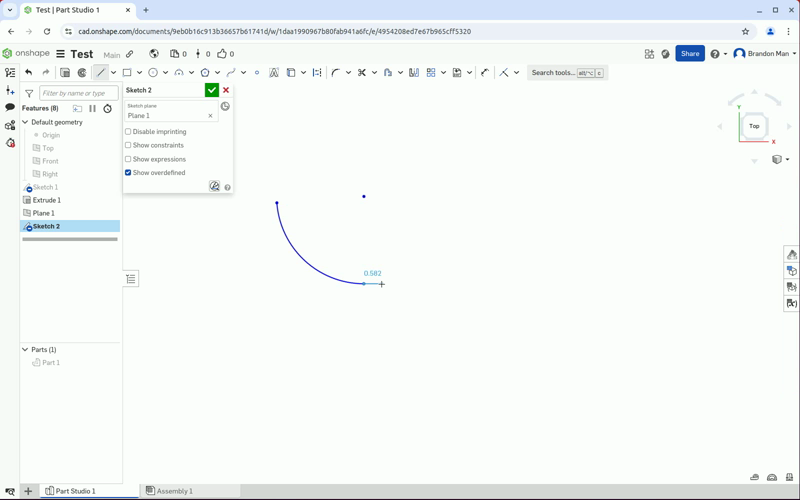
scroll(6)
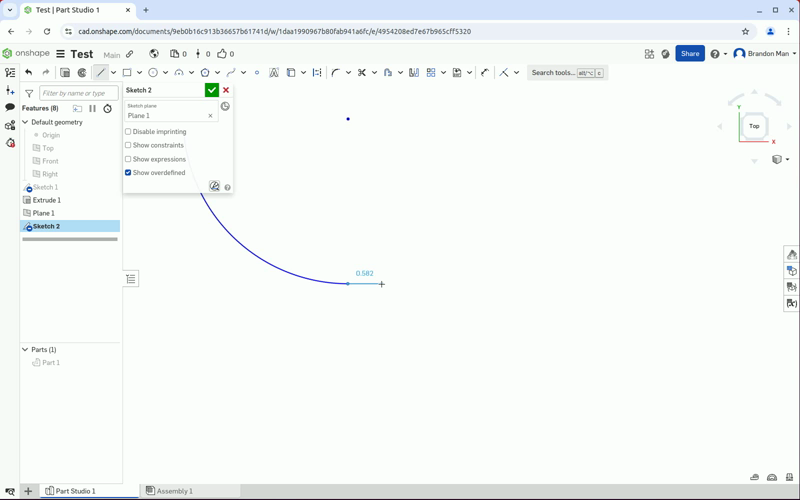
click(381, 283)
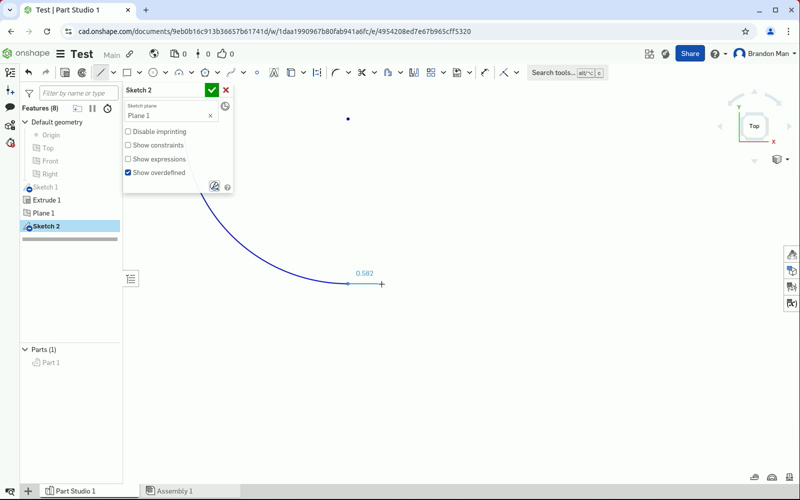
scroll(-6)
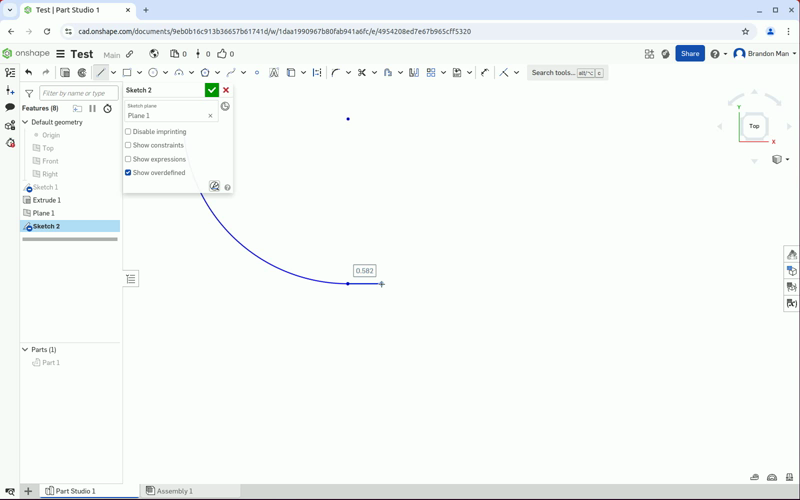
scroll(-6)
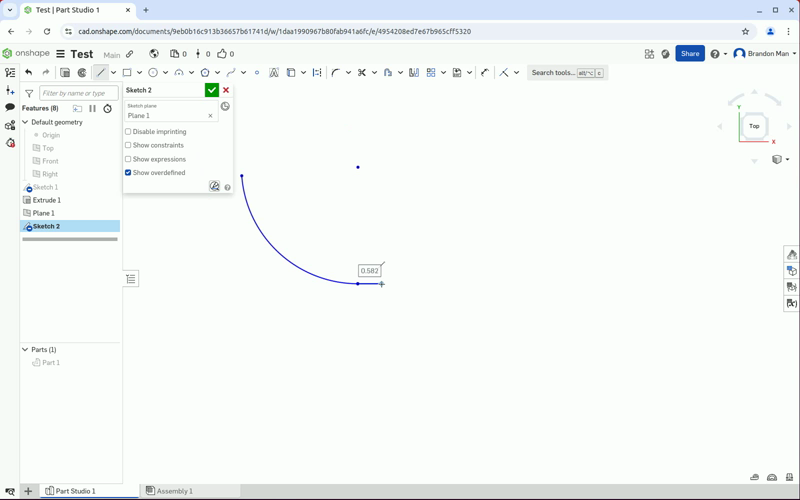
scroll(-6)
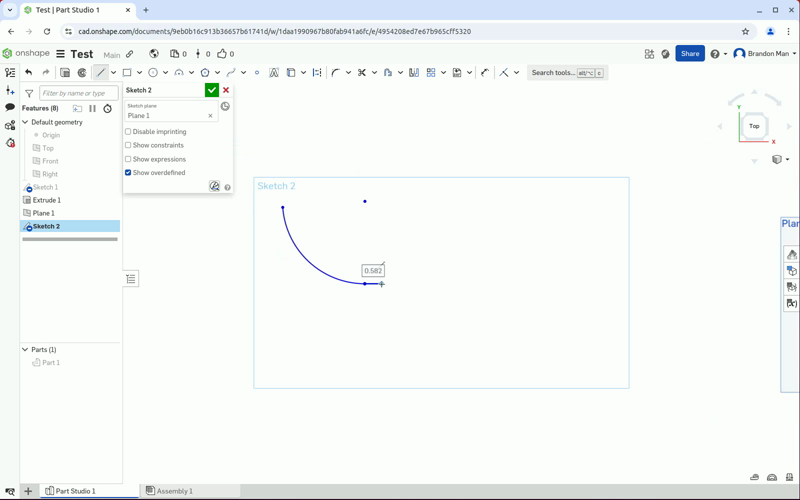
scroll(-6)
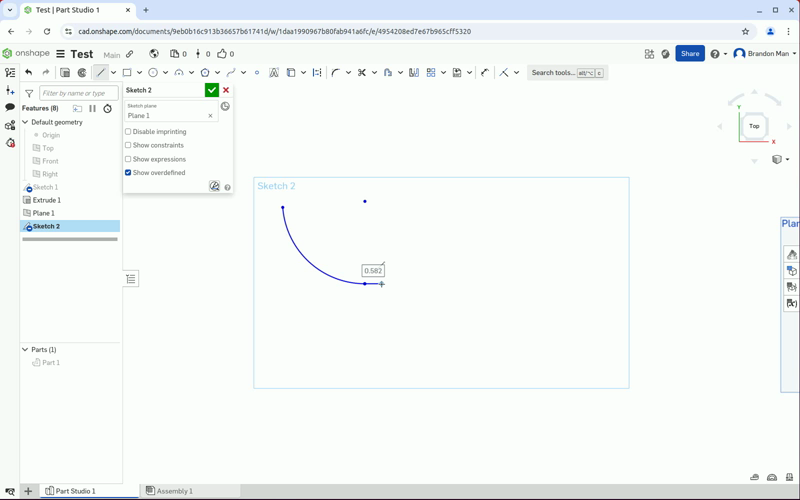
scroll(-6)
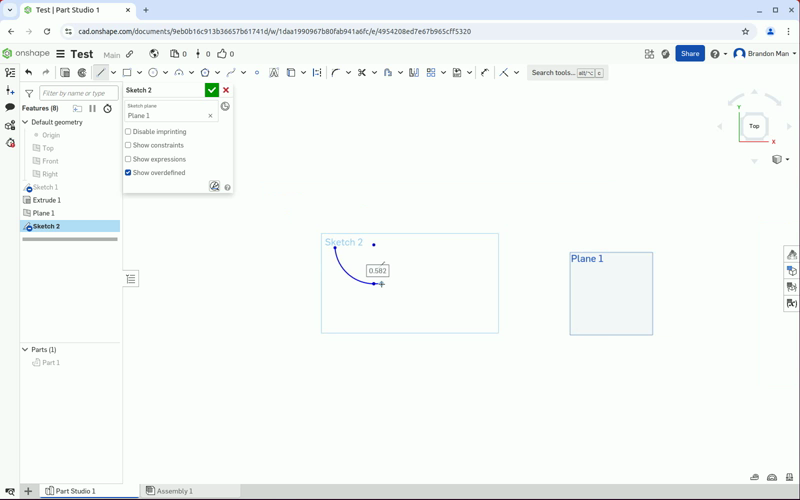
scroll(-6)
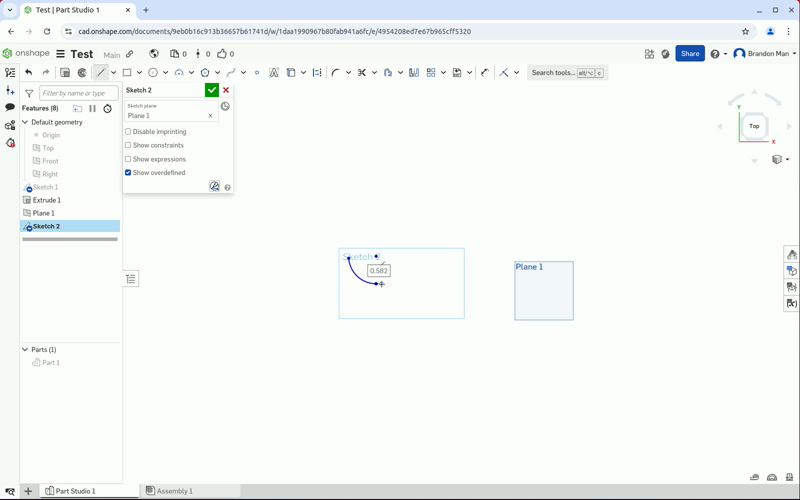
scroll(-6)
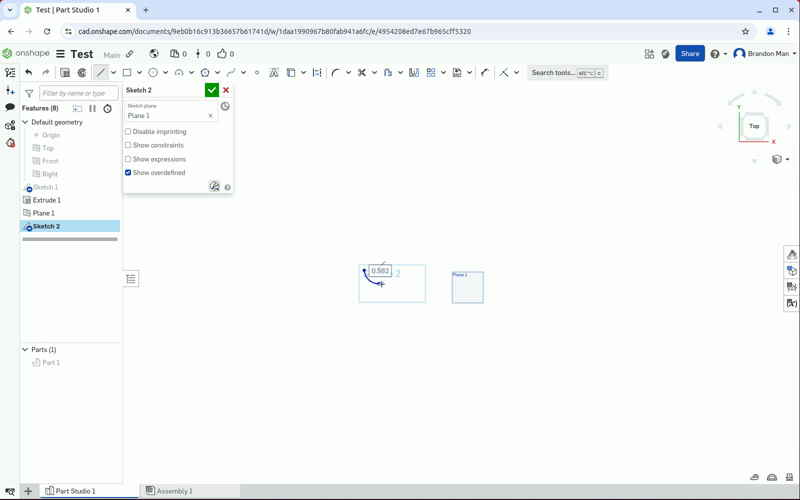
key_up(shift)
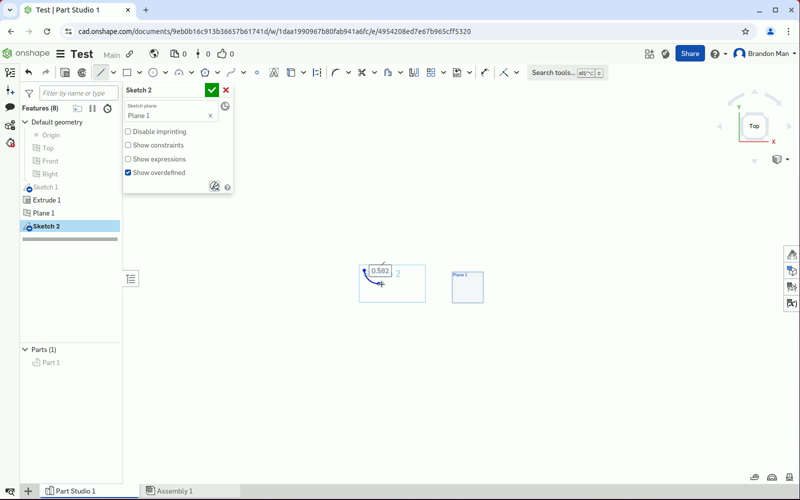
key_down(shift)
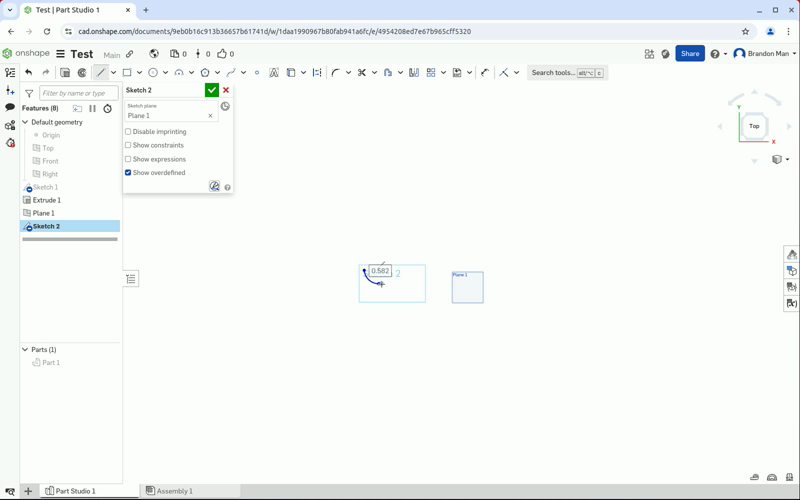
mouse_move(411, 283)
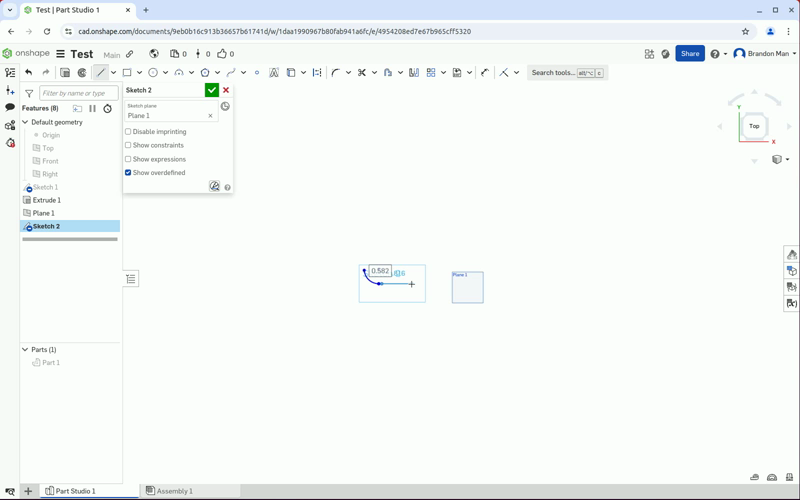
mouse_move(381, 280)
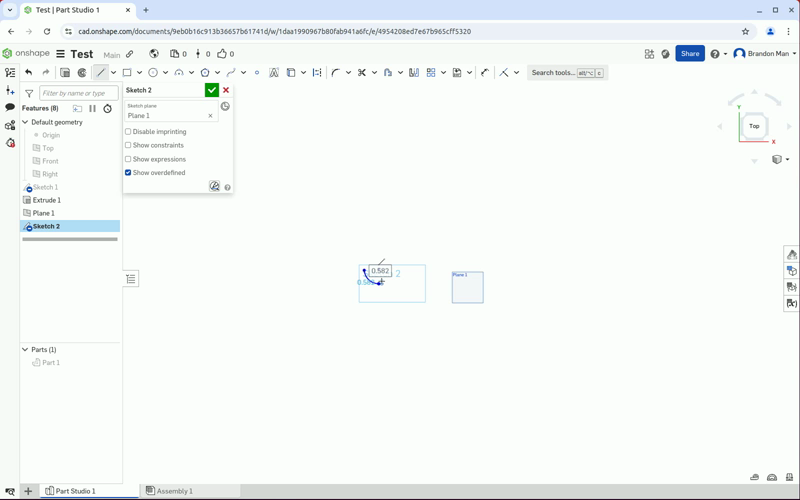
scroll(6)
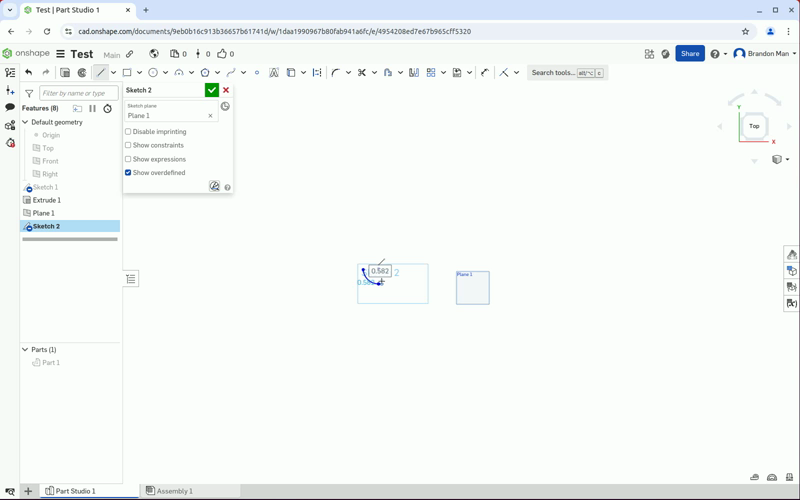
scroll(6)
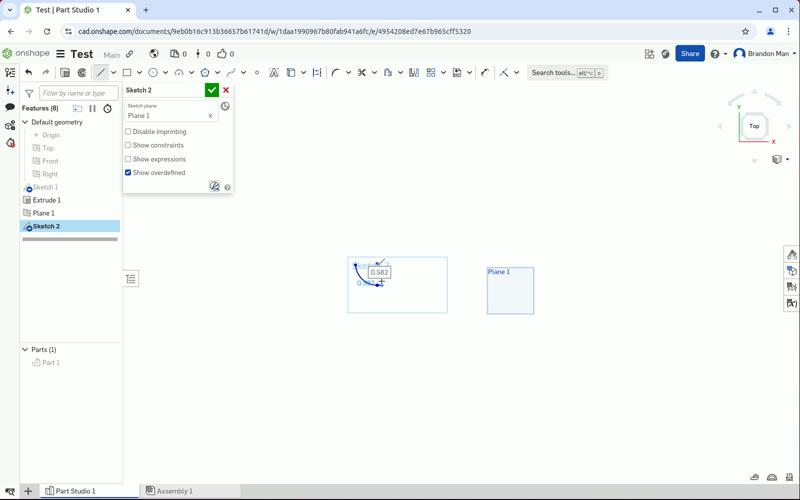
scroll(6)
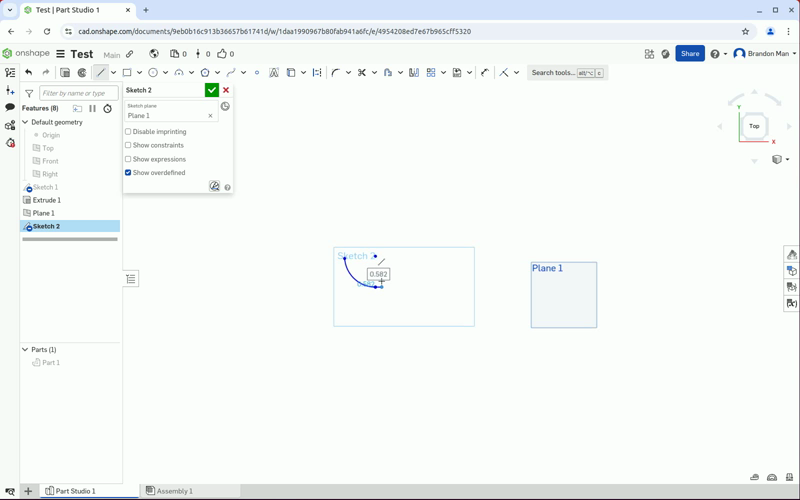
scroll(6)
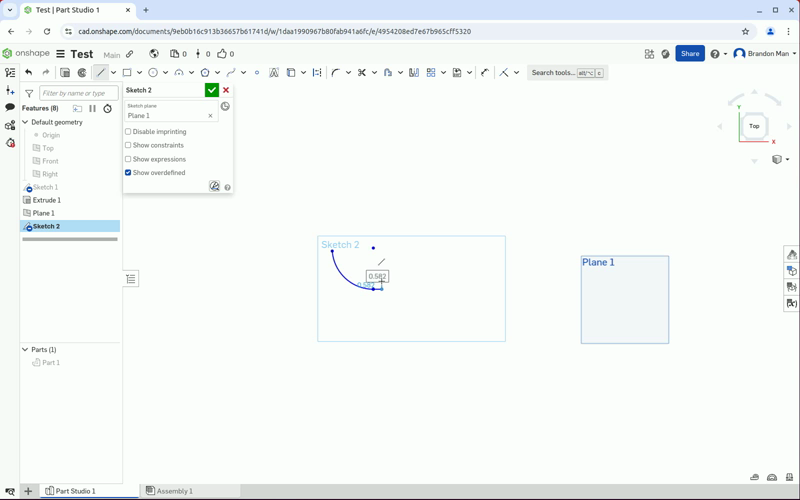
scroll(6)
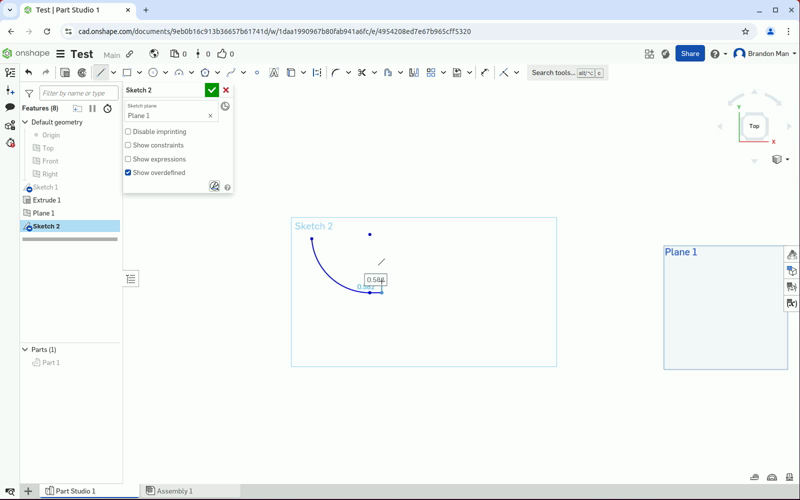
scroll(6)
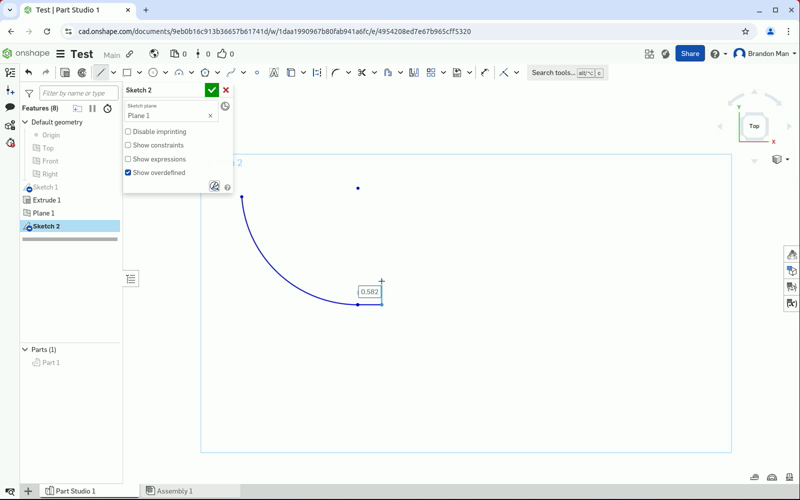
scroll(6)
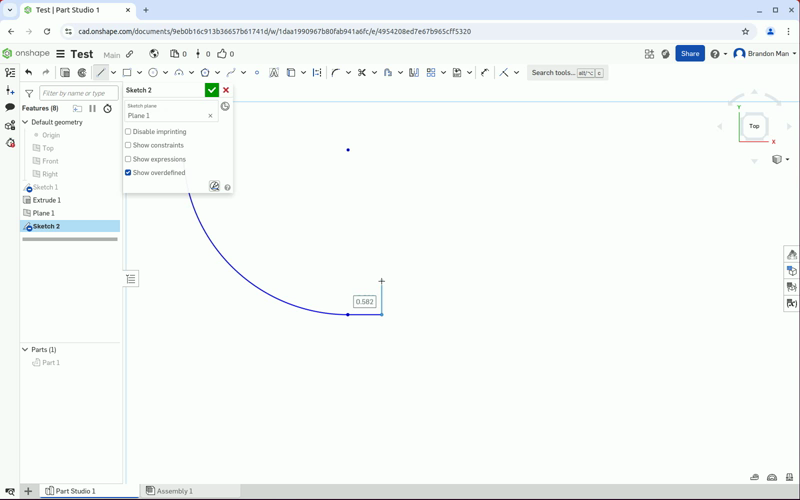
click(381, 280)
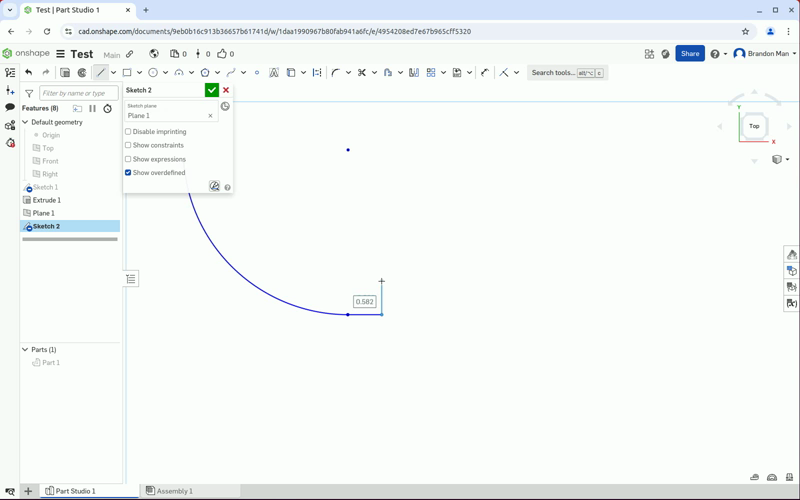
scroll(-6)
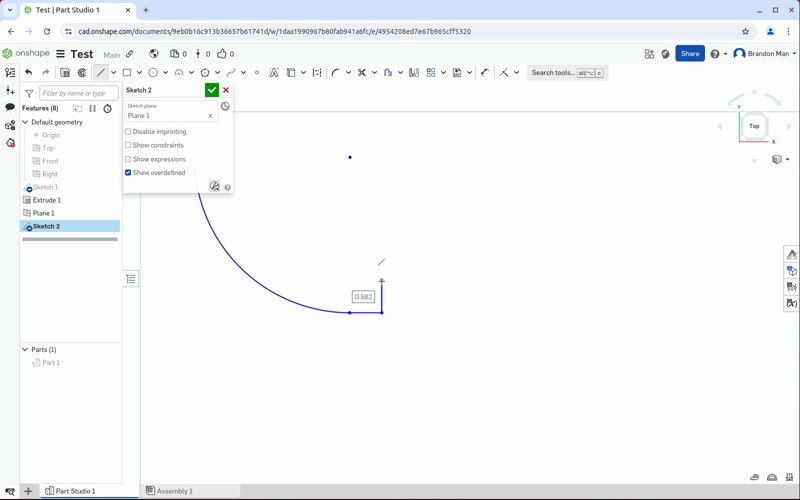
scroll(-6)
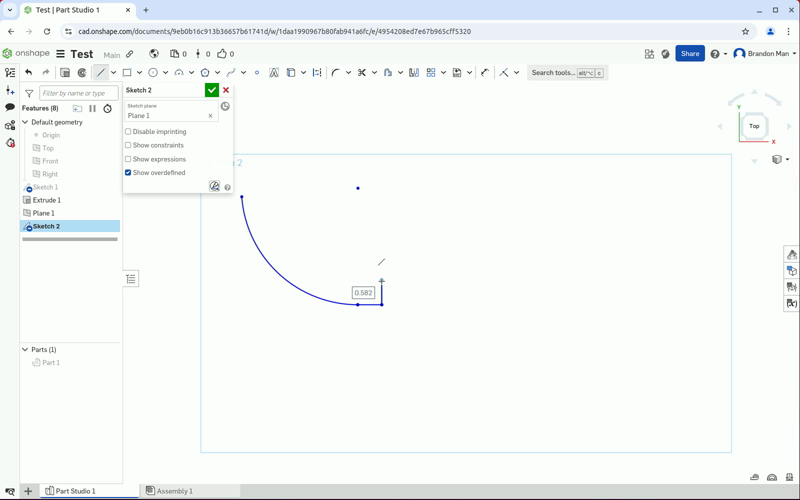
scroll(-6)
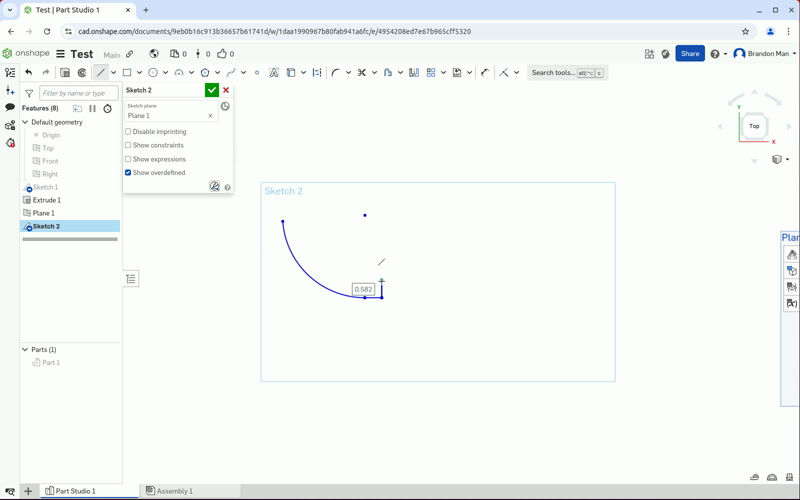
scroll(-6)
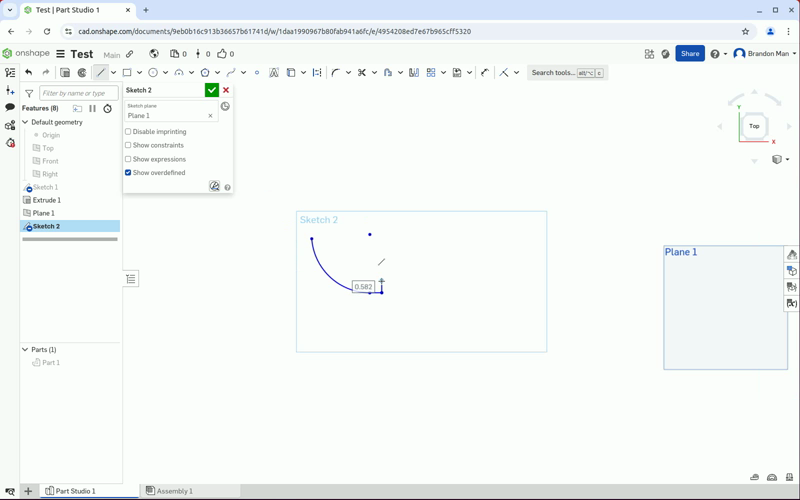
scroll(-6)
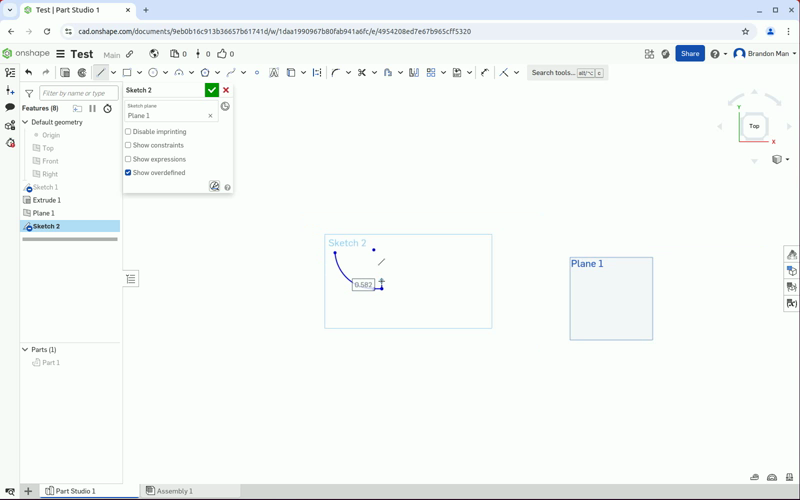
scroll(-6)
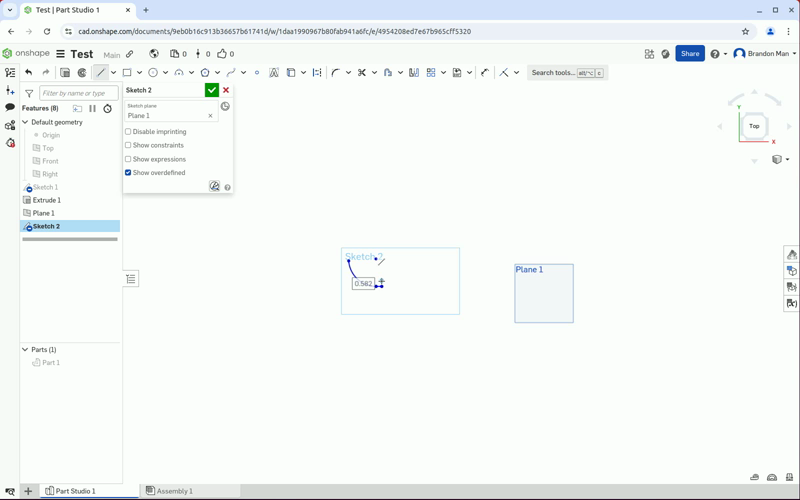
scroll(-6)
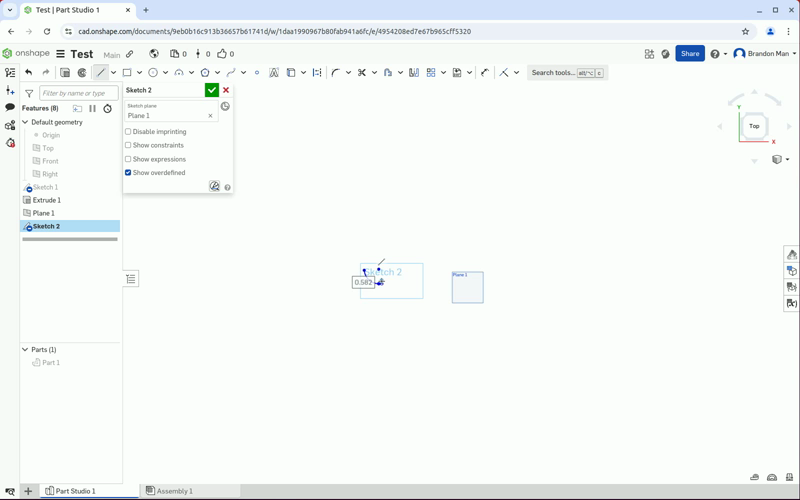
key_up(shift)
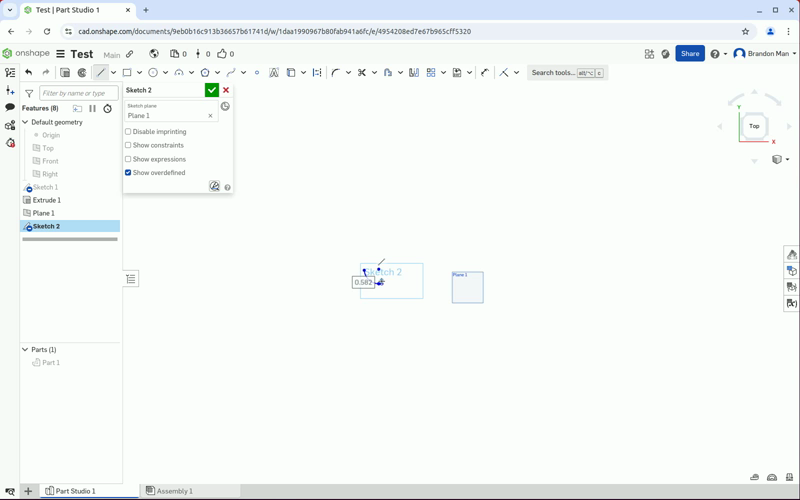
key(esc)
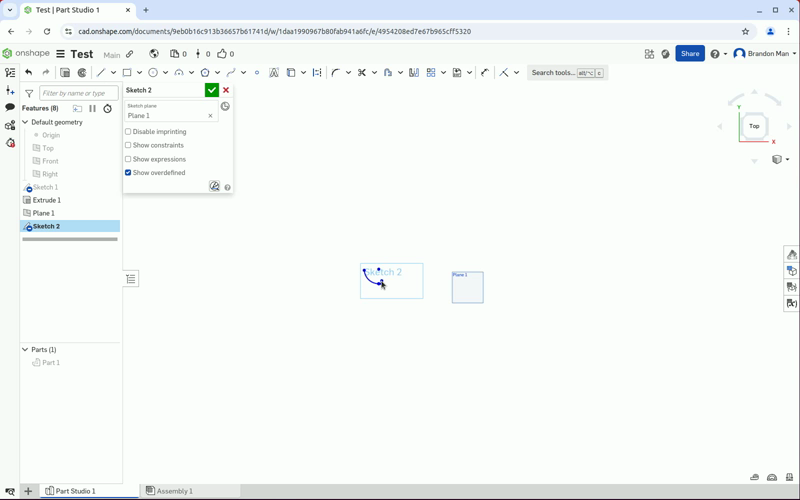
key(a)
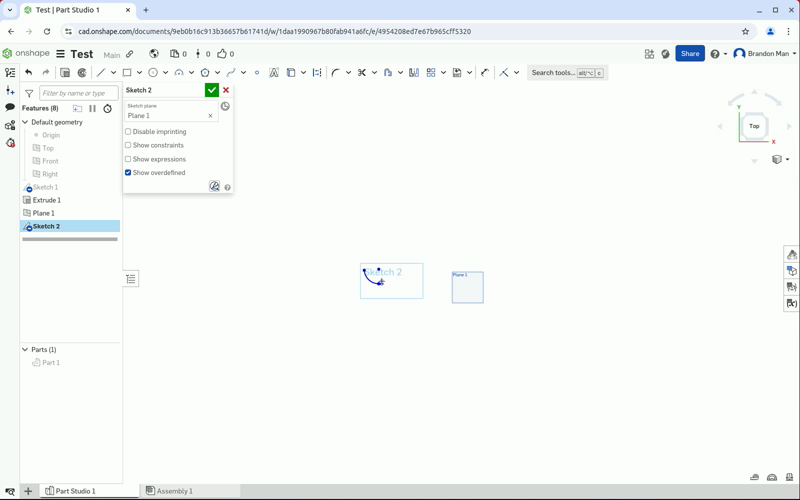
mouse_move(381, 280)
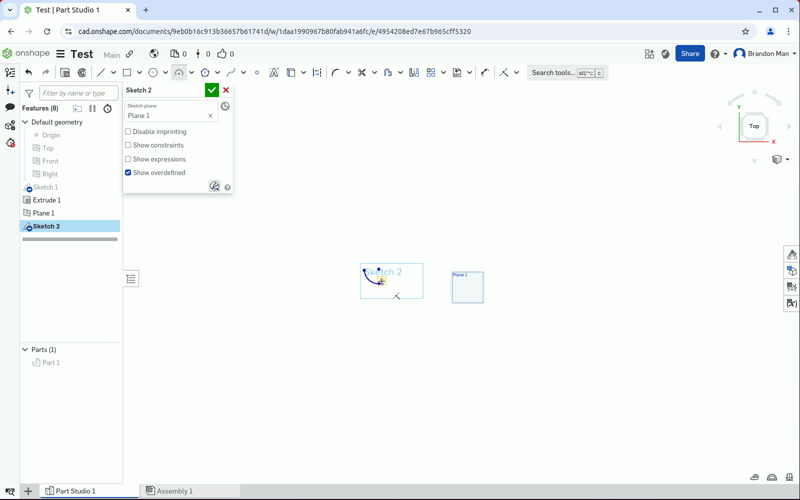
scroll(6)
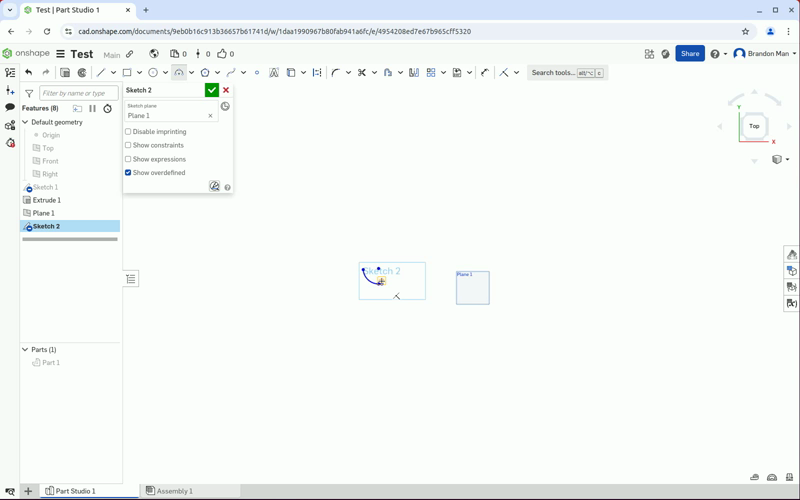
scroll(6)
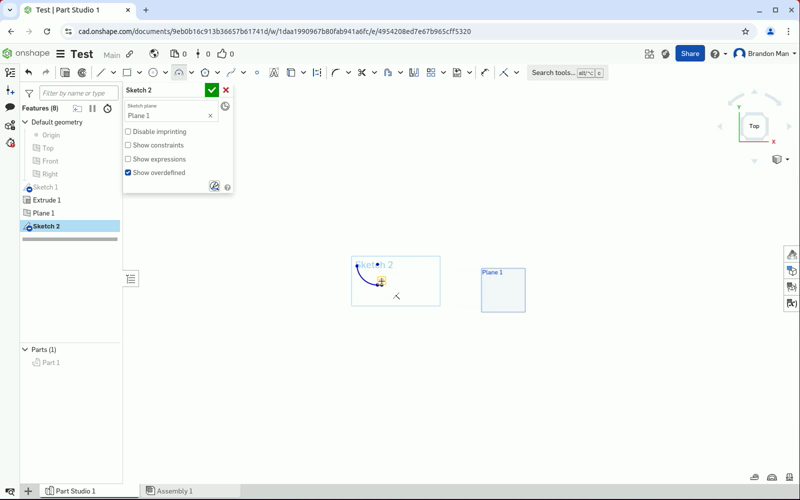
scroll(6)
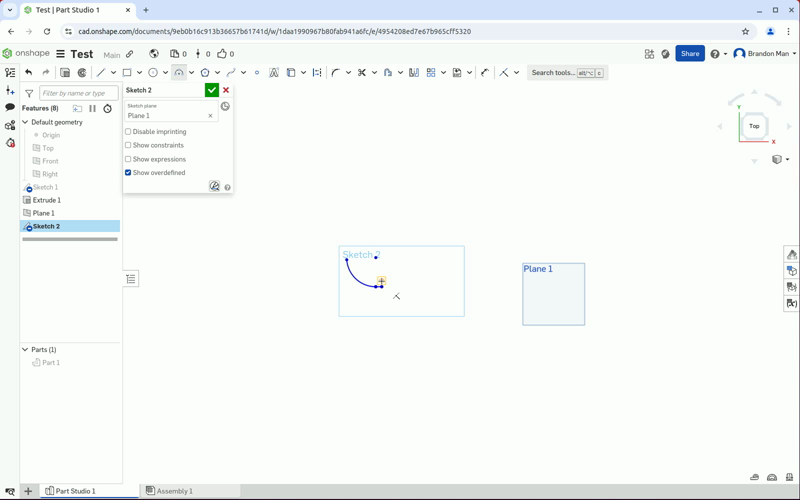
scroll(6)
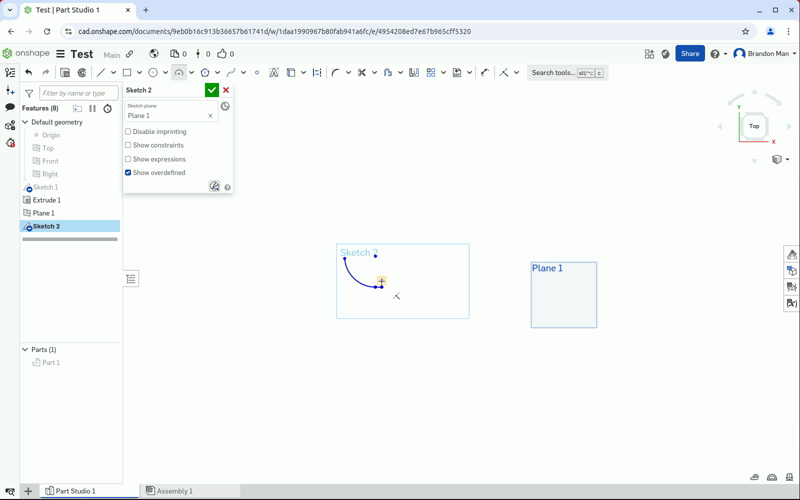
scroll(6)
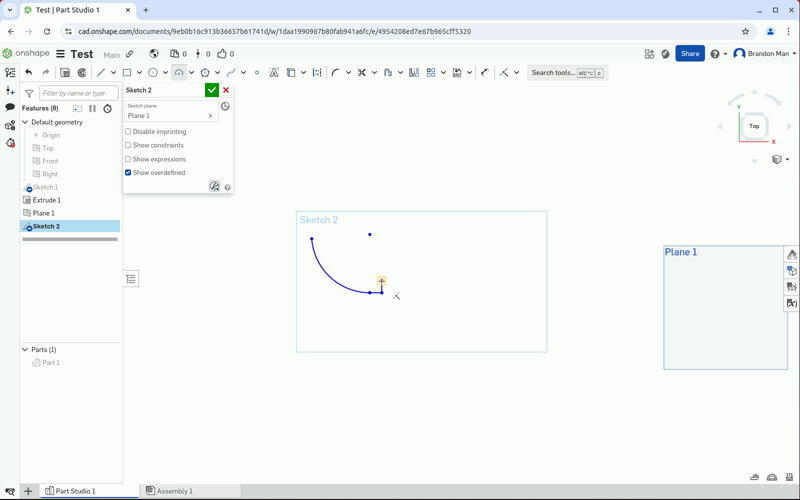
scroll(6)
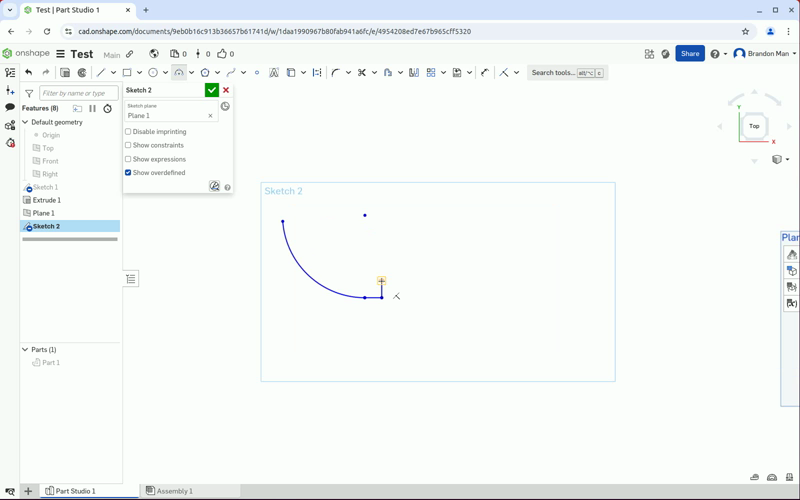
scroll(6)
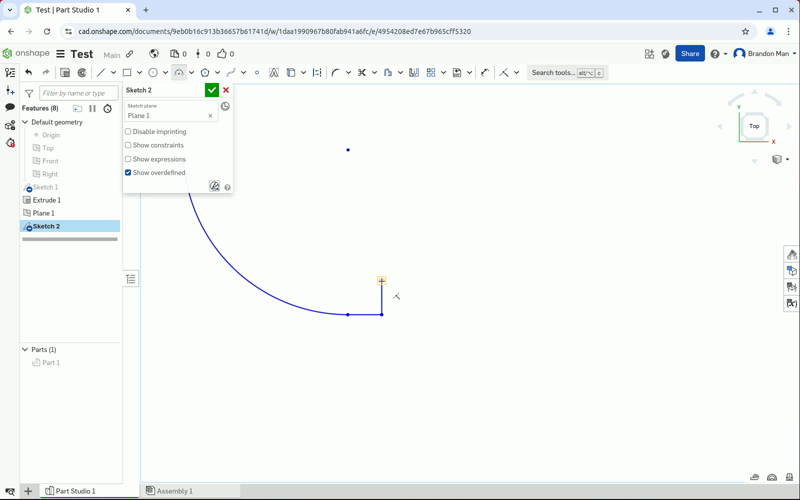
click(381, 280)
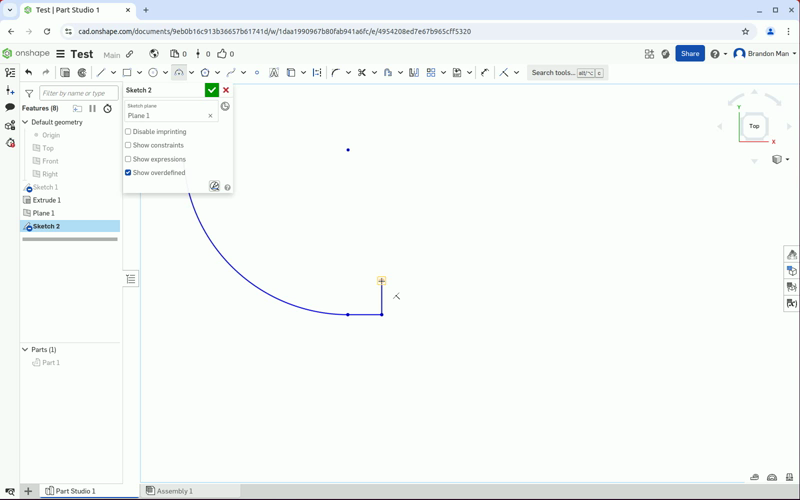
scroll(-6)
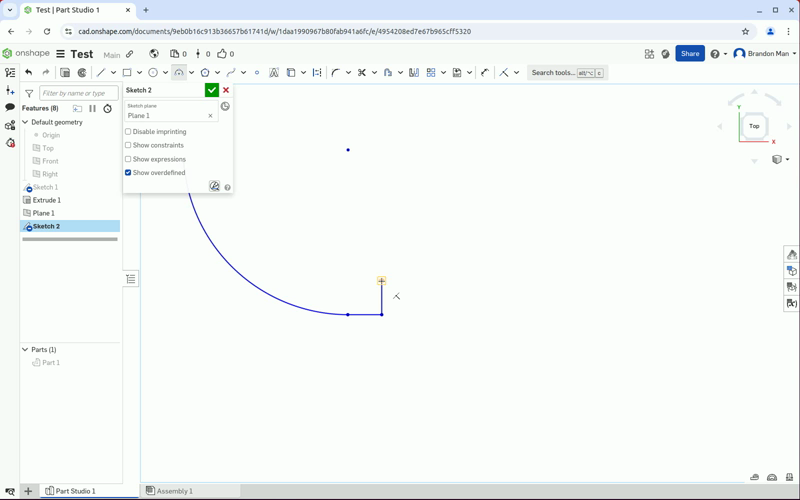
scroll(-6)
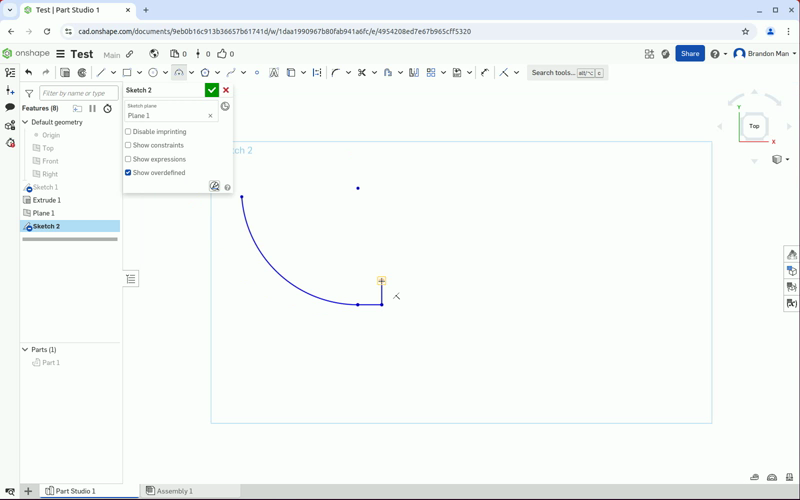
scroll(-6)
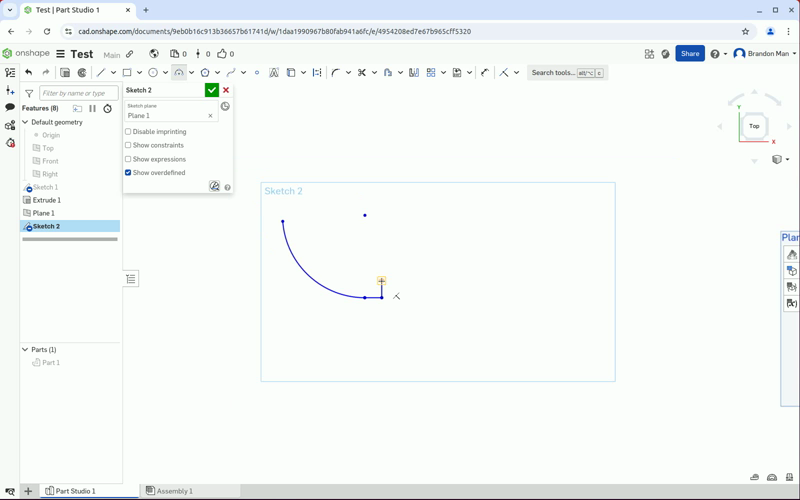
scroll(-6)
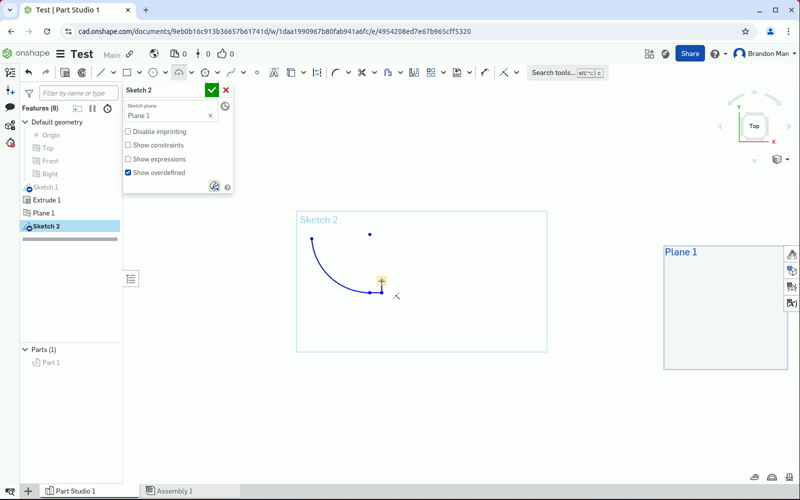
scroll(-6)
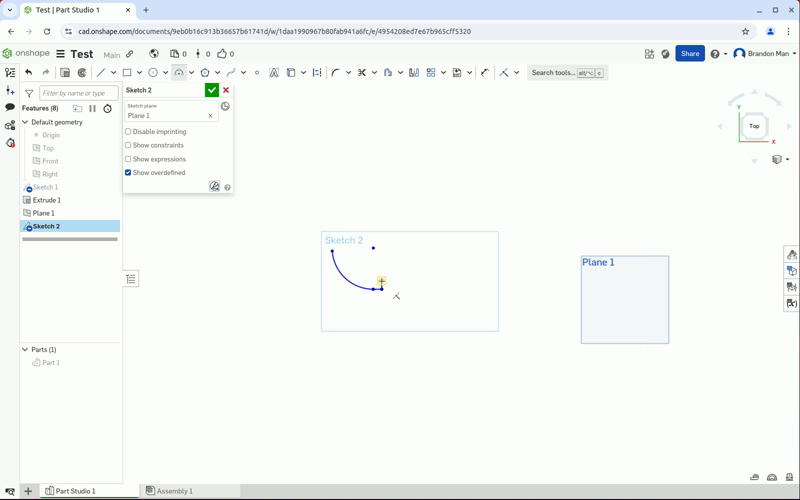
scroll(-6)
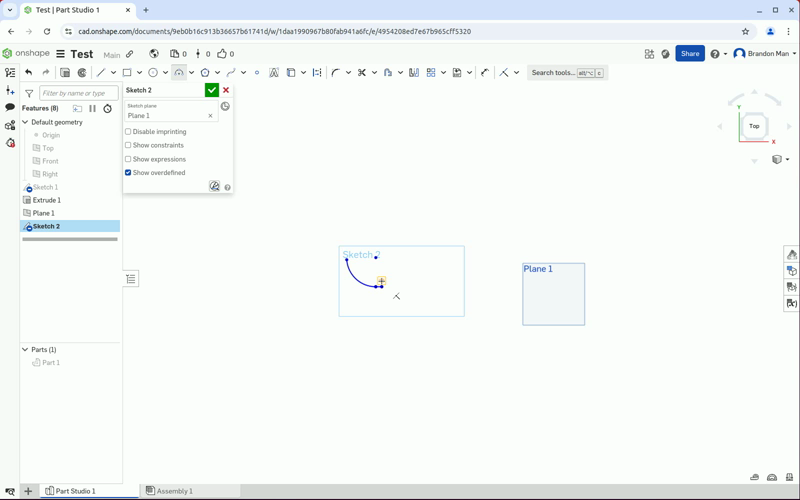
scroll(-6)
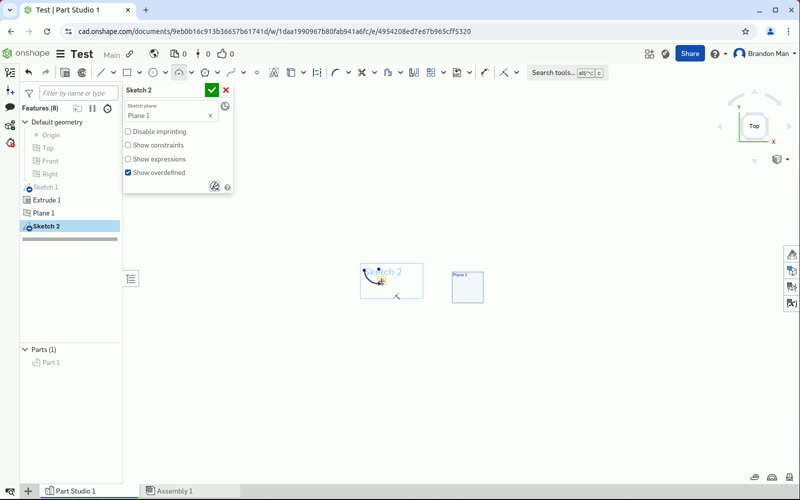
key_down(shift)
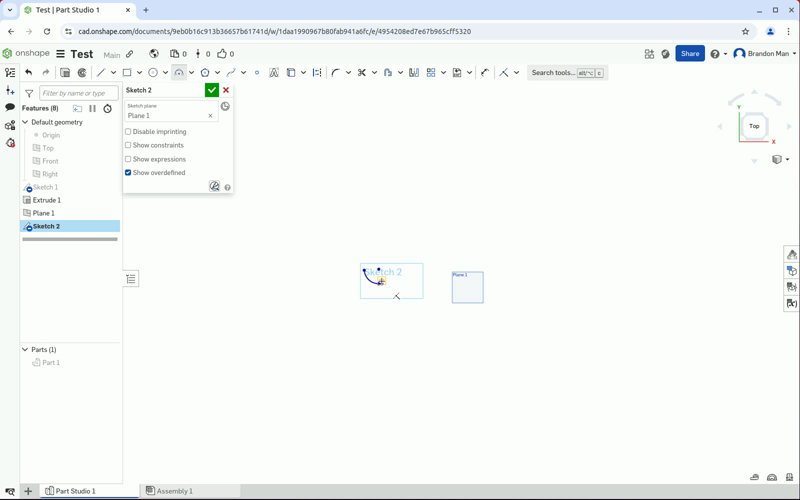
mouse_move(368, 266)
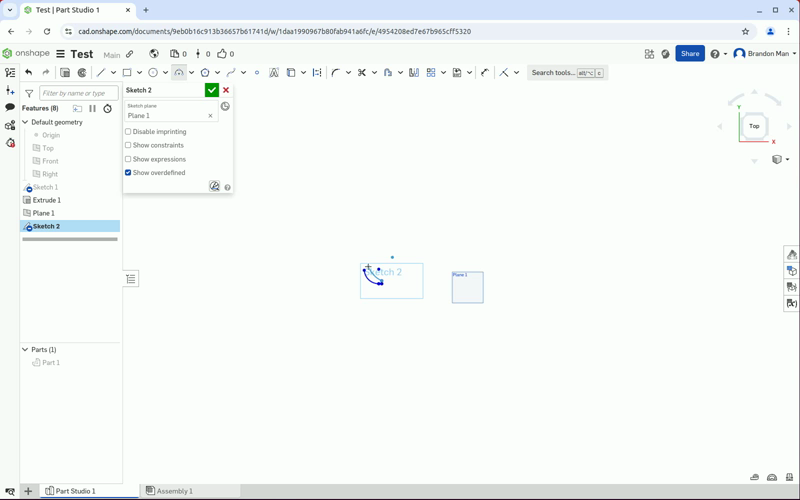
click(368, 266)
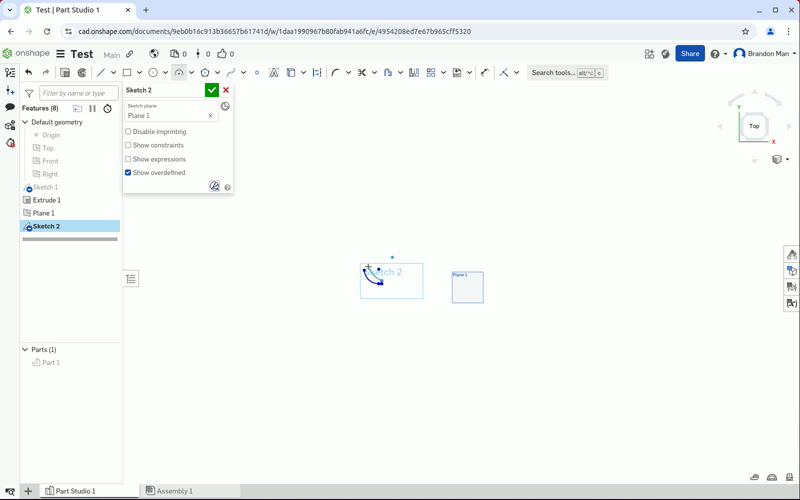
mouse_move(372, 276)
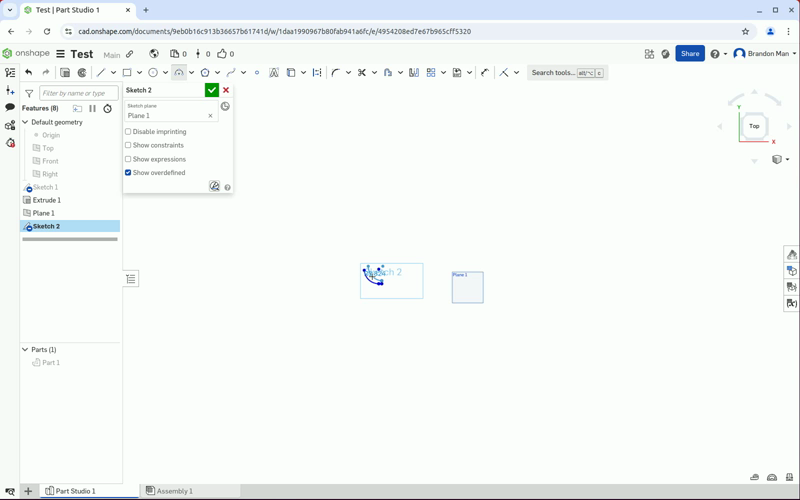
click(372, 276)
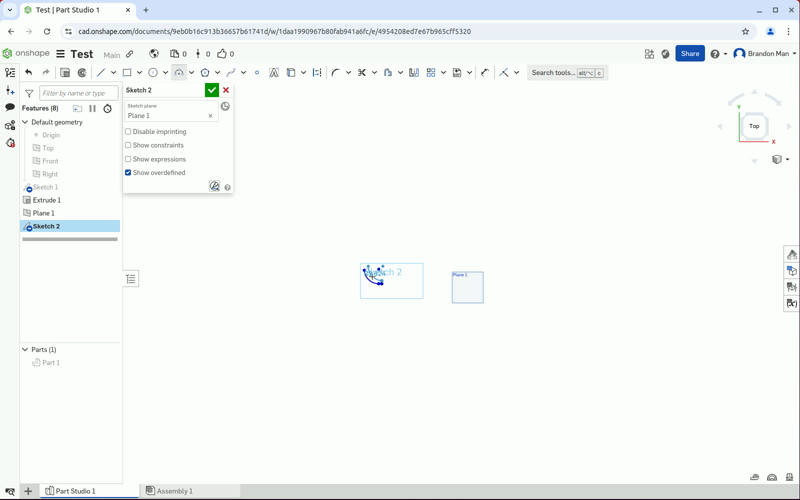
key_up(shift)
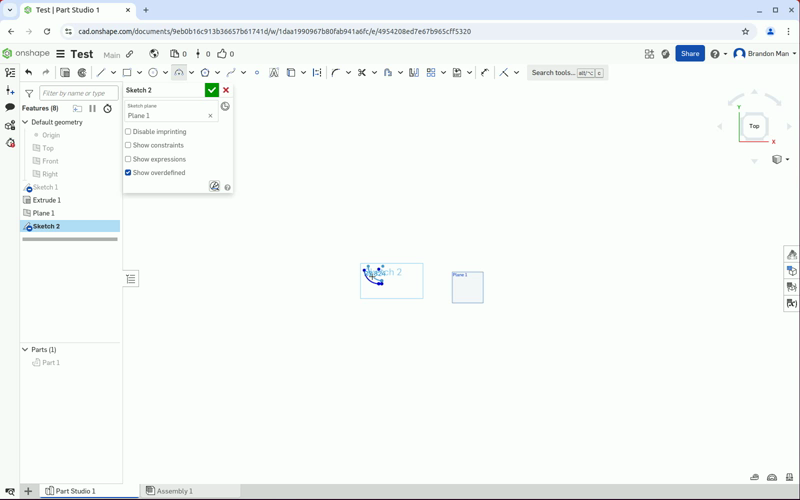
key(esc)
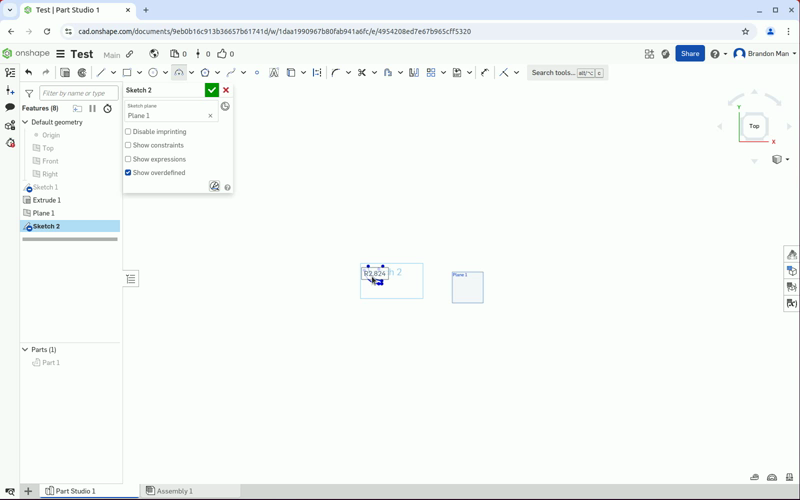
key(l)
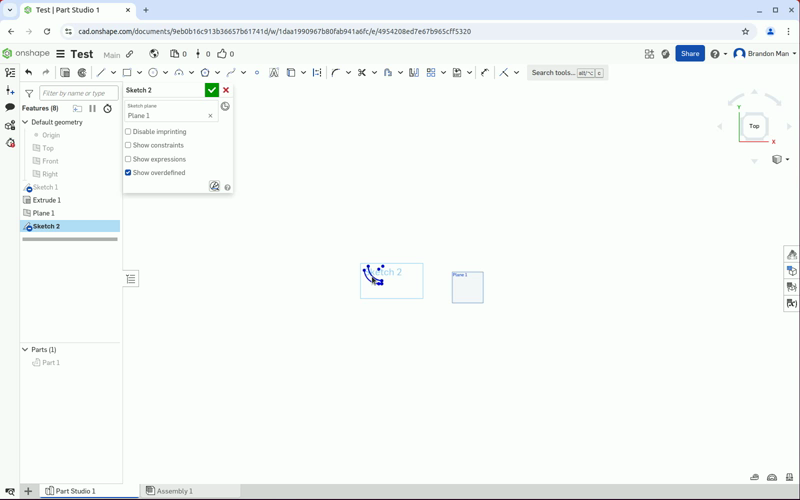
mouse_move(368, 266)
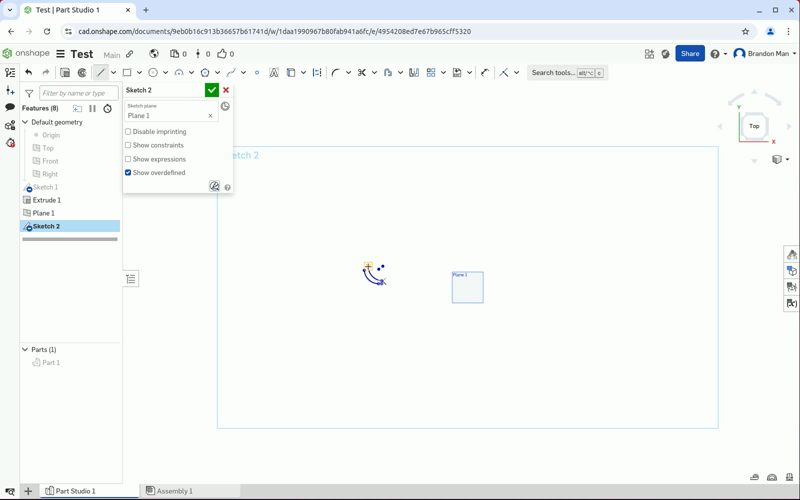
click(368, 266)
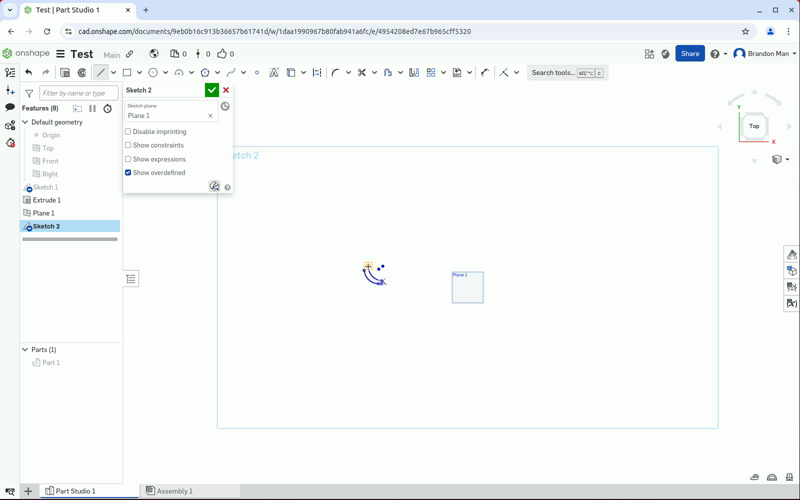
key_down(shift)
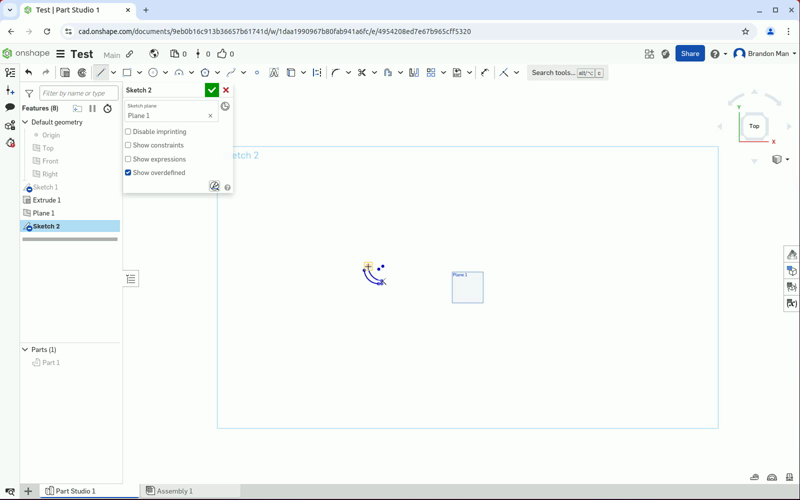
mouse_move(398, 266)
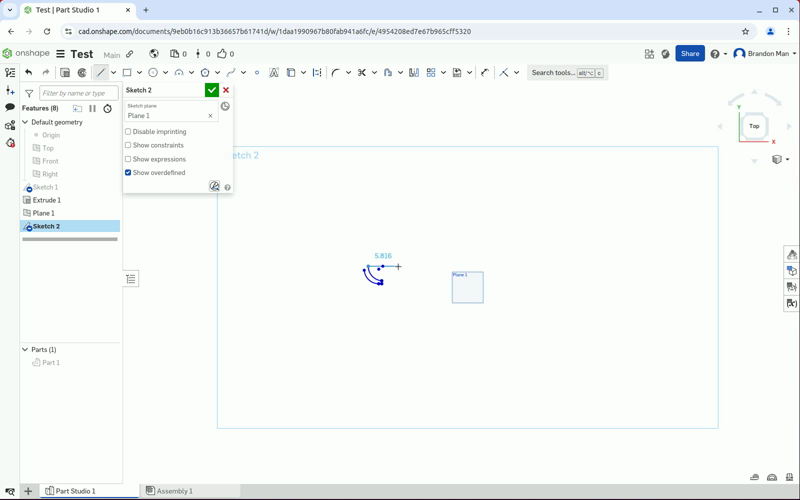
mouse_move(364, 266)
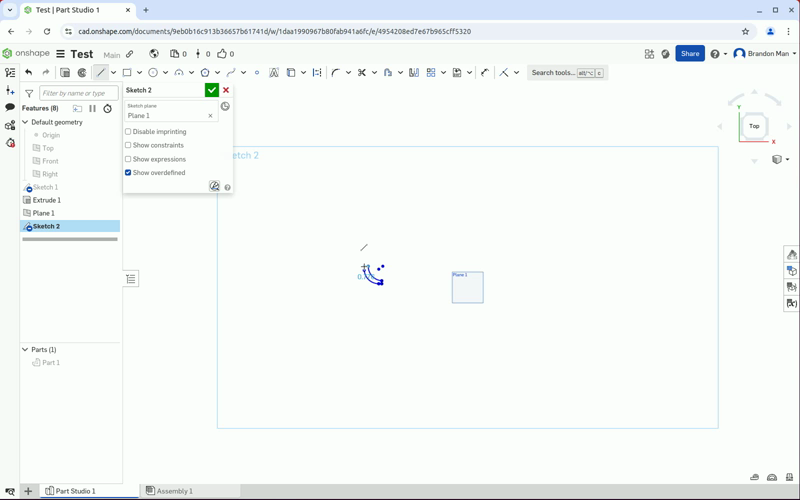
scroll(6)
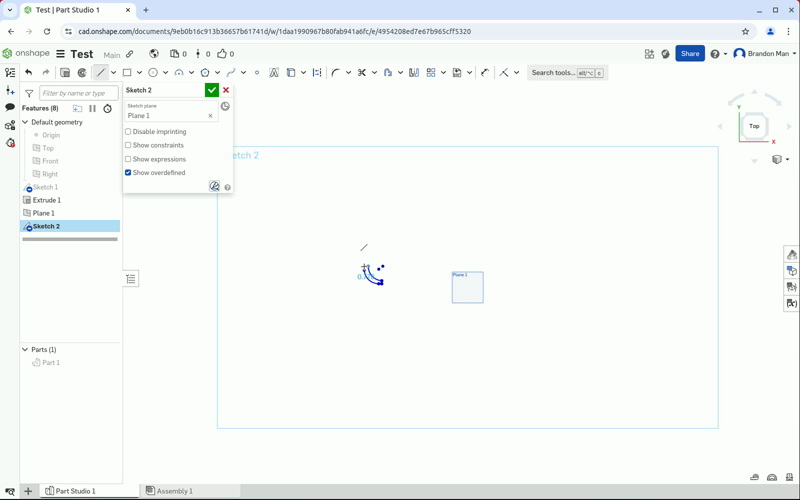
scroll(6)
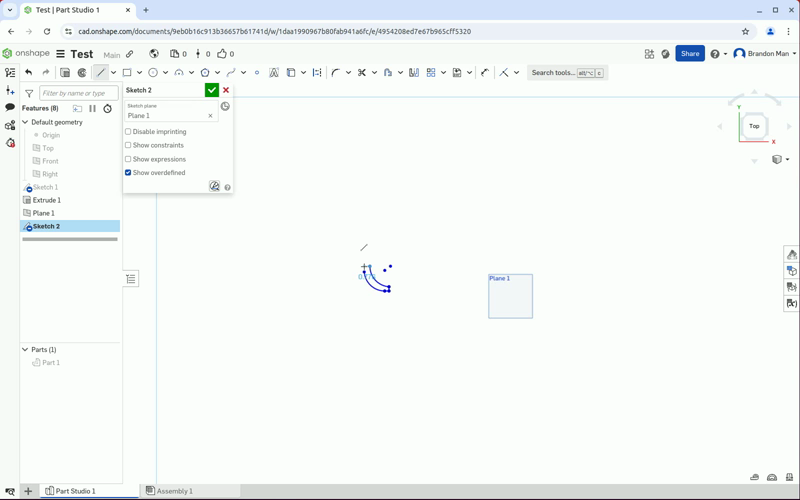
scroll(6)
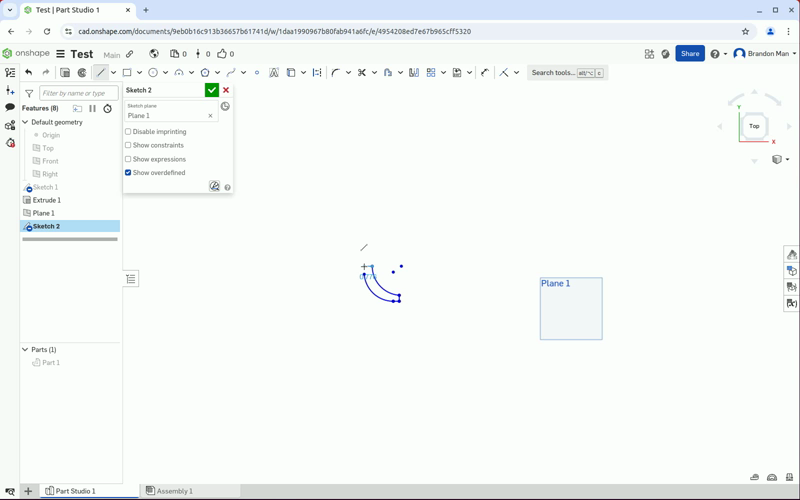
scroll(6)
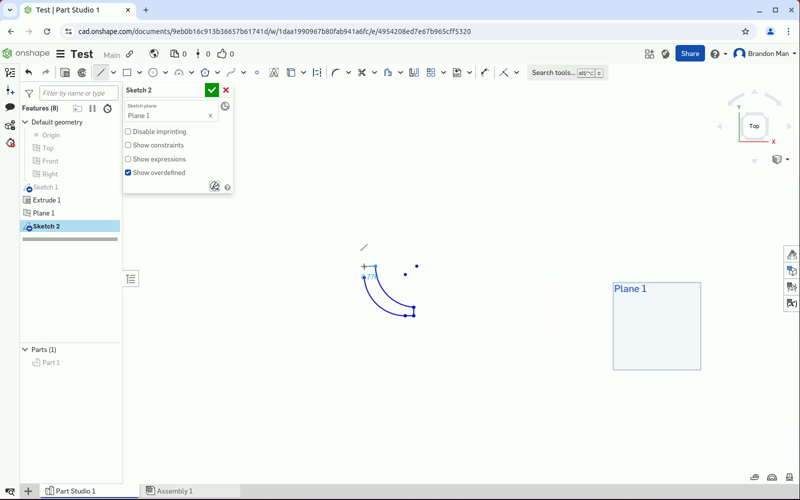
scroll(6)
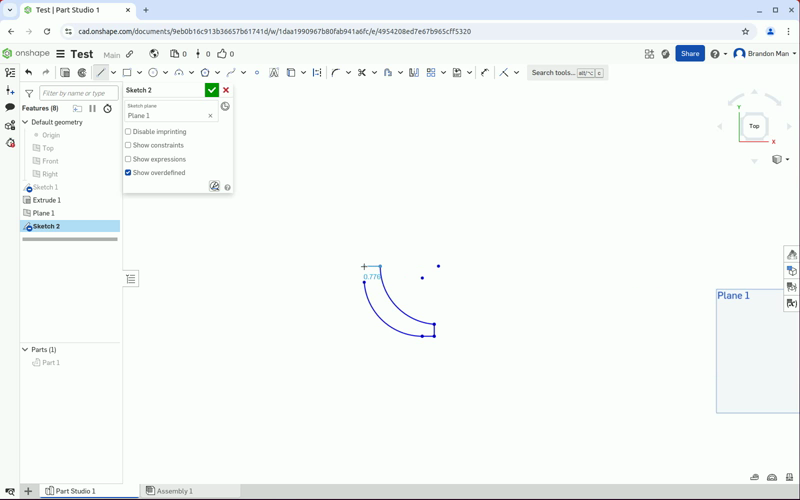
scroll(6)
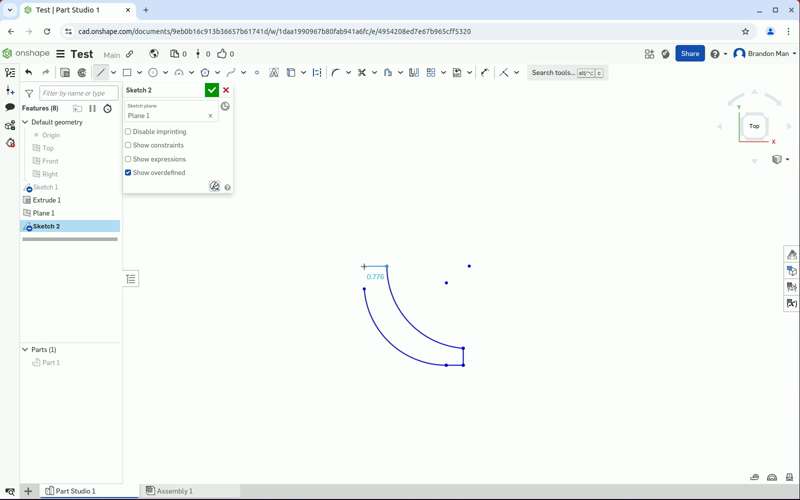
scroll(6)
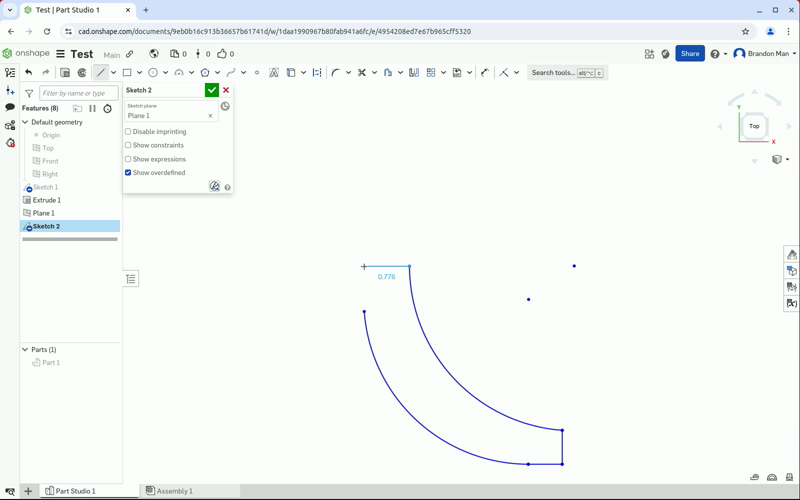
click(364, 266)
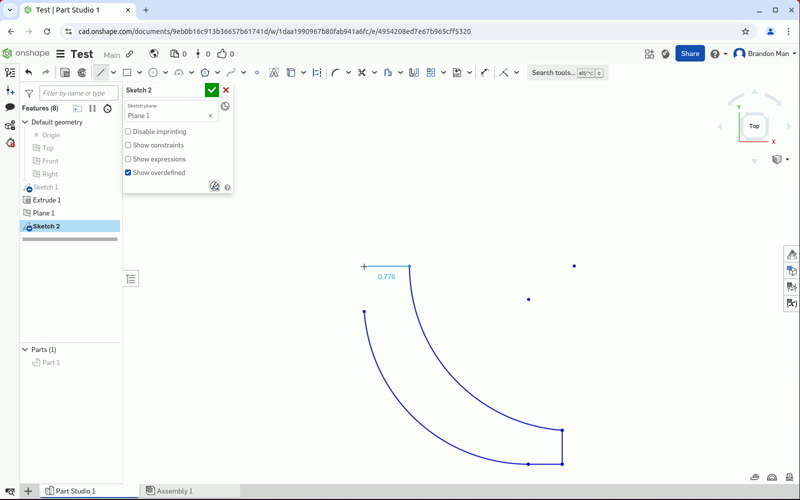
scroll(-6)
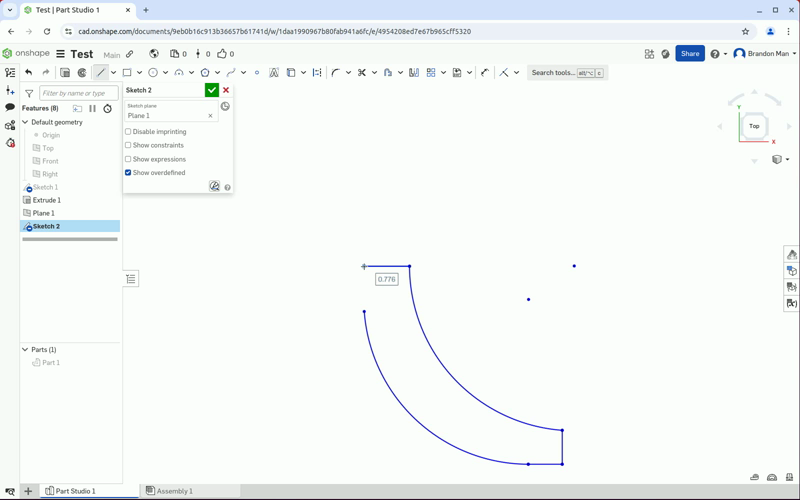
scroll(-6)
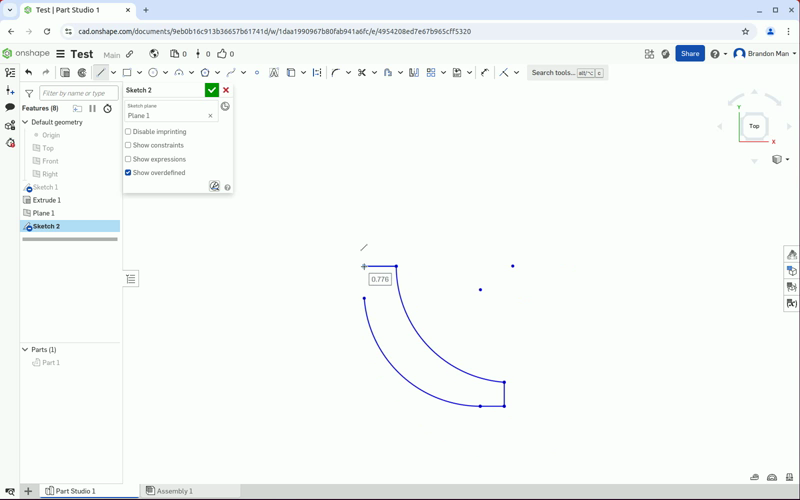
scroll(-6)
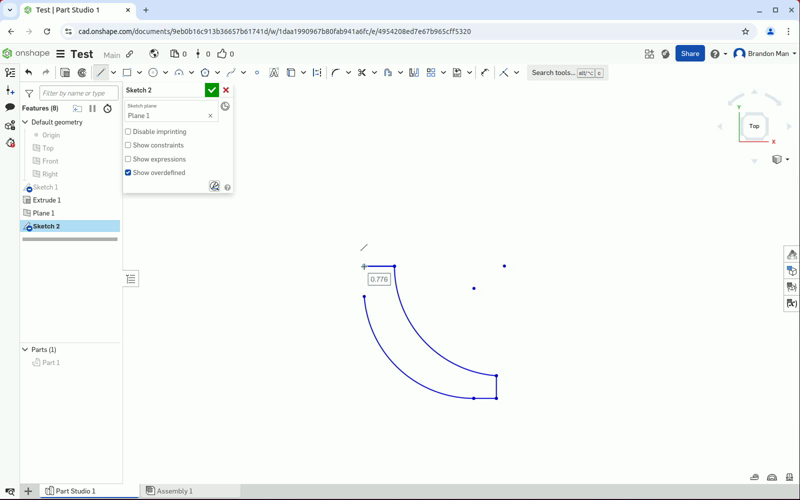
scroll(-6)
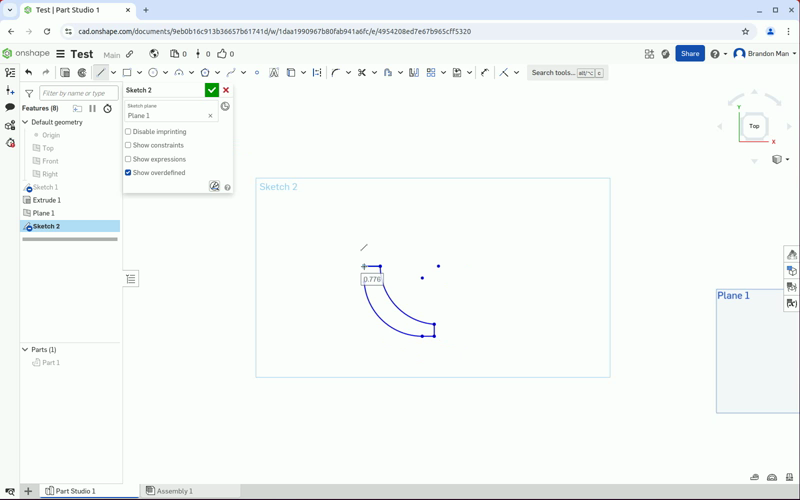
scroll(-6)
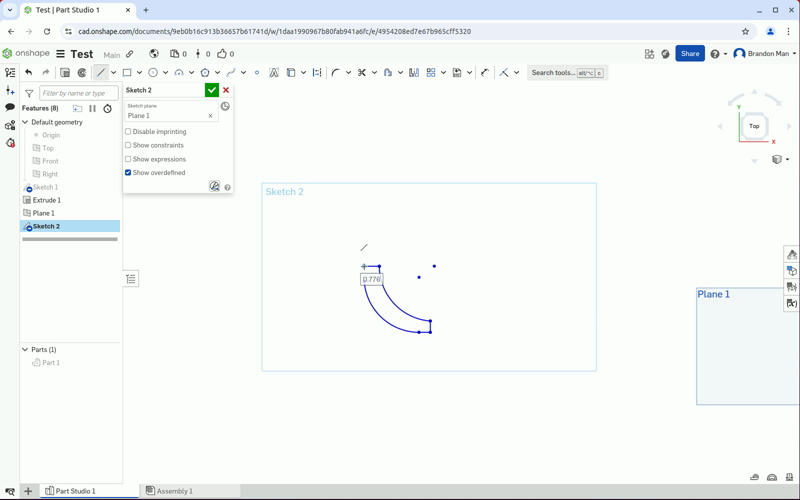
scroll(-6)
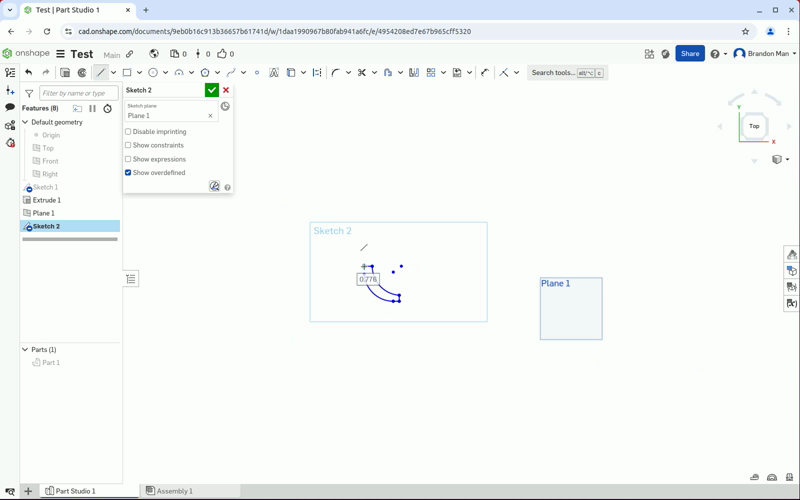
scroll(-6)
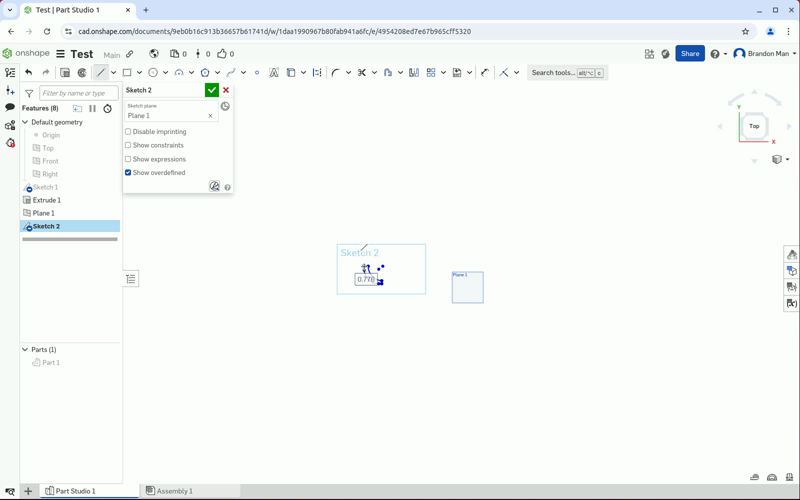
key_up(shift)
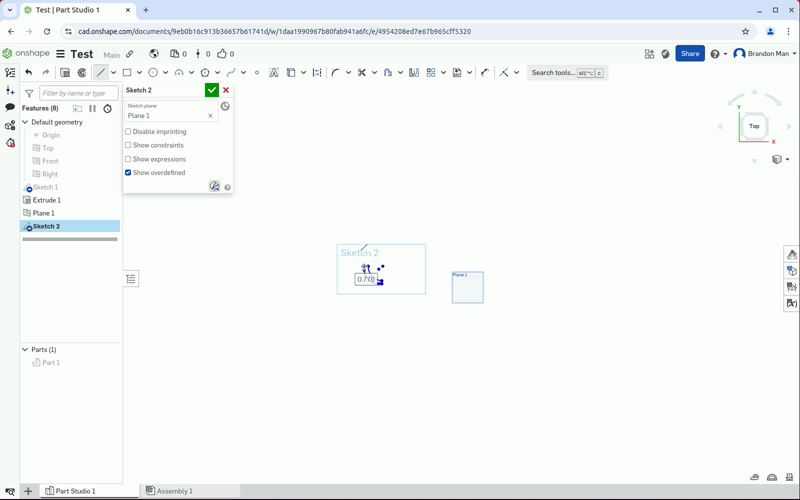
mouse_move(394, 266)
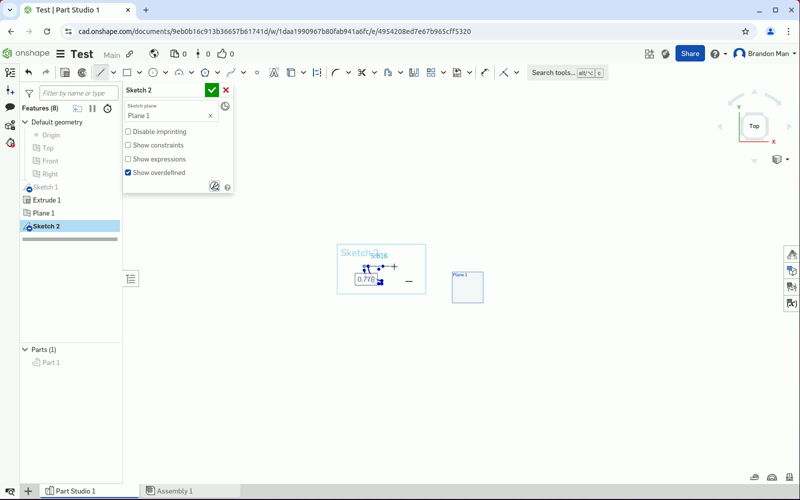
key_down(shift)
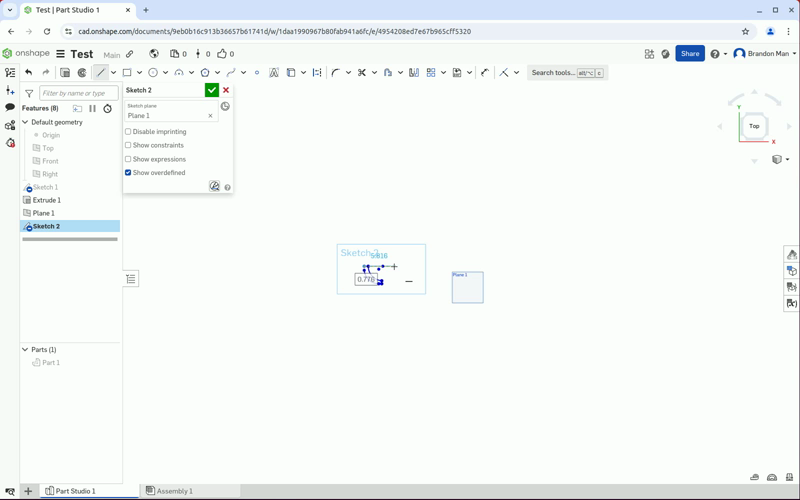
mouse_move(364, 270)
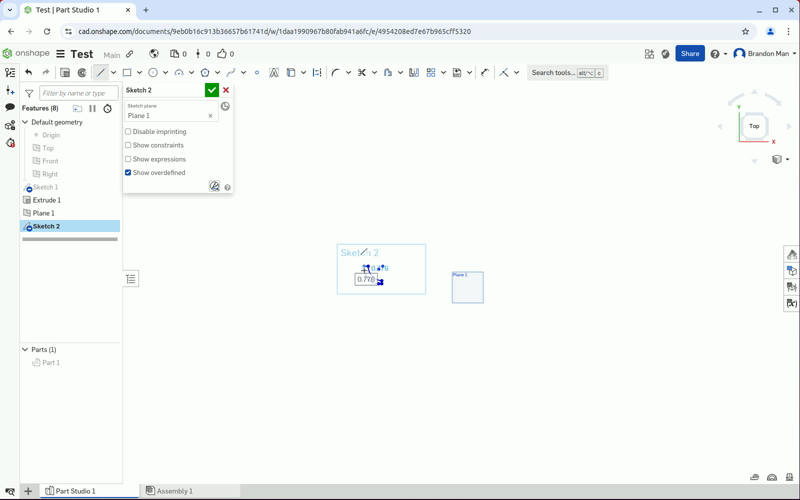
scroll(6)
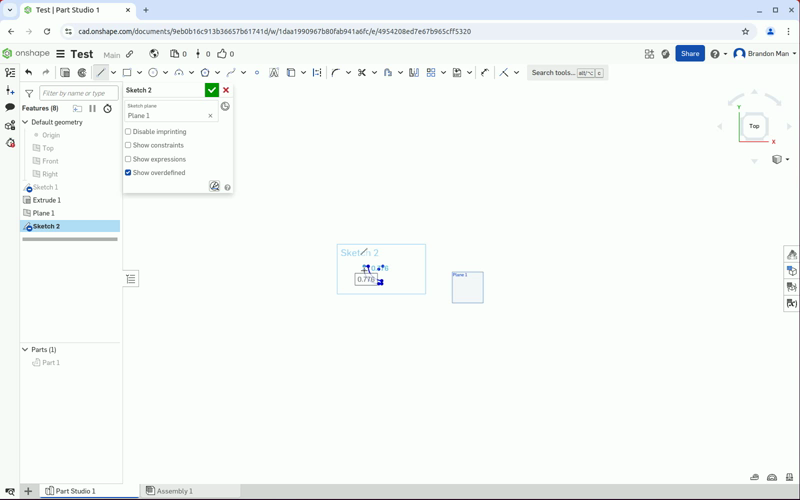
scroll(6)
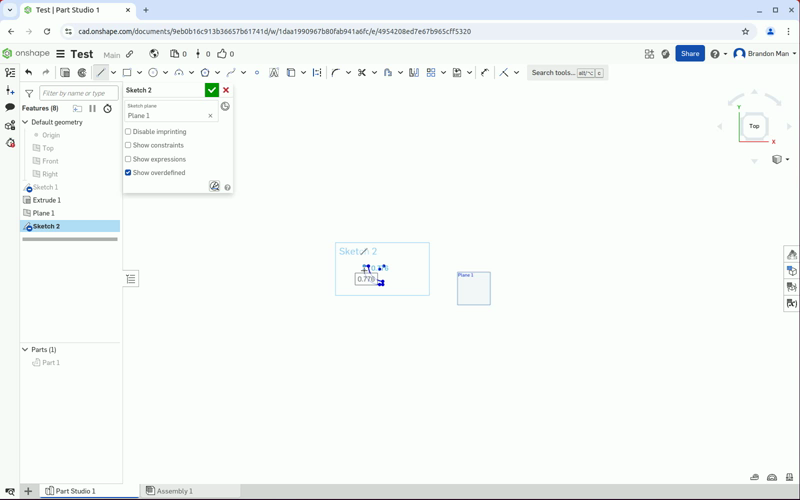
scroll(6)
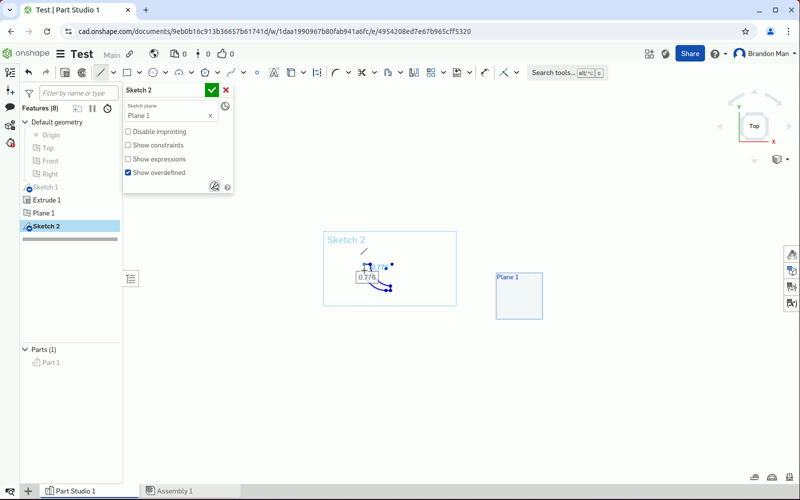
scroll(6)
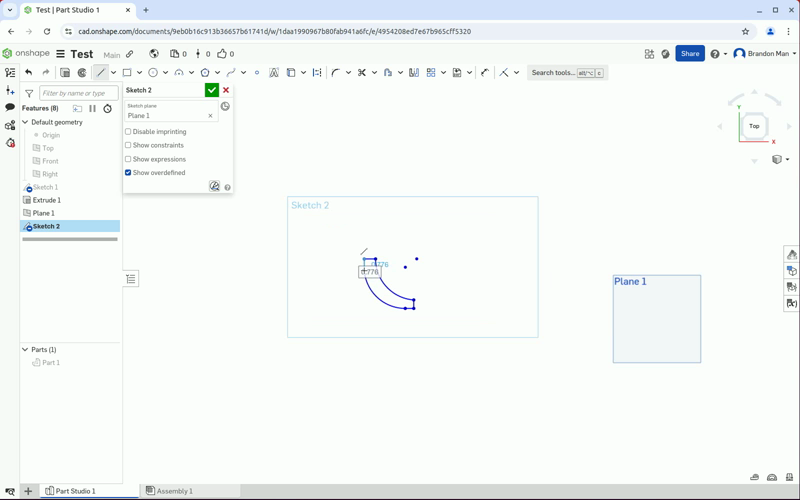
scroll(6)
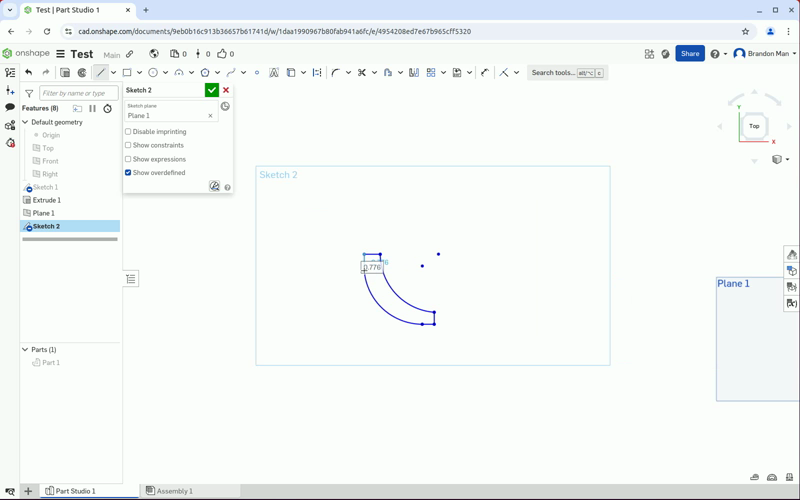
scroll(6)
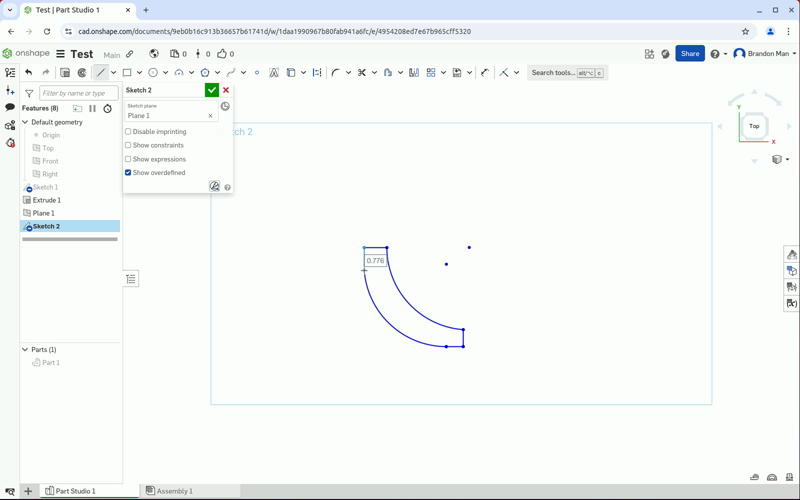
scroll(6)
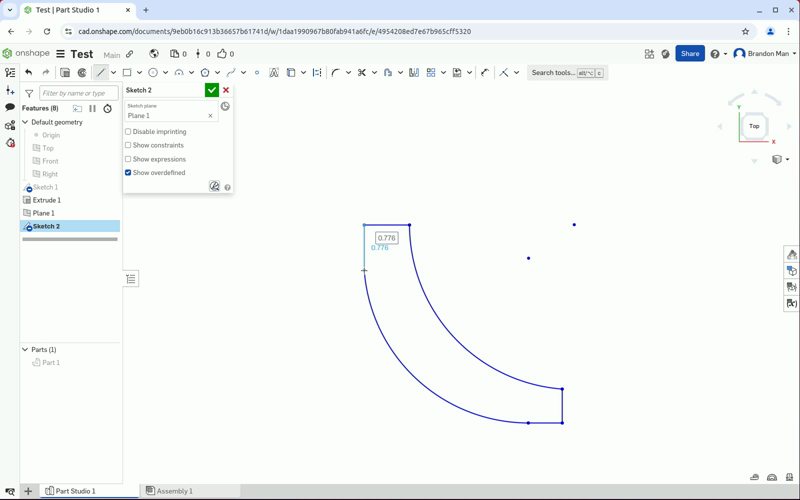
key_up(shift)
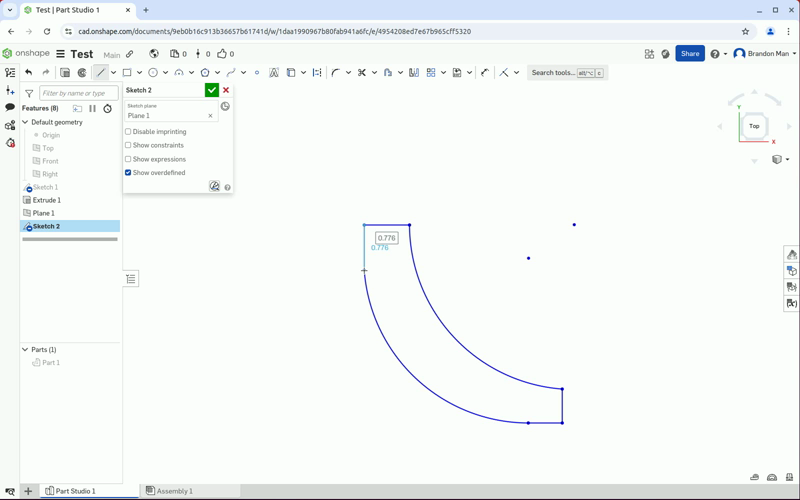
click(364, 270)
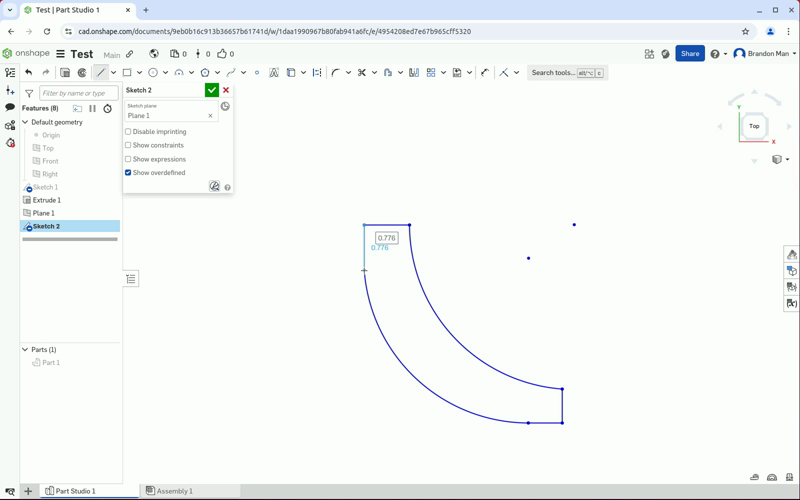
scroll(-6)
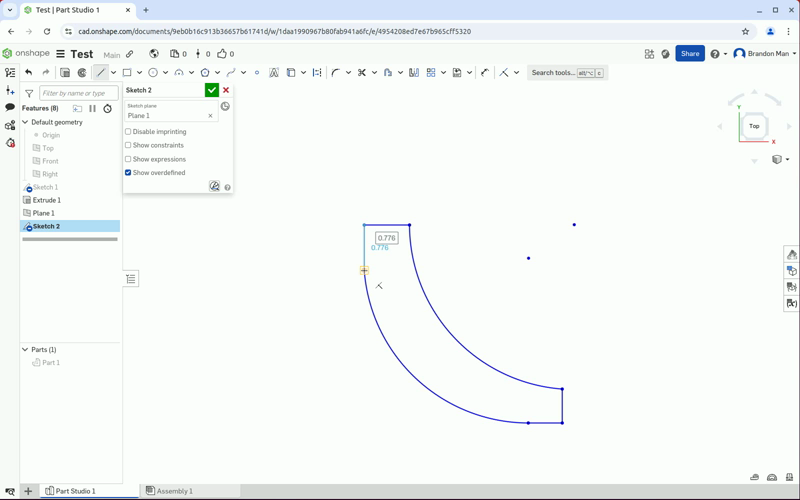
scroll(-6)
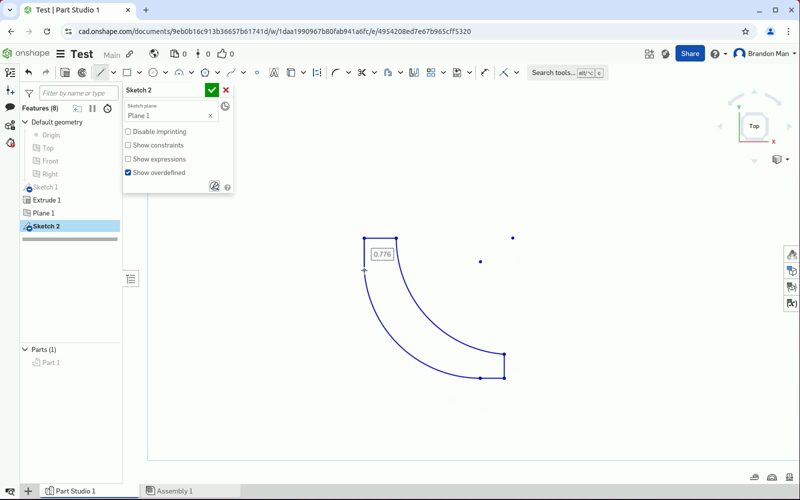
scroll(-6)
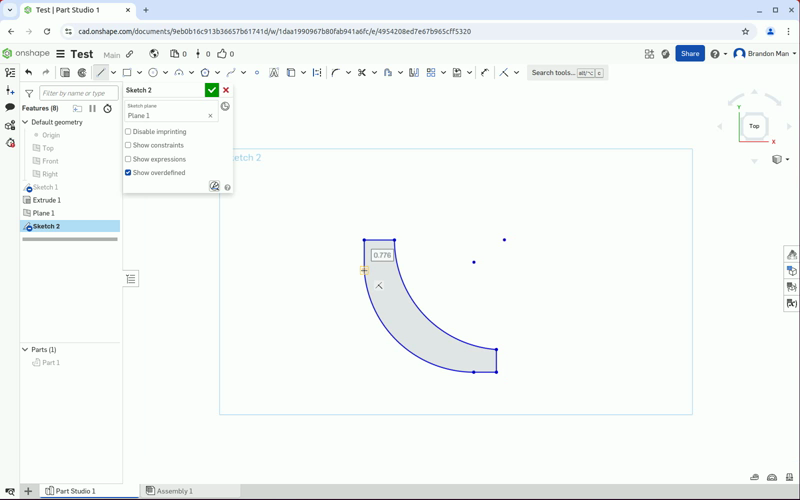
scroll(-6)
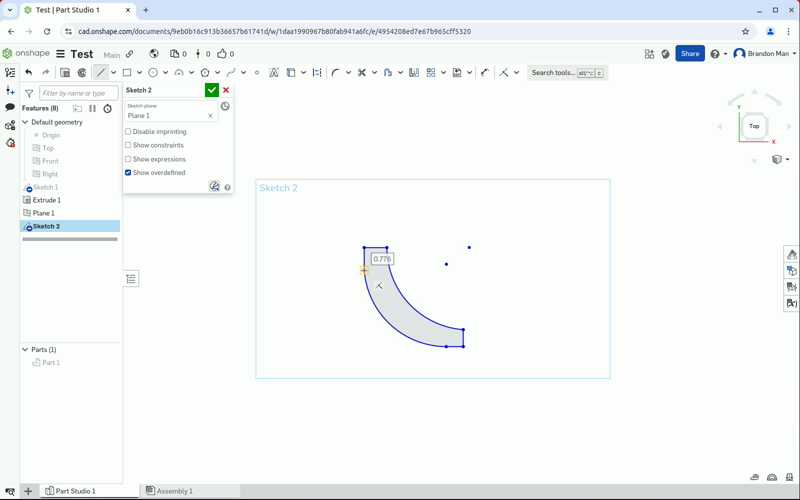
scroll(-6)
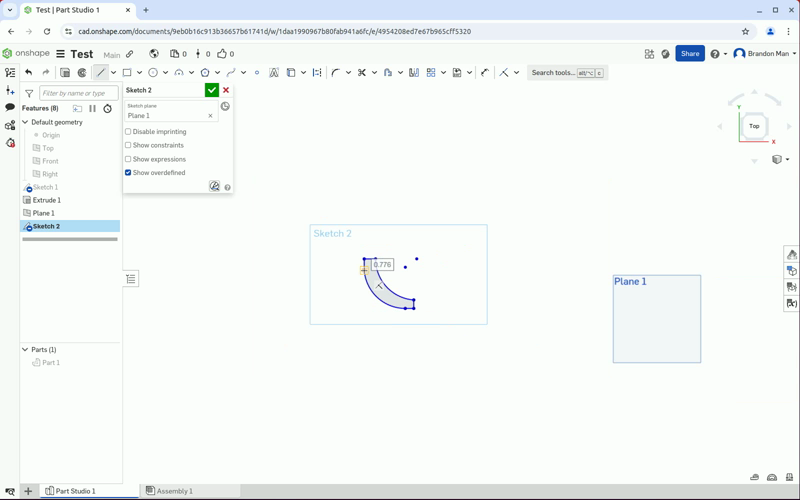
scroll(-6)
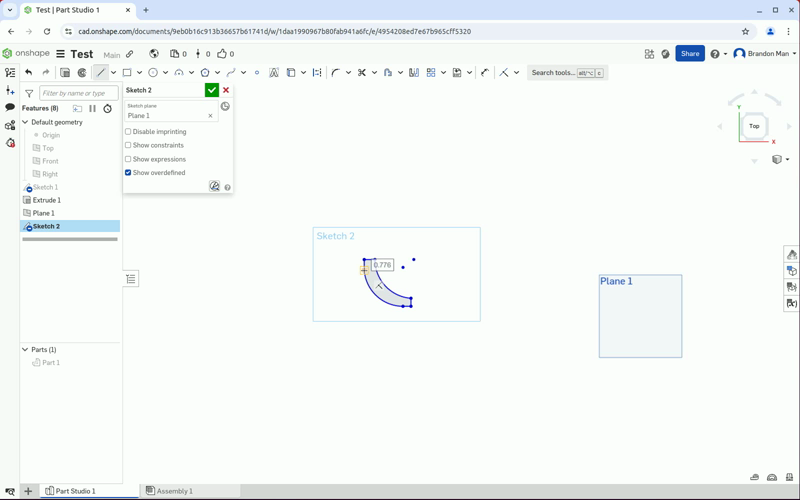
scroll(-6)
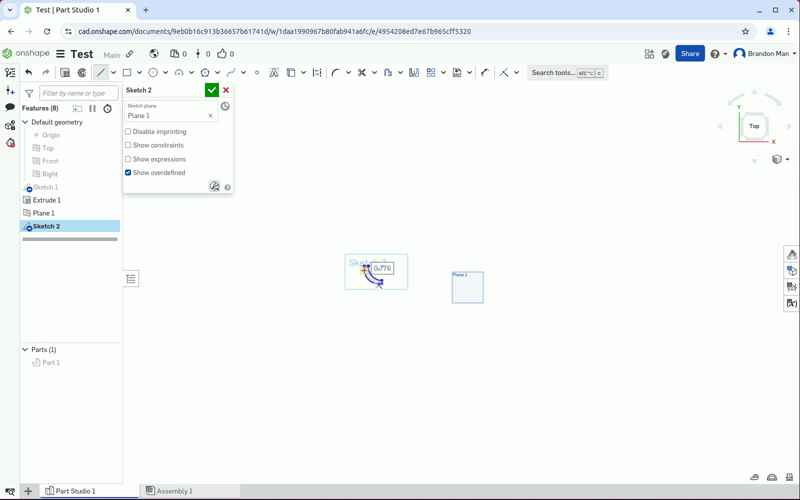
key(esc)
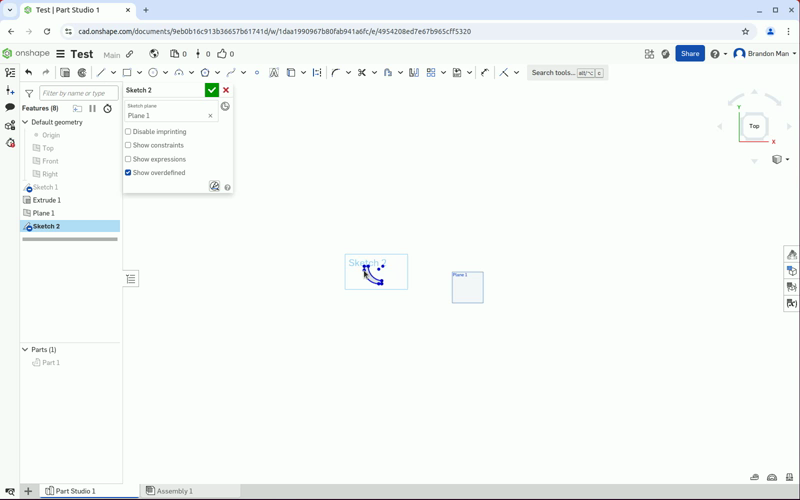
mouse_move(380, 282)
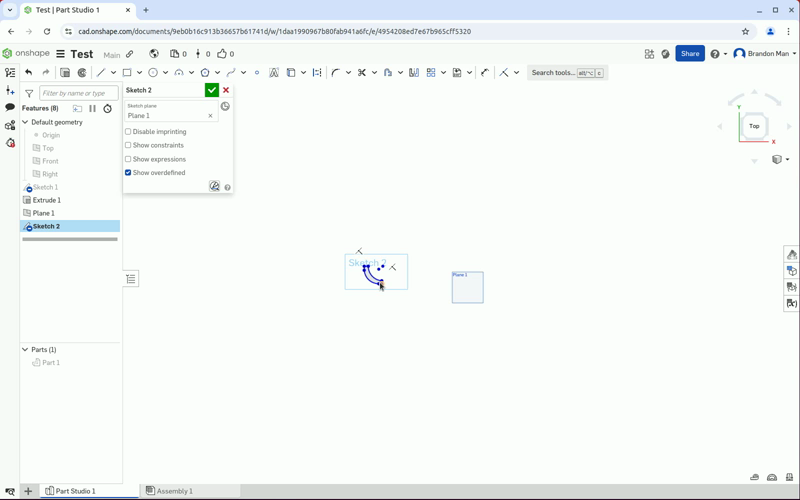
scroll(6)
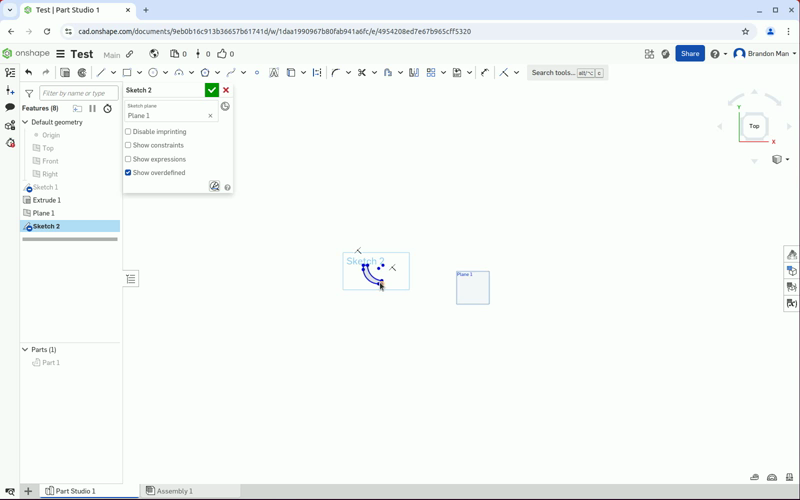
scroll(6)
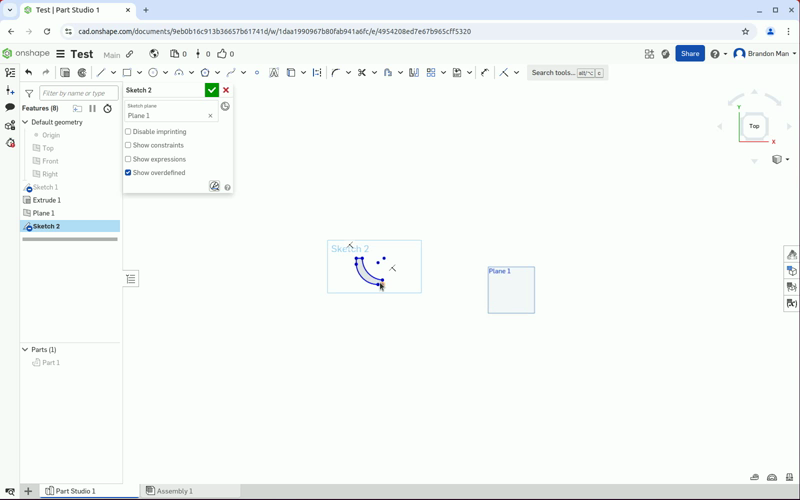
scroll(6)
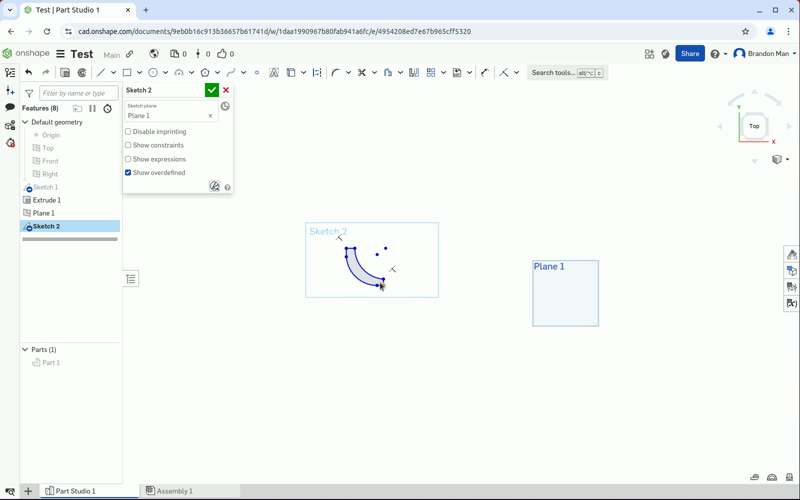
scroll(6)
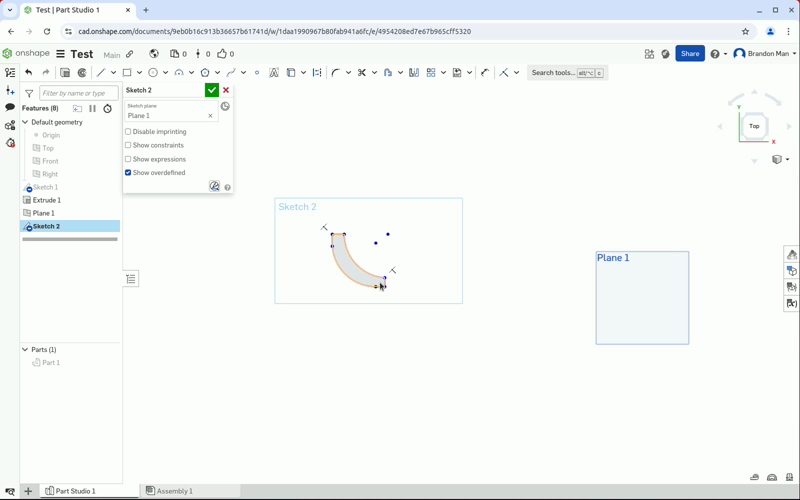
scroll(6)
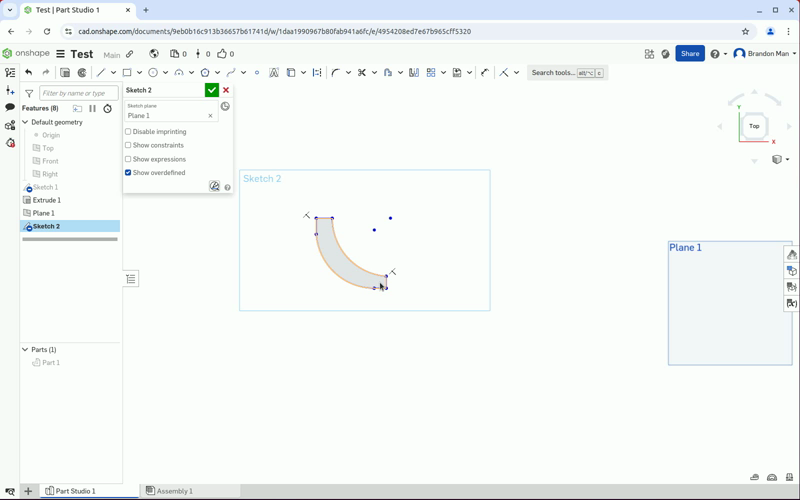
scroll(6)
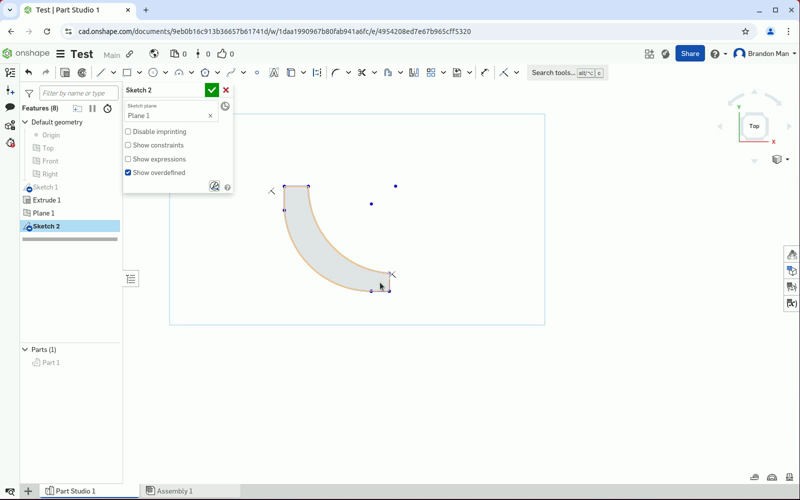
scroll(6)
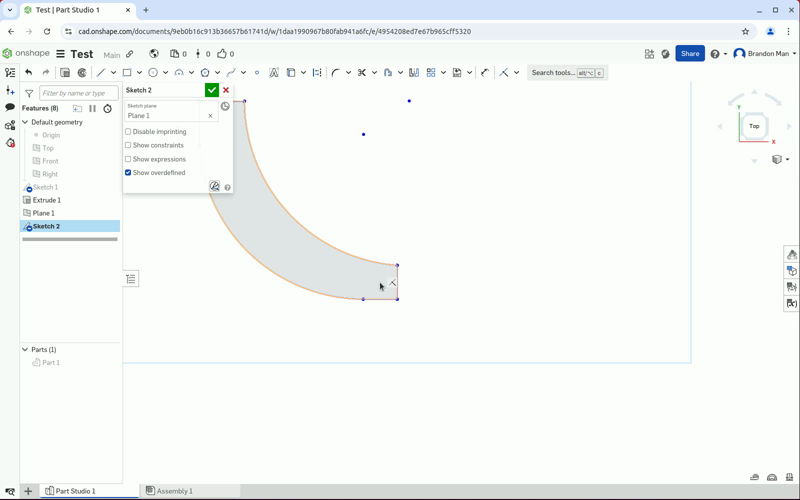
click(380, 282)
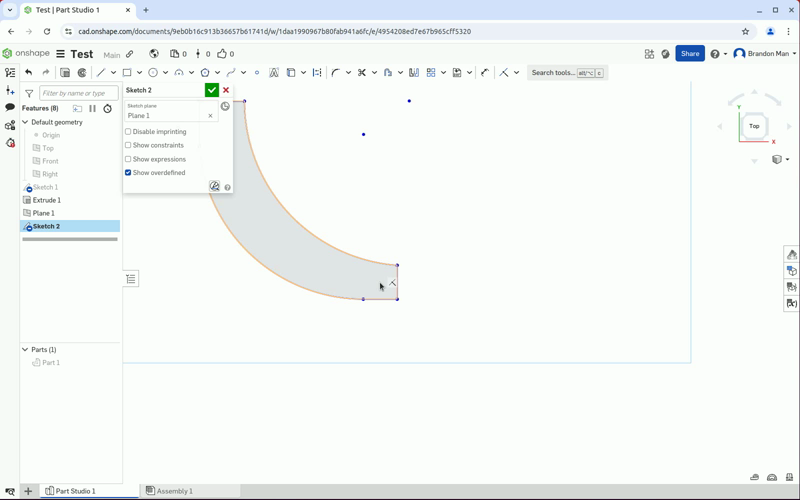
scroll(-6)
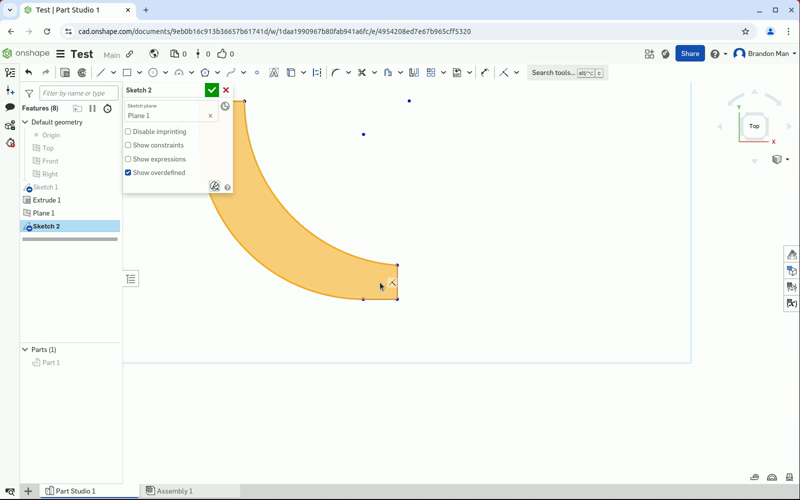
scroll(-6)
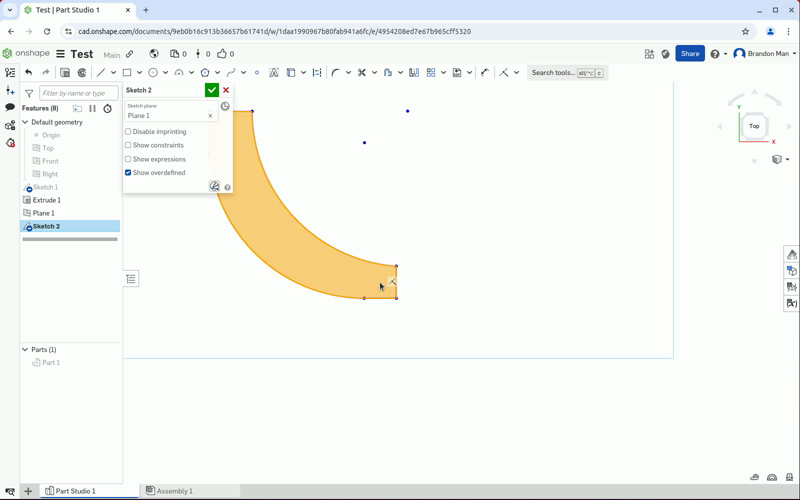
scroll(-6)
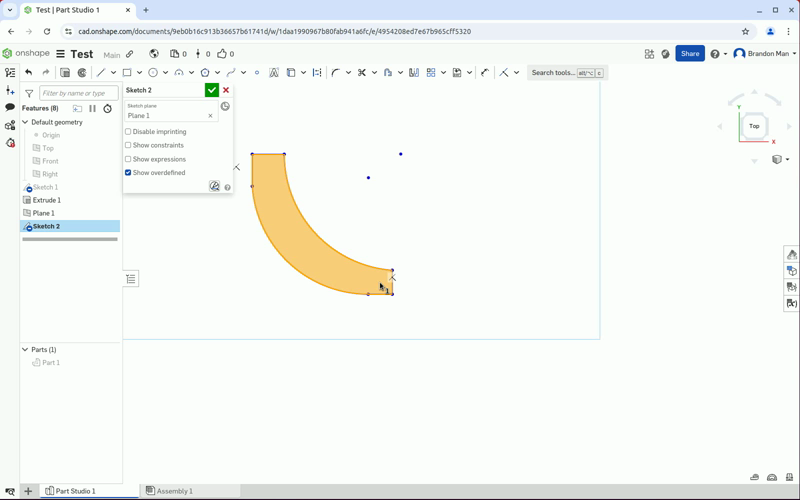
scroll(-6)
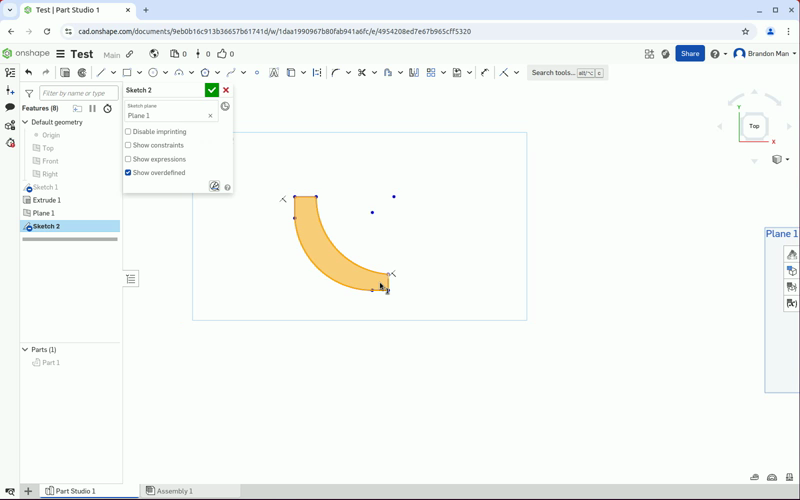
scroll(-6)
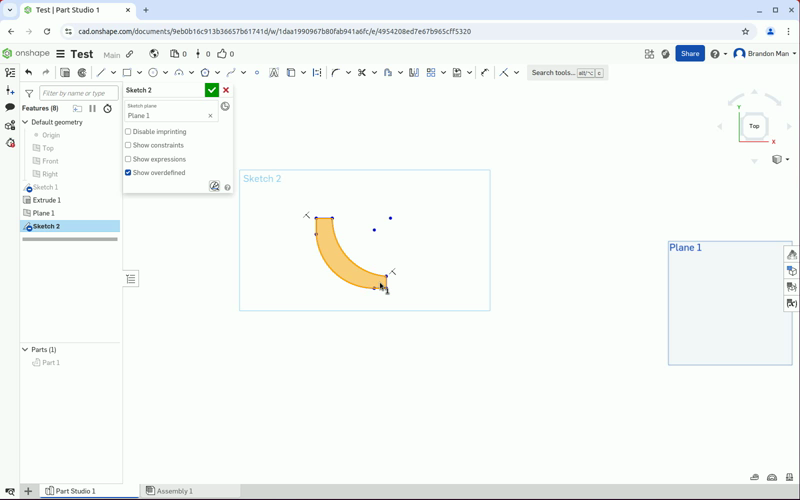
scroll(-6)
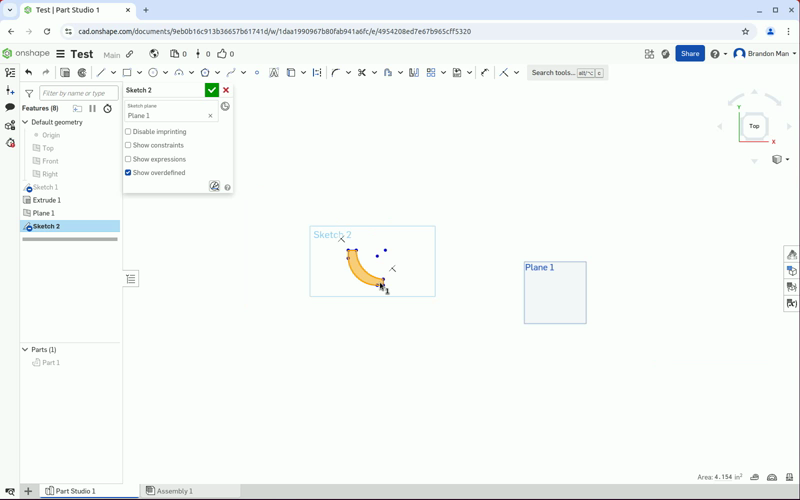
scroll(-6)
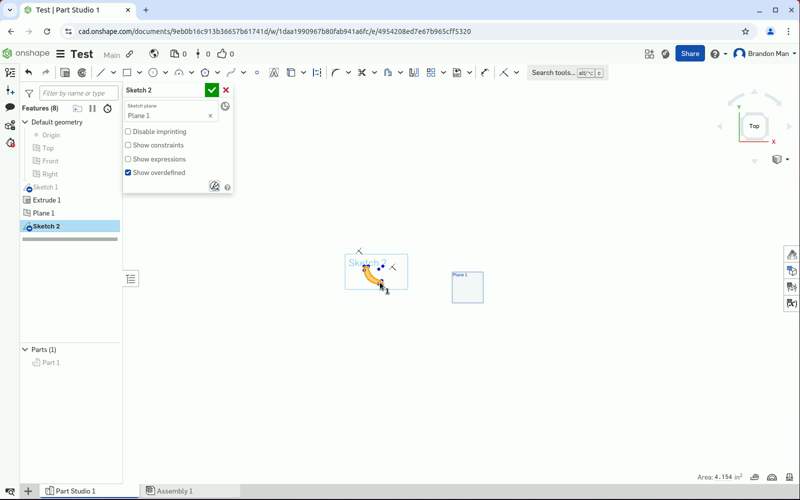
mouse_move(73, 352)
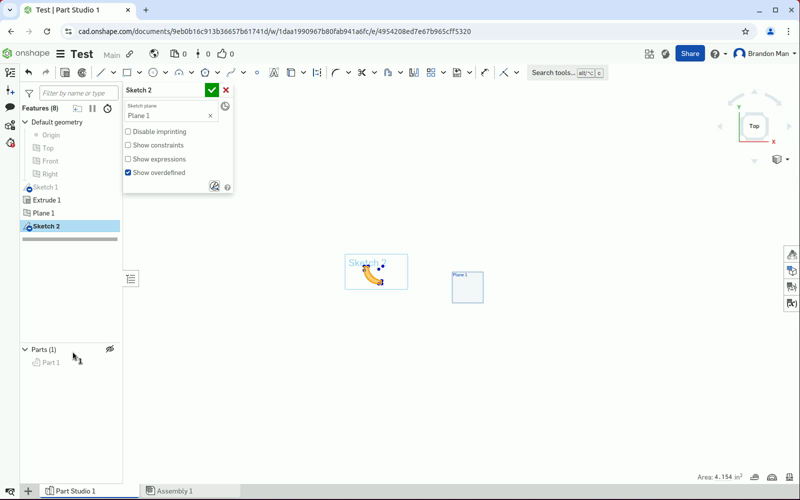
key(shift+y)
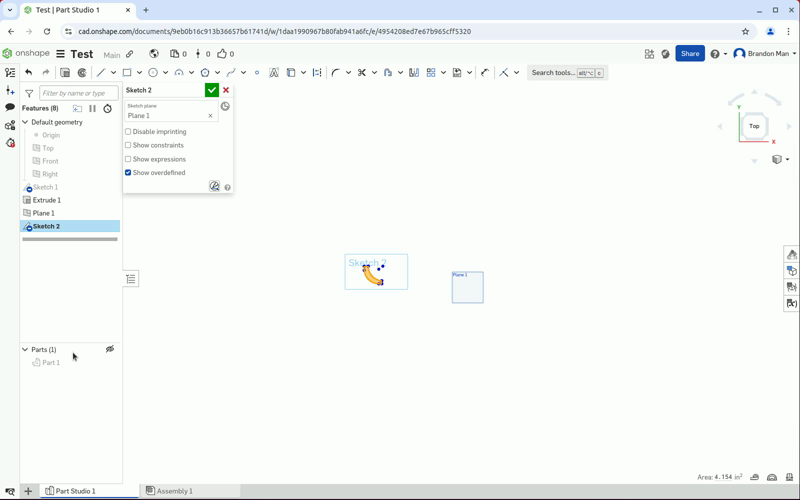
key(shift+e)
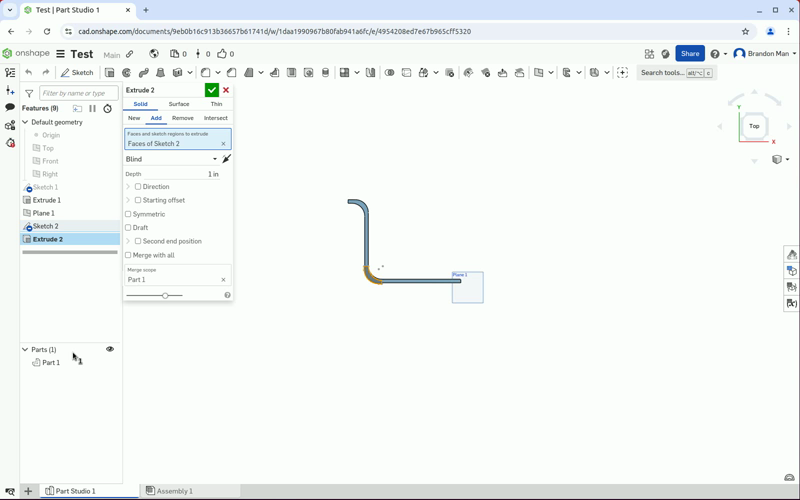
mouse_move(143, 106)
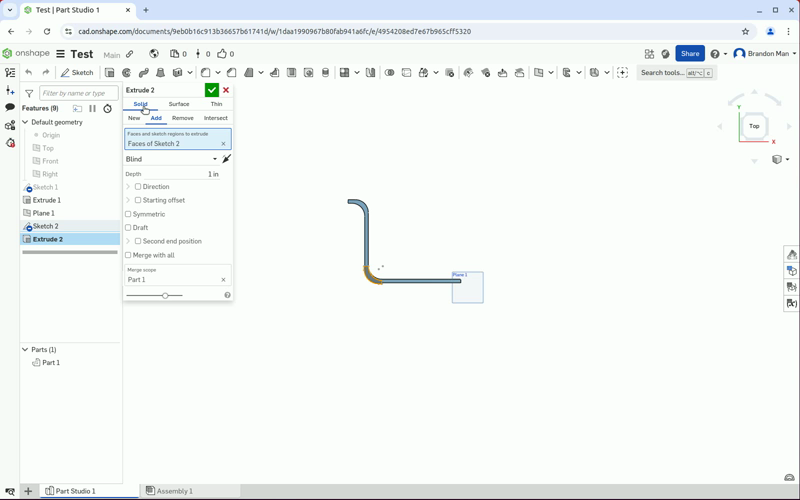
click(143, 106)
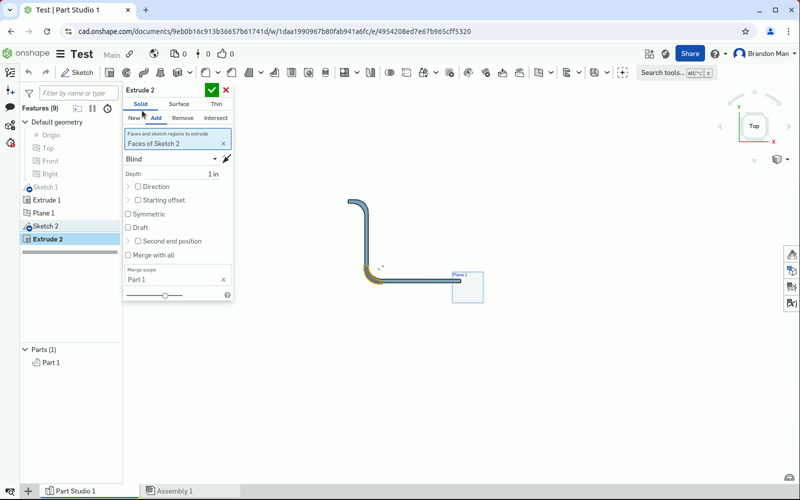
mouse_move(137, 120)
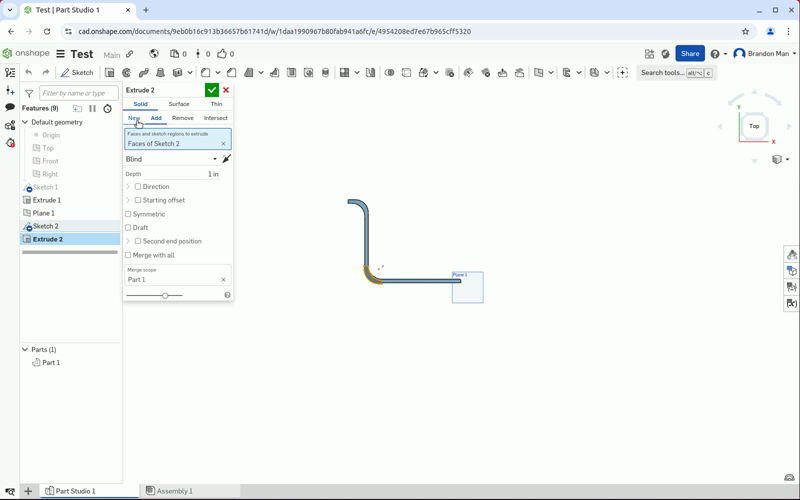
click(137, 120)
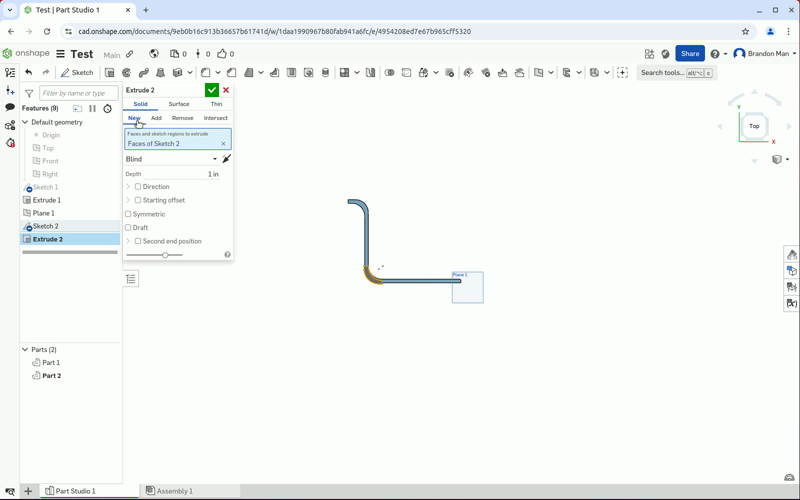
key(tab, 4)
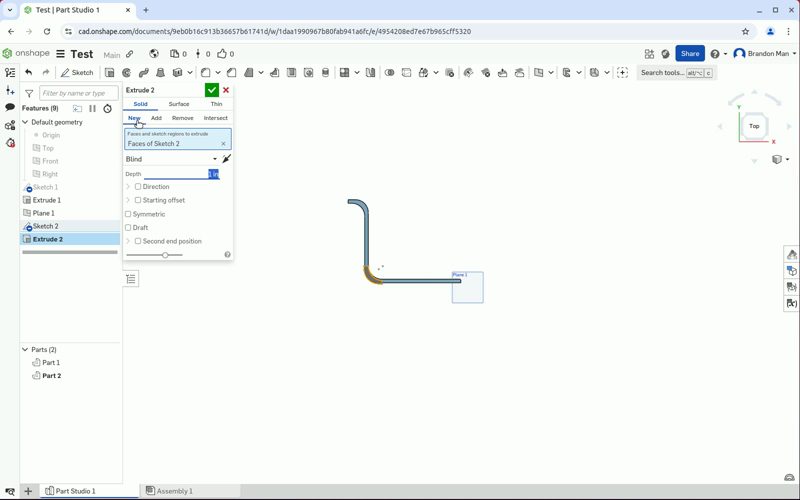
text(1.926)
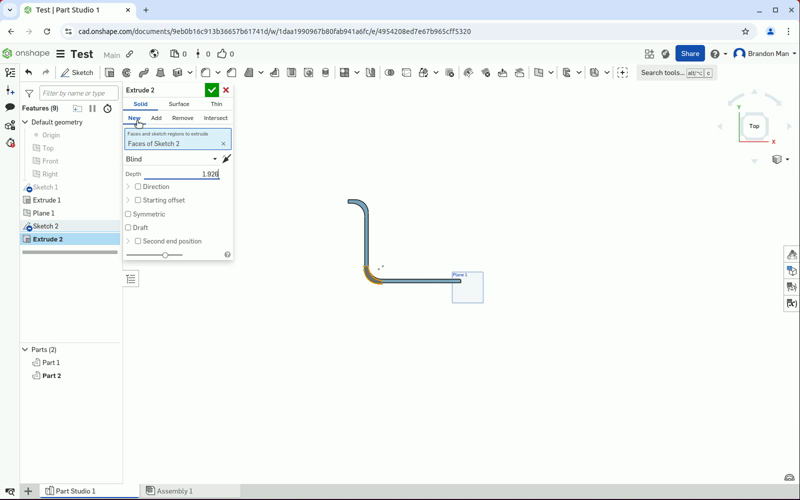
key(enter)
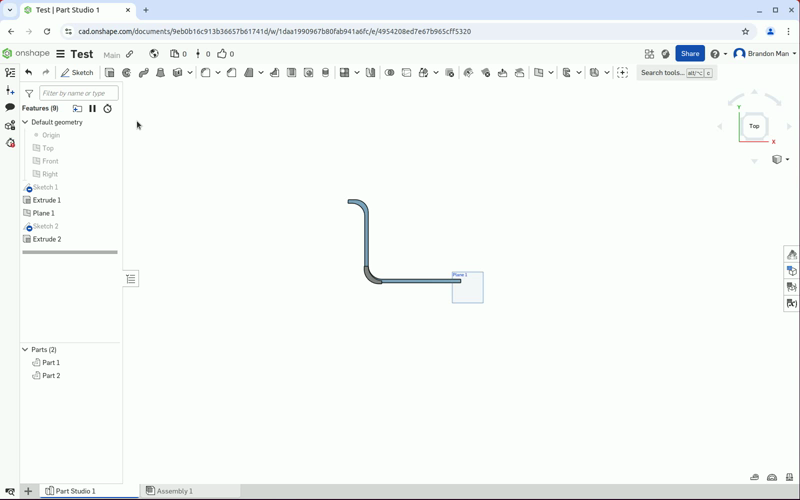
key(shift+h)
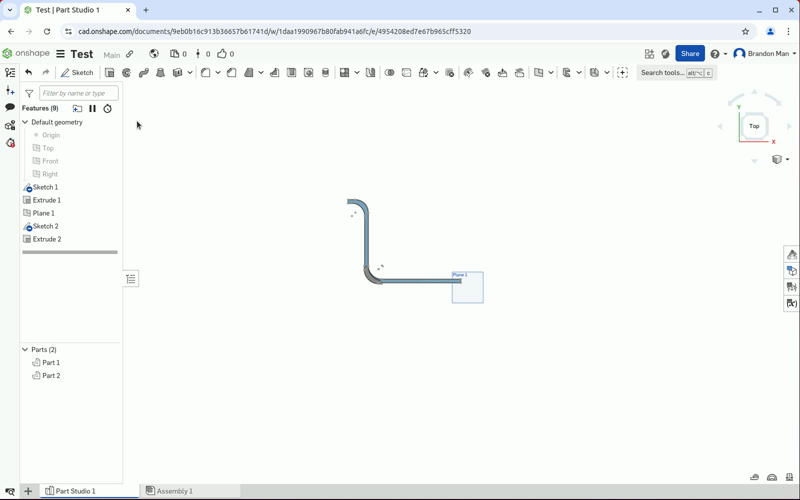
key(shift+h)
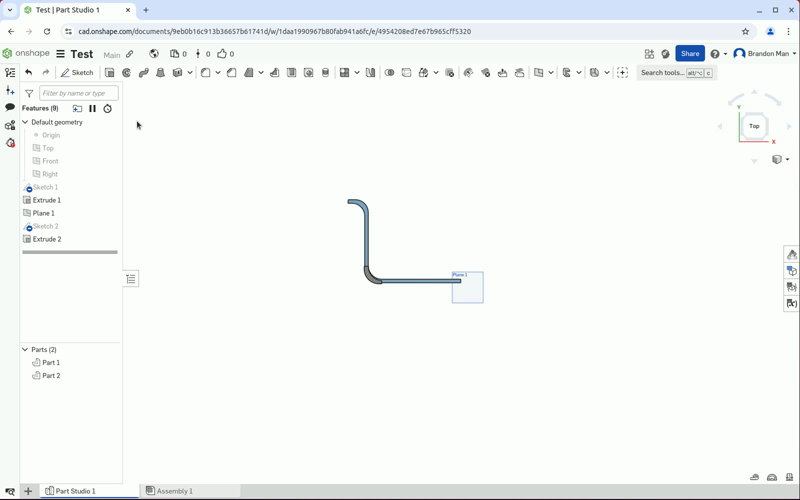
mouse_move(73, 189)
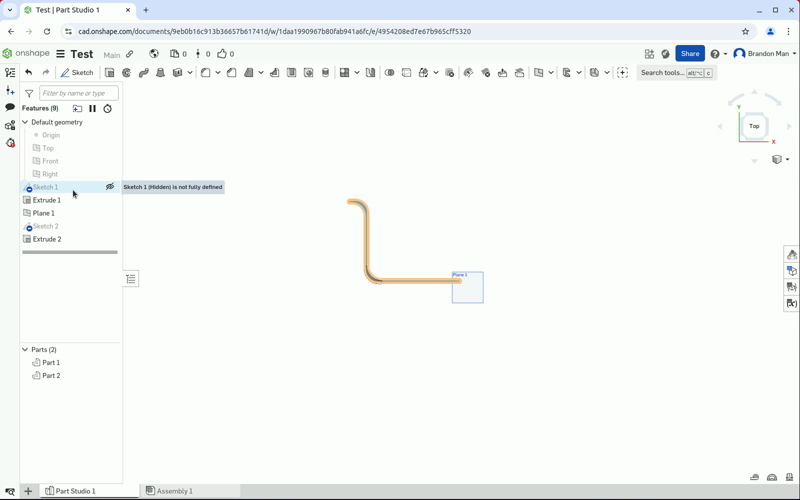
click(73, 189)
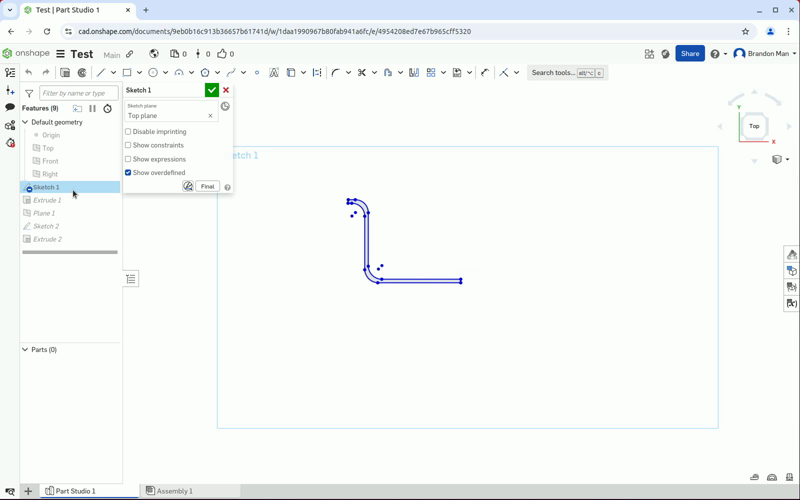
mouse_move(229, 92)
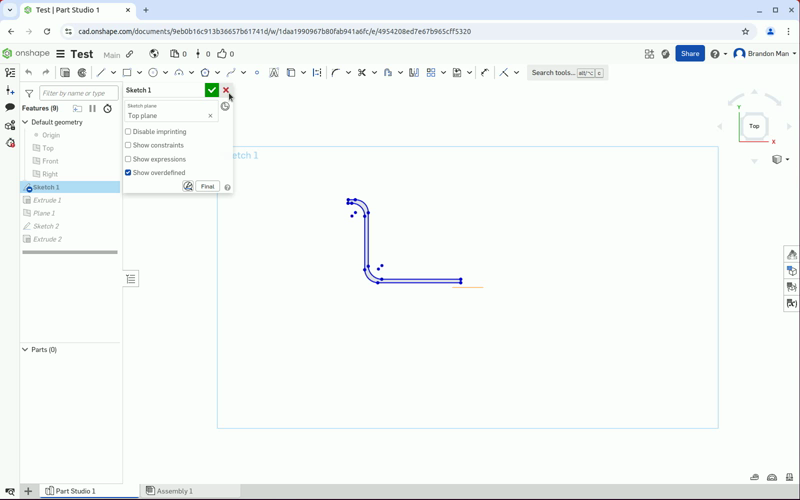
click(229, 92)
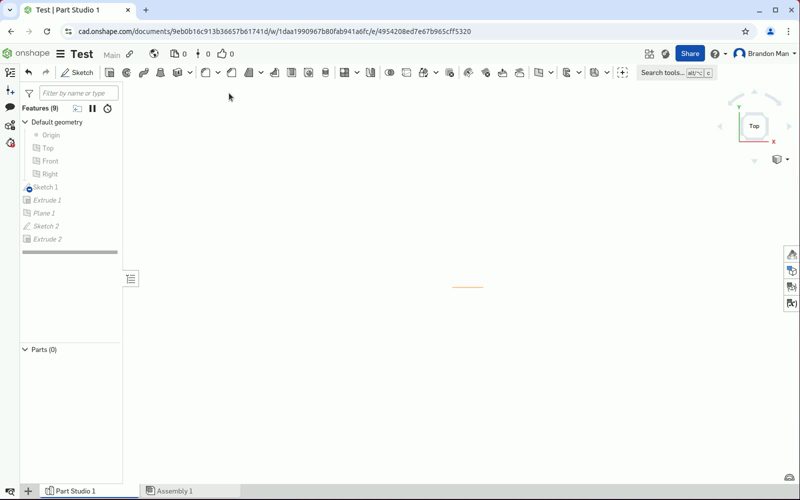
mouse_move(73, 352)
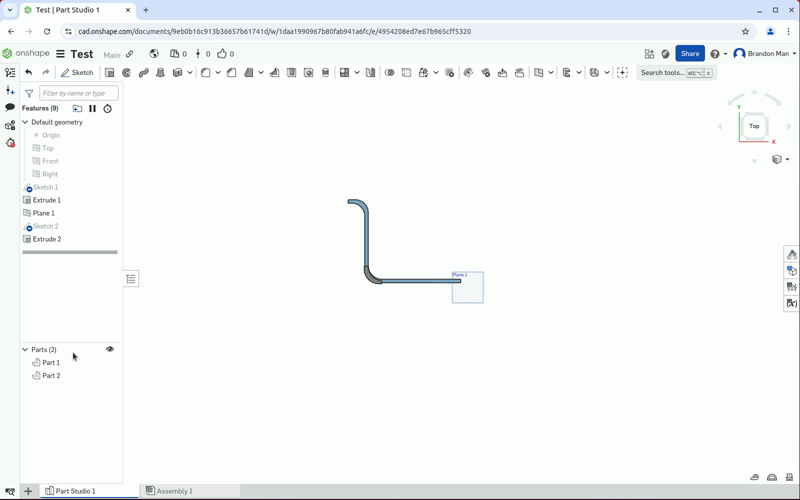
key(y)
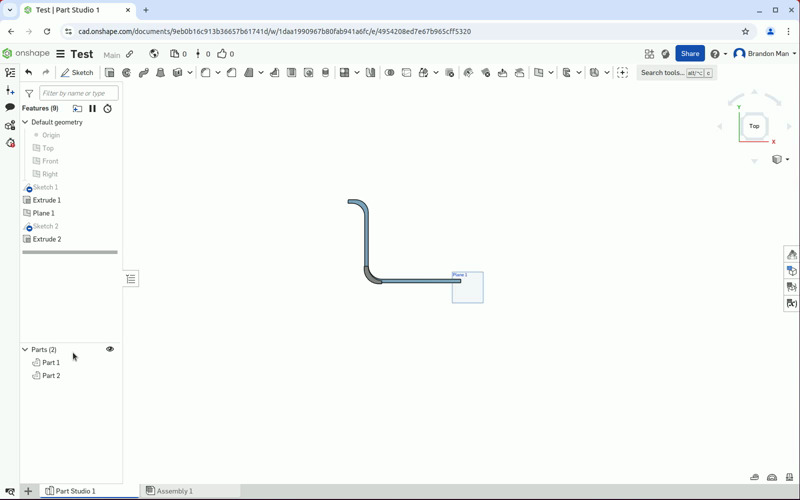
key(shift+p)
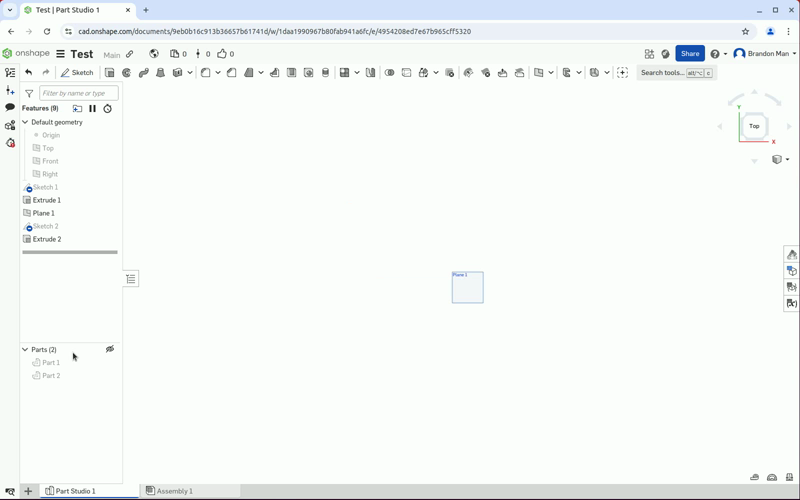
key(space)
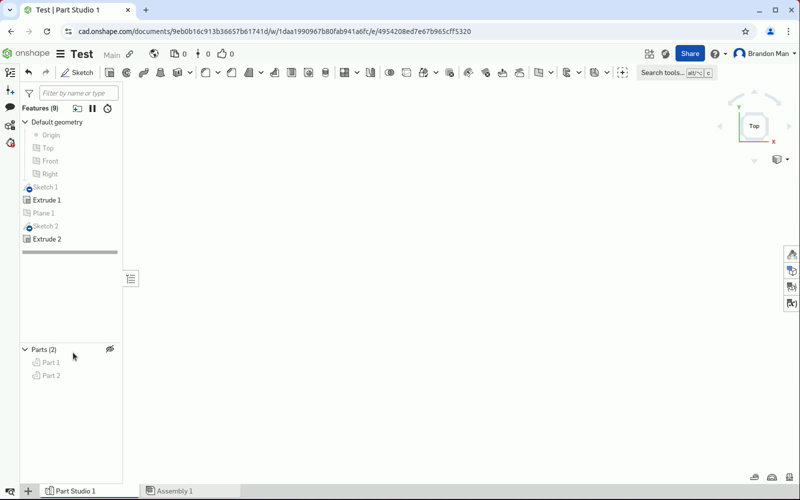
key_down(shift)
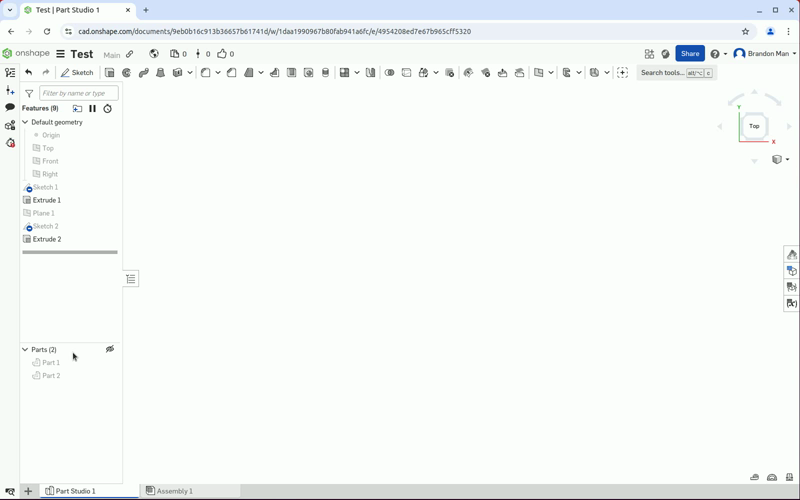
key(up)
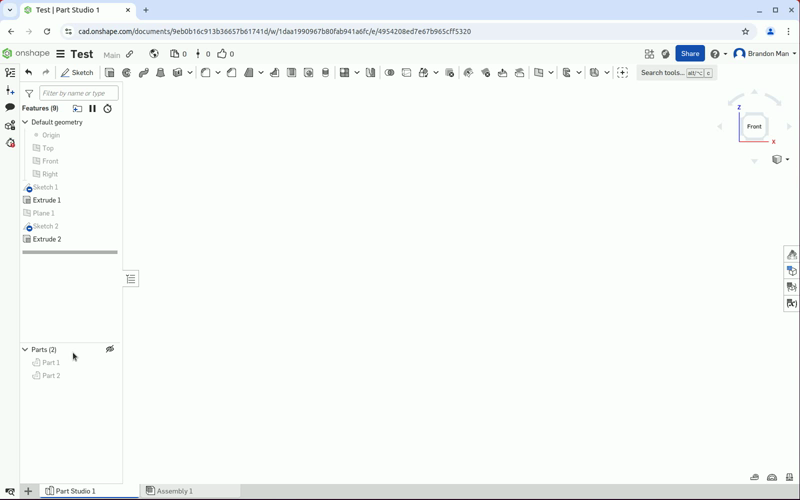
key_up(shift)
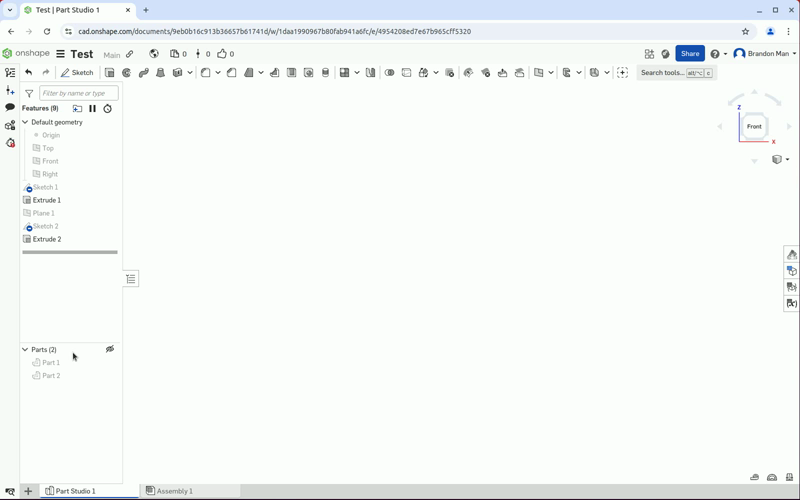
mouse_move(73, 352)
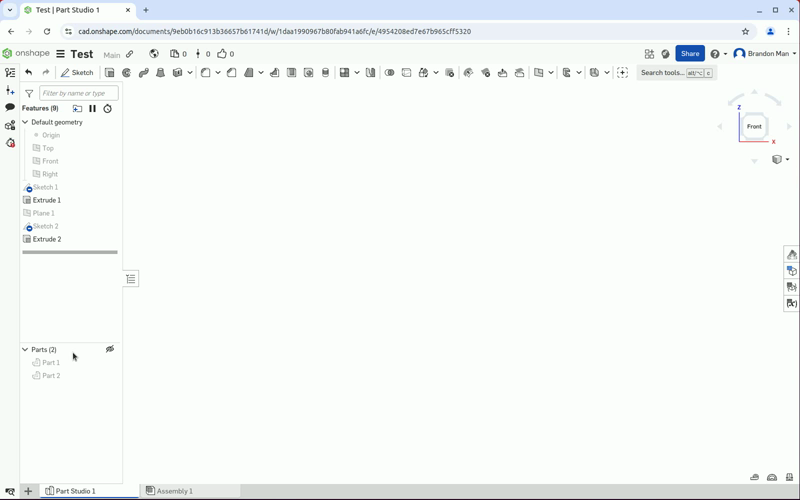
key(shift+y)
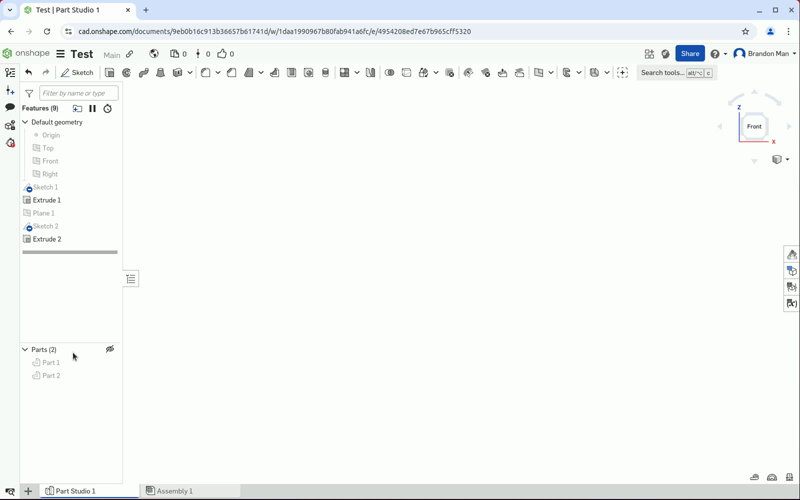
key(shift+s)
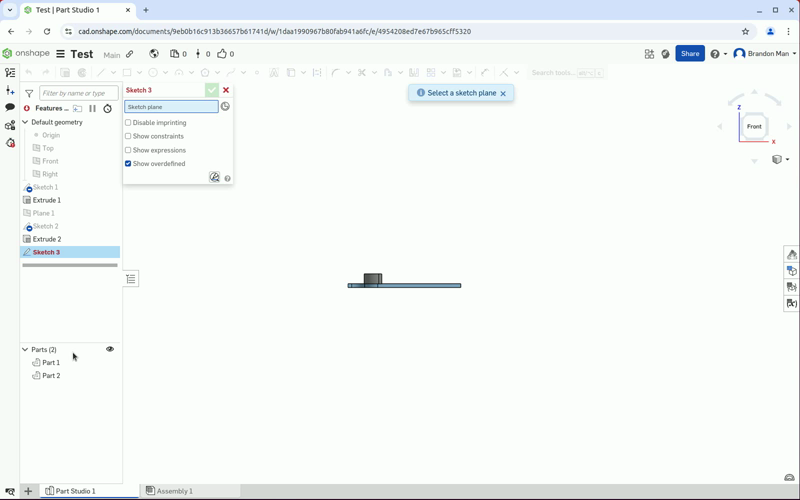
mouse_move(73, 163)
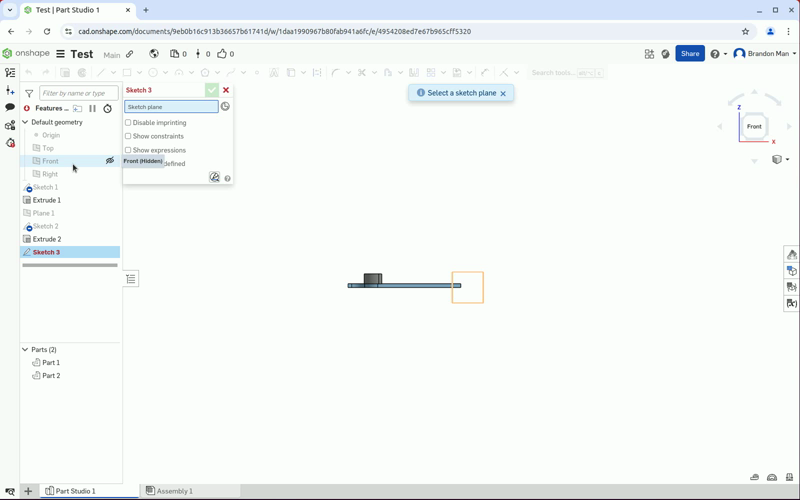
click(73, 163)
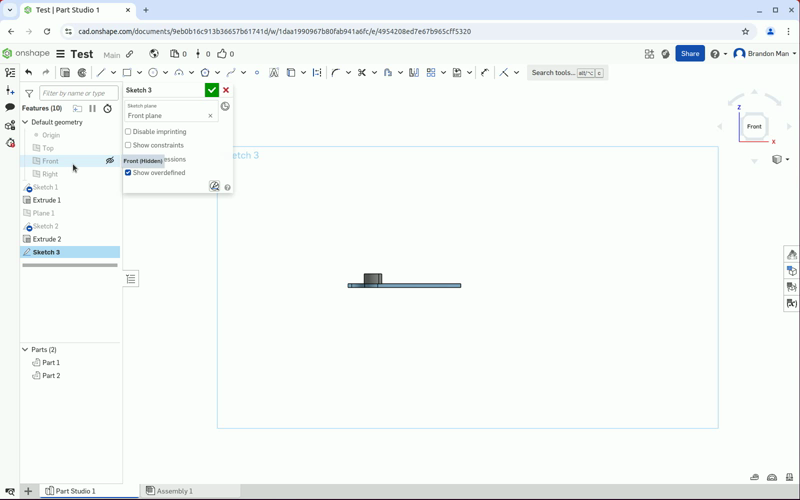
mouse_move(73, 352)
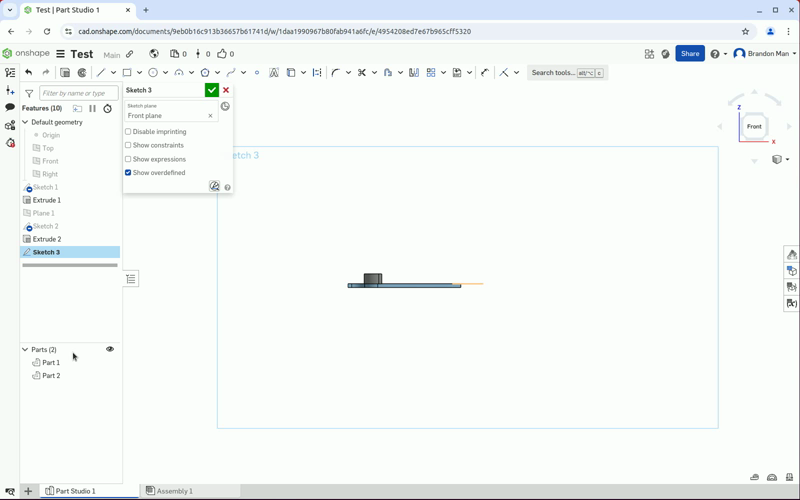
key(y)
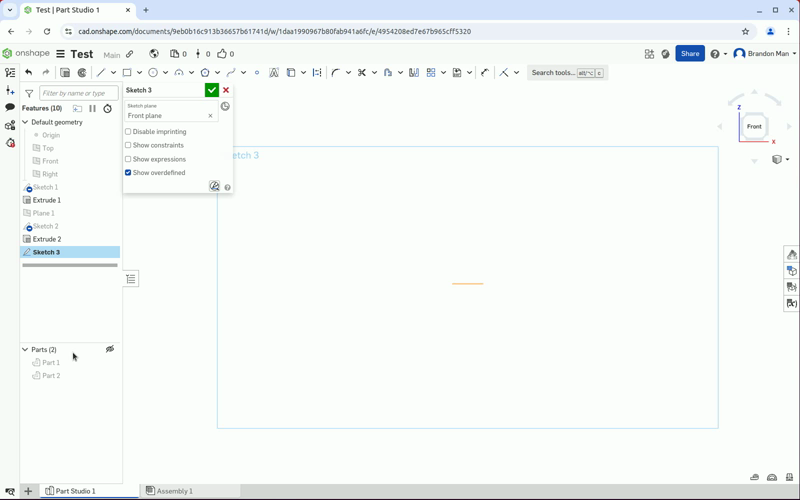
key(l)
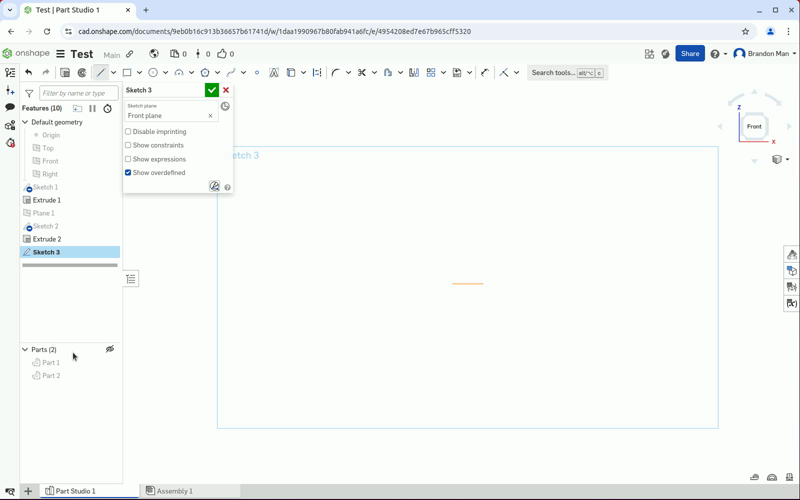
key_down(shift)
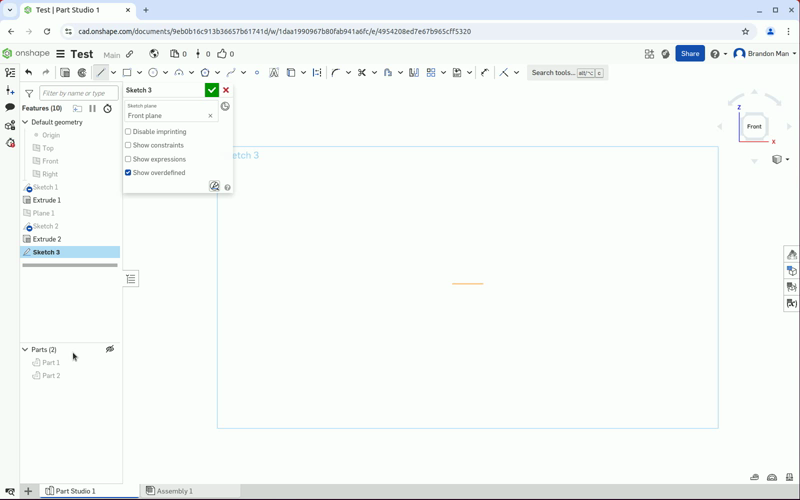
mouse_move(380, 279)
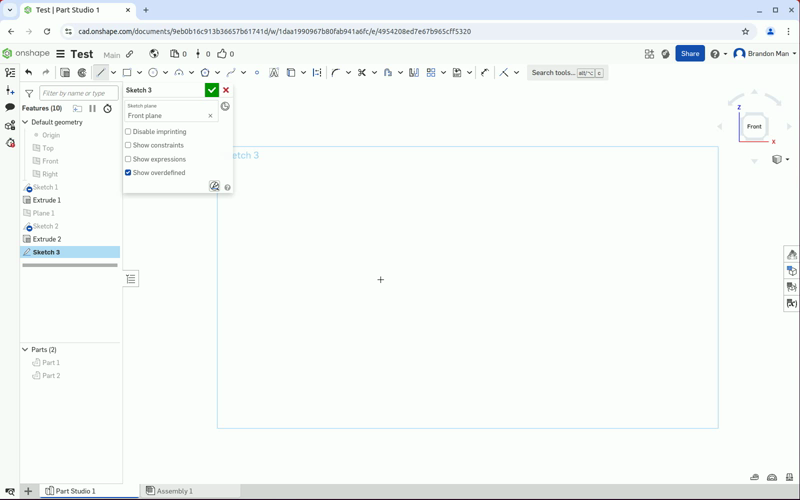
click(380, 279)
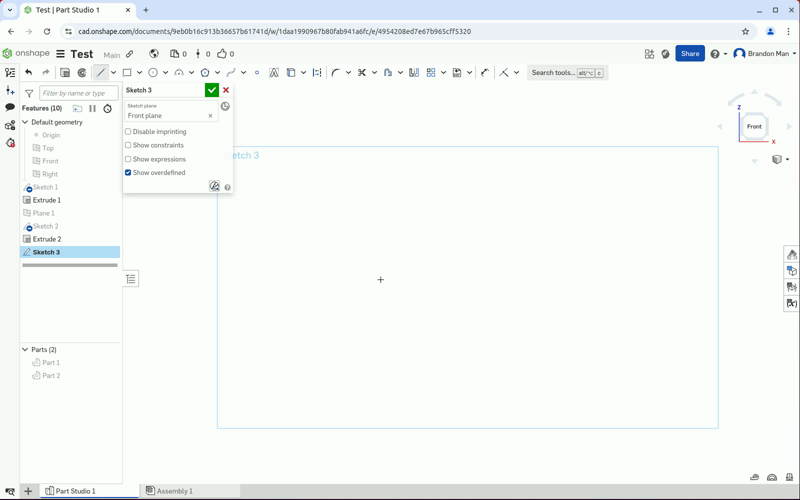
key_up(shift)
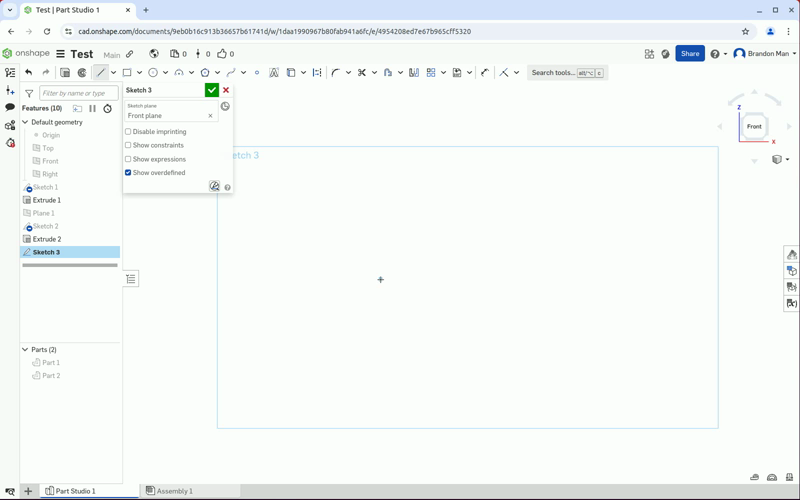
key_down(shift)
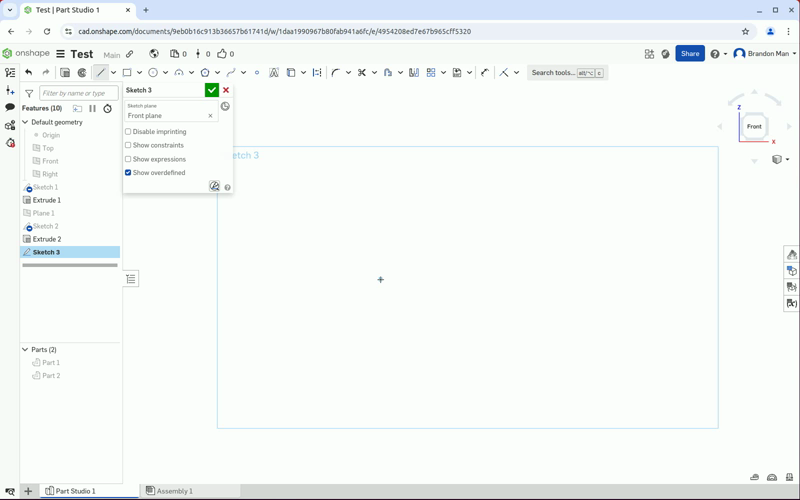
mouse_move(461, 279)
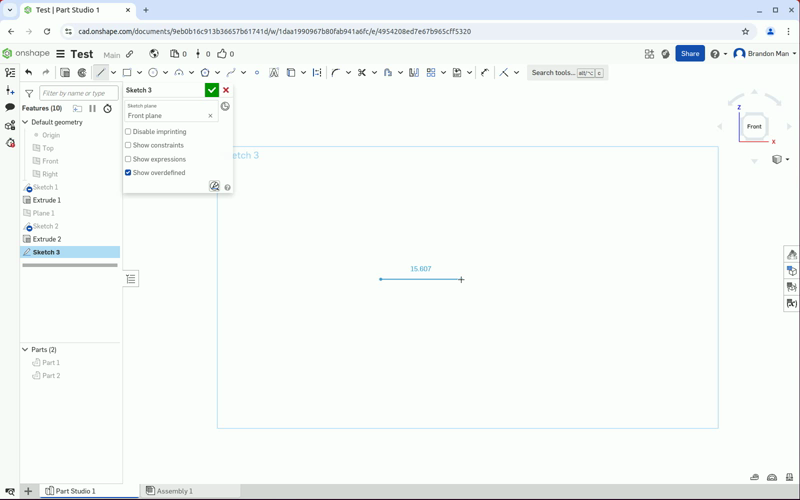
click(461, 279)
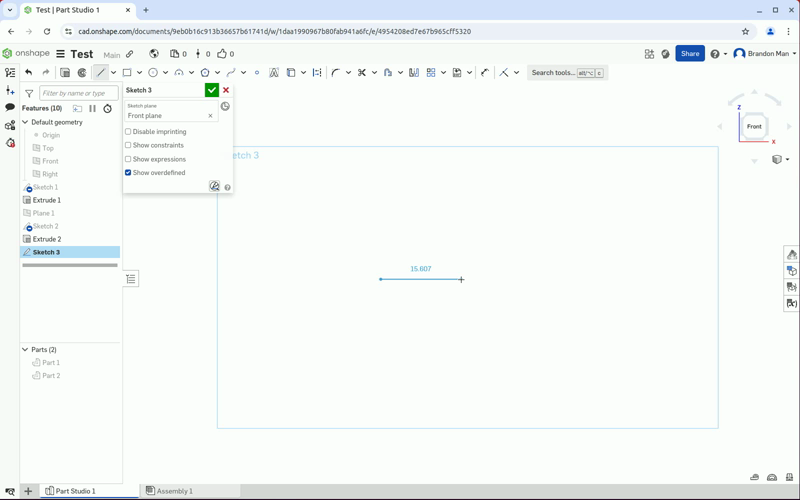
key_up(shift)
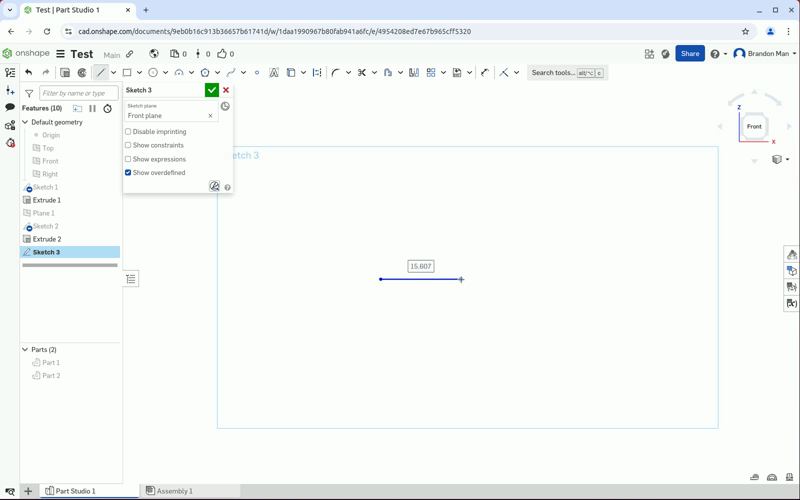
key_down(shift)
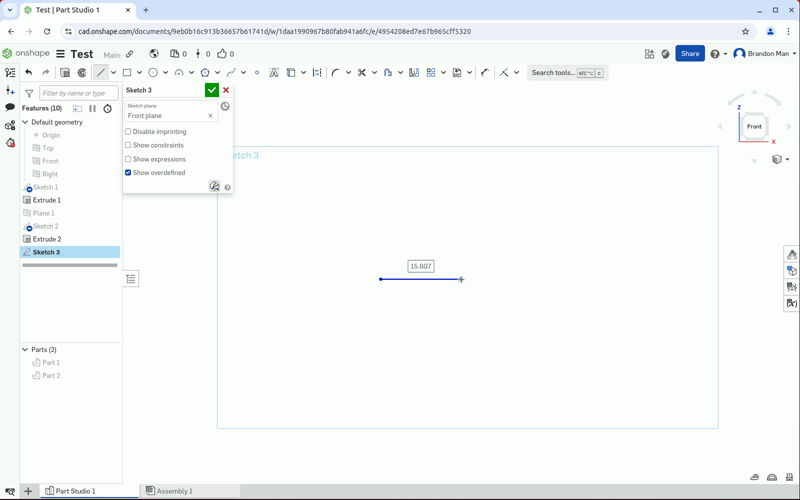
mouse_move(380, 269)
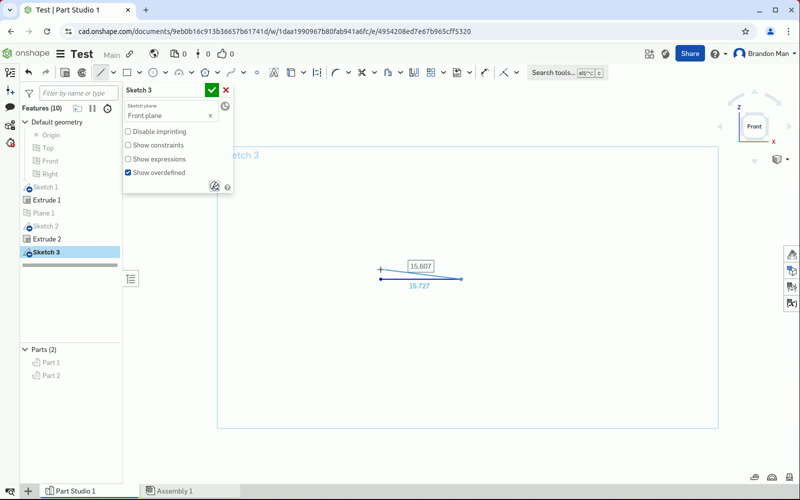
click(380, 269)
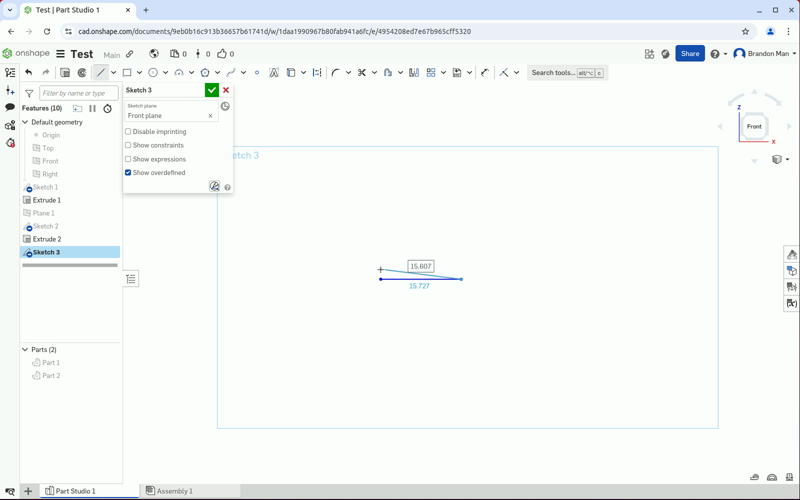
key_up(shift)
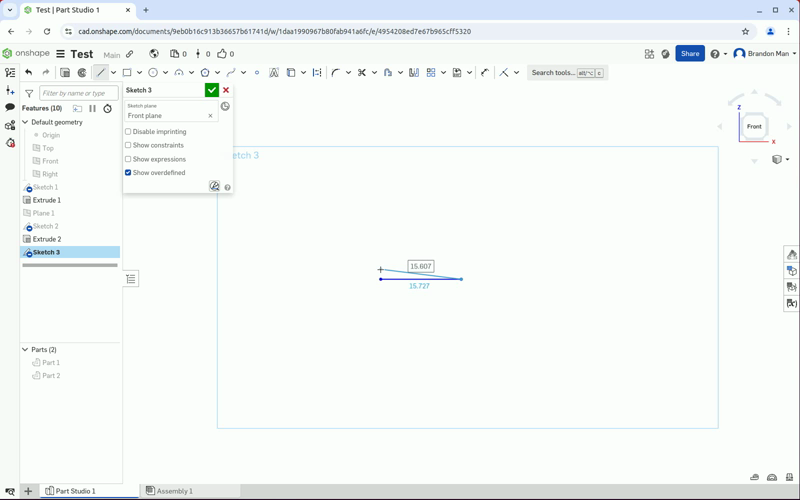
mouse_move(410, 269)
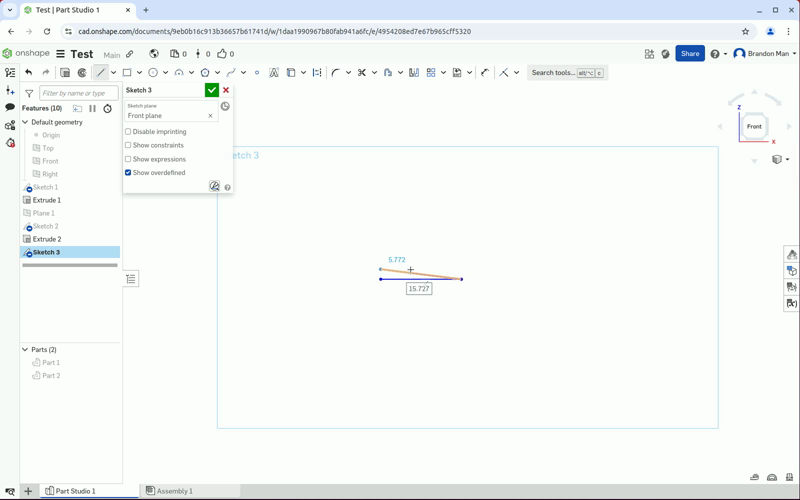
key_down(shift)
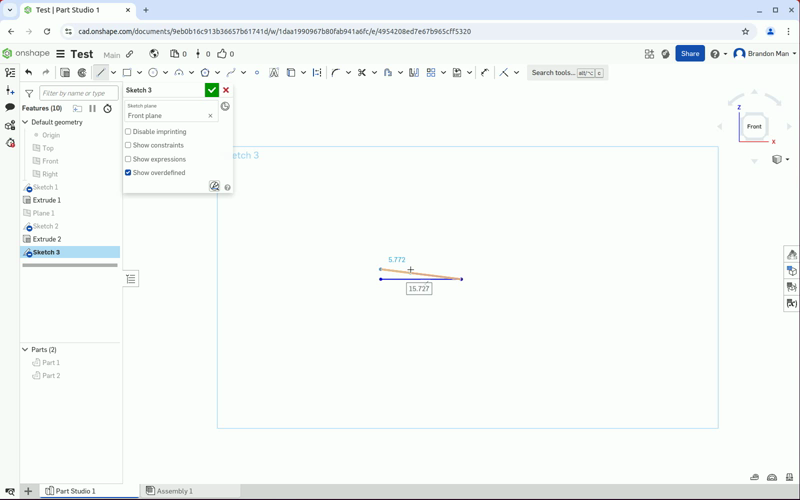
mouse_move(380, 279)
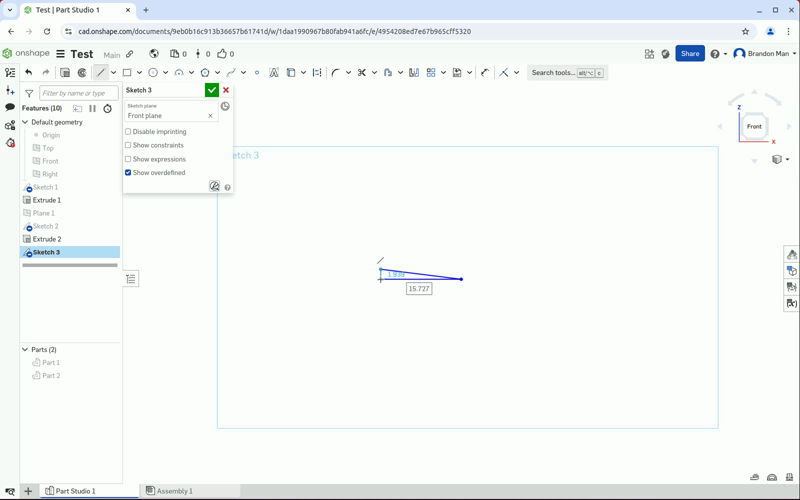
key_up(shift)
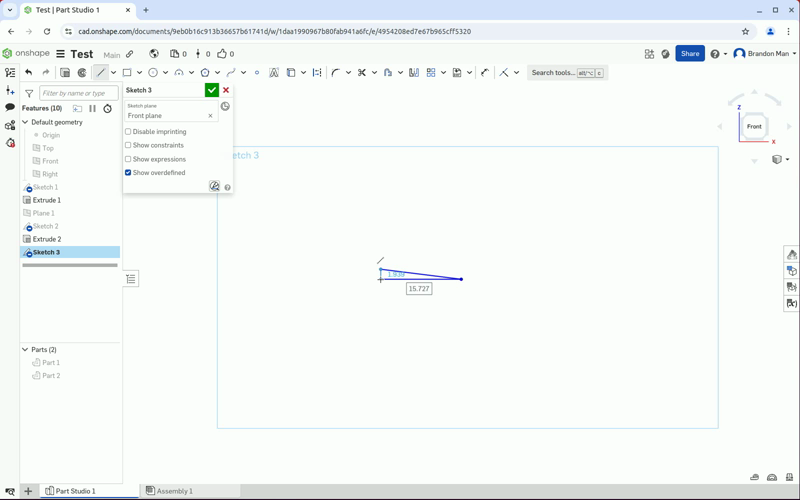
click(380, 279)
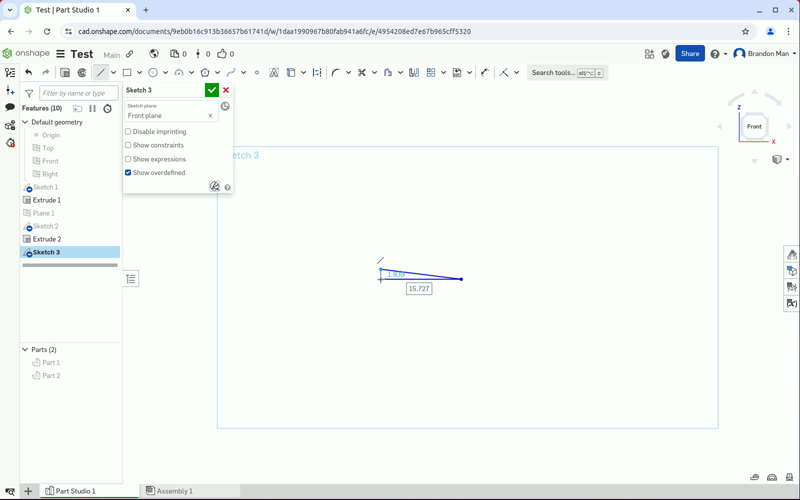
key(esc)
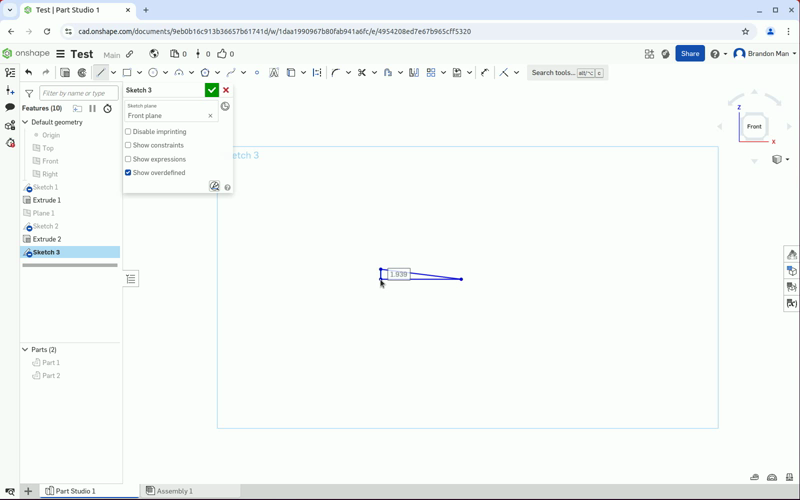
mouse_move(446, 278)
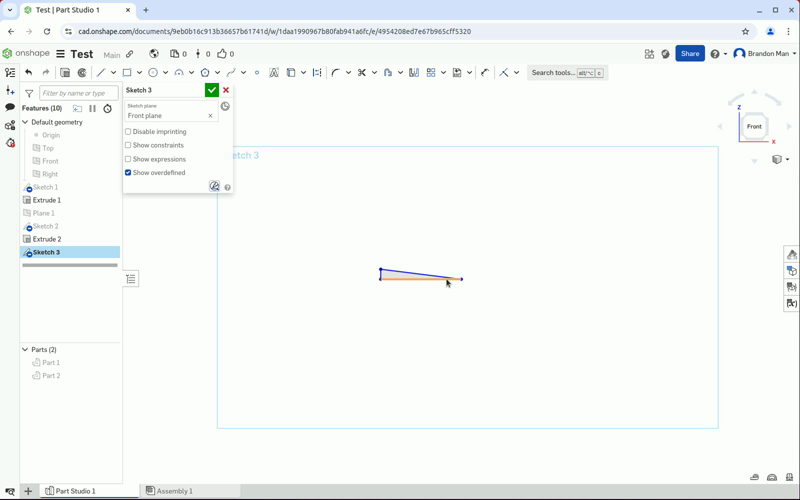
scroll(6)
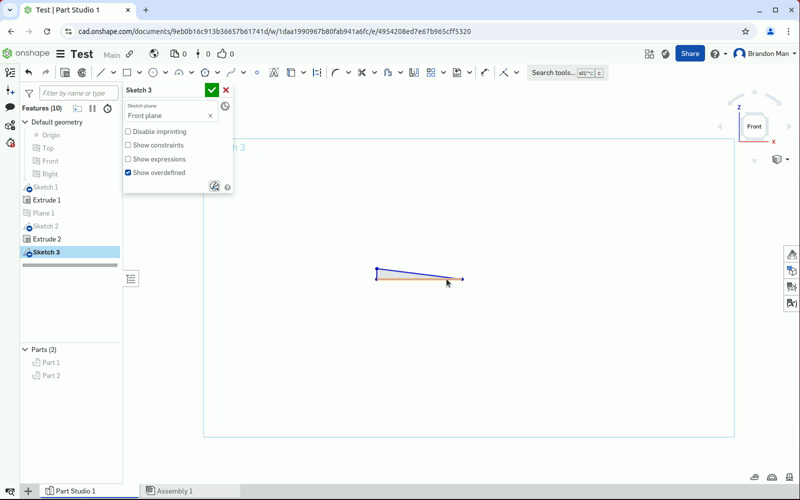
scroll(6)
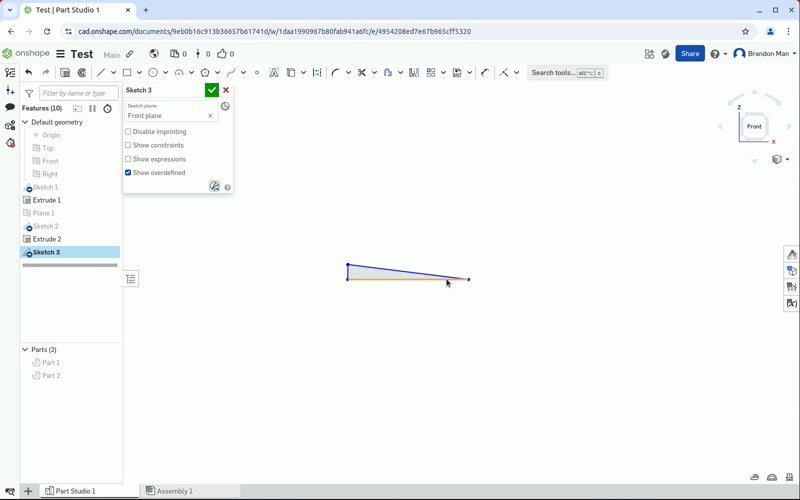
scroll(6)
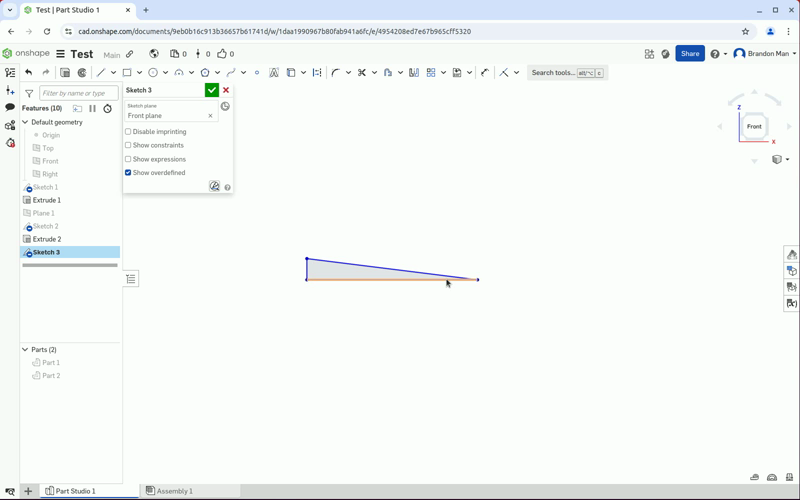
scroll(6)
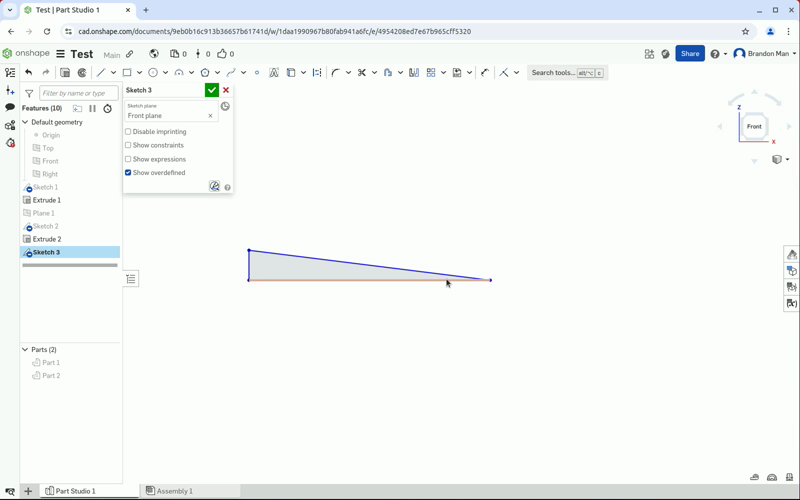
scroll(6)
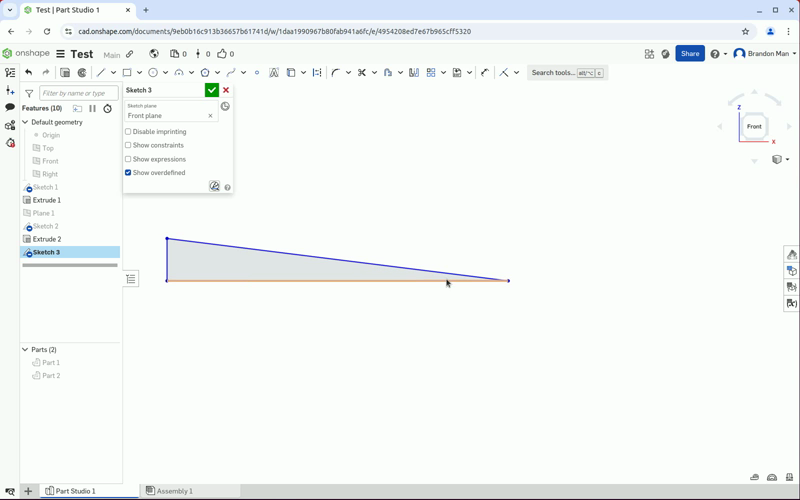
scroll(6)
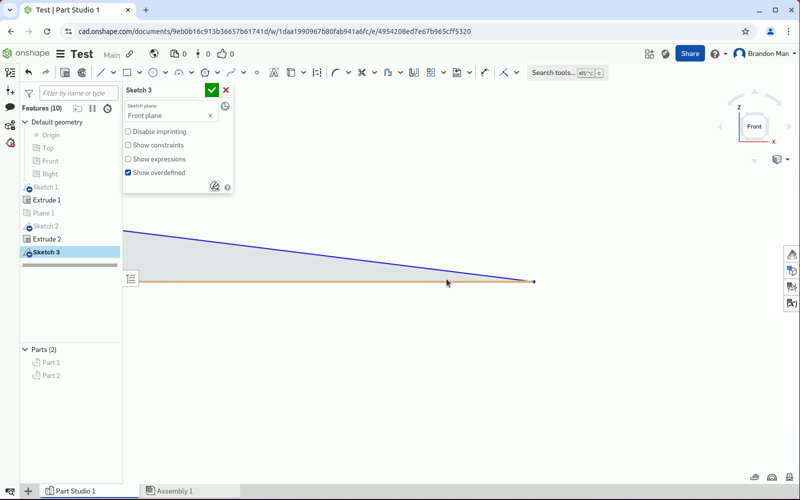
scroll(6)
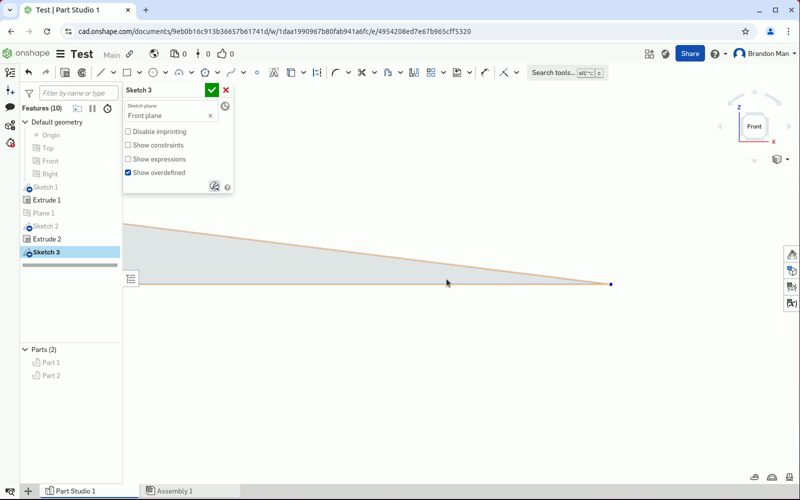
click(446, 278)
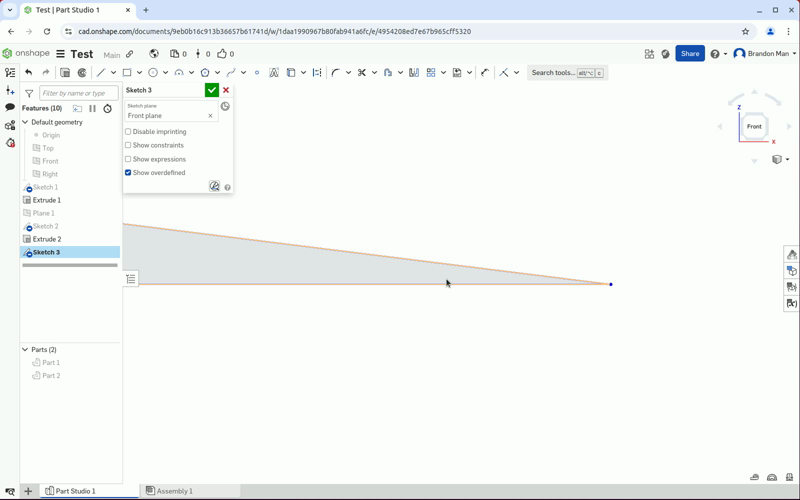
scroll(-6)
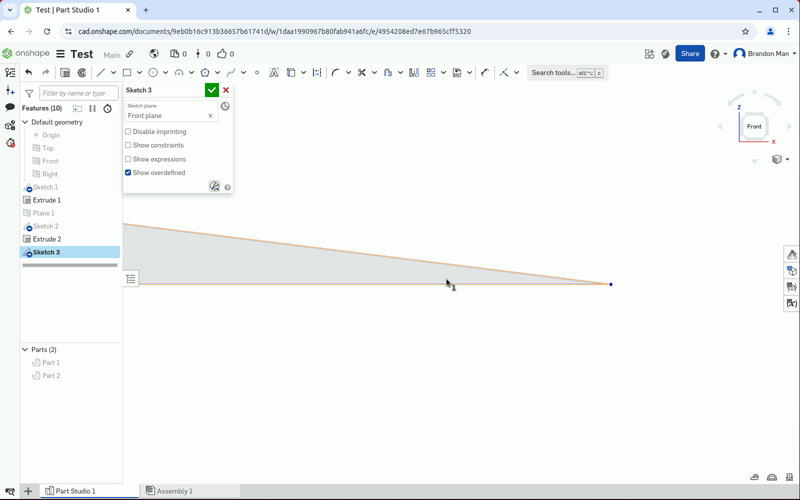
scroll(-6)
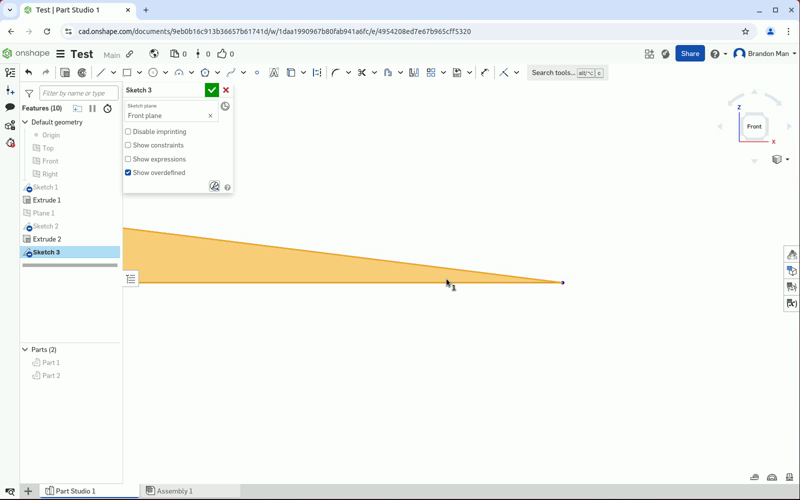
scroll(-6)
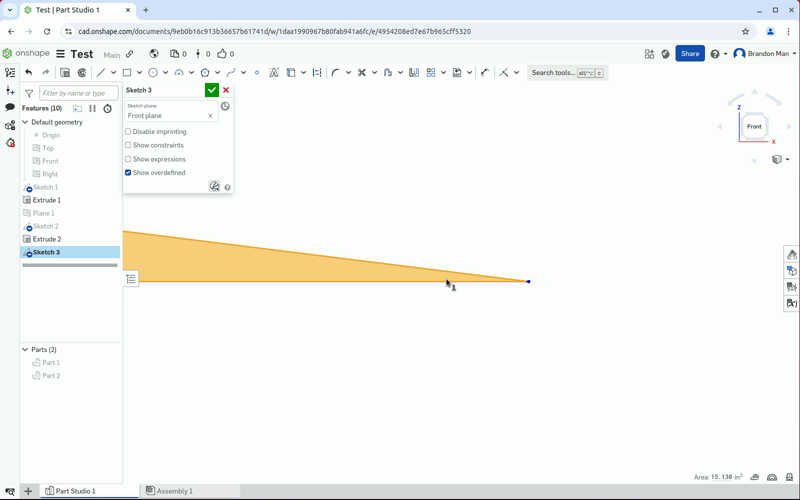
scroll(-6)
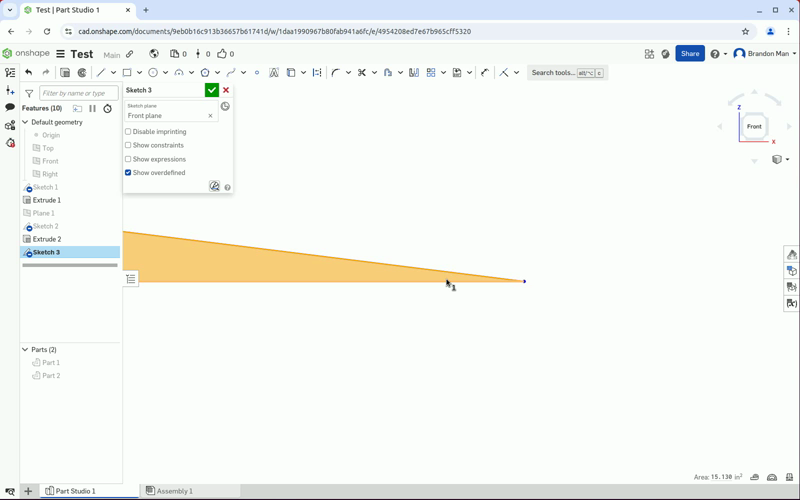
scroll(-6)
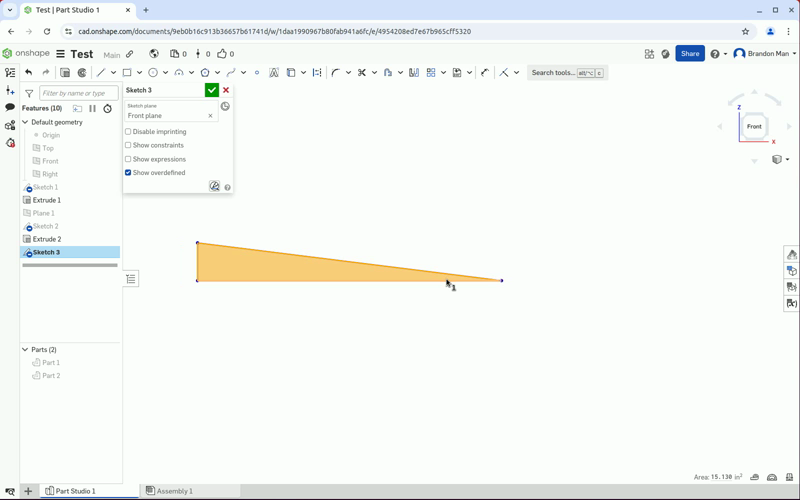
scroll(-6)
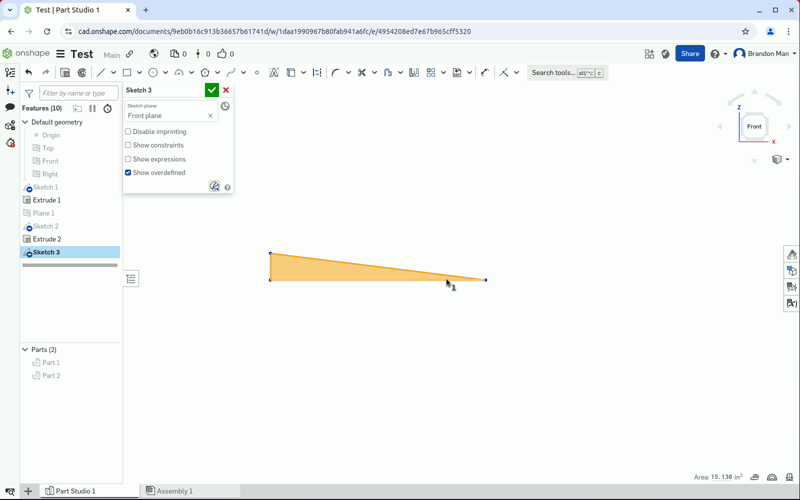
scroll(-6)
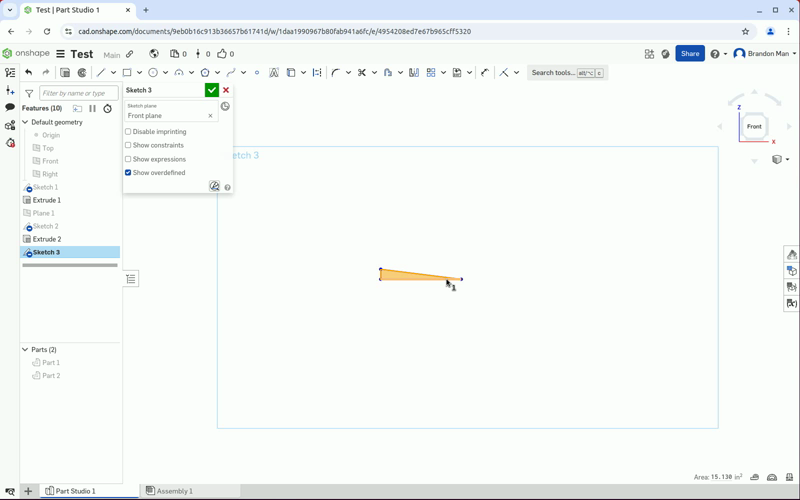
mouse_move(73, 352)
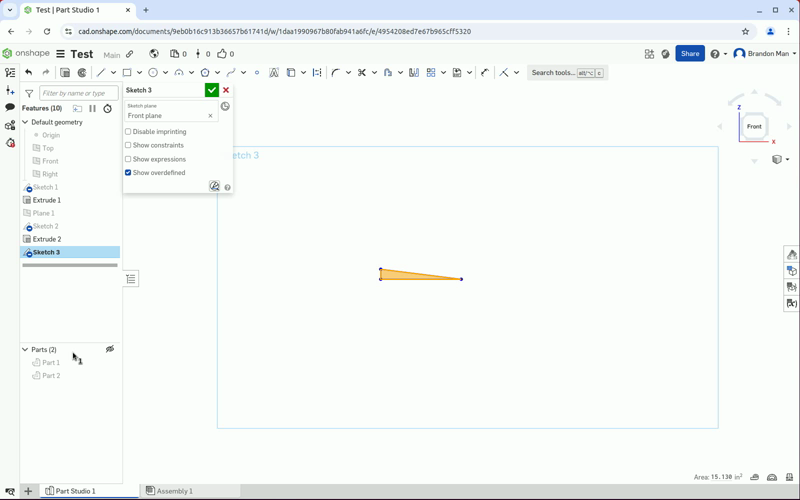
key(shift+y)
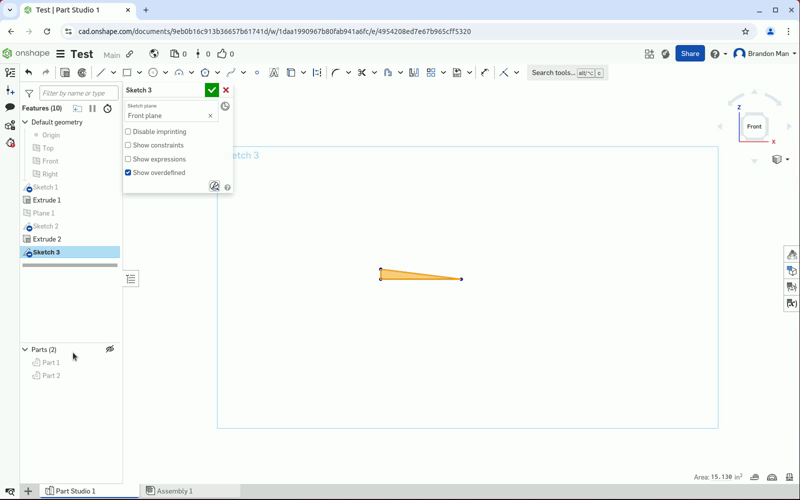
key(shift+e)
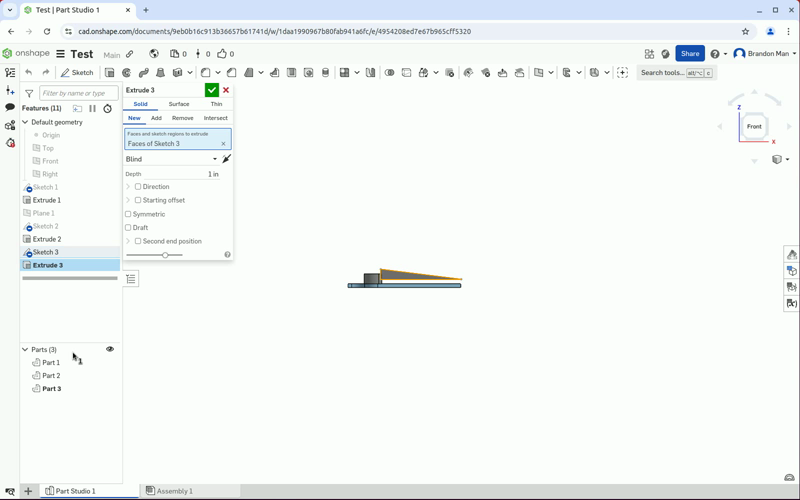
mouse_move(143, 106)
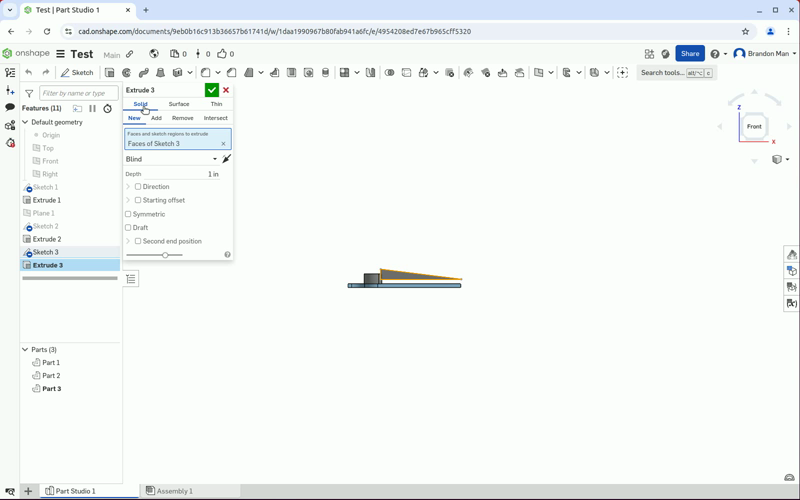
click(143, 106)
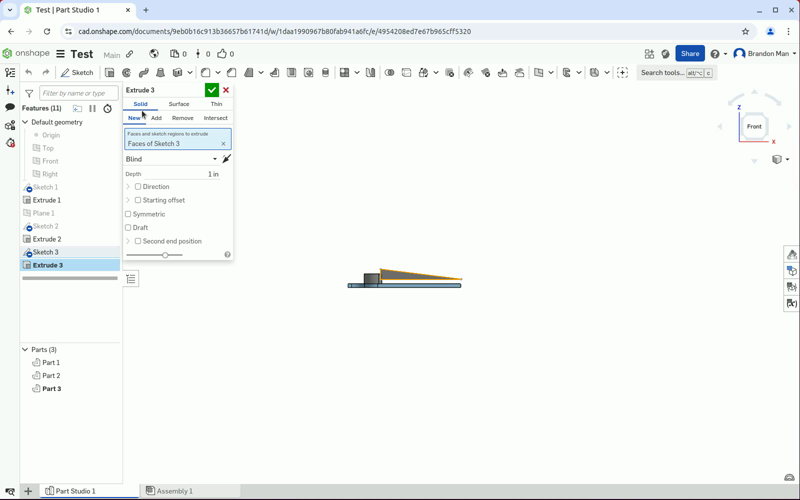
mouse_move(137, 120)
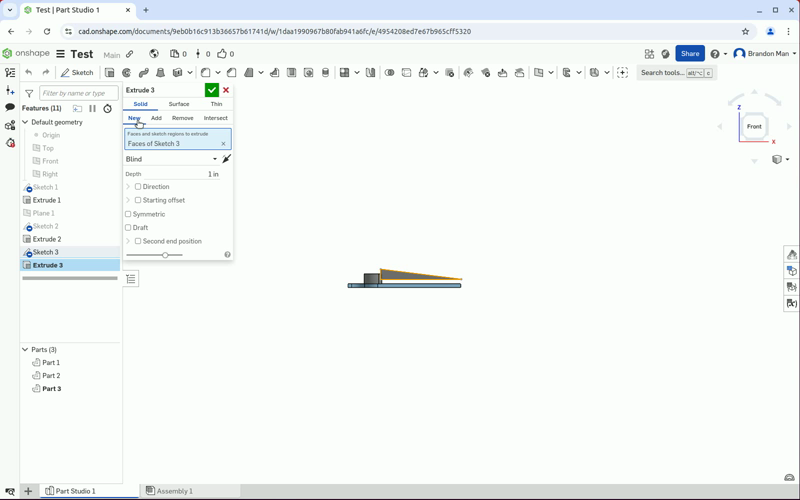
click(137, 120)
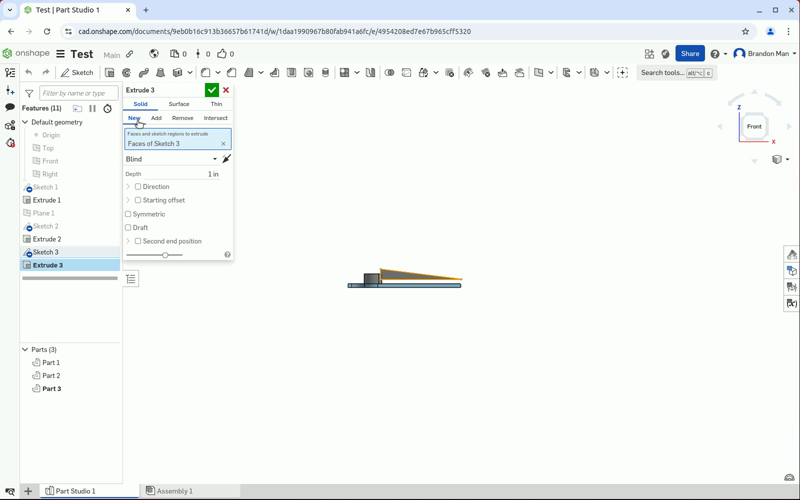
key(tab, 4)
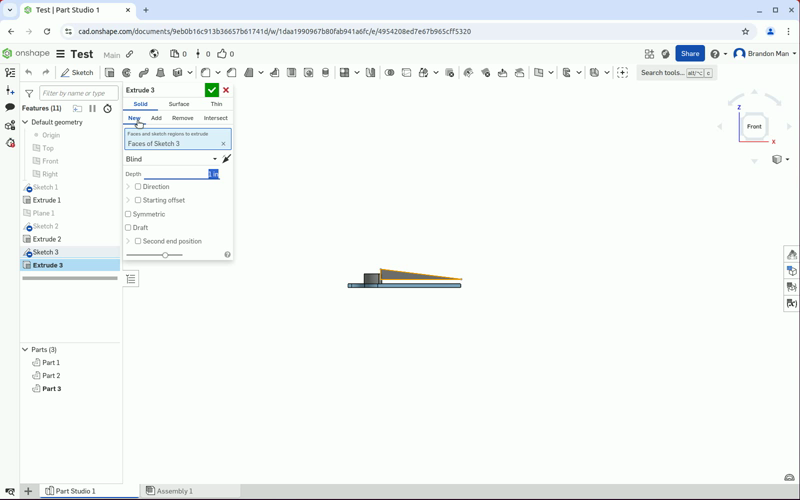
text(-0.722)
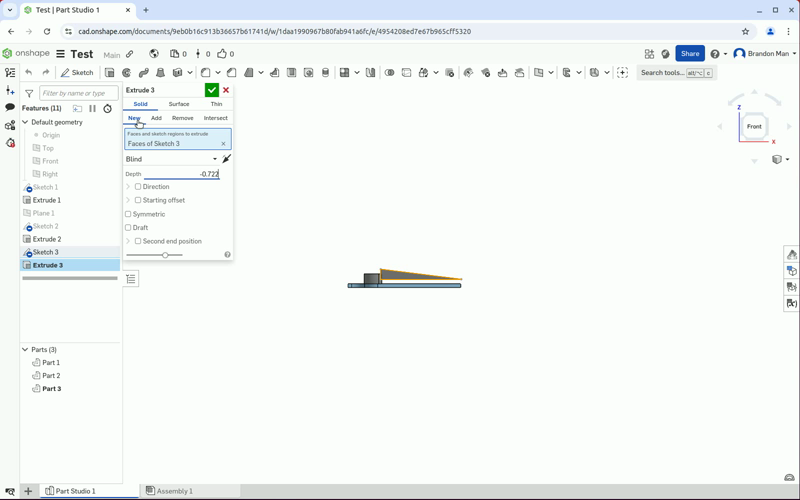
key(enter)
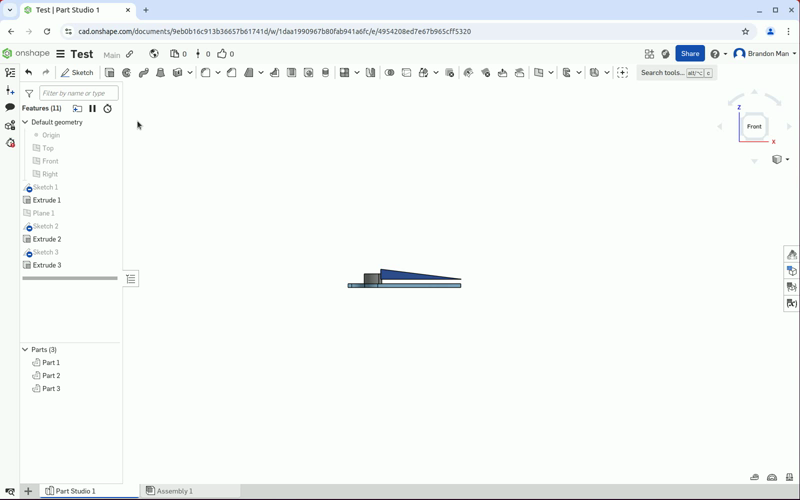
key(shift+h)
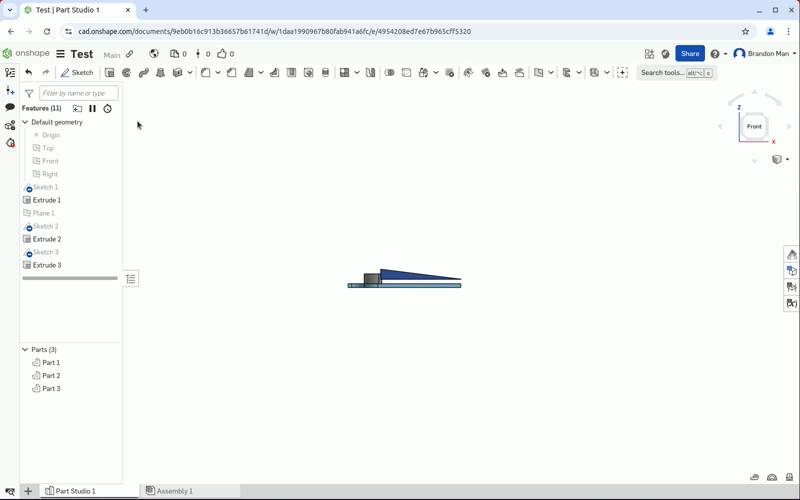
key(shift+h)
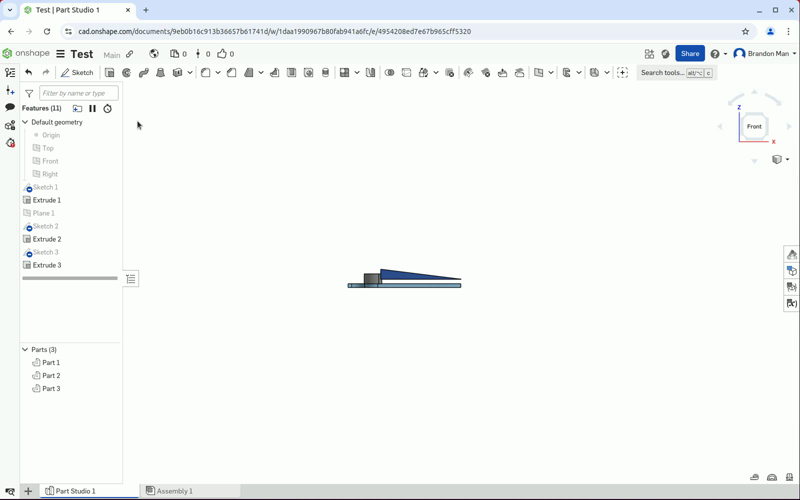
mouse_move(73, 189)
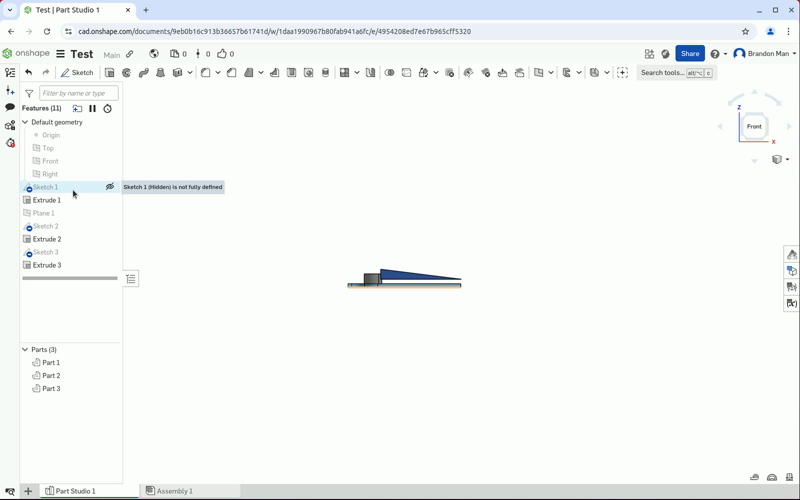
click(73, 189)
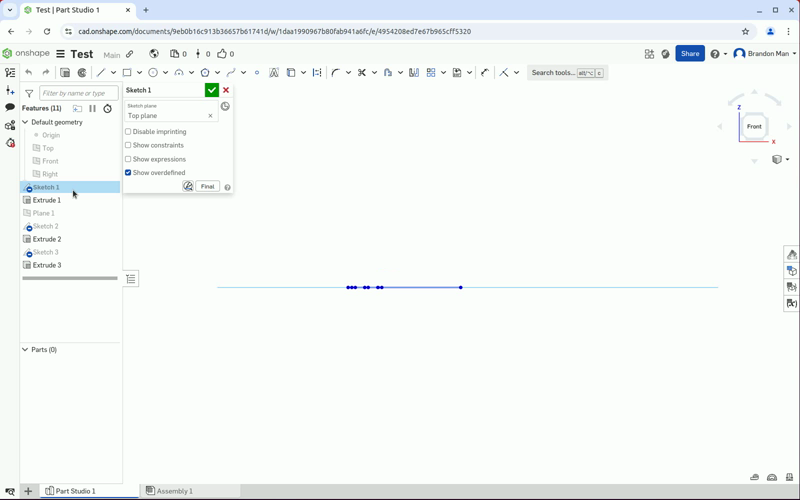
mouse_move(229, 92)
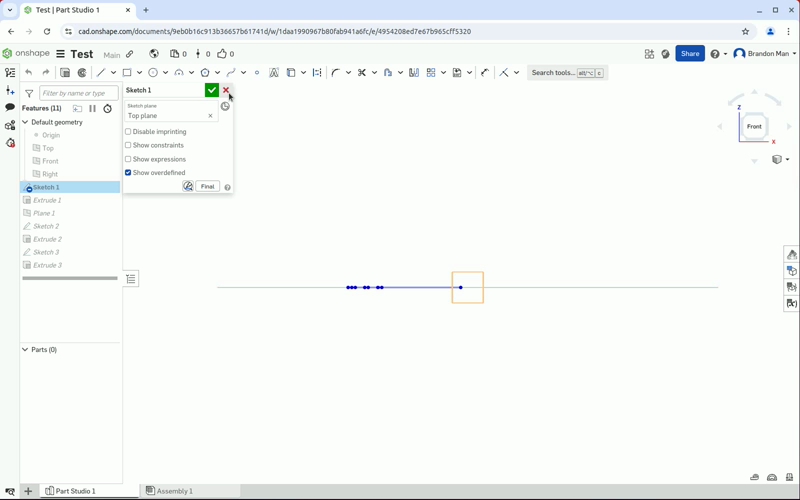
click(229, 92)
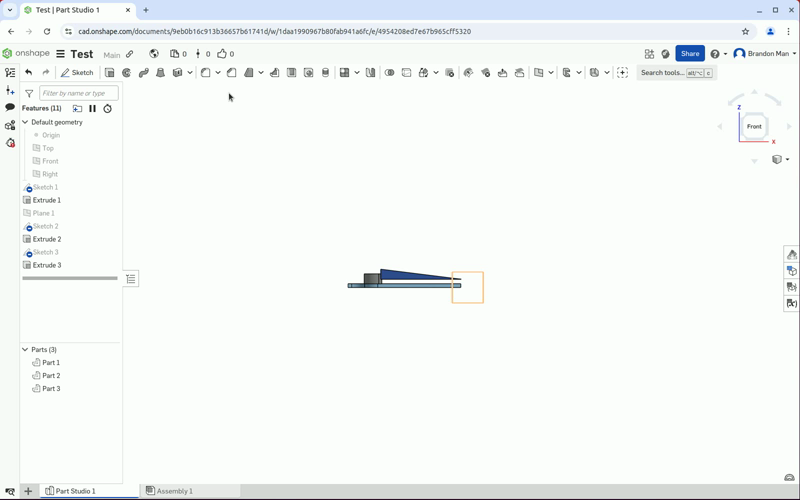
mouse_move(73, 352)
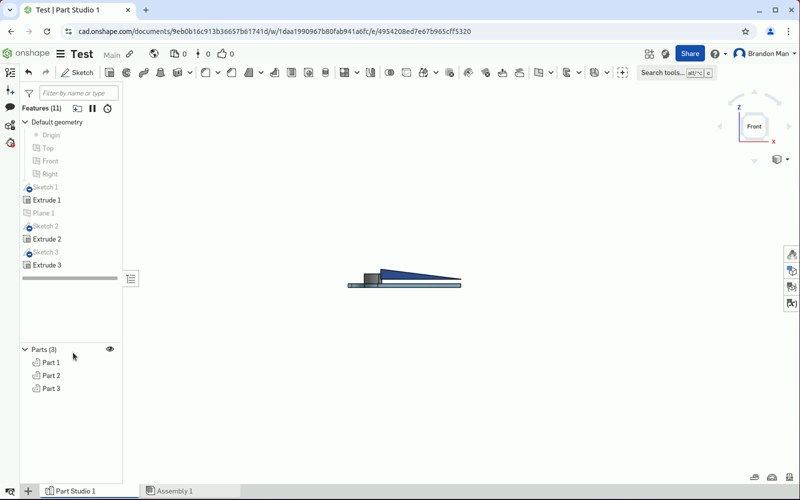
key(y)
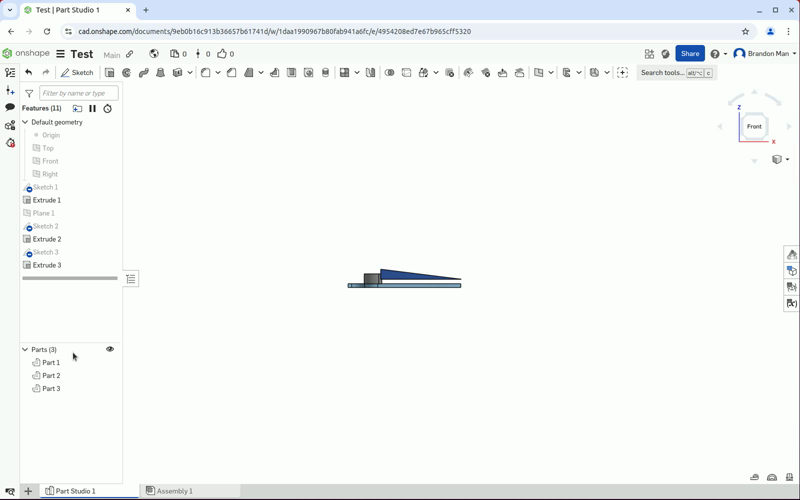
key(shift+p)
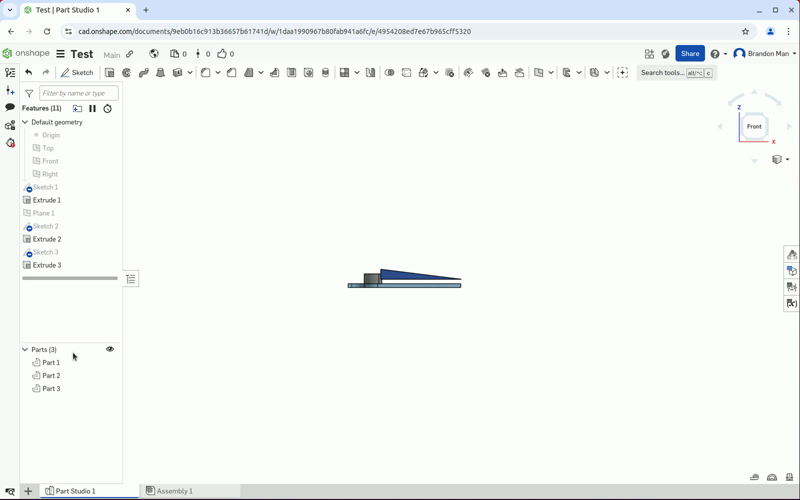
key(space)
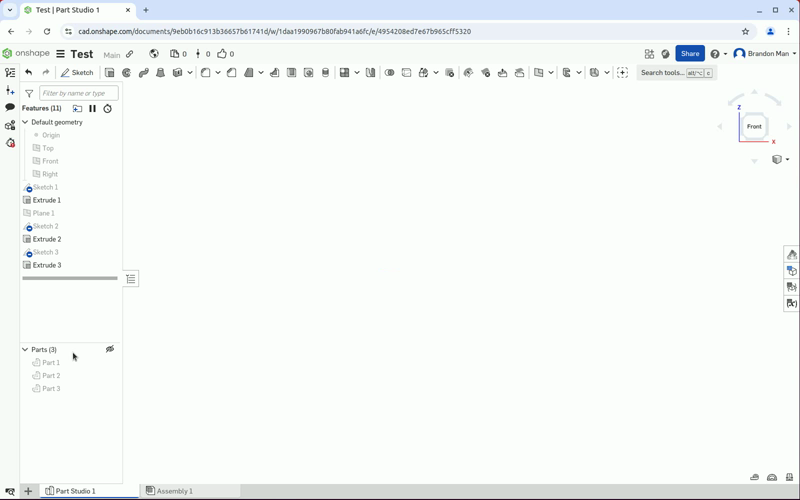
key_down(shift)
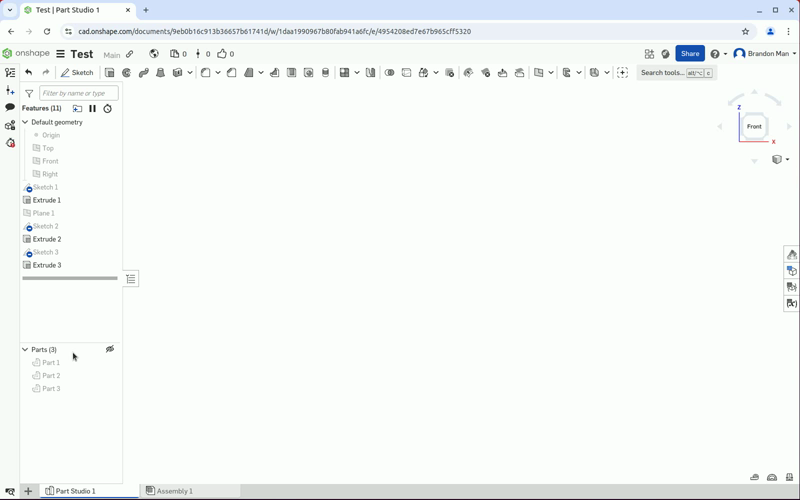
key(left)
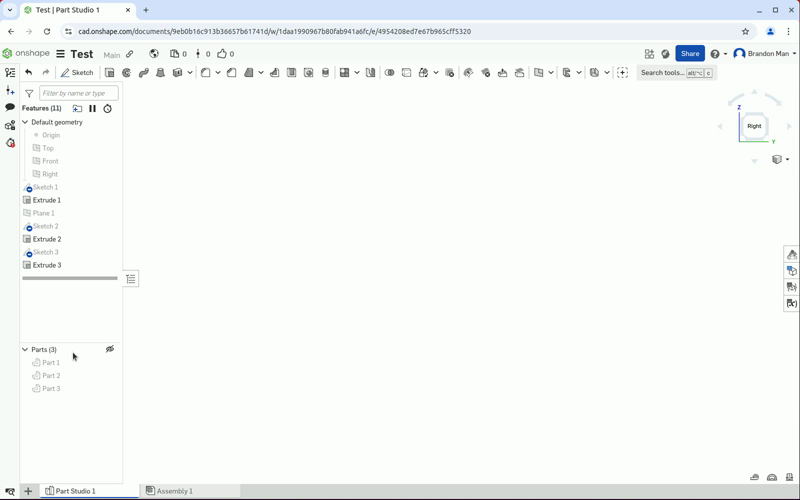
key_up(shift)
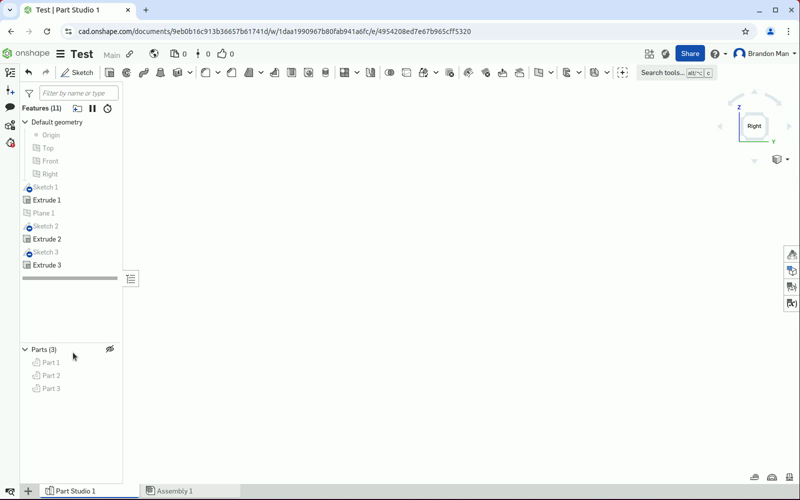
mouse_move(73, 352)
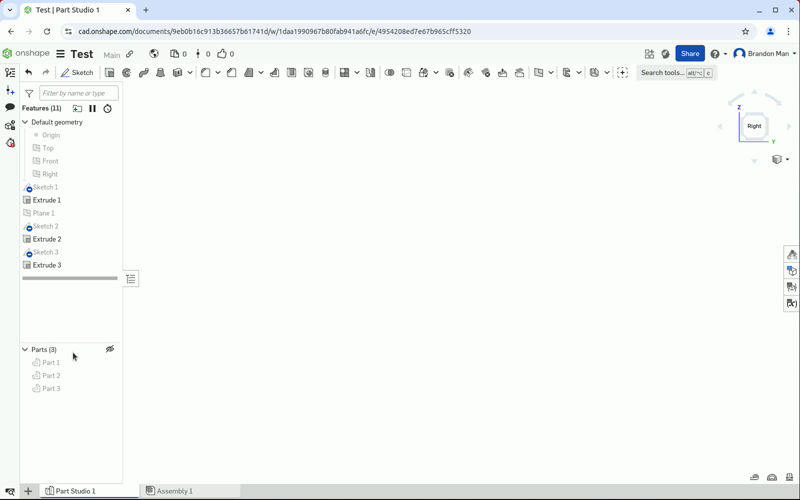
key(shift+y)
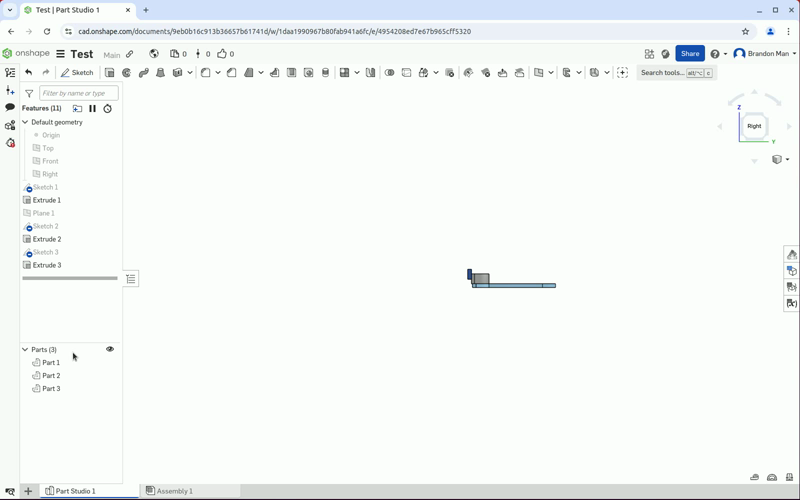
mouse_move(541, 75)
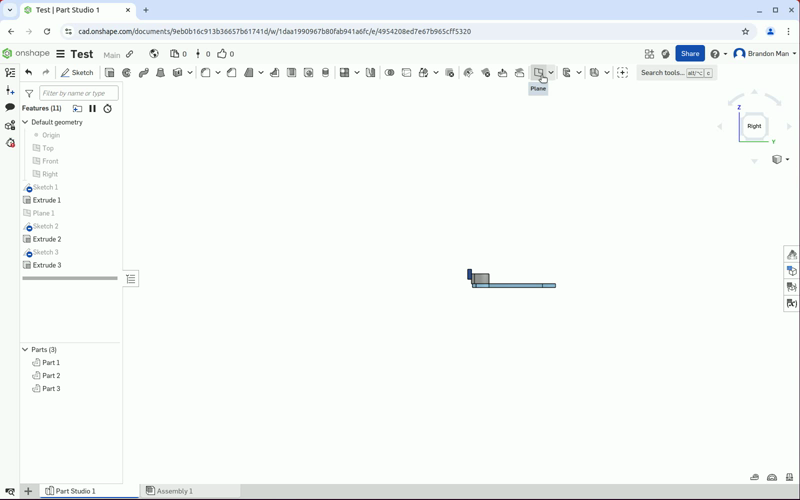
click(541, 75)
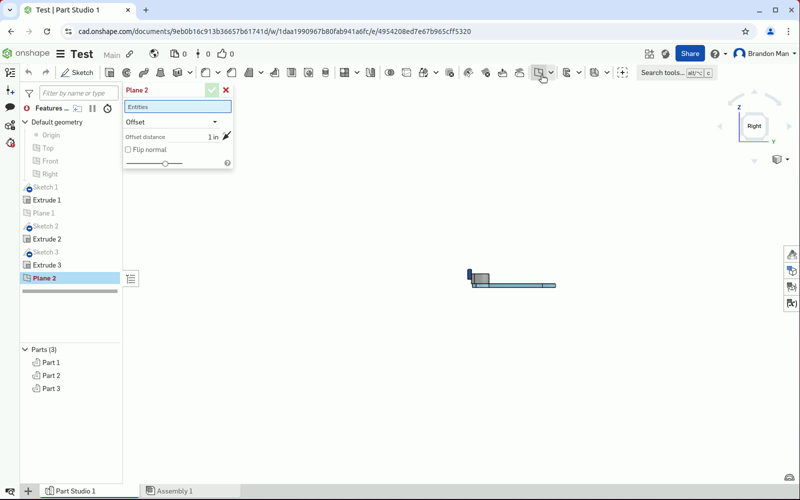
mouse_move(73, 176)
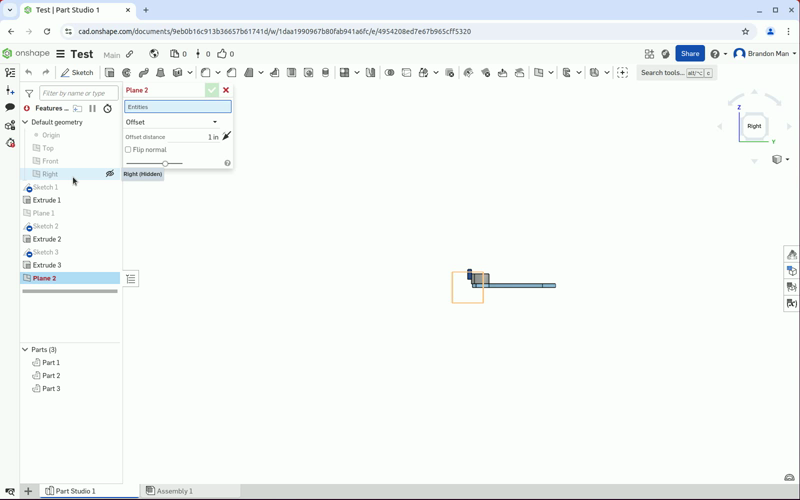
click(73, 176)
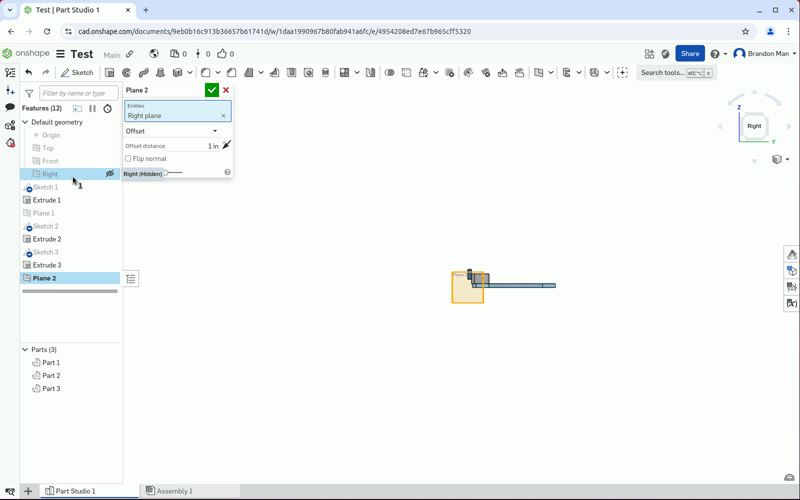
key(tab, 2)
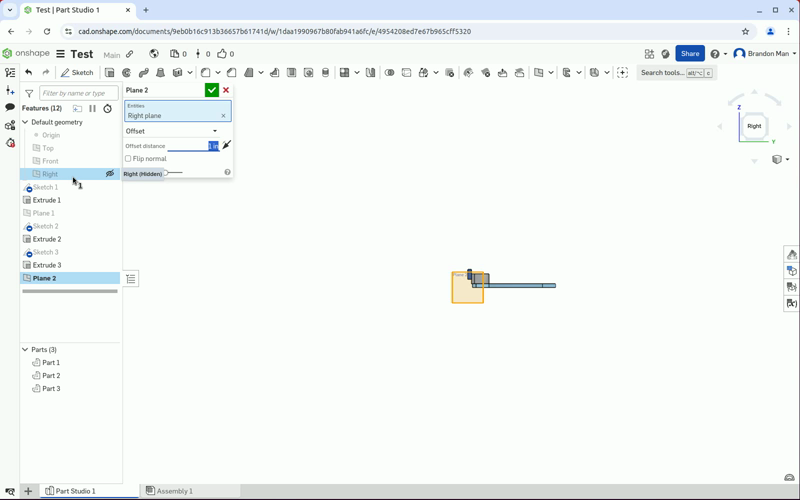
text(19.75)
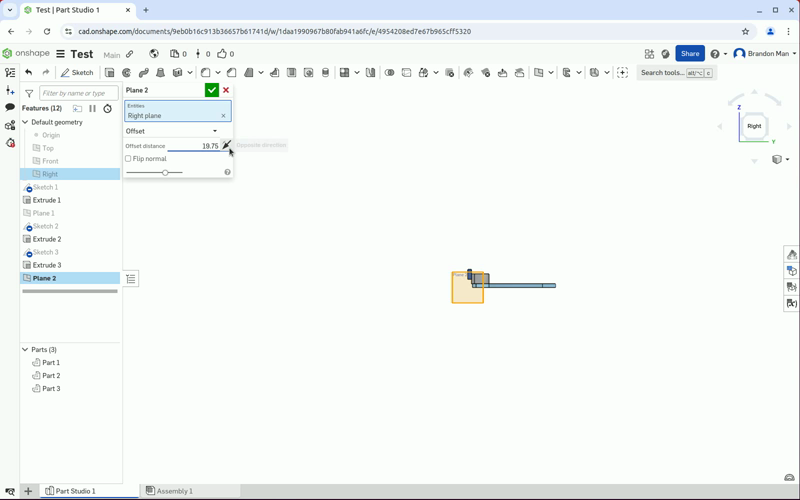
mouse_move(229, 147)
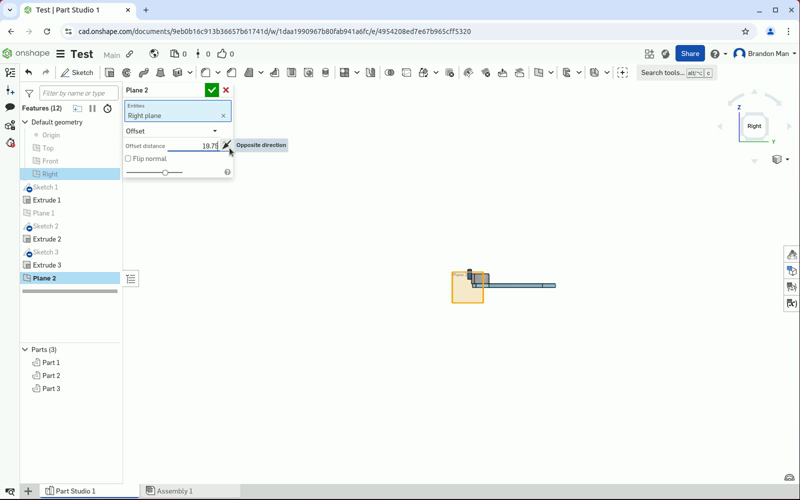
click(229, 147)
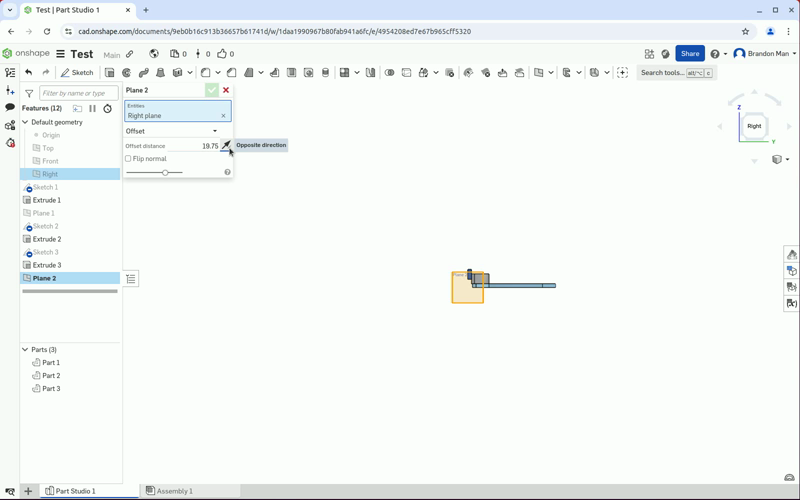
key(enter, 2)
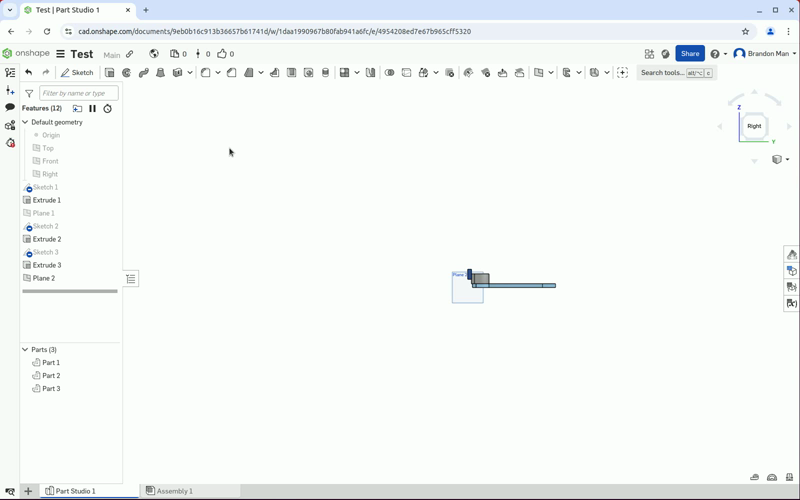
key(shift+s)
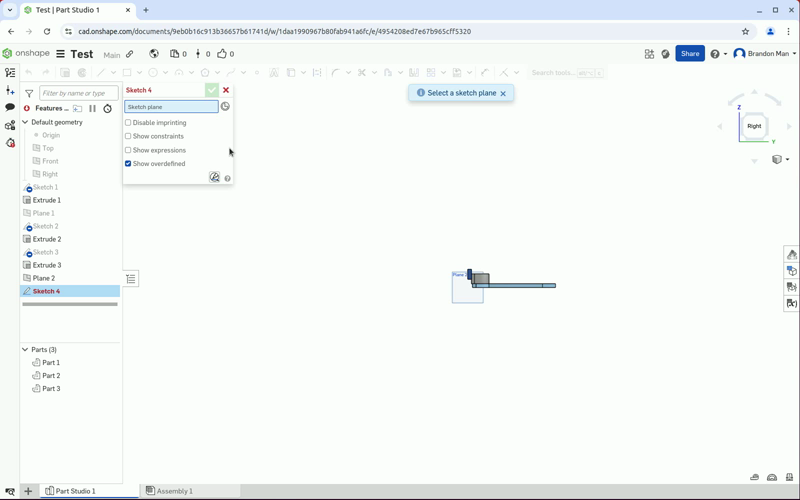
mouse_move(73, 280)
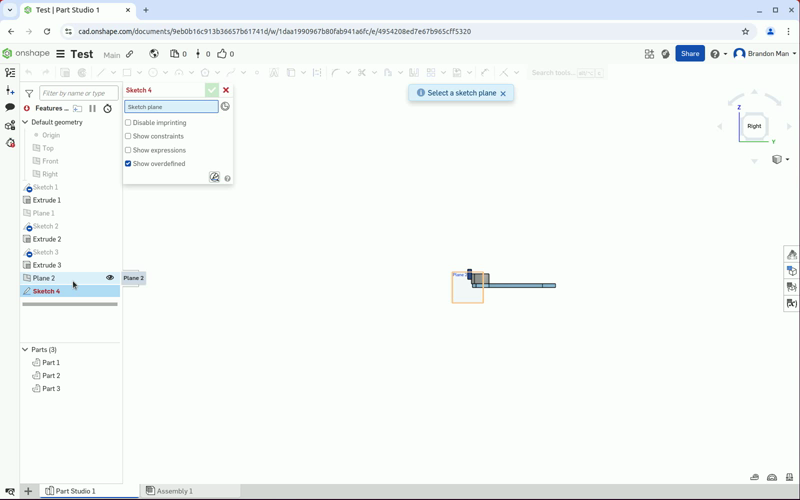
click(73, 280)
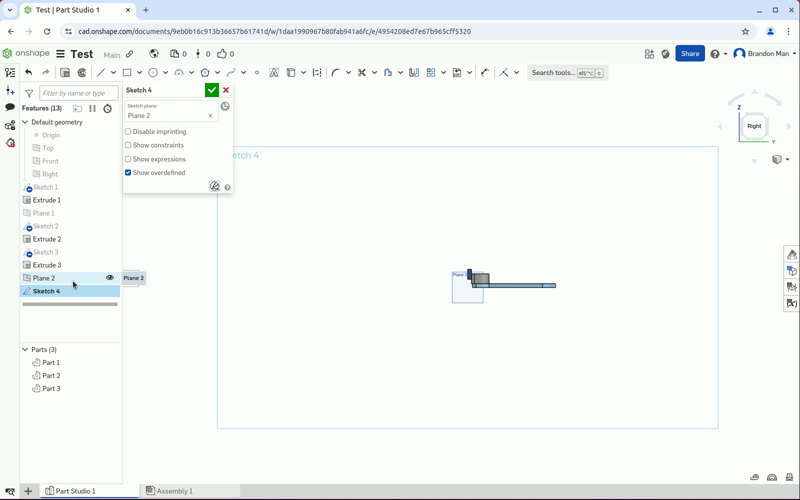
mouse_move(73, 352)
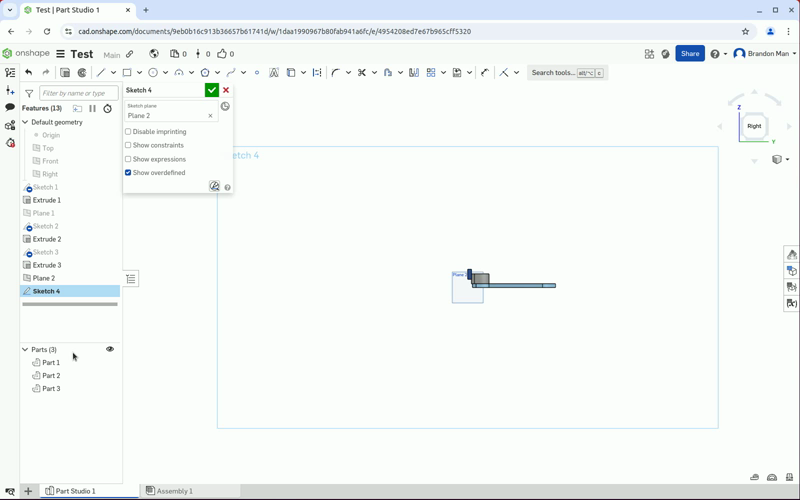
key(y)
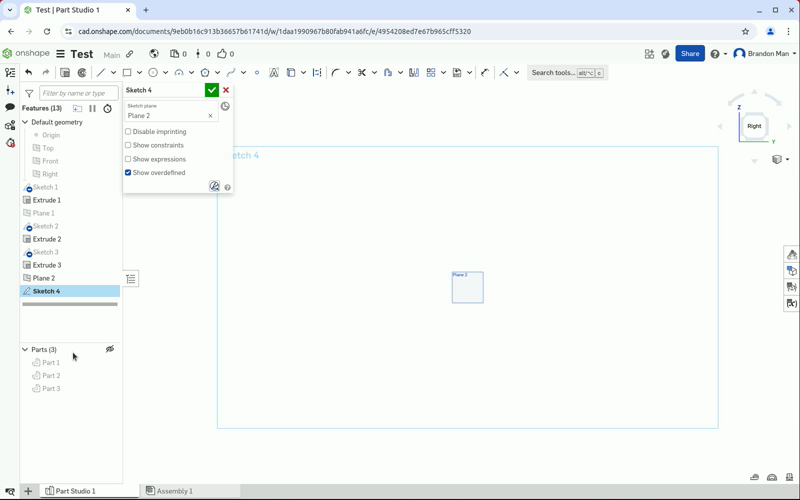
key(l)
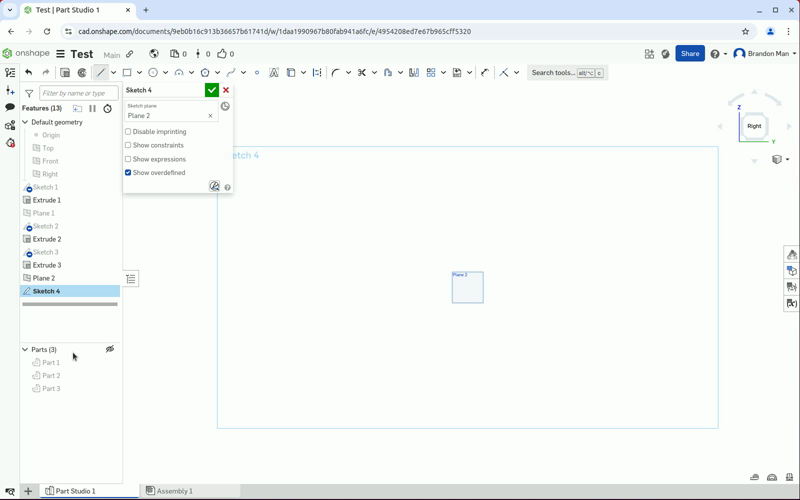
key_down(shift)
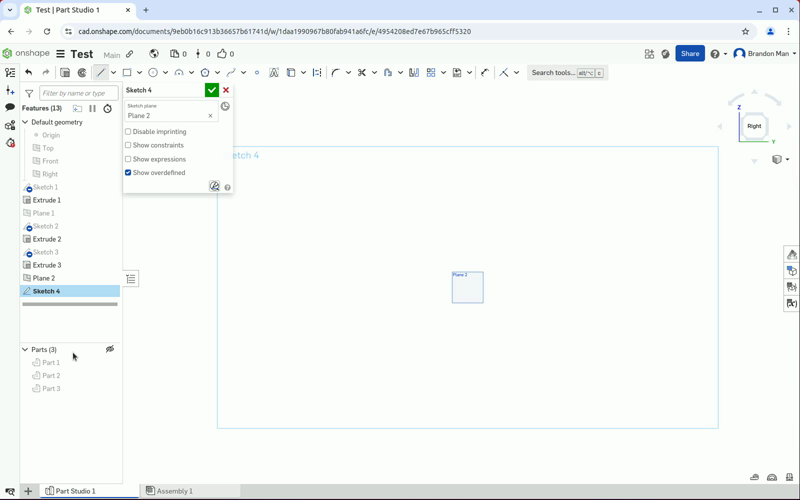
mouse_move(473, 279)
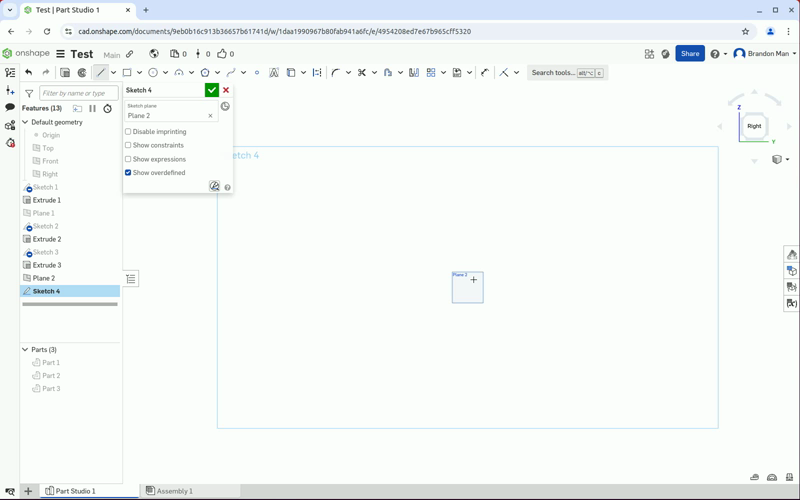
click(473, 279)
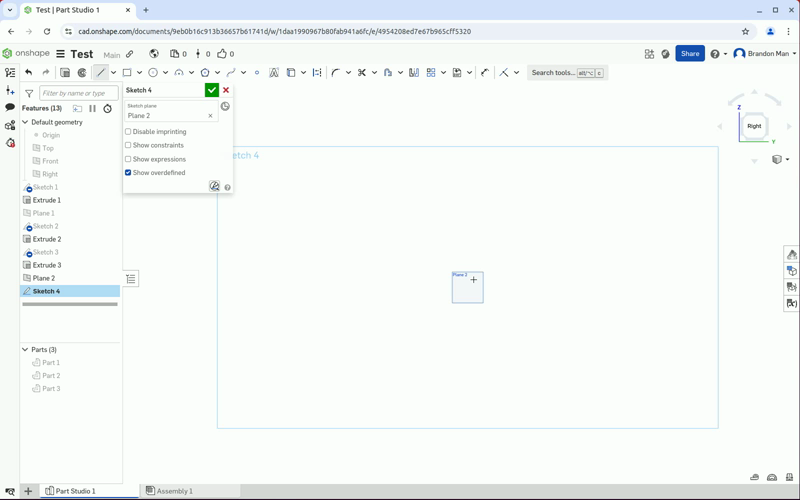
key_up(shift)
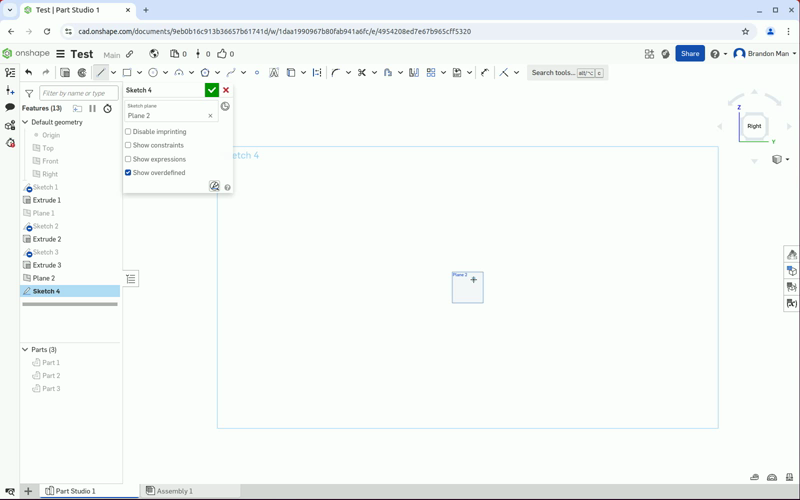
key_down(shift)
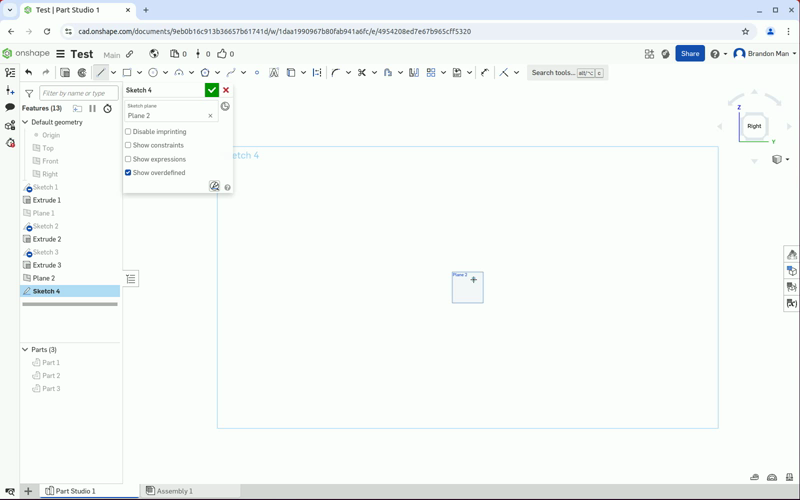
mouse_move(503, 279)
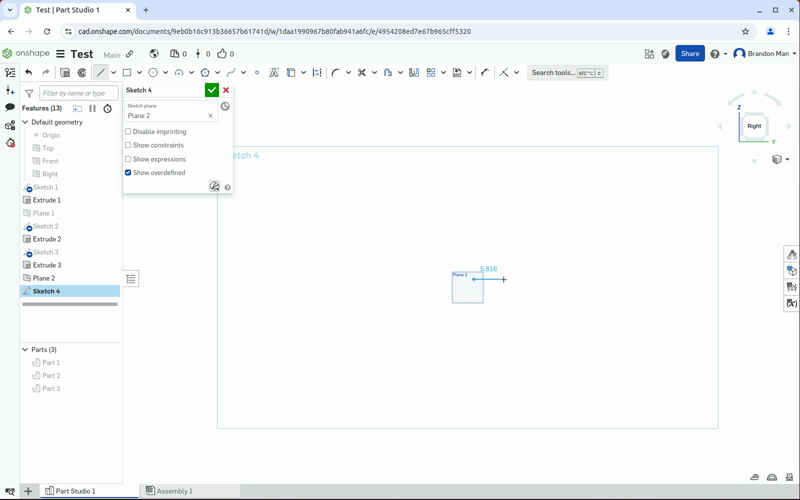
mouse_move(523, 279)
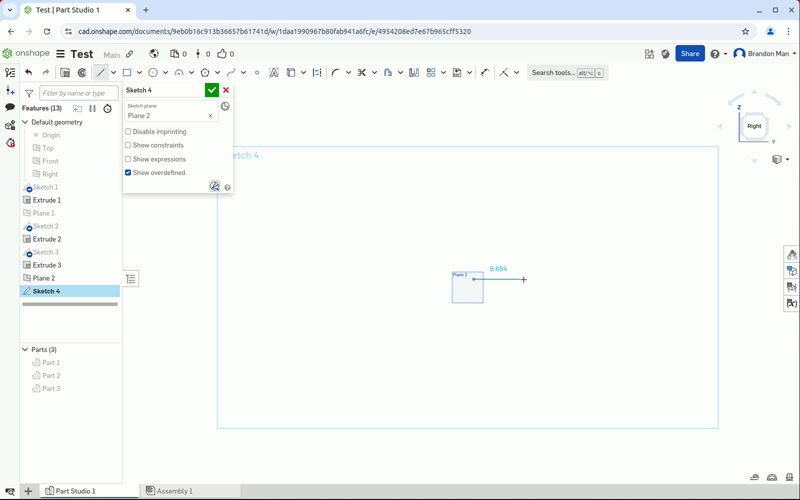
click(523, 279)
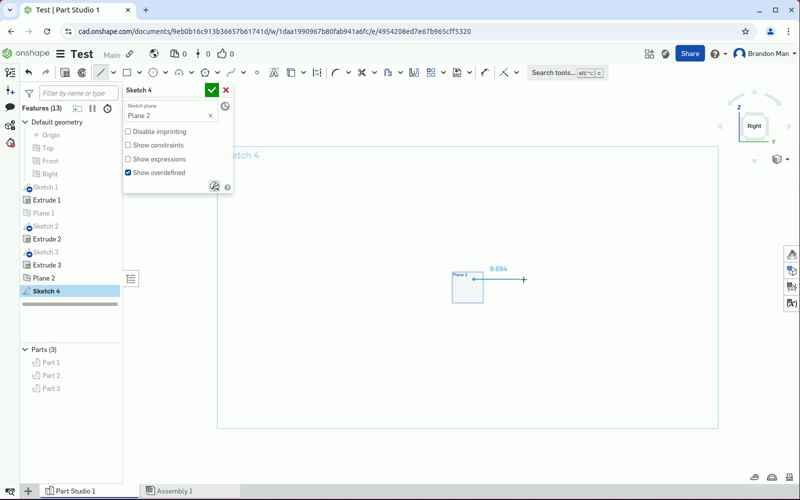
key_up(shift)
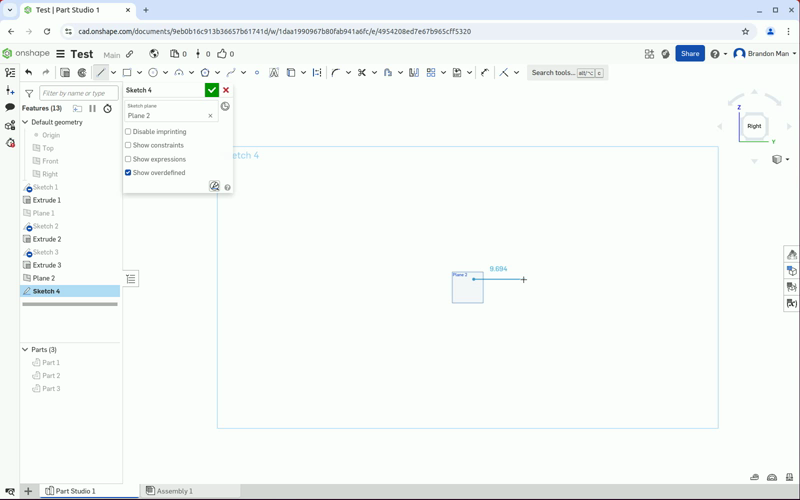
key_down(shift)
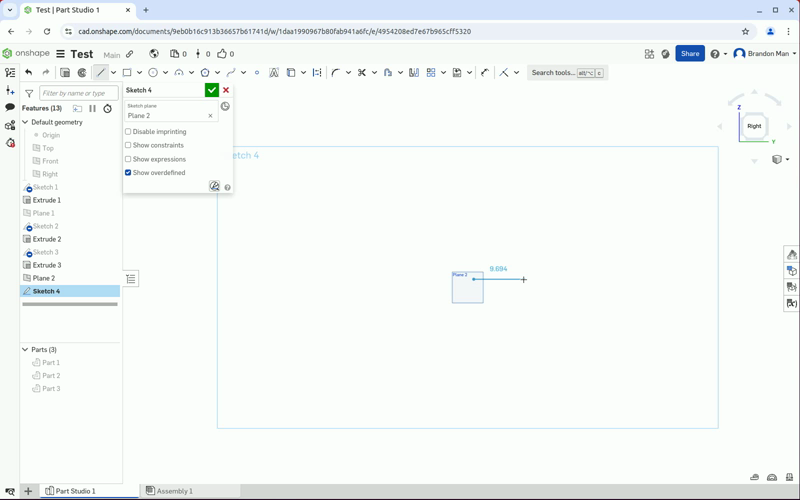
mouse_move(553, 279)
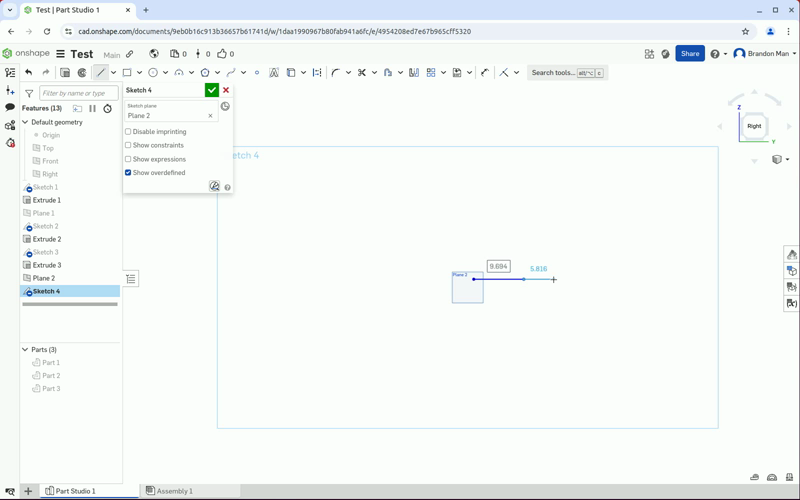
mouse_move(523, 269)
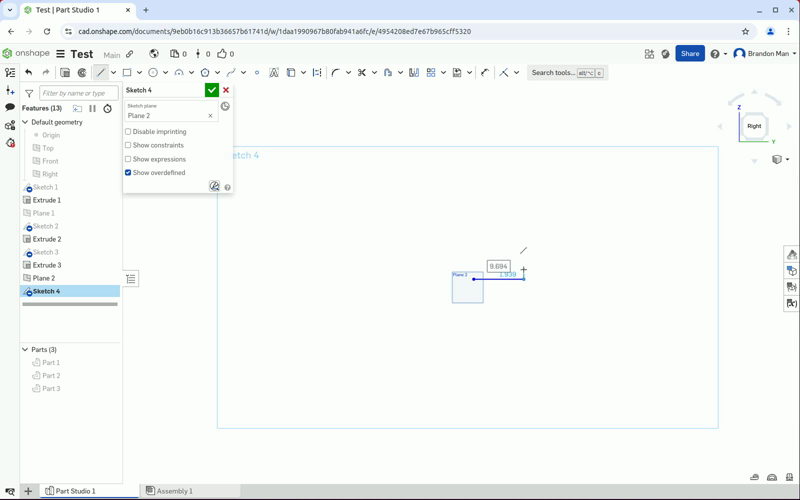
click(523, 269)
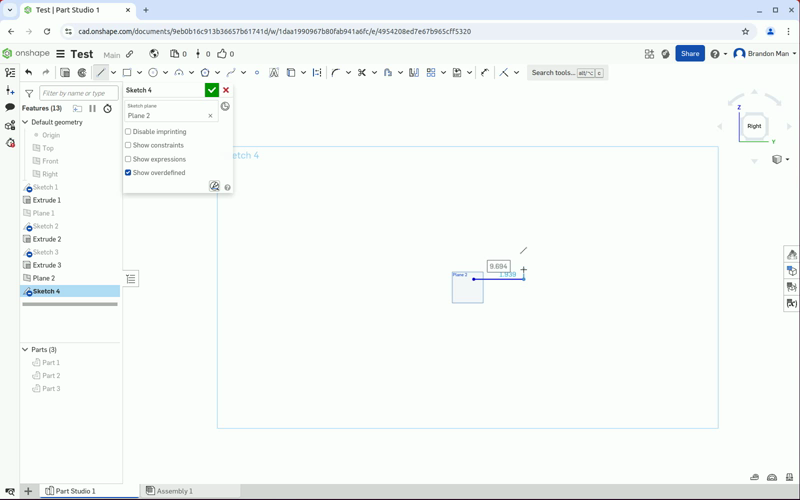
key_up(shift)
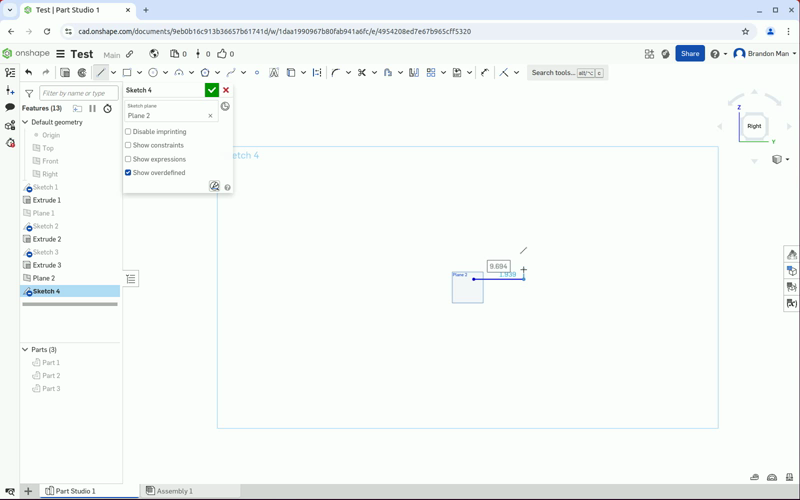
key_down(shift)
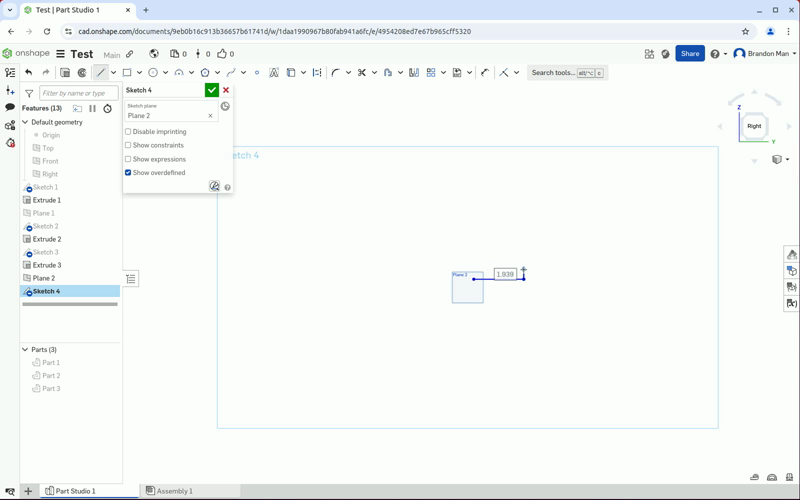
mouse_move(553, 269)
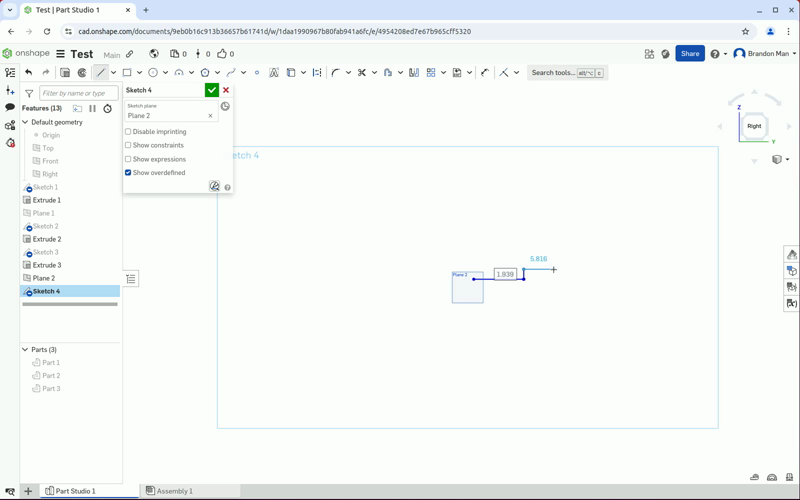
mouse_move(473, 276)
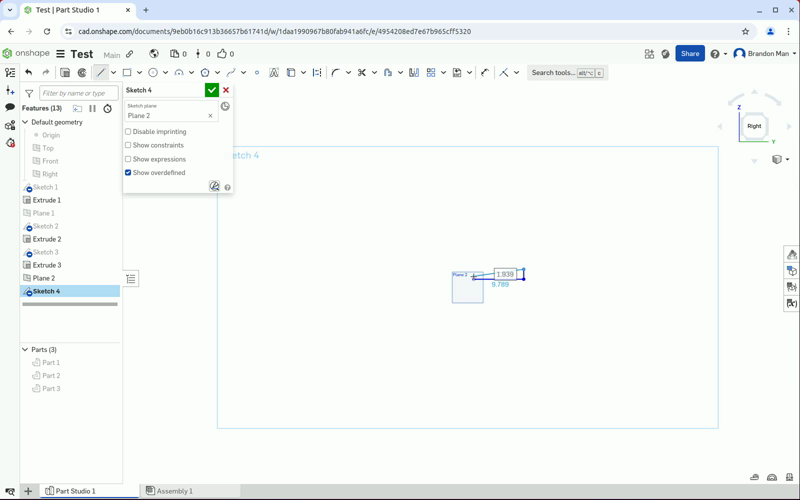
scroll(6)
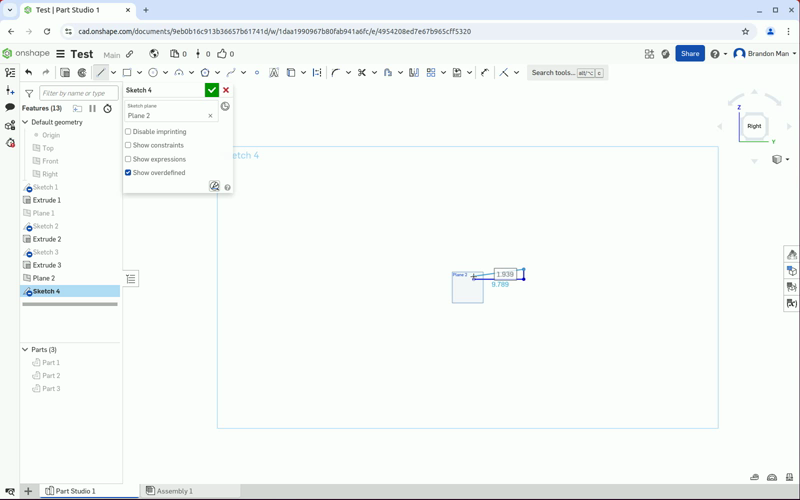
scroll(6)
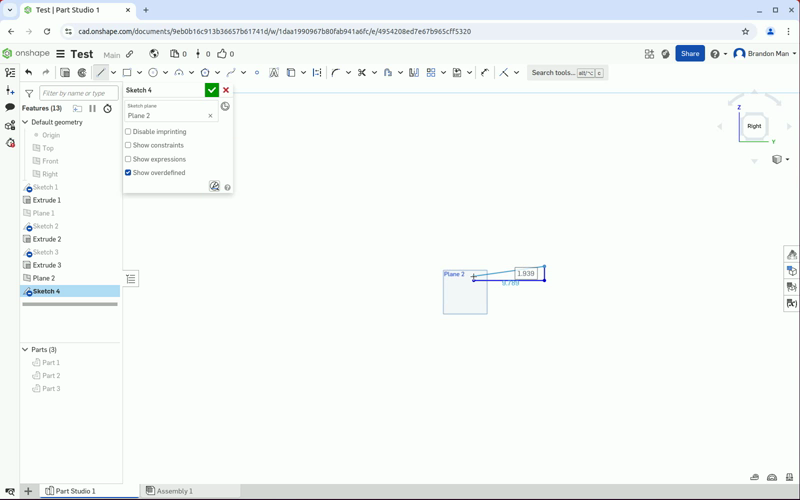
scroll(6)
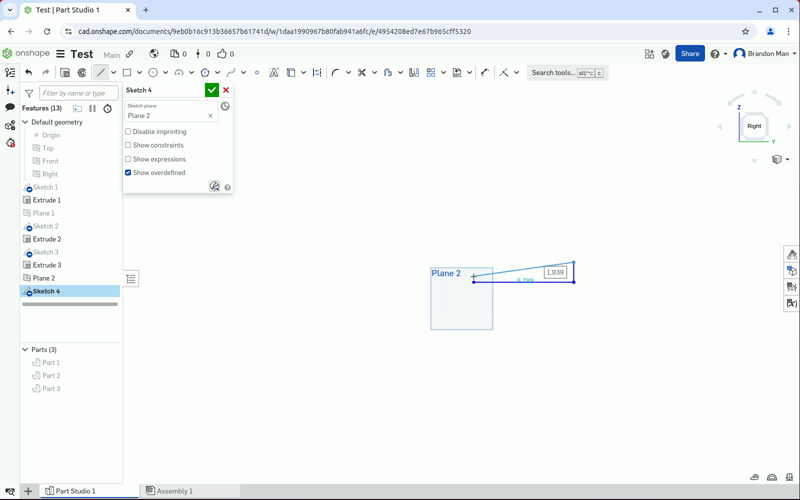
scroll(6)
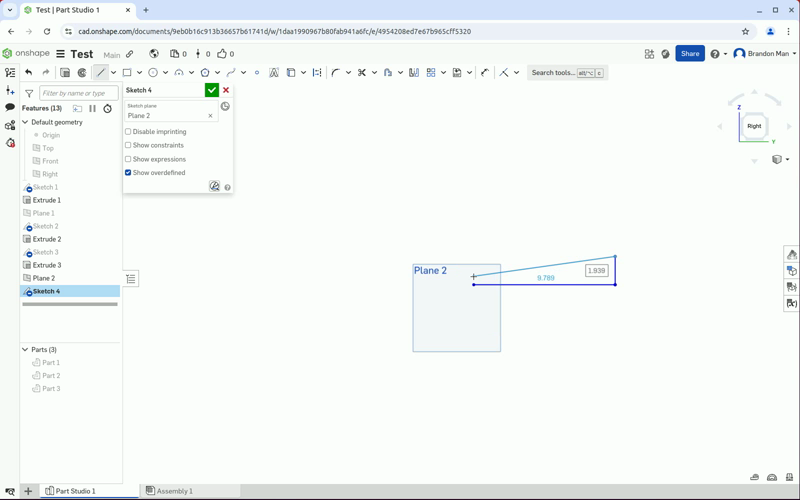
scroll(6)
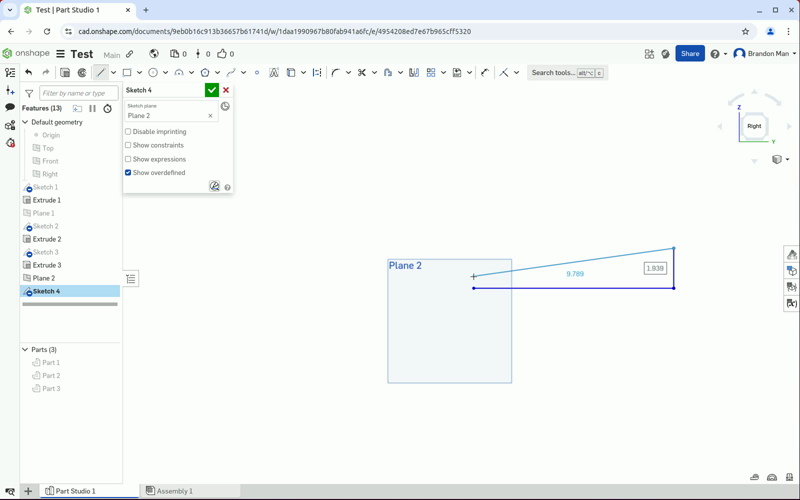
scroll(6)
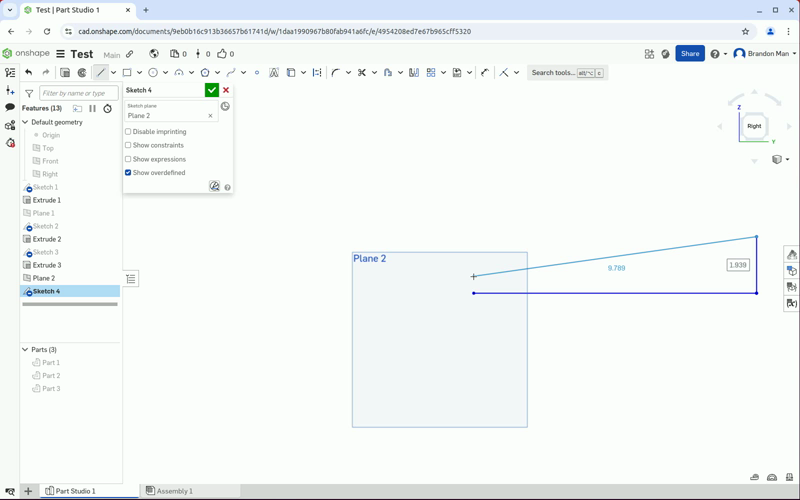
scroll(6)
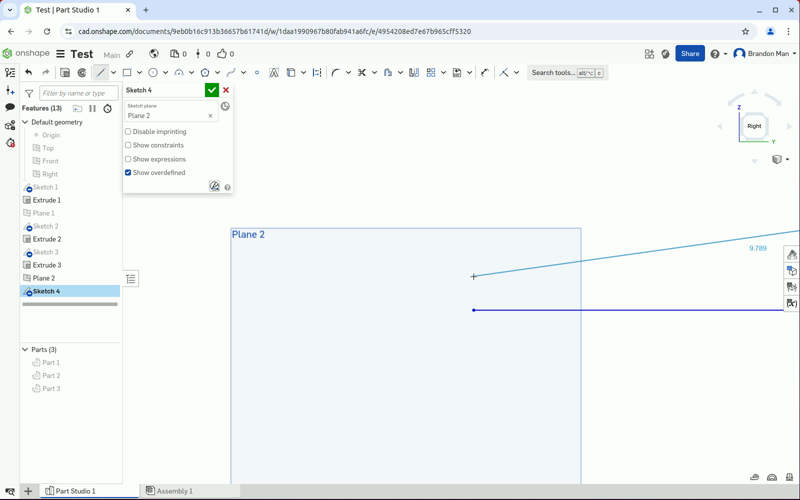
click(473, 276)
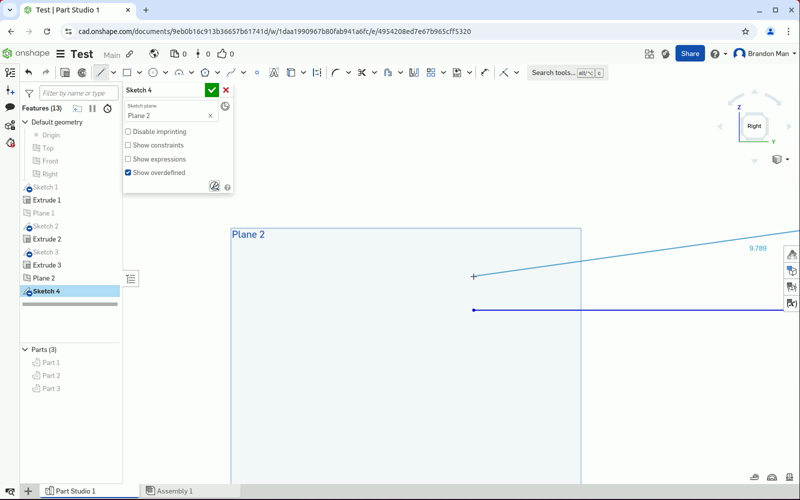
scroll(-6)
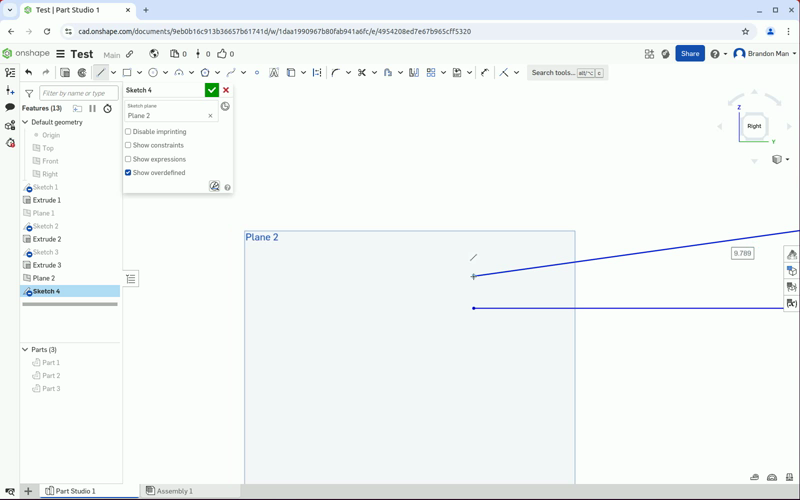
scroll(-6)
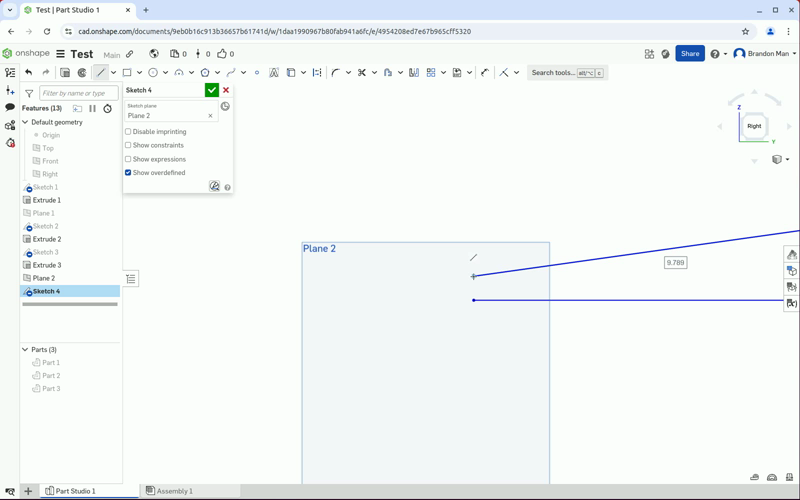
scroll(-6)
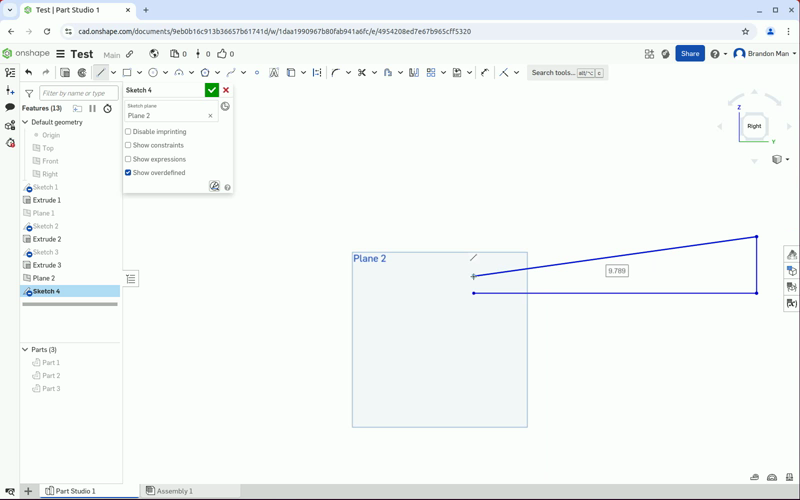
scroll(-6)
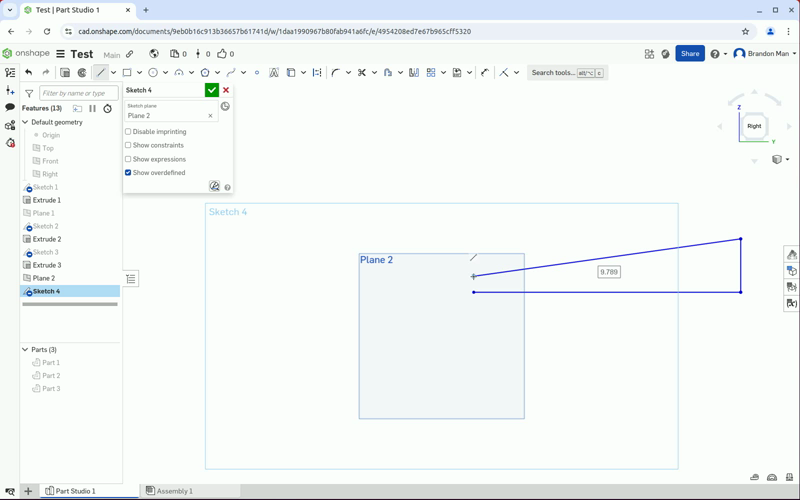
scroll(-6)
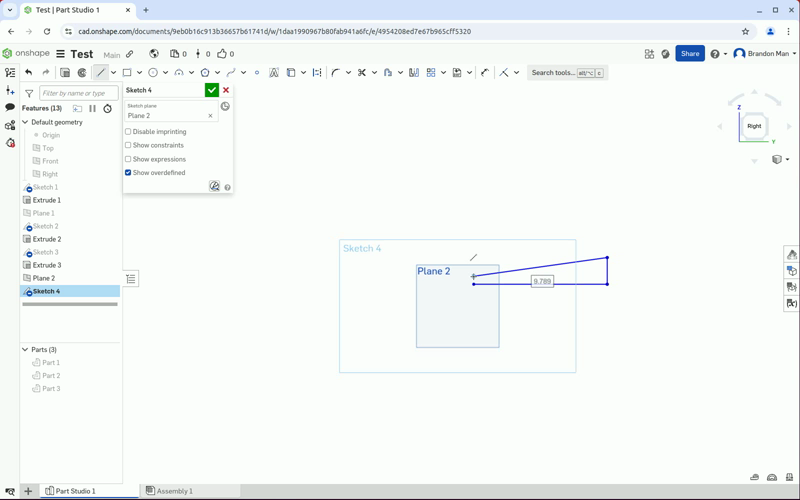
scroll(-6)
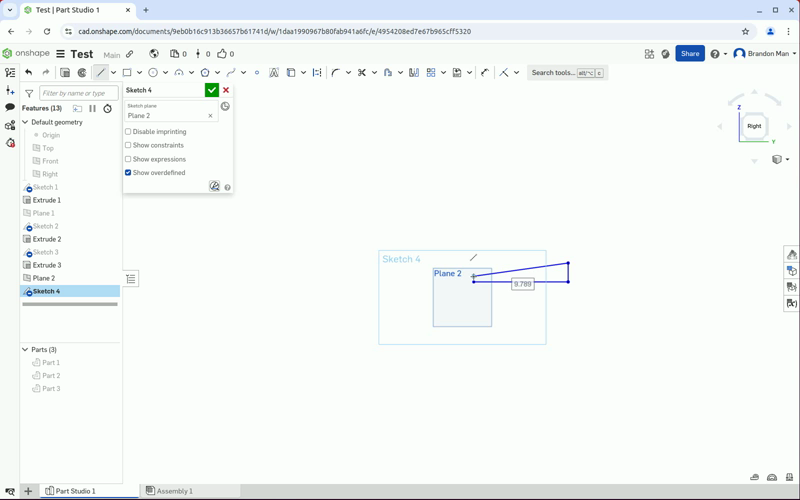
scroll(-6)
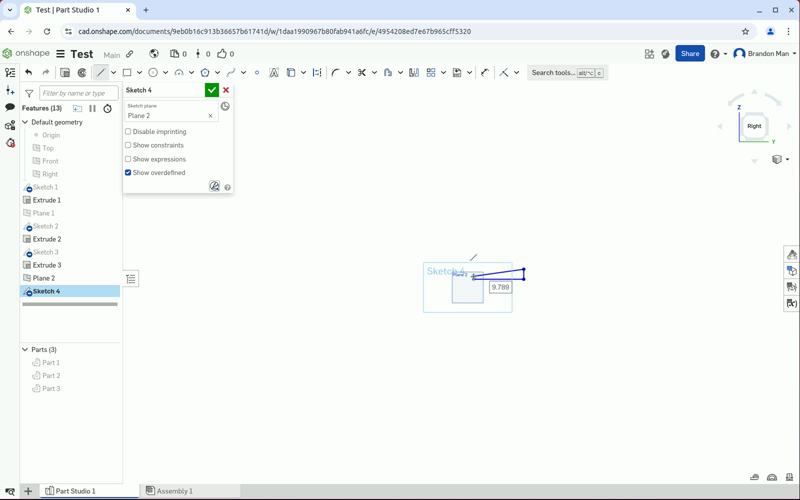
key_up(shift)
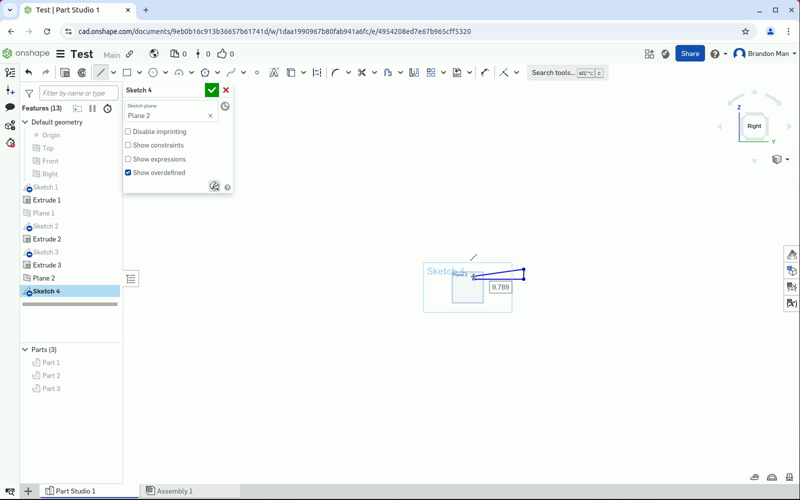
mouse_move(503, 276)
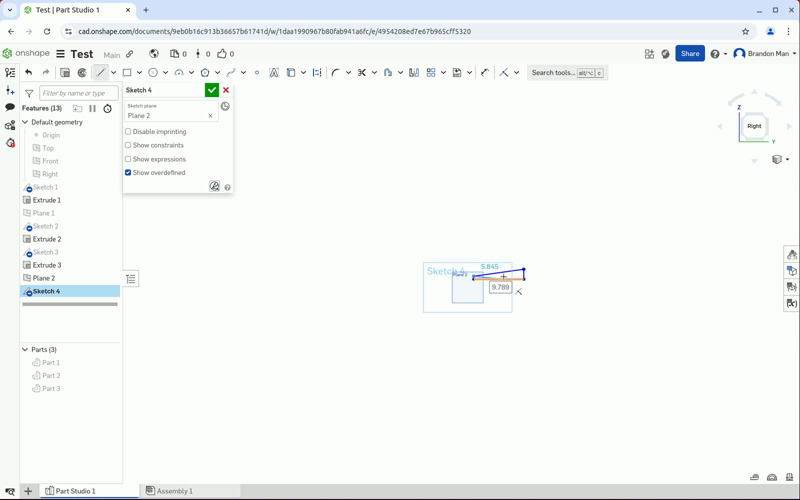
key_down(shift)
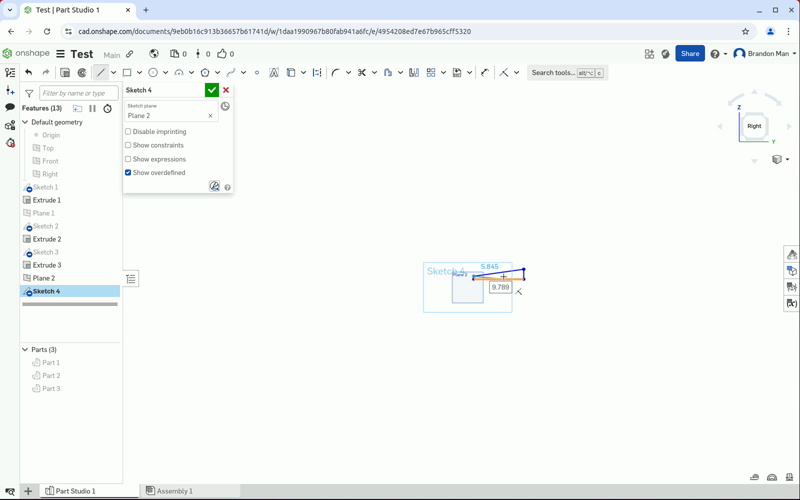
mouse_move(473, 279)
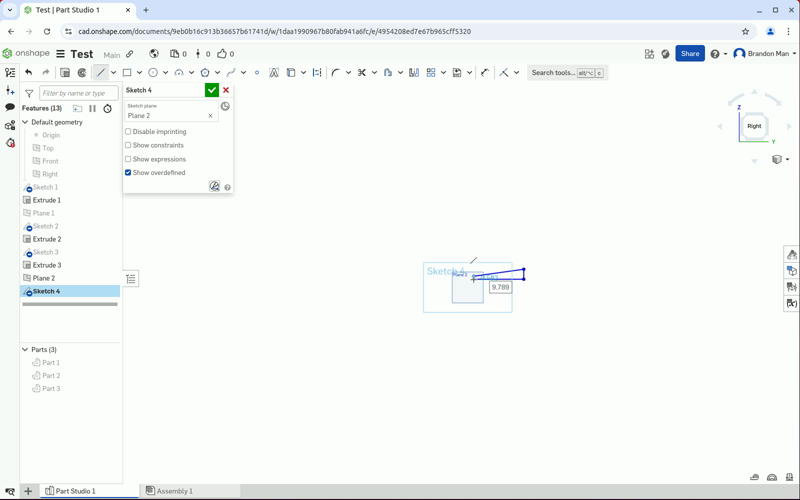
scroll(6)
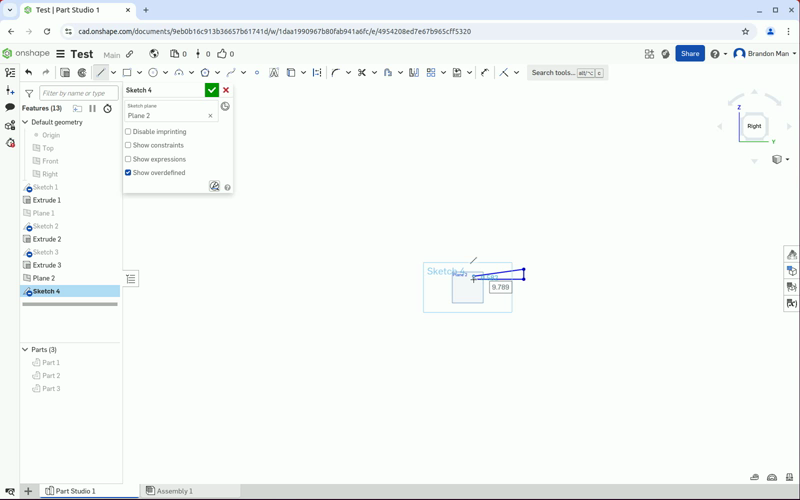
scroll(6)
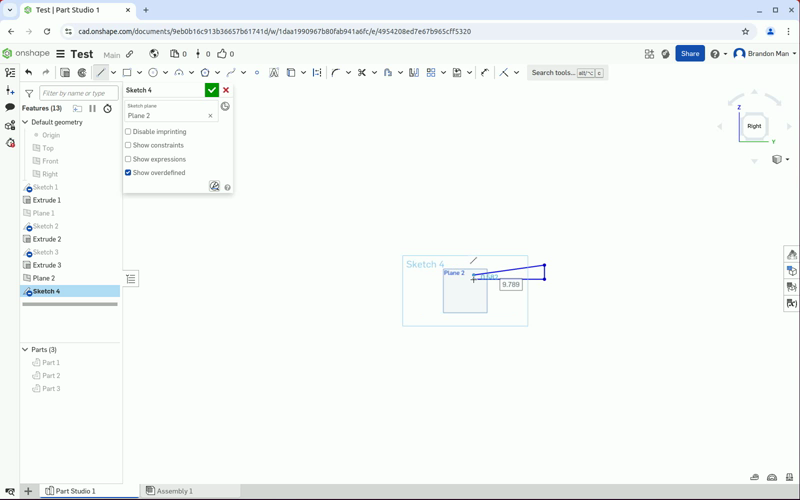
scroll(6)
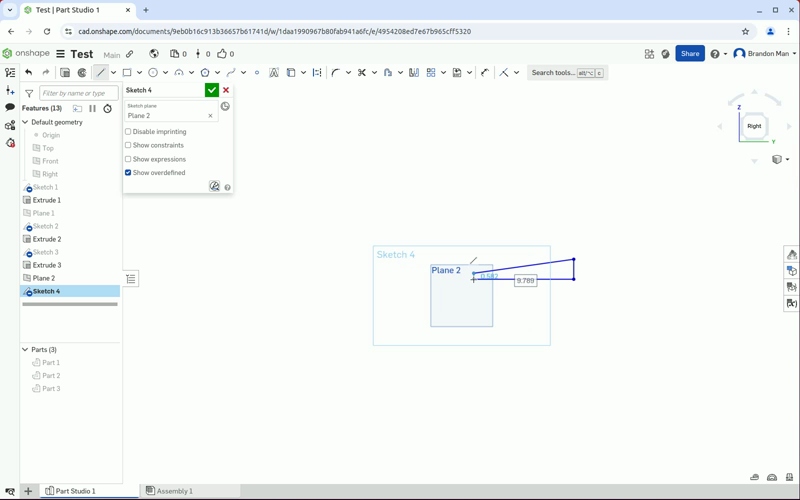
scroll(6)
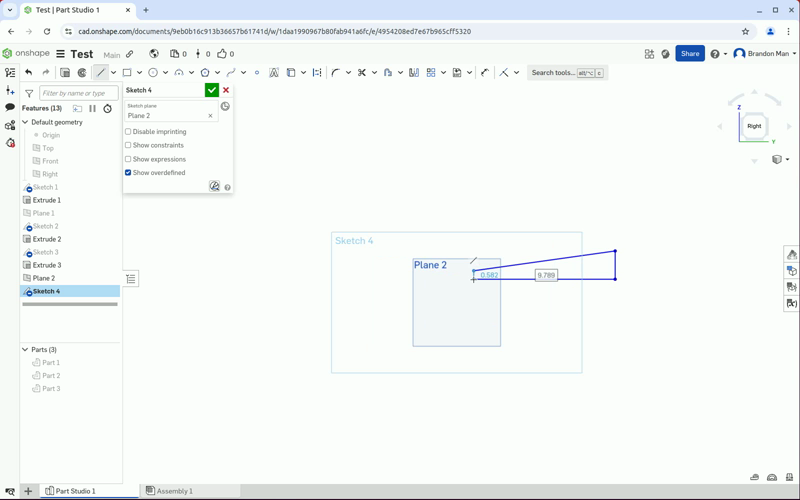
scroll(6)
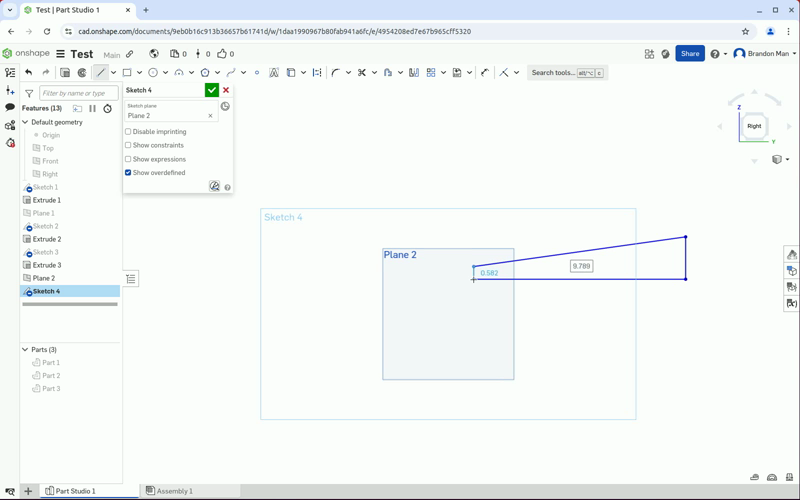
scroll(6)
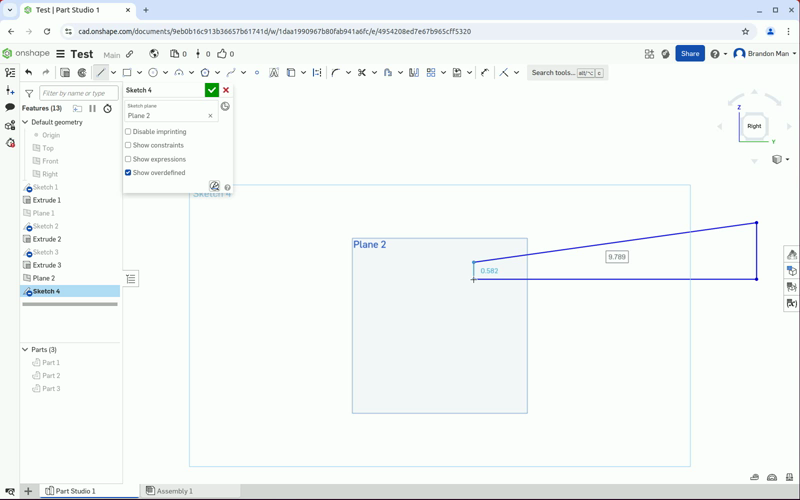
scroll(6)
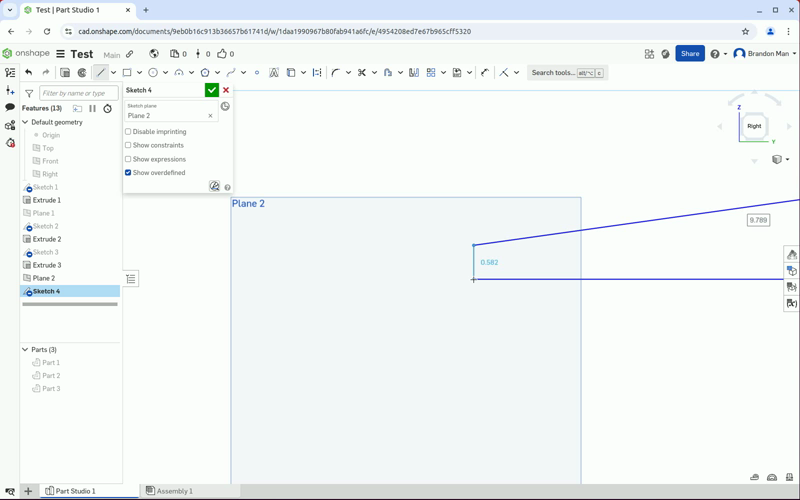
key_up(shift)
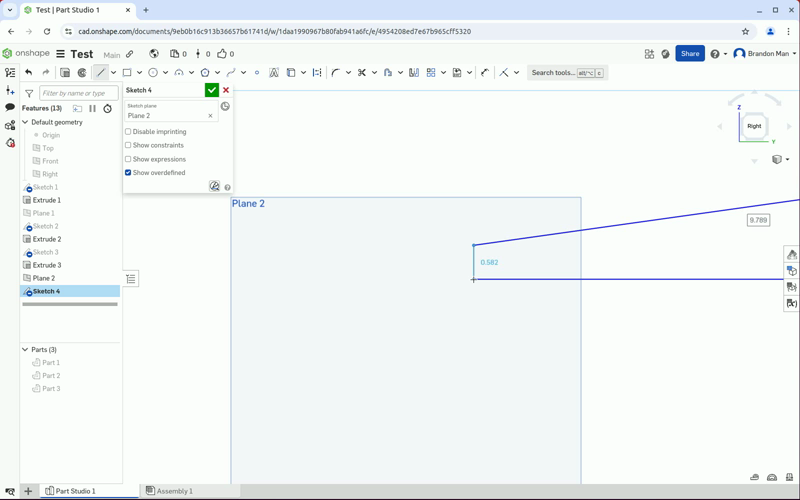
click(473, 279)
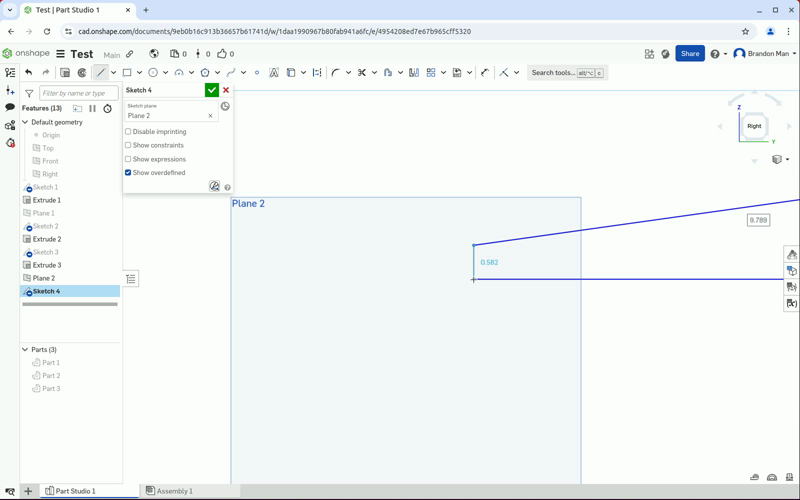
scroll(-6)
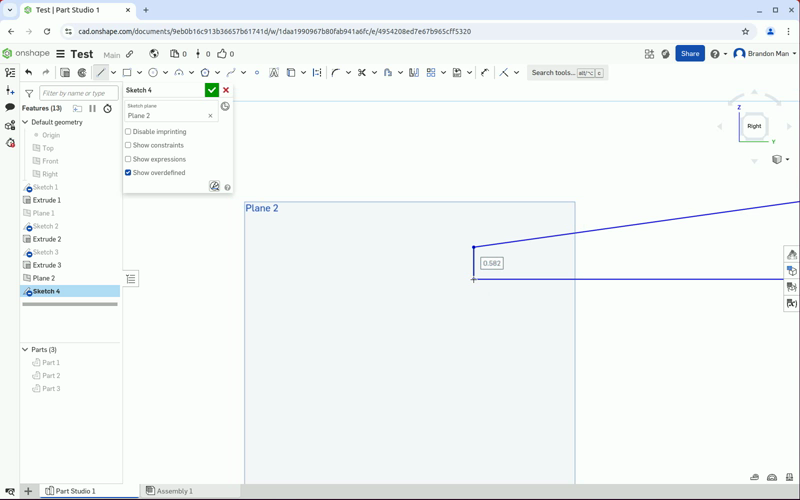
scroll(-6)
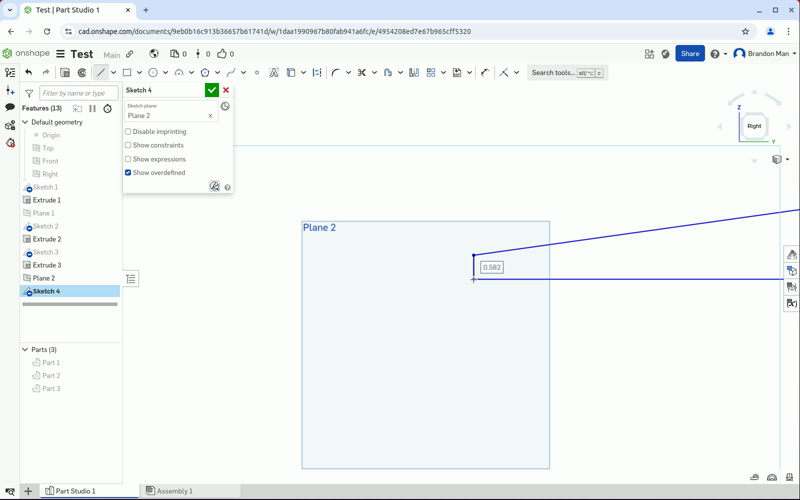
scroll(-6)
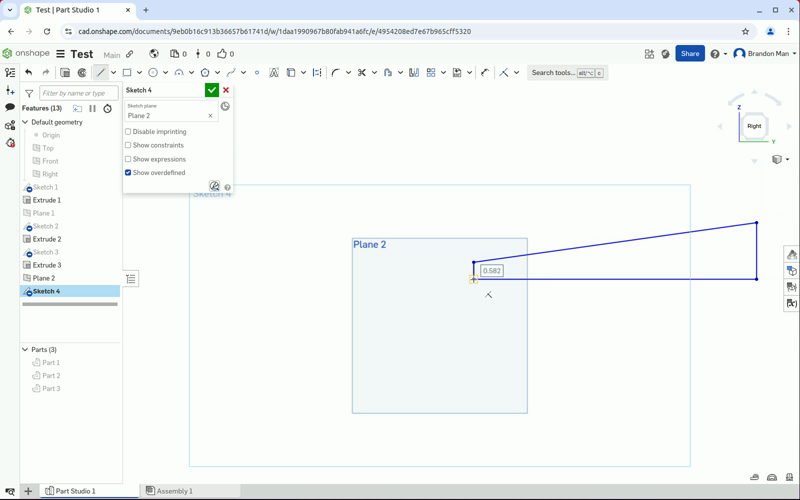
scroll(-6)
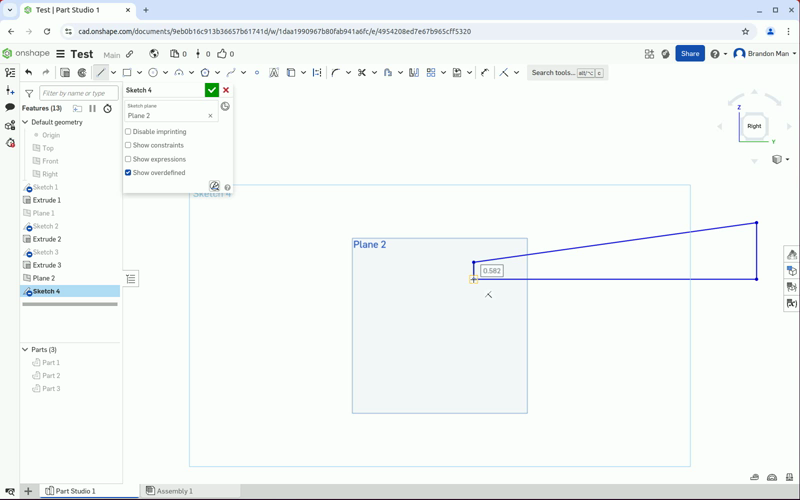
scroll(-6)
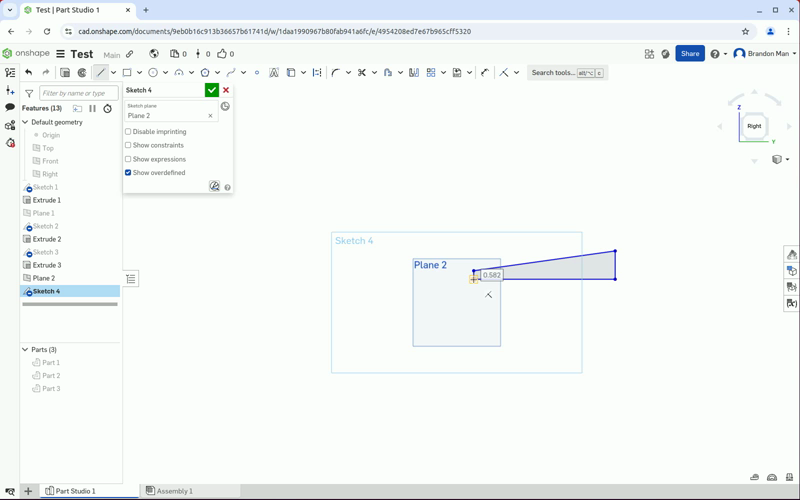
scroll(-6)
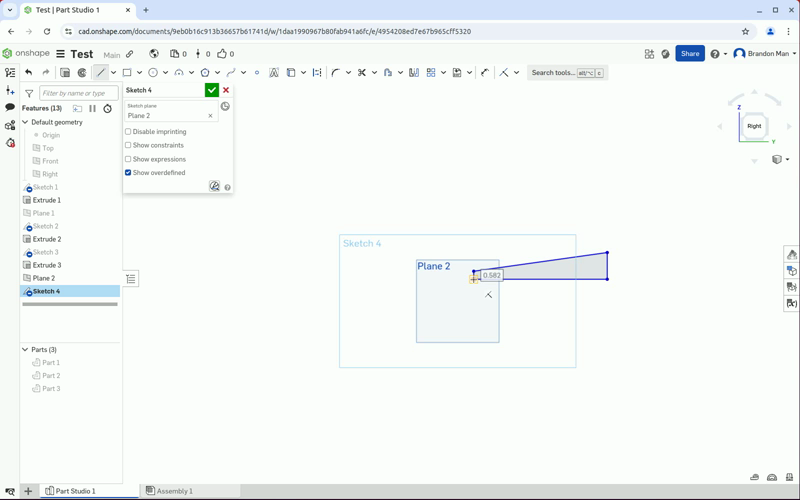
scroll(-6)
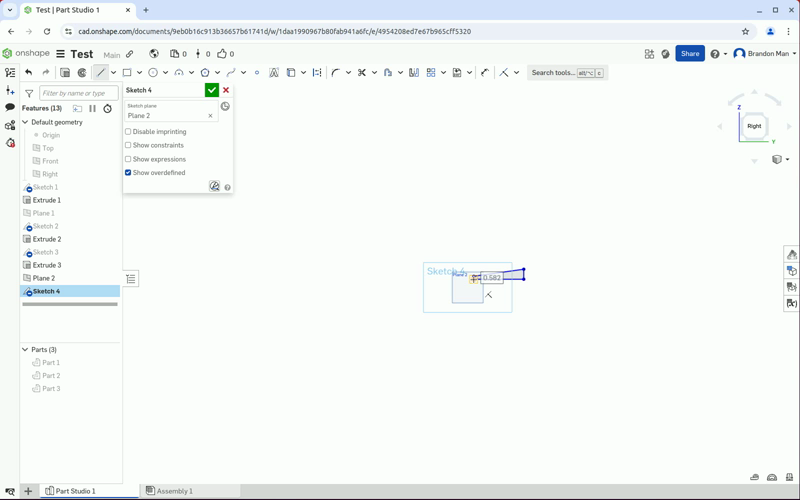
key(esc)
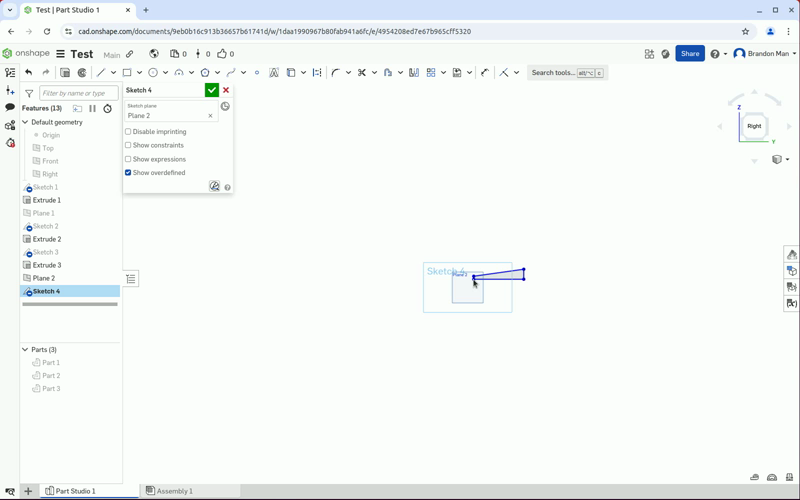
mouse_move(520, 278)
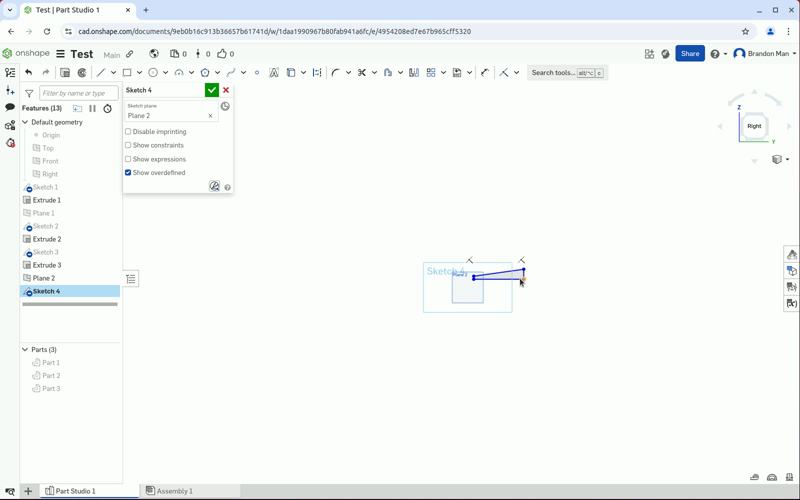
scroll(6)
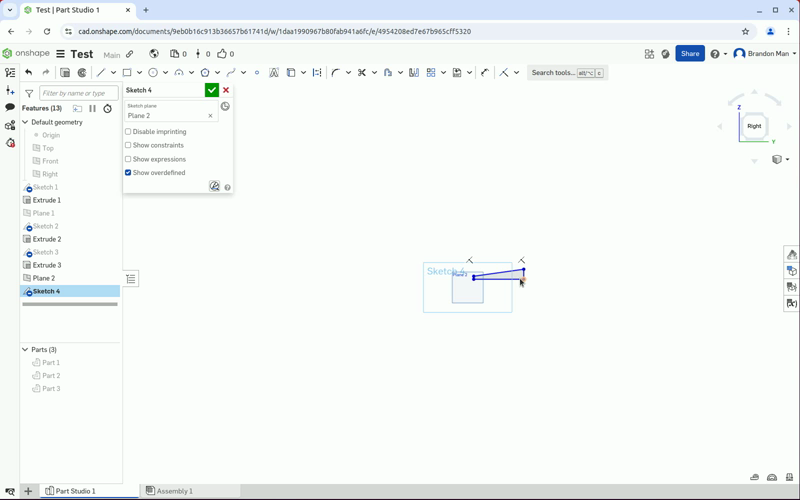
scroll(6)
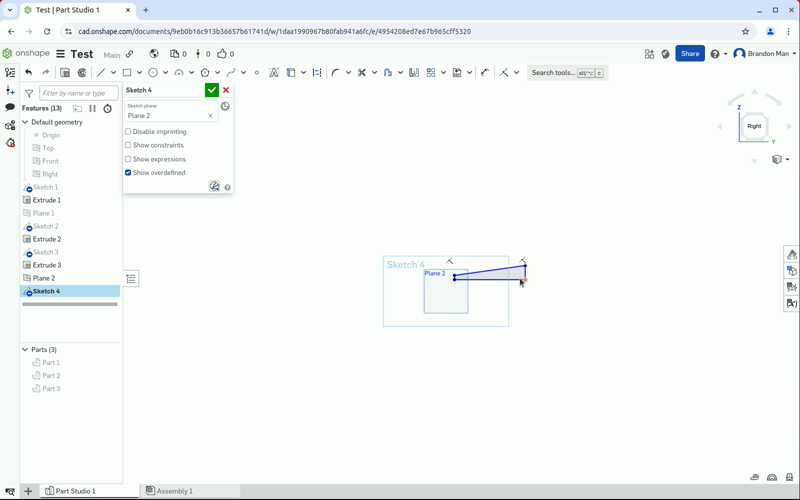
scroll(6)
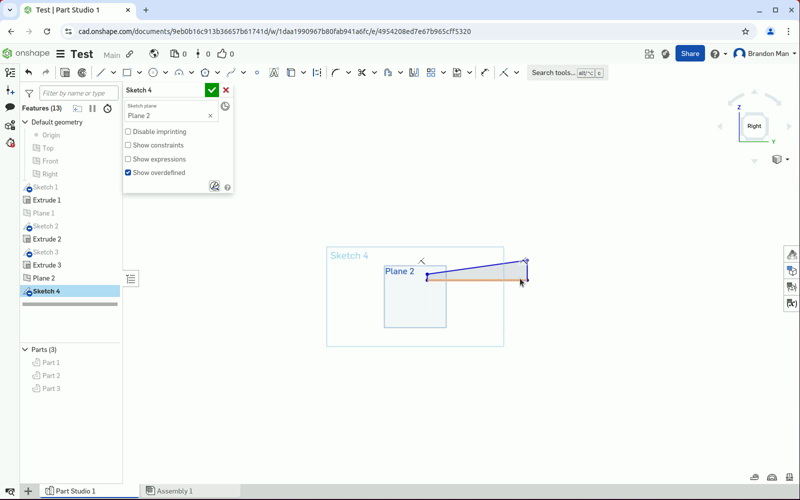
scroll(6)
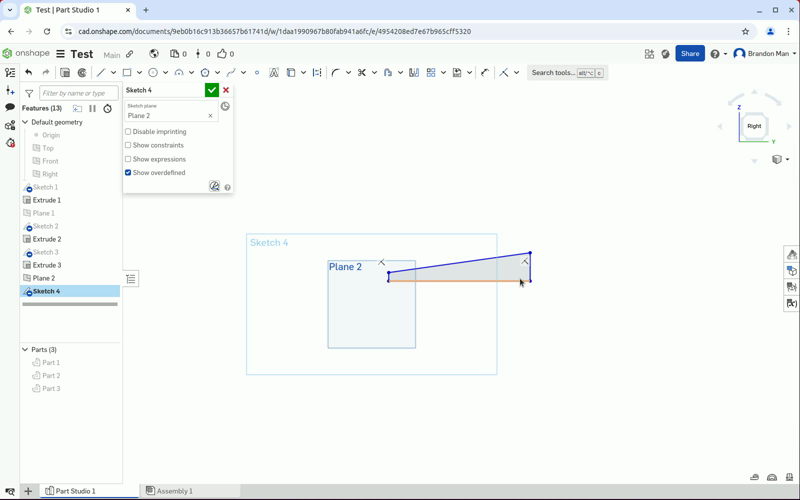
scroll(6)
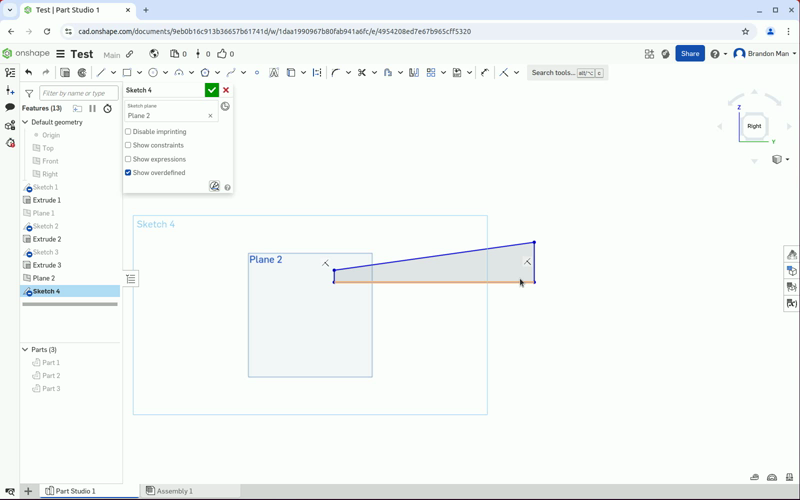
scroll(6)
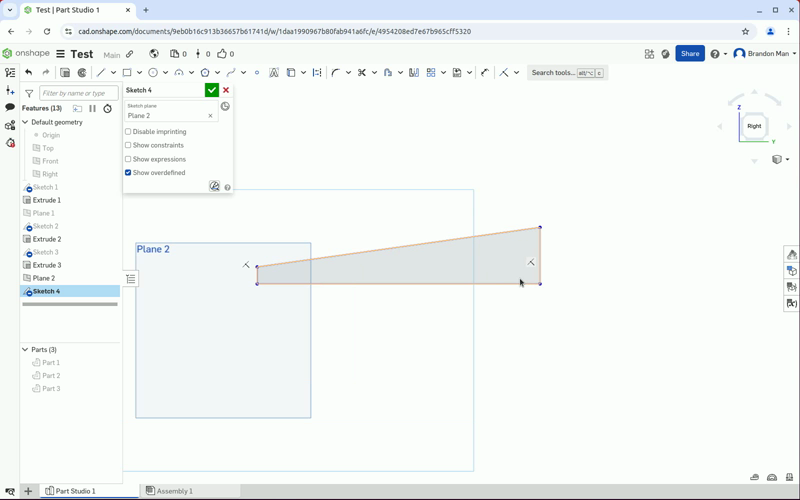
scroll(6)
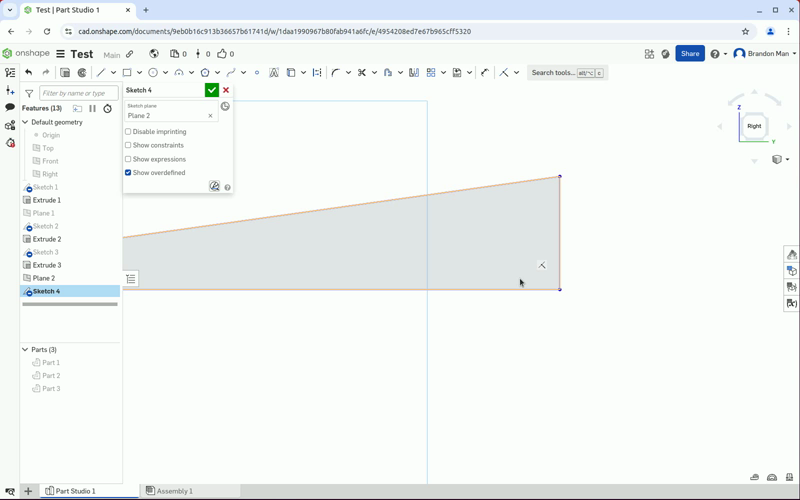
click(520, 278)
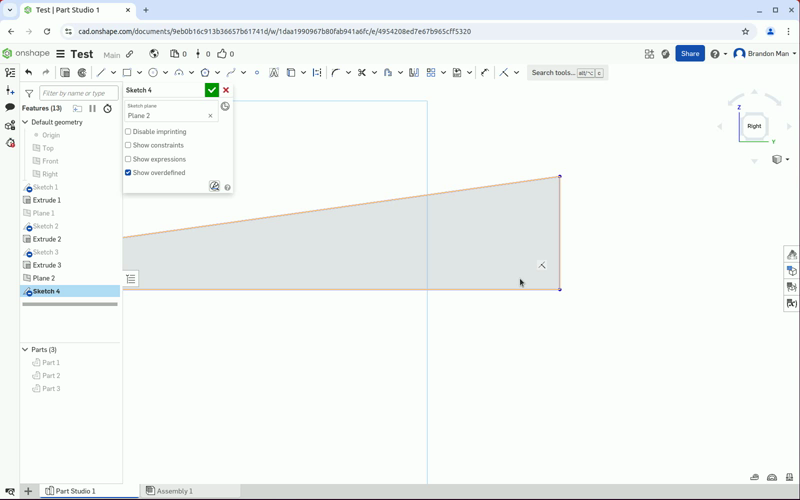
scroll(-6)
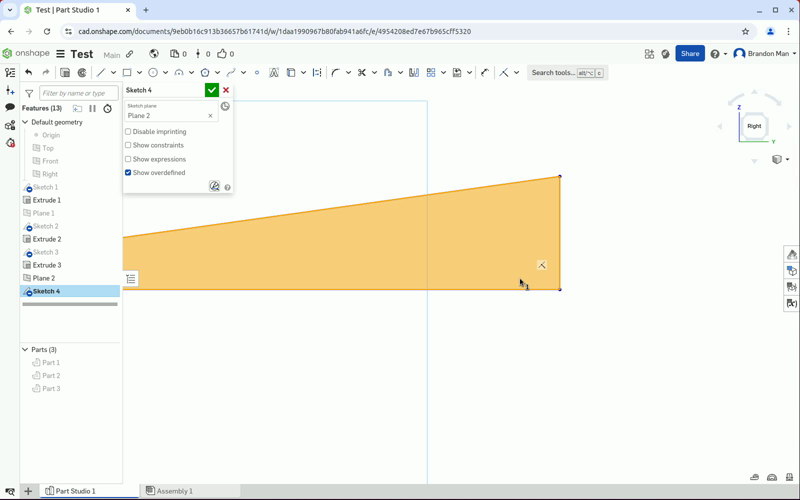
scroll(-6)
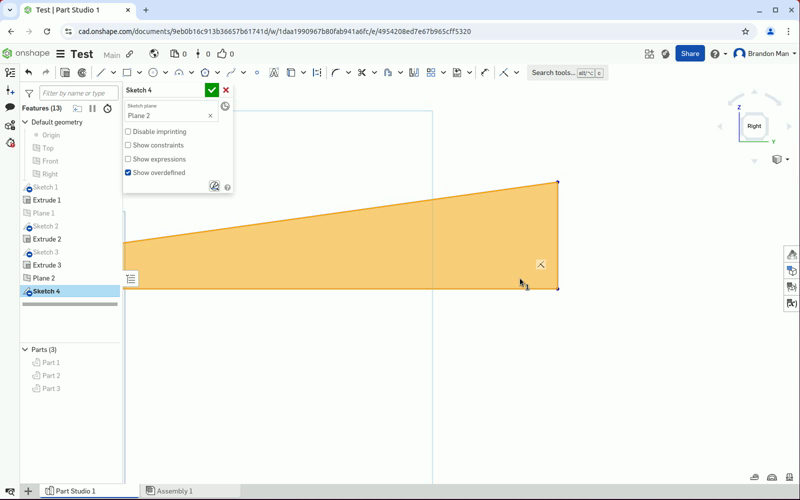
scroll(-6)
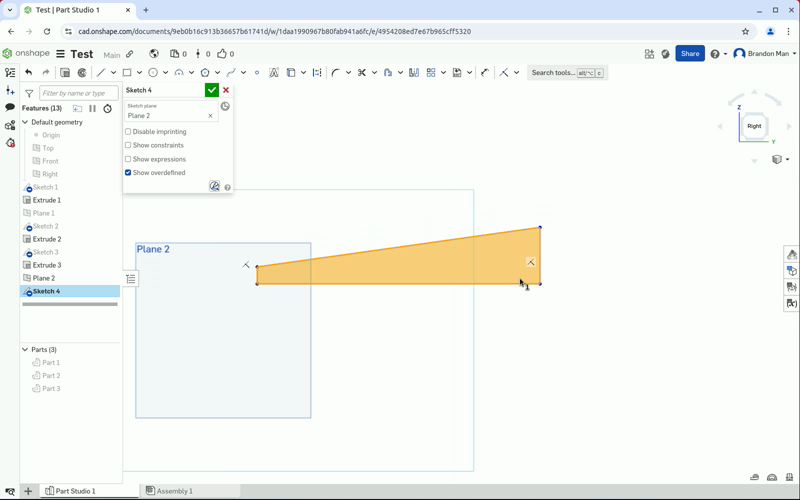
scroll(-6)
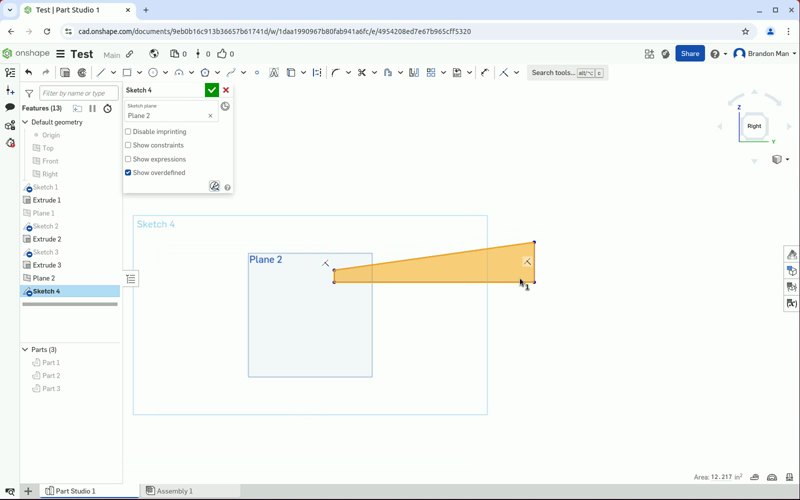
scroll(-6)
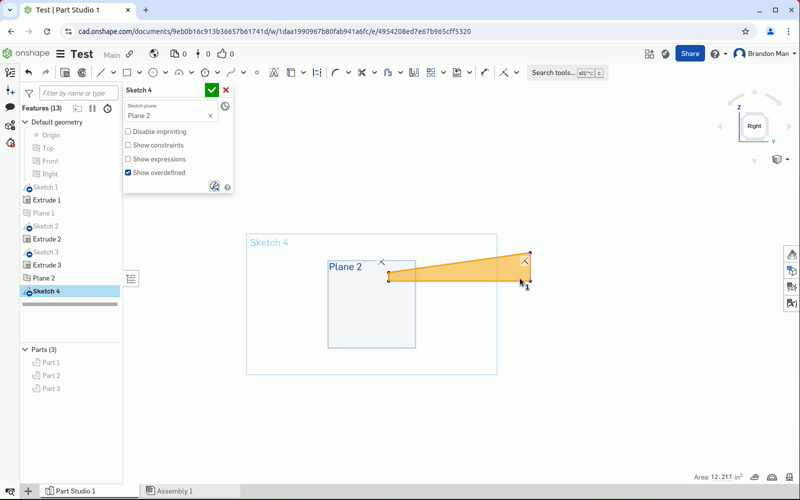
scroll(-6)
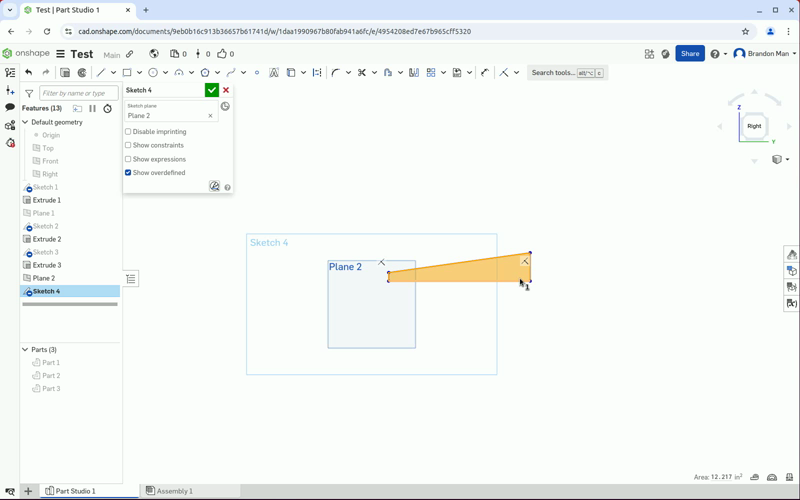
scroll(-6)
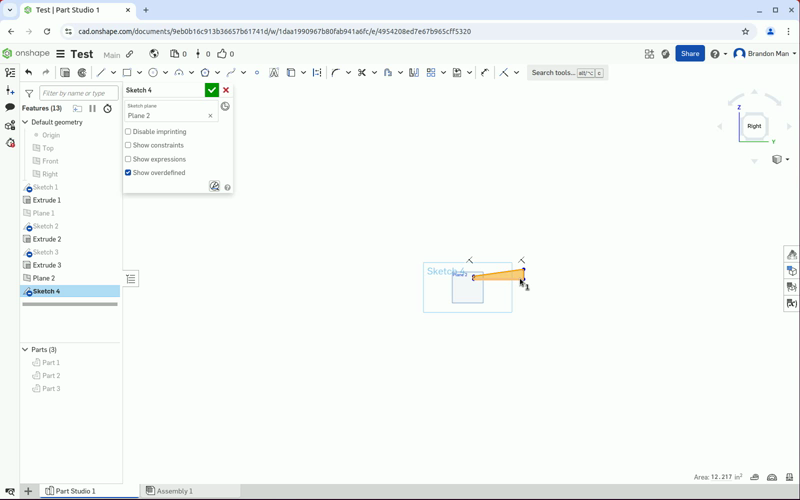
mouse_move(73, 352)
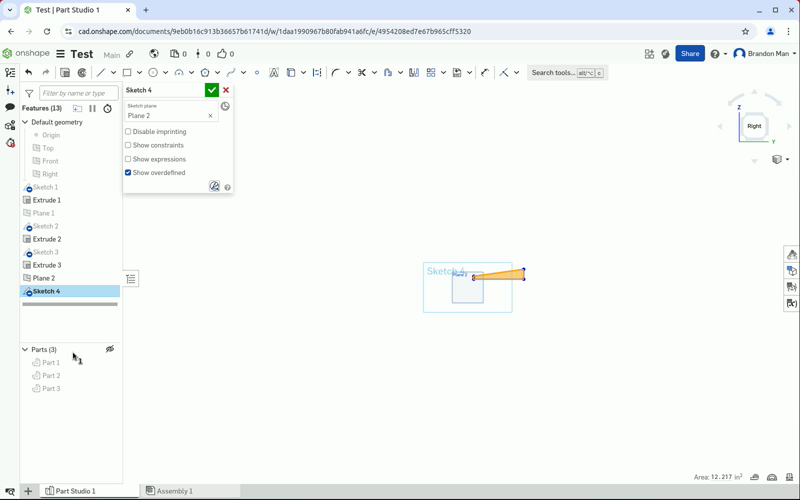
key(shift+y)
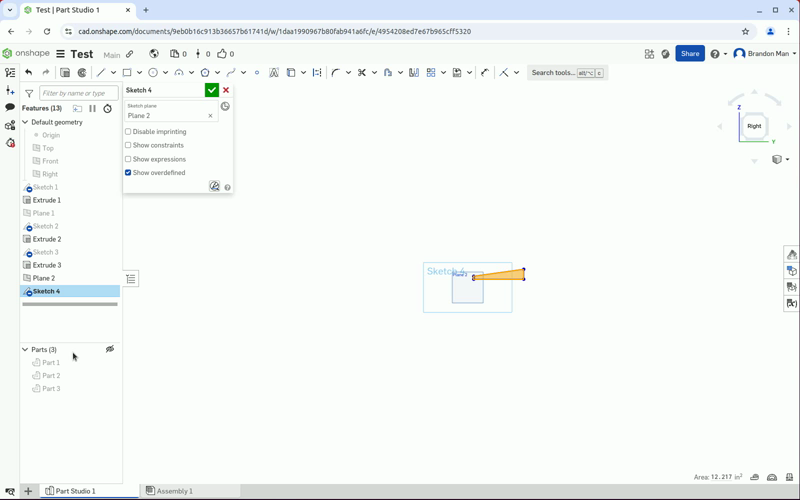
key(shift+e)
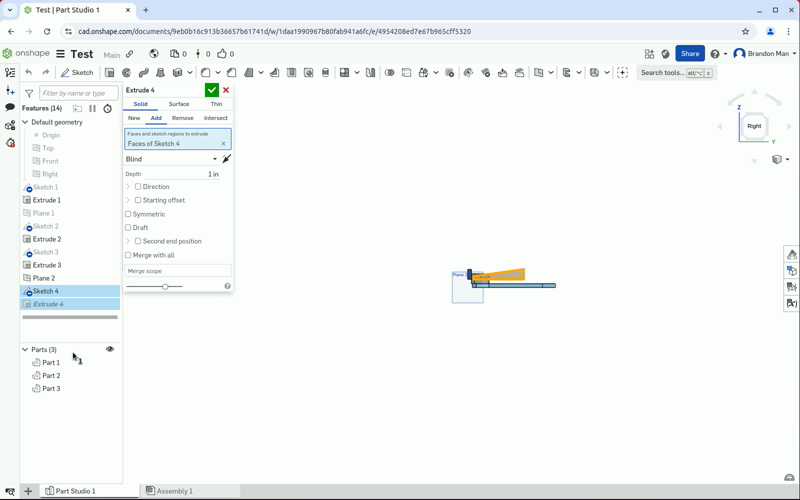
mouse_move(143, 106)
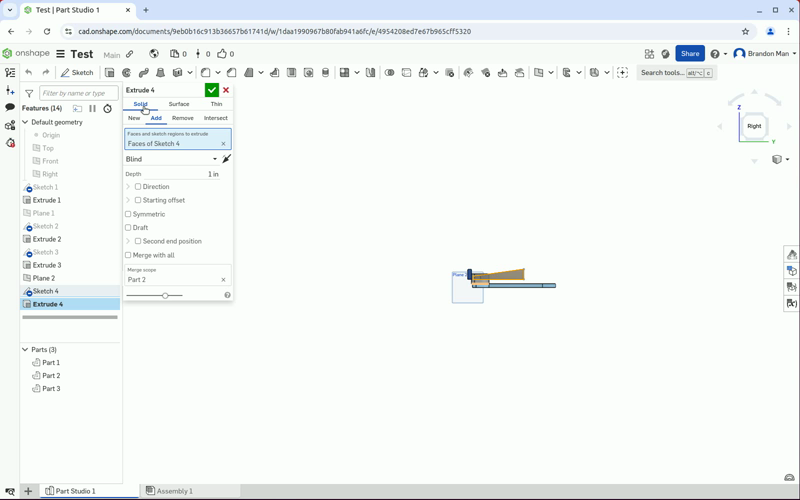
click(143, 106)
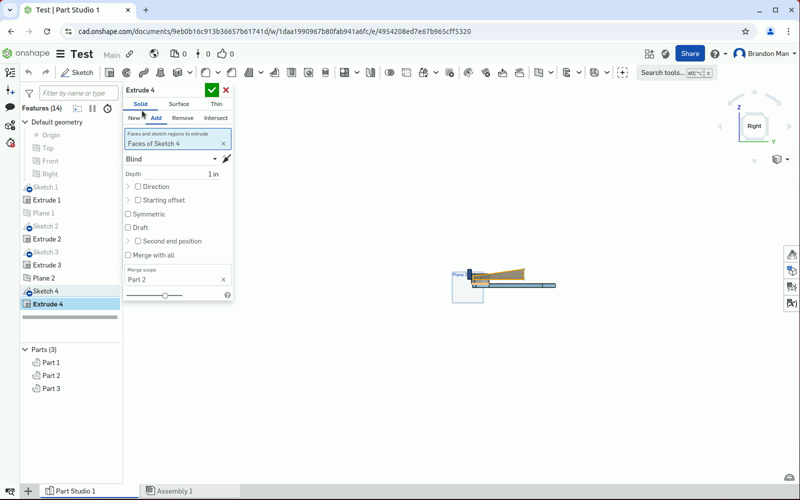
mouse_move(137, 120)
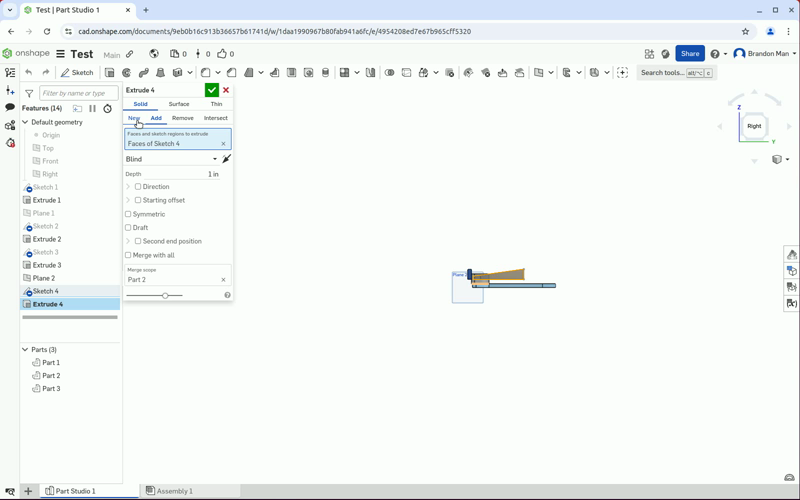
click(137, 120)
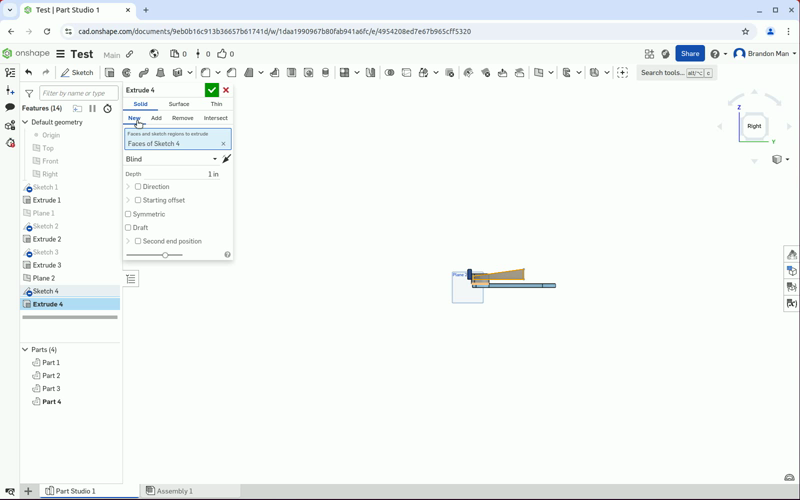
key(tab, 4)
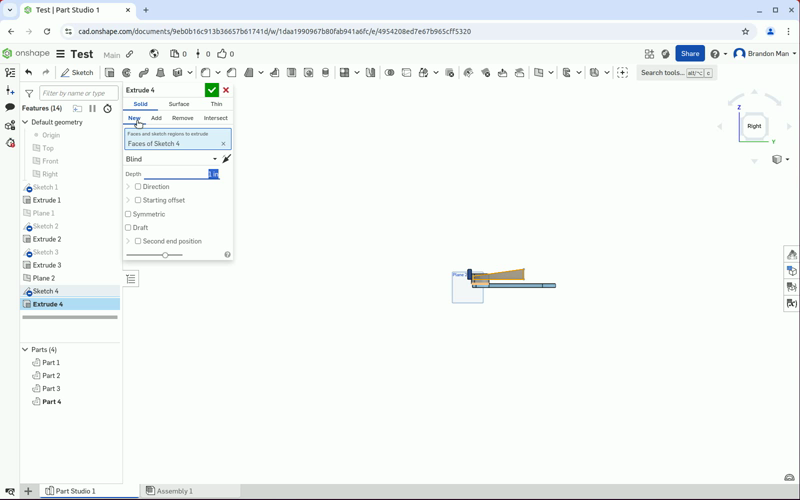
text(-0.722)
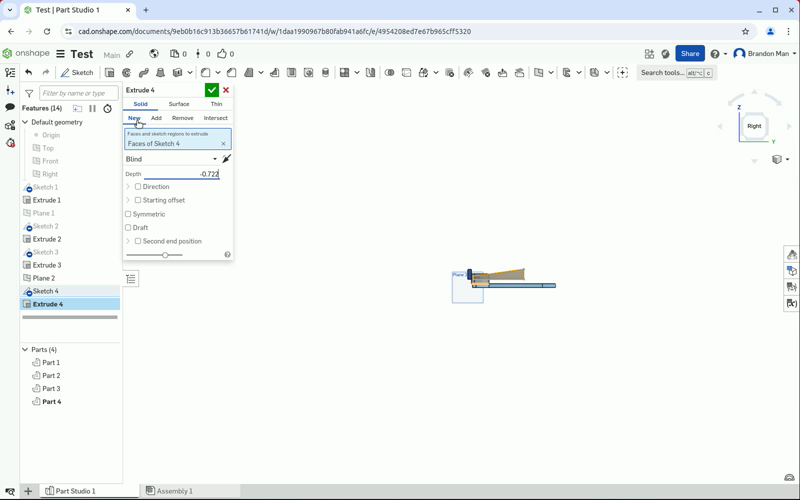
key(enter)
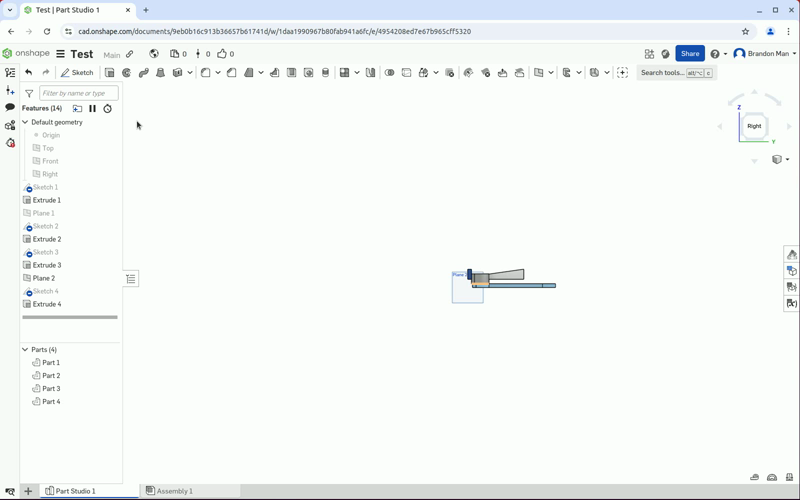
key(shift+h)
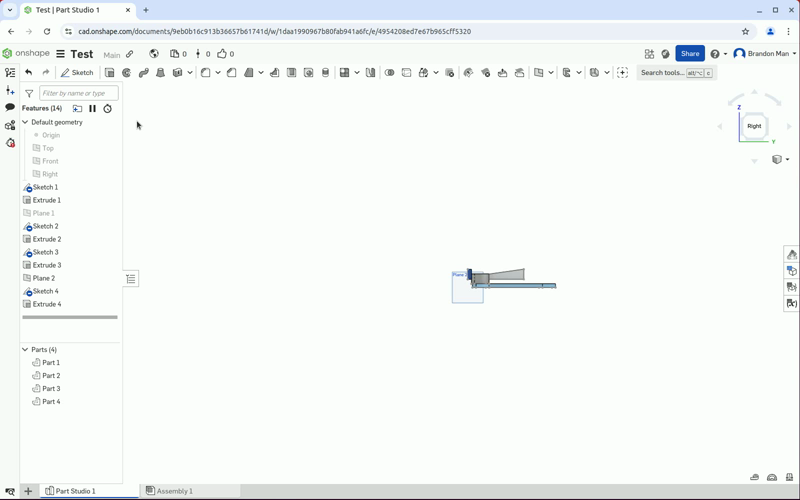
key(shift+h)
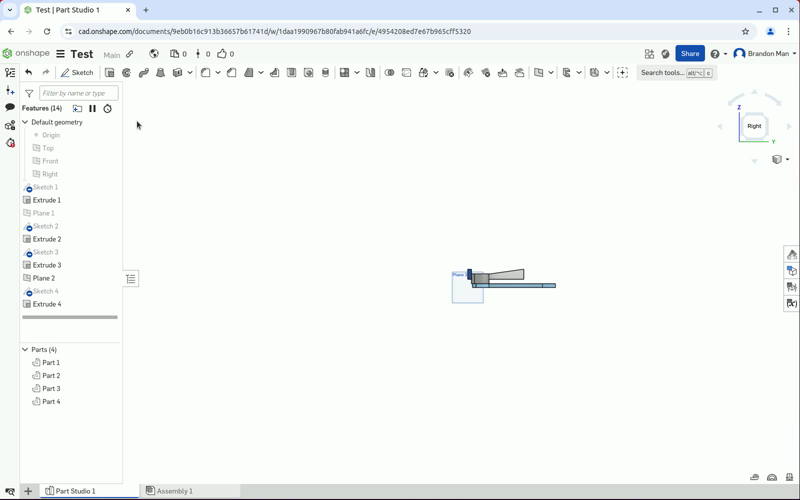
mouse_move(73, 189)
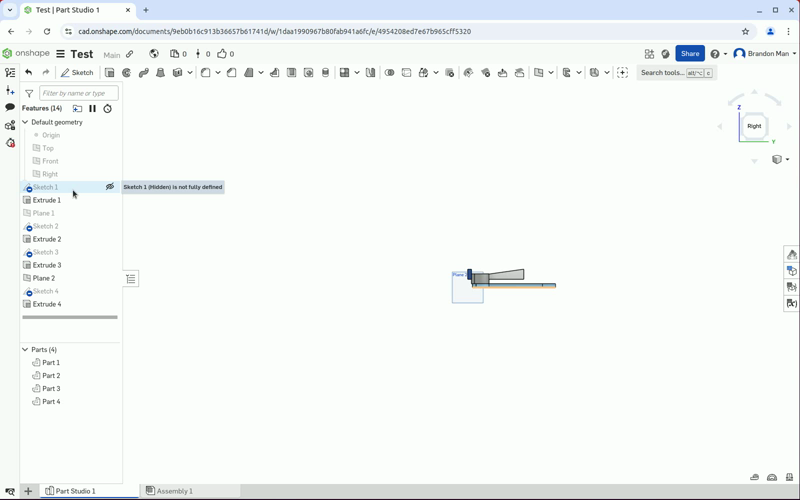
click(73, 189)
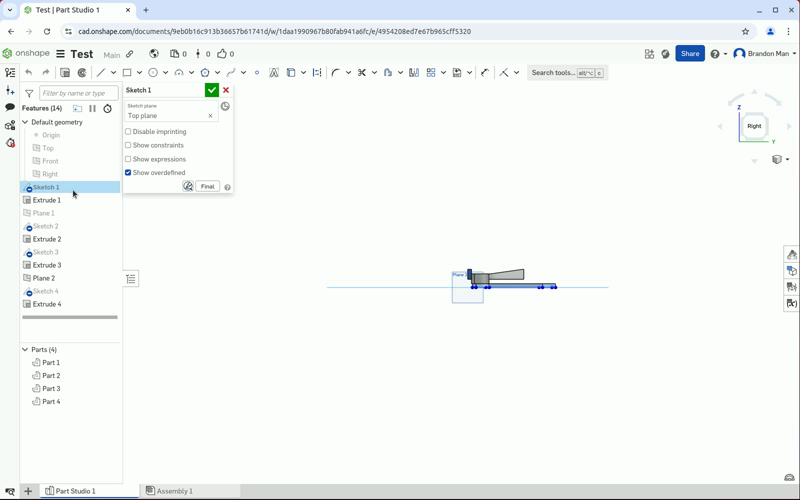
mouse_move(229, 92)
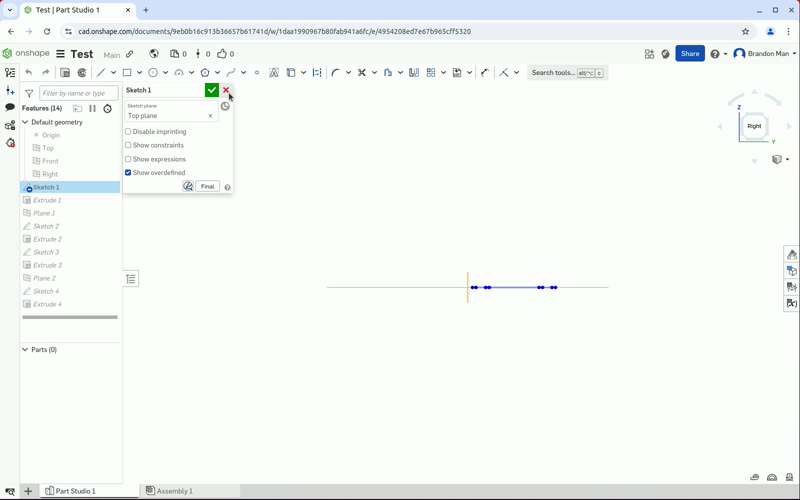
click(229, 92)
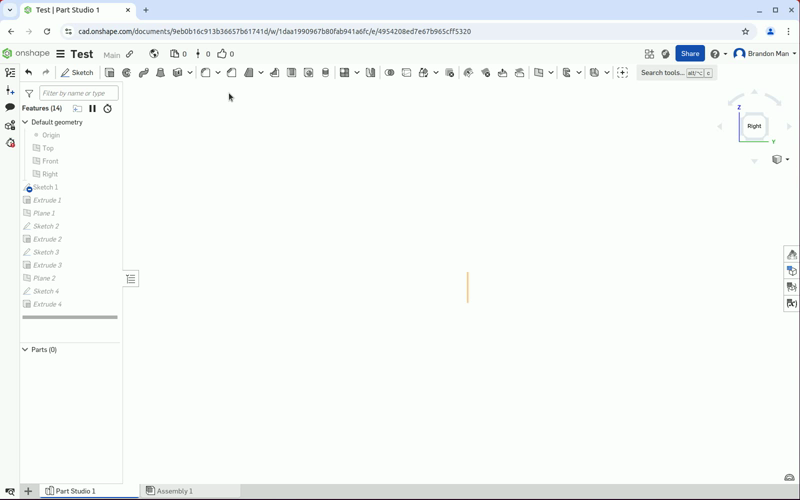
mouse_move(73, 352)
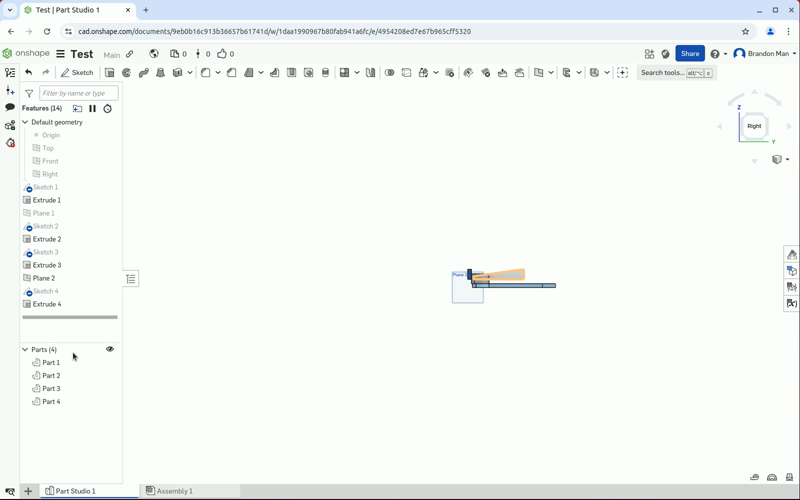
key(y)
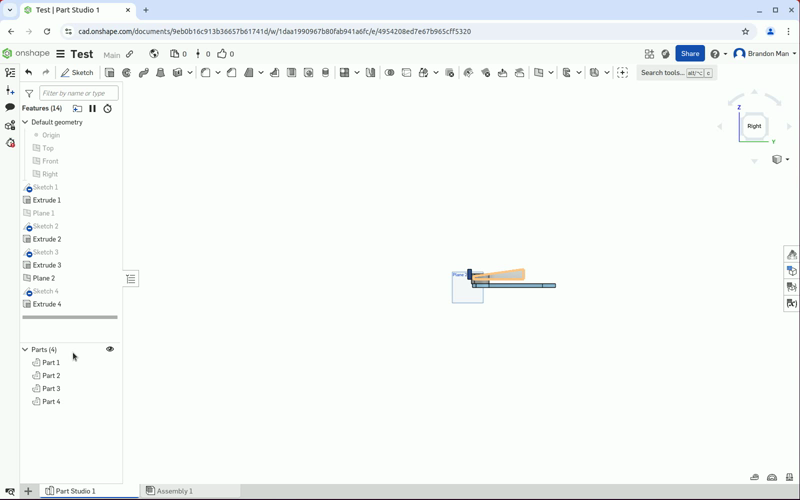
key(shift+p)
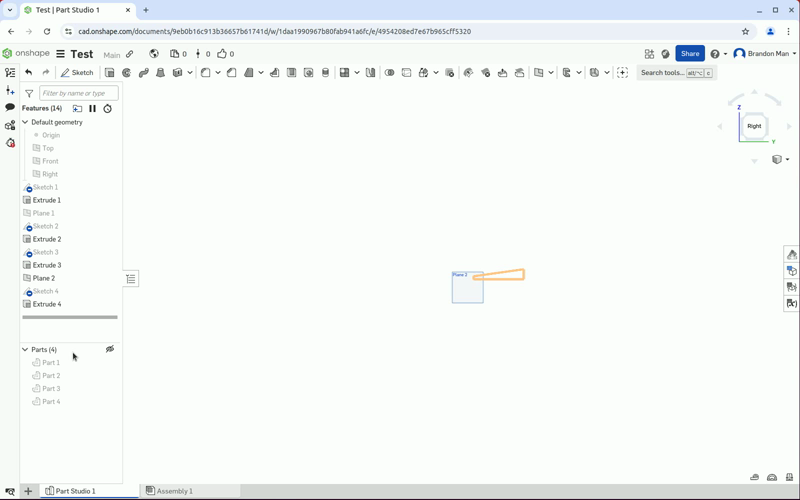
key(space)
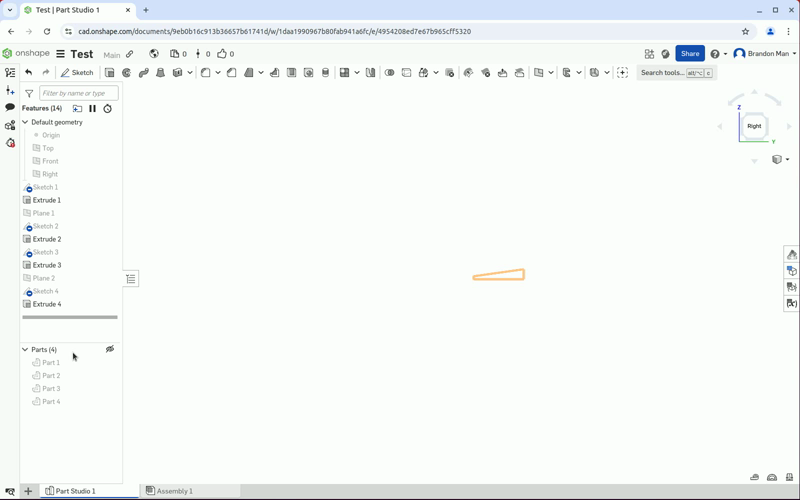
key_down(shift)
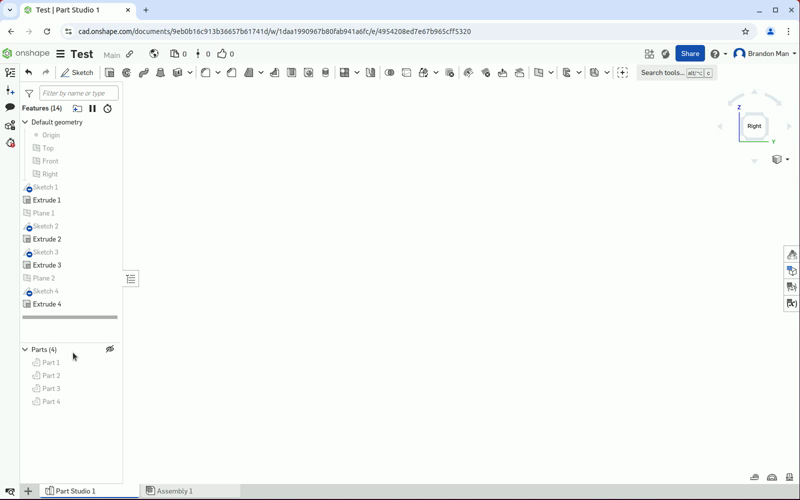
key(right)
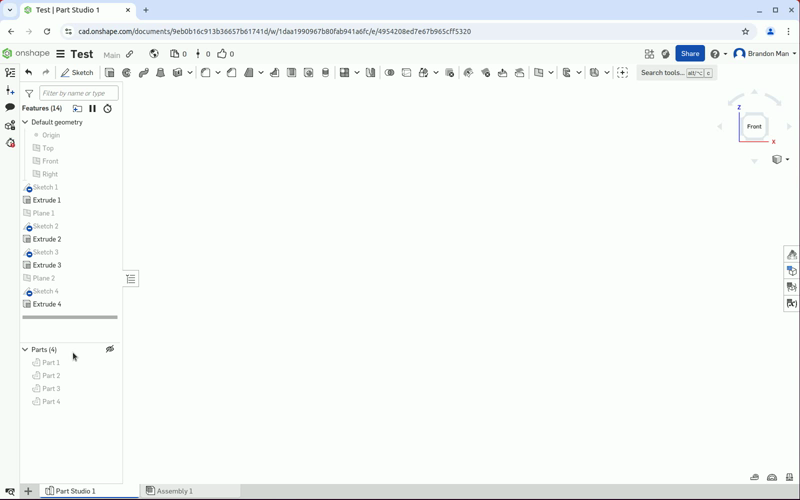
key_up(shift)
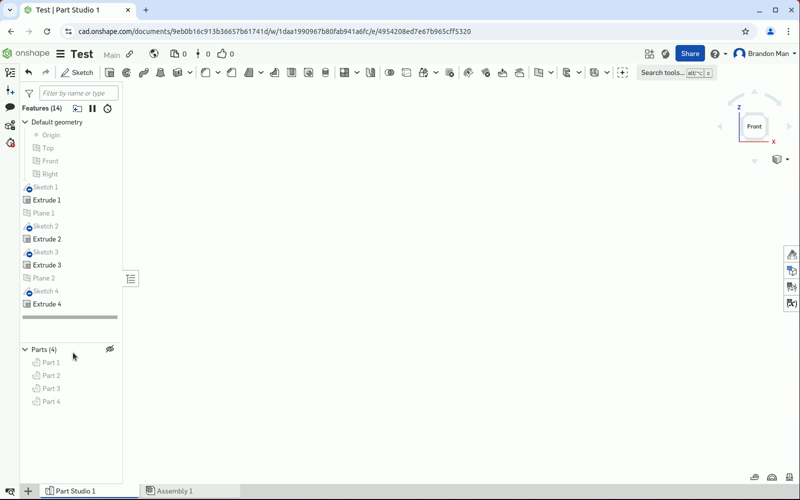
key(space)
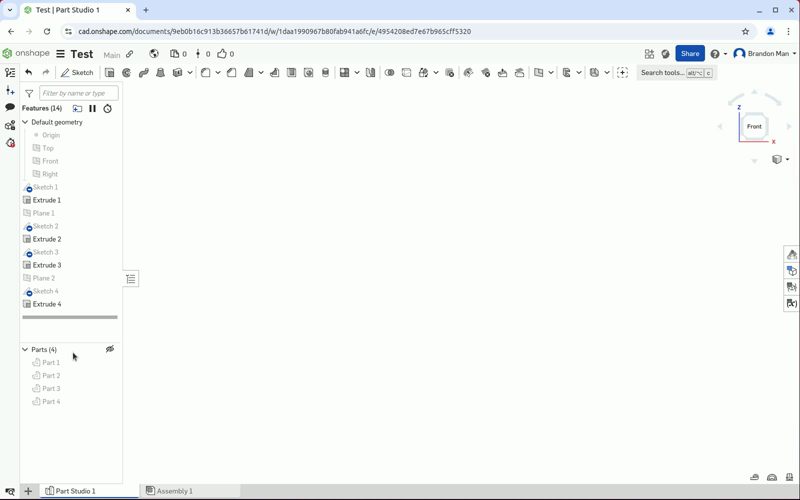
key_down(shift)
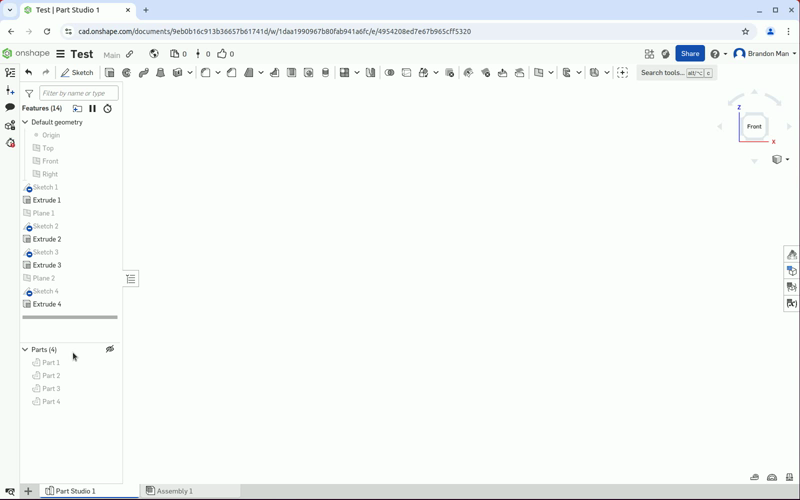
key(down)
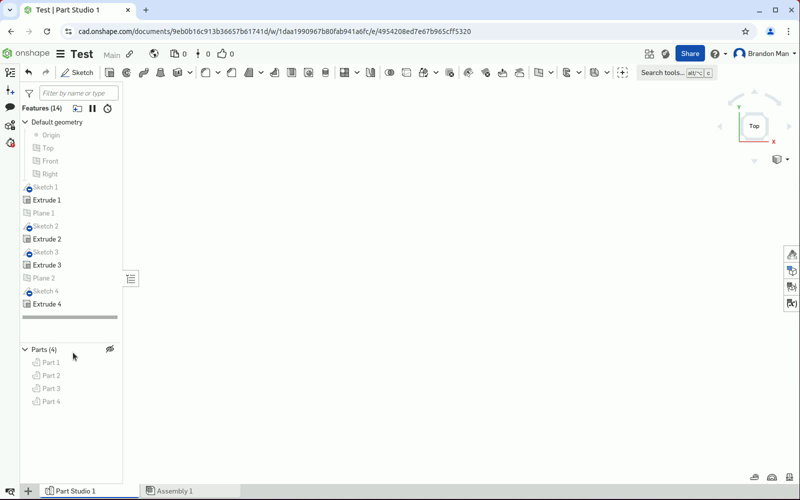
key_up(shift)
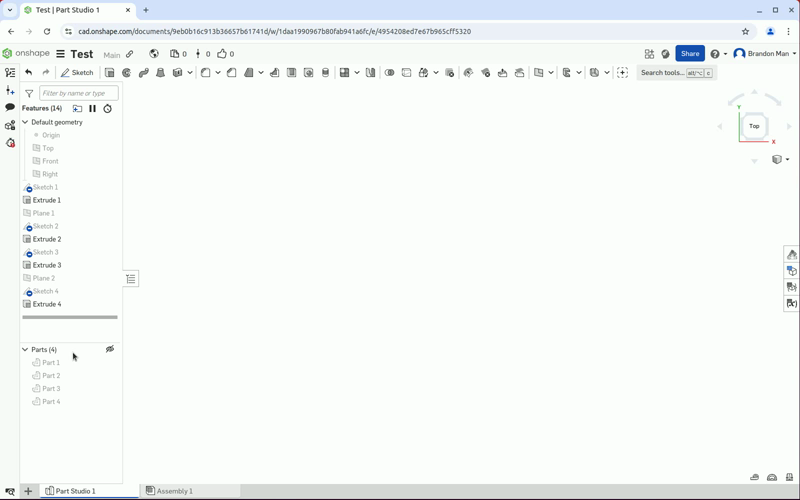
mouse_move(73, 352)
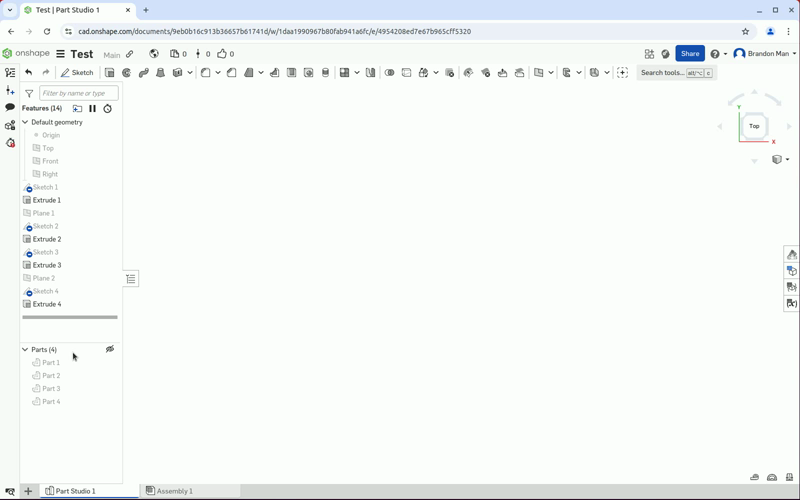
key(shift+y)
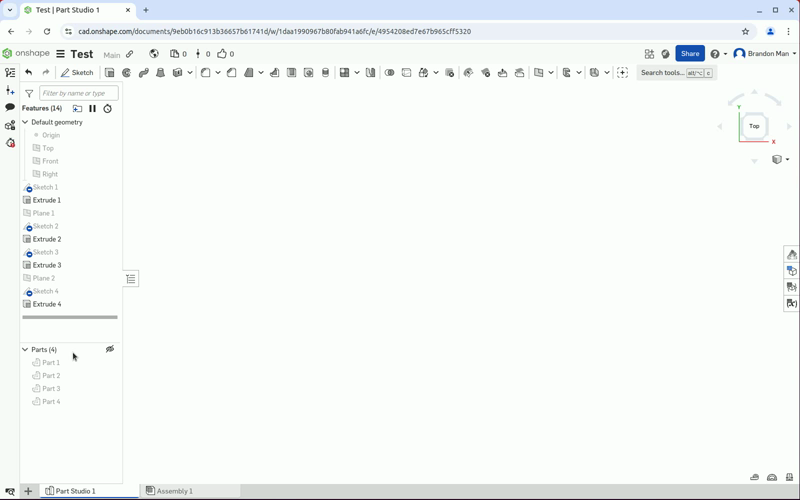
key(shift+s)
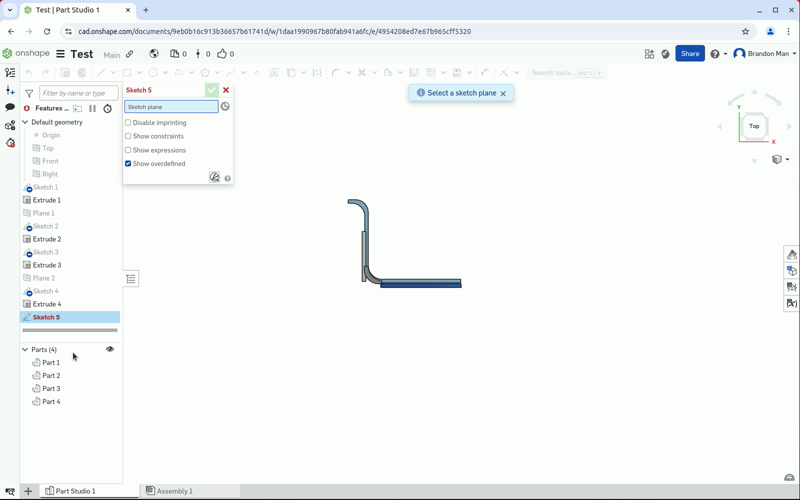
mouse_move(73, 215)
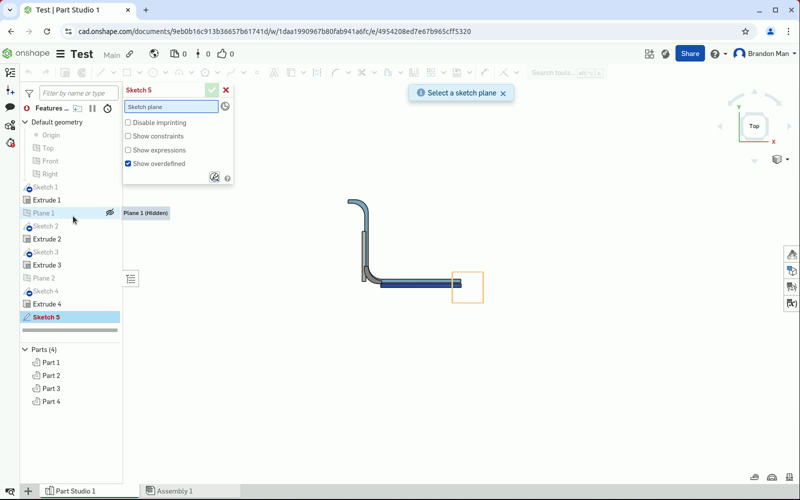
click(73, 215)
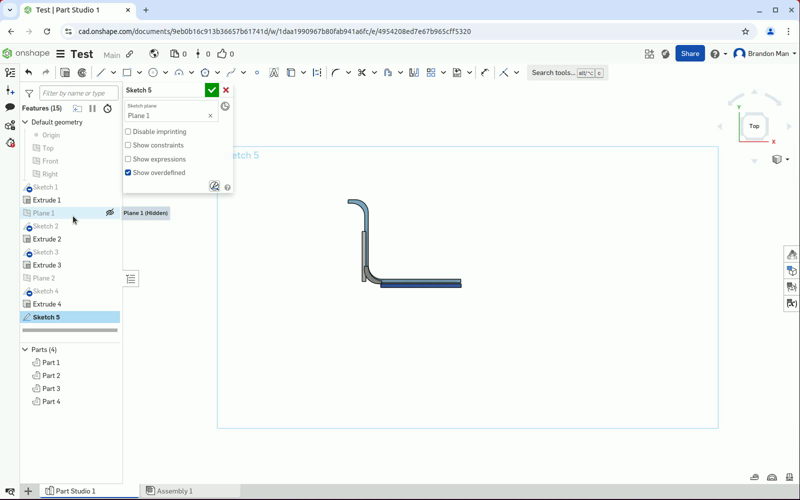
mouse_move(73, 352)
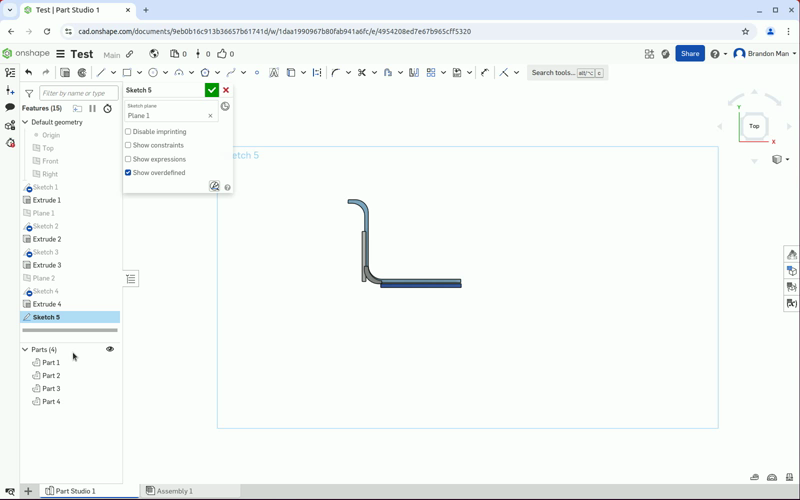
key(y)
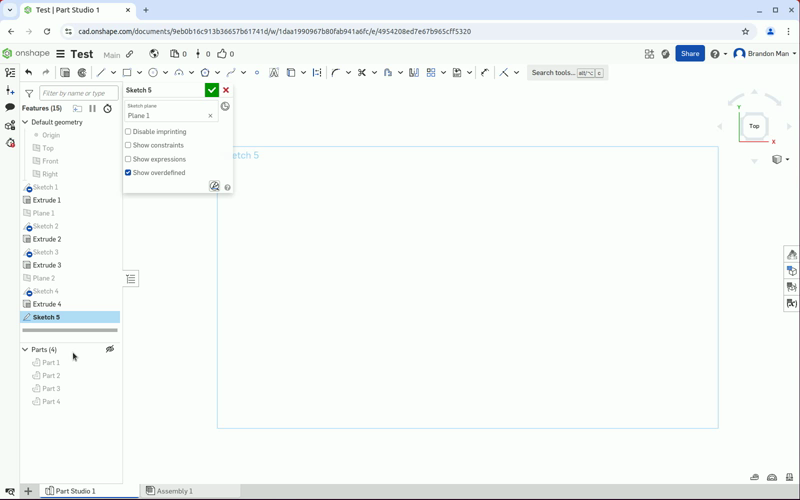
key(l)
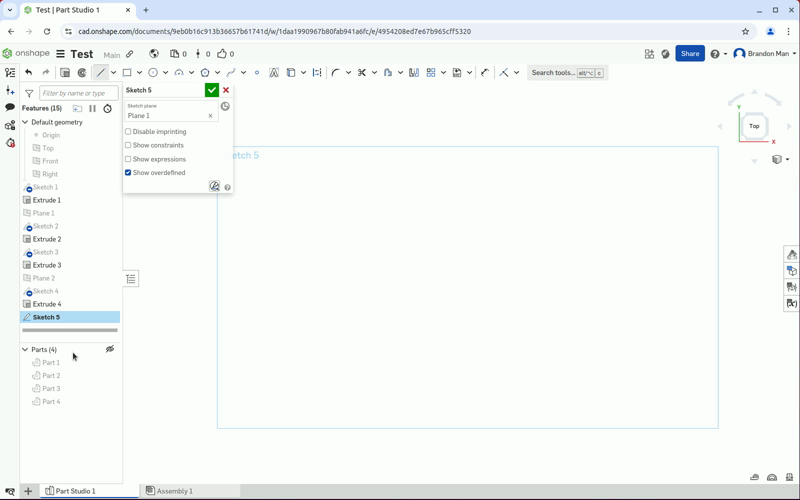
key_down(shift)
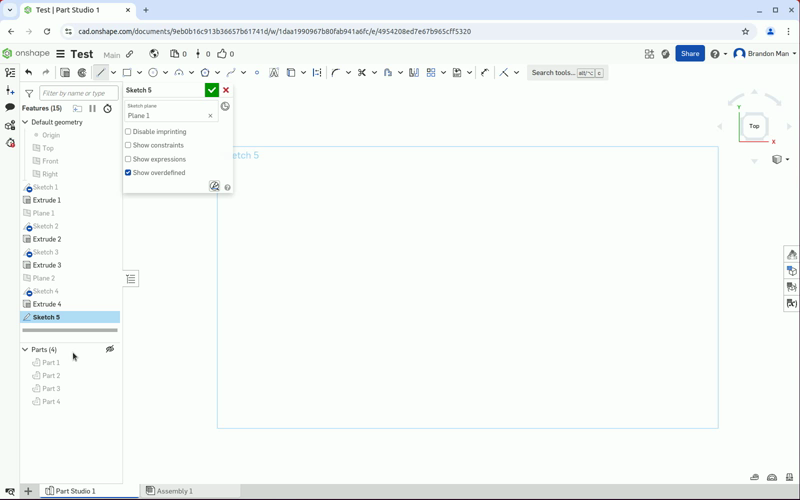
mouse_move(348, 203)
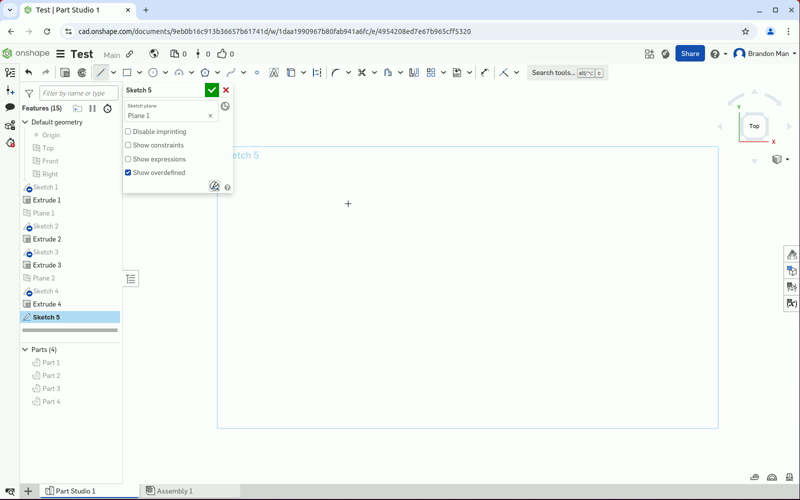
click(348, 203)
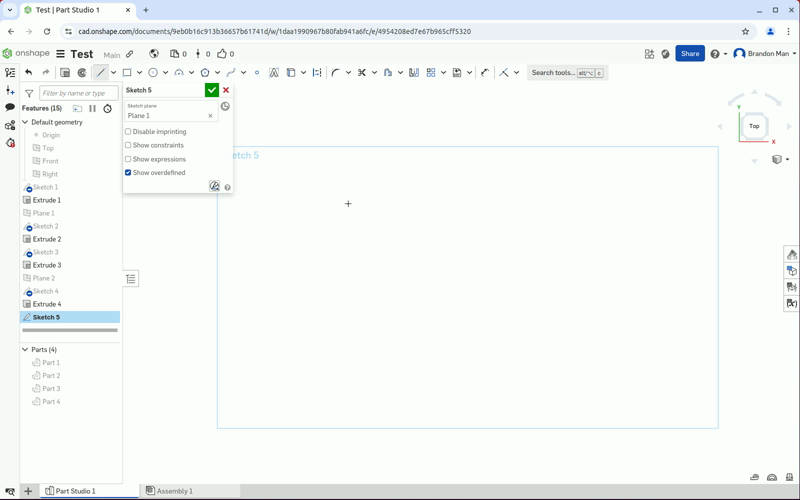
key_up(shift)
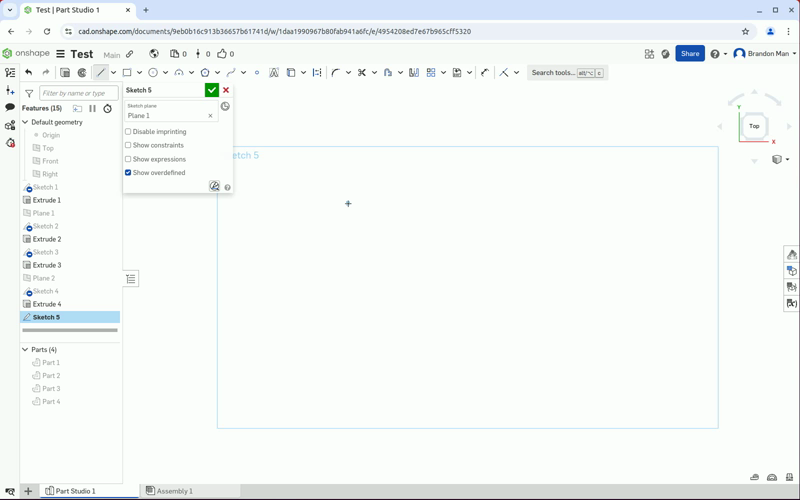
key_down(shift)
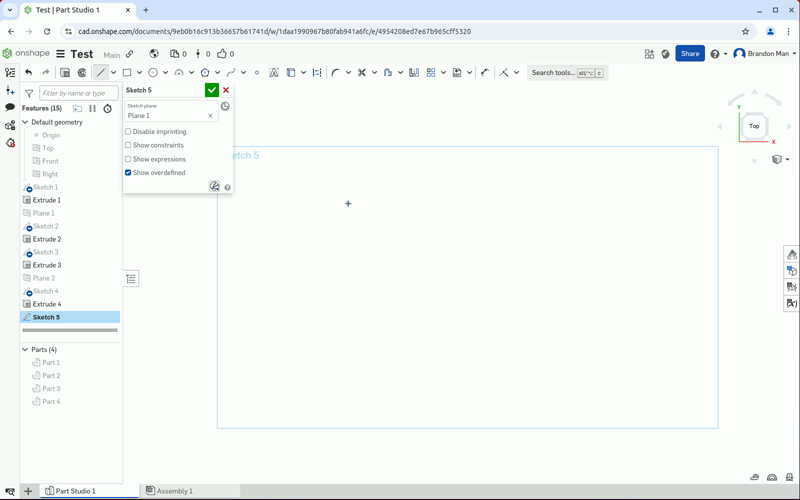
mouse_move(378, 203)
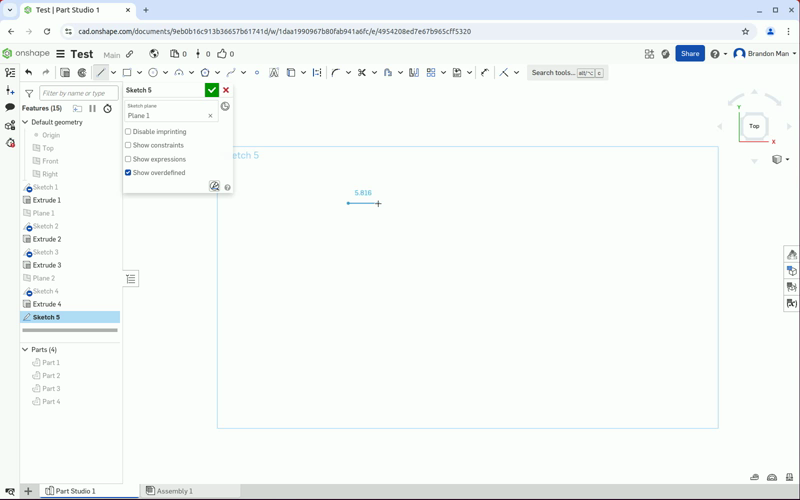
mouse_move(351, 203)
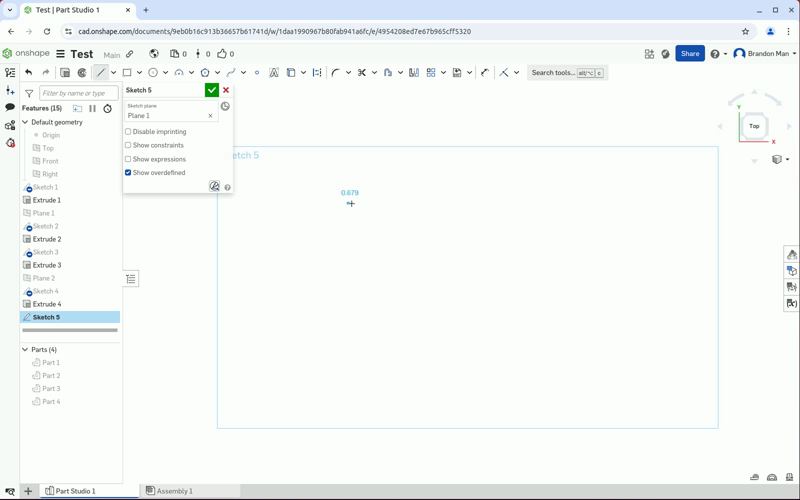
scroll(6)
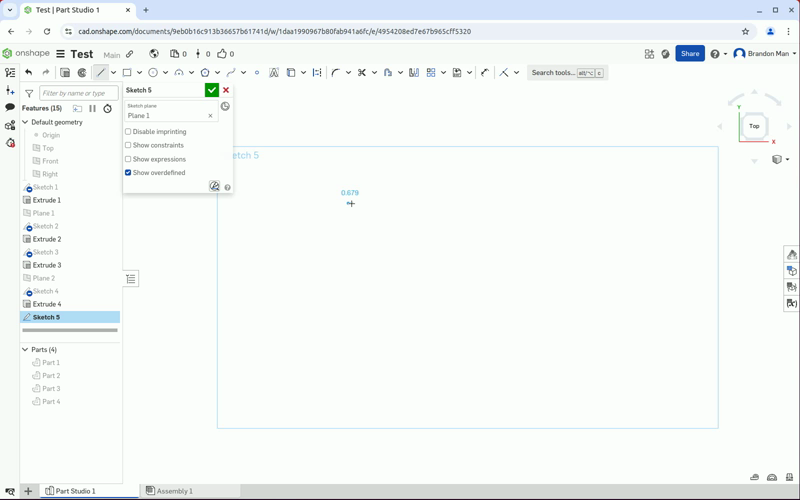
scroll(6)
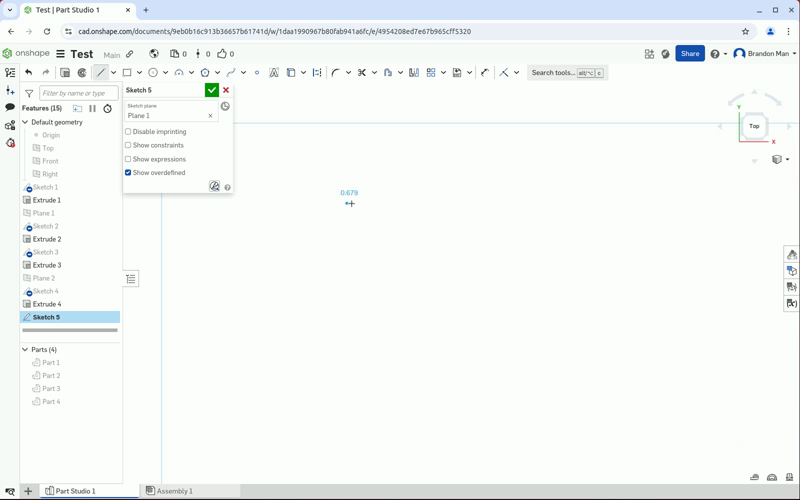
scroll(6)
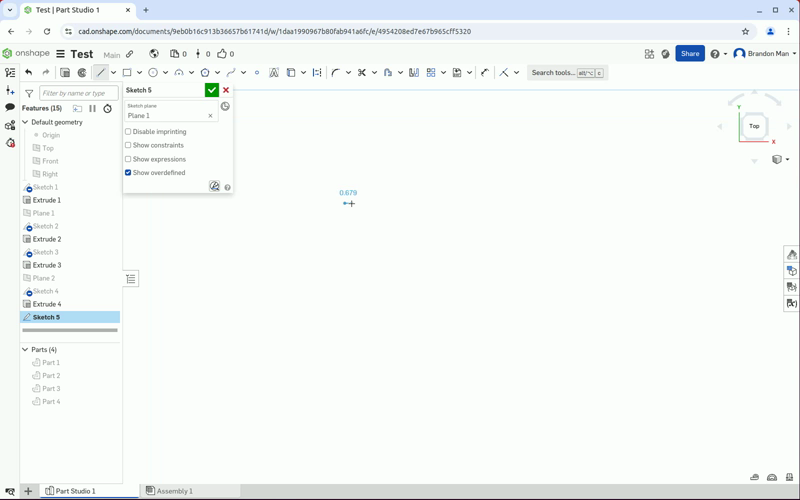
scroll(6)
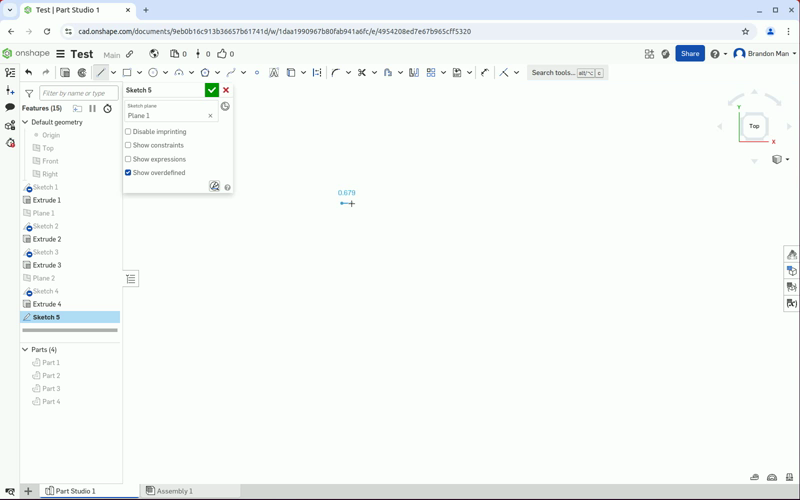
scroll(6)
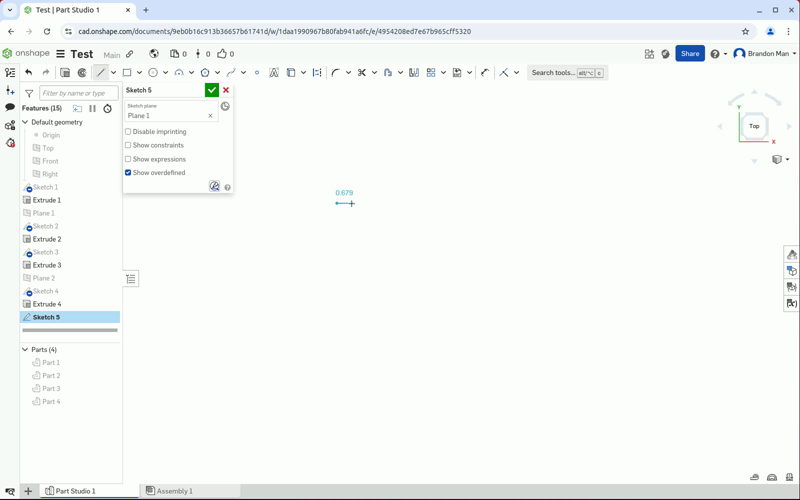
scroll(6)
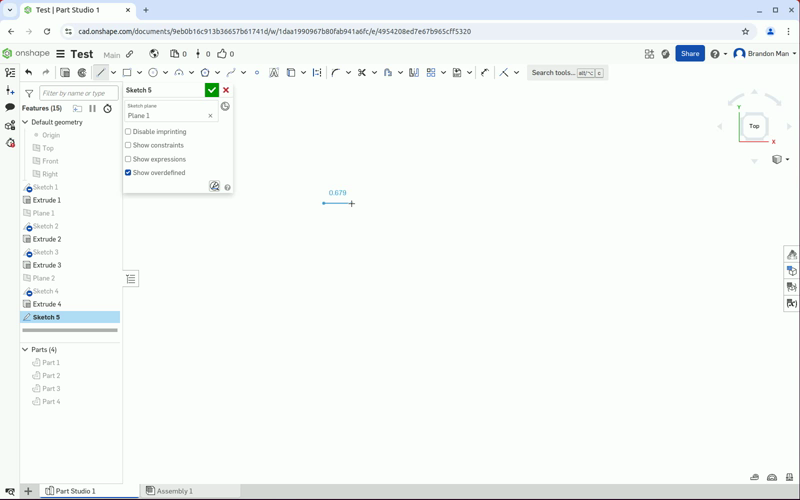
scroll(6)
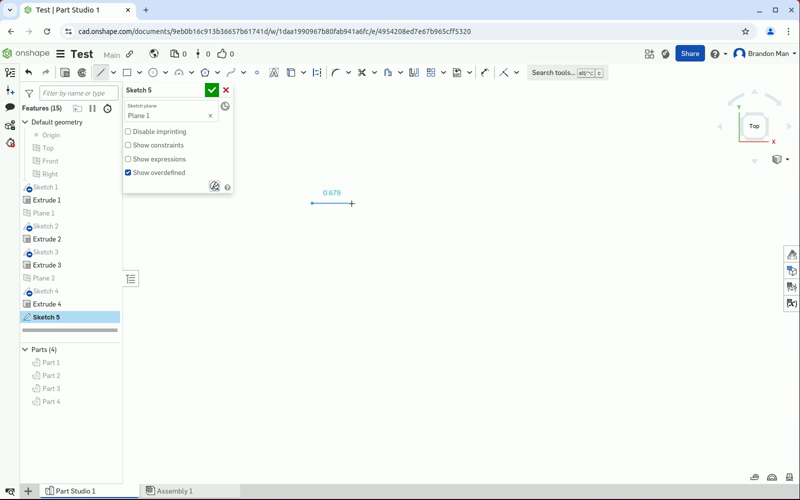
click(351, 203)
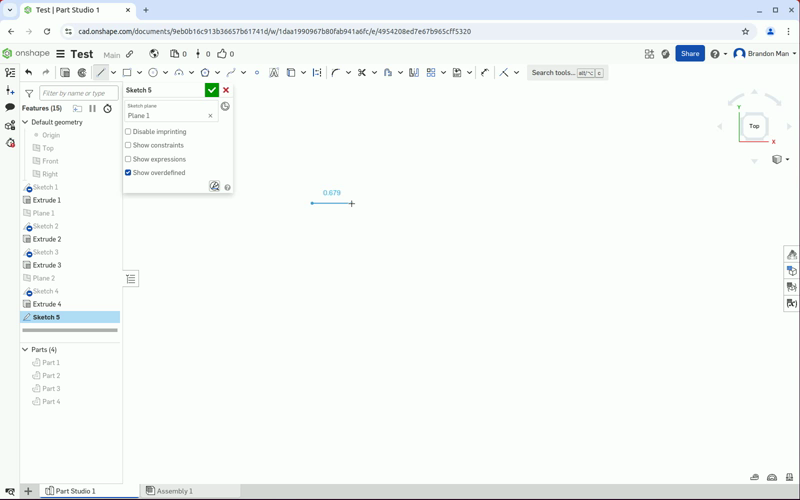
scroll(-6)
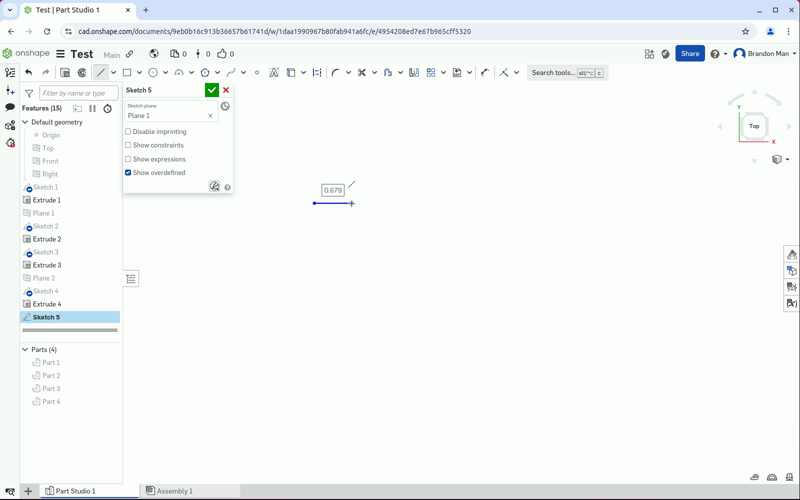
scroll(-6)
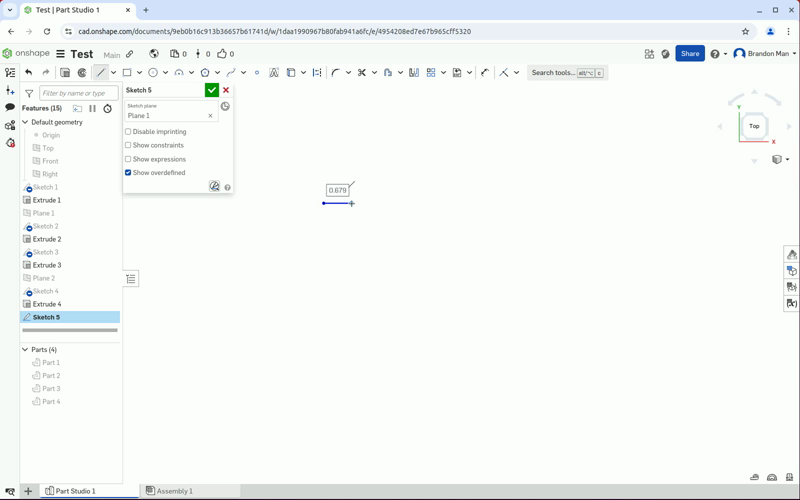
scroll(-6)
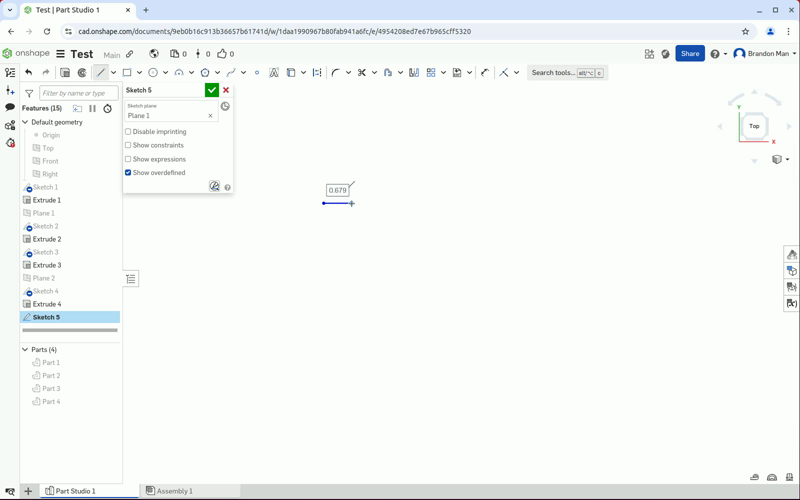
scroll(-6)
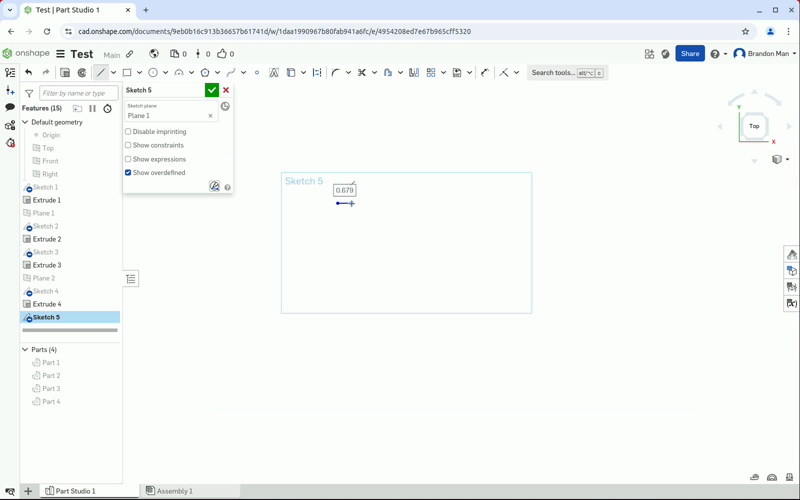
scroll(-6)
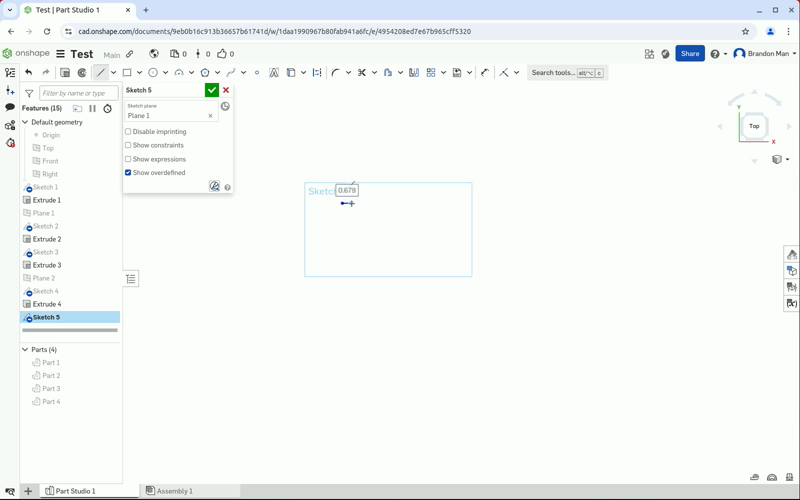
scroll(-6)
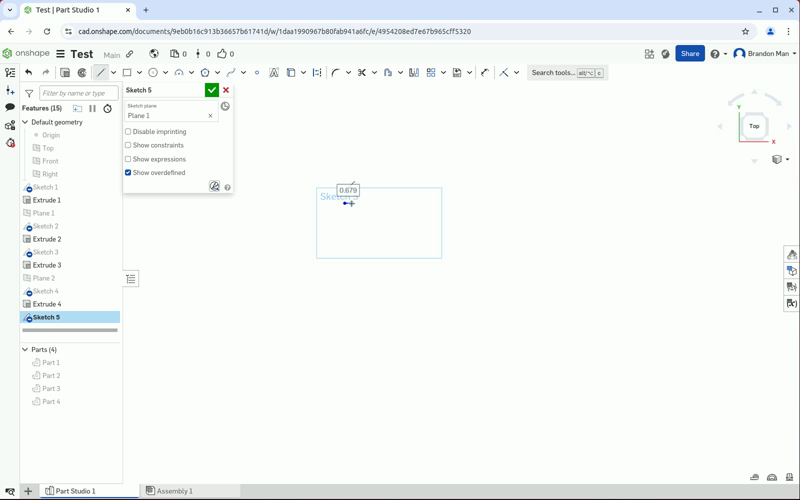
scroll(-6)
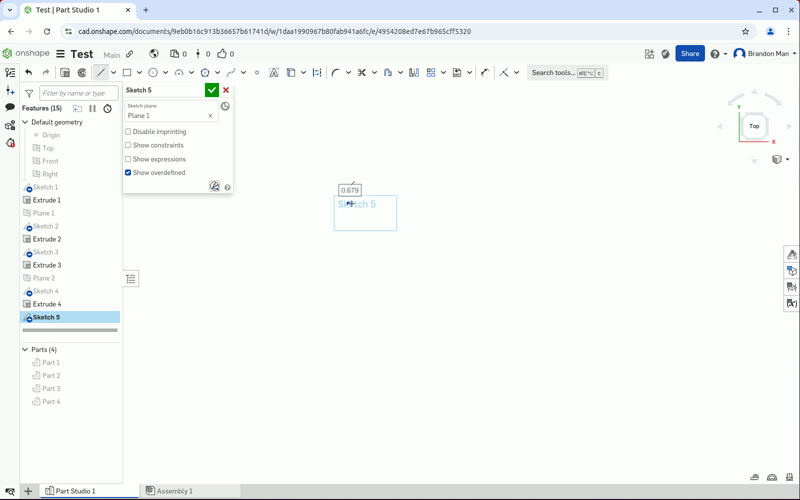
key_up(shift)
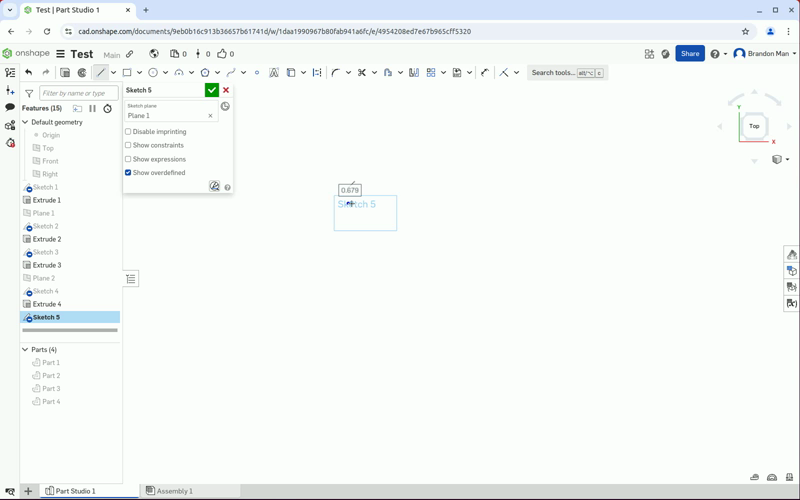
key(esc)
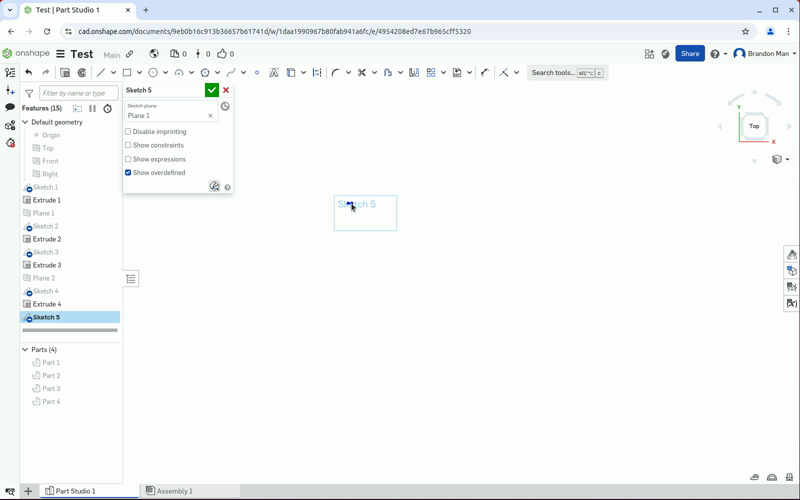
key(a)
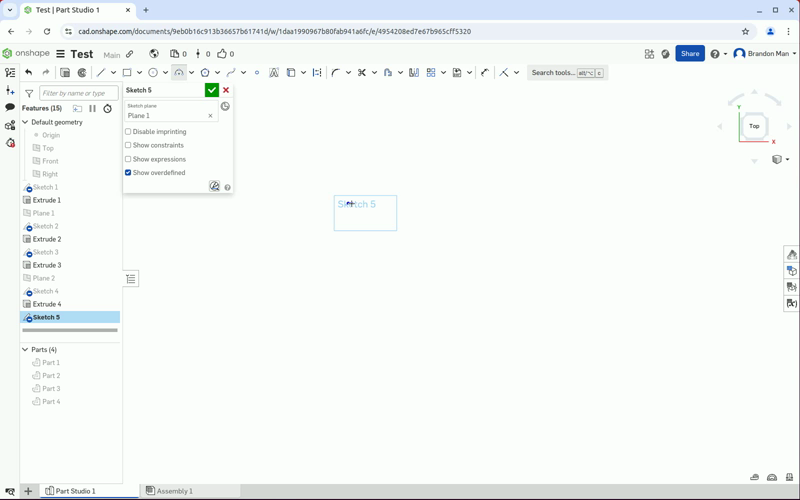
mouse_move(351, 203)
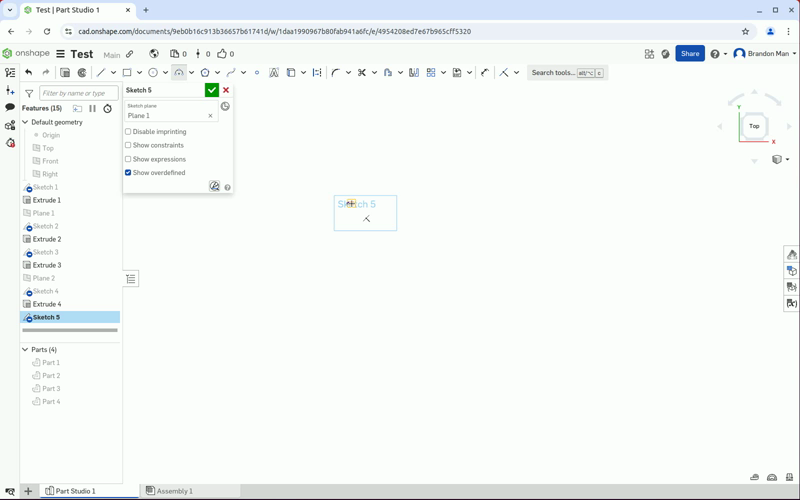
scroll(6)
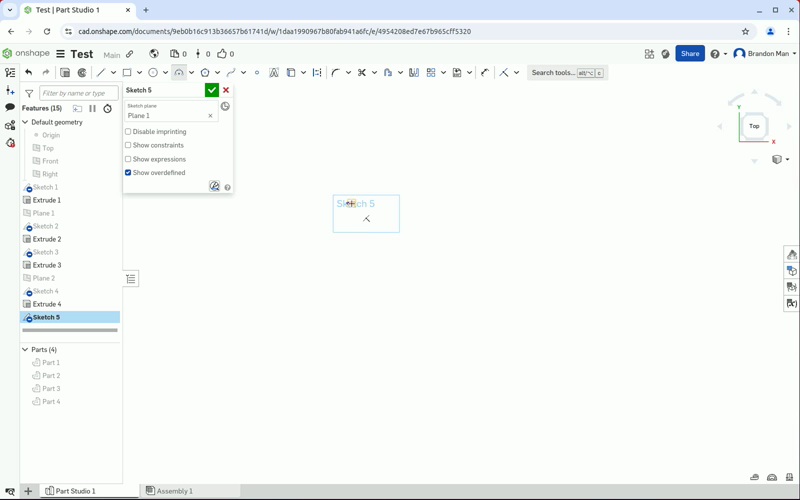
scroll(6)
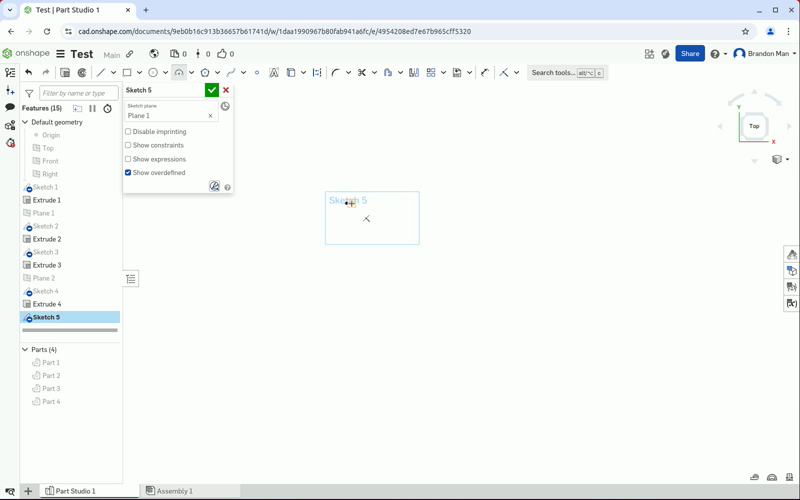
scroll(6)
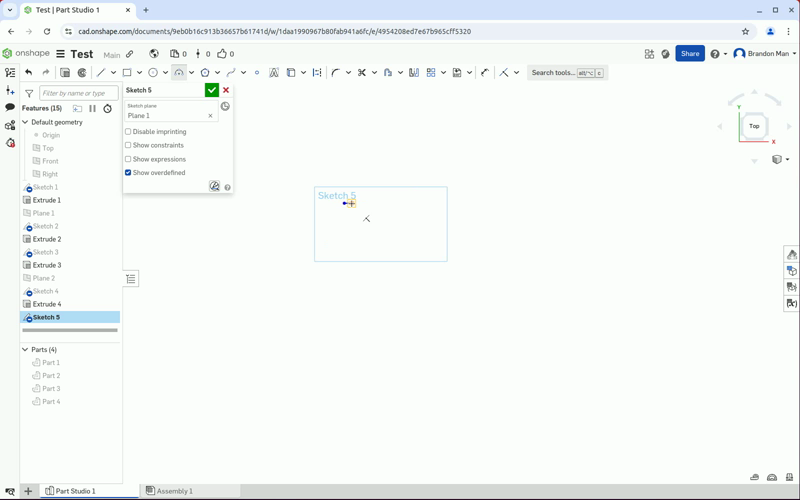
scroll(6)
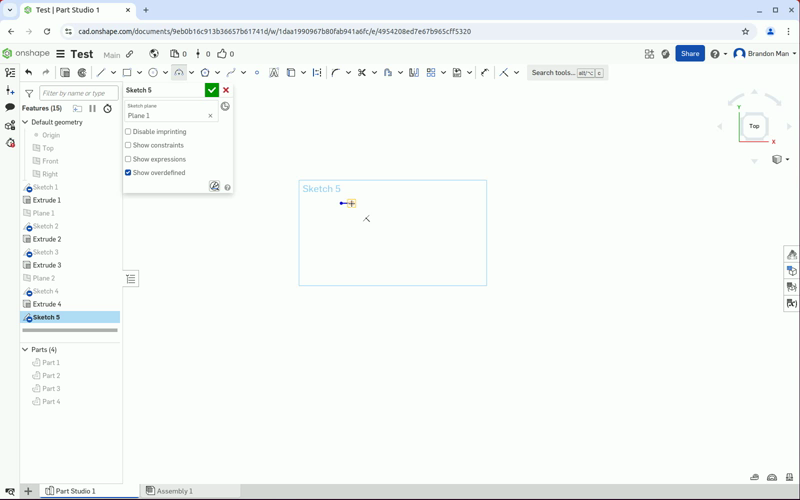
scroll(6)
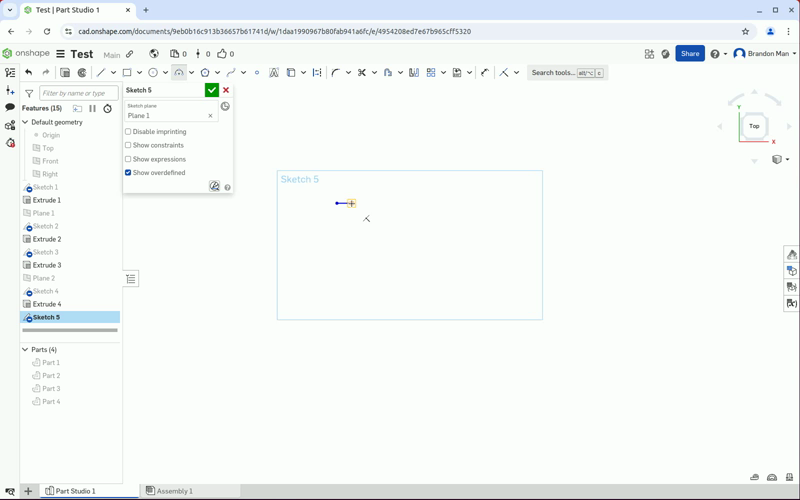
scroll(6)
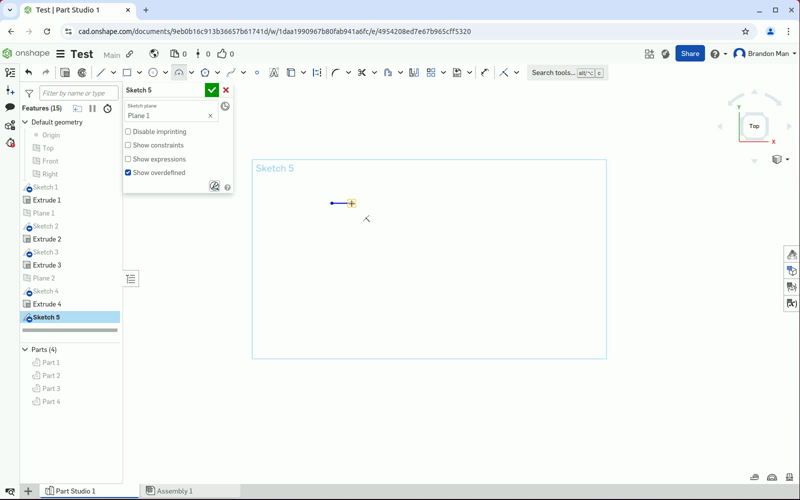
scroll(6)
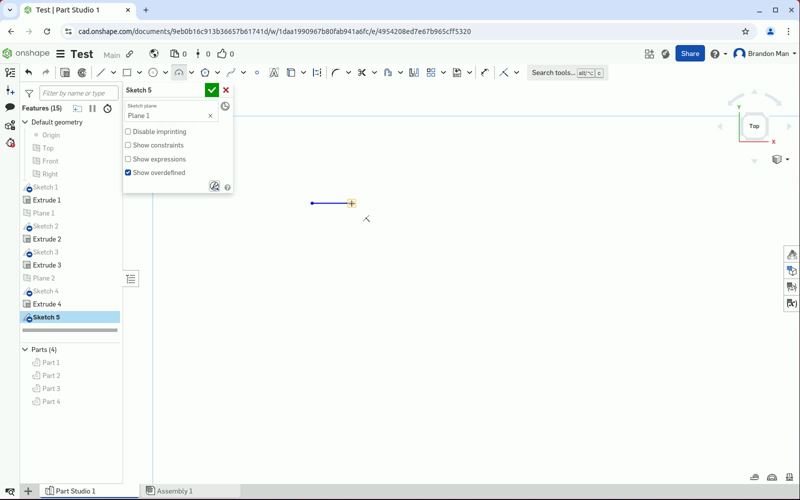
click(351, 203)
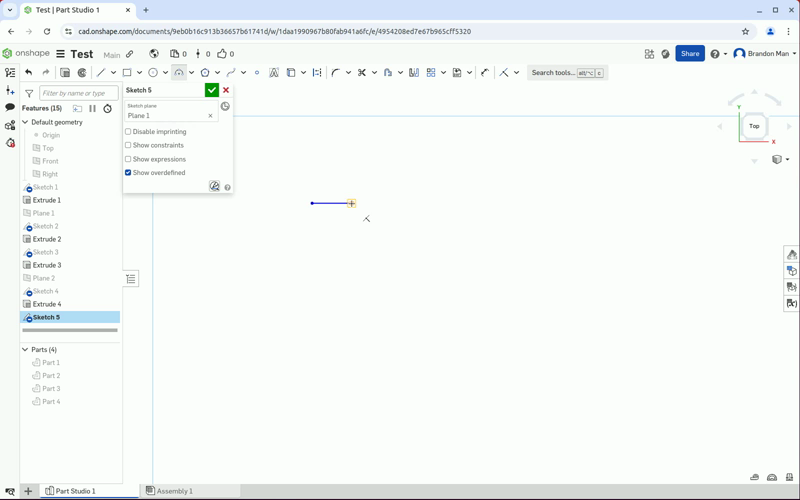
scroll(-6)
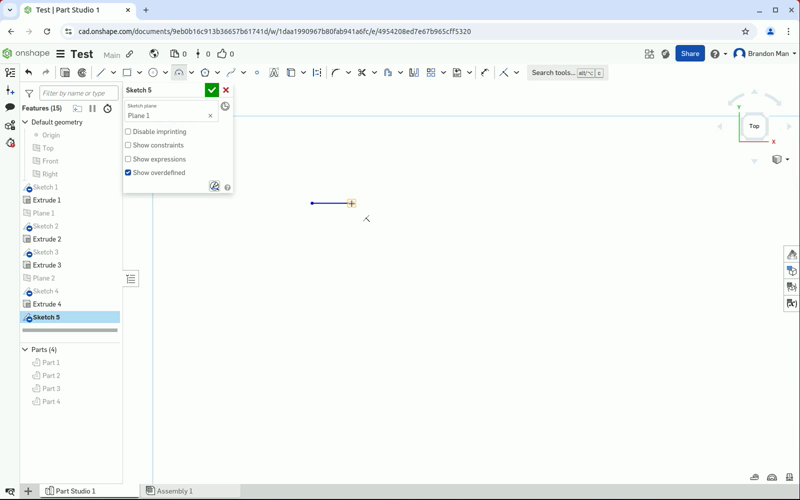
scroll(-6)
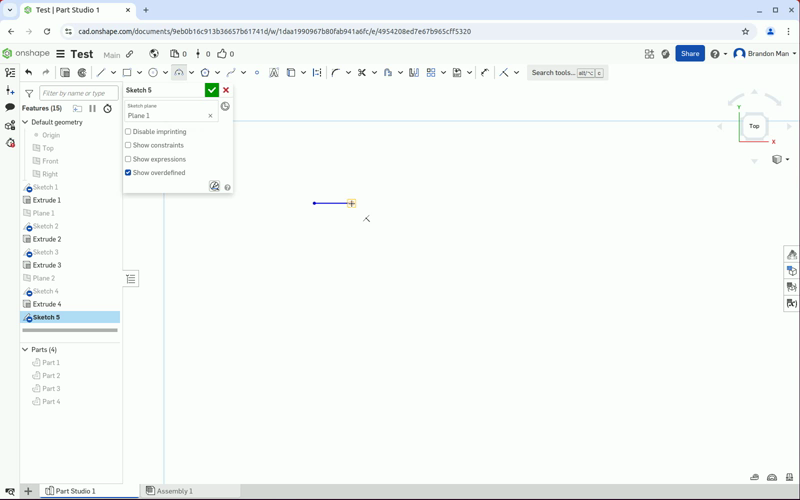
scroll(-6)
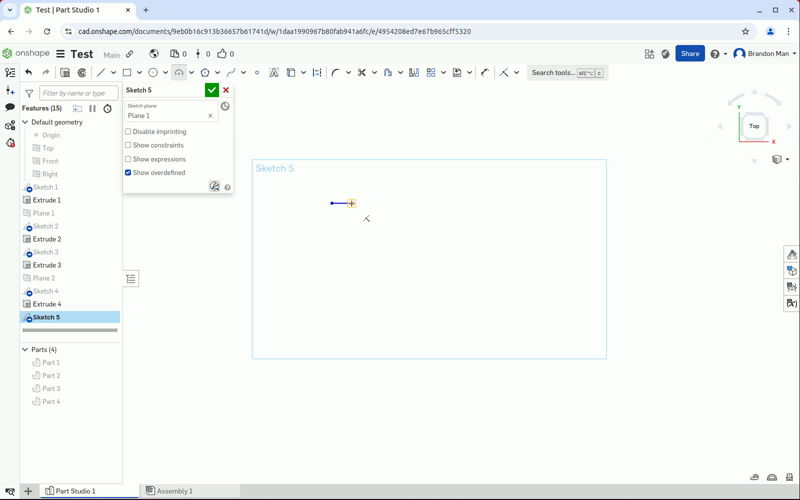
scroll(-6)
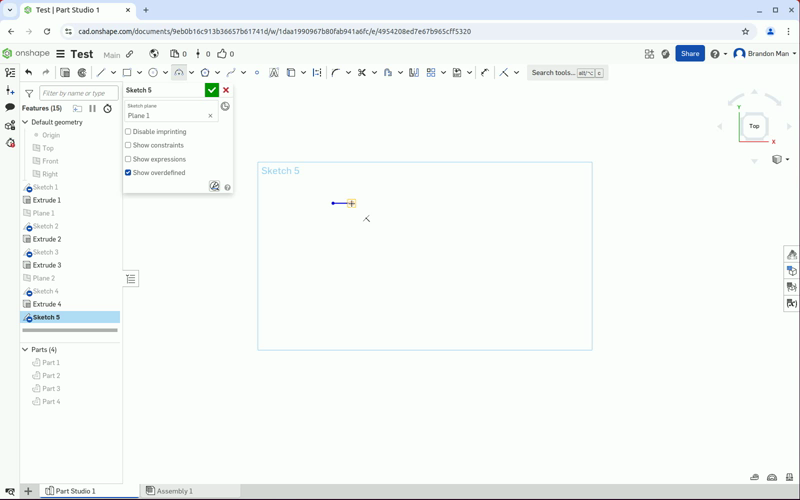
scroll(-6)
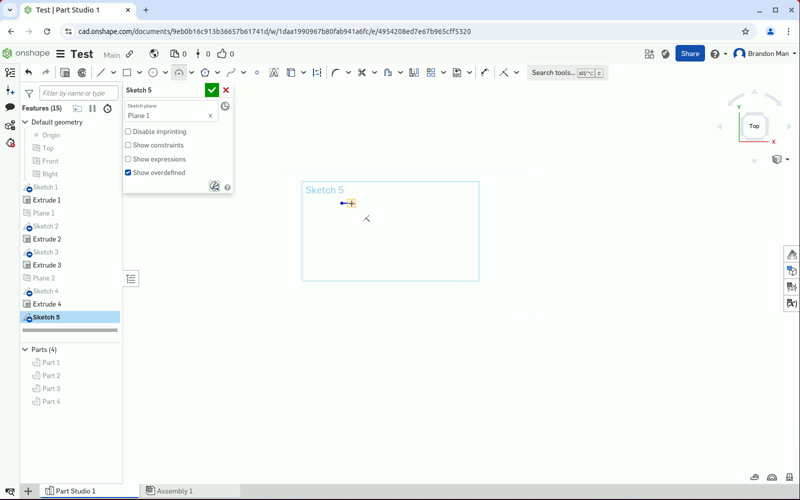
scroll(-6)
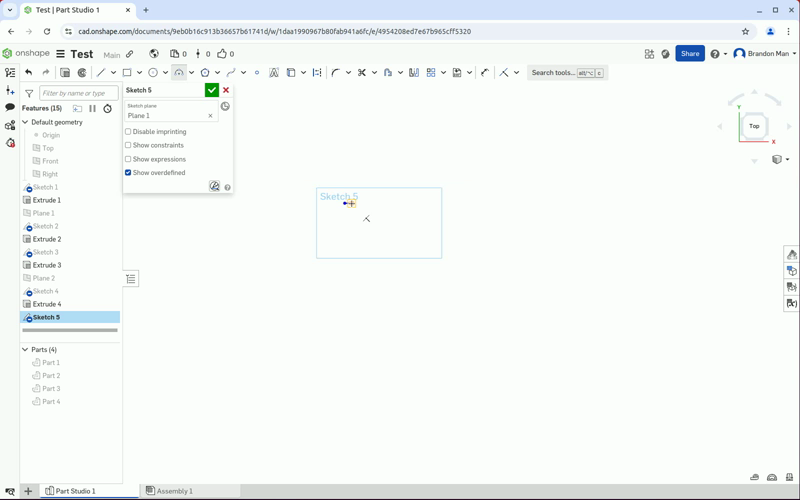
scroll(-6)
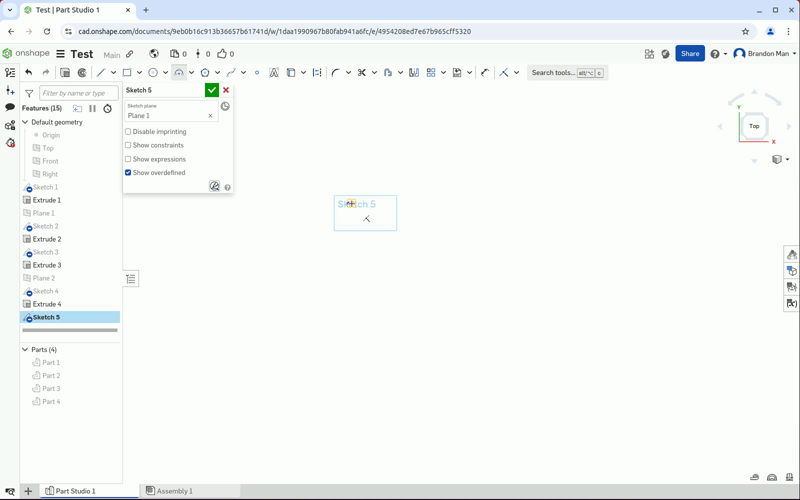
key_down(shift)
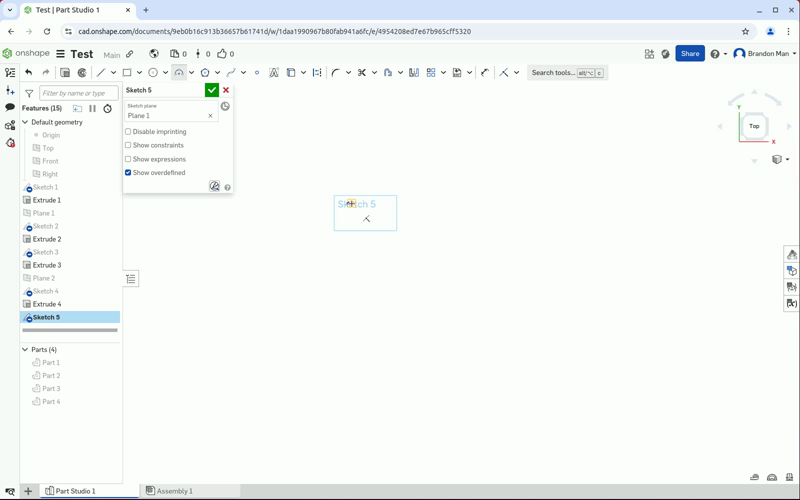
mouse_move(365, 217)
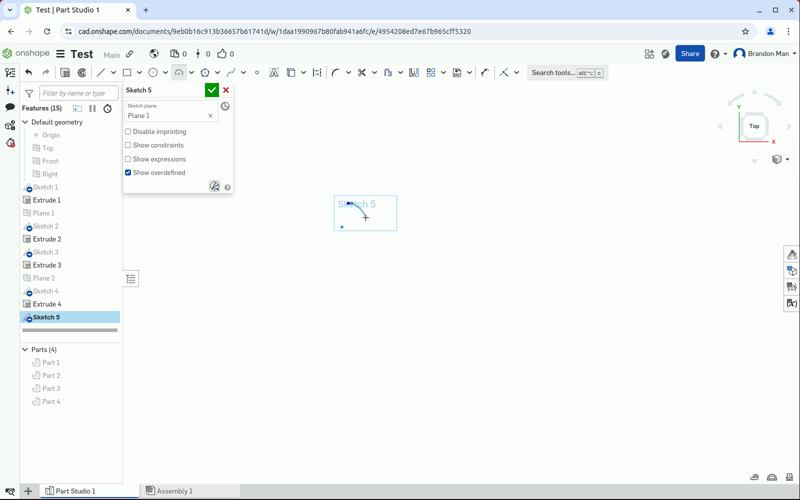
click(365, 217)
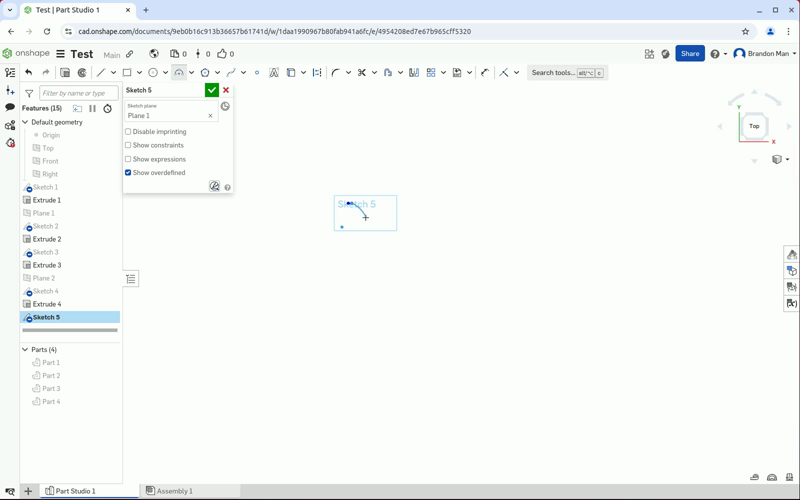
mouse_move(361, 207)
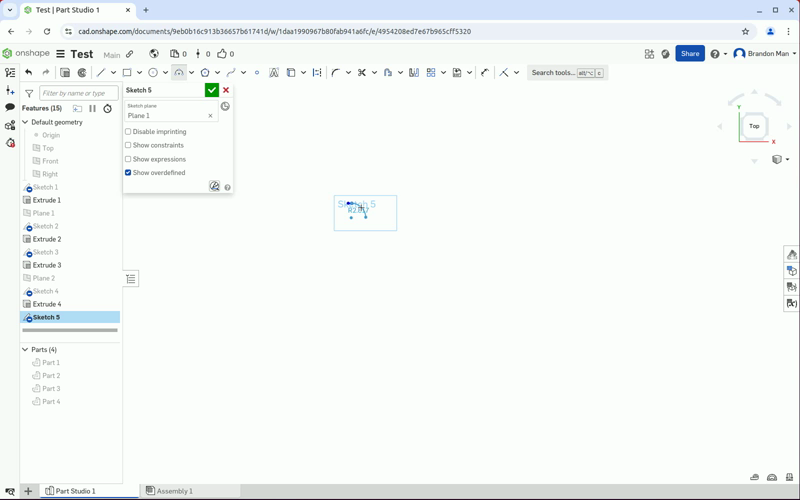
click(361, 207)
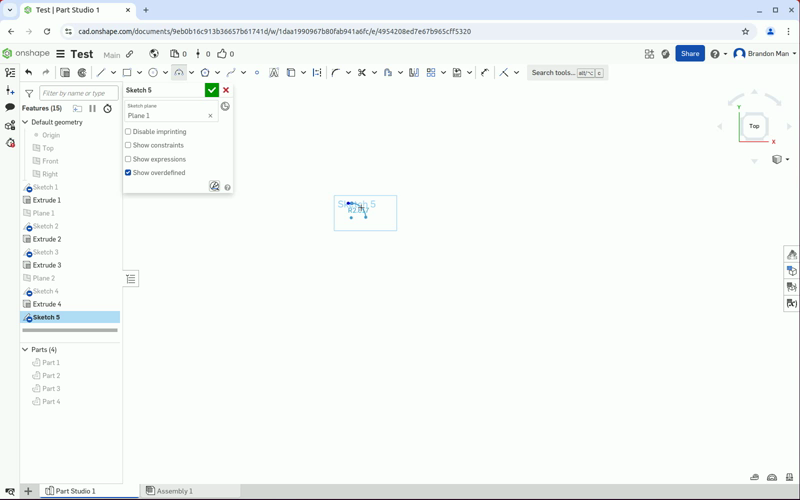
key_up(shift)
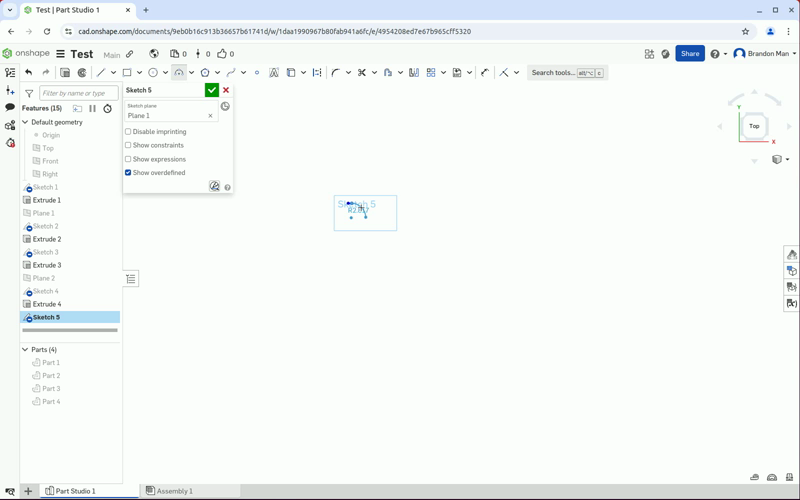
key(esc)
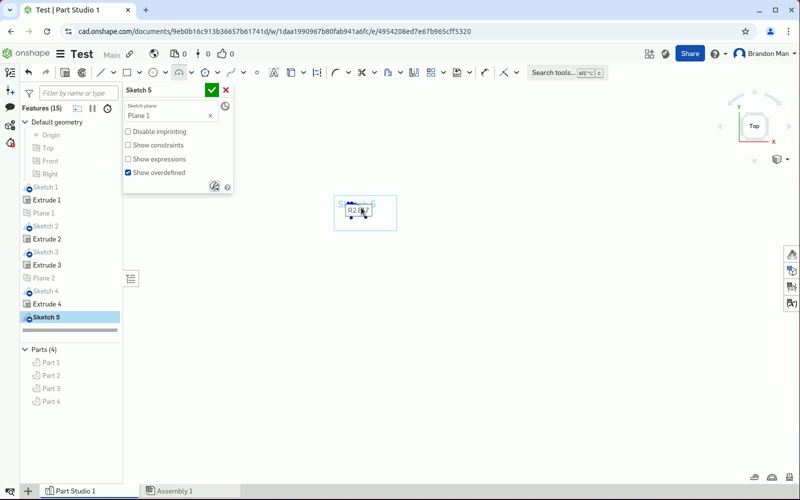
key(l)
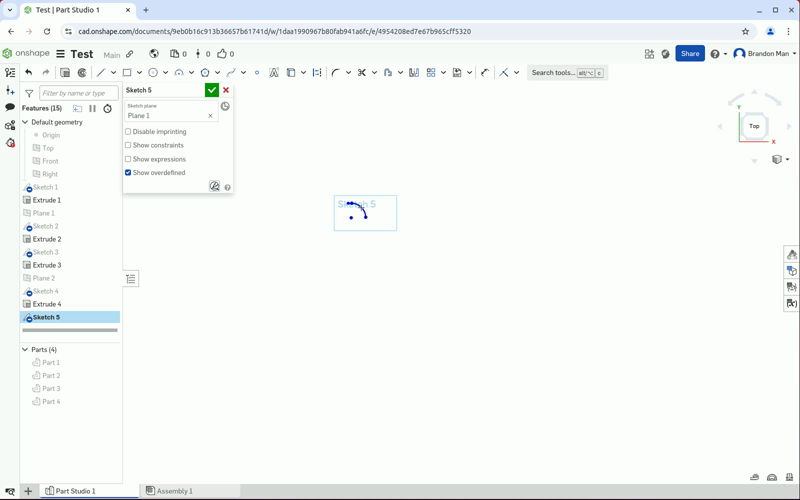
mouse_move(365, 217)
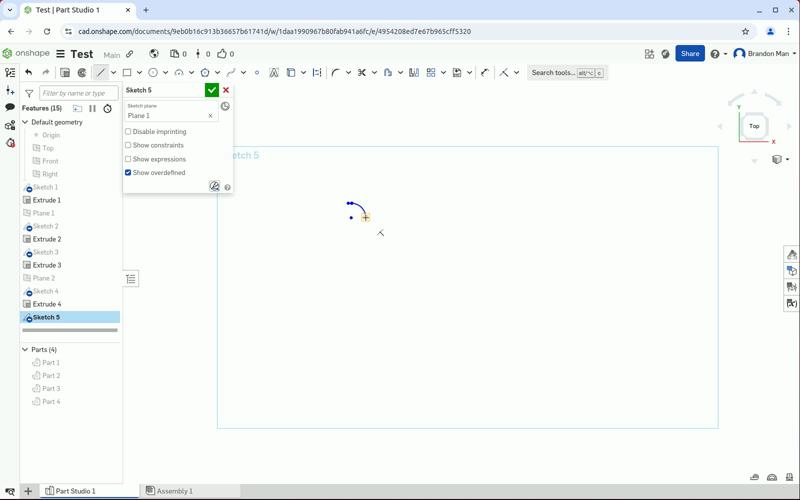
click(365, 217)
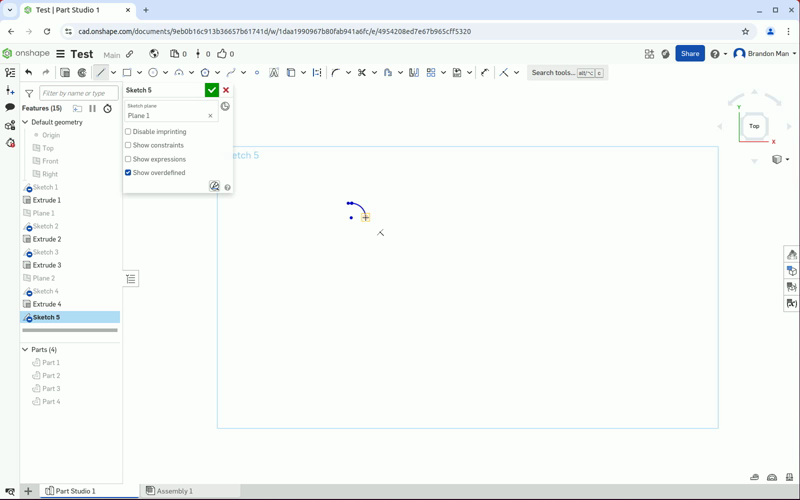
key_down(shift)
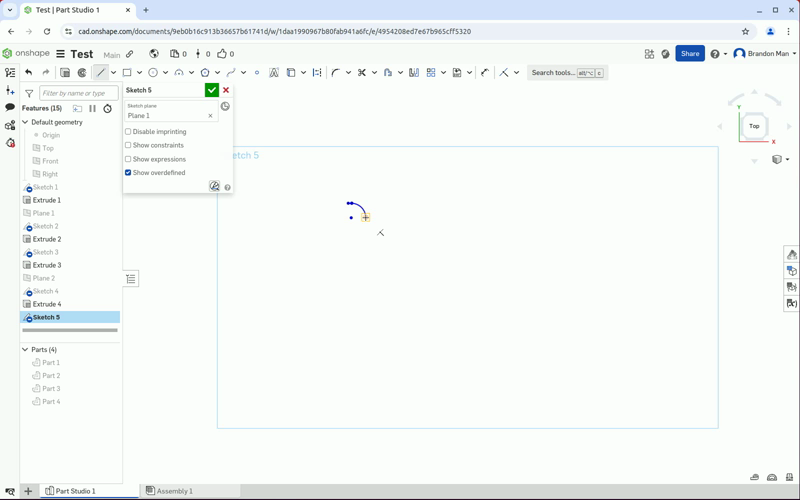
mouse_move(395, 217)
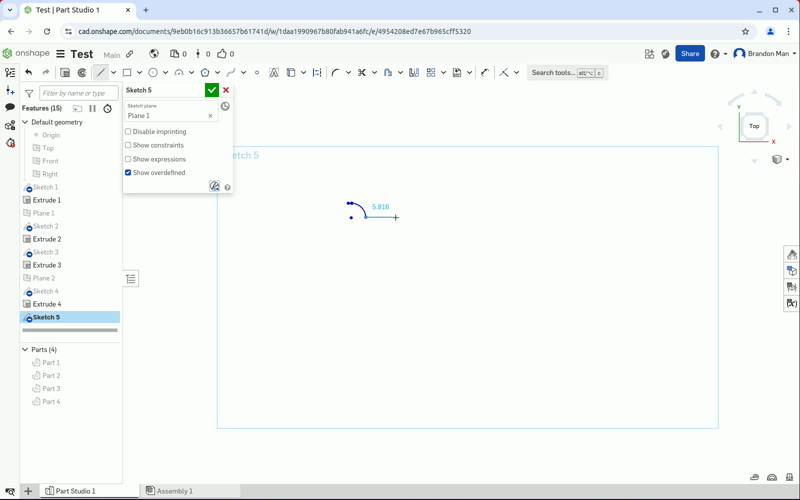
mouse_move(369, 217)
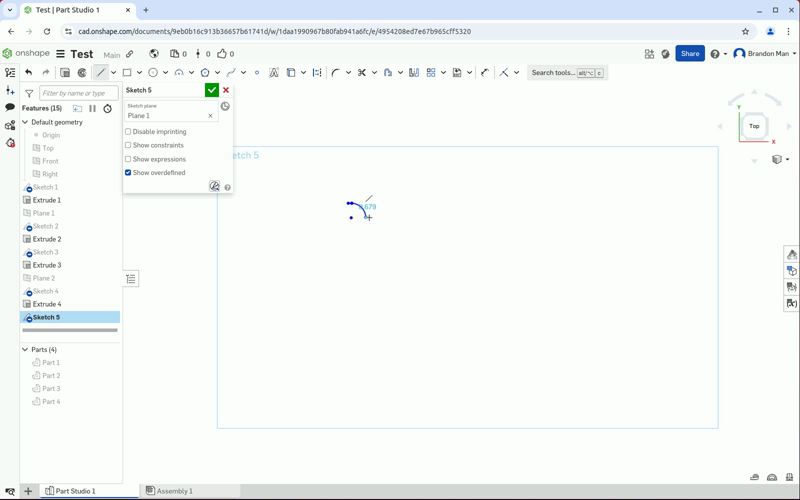
scroll(6)
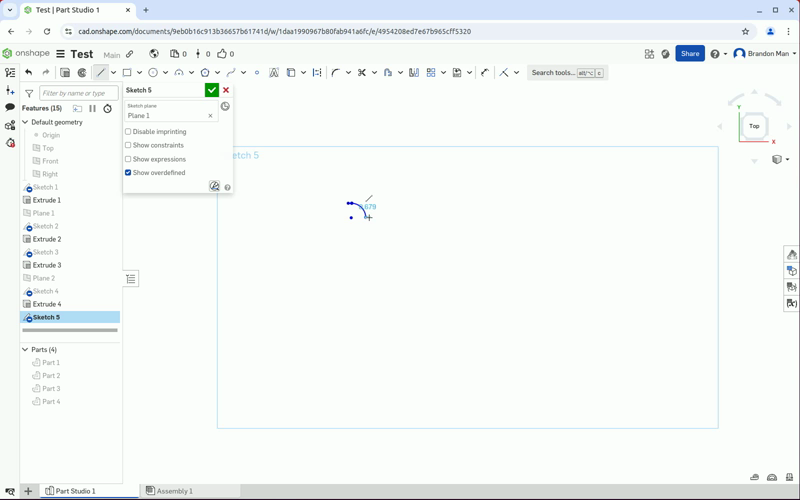
scroll(6)
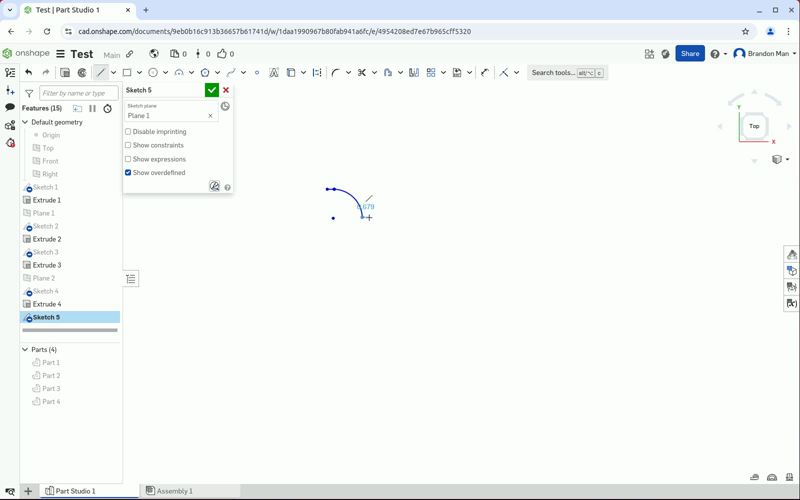
scroll(6)
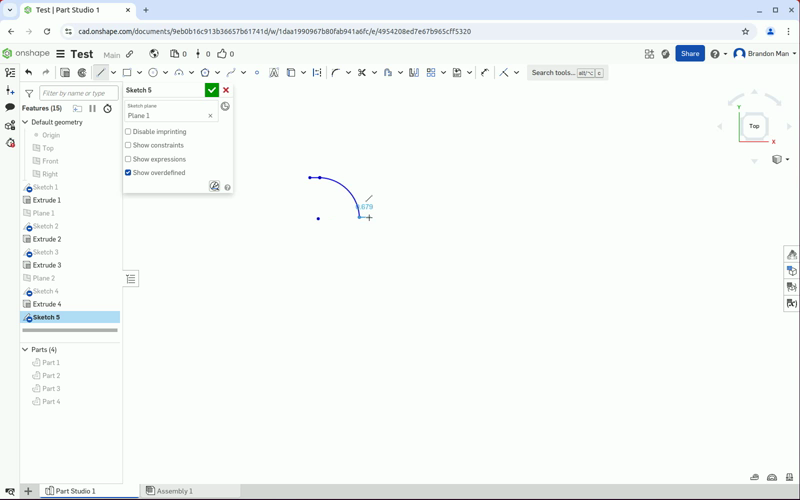
scroll(6)
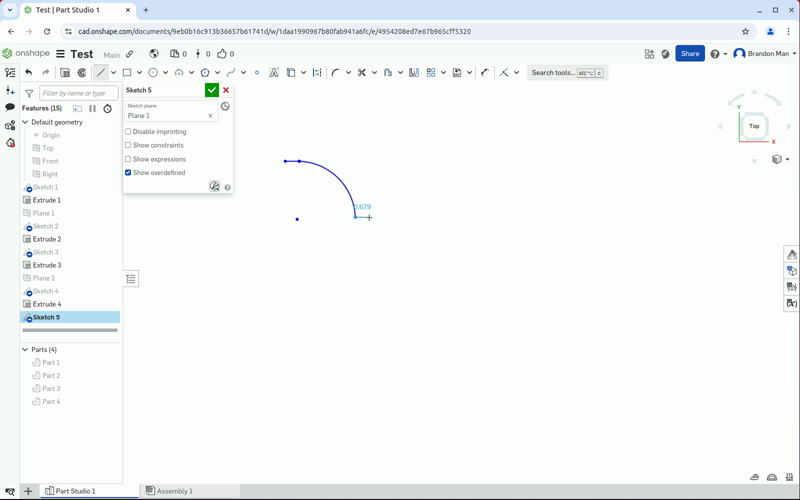
scroll(6)
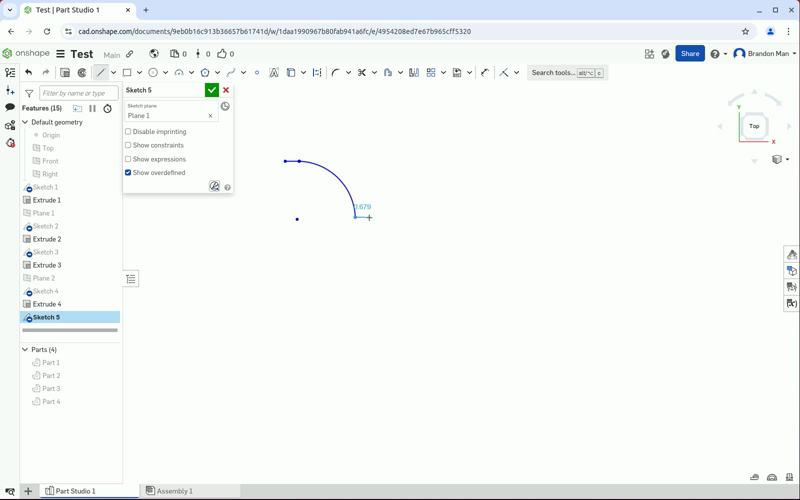
scroll(6)
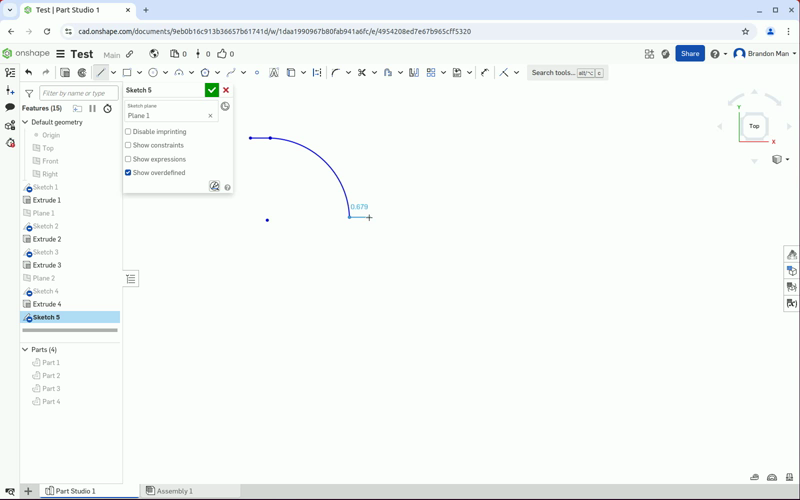
scroll(6)
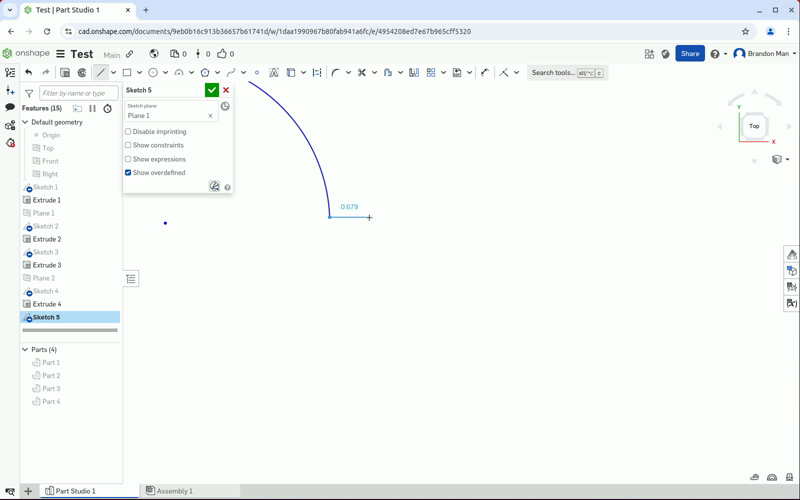
click(369, 217)
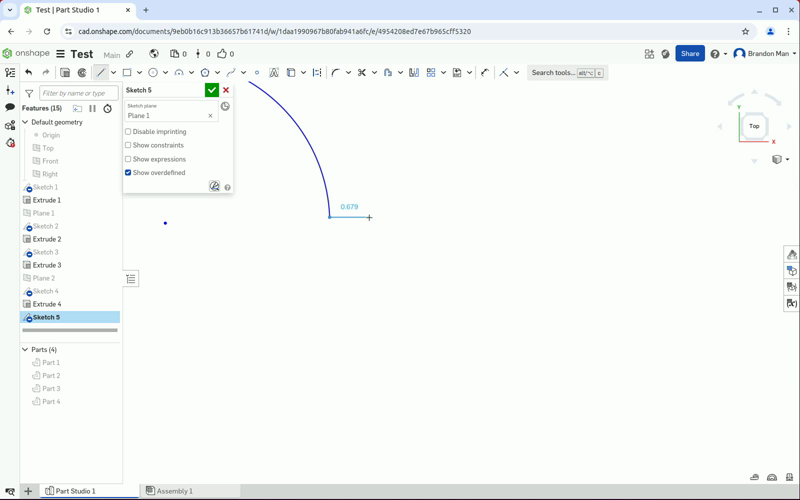
scroll(-6)
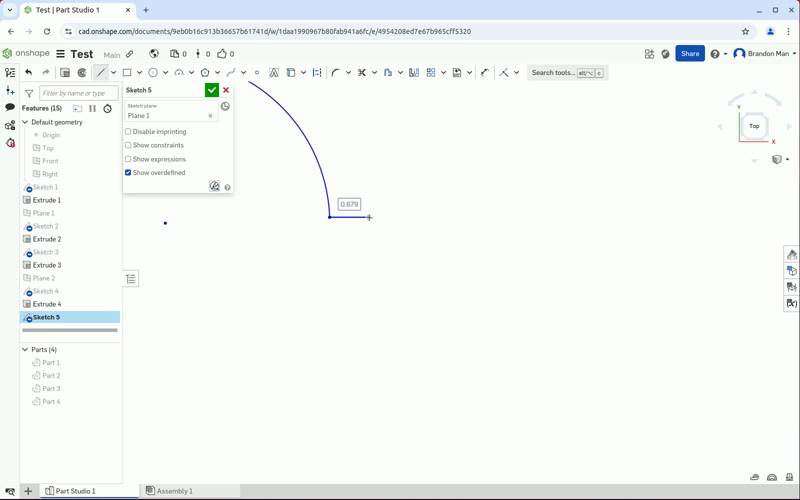
scroll(-6)
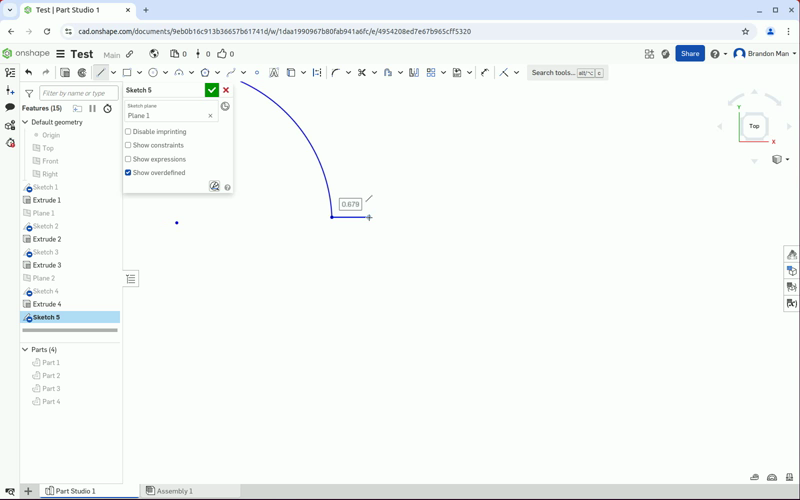
scroll(-6)
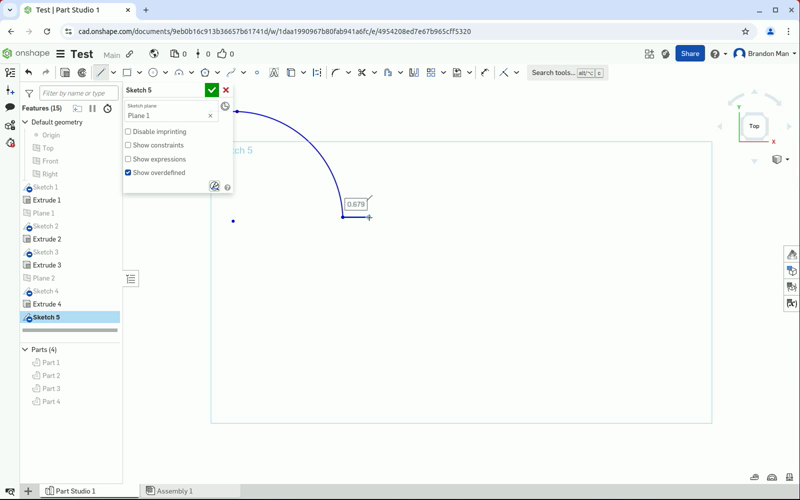
scroll(-6)
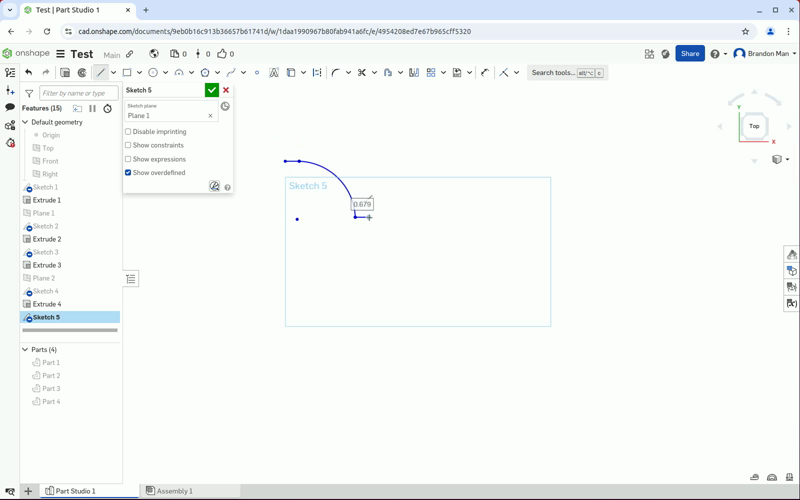
scroll(-6)
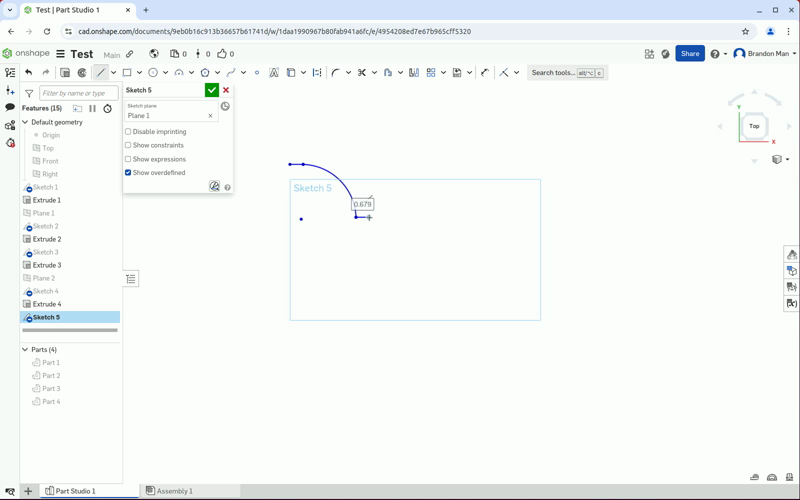
scroll(-6)
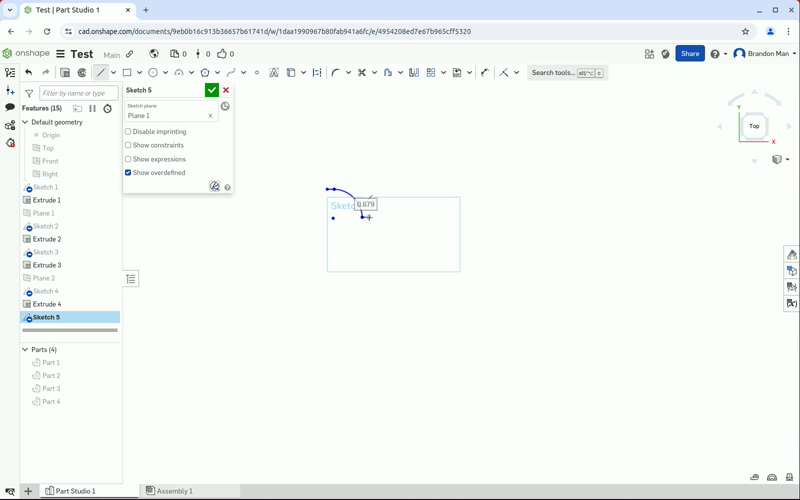
scroll(-6)
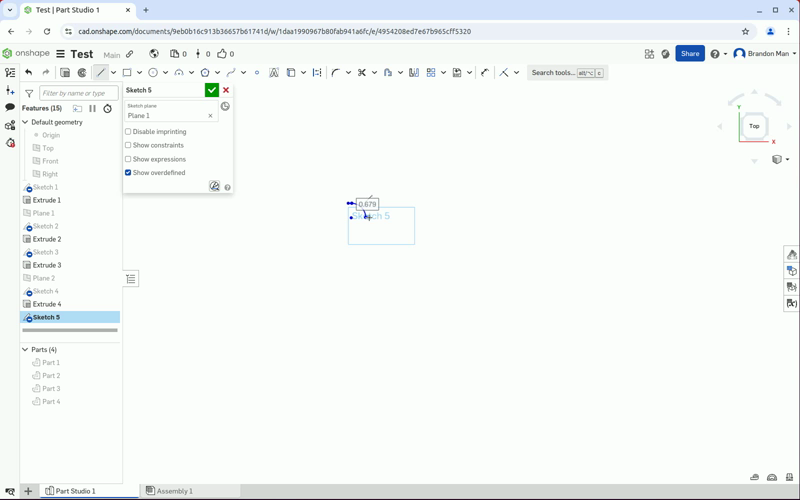
key_up(shift)
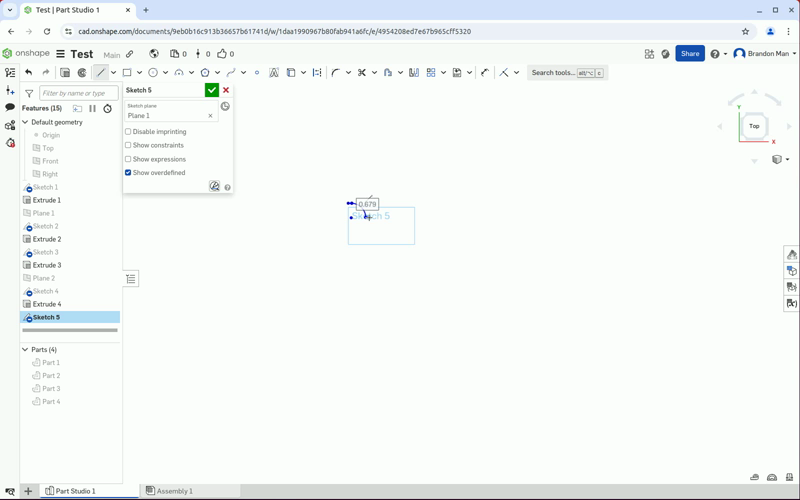
key_down(shift)
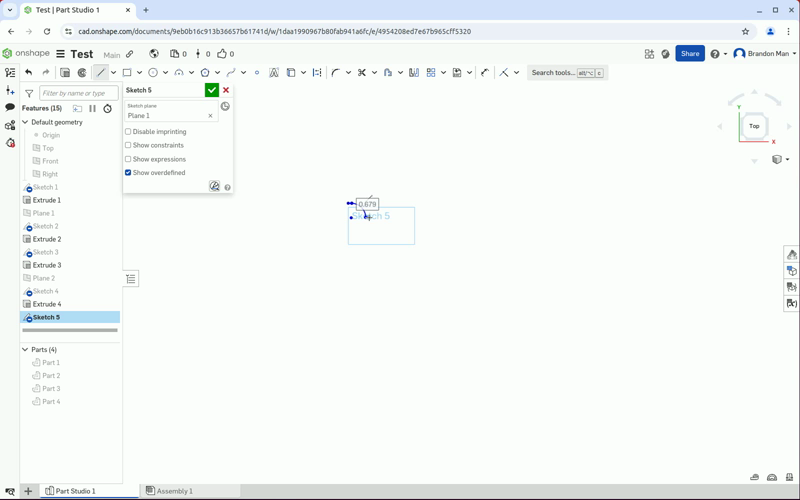
mouse_move(399, 217)
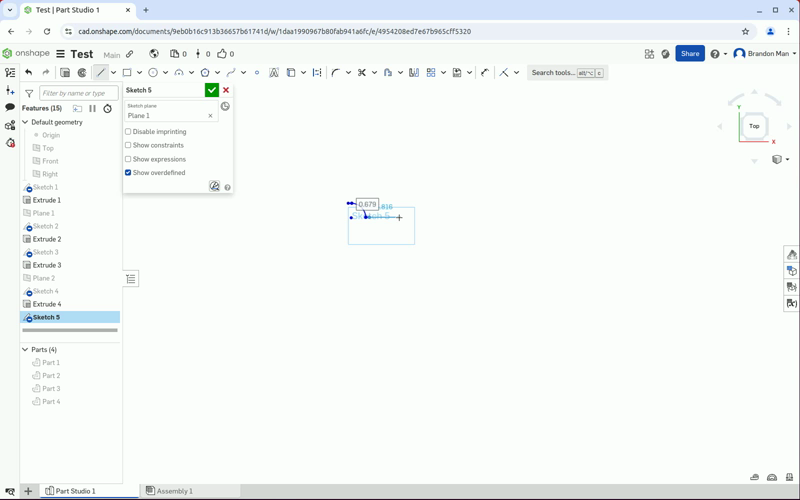
mouse_move(369, 213)
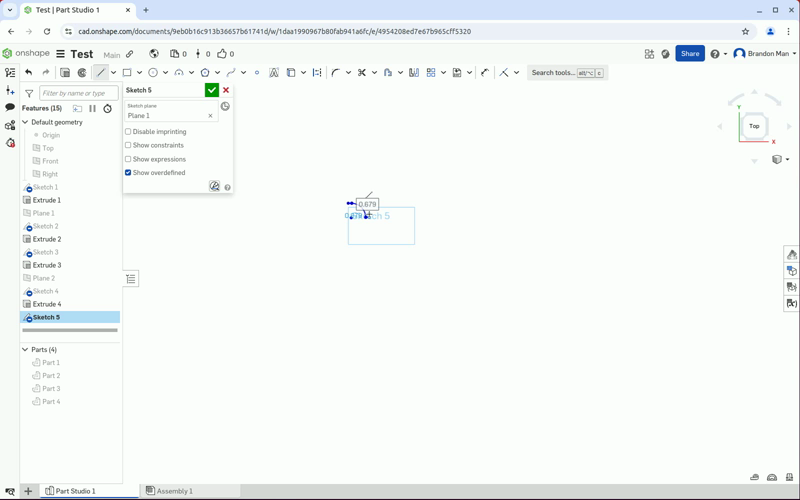
scroll(6)
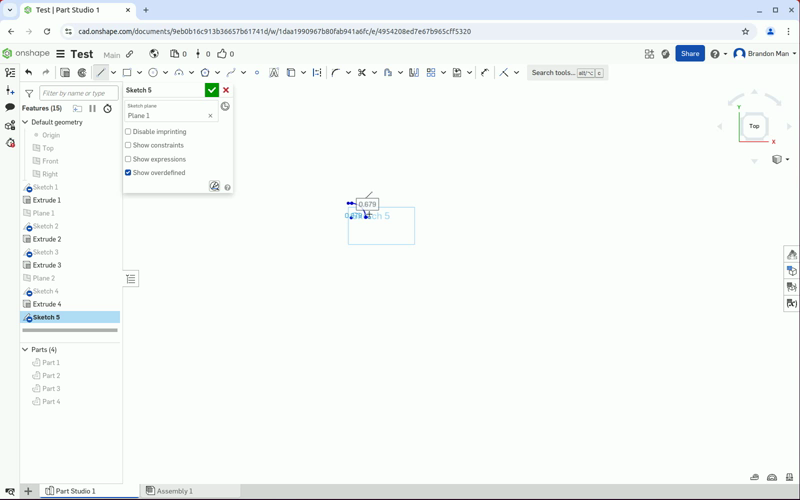
scroll(6)
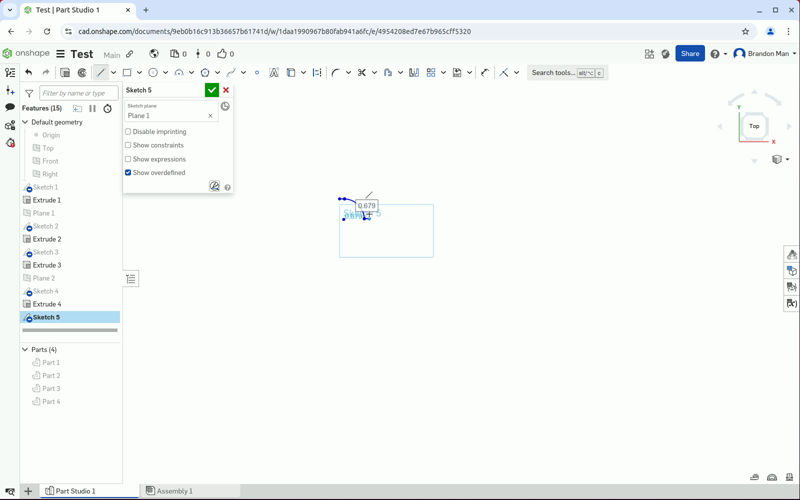
scroll(6)
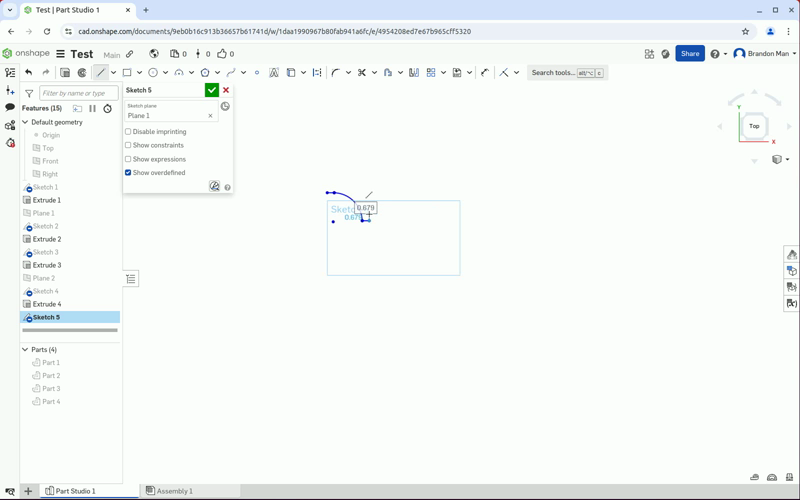
scroll(6)
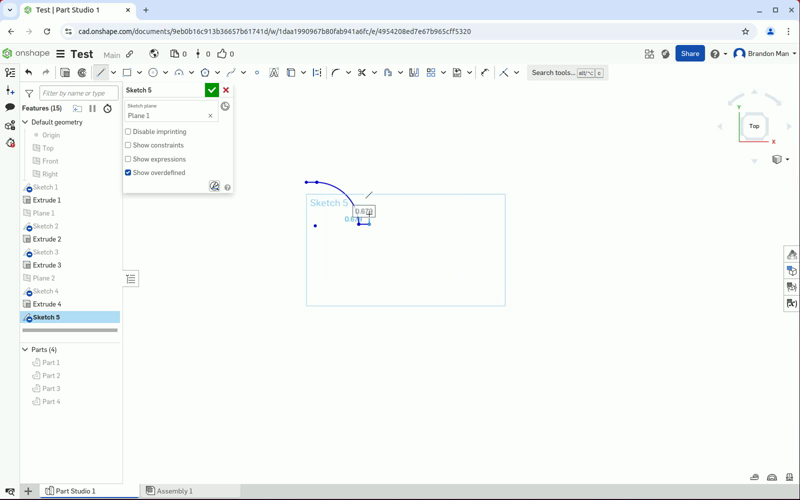
scroll(6)
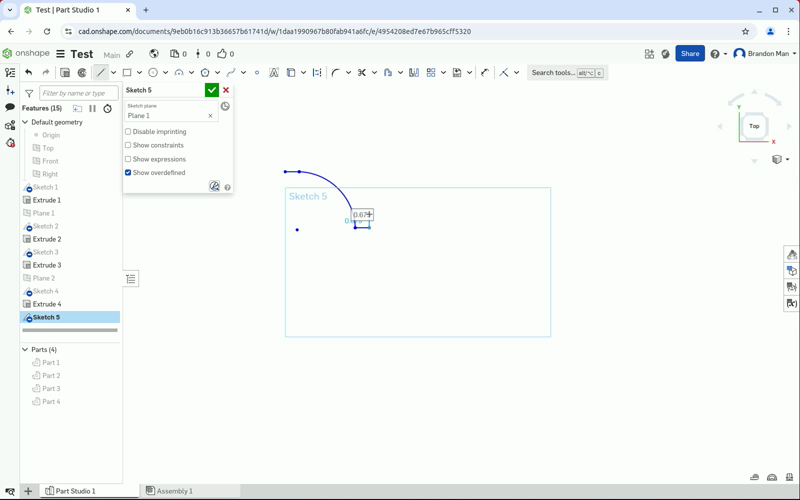
scroll(6)
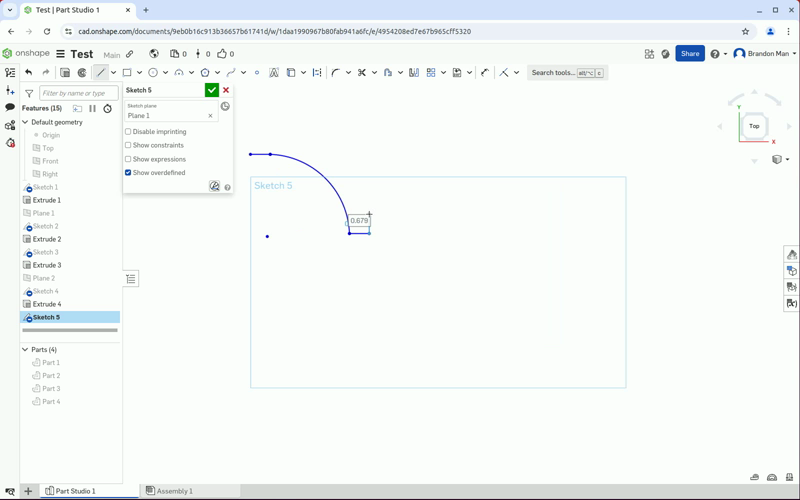
scroll(6)
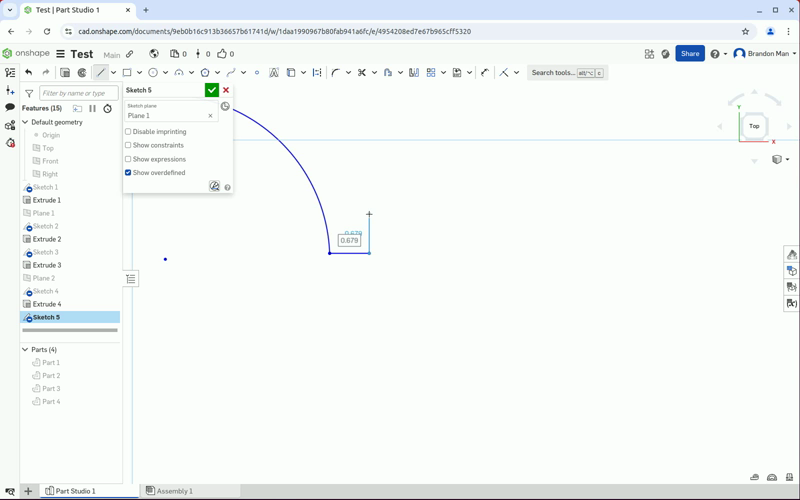
click(369, 213)
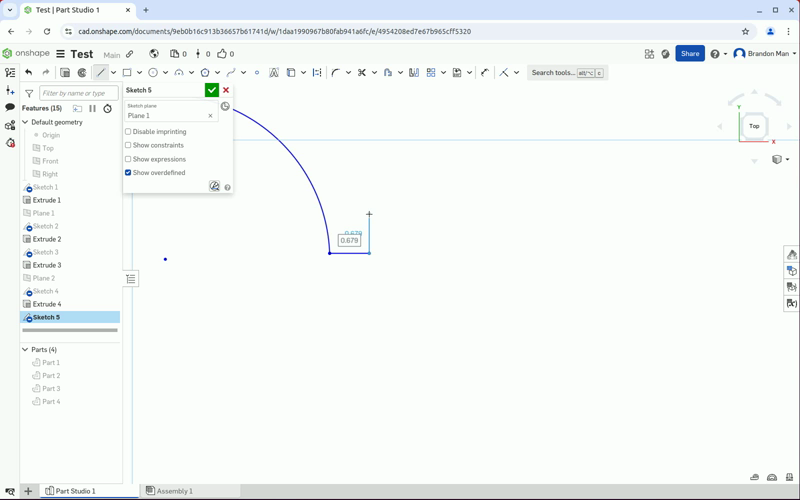
scroll(-6)
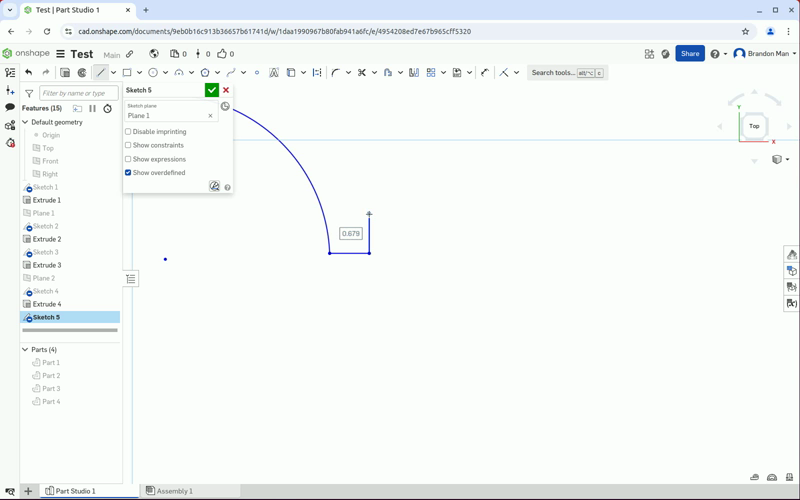
scroll(-6)
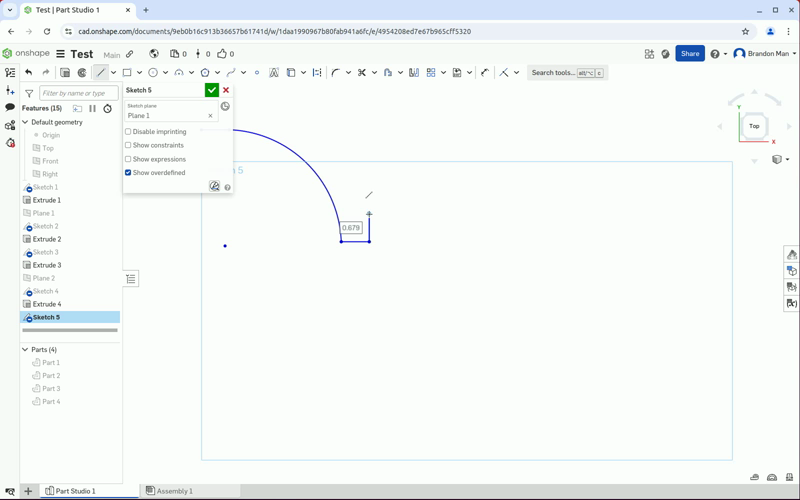
scroll(-6)
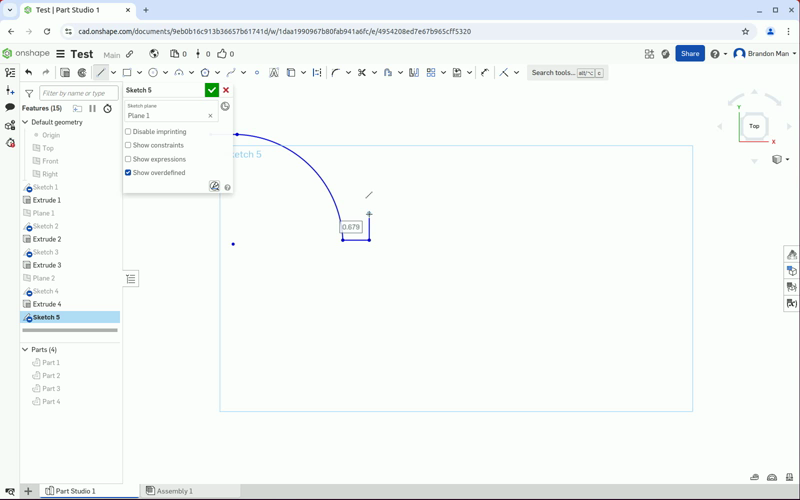
scroll(-6)
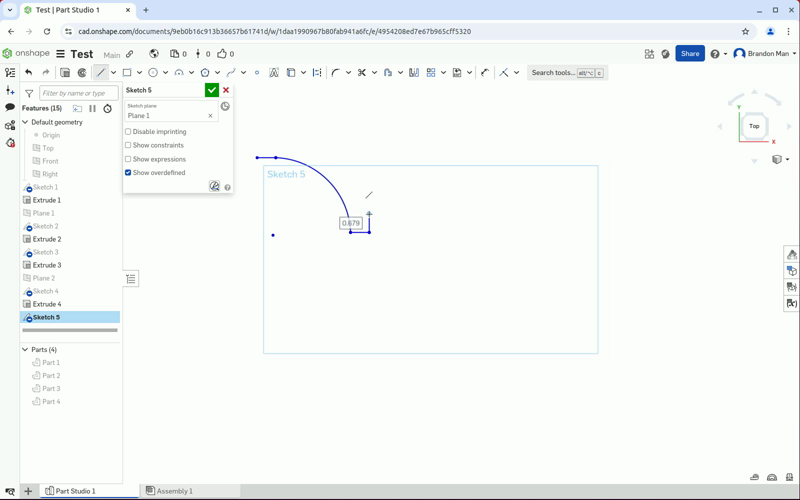
scroll(-6)
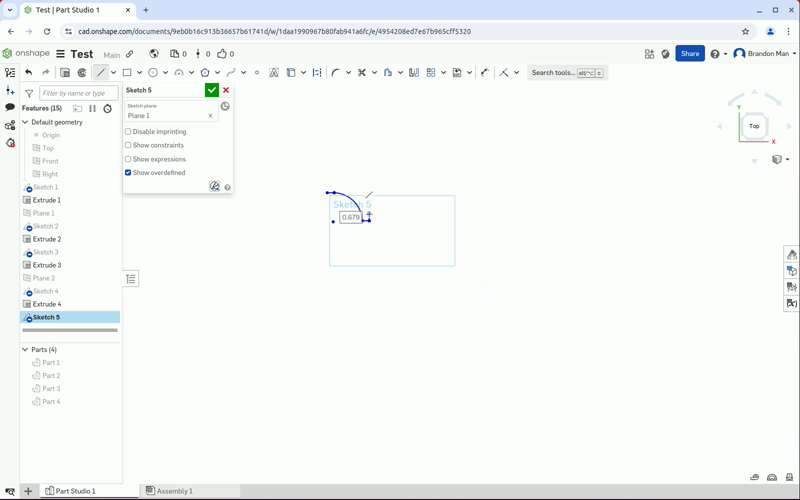
scroll(-6)
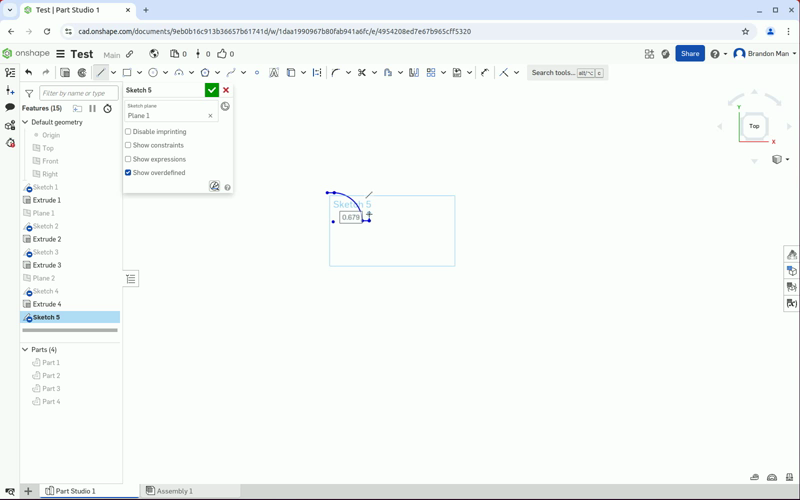
scroll(-6)
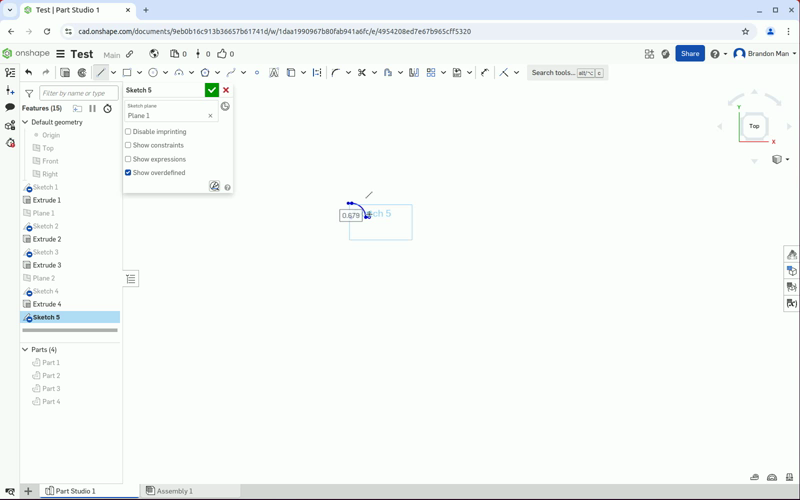
key_up(shift)
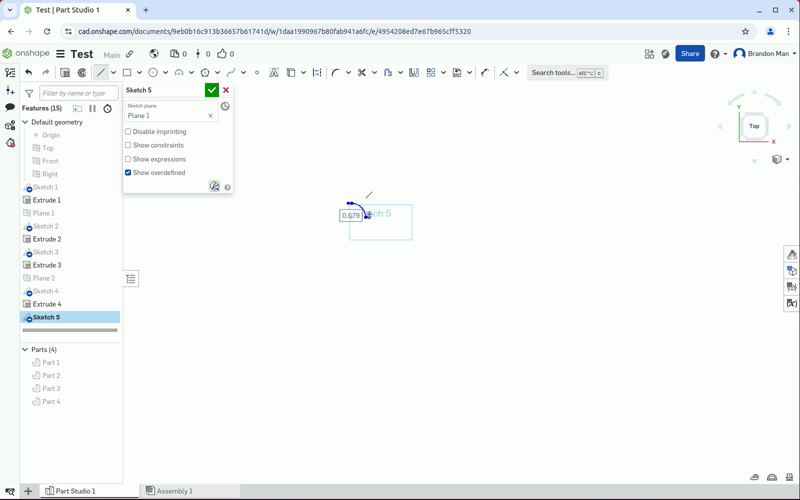
key(esc)
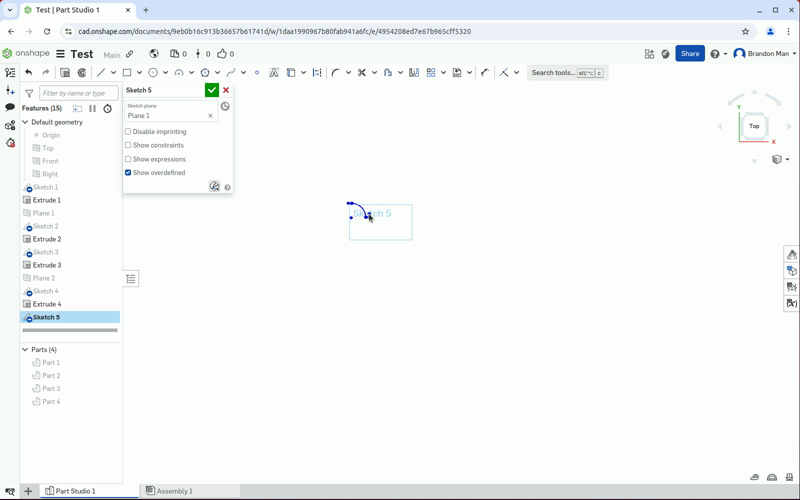
key(a)
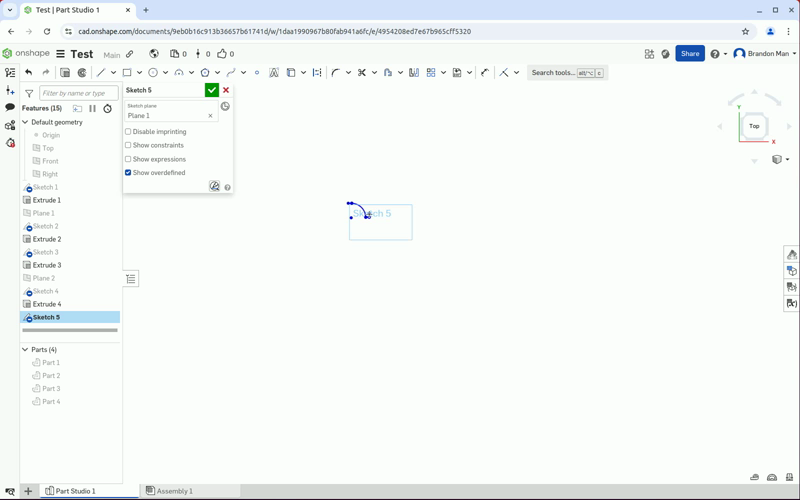
mouse_move(369, 213)
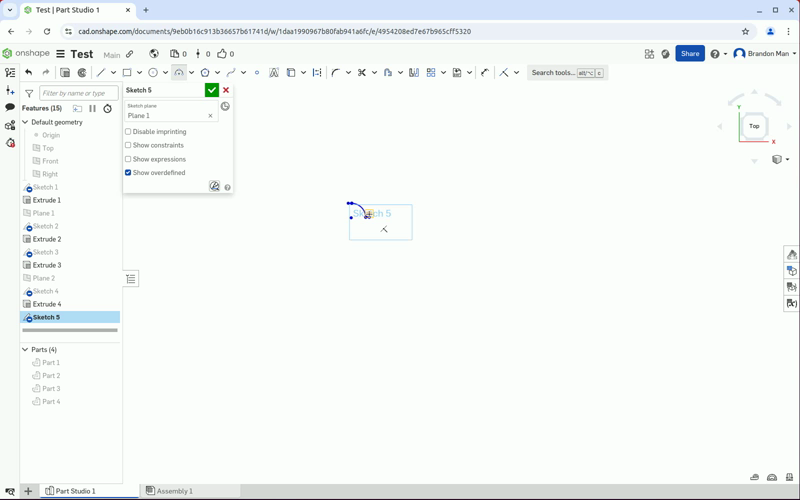
scroll(6)
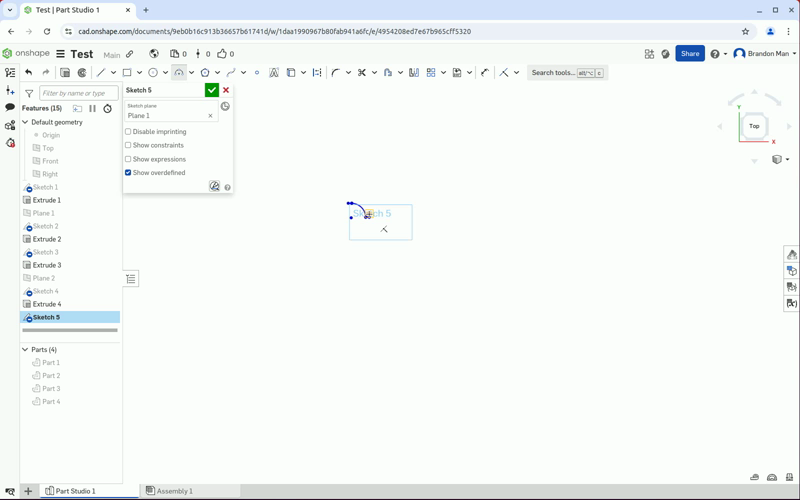
scroll(6)
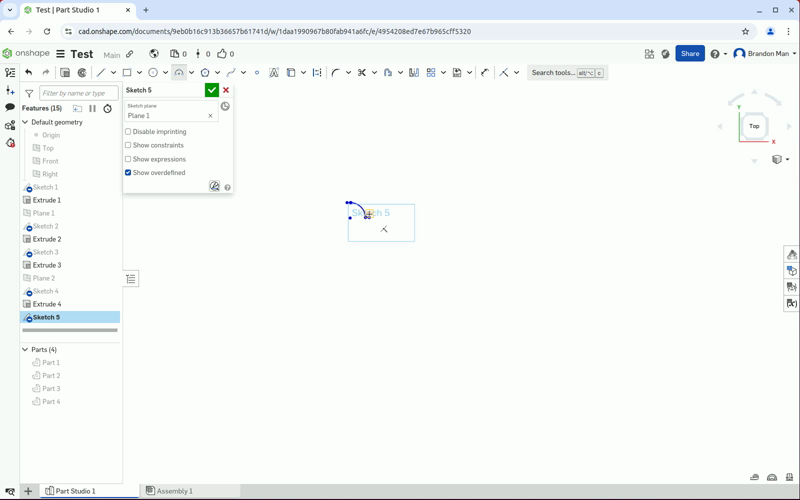
scroll(6)
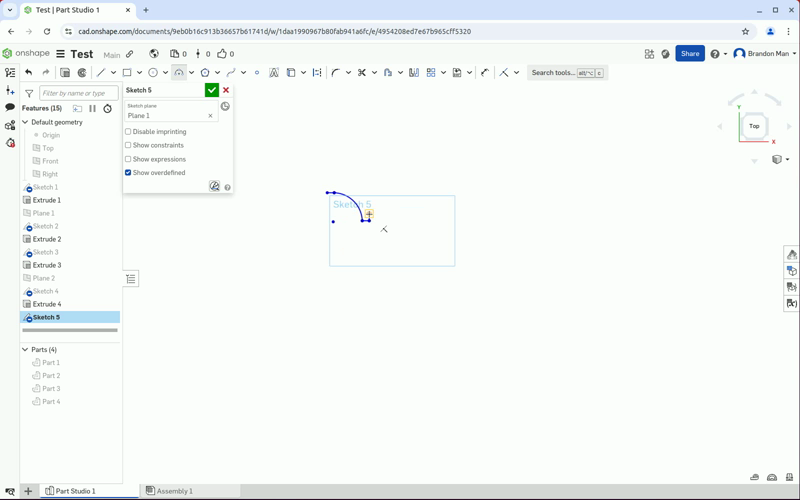
scroll(6)
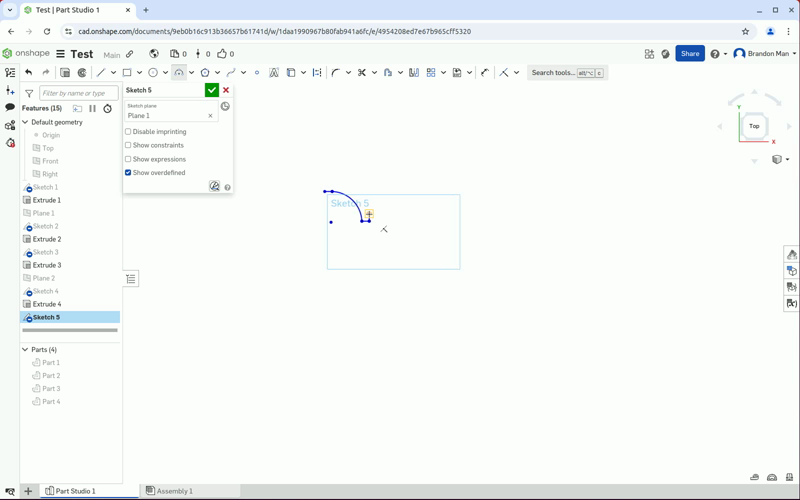
scroll(6)
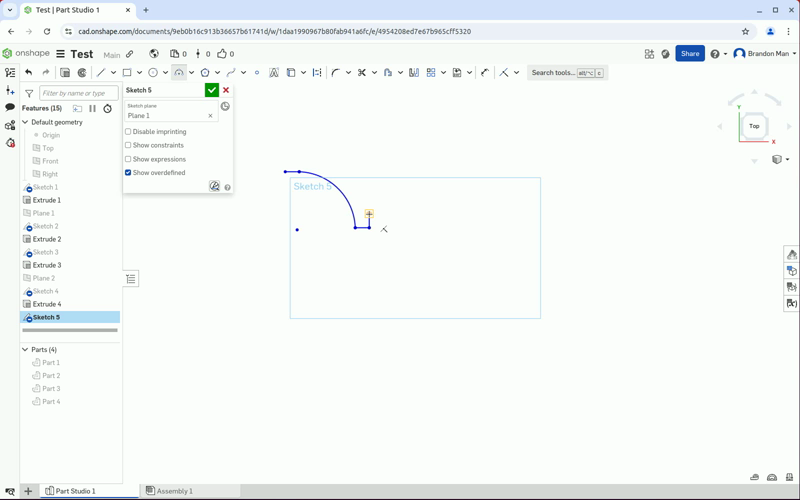
scroll(6)
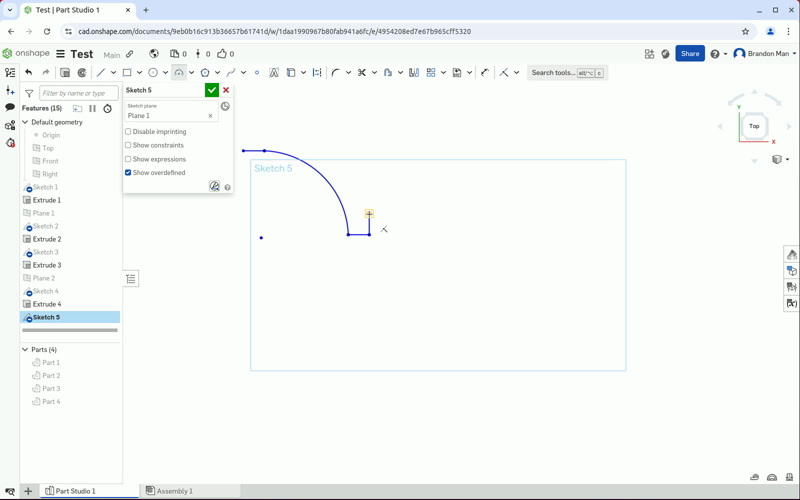
scroll(6)
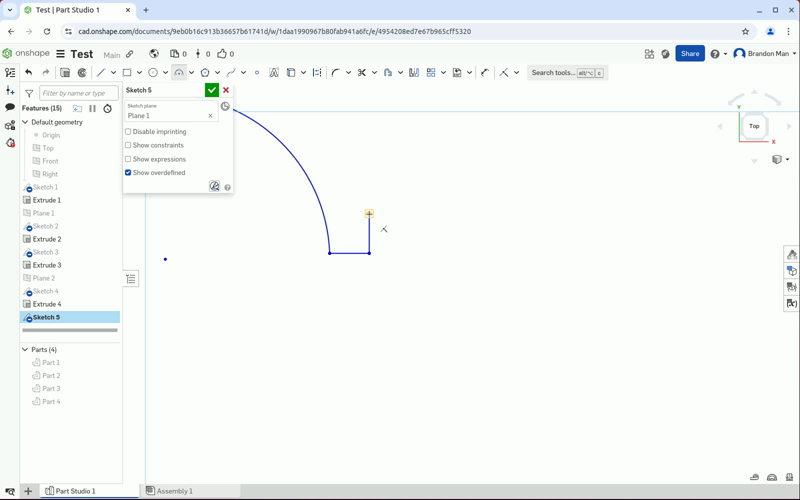
click(369, 213)
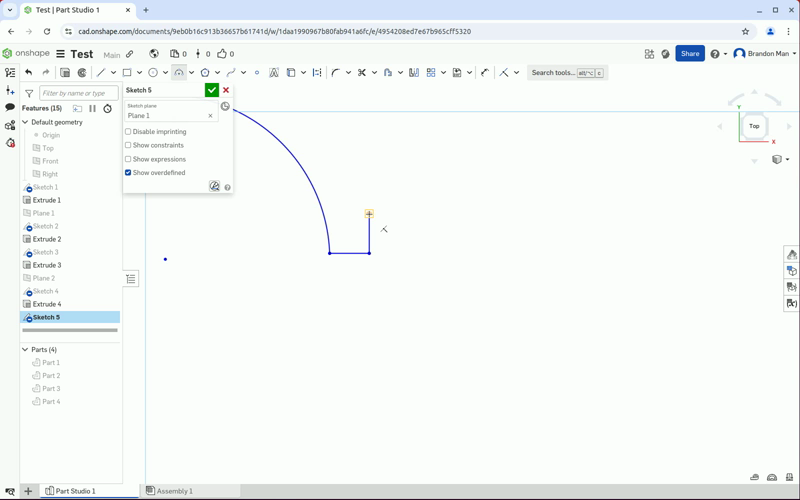
scroll(-6)
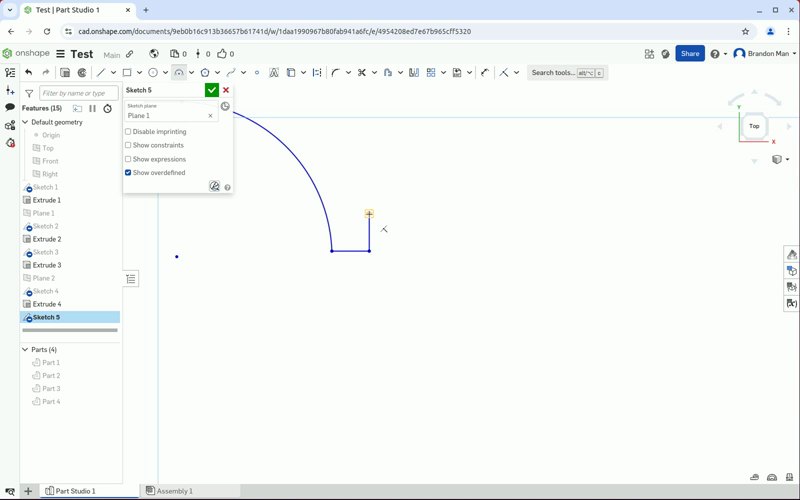
scroll(-6)
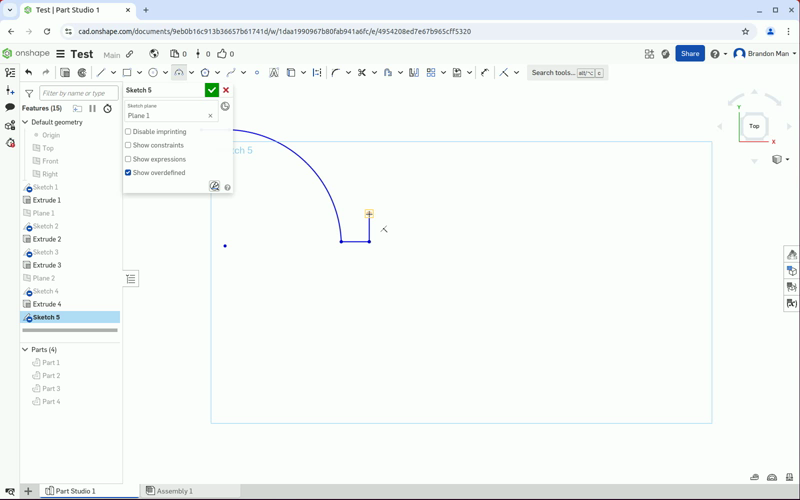
scroll(-6)
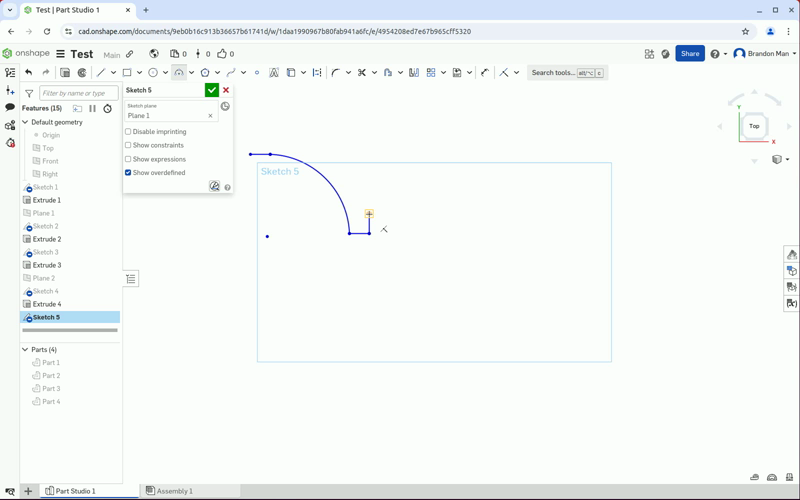
scroll(-6)
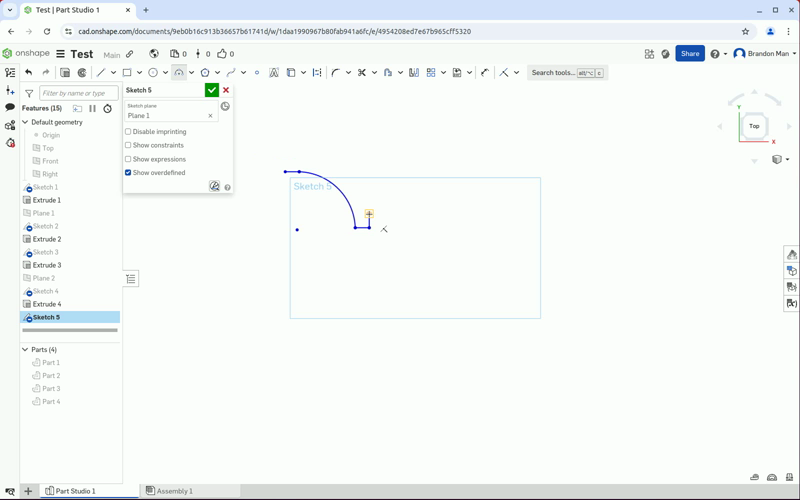
scroll(-6)
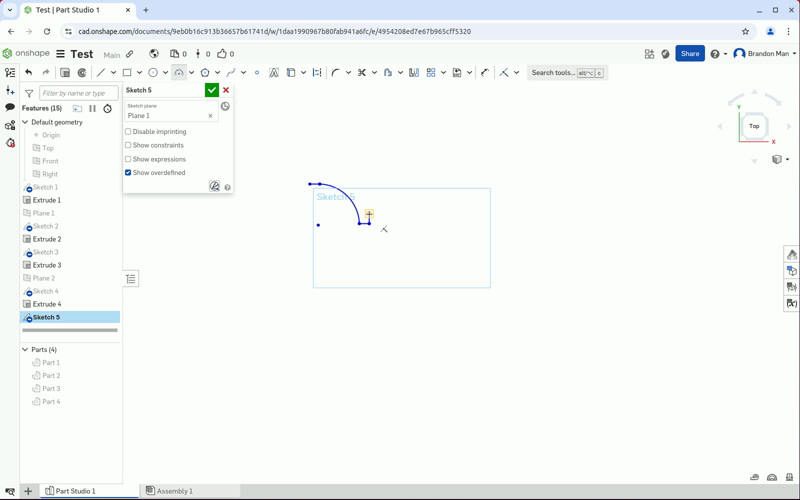
scroll(-6)
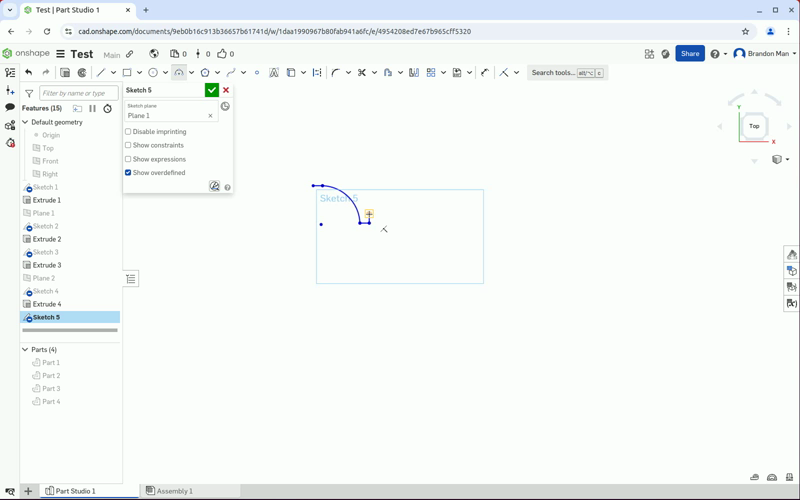
scroll(-6)
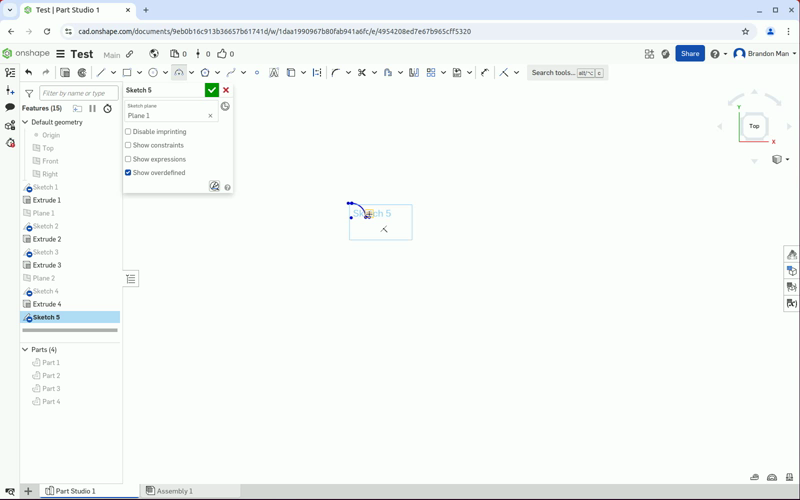
key_down(shift)
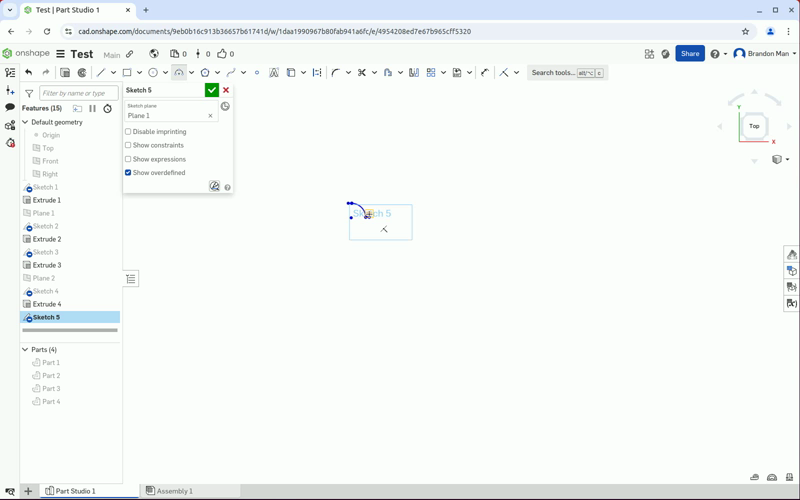
mouse_move(355, 199)
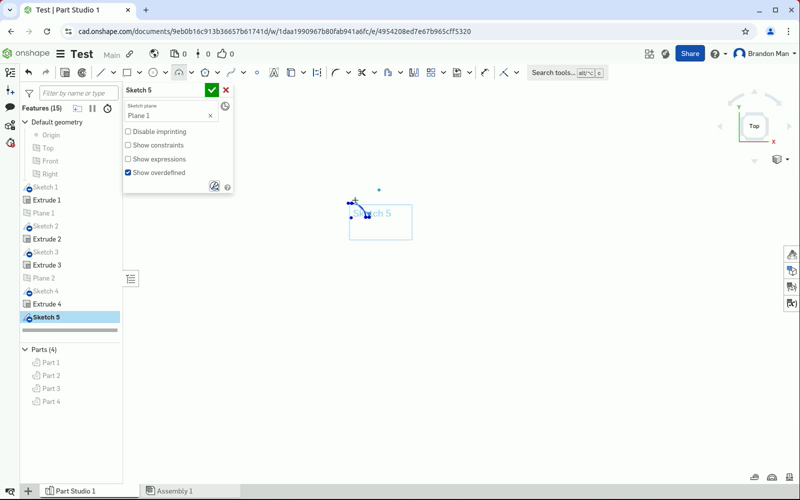
click(355, 199)
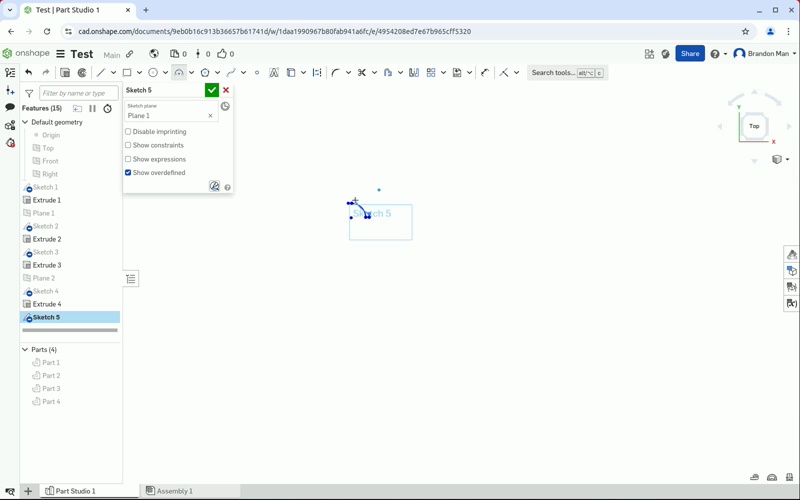
mouse_move(365, 204)
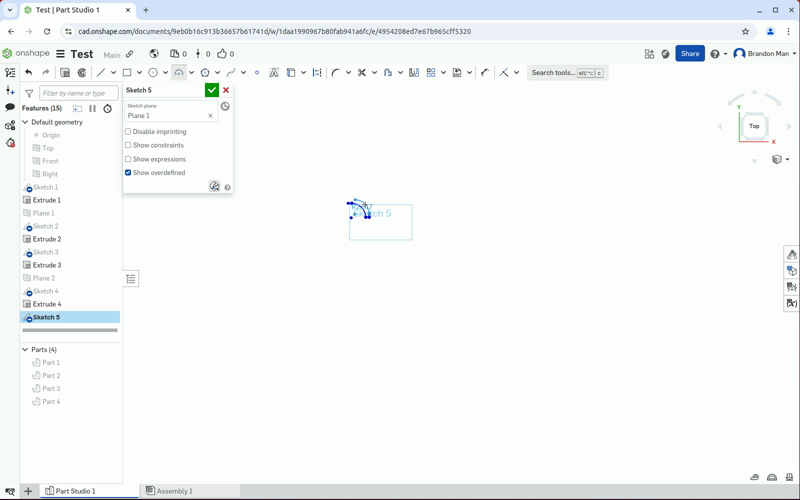
click(365, 204)
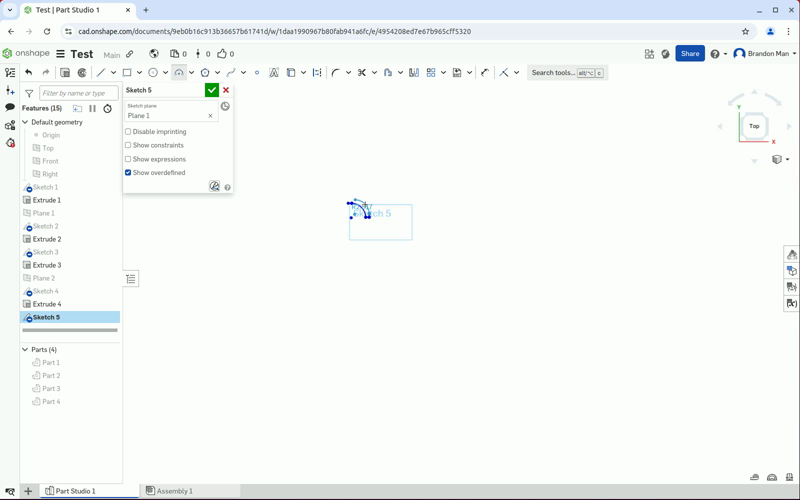
key_up(shift)
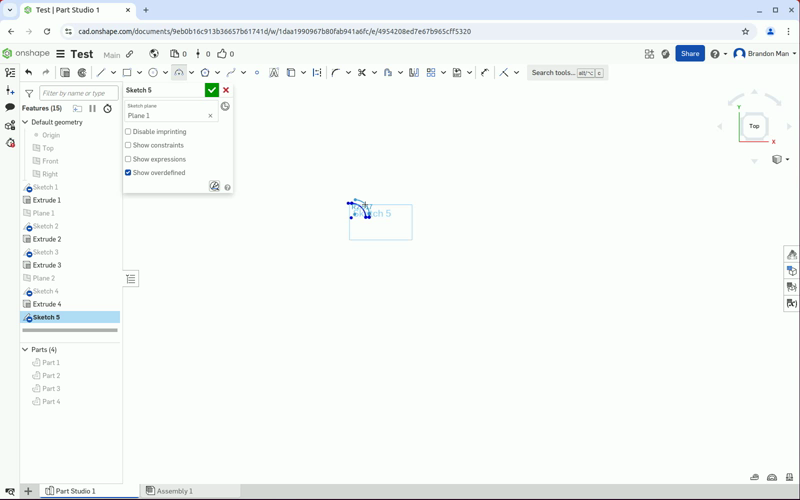
key(esc)
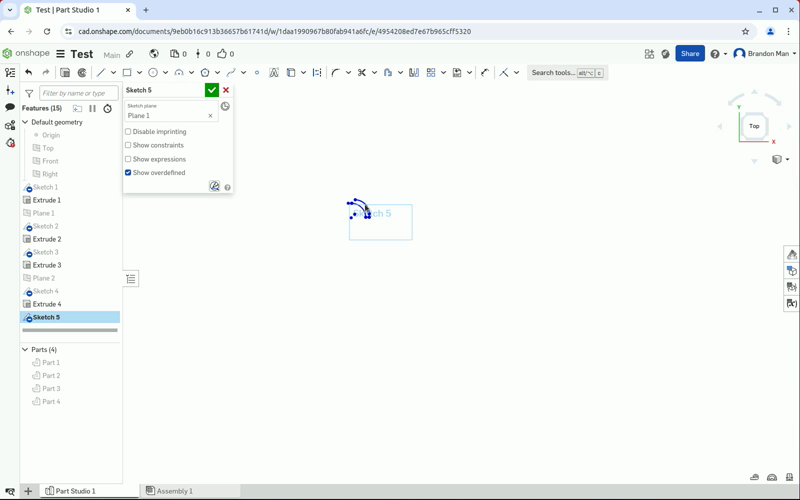
key(l)
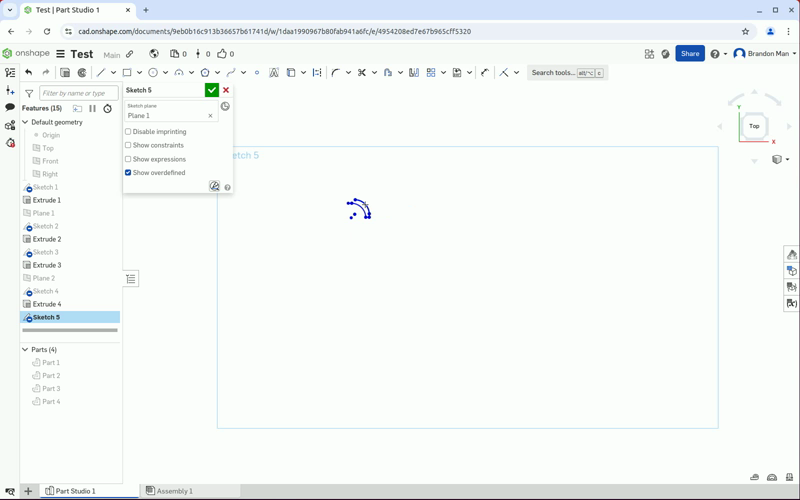
mouse_move(355, 199)
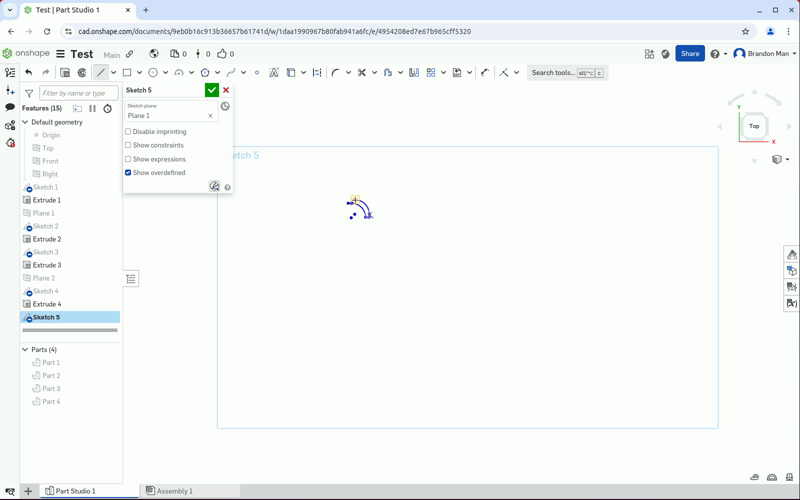
click(355, 199)
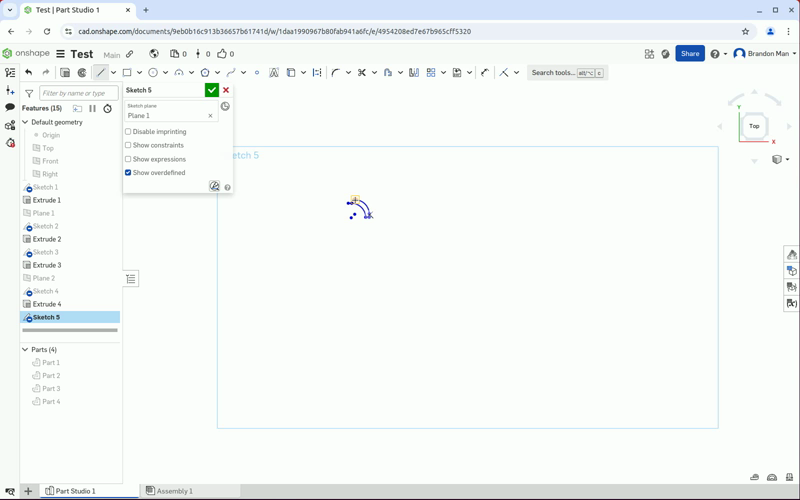
key_down(shift)
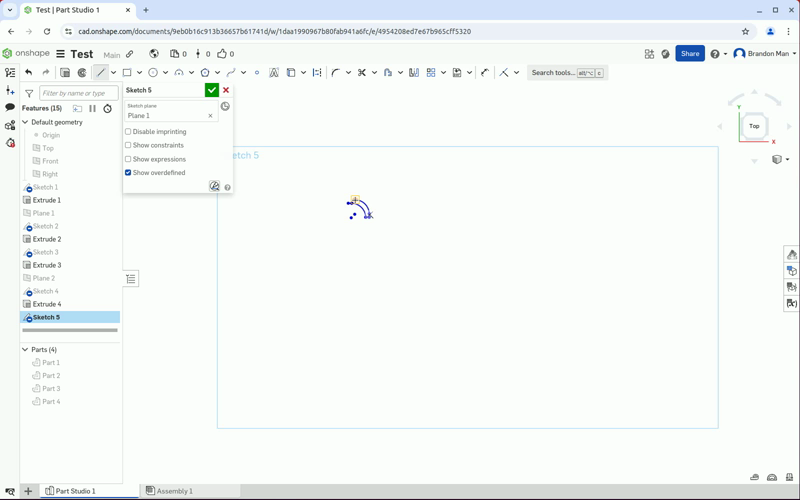
mouse_move(385, 199)
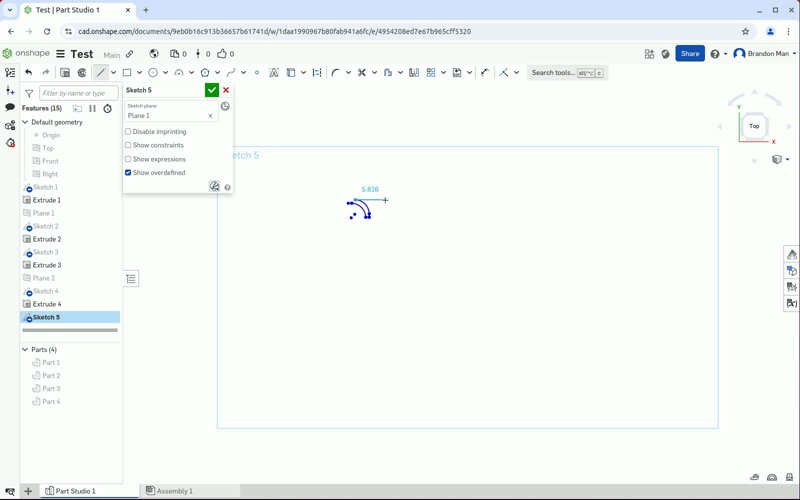
mouse_move(348, 199)
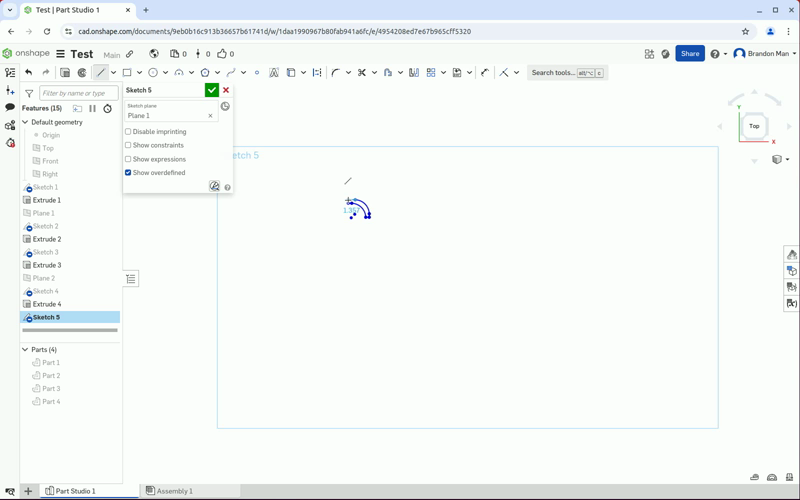
scroll(6)
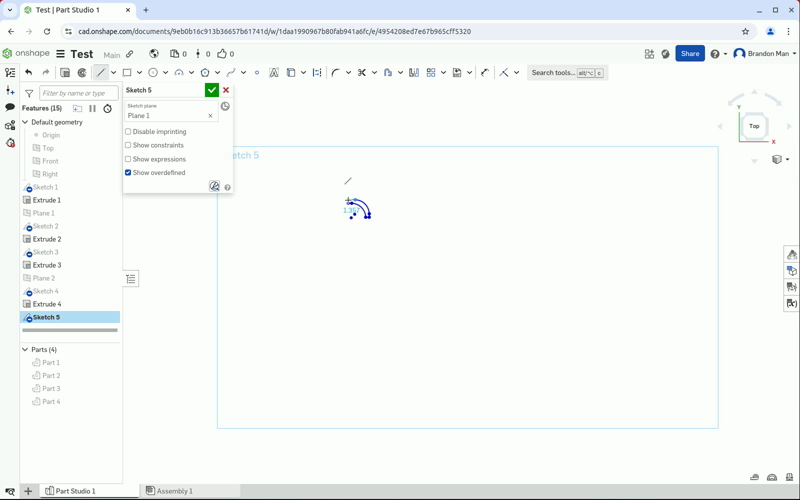
scroll(6)
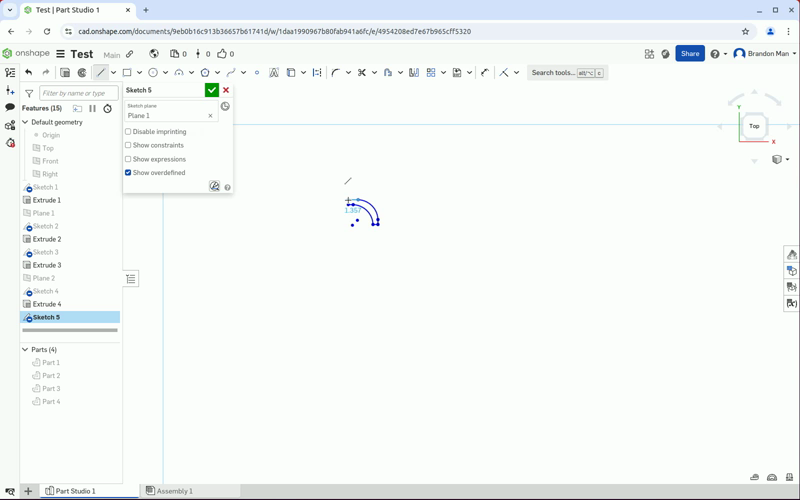
scroll(6)
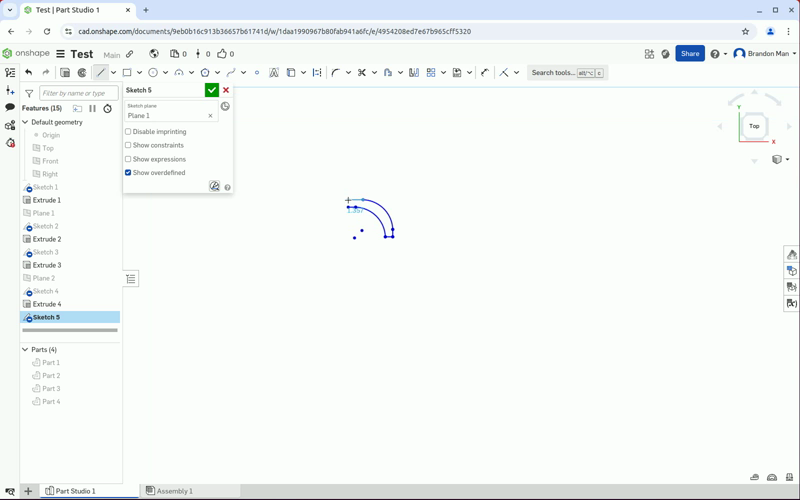
scroll(6)
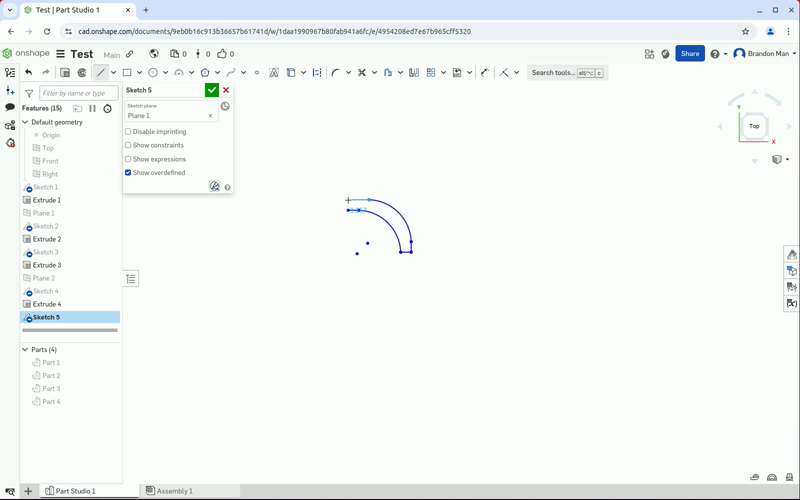
scroll(6)
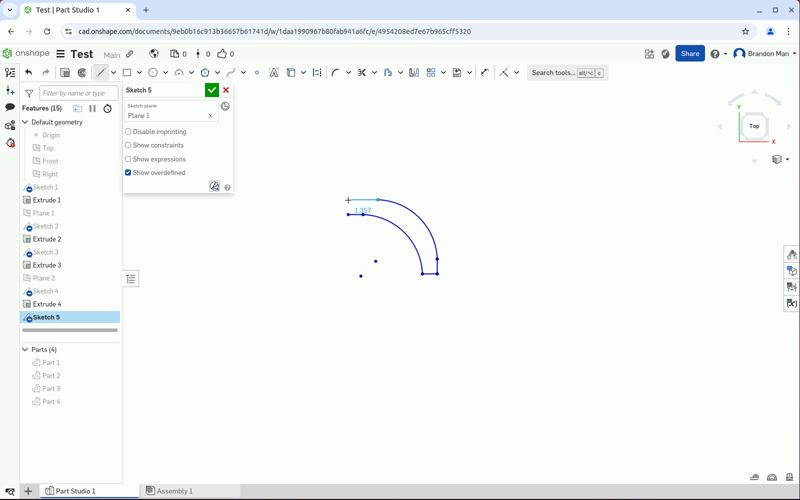
scroll(6)
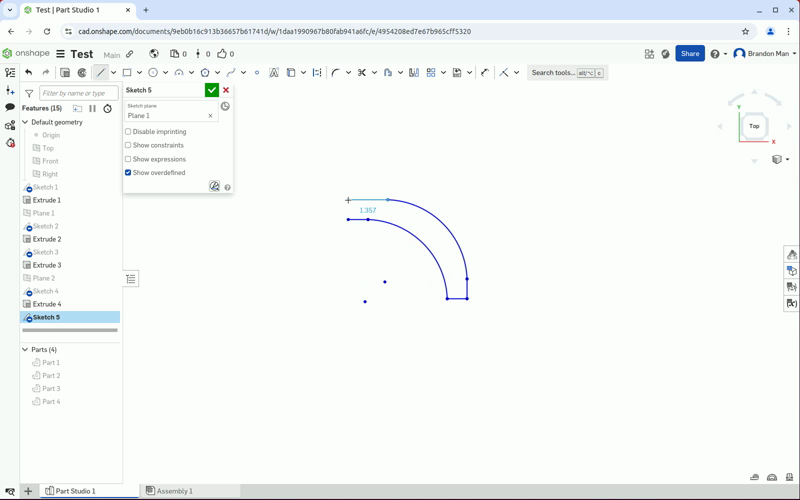
scroll(6)
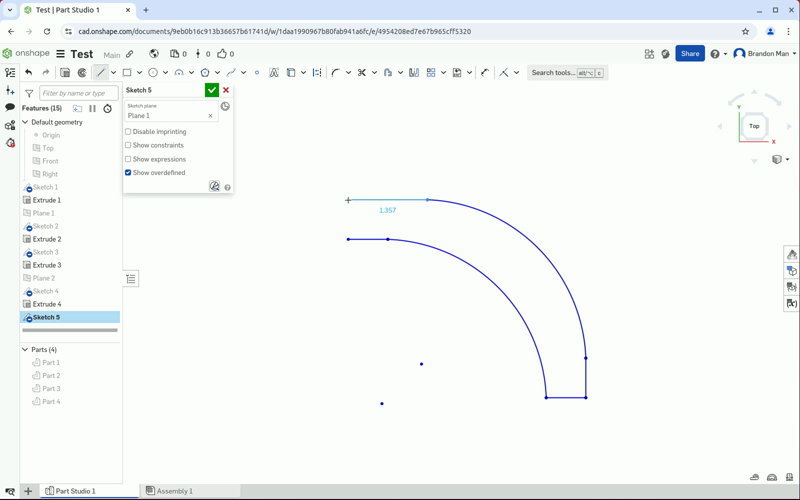
click(348, 199)
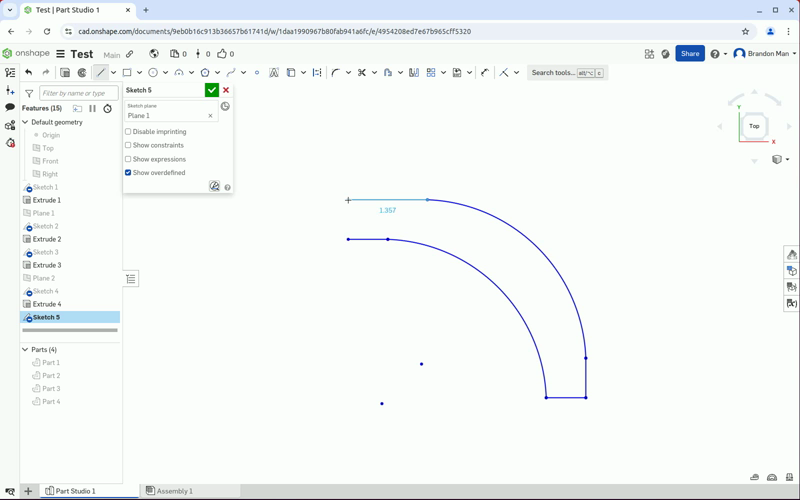
scroll(-6)
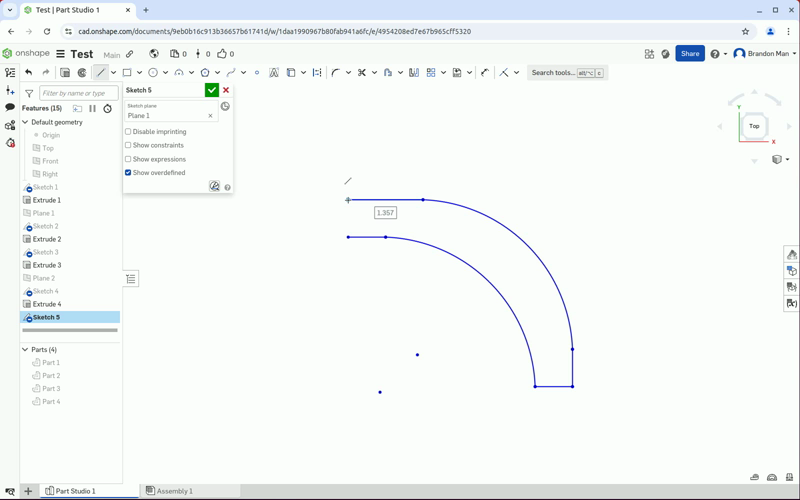
scroll(-6)
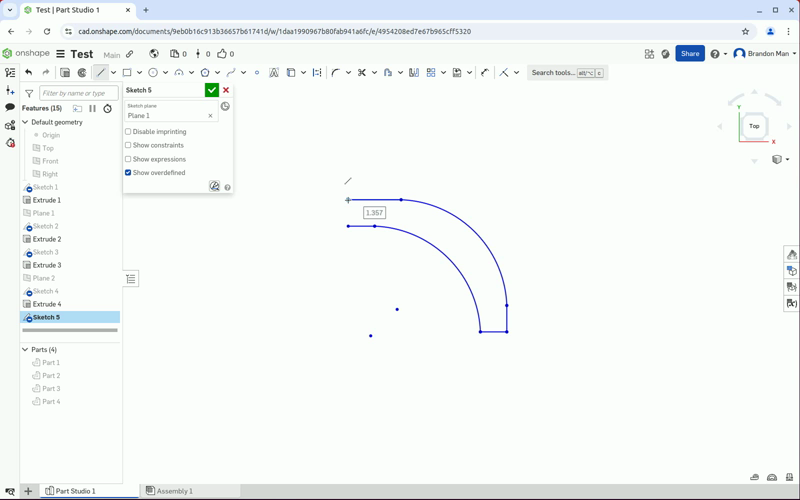
scroll(-6)
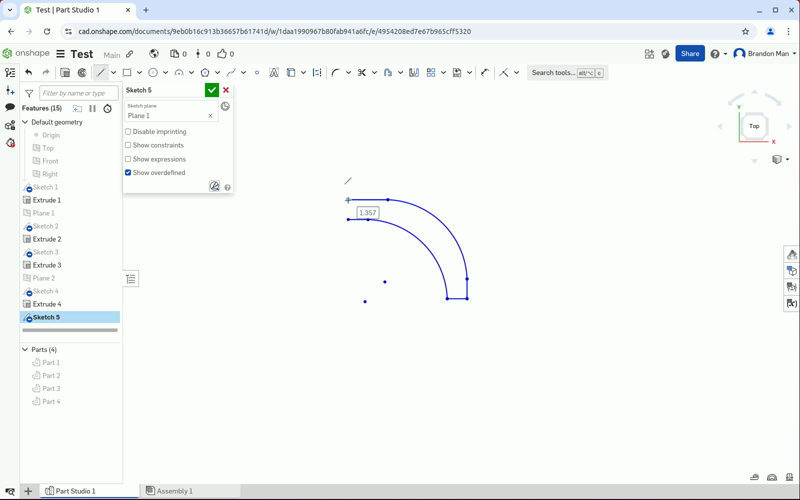
scroll(-6)
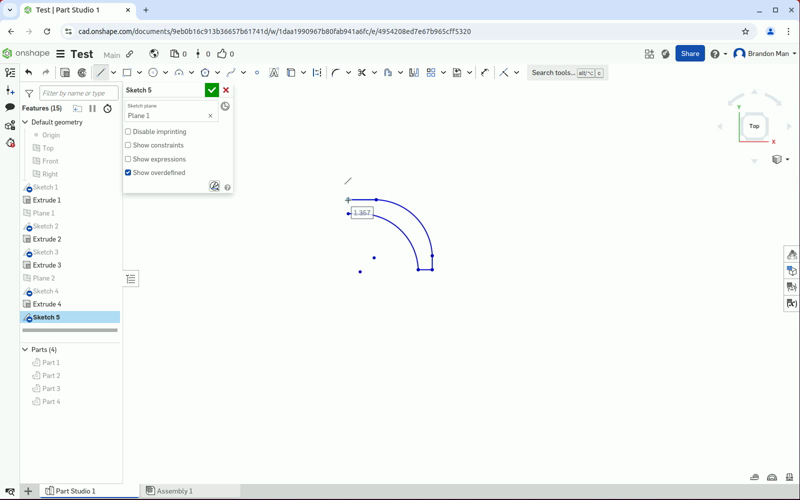
scroll(-6)
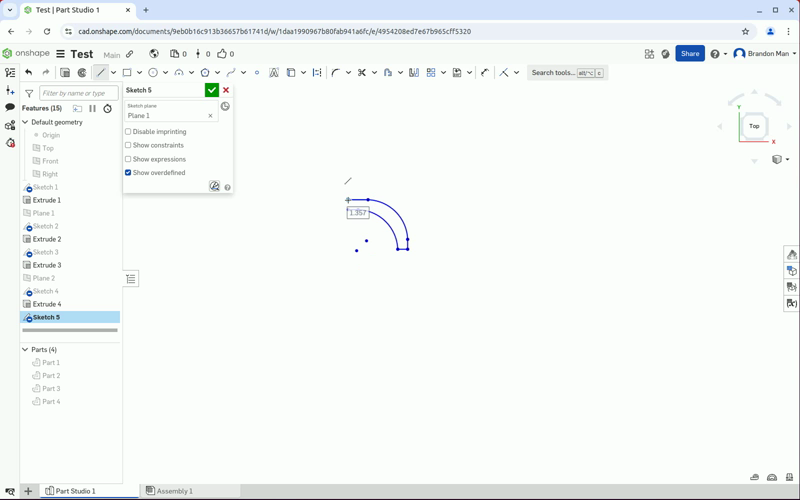
scroll(-6)
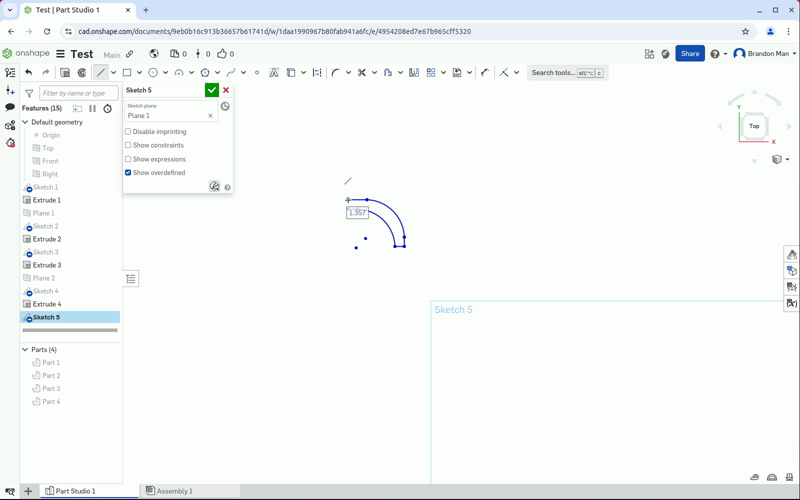
scroll(-6)
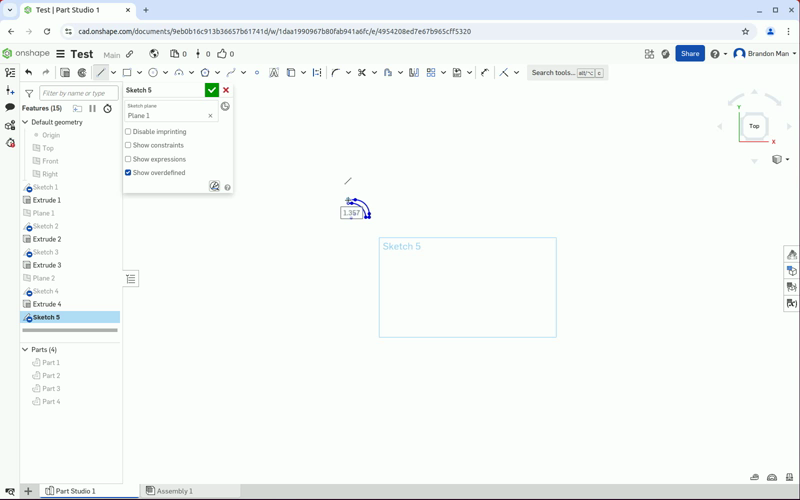
key_up(shift)
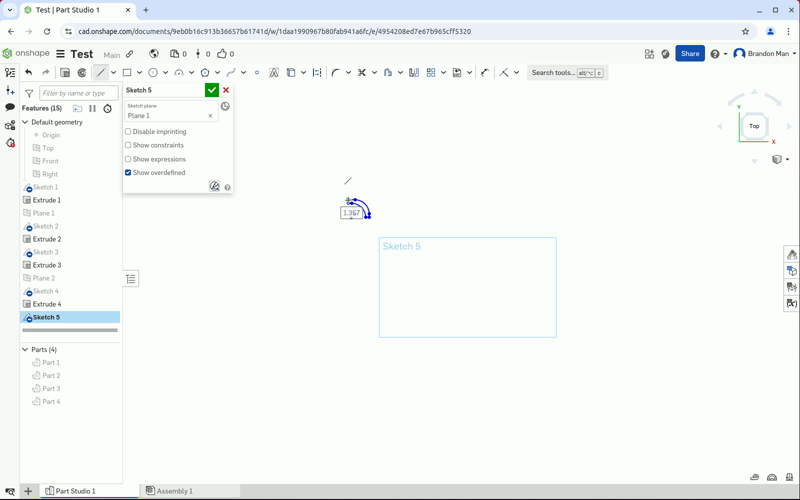
mouse_move(378, 199)
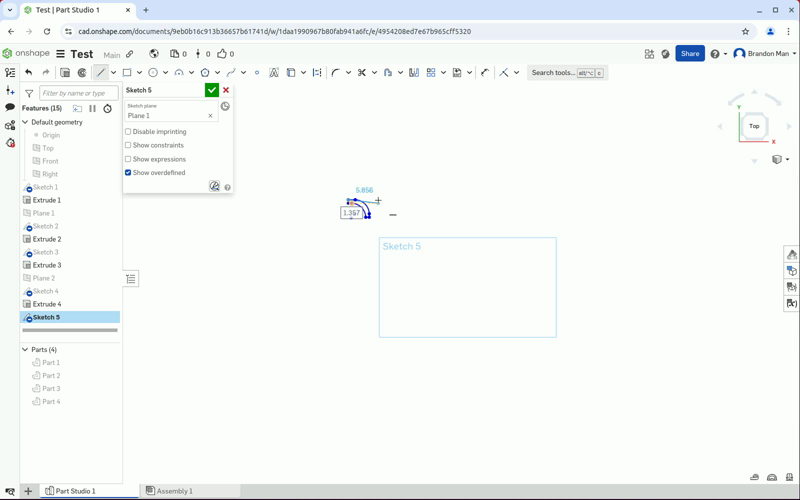
key_down(shift)
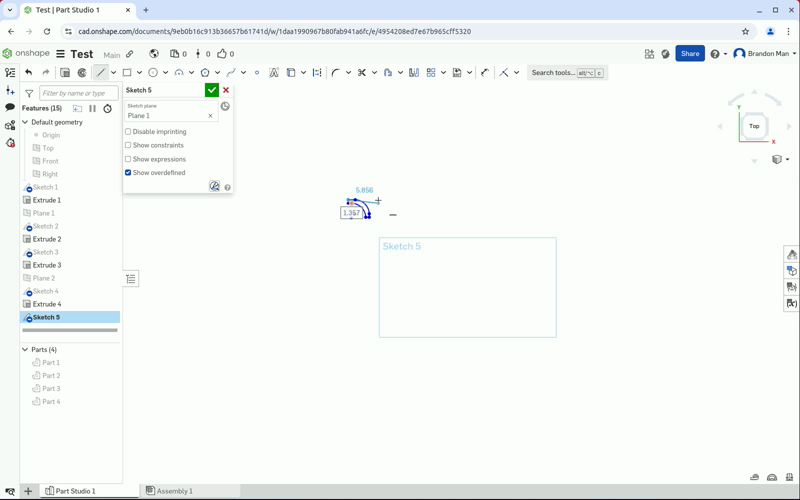
mouse_move(348, 203)
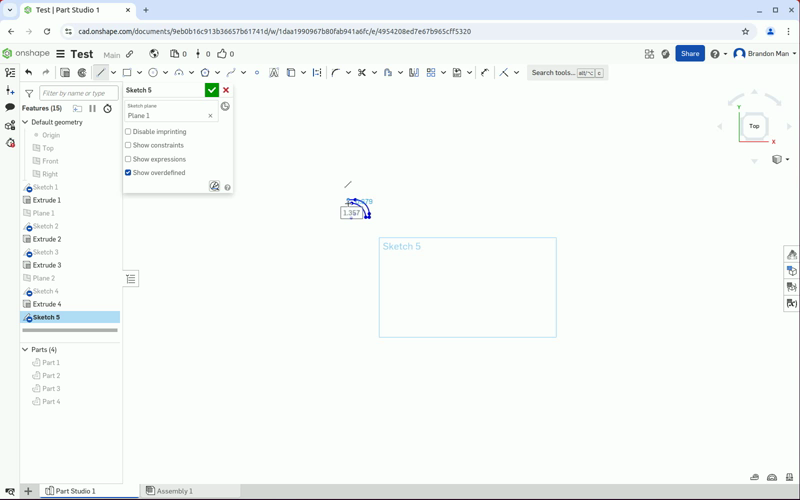
scroll(6)
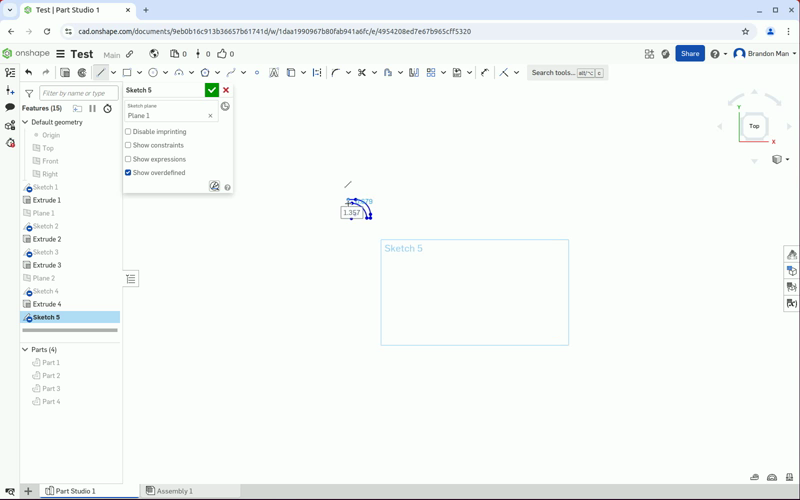
scroll(6)
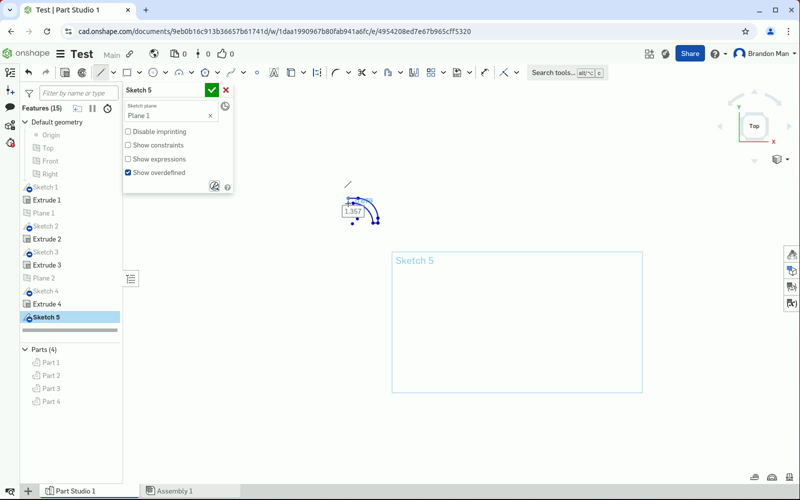
scroll(6)
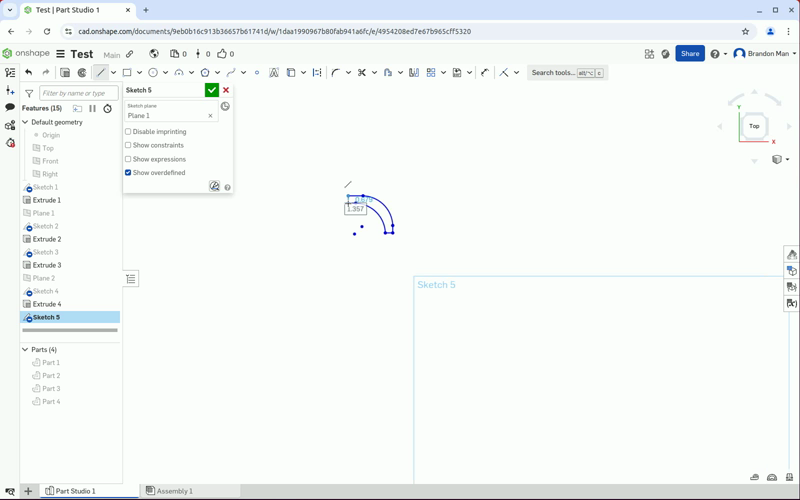
scroll(6)
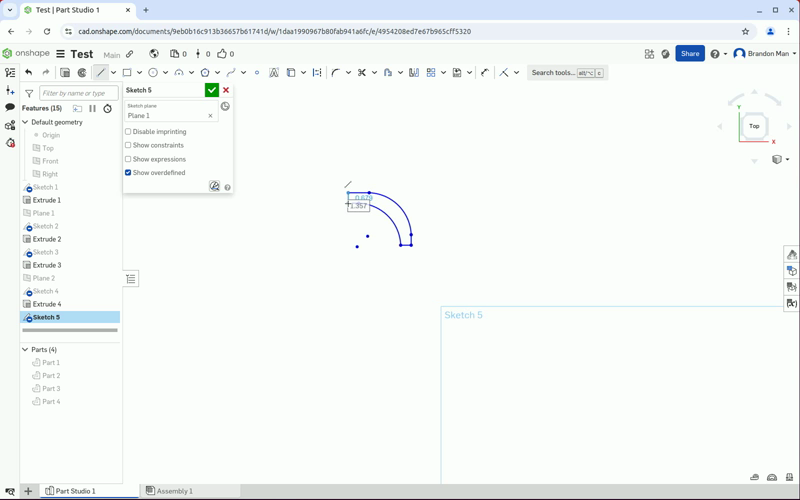
scroll(6)
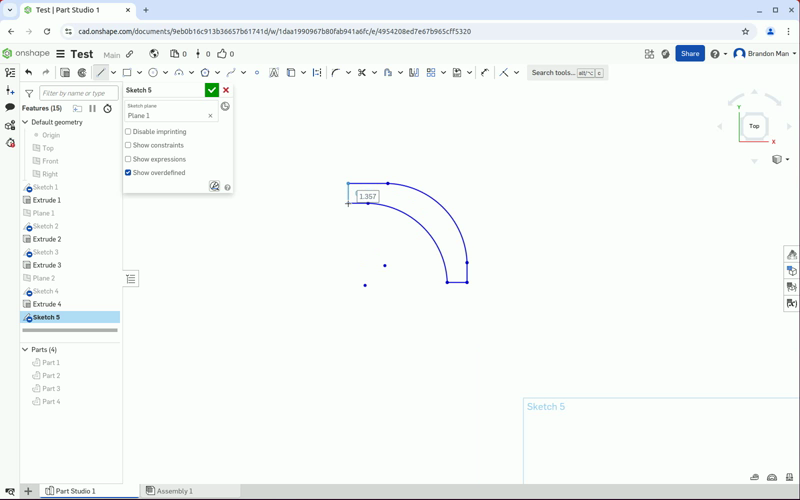
scroll(6)
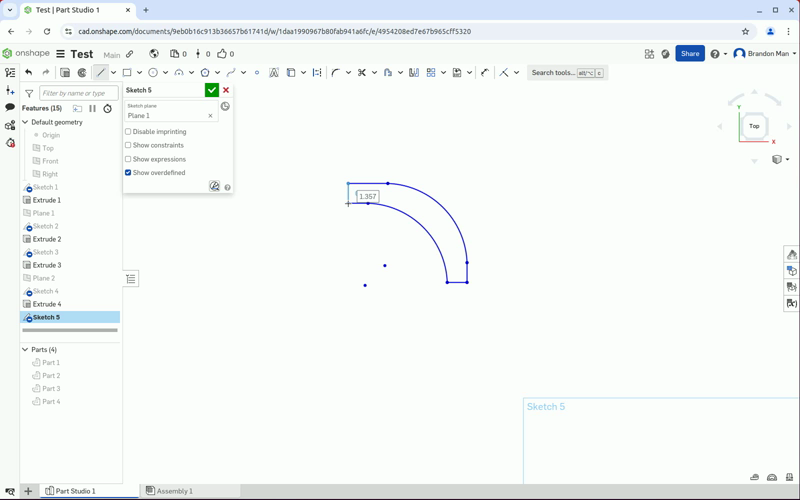
scroll(6)
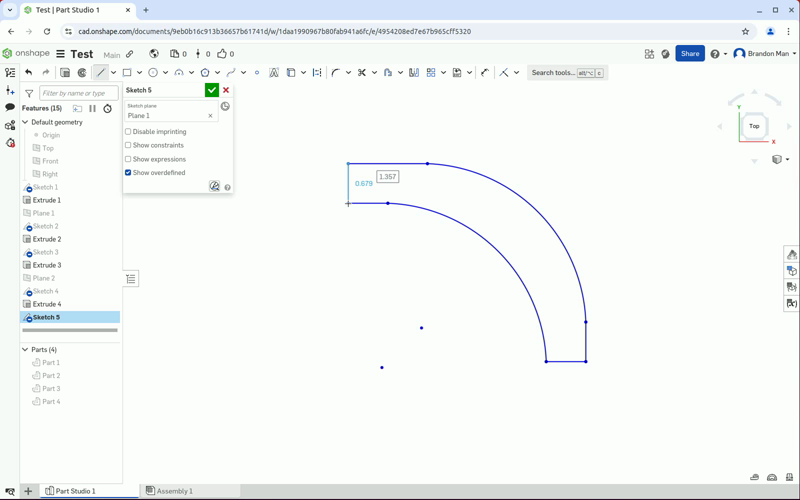
key_up(shift)
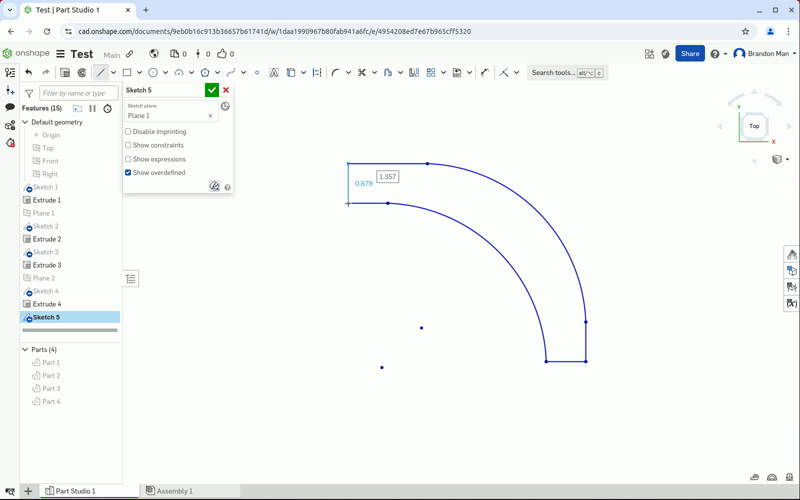
click(348, 203)
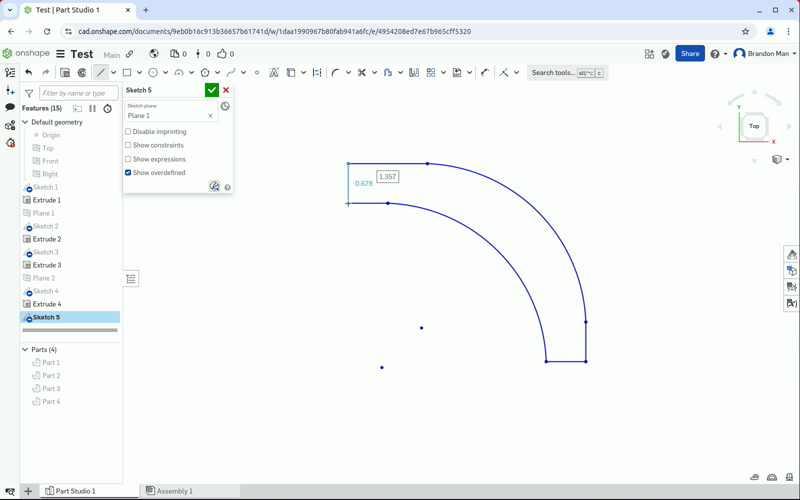
scroll(-6)
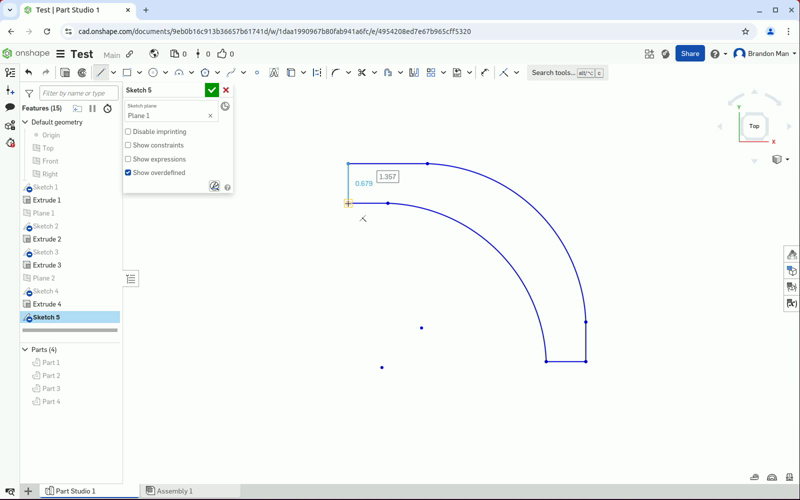
scroll(-6)
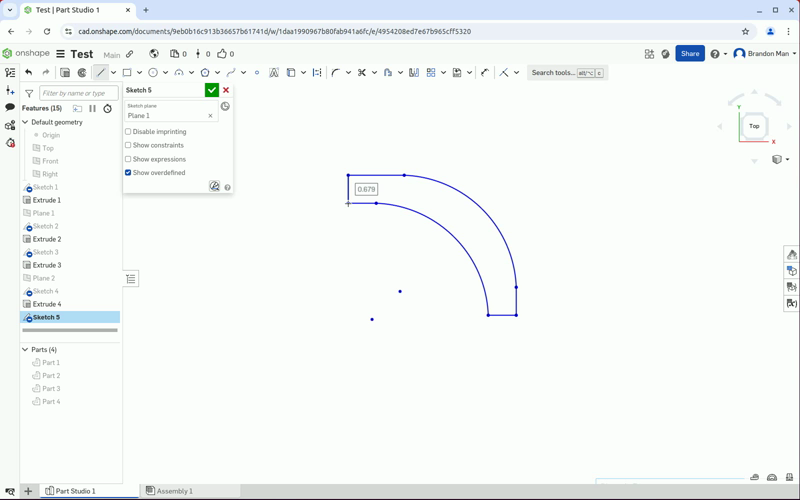
scroll(-6)
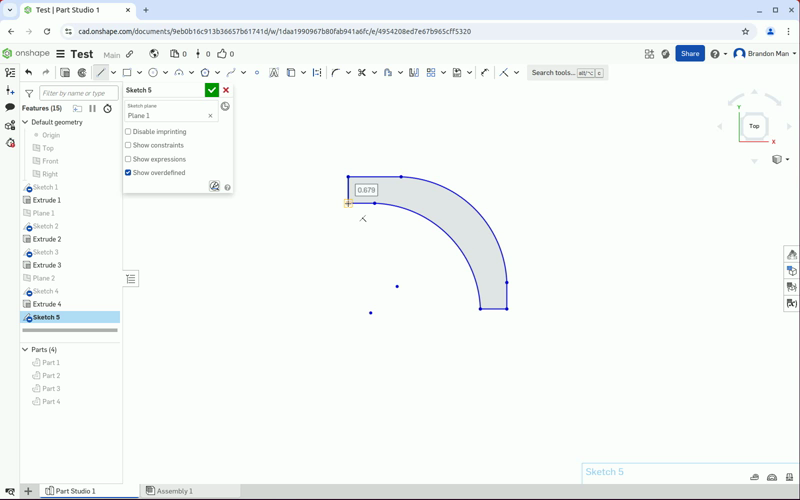
scroll(-6)
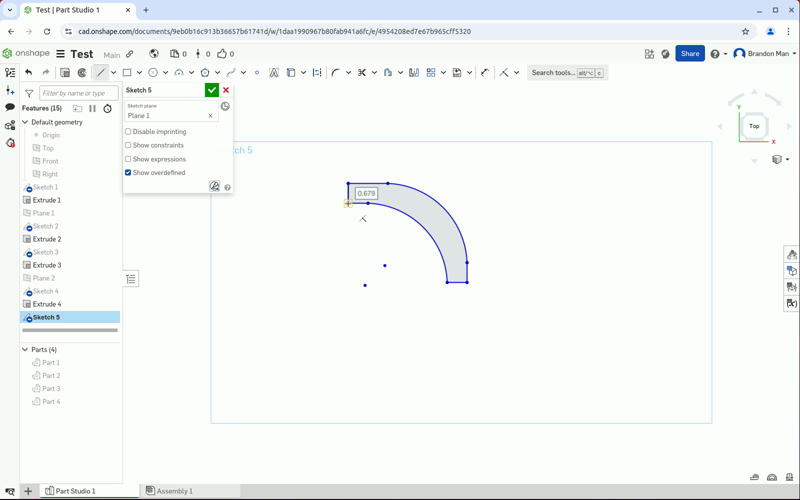
scroll(-6)
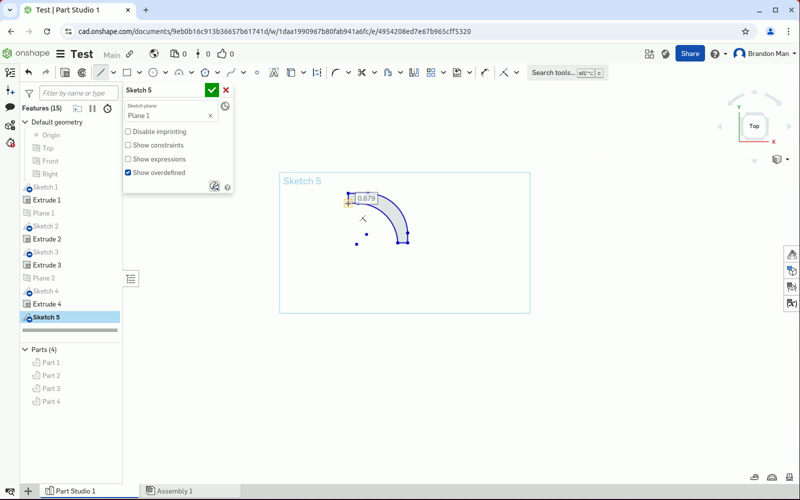
scroll(-6)
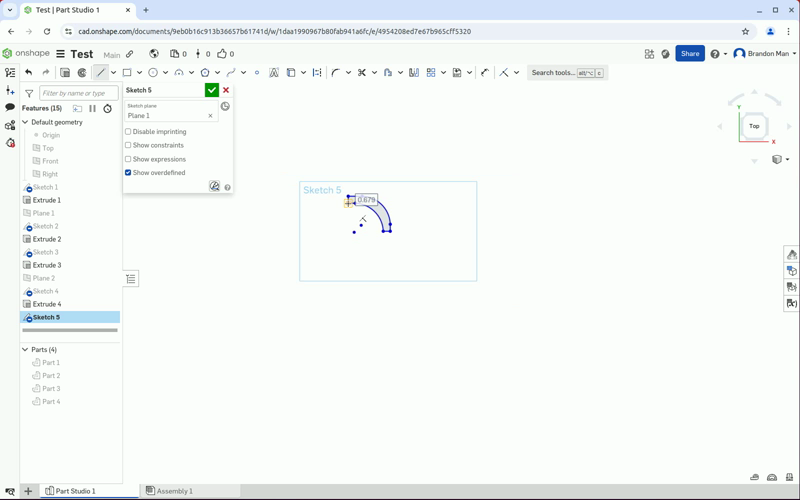
scroll(-6)
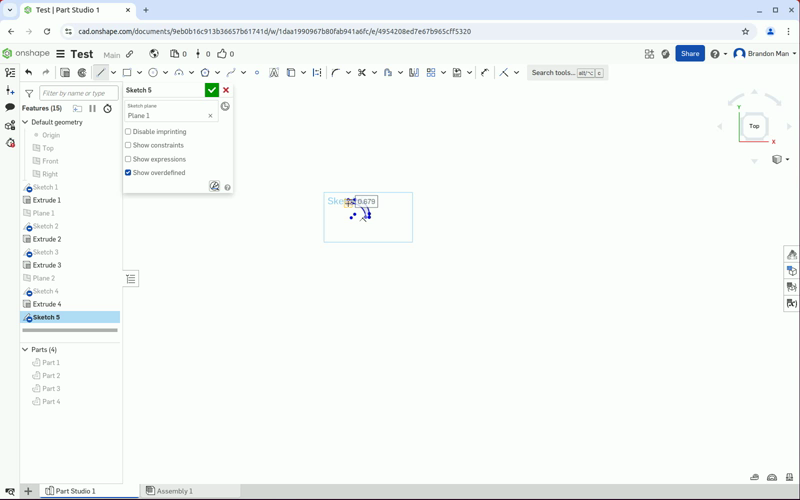
key(esc)
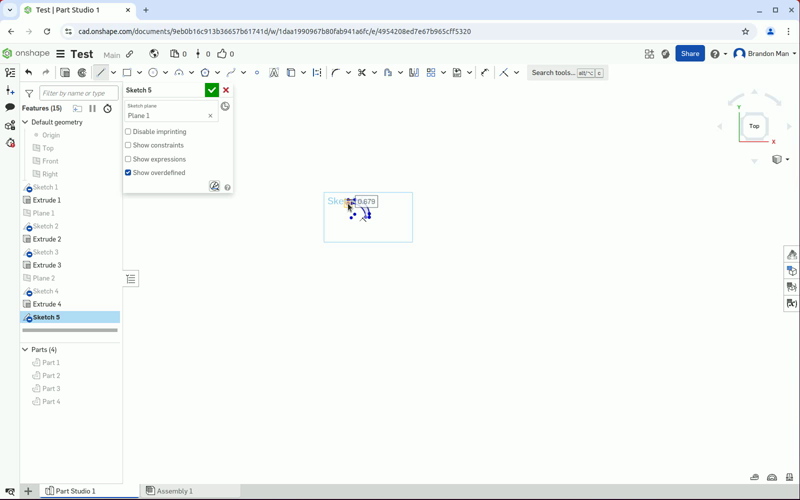
mouse_move(360, 201)
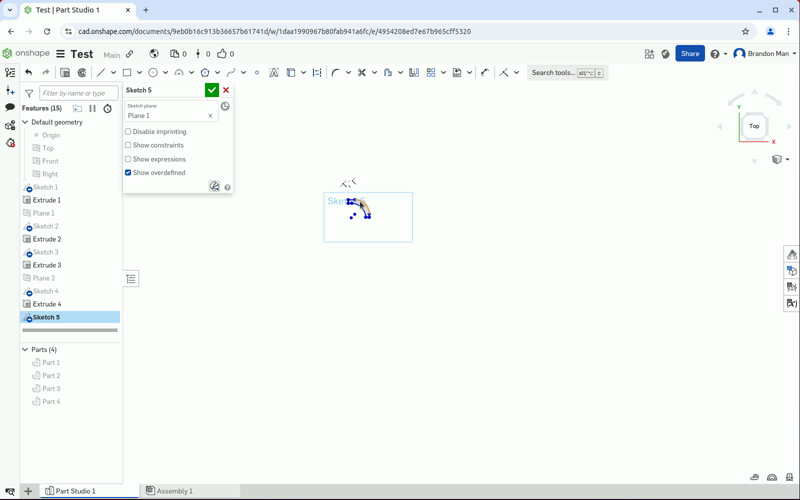
scroll(6)
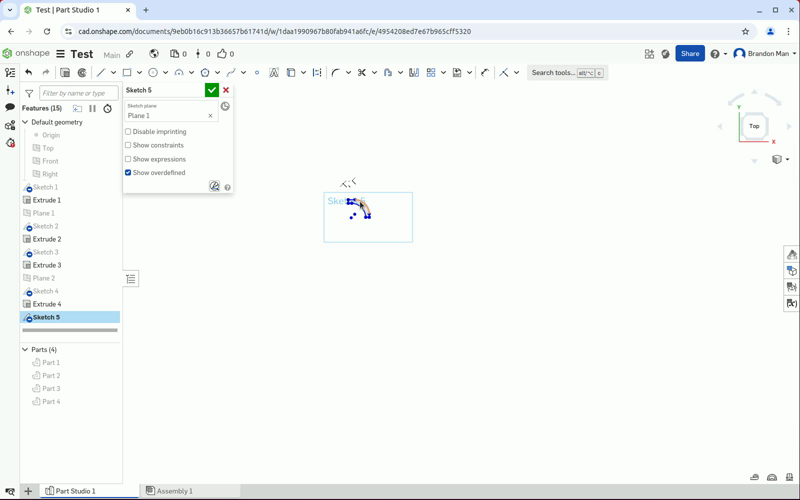
scroll(6)
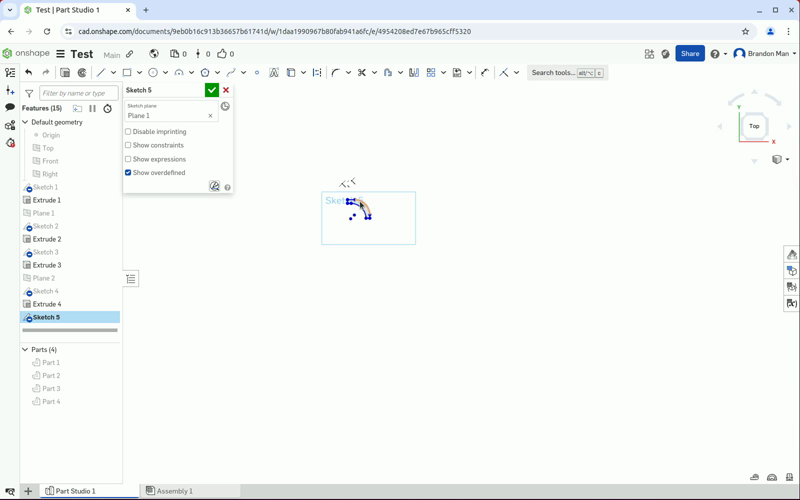
scroll(6)
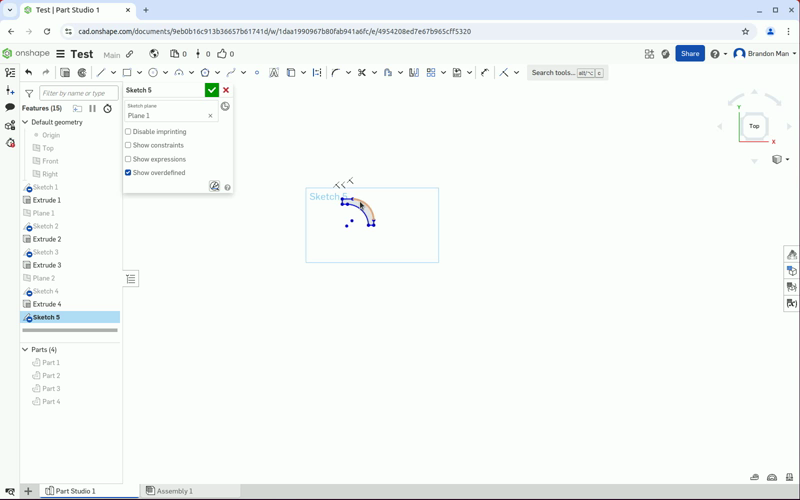
scroll(6)
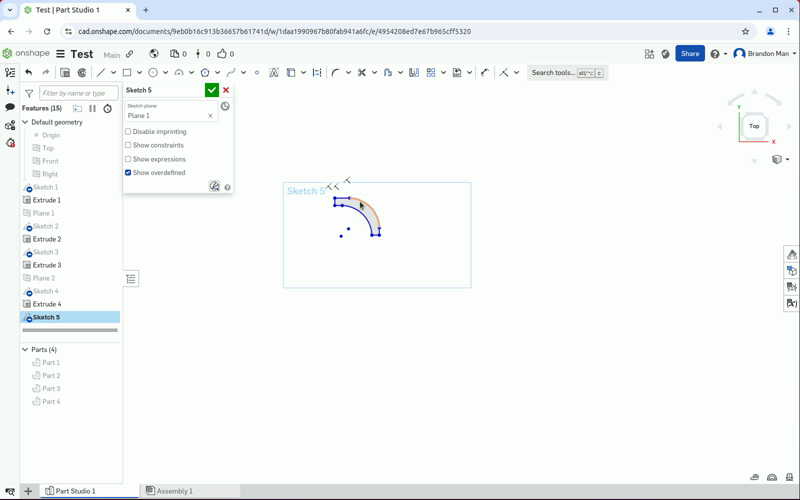
scroll(6)
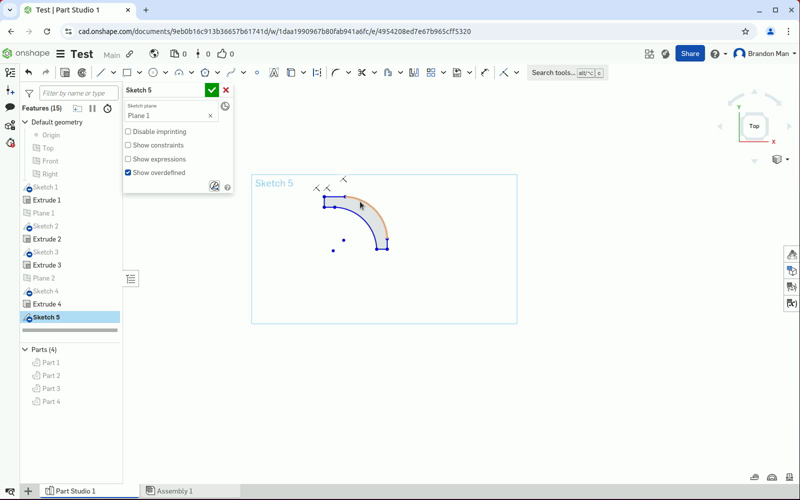
scroll(6)
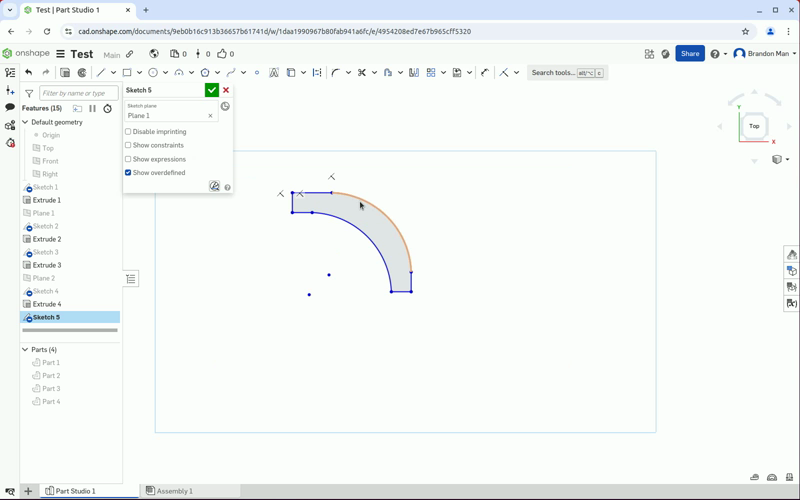
scroll(6)
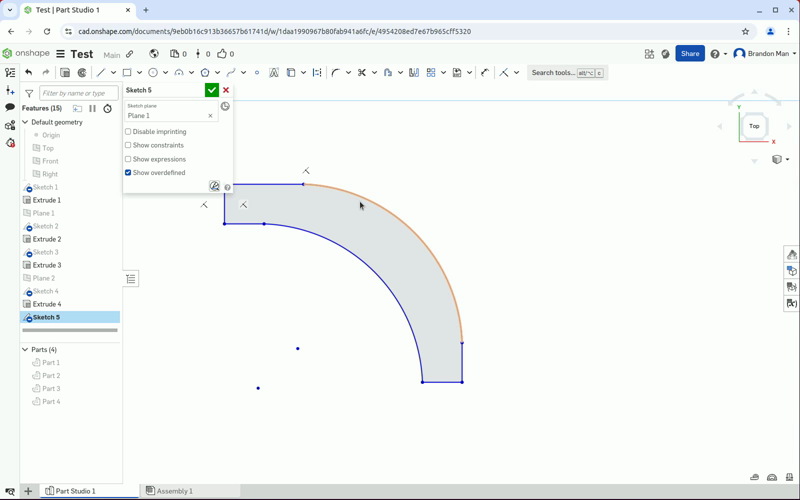
click(360, 201)
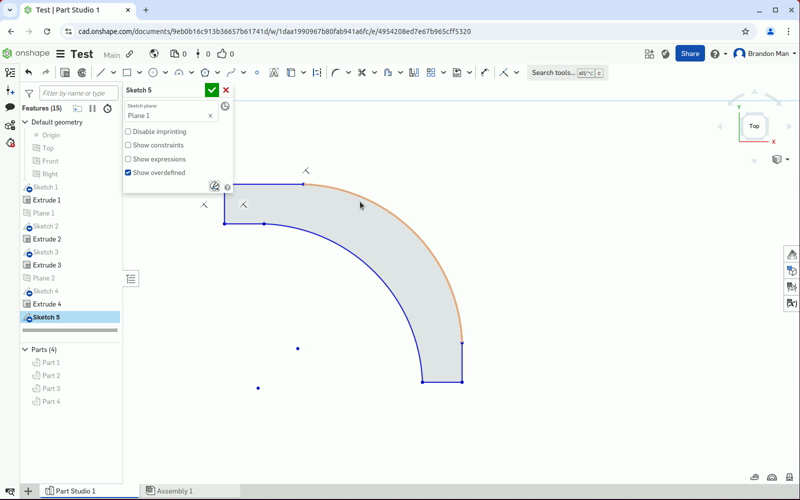
scroll(-6)
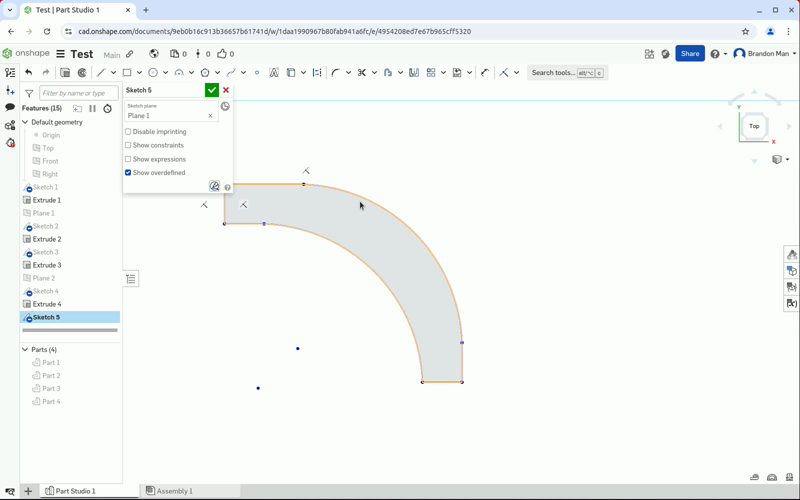
scroll(-6)
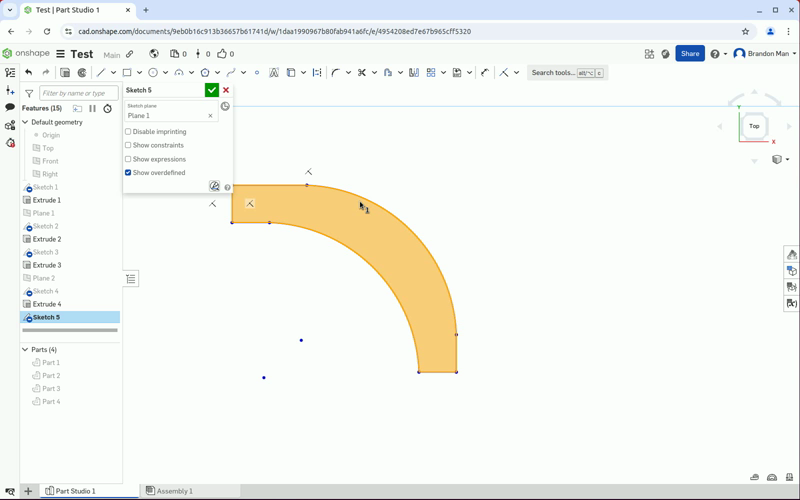
scroll(-6)
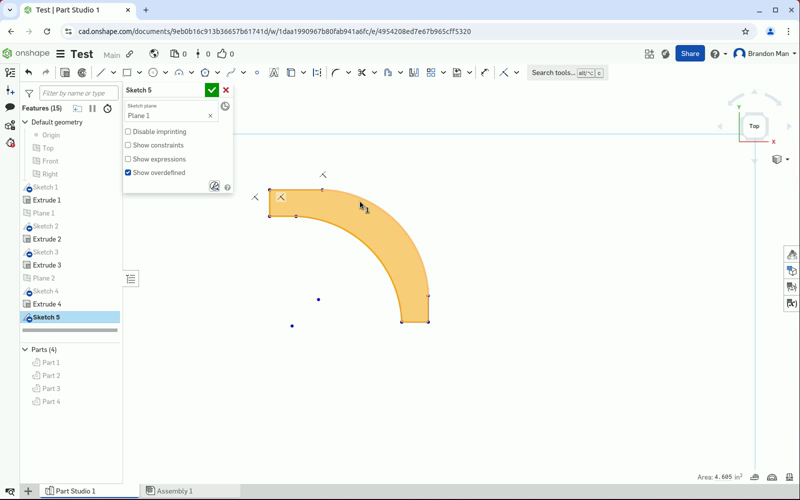
scroll(-6)
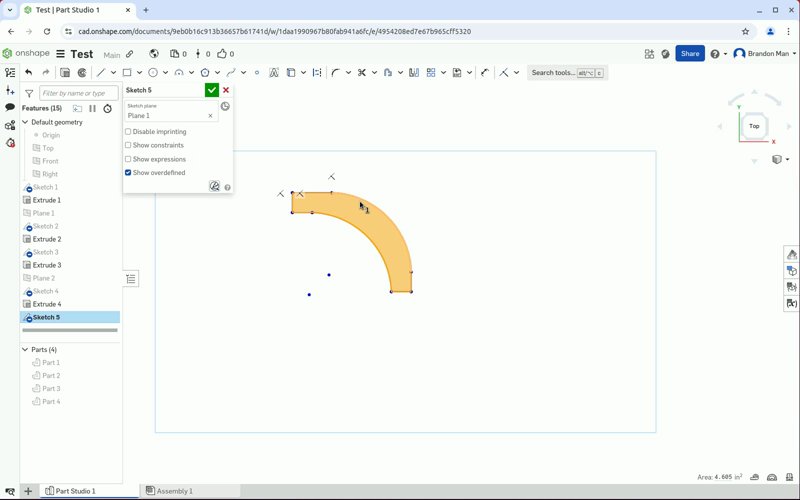
scroll(-6)
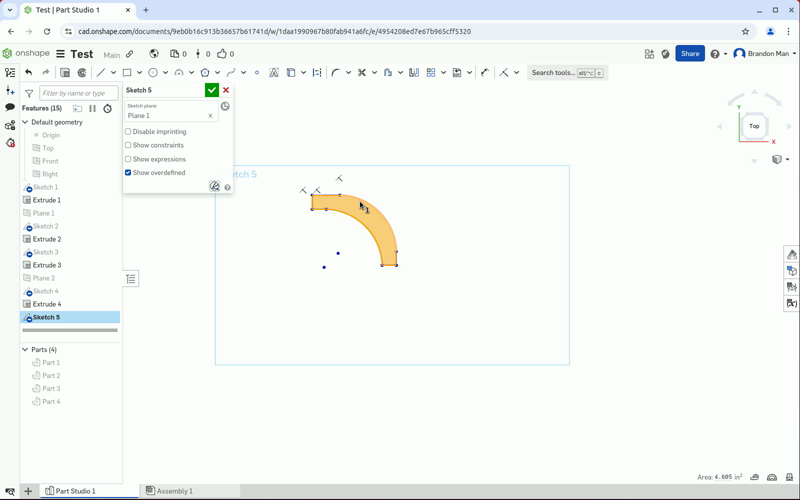
scroll(-6)
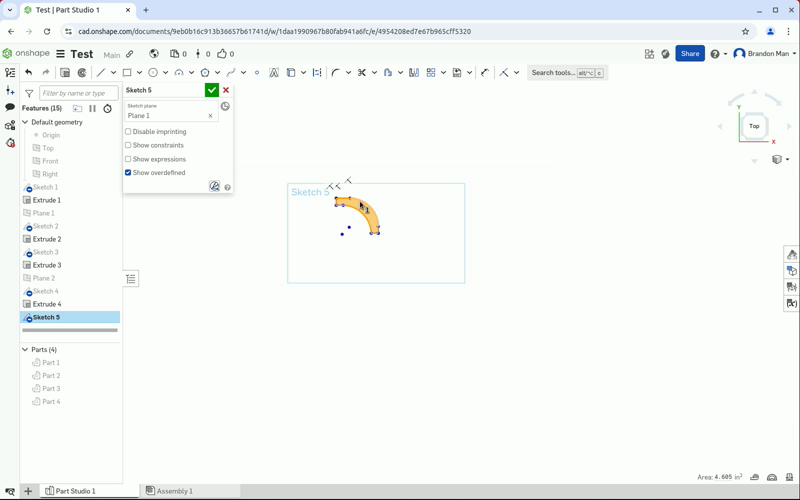
scroll(-6)
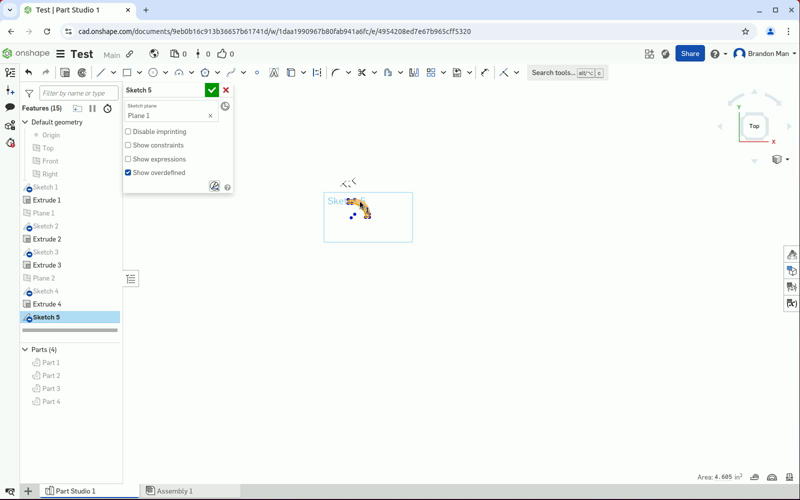
mouse_move(73, 352)
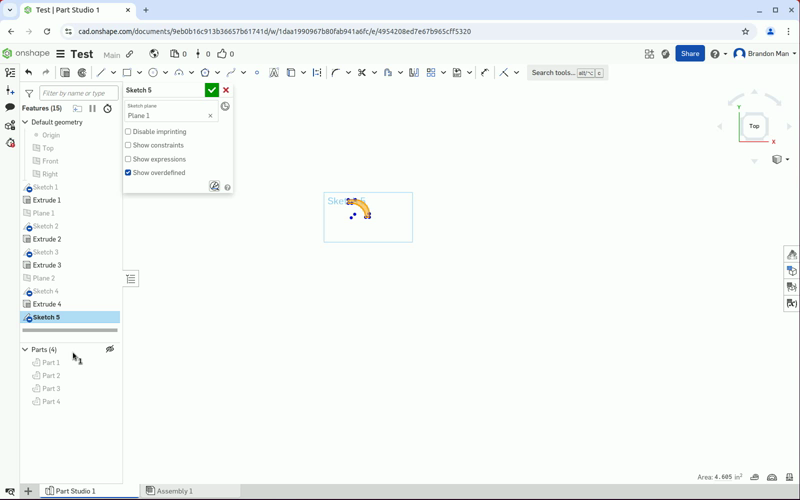
key(shift+y)
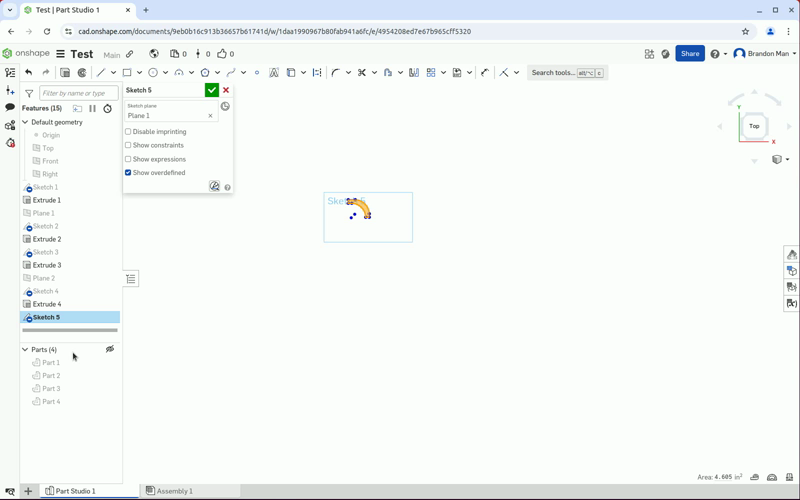
key(shift+e)
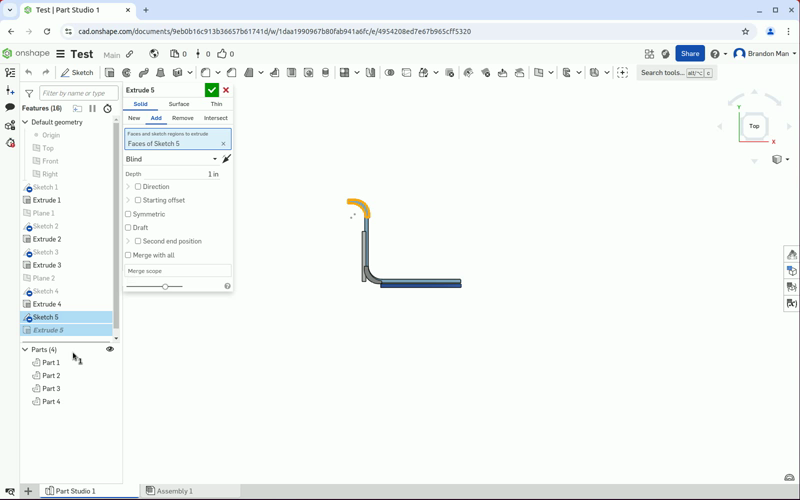
mouse_move(143, 106)
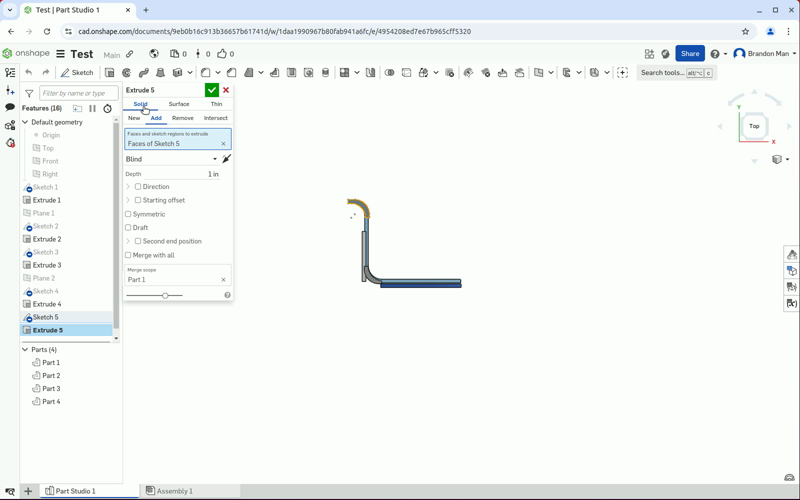
click(143, 106)
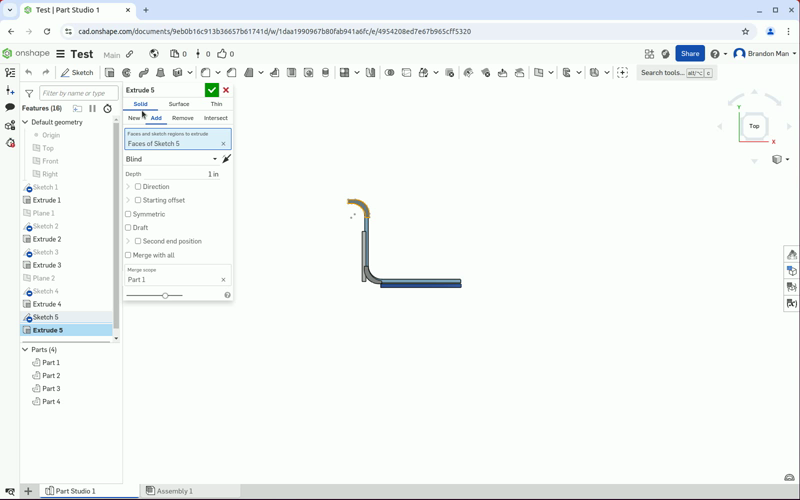
mouse_move(137, 120)
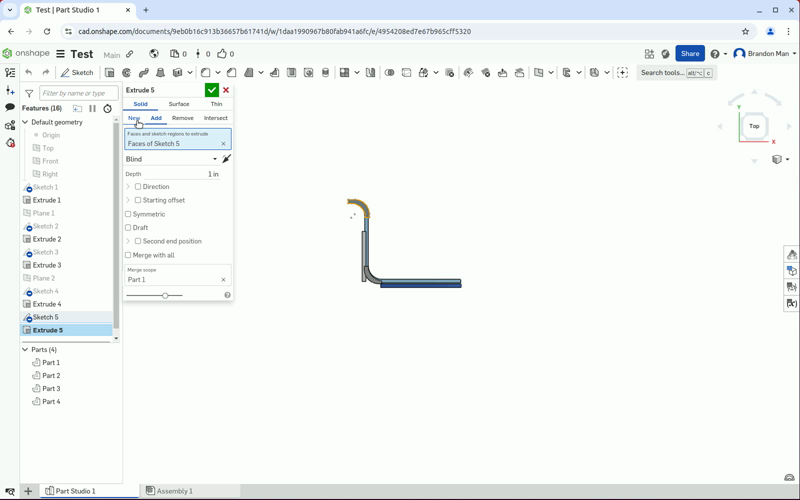
click(137, 120)
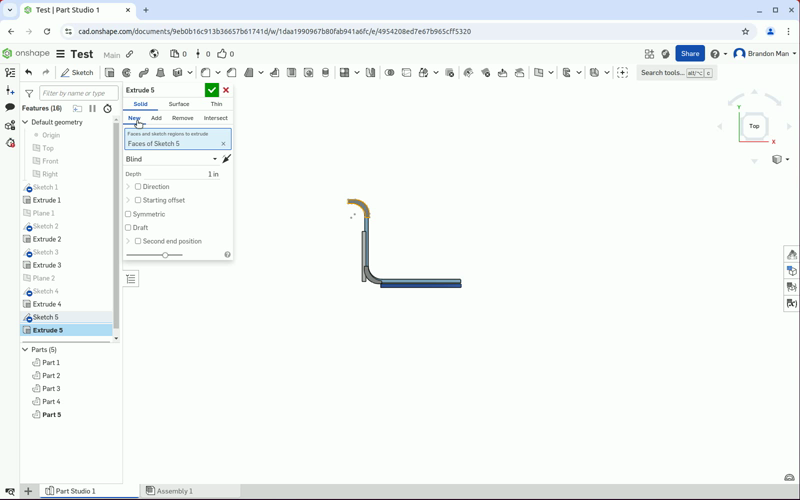
key(tab, 4)
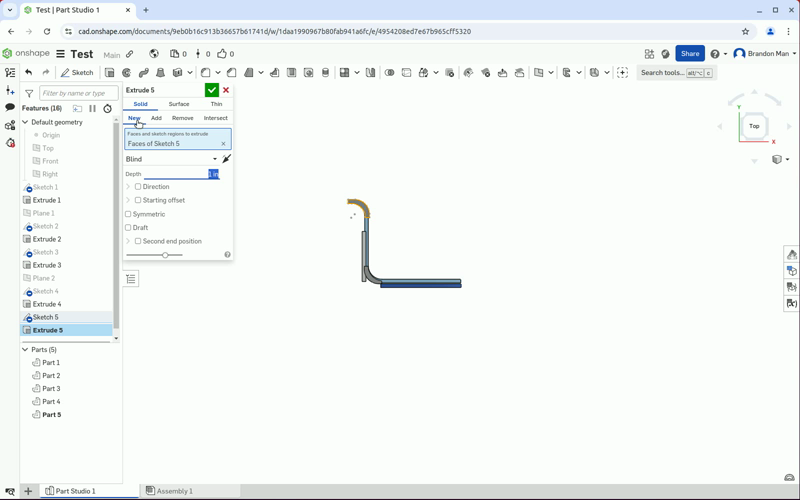
text(0.722)
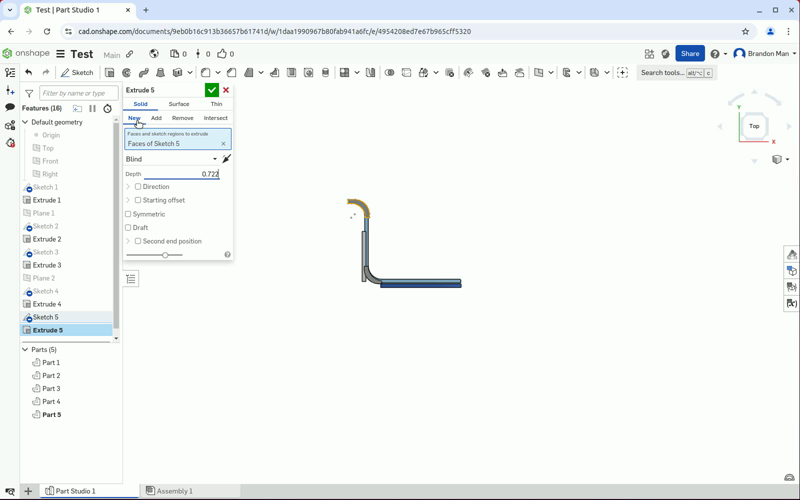
key(enter)
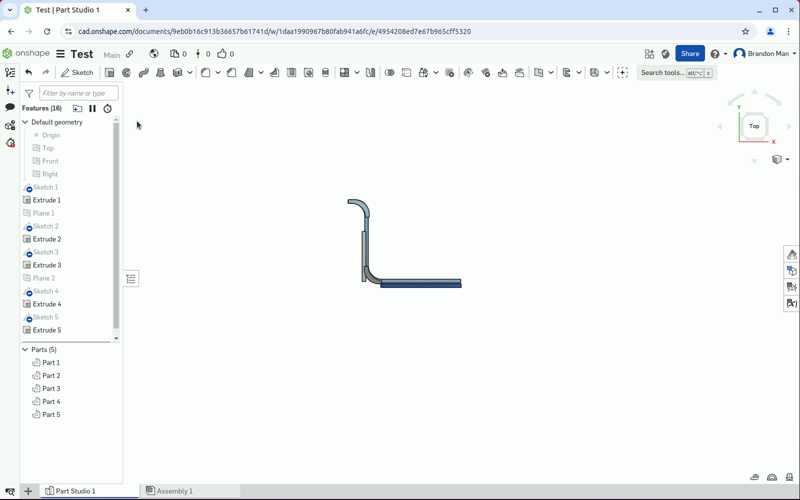
key(shift+h)
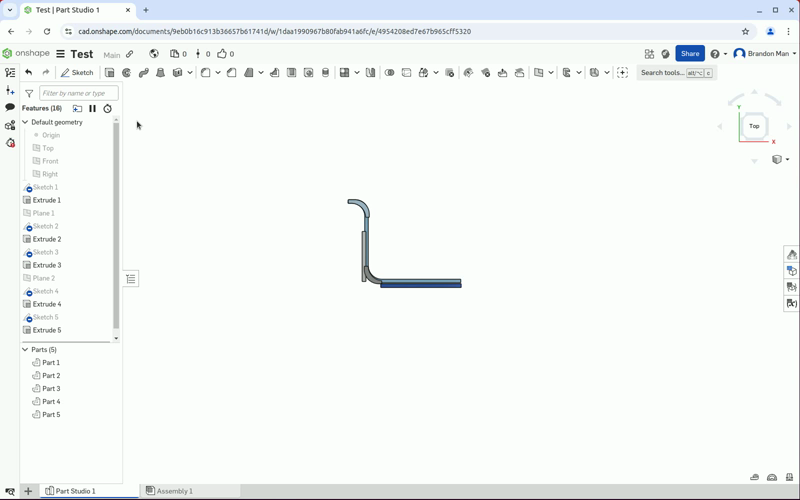
key(shift+h)
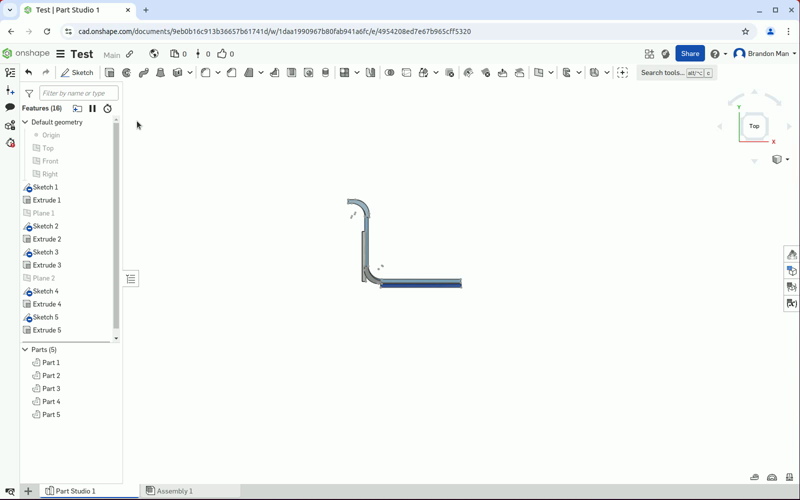
key(shift+7)
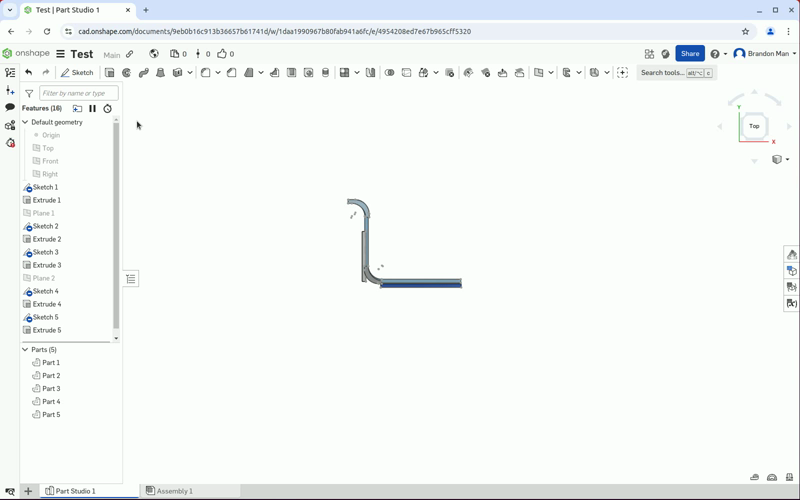
key(up, 3)
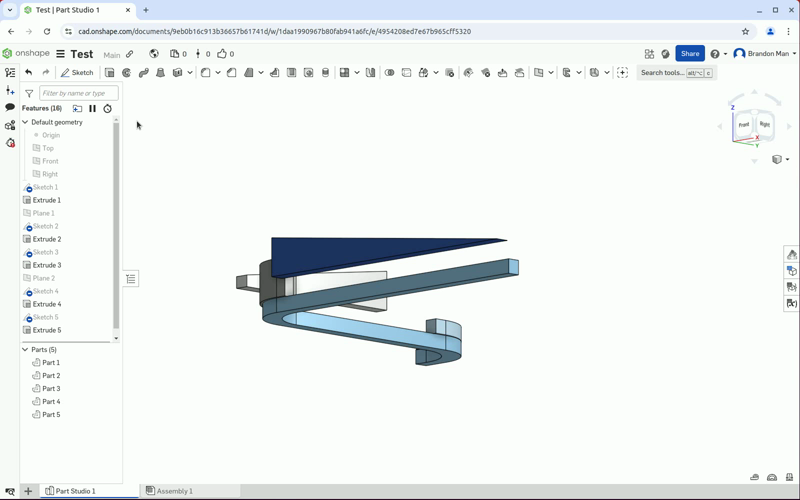
key(left, 3)
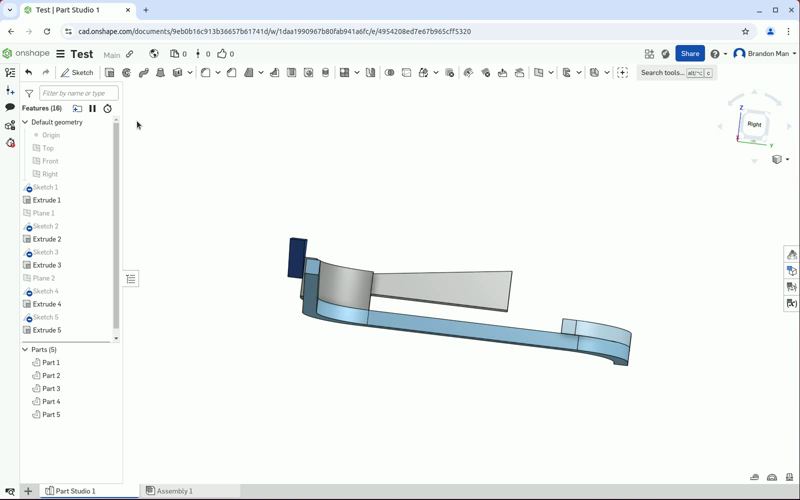
key(right, 3)
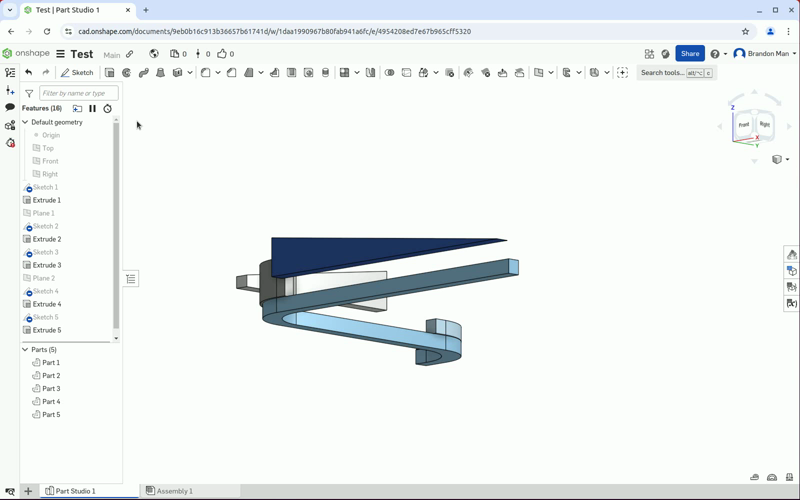
key(down, 3)
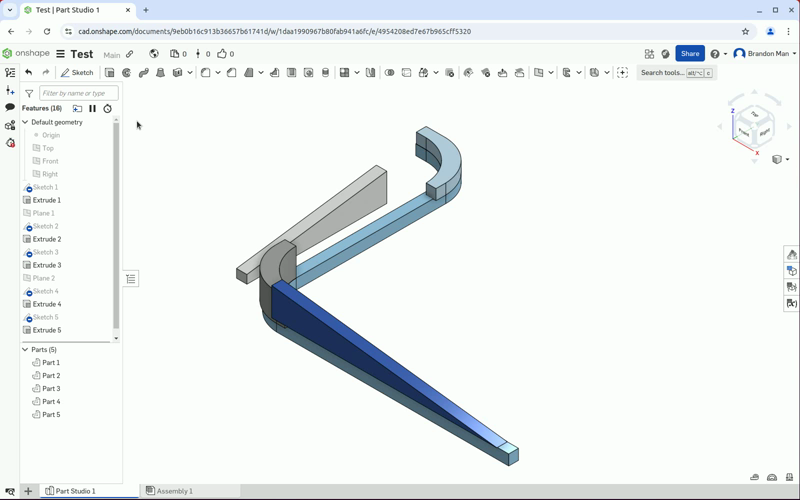
mouse_move(69, 189)
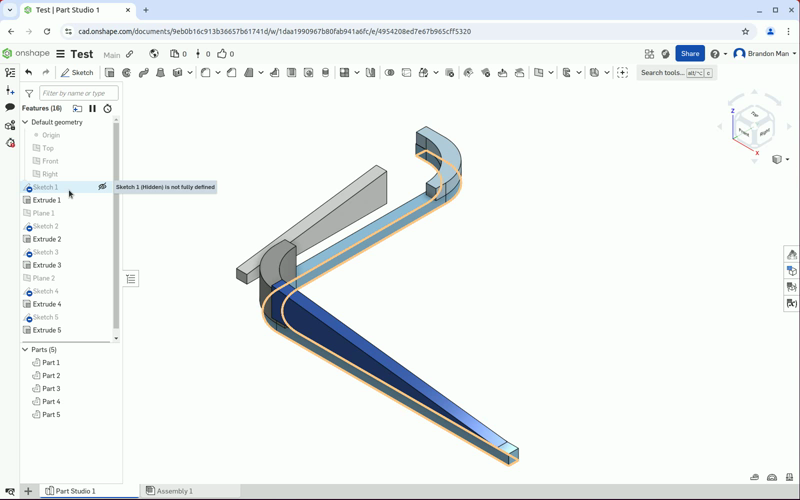
click(69, 189)